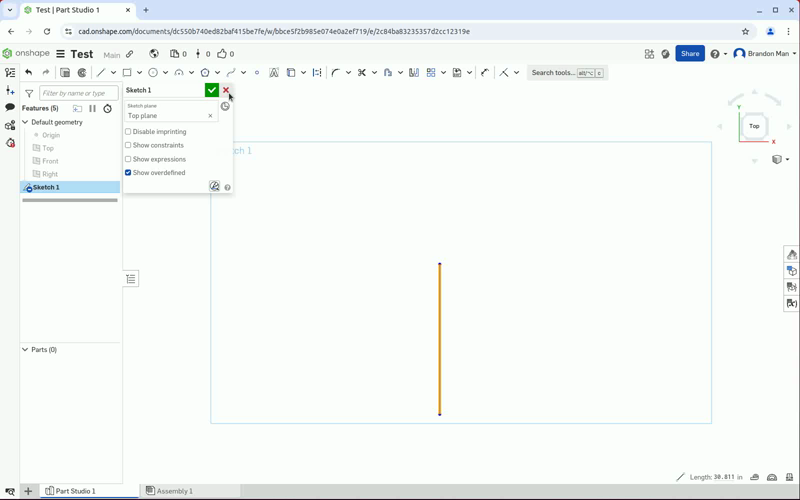
key(shift+h)
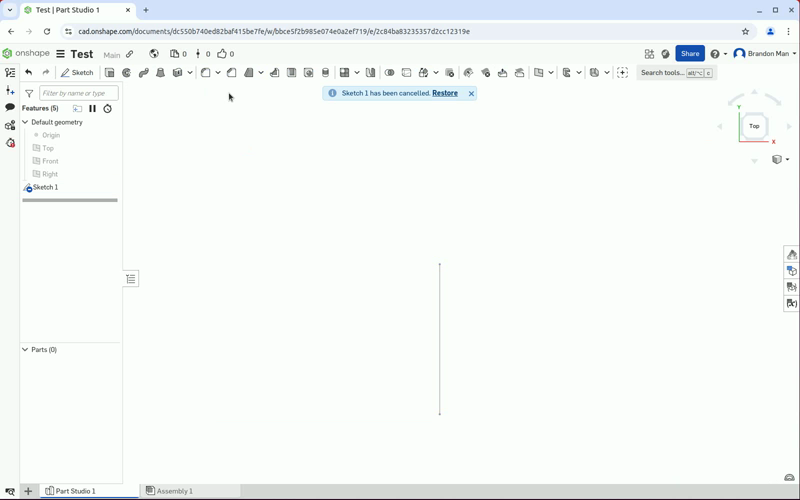
key(shift+s)
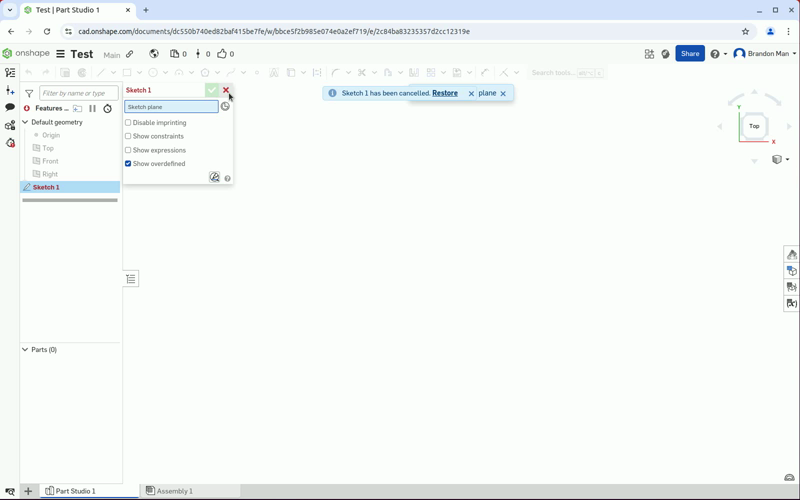
mouse_move(73, 150)
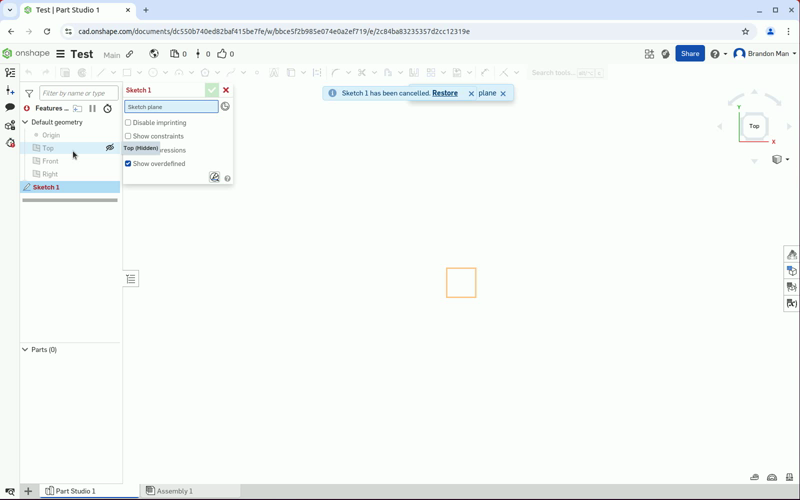
click(73, 150)
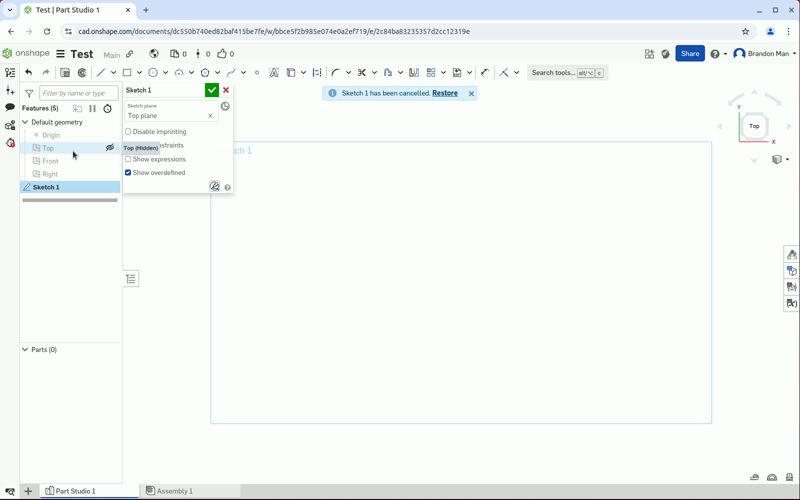
mouse_move(73, 352)
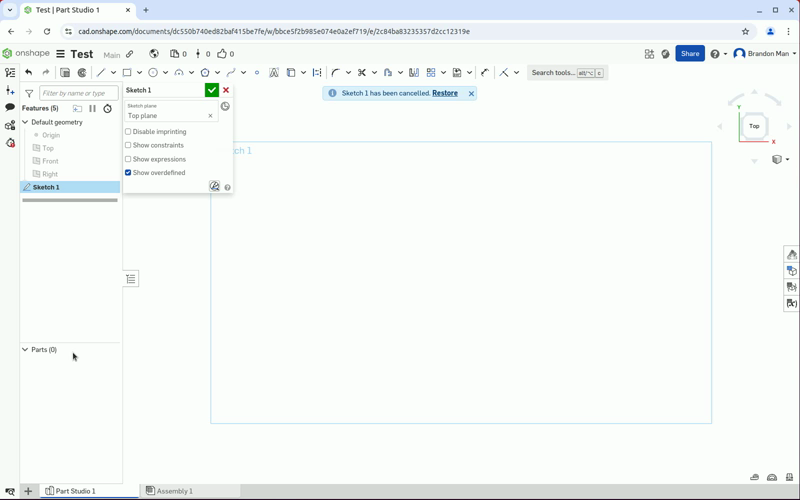
key(y)
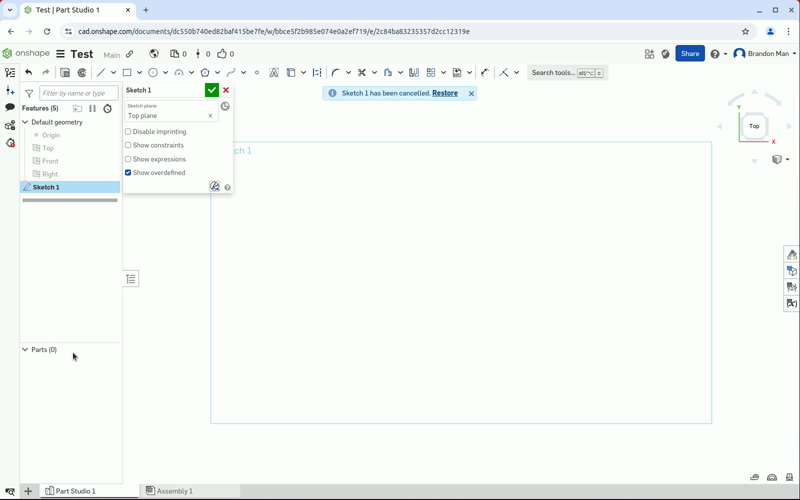
key(l)
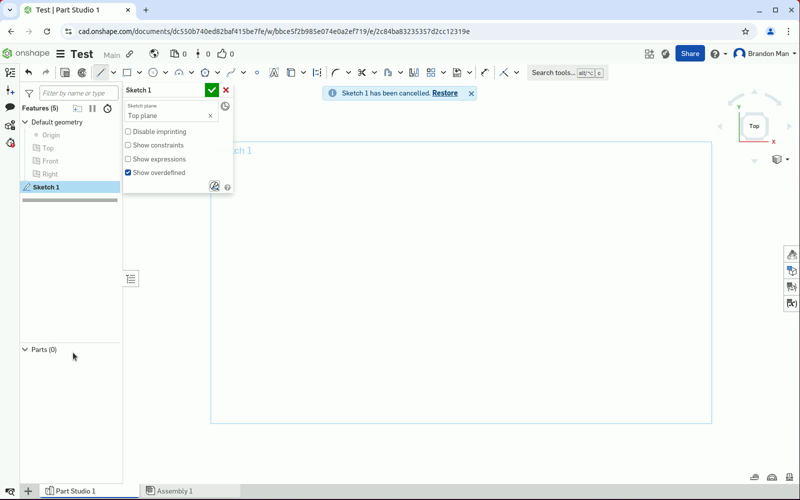
key_down(shift)
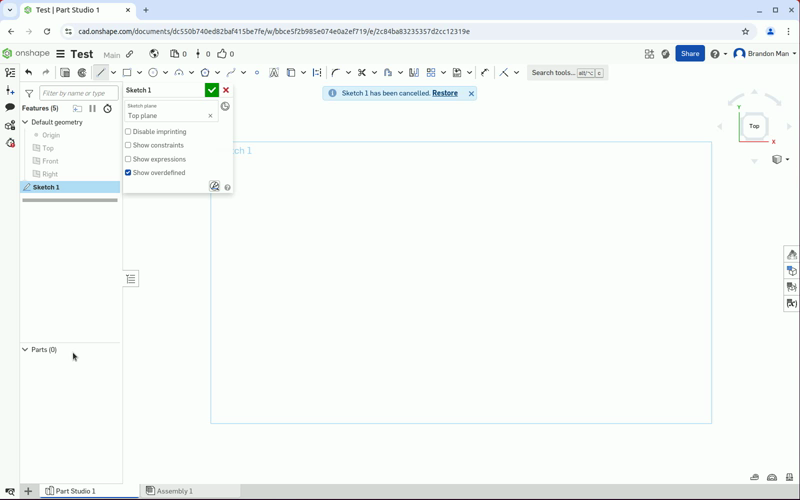
mouse_move(502, 285)
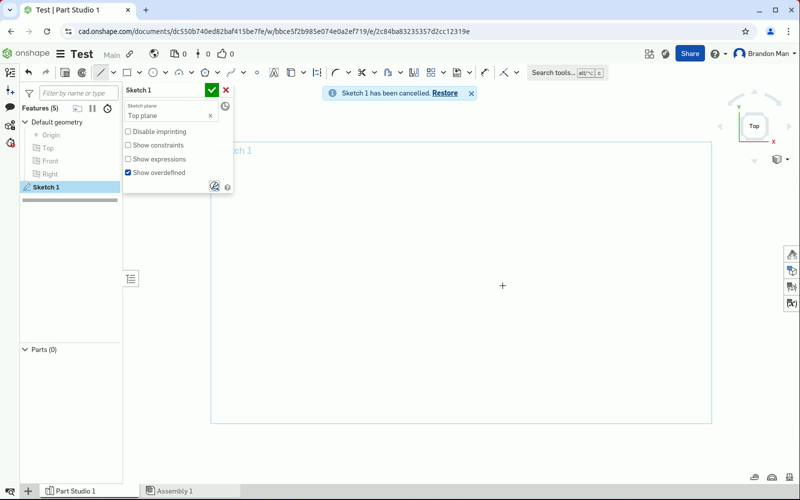
click(502, 285)
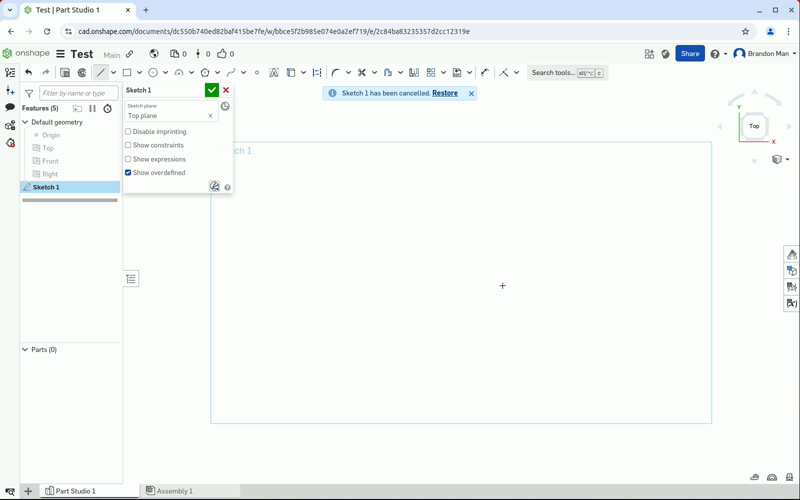
key_up(shift)
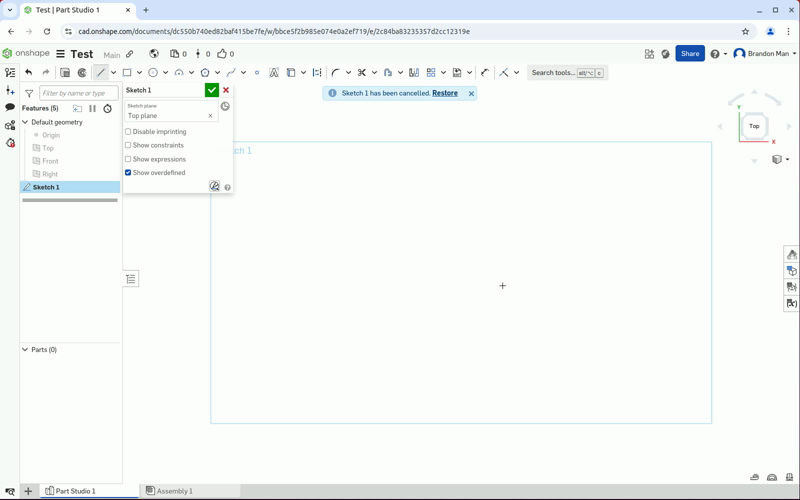
key_down(shift)
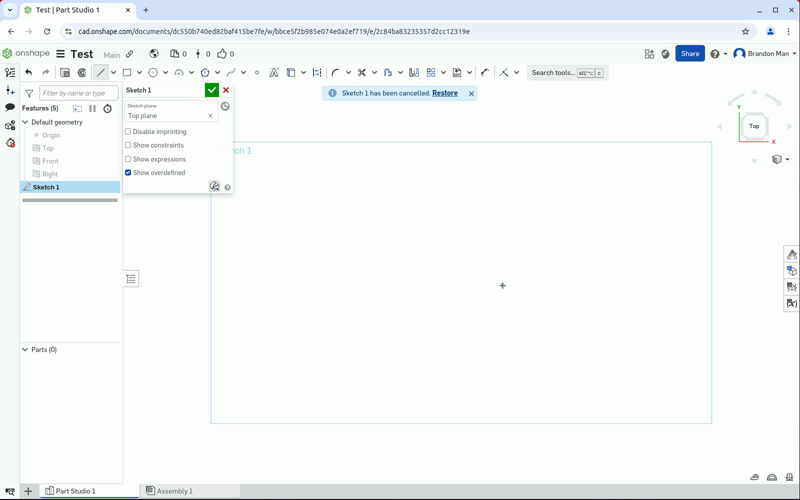
mouse_move(532, 285)
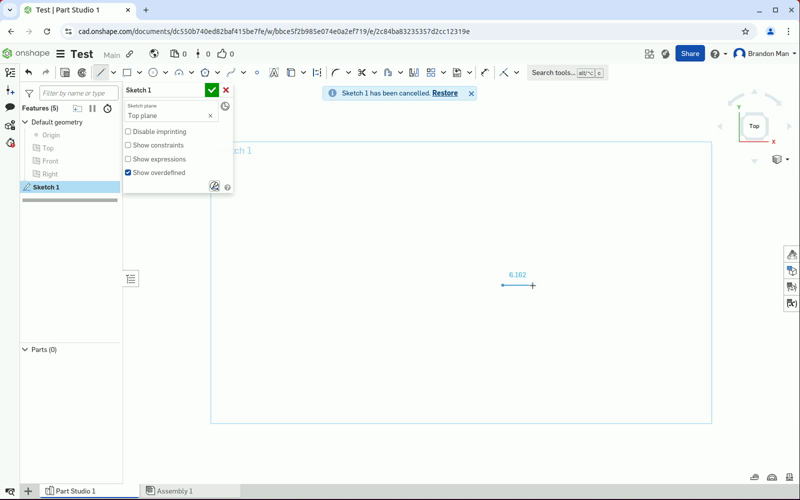
mouse_move(558, 285)
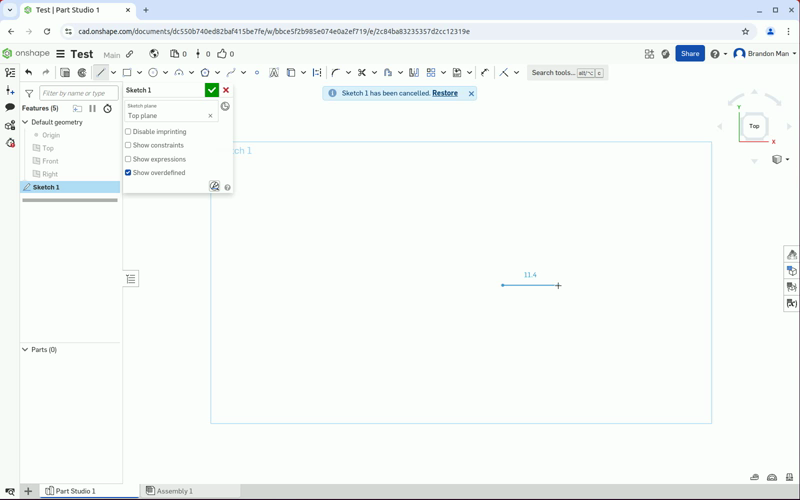
click(558, 285)
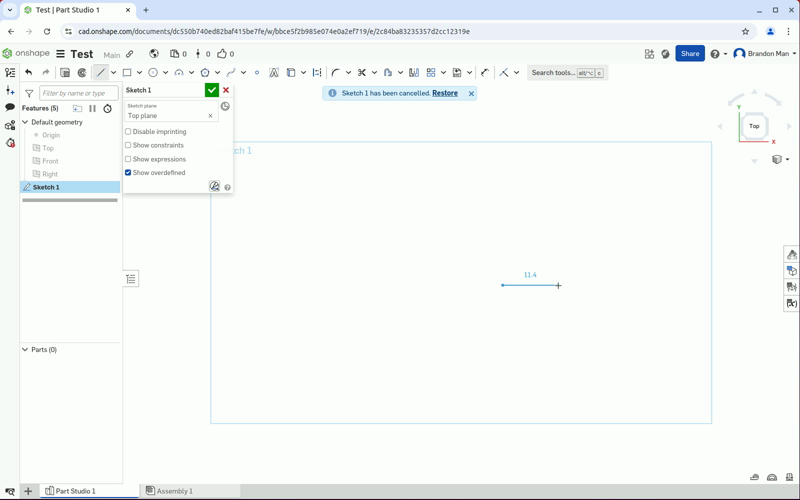
key_up(shift)
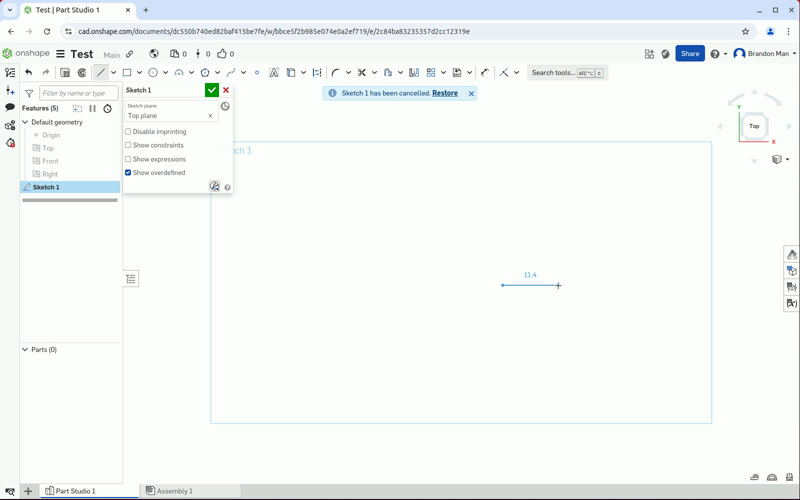
key_down(shift)
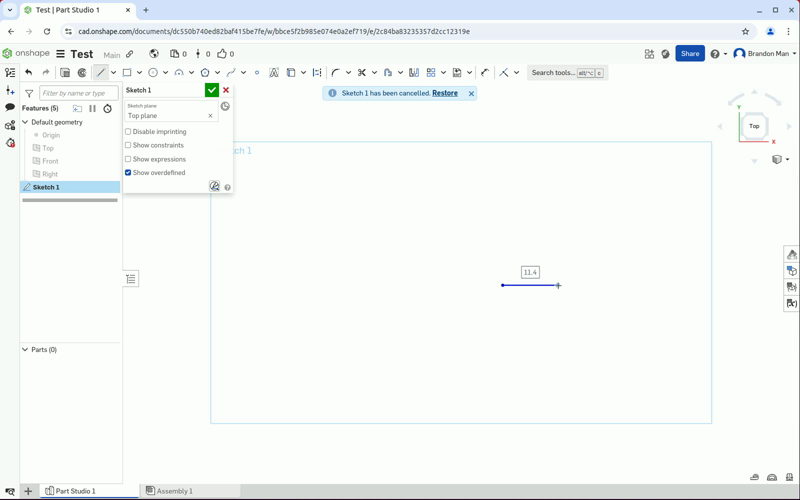
mouse_move(588, 285)
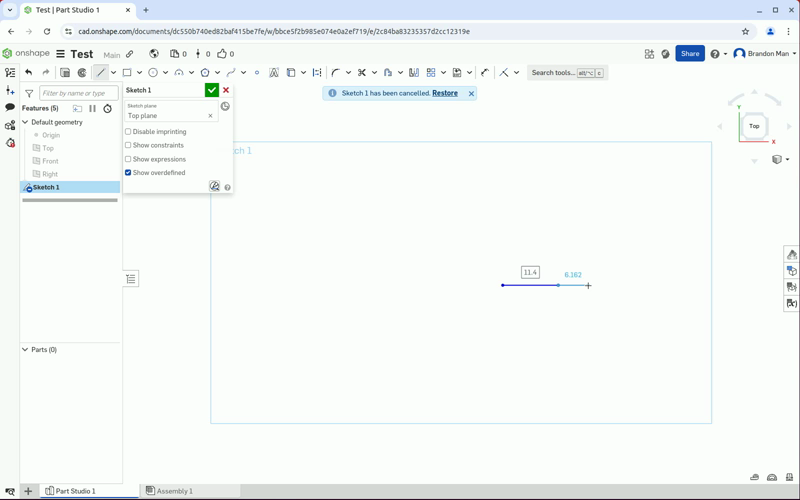
mouse_move(571, 285)
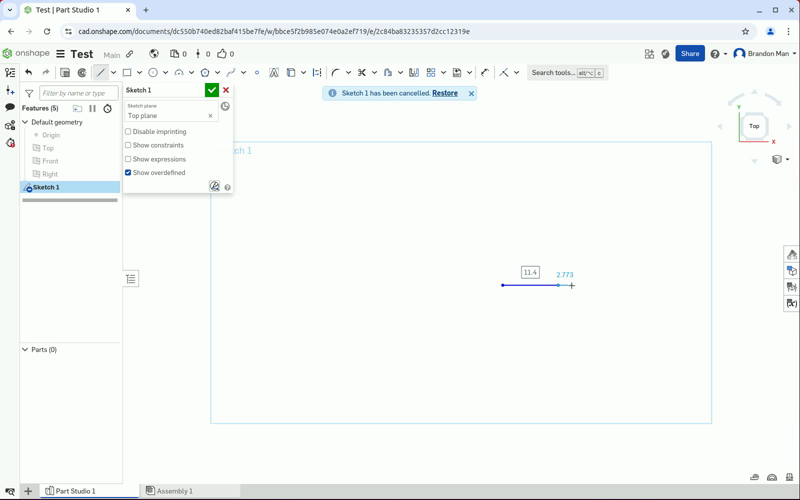
click(571, 285)
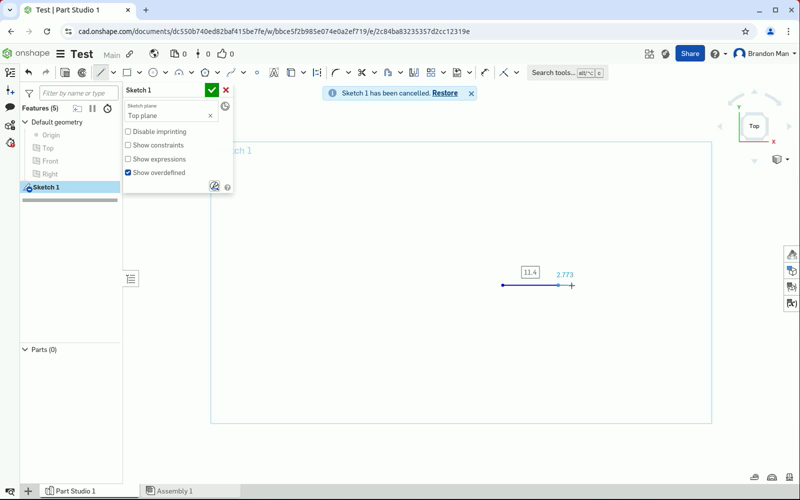
key_up(shift)
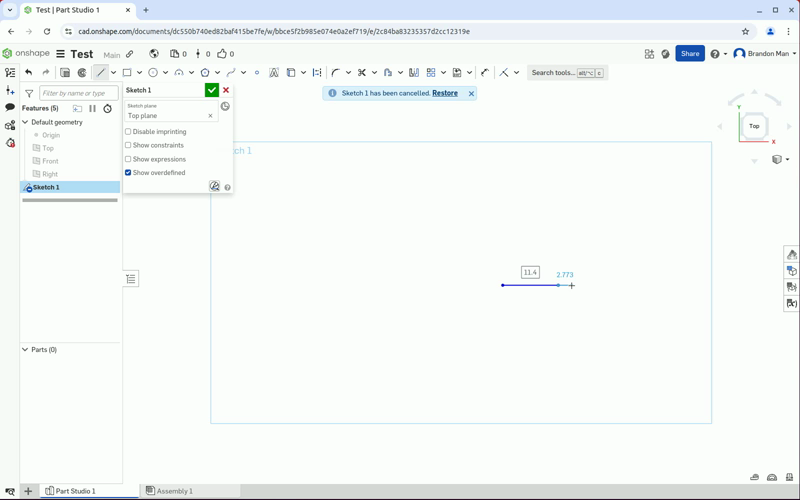
key_down(shift)
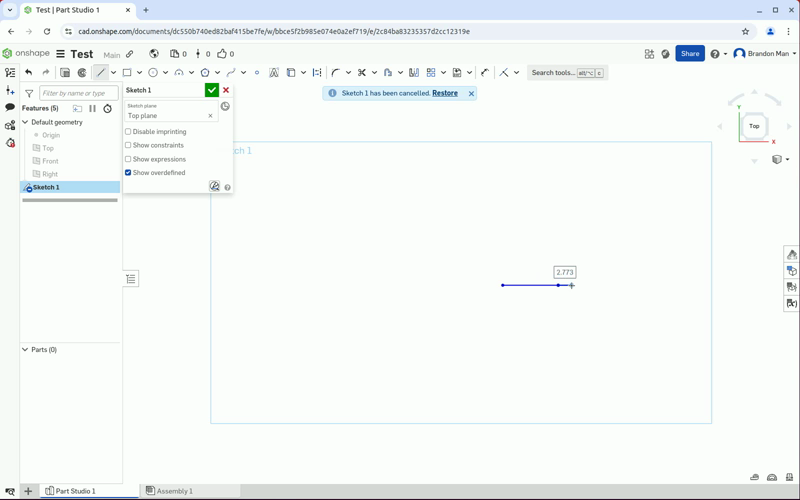
mouse_move(589, 285)
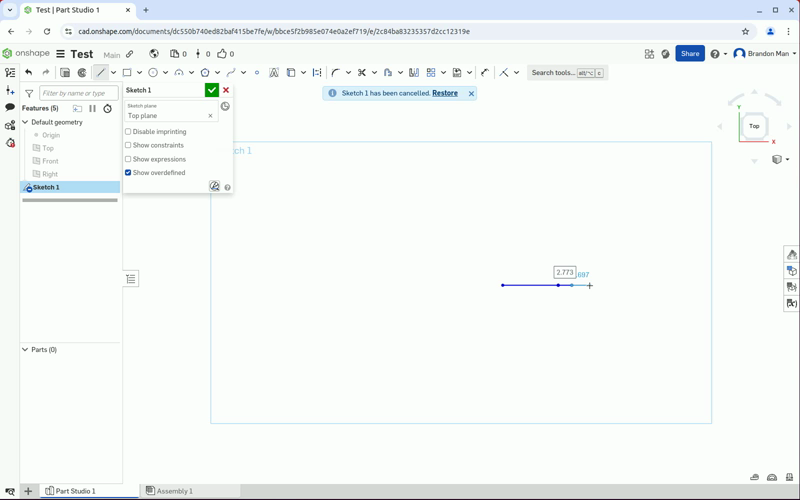
mouse_move(573, 283)
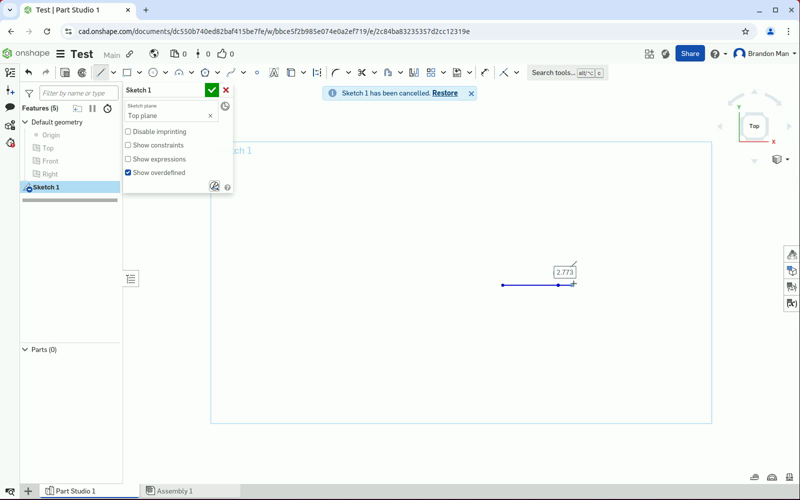
scroll(6)
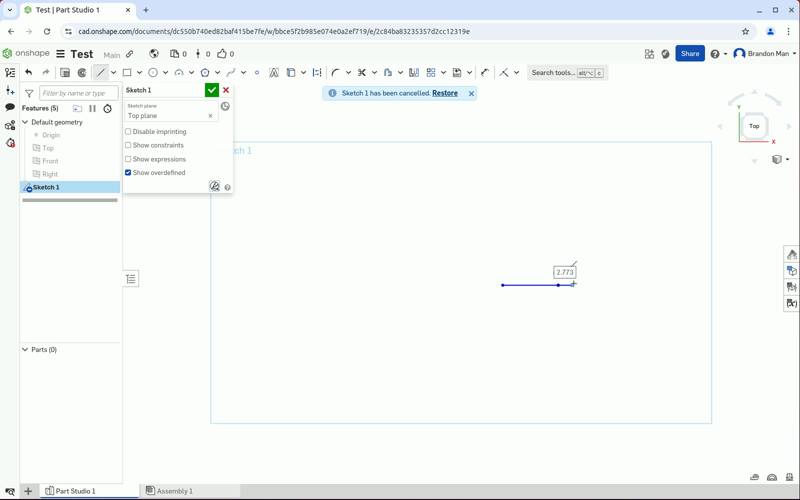
scroll(6)
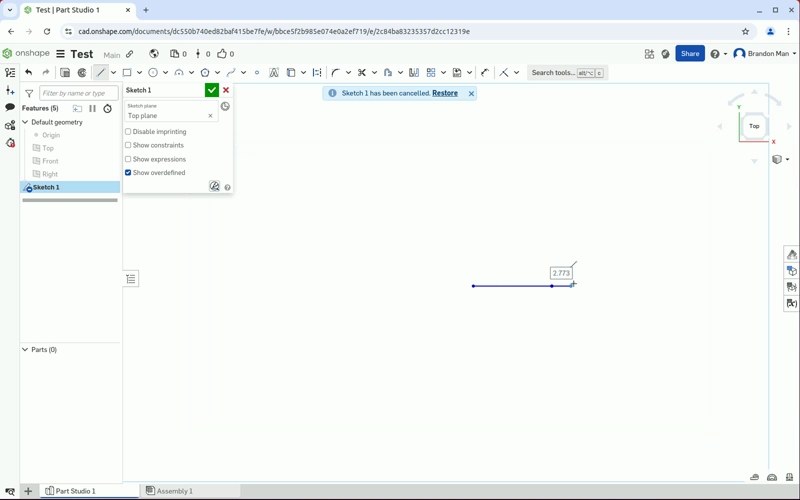
scroll(6)
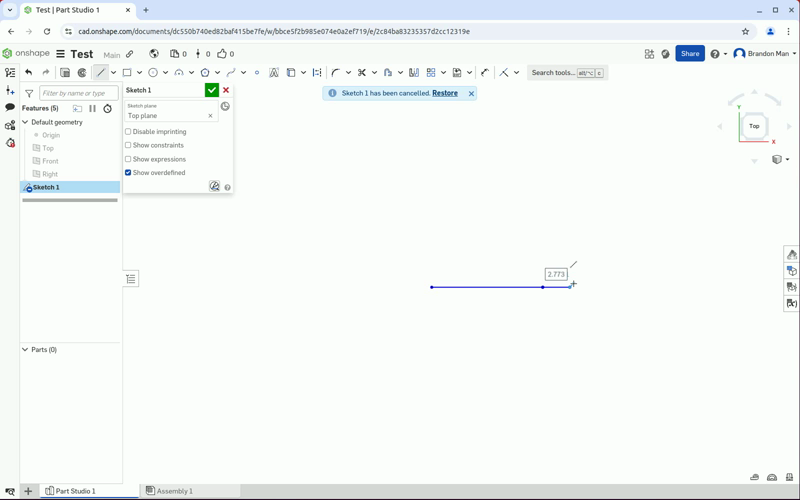
scroll(6)
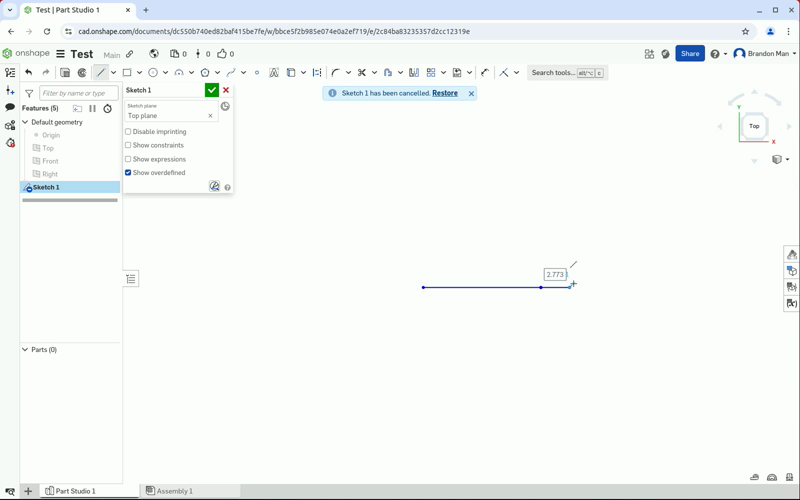
scroll(6)
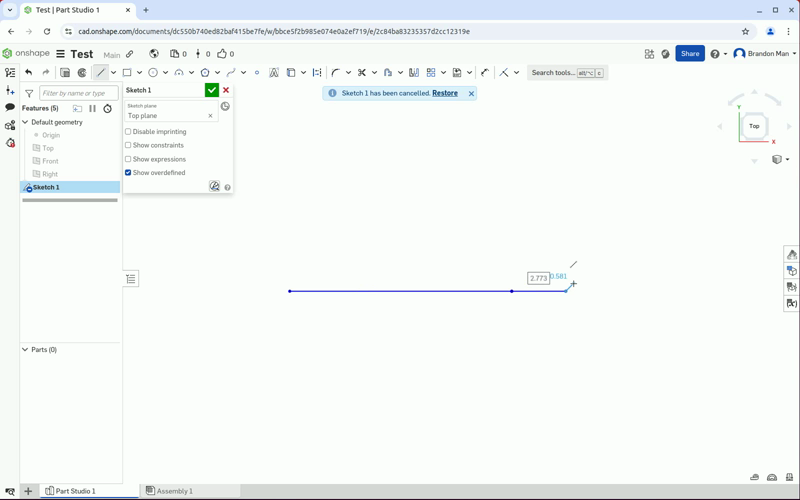
scroll(6)
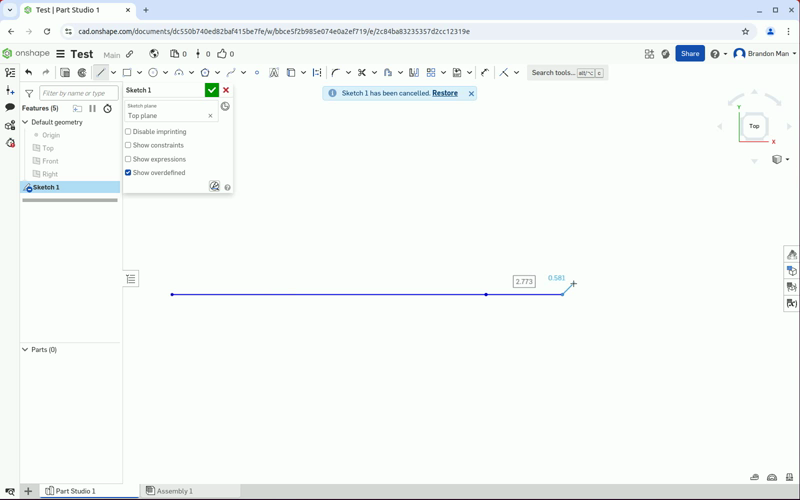
scroll(6)
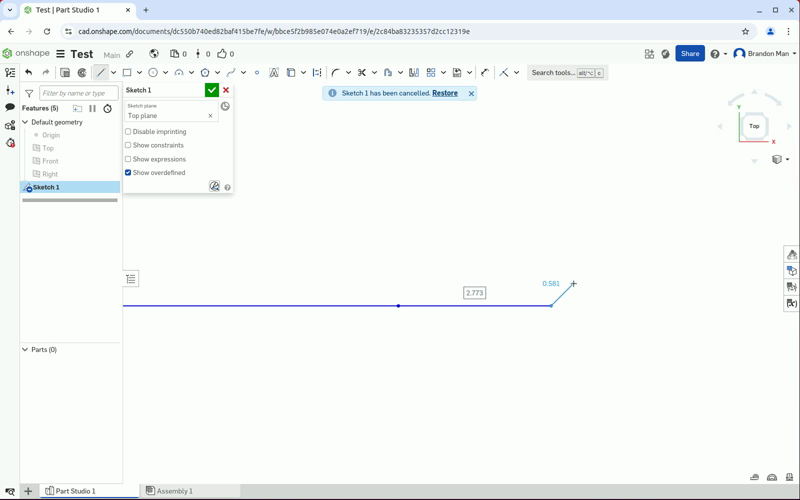
click(573, 283)
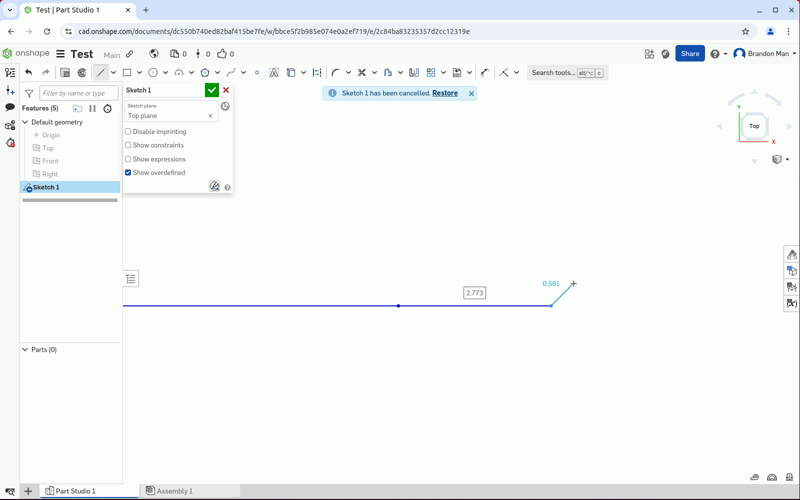
scroll(-6)
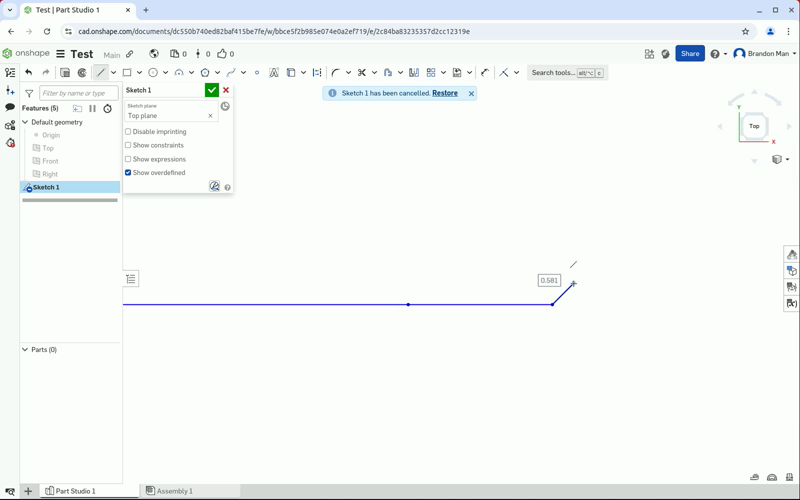
scroll(-6)
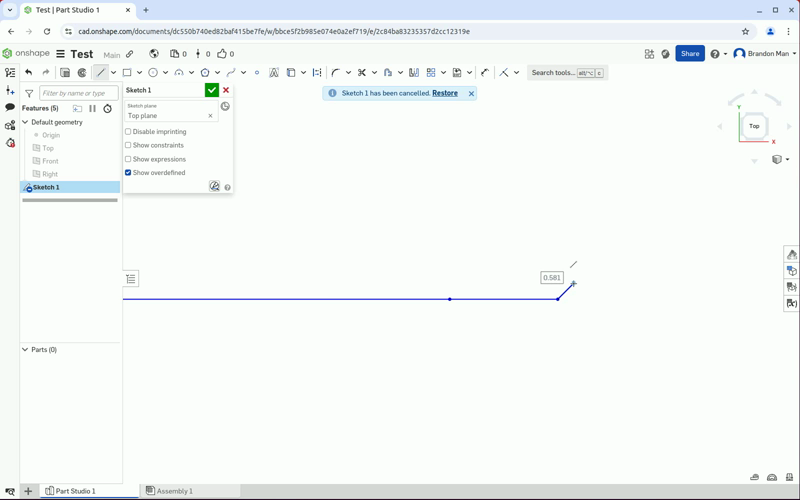
scroll(-6)
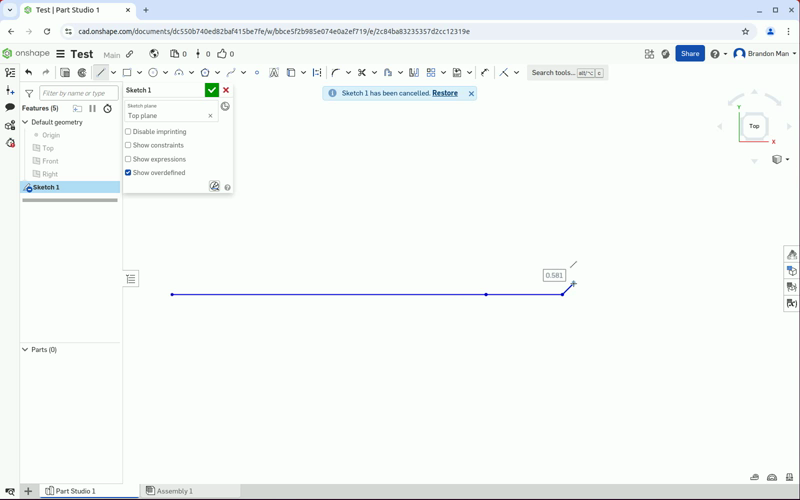
scroll(-6)
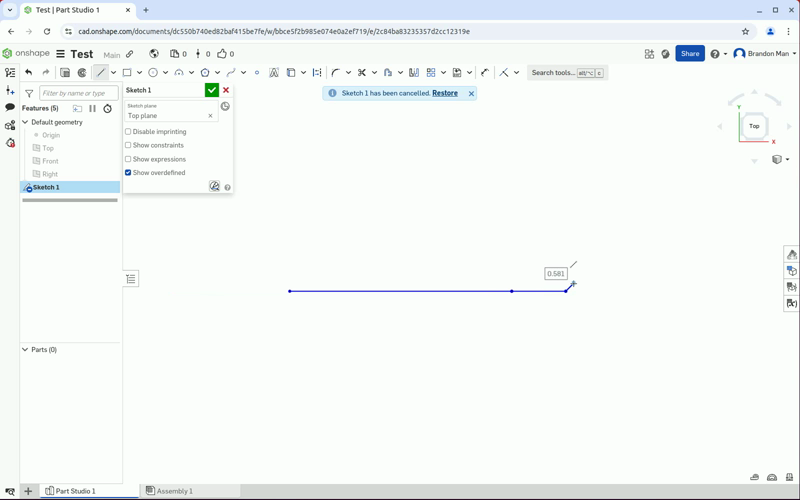
scroll(-6)
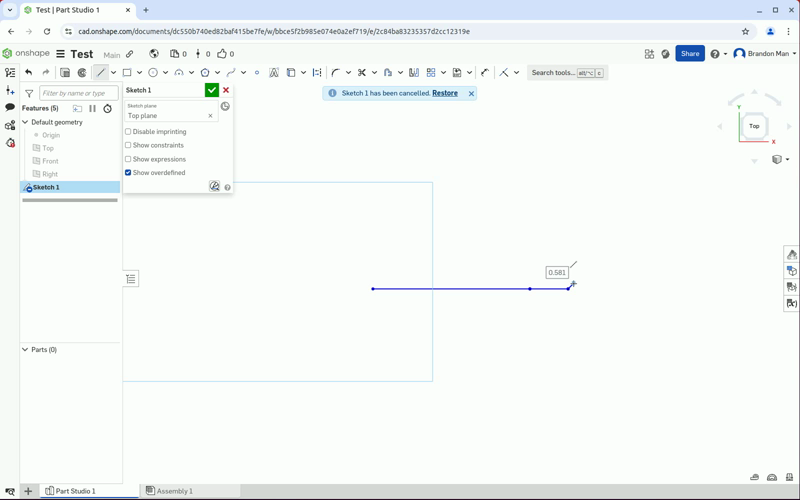
scroll(-6)
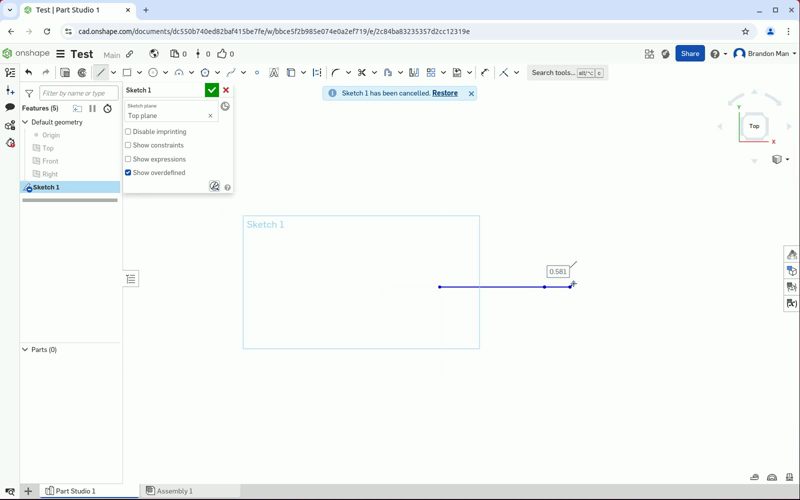
scroll(-6)
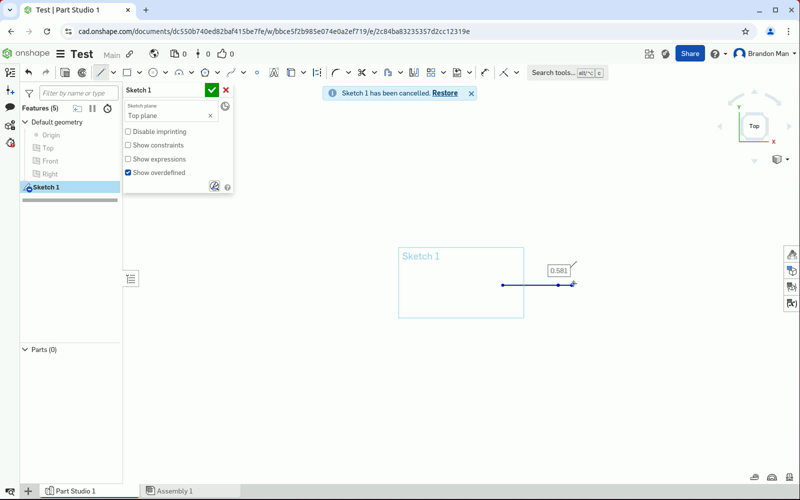
key_up(shift)
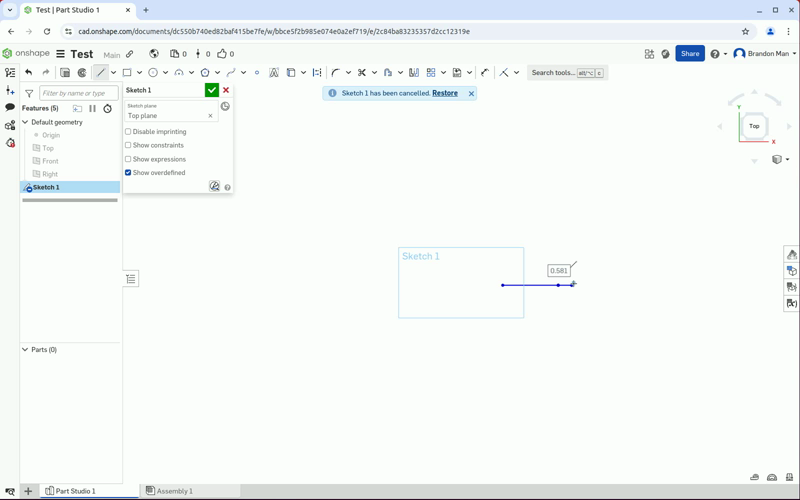
key_down(shift)
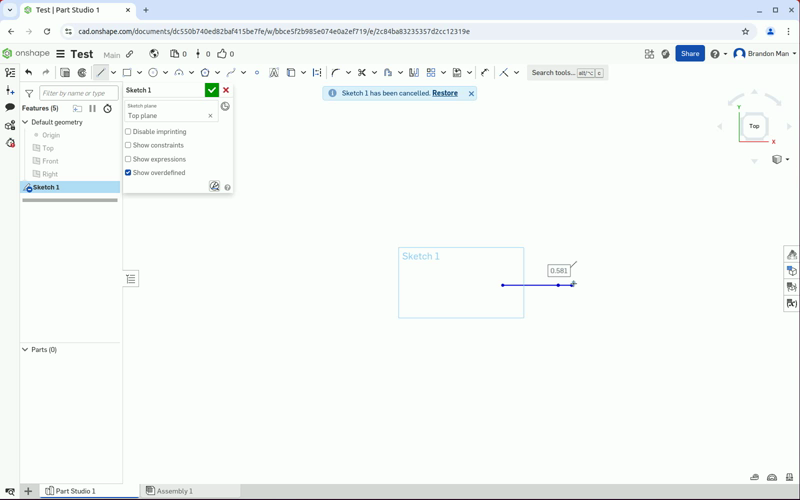
mouse_move(589, 283)
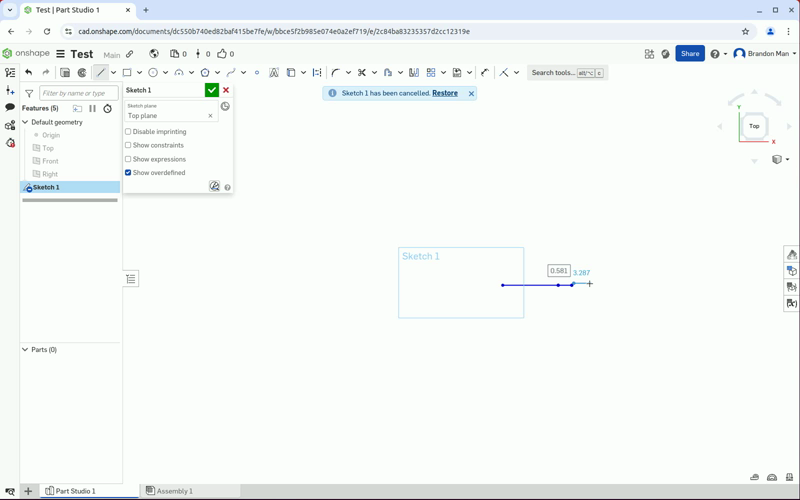
mouse_move(571, 280)
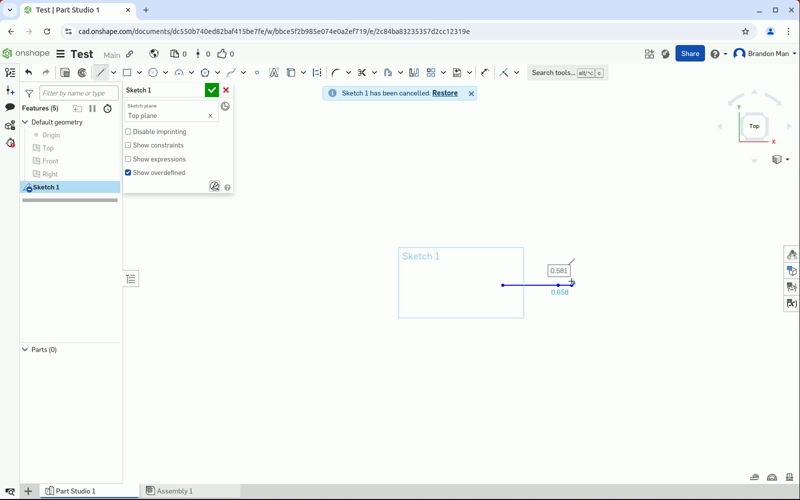
scroll(6)
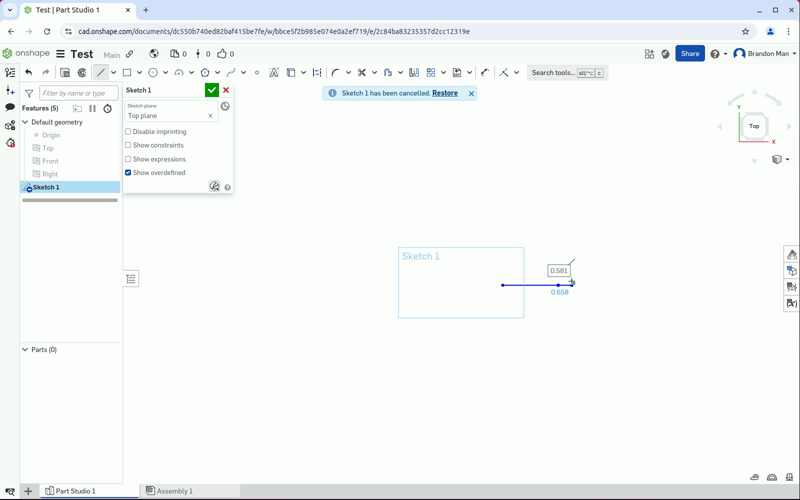
scroll(6)
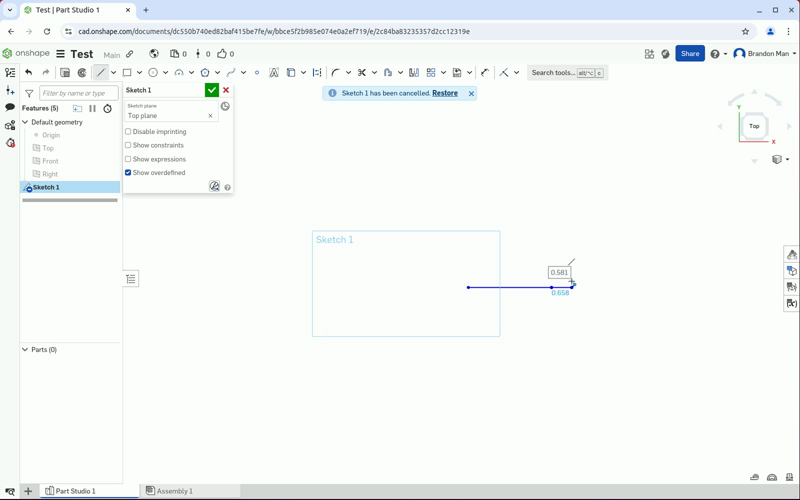
scroll(6)
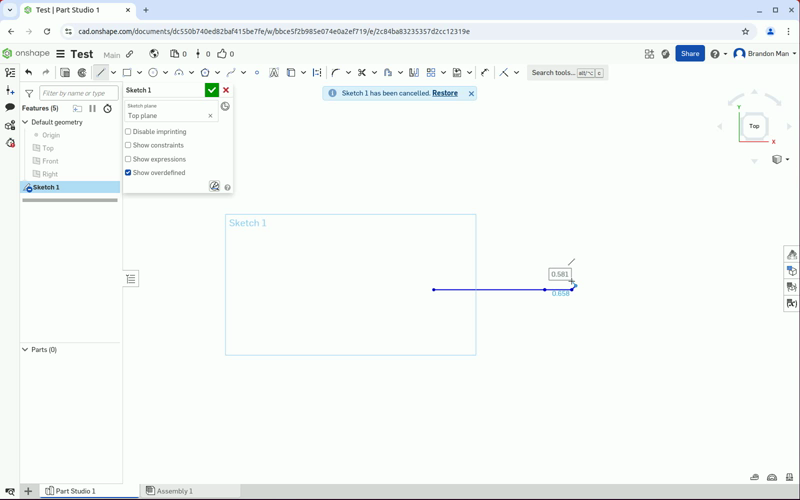
scroll(6)
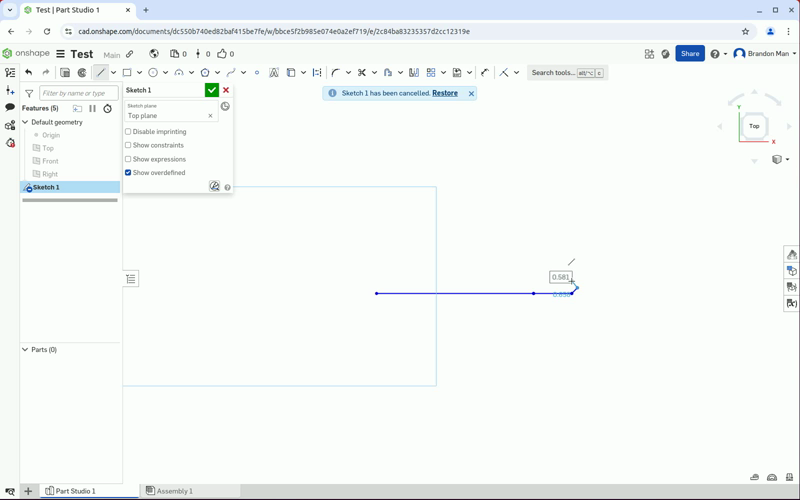
scroll(6)
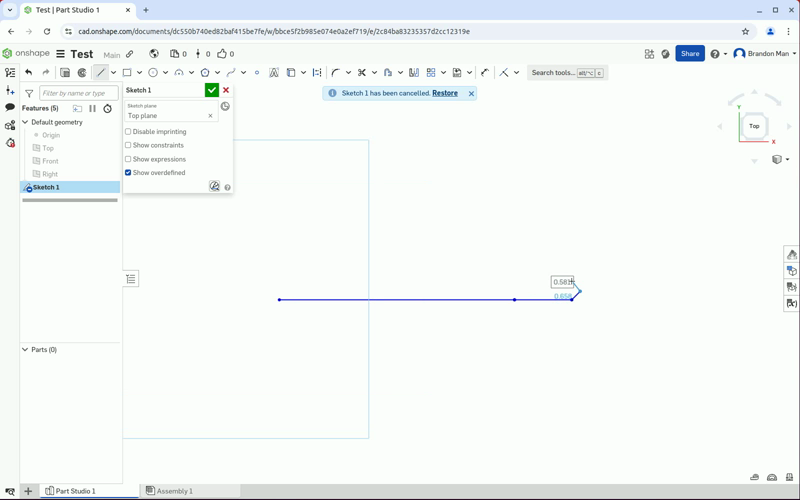
scroll(6)
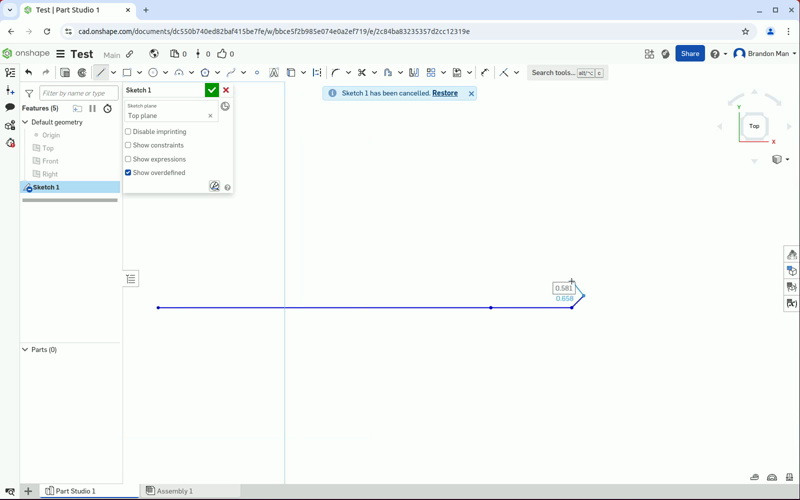
scroll(6)
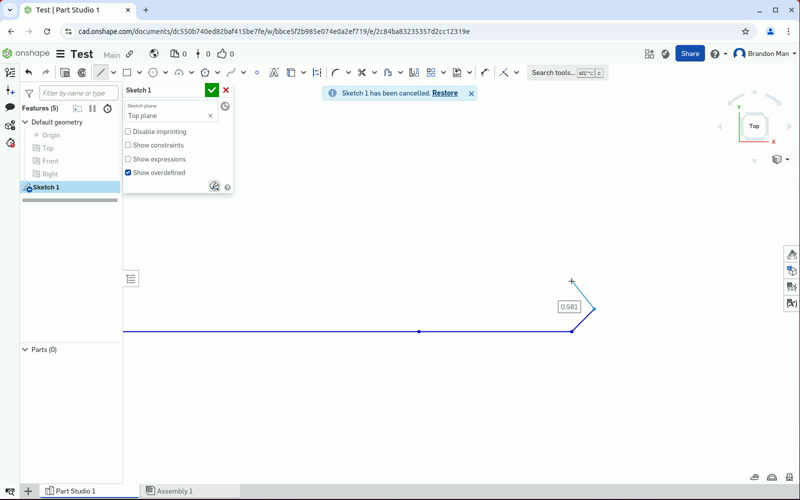
click(571, 280)
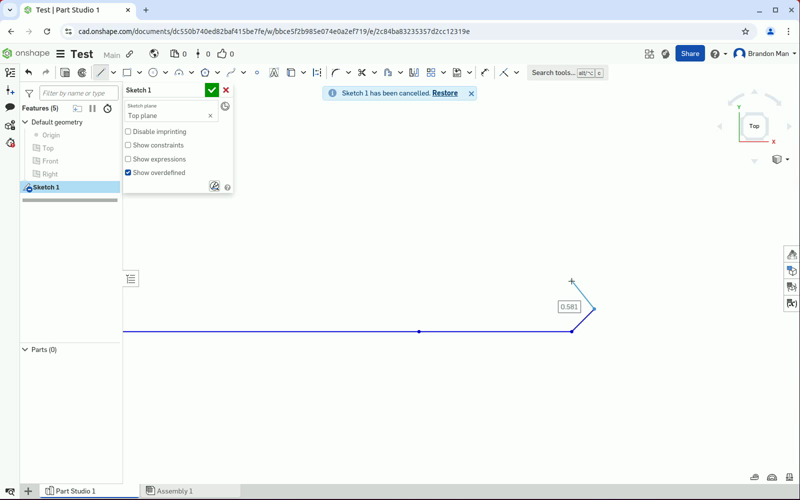
scroll(-6)
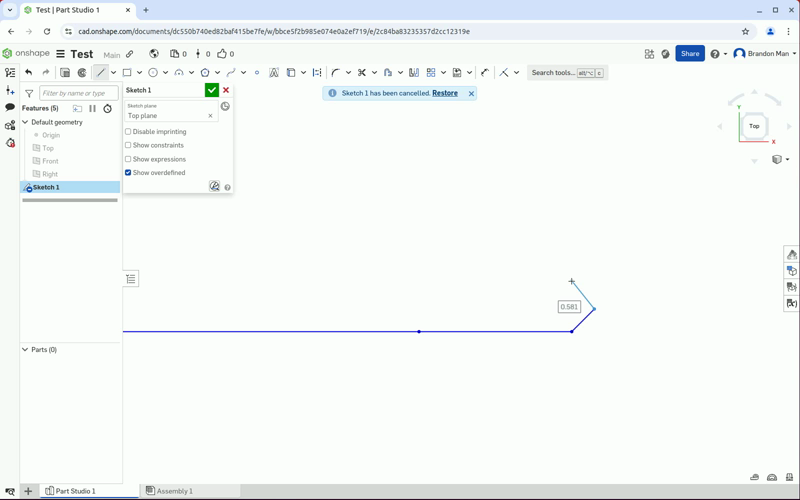
scroll(-6)
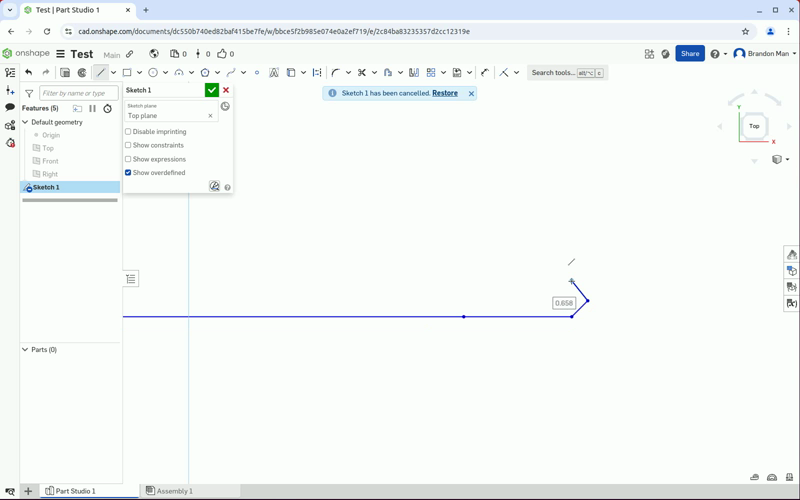
scroll(-6)
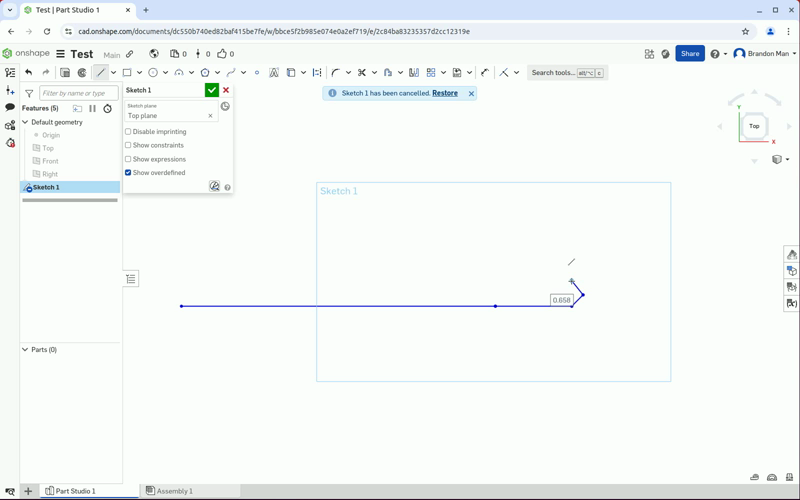
scroll(-6)
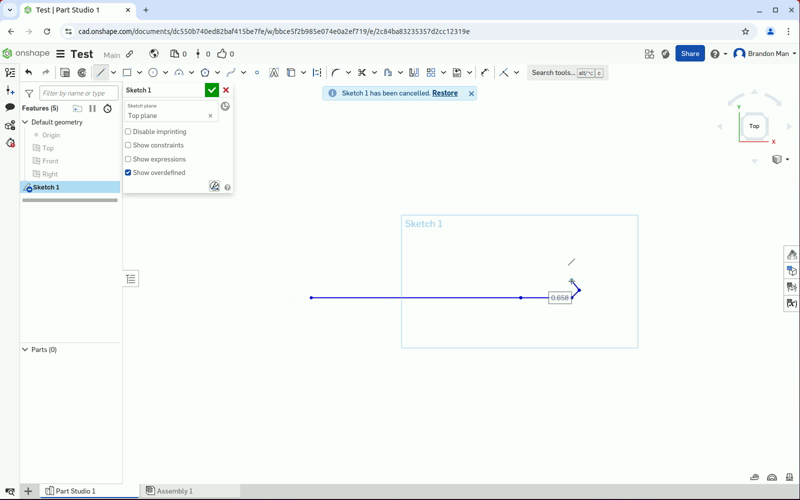
scroll(-6)
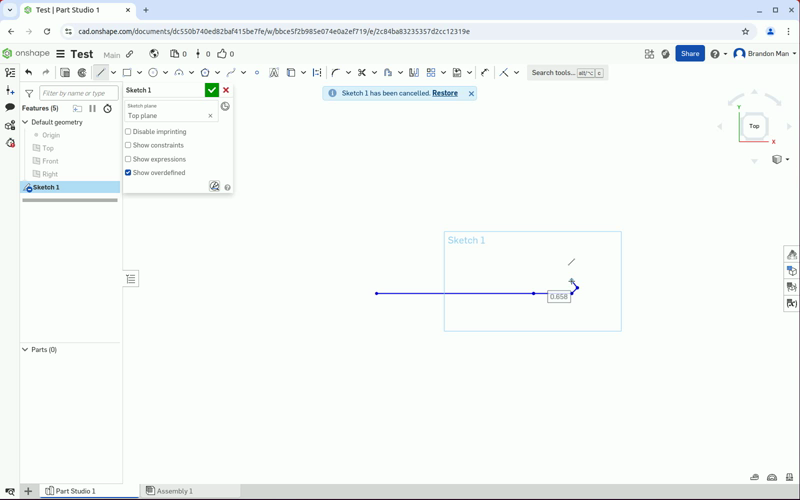
scroll(-6)
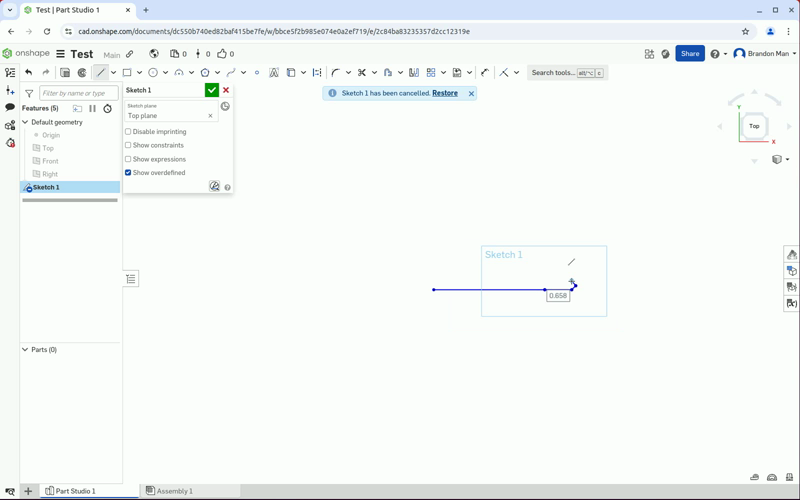
scroll(-6)
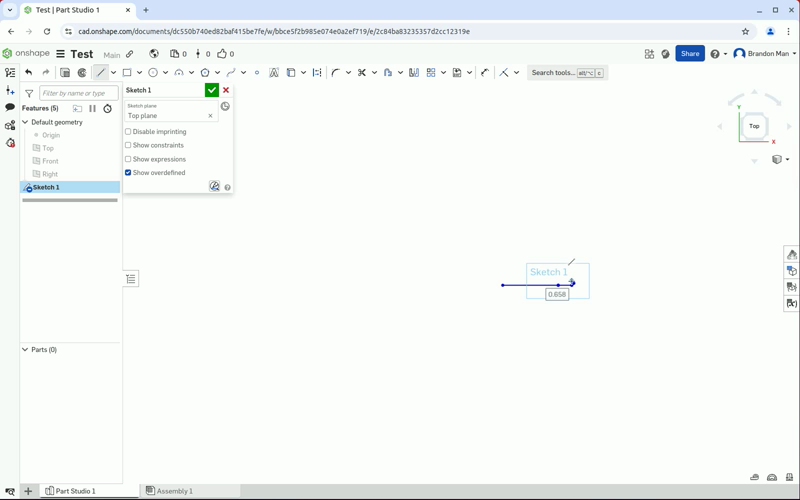
key_up(shift)
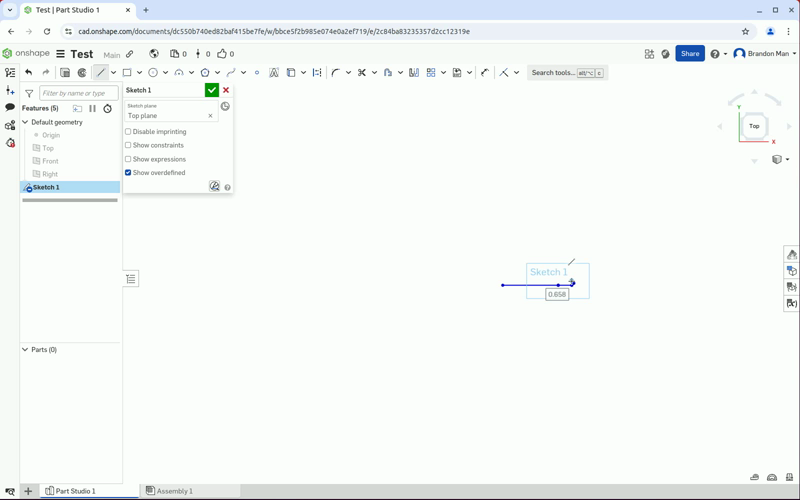
key_down(shift)
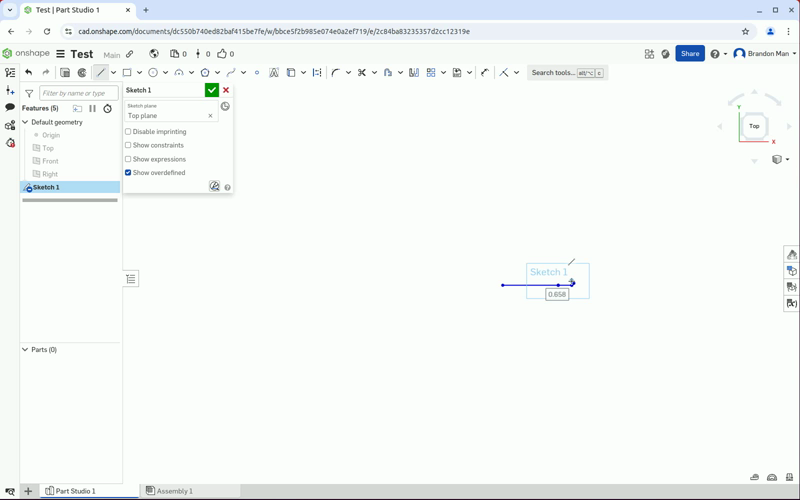
mouse_move(589, 280)
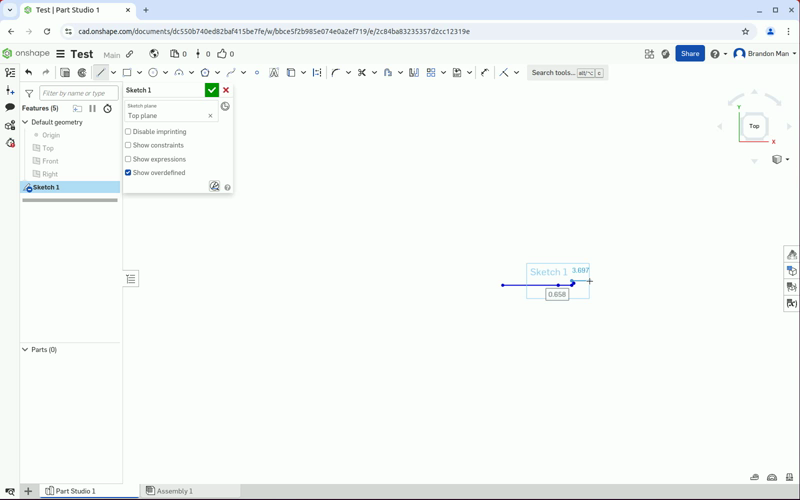
mouse_move(558, 280)
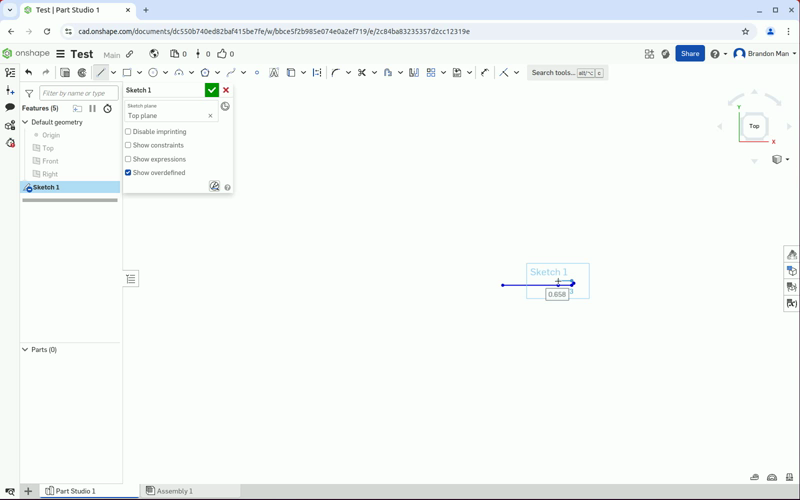
click(558, 280)
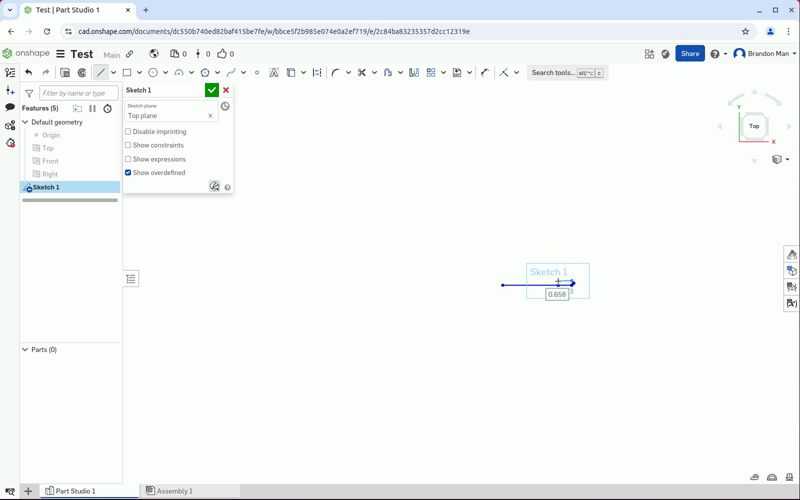
key_up(shift)
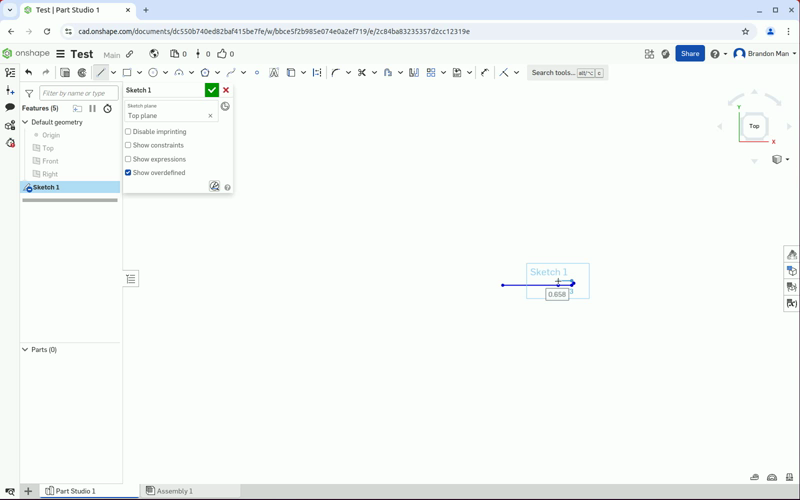
key_down(shift)
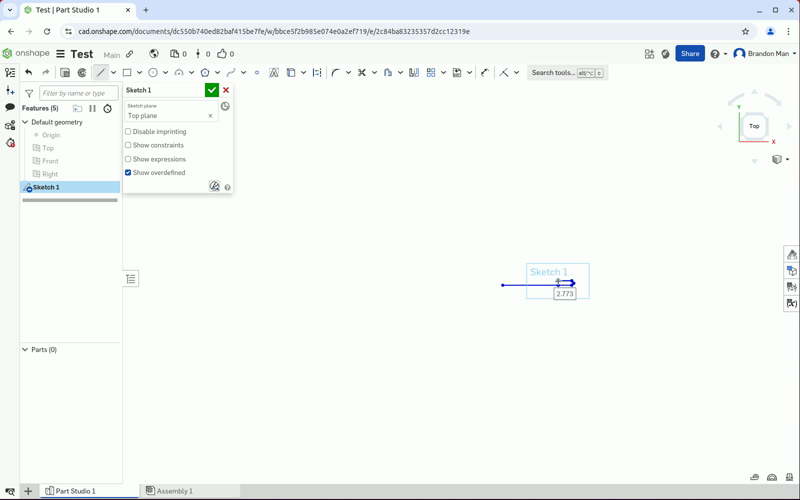
mouse_move(588, 280)
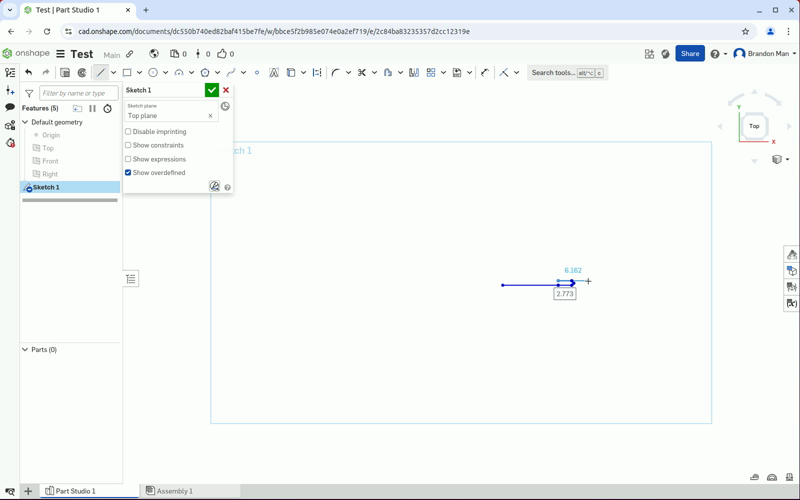
mouse_move(502, 280)
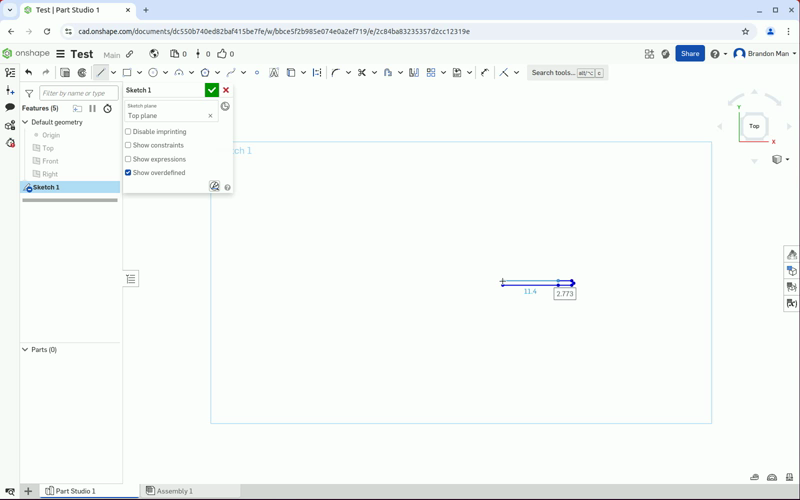
click(502, 280)
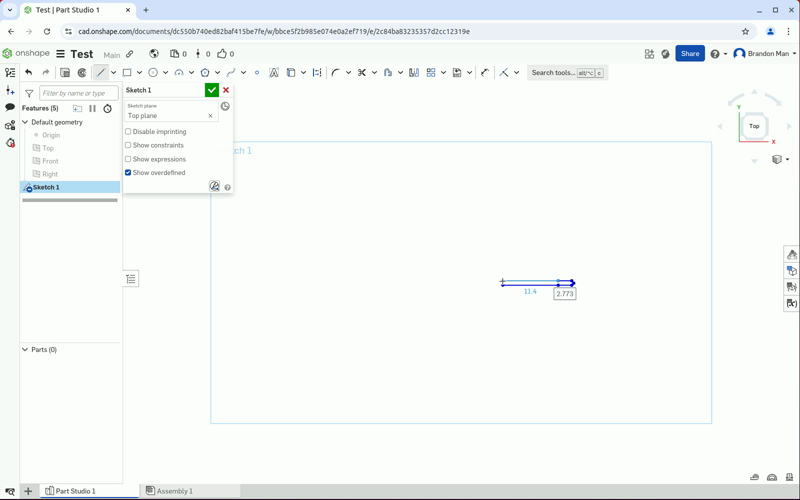
key_up(shift)
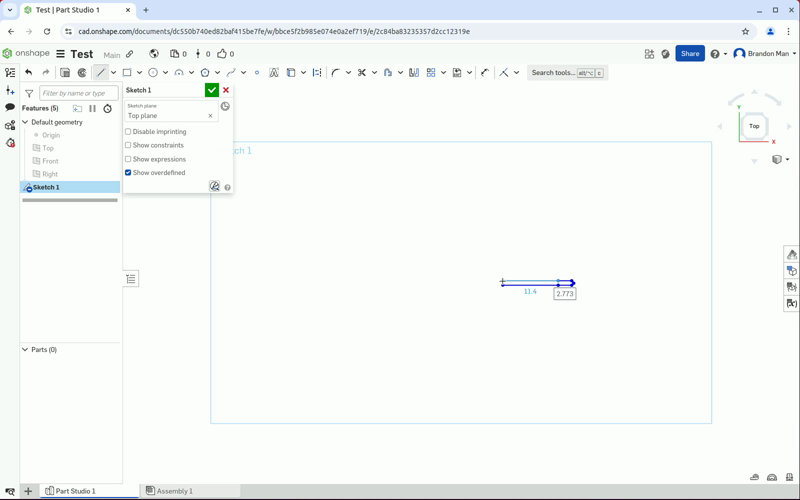
mouse_move(532, 280)
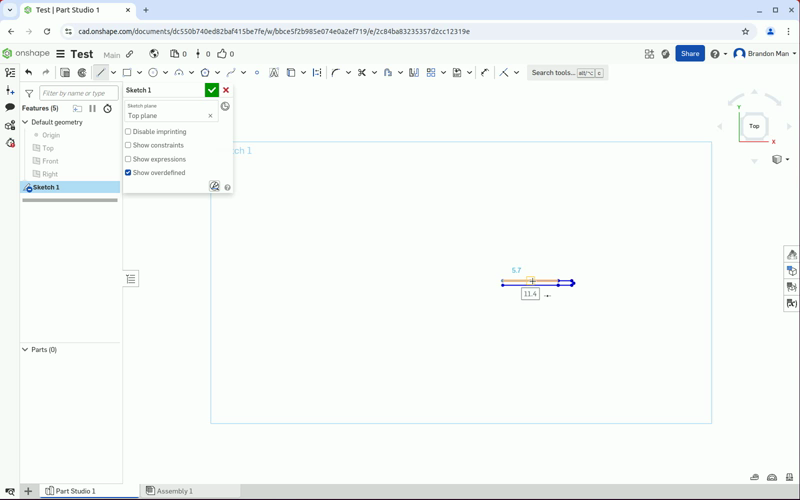
key_down(shift)
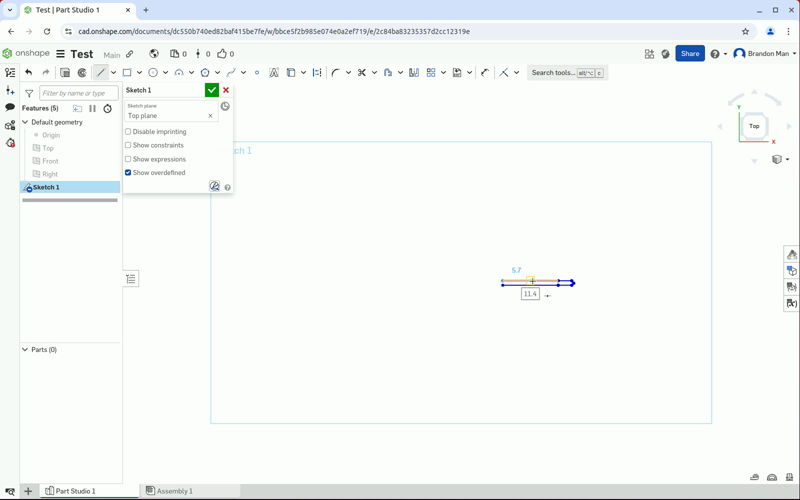
mouse_move(502, 285)
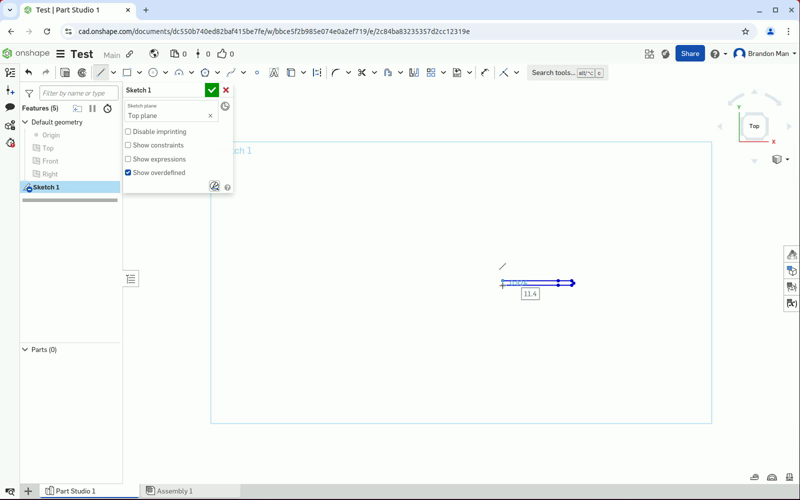
scroll(6)
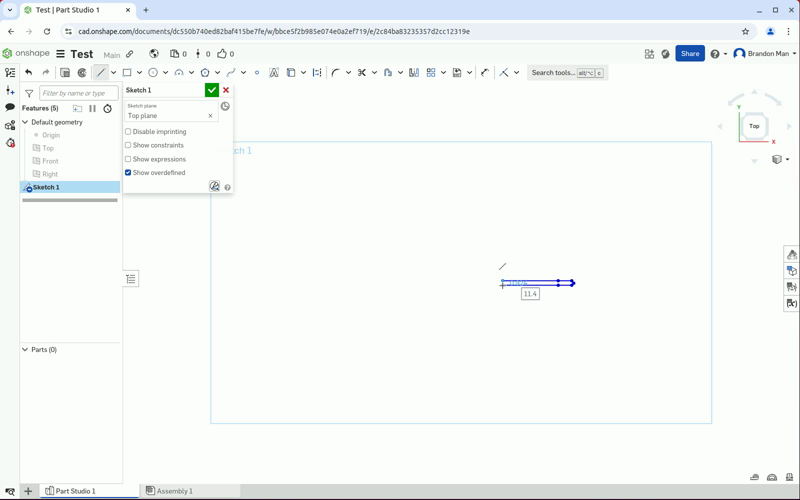
scroll(6)
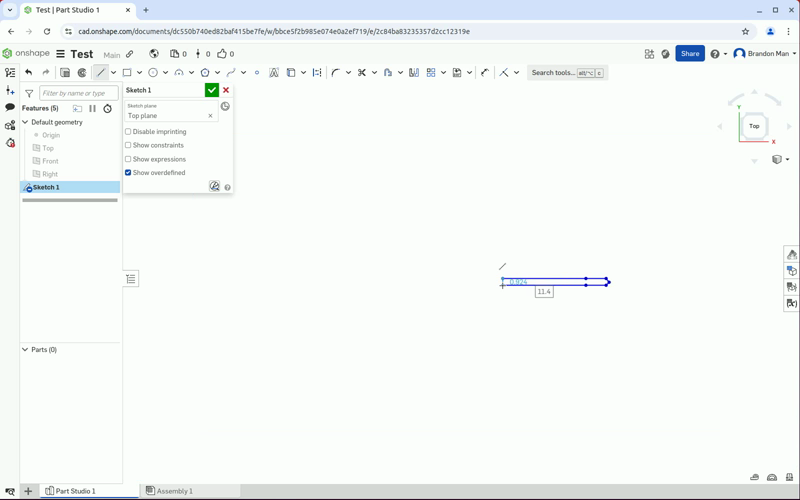
scroll(6)
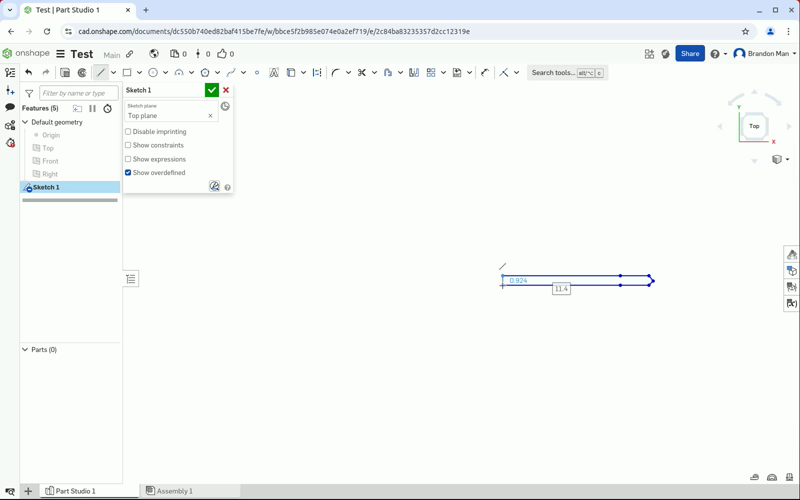
scroll(6)
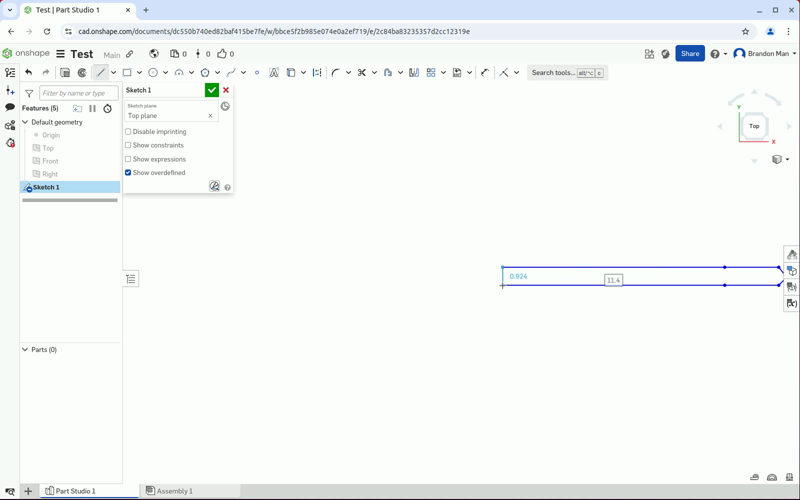
scroll(6)
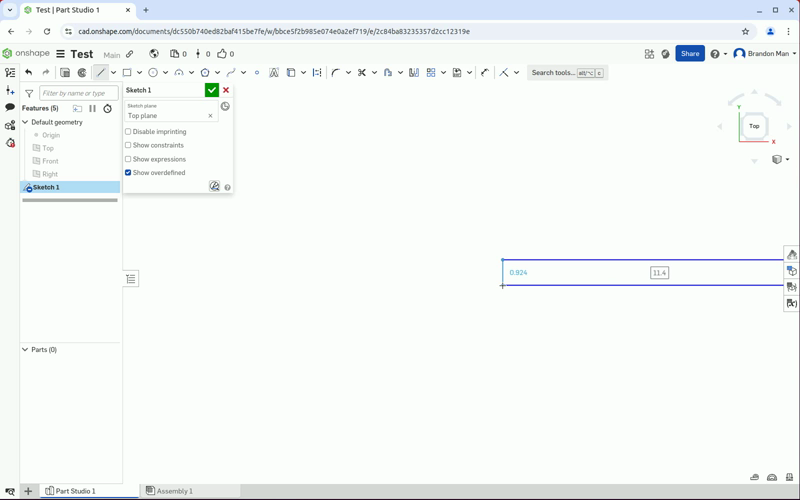
scroll(6)
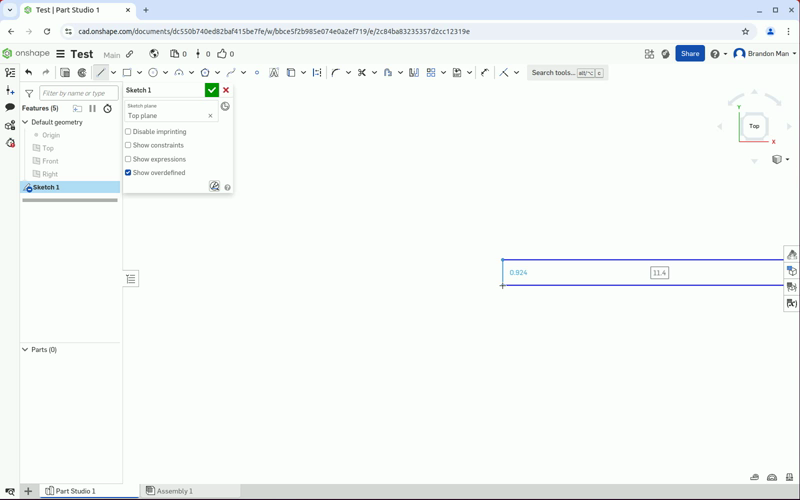
scroll(6)
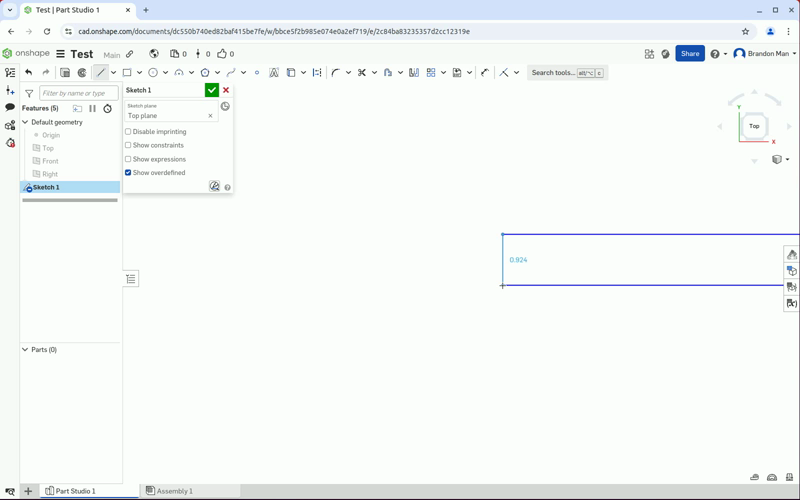
key_up(shift)
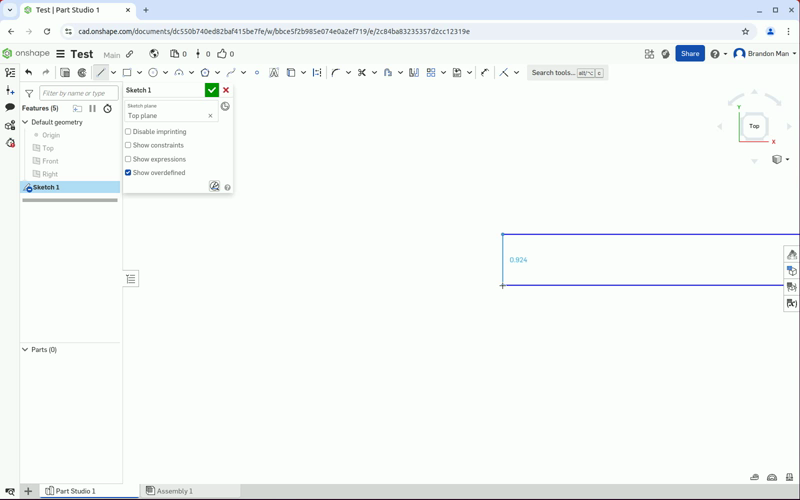
click(502, 285)
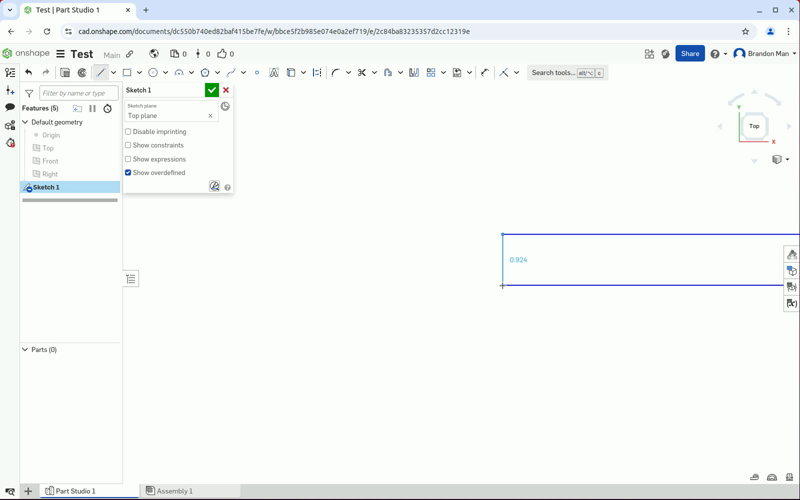
scroll(-6)
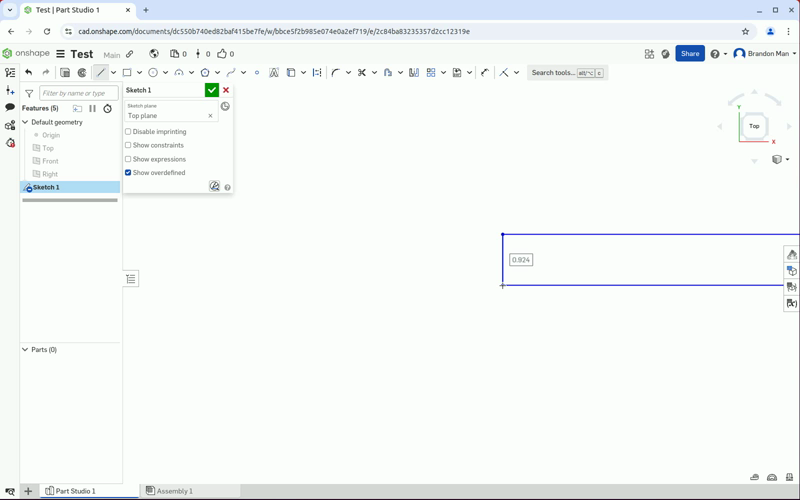
scroll(-6)
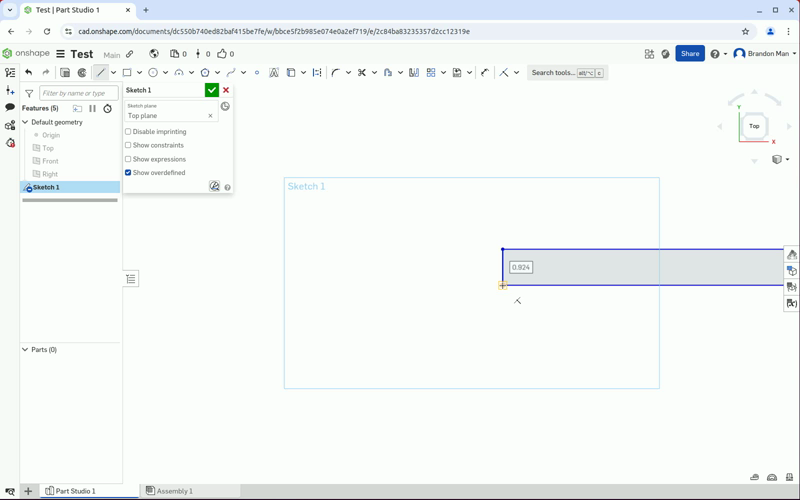
scroll(-6)
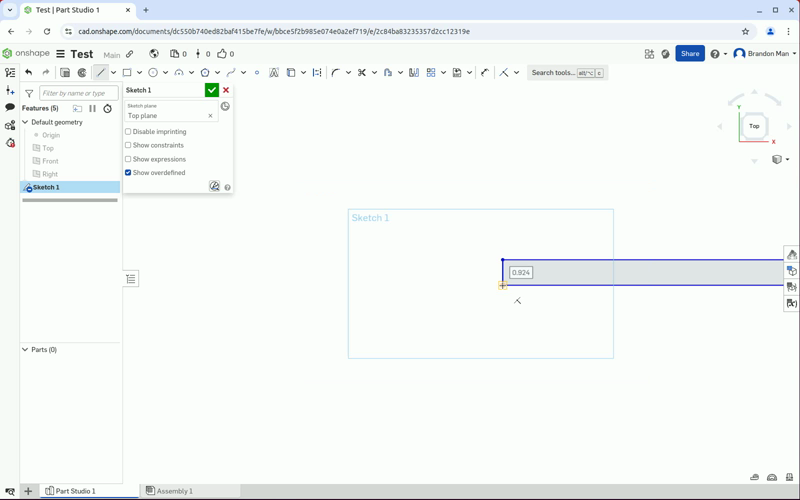
scroll(-6)
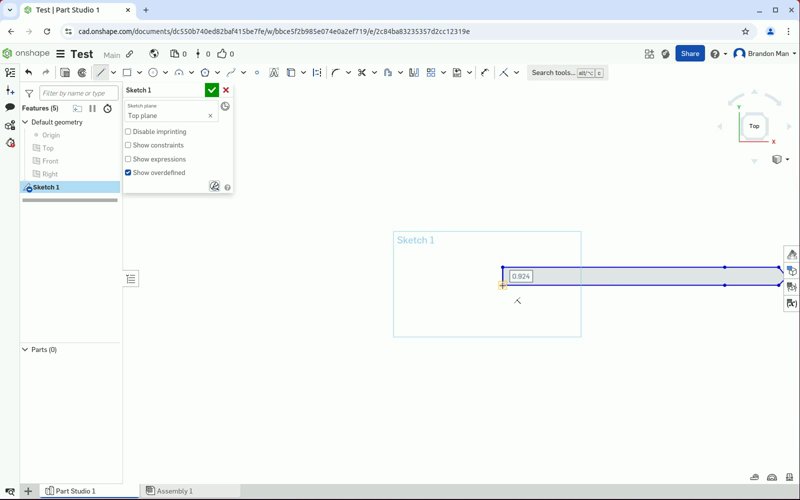
scroll(-6)
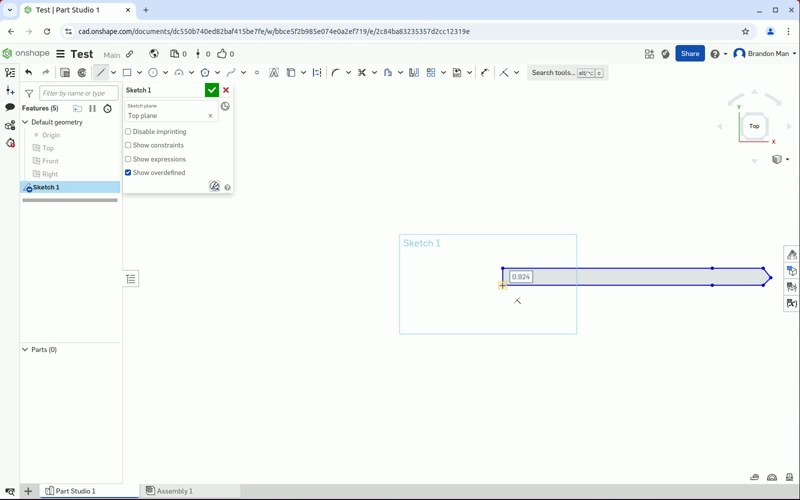
scroll(-6)
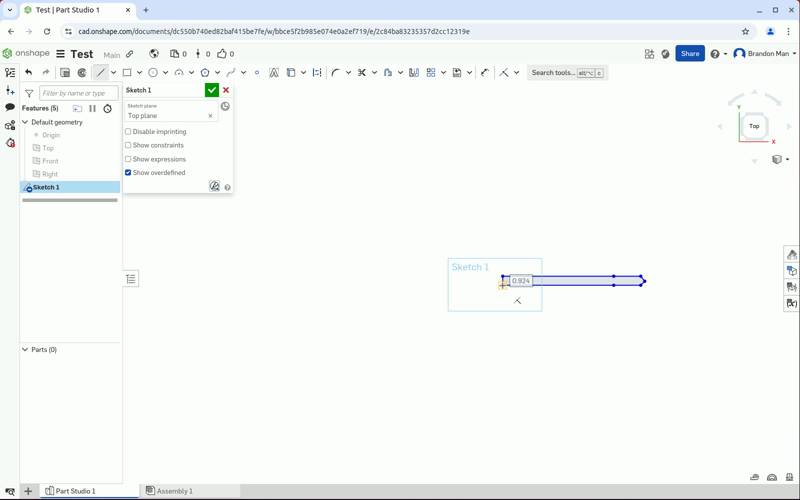
scroll(-6)
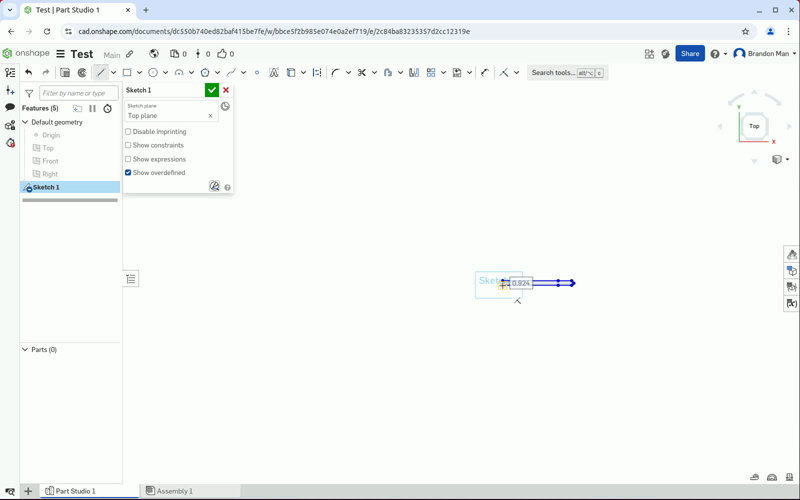
key(esc)
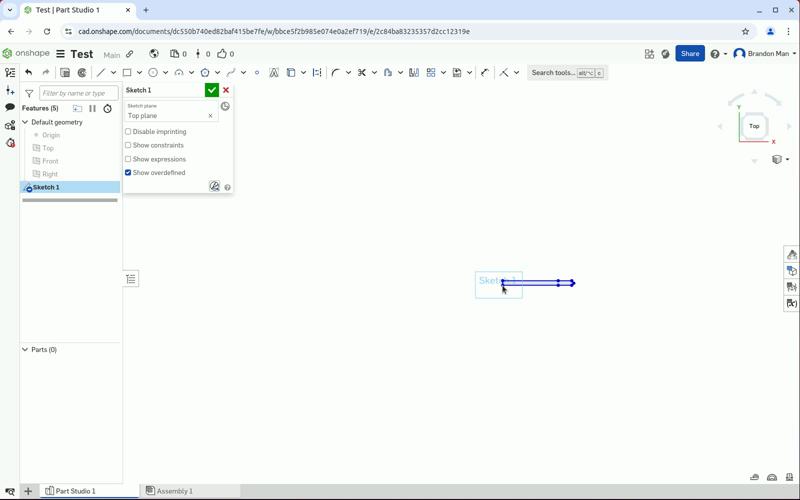
mouse_move(537, 282)
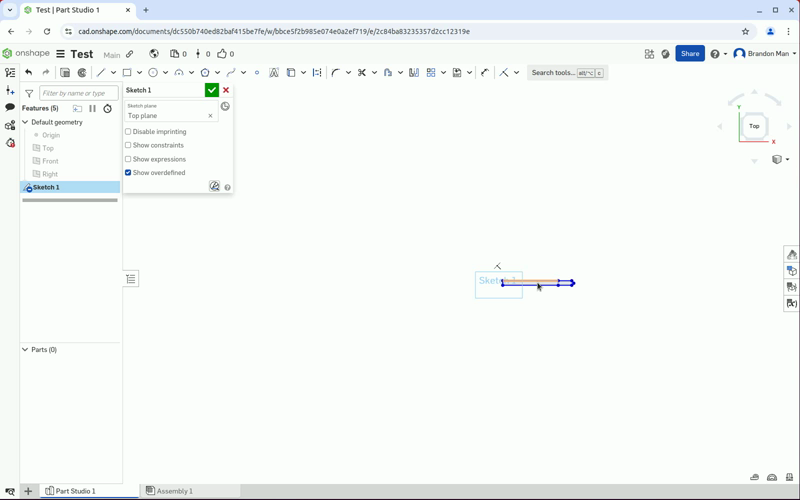
scroll(6)
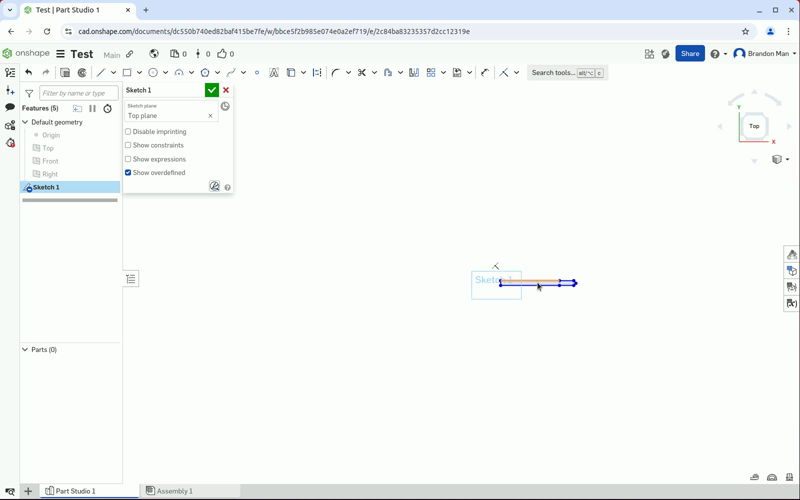
scroll(6)
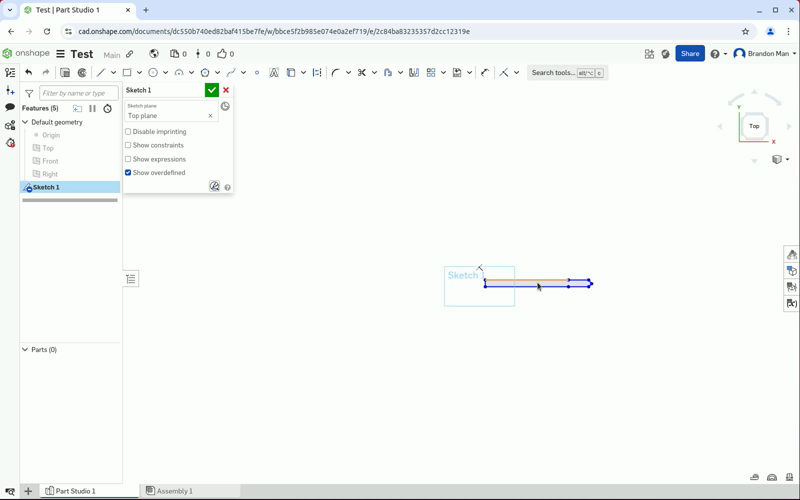
scroll(6)
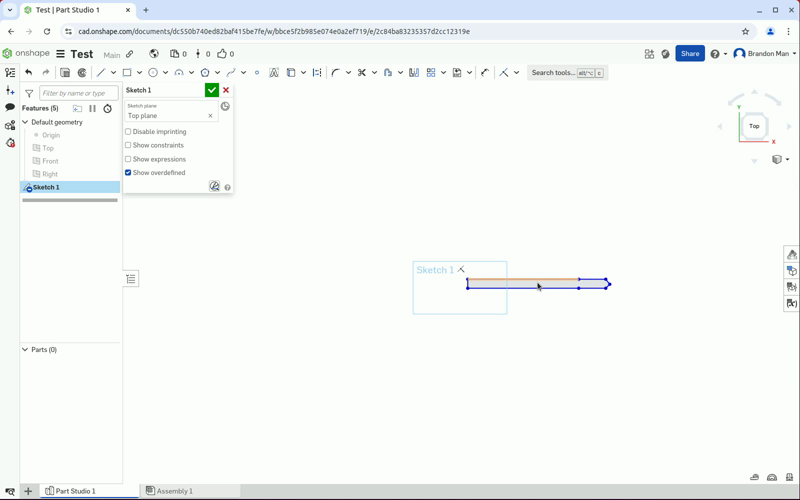
scroll(6)
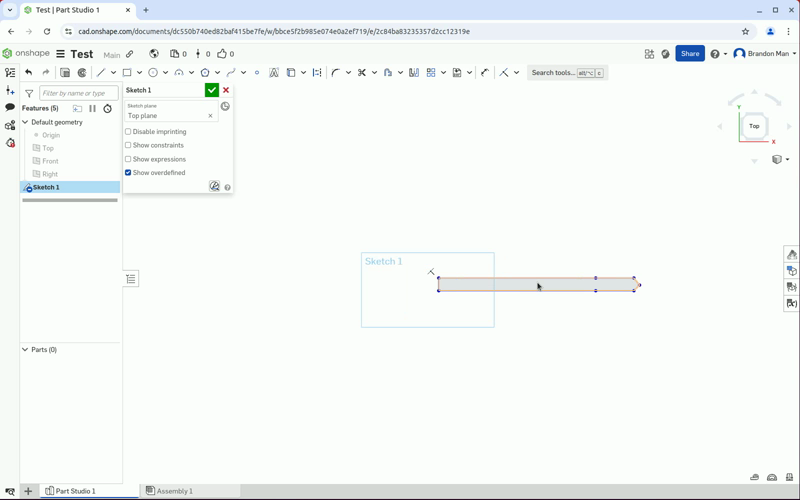
scroll(6)
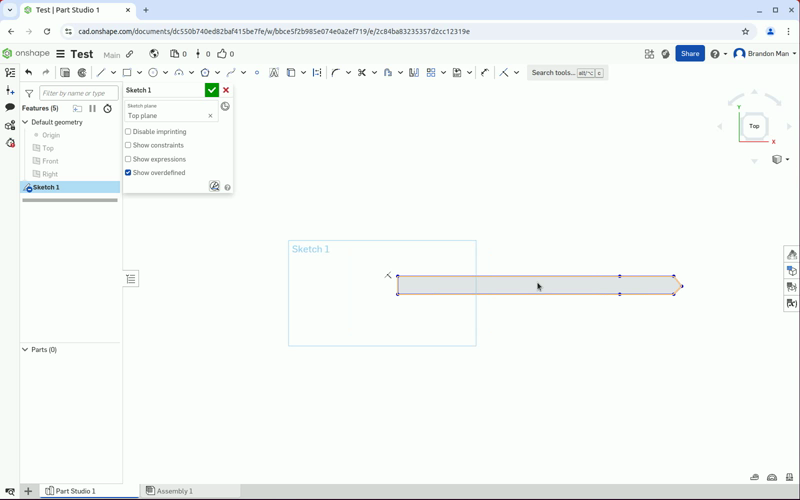
scroll(6)
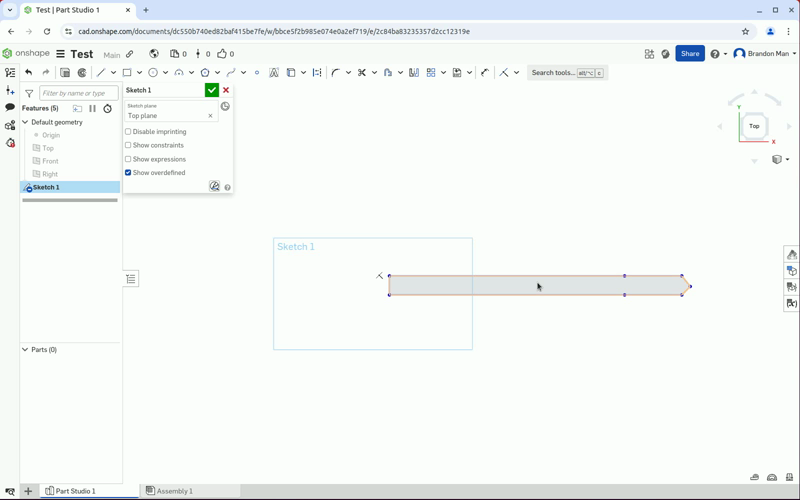
scroll(6)
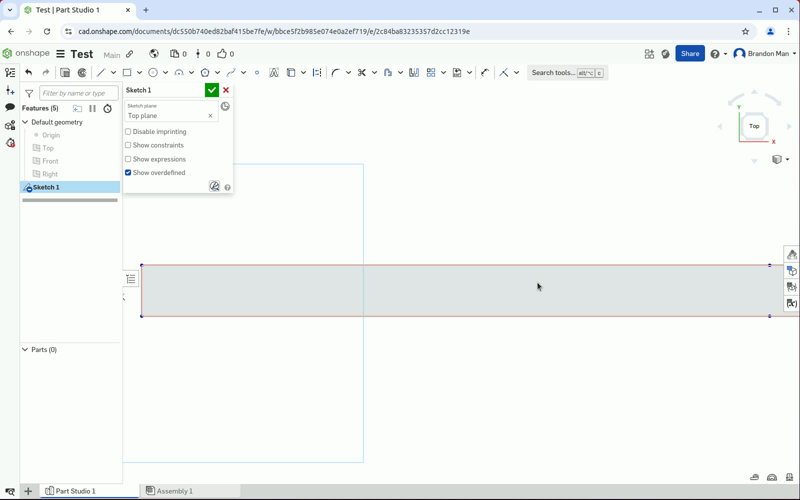
click(537, 282)
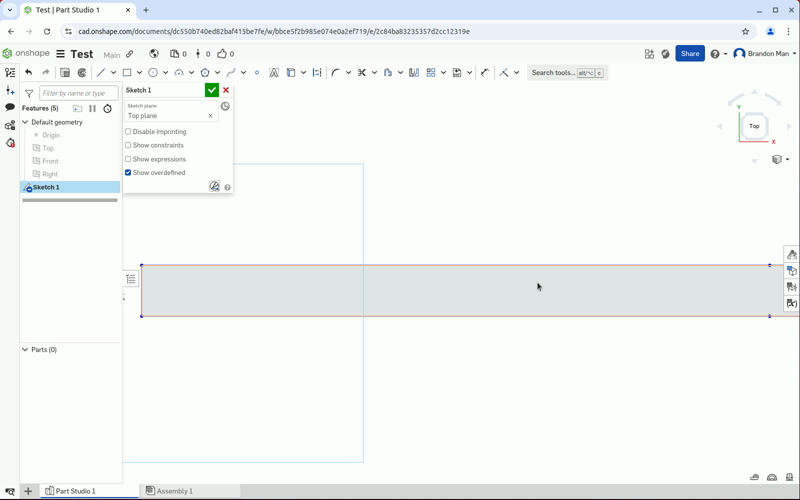
scroll(-6)
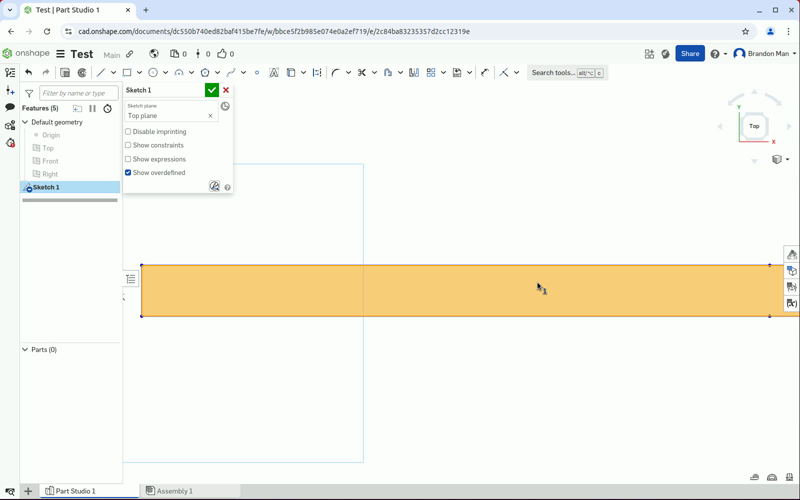
scroll(-6)
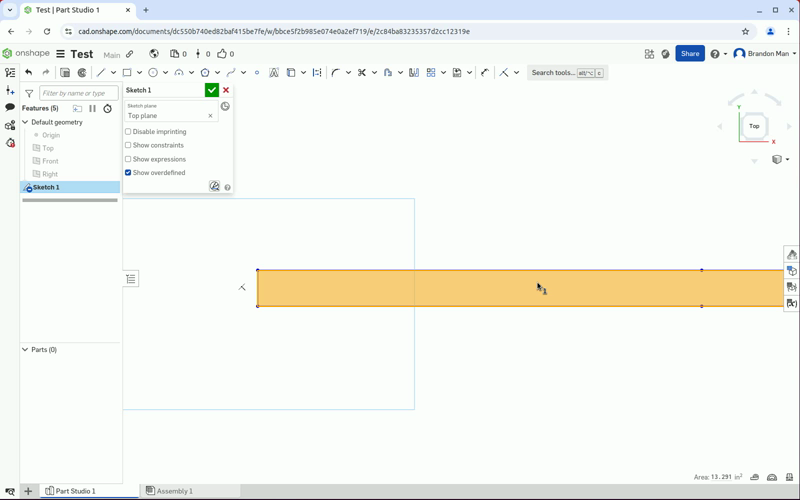
scroll(-6)
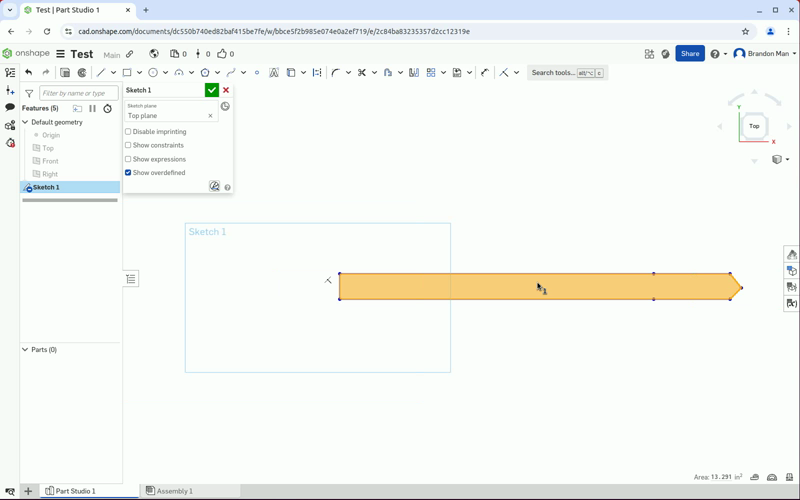
scroll(-6)
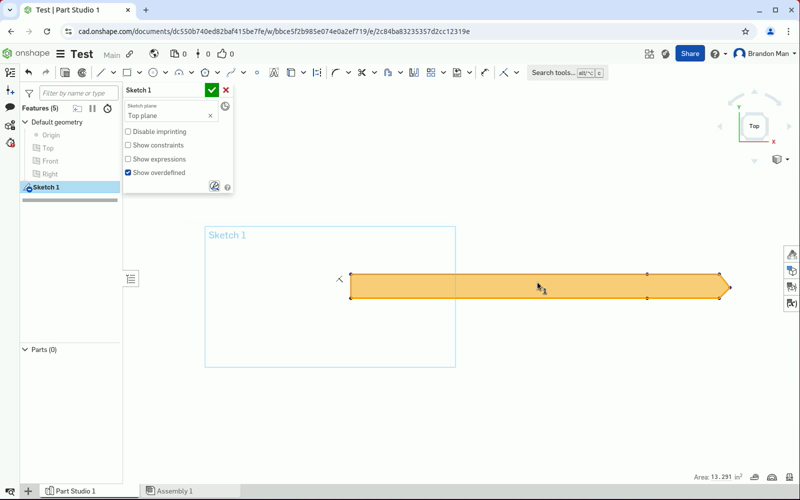
scroll(-6)
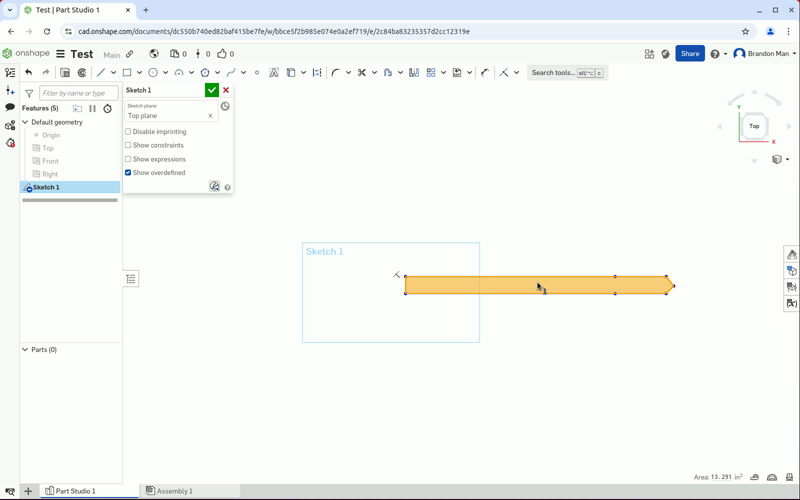
scroll(-6)
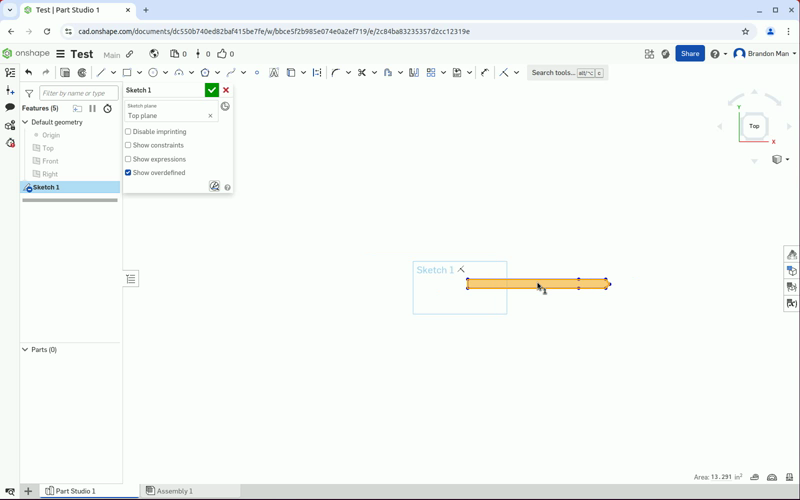
scroll(-6)
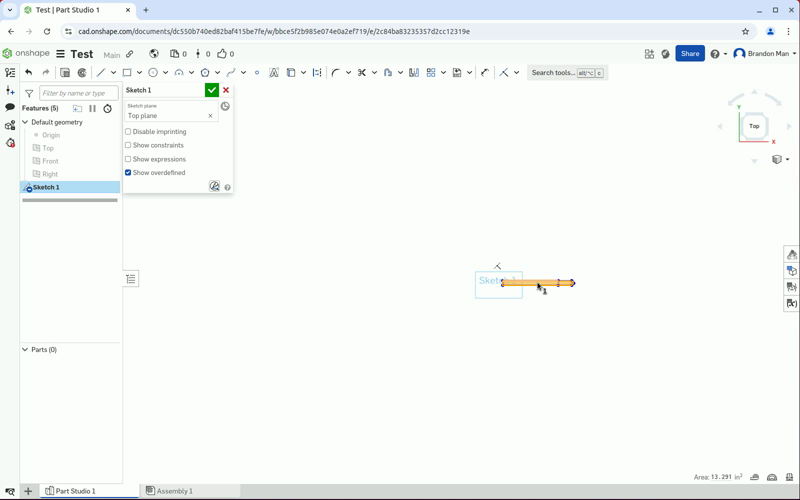
mouse_move(73, 352)
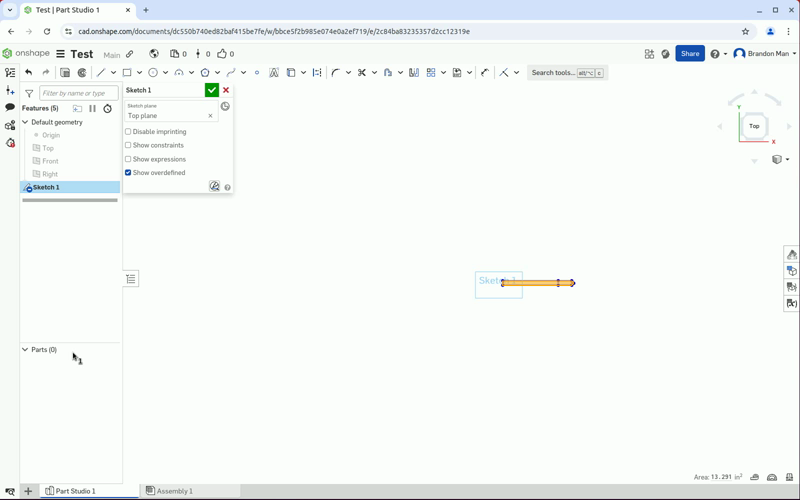
key(shift+y)
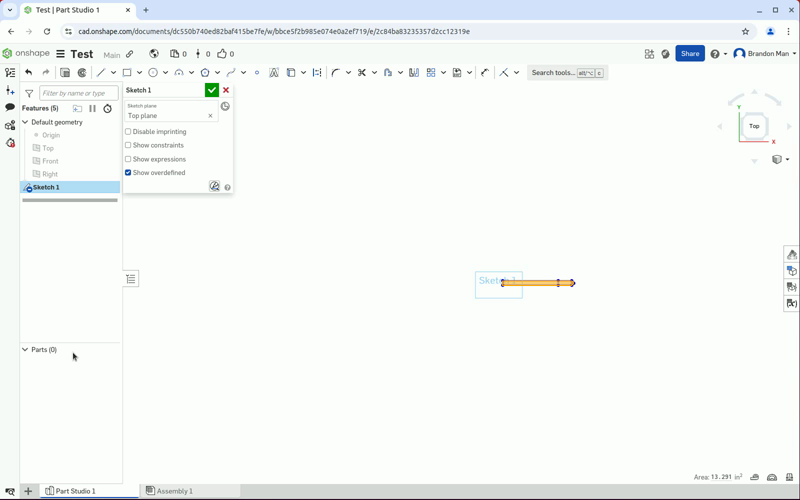
key(shift+e)
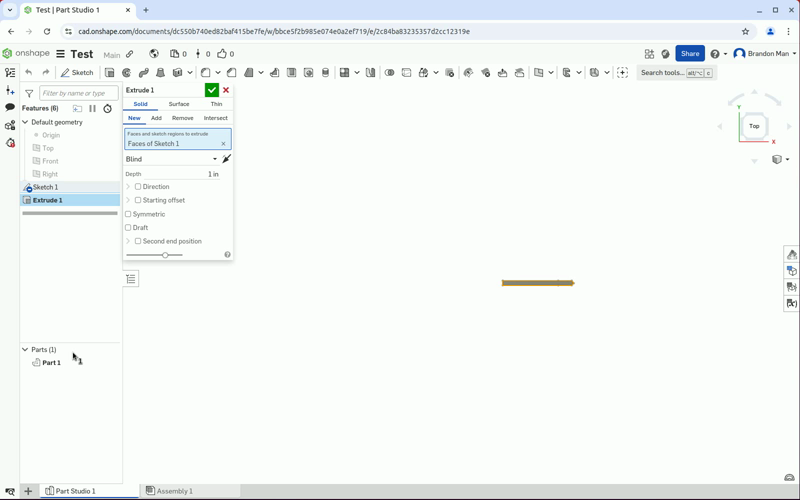
mouse_move(143, 106)
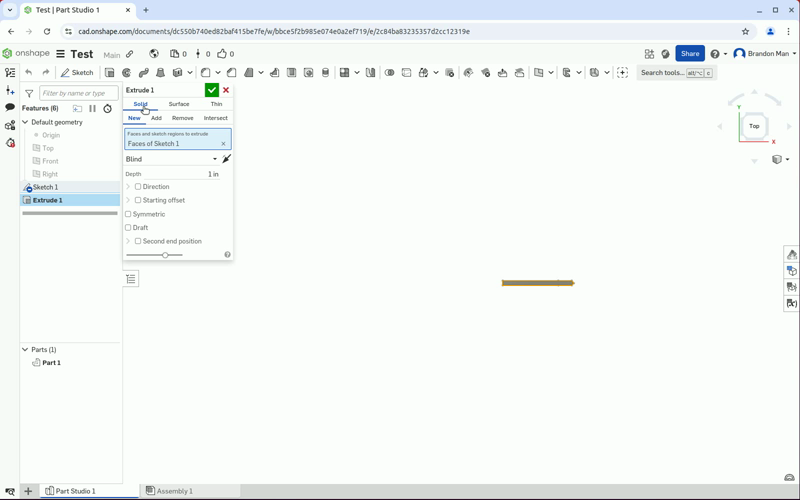
click(143, 106)
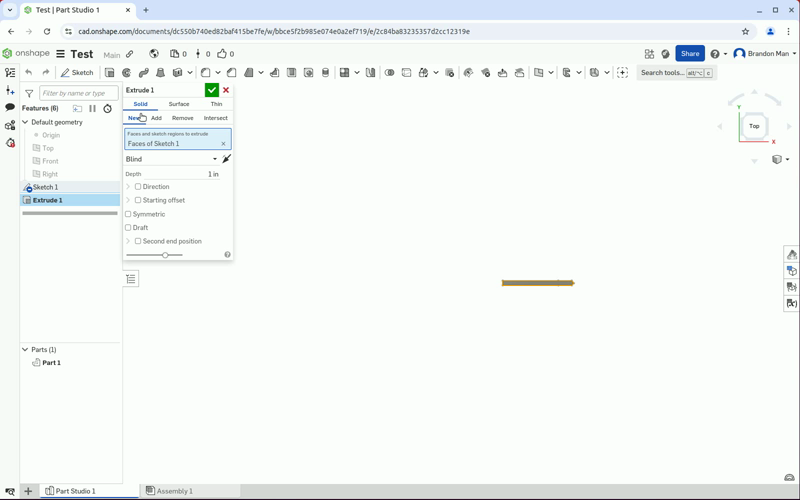
mouse_move(137, 120)
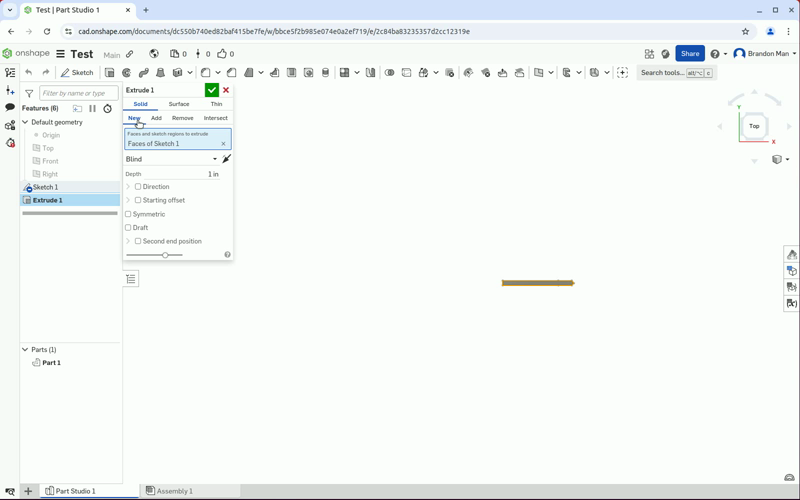
click(137, 120)
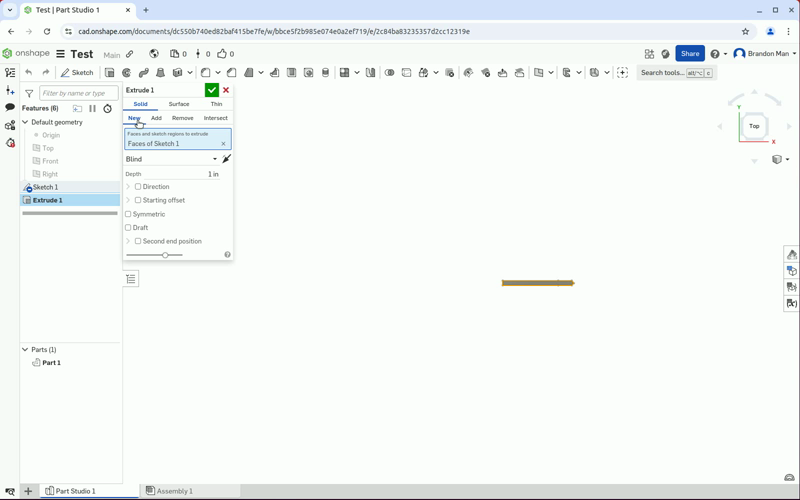
key(tab, 4)
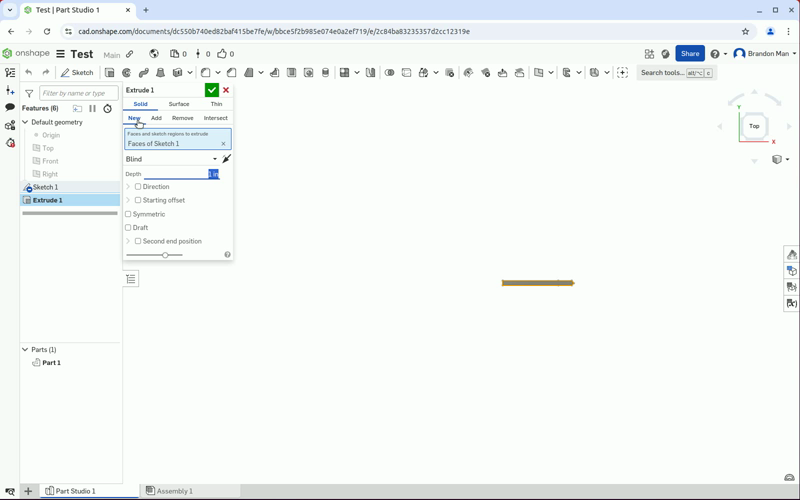
text(13.48)
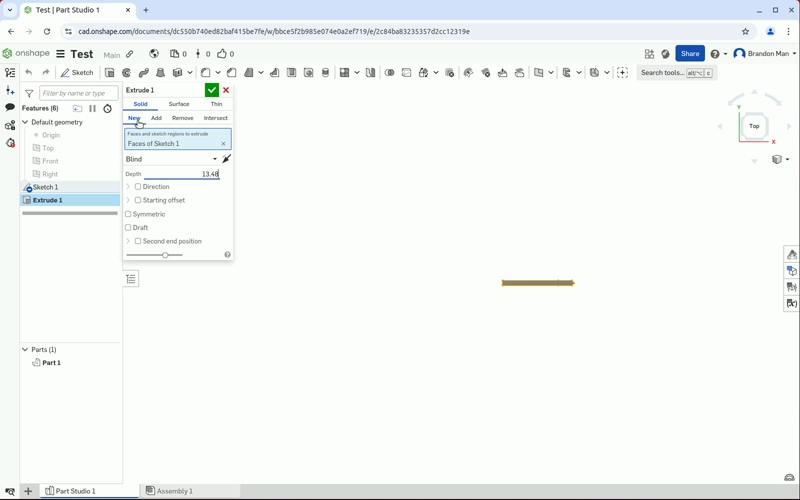
key(enter)
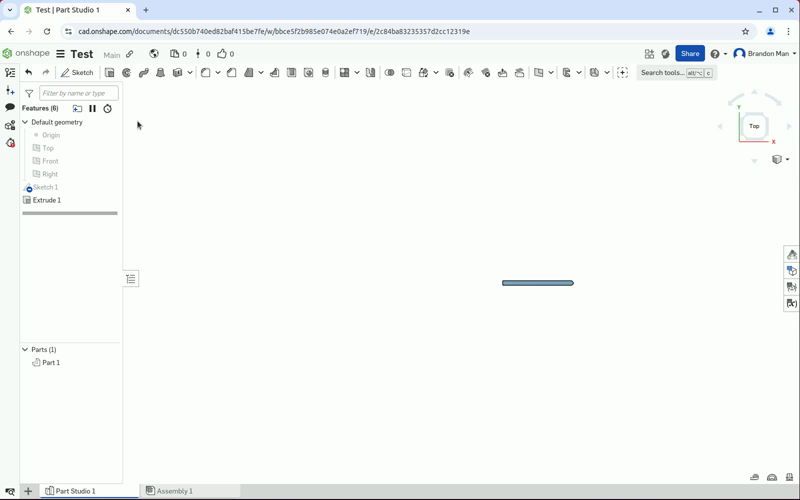
key(shift+h)
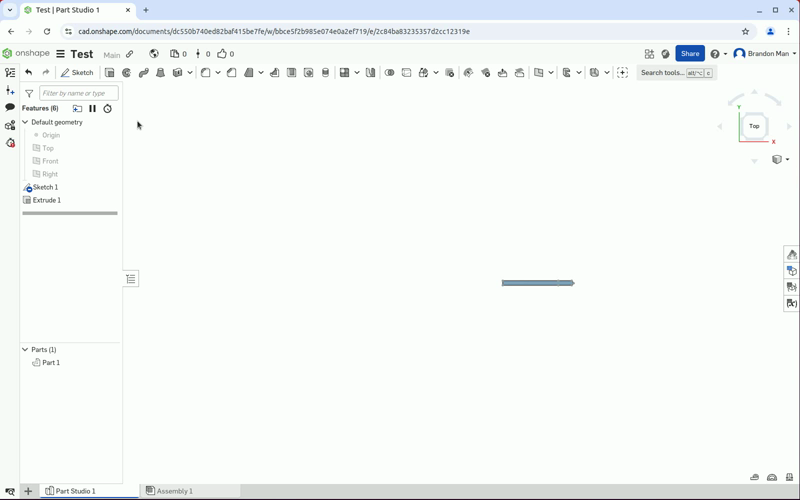
key(shift+h)
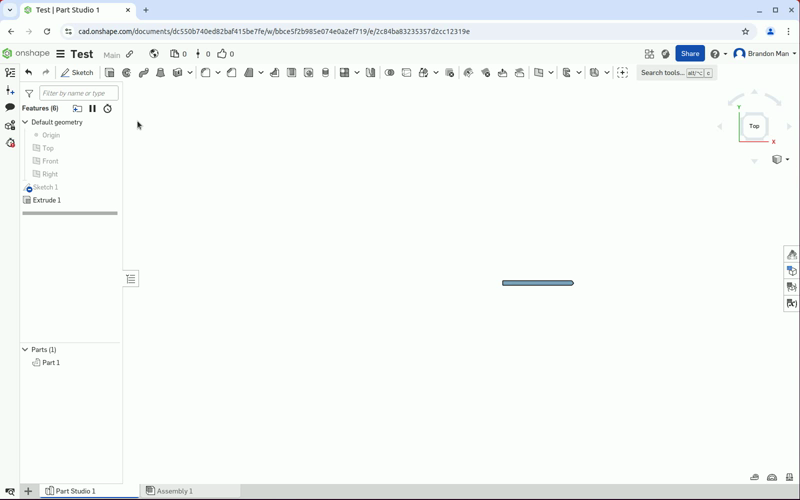
mouse_move(73, 189)
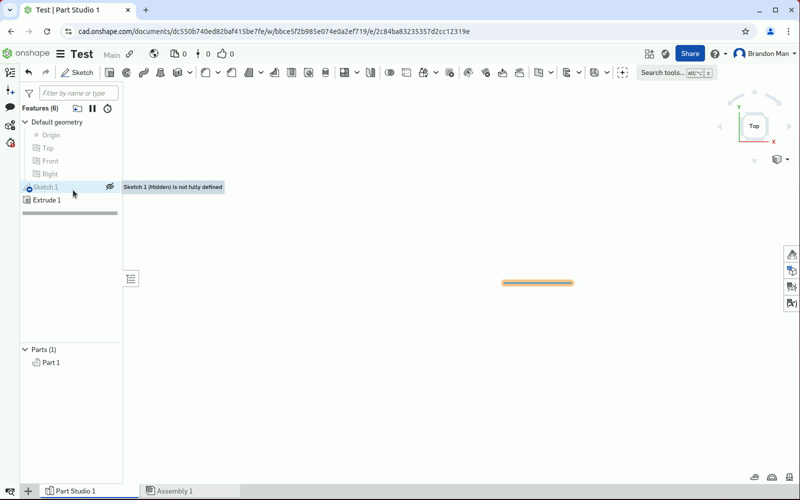
click(73, 189)
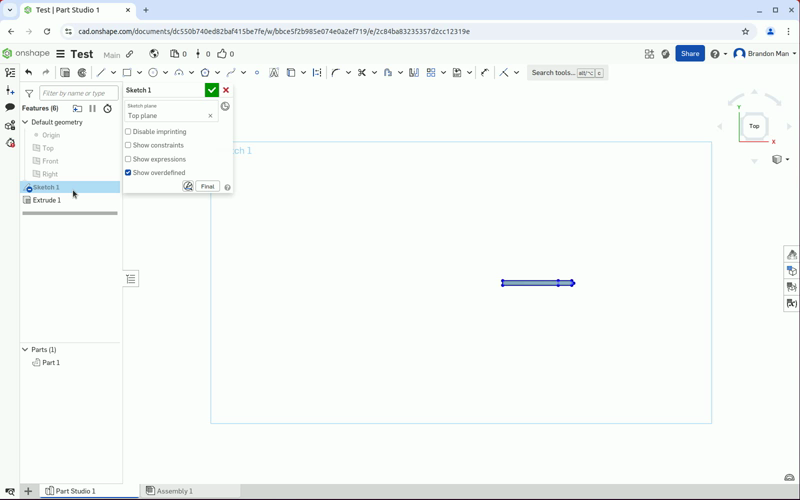
mouse_move(229, 92)
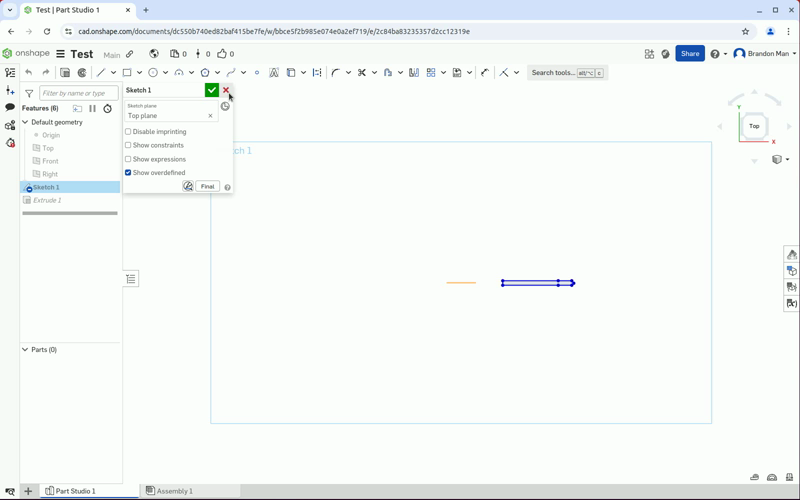
click(229, 92)
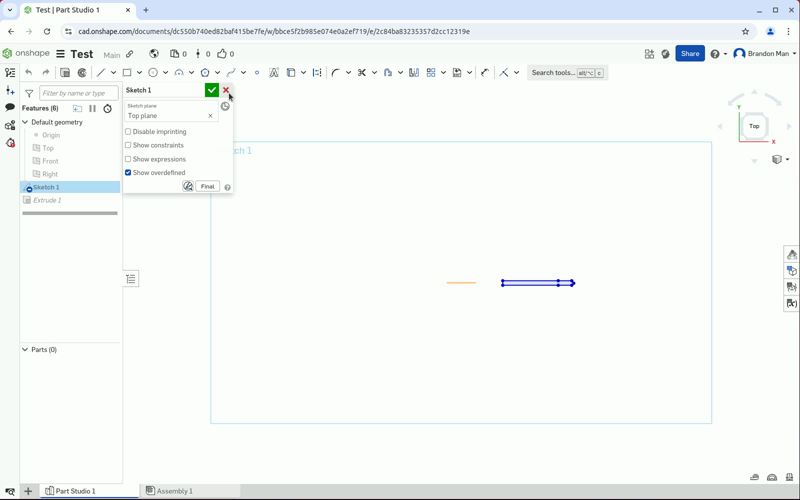
key(shift+s)
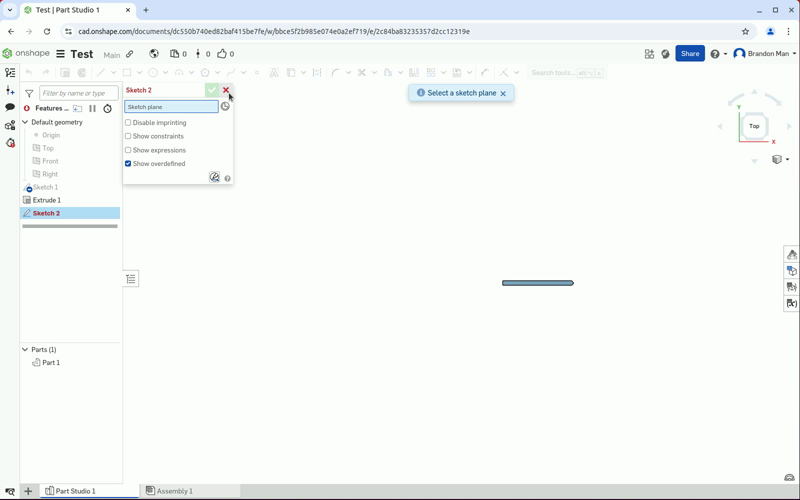
mouse_move(73, 150)
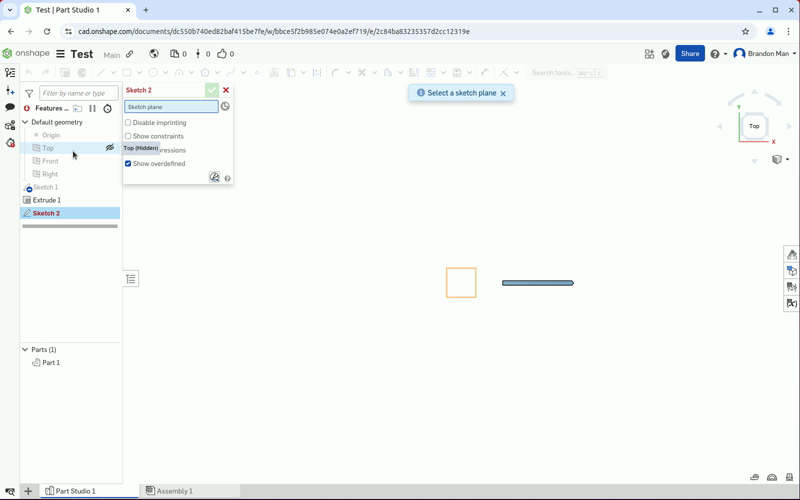
click(73, 150)
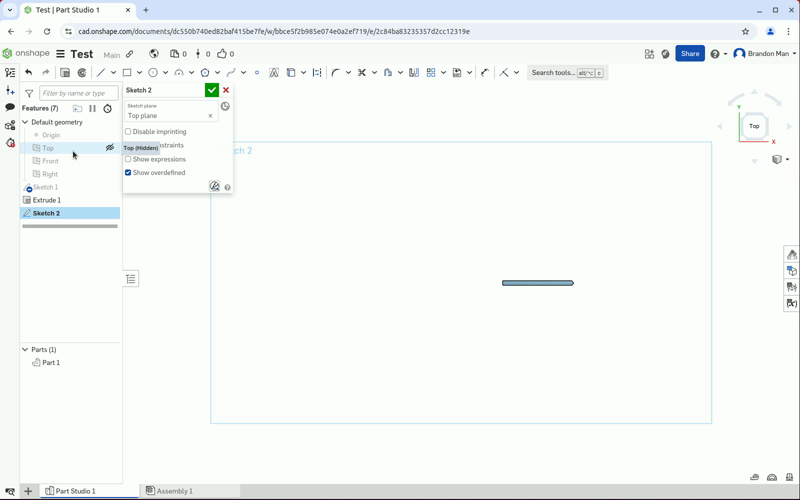
mouse_move(73, 352)
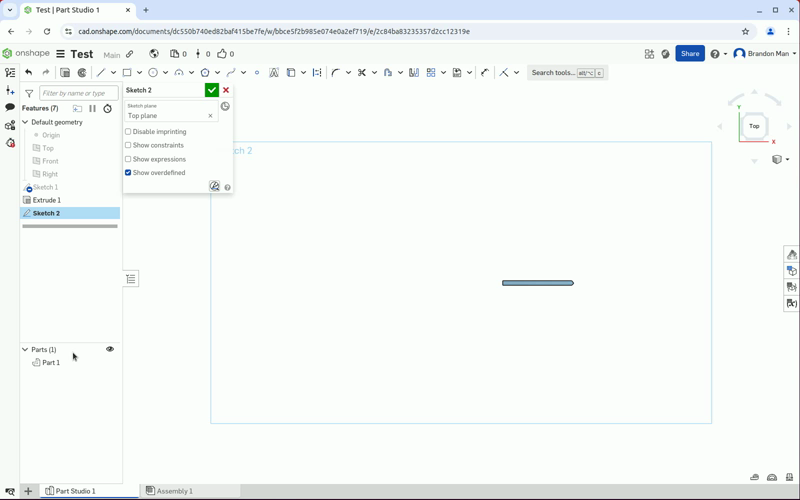
key(y)
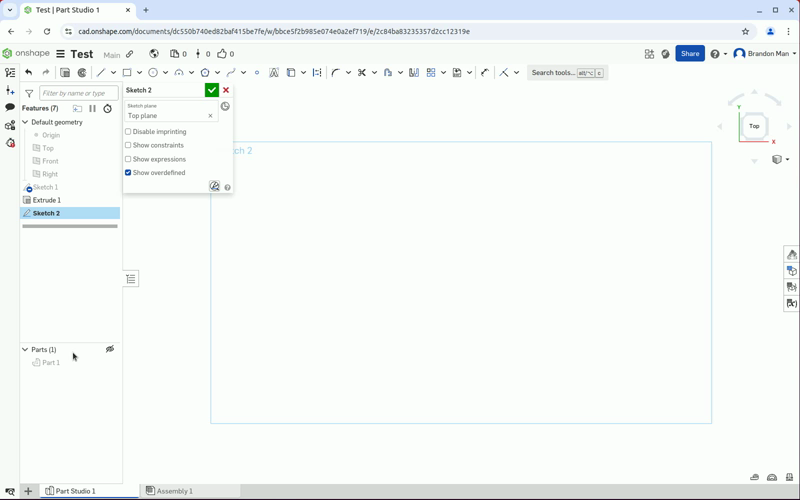
key(l)
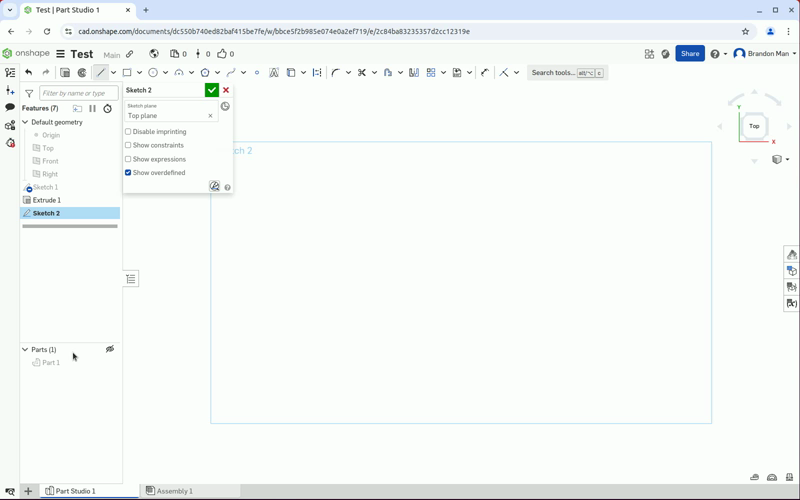
key_down(shift)
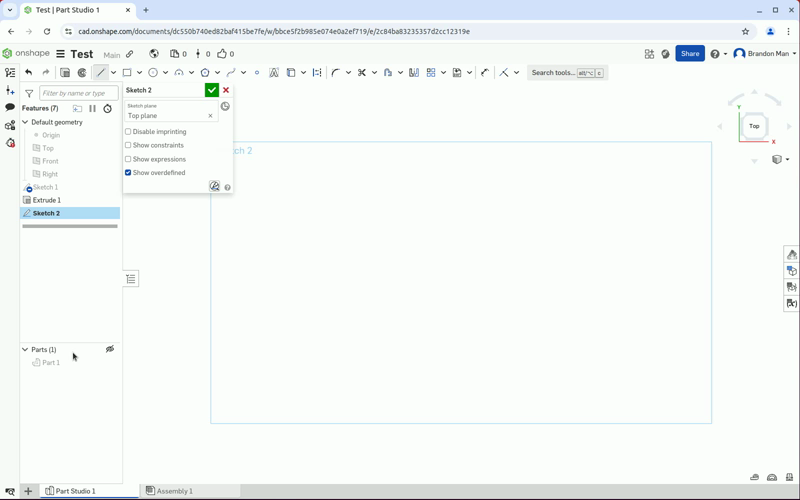
mouse_move(500, 285)
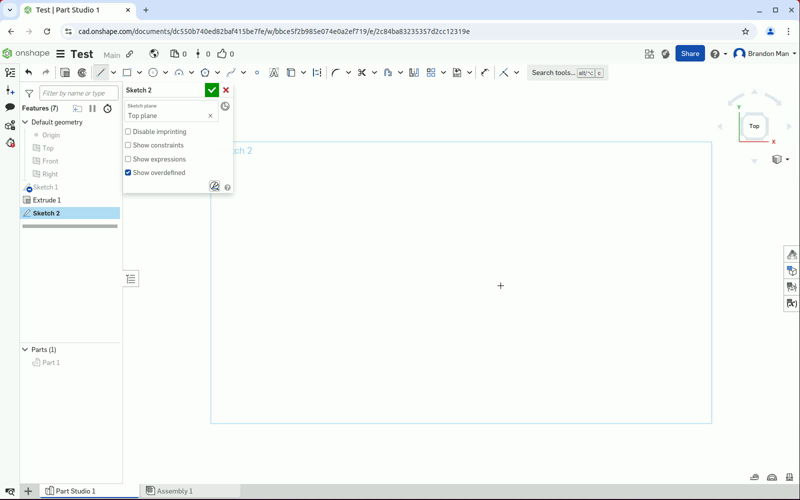
click(500, 285)
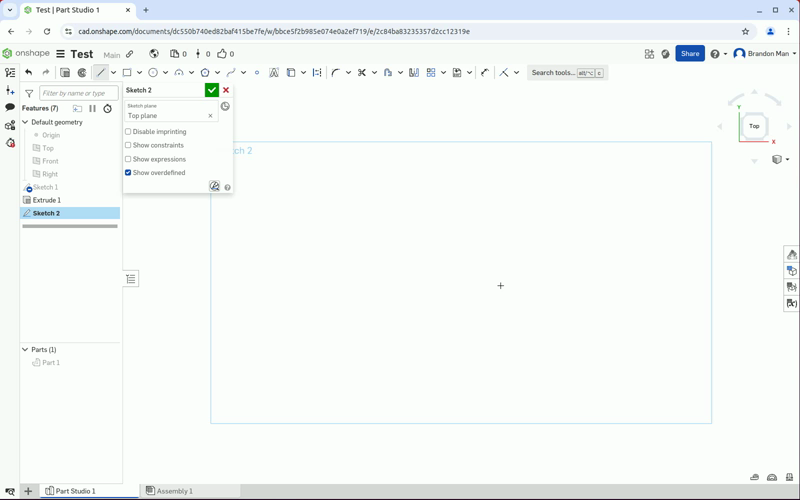
key_up(shift)
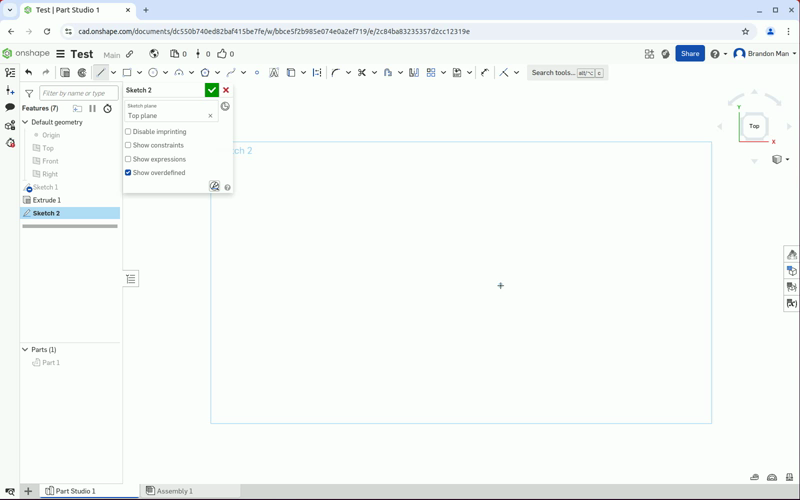
key_down(shift)
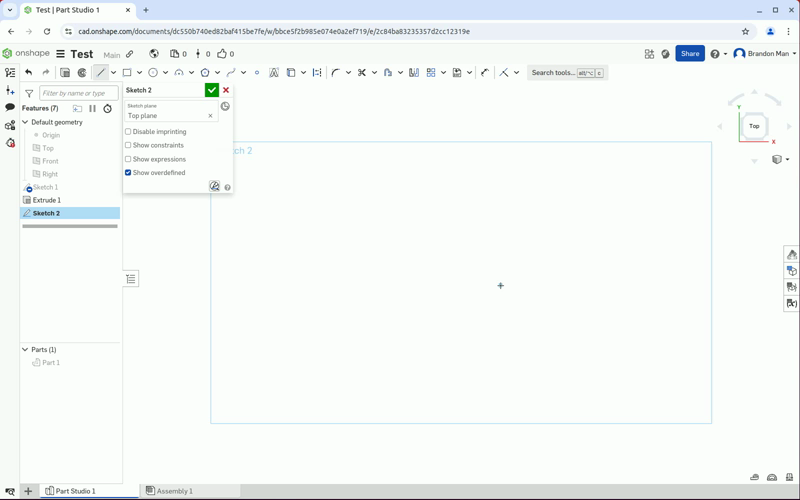
mouse_move(530, 285)
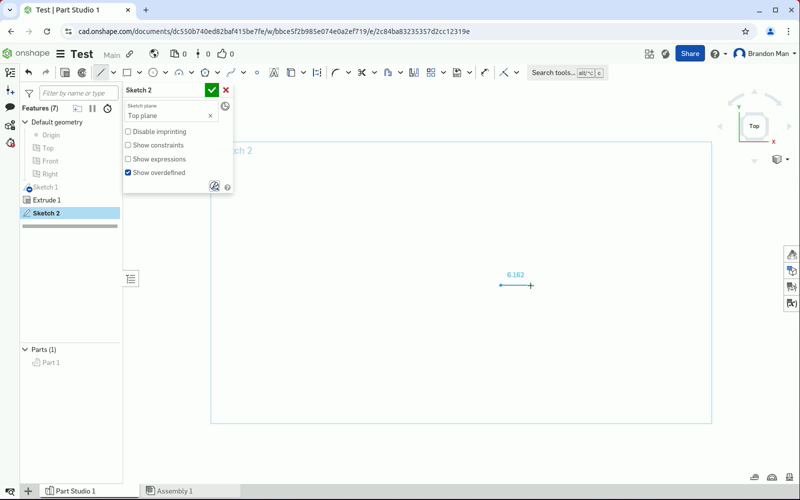
mouse_move(503, 285)
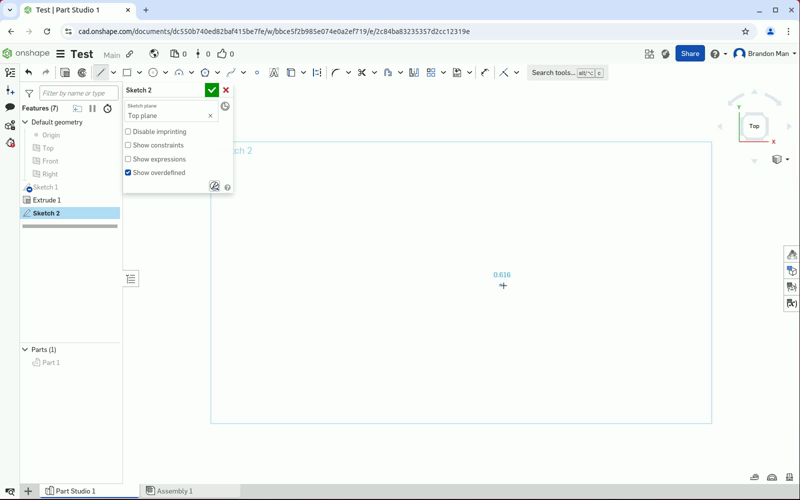
scroll(6)
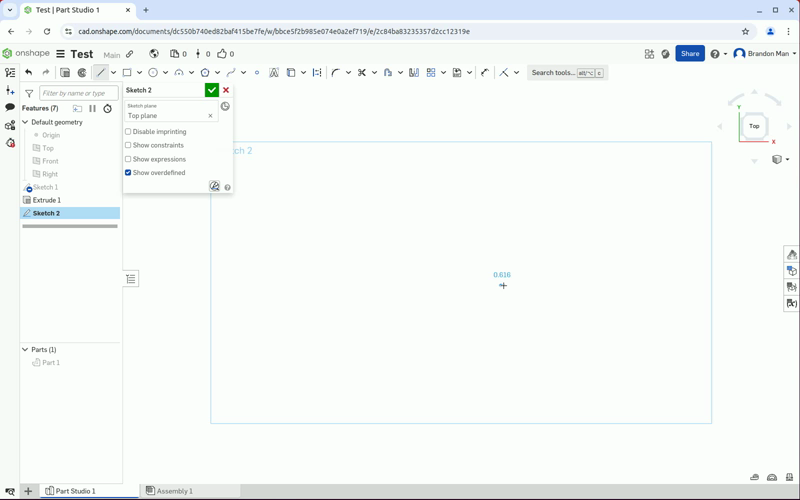
scroll(6)
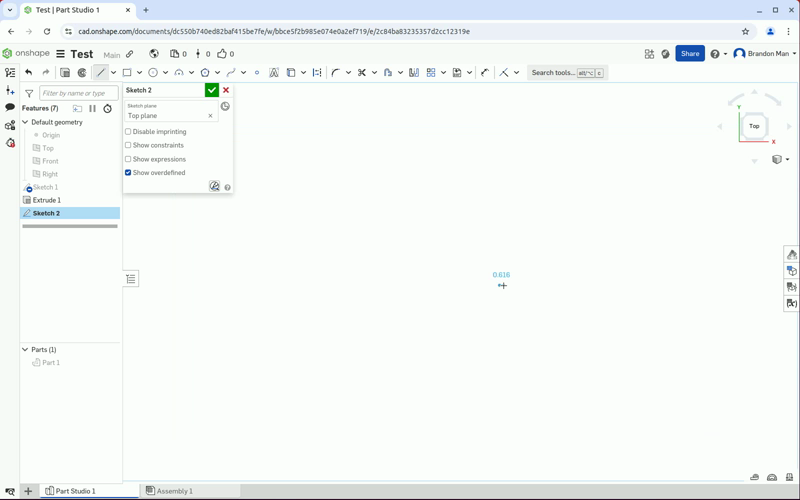
scroll(6)
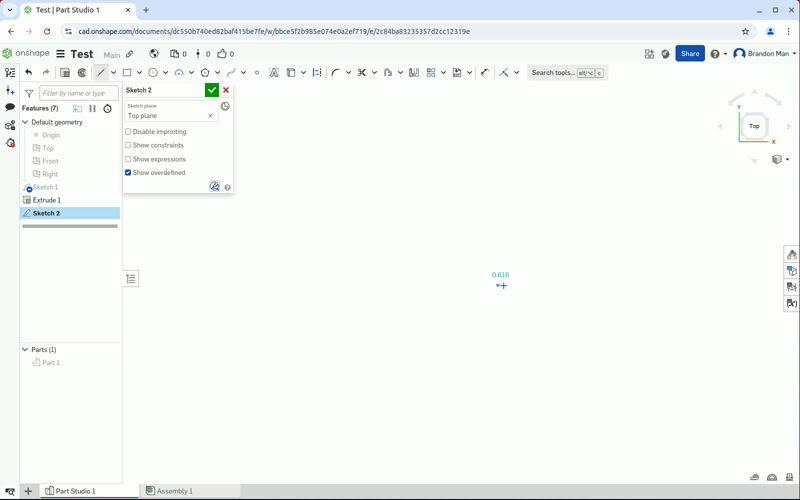
scroll(6)
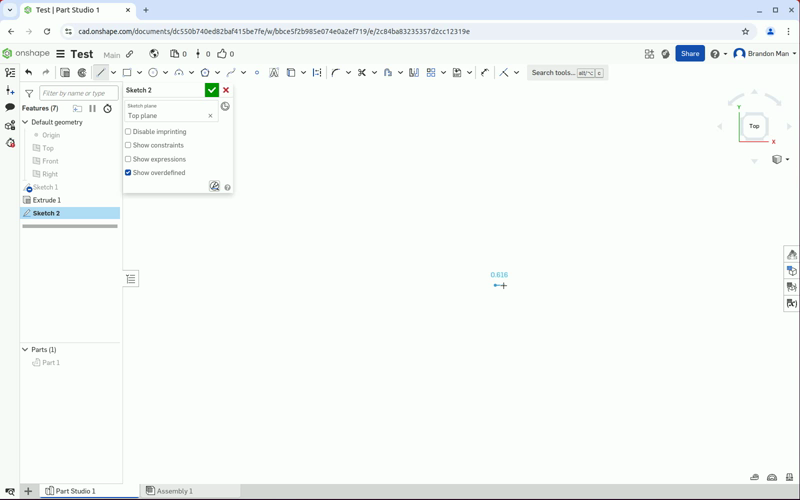
scroll(6)
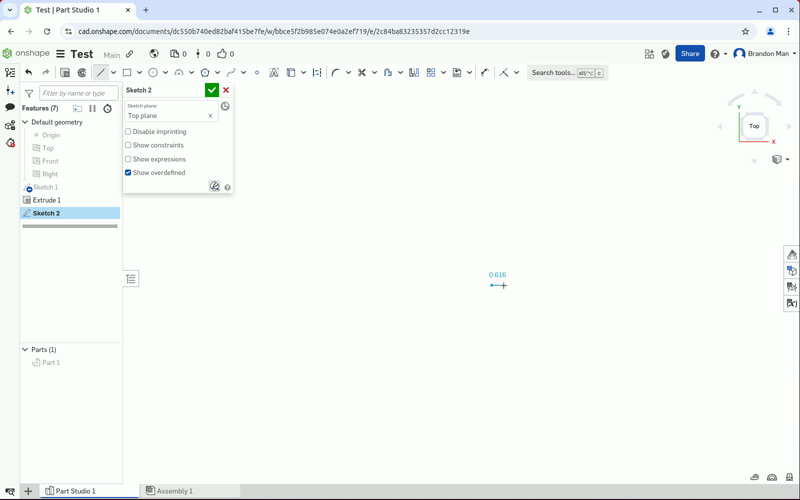
scroll(6)
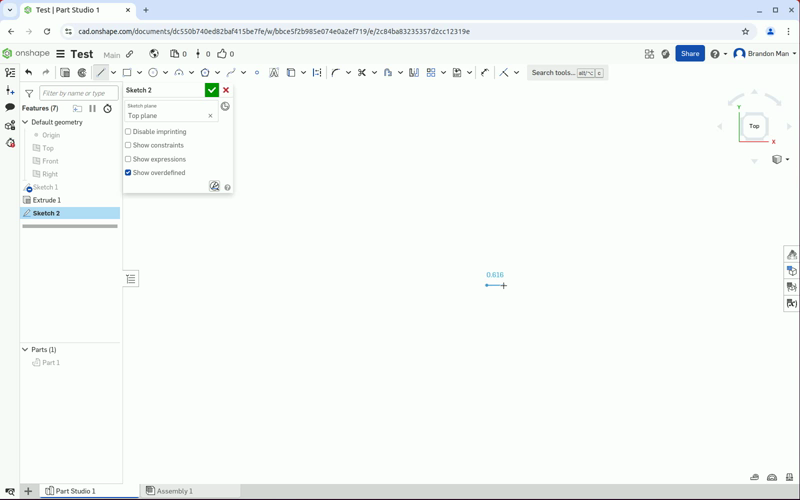
scroll(6)
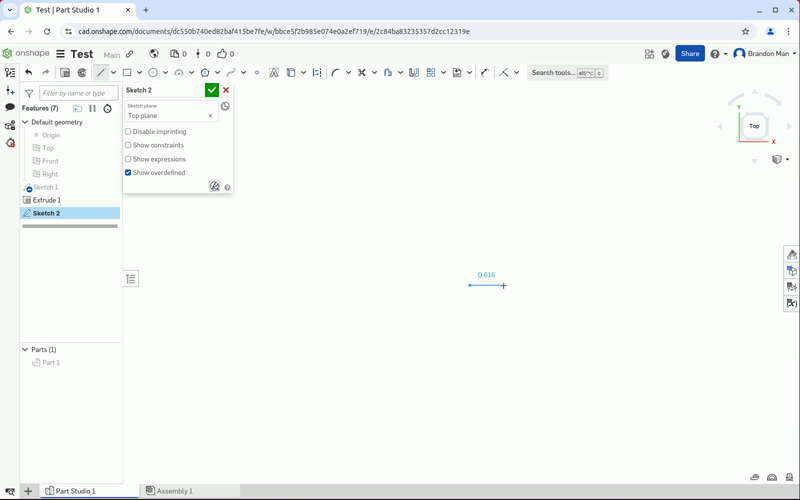
click(503, 285)
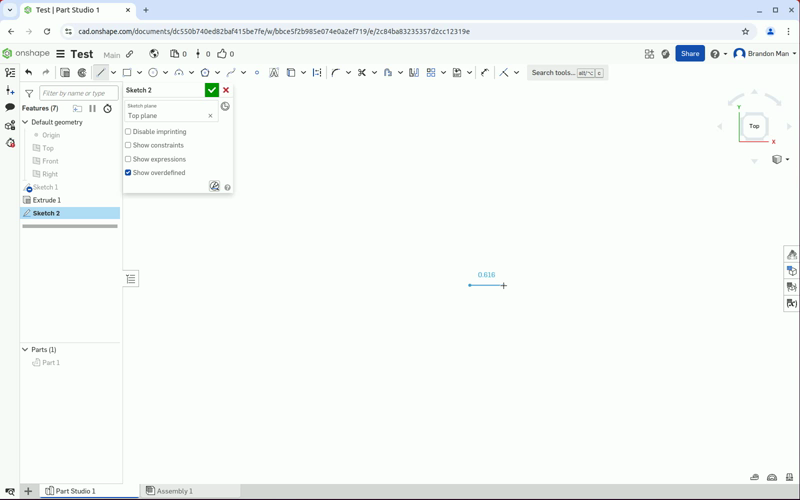
scroll(-6)
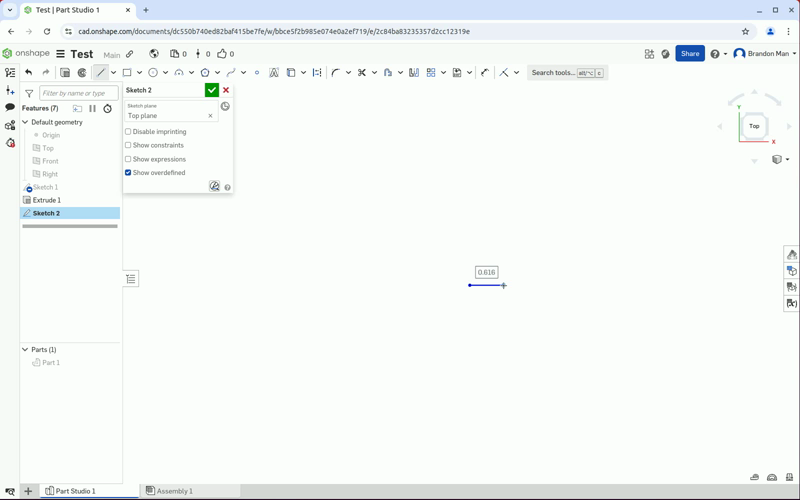
scroll(-6)
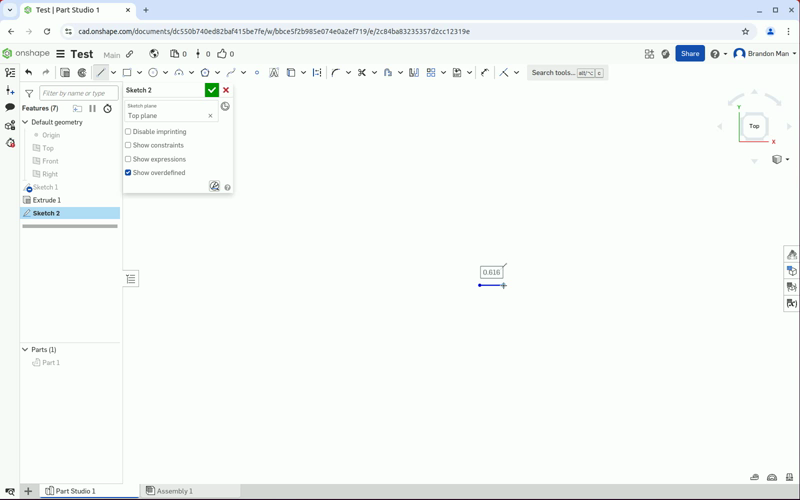
scroll(-6)
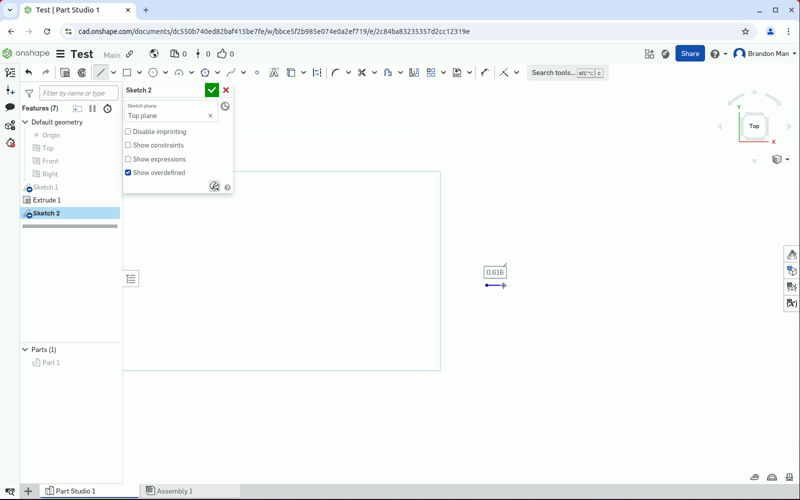
scroll(-6)
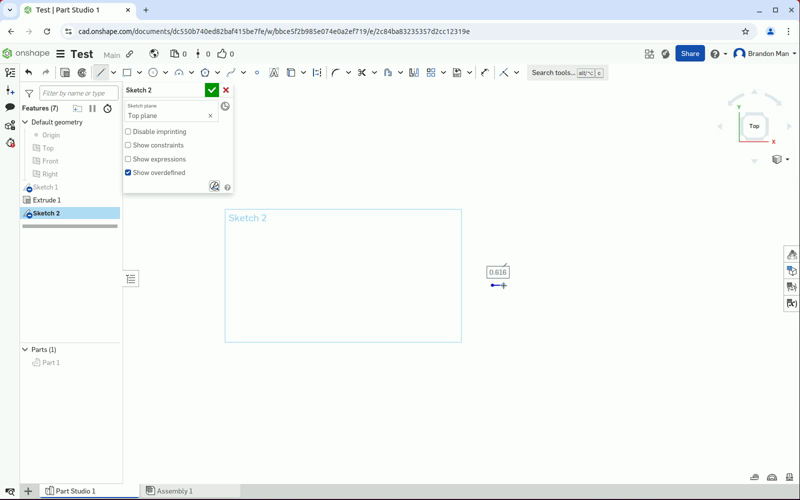
scroll(-6)
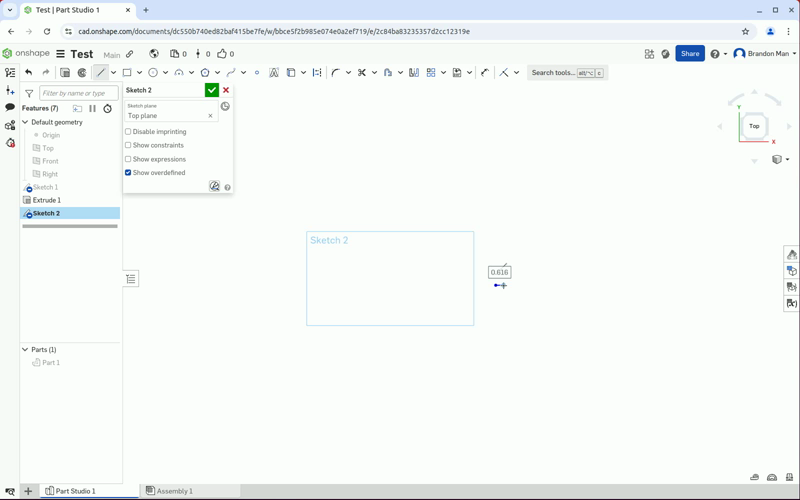
scroll(-6)
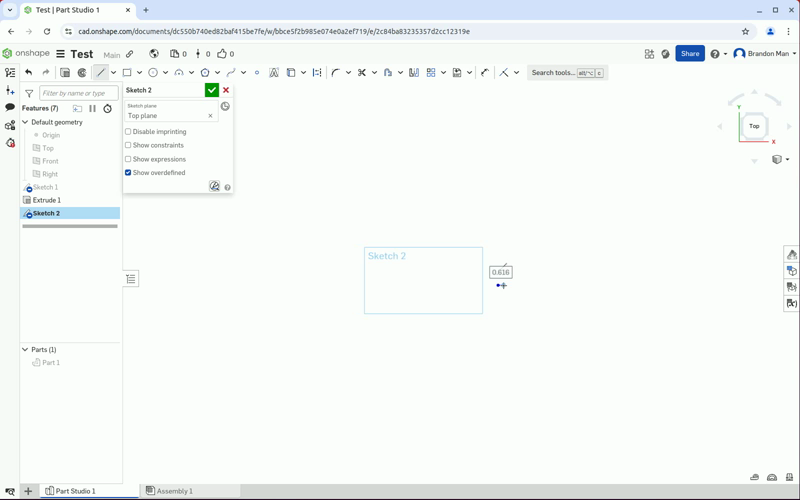
scroll(-6)
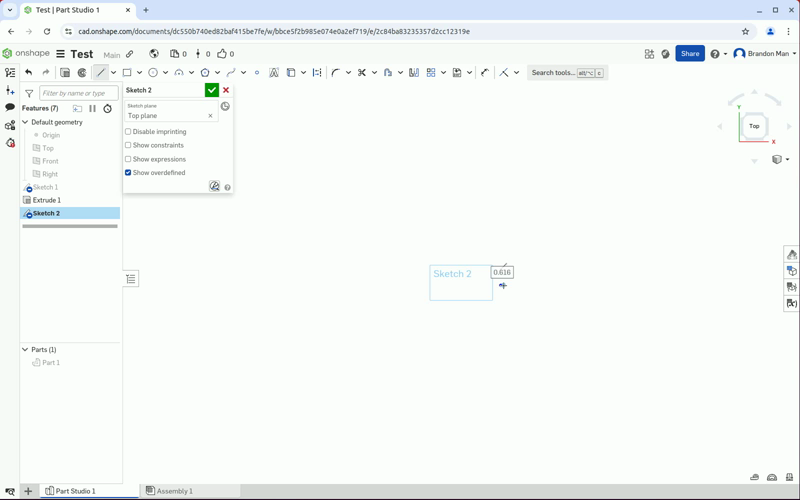
key_up(shift)
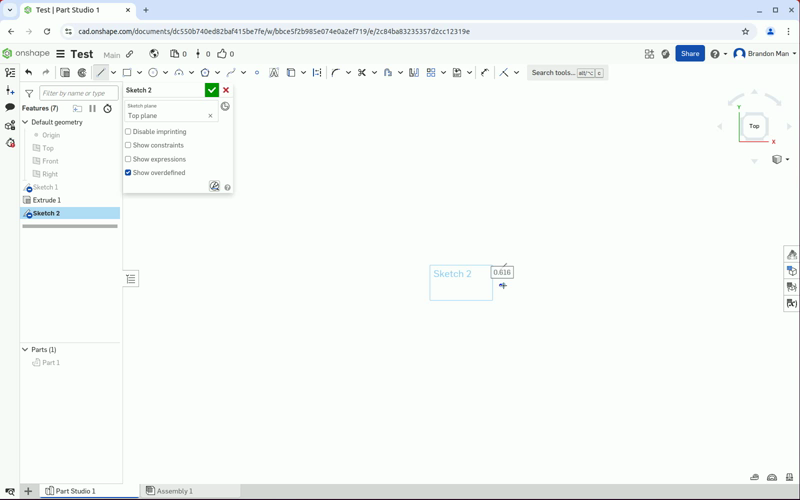
key_down(shift)
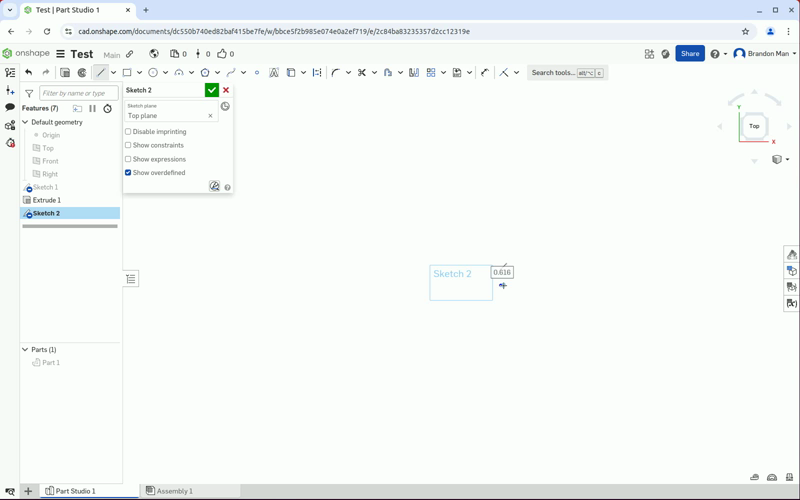
mouse_move(533, 285)
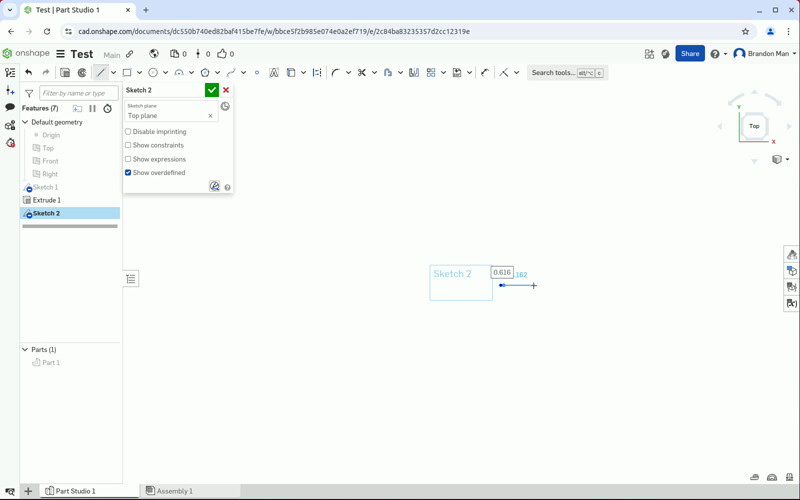
mouse_move(503, 279)
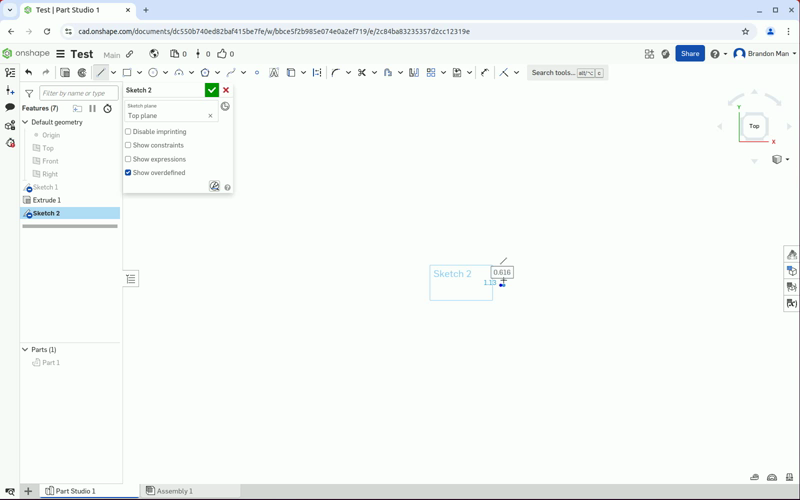
scroll(6)
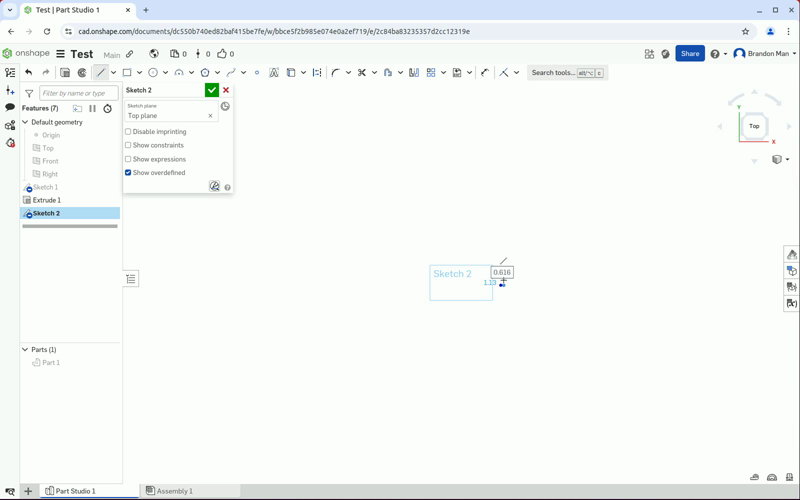
scroll(6)
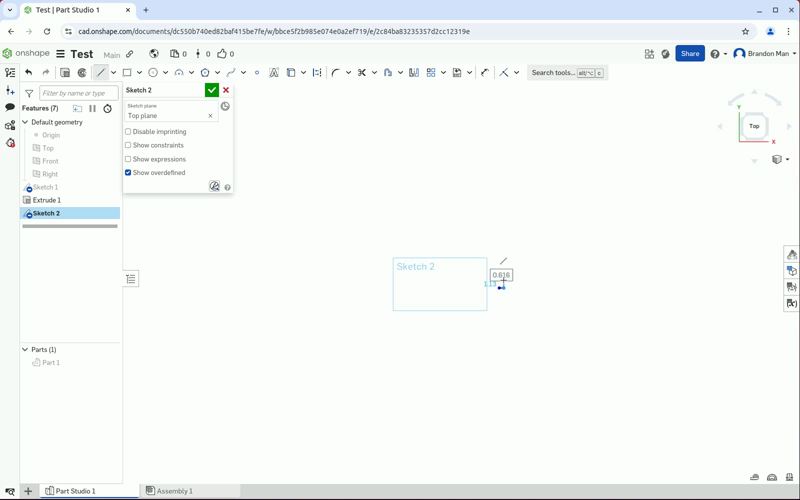
scroll(6)
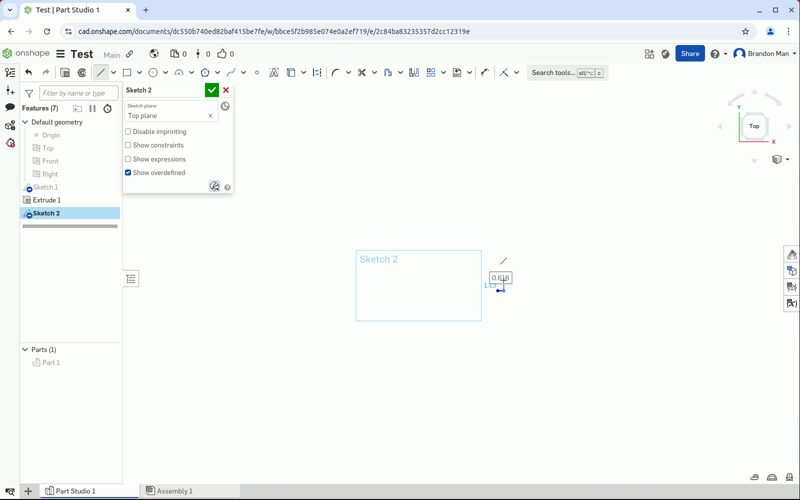
scroll(6)
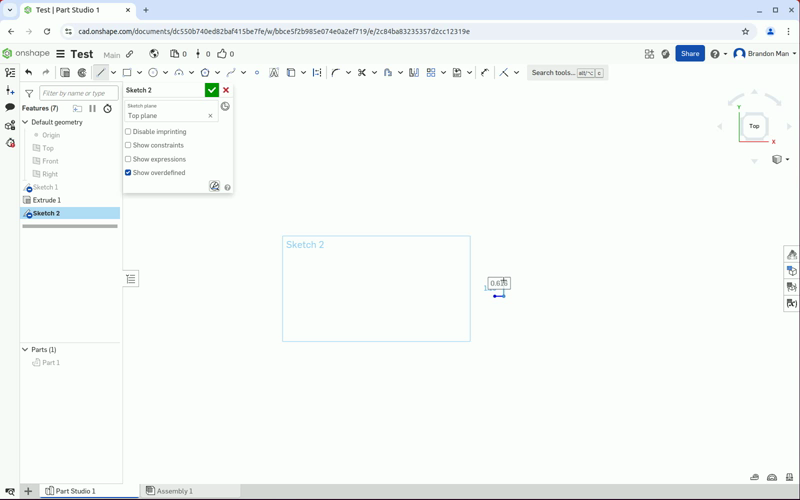
scroll(6)
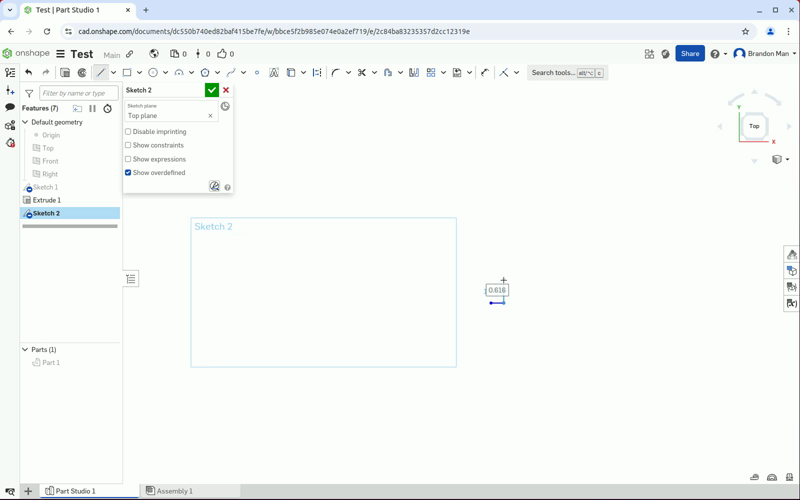
scroll(6)
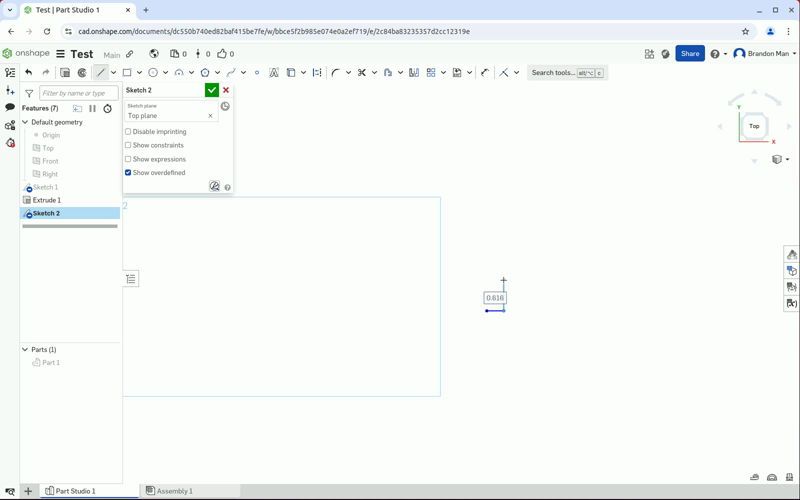
scroll(6)
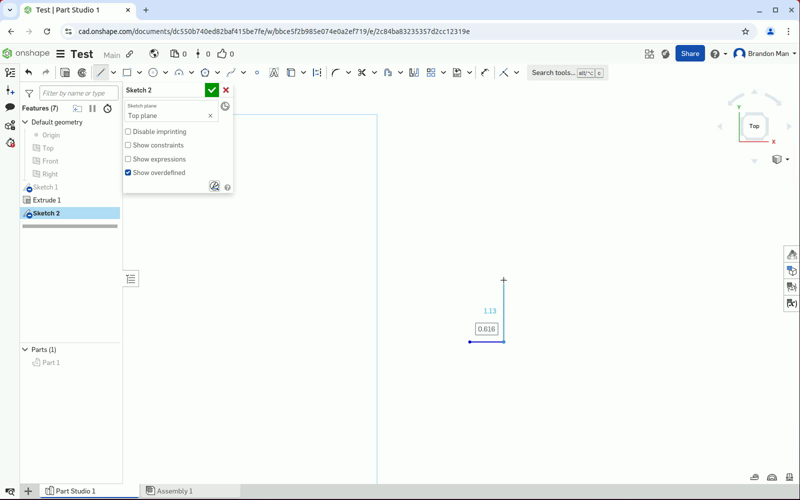
click(503, 279)
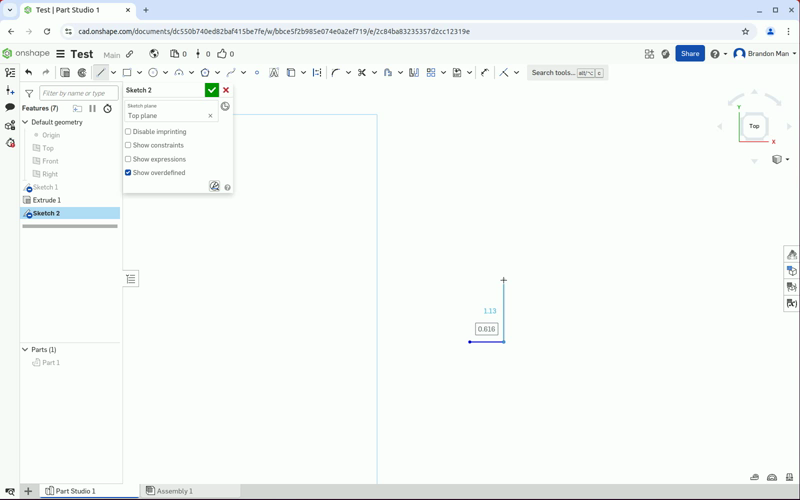
scroll(-6)
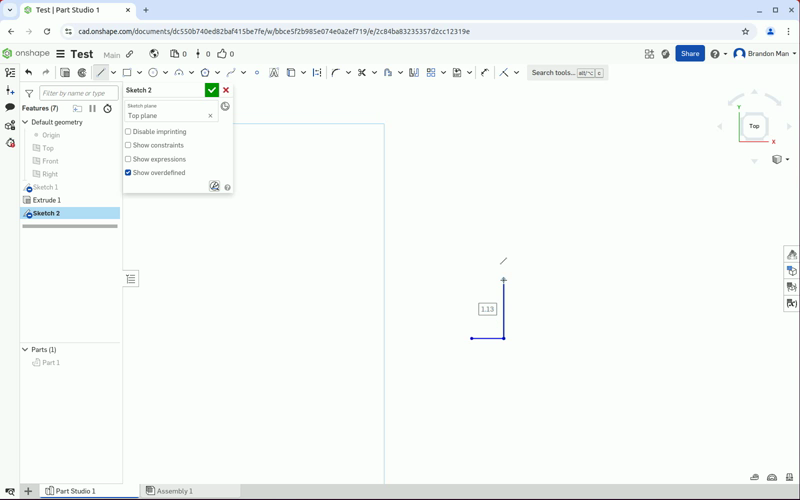
scroll(-6)
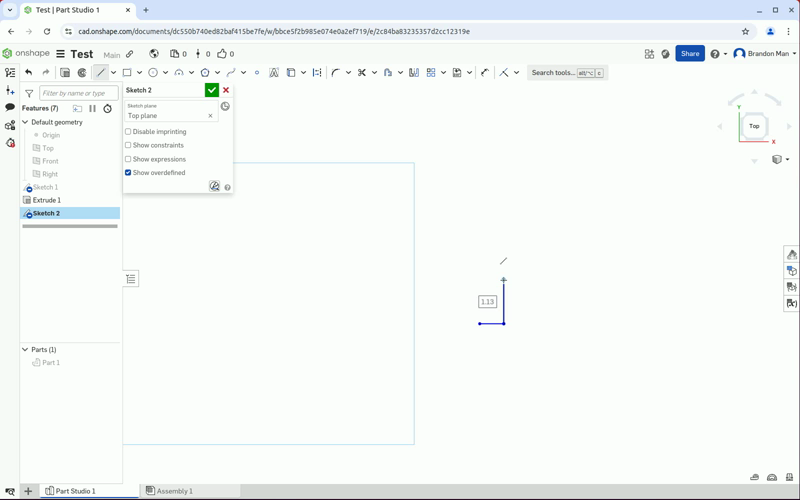
scroll(-6)
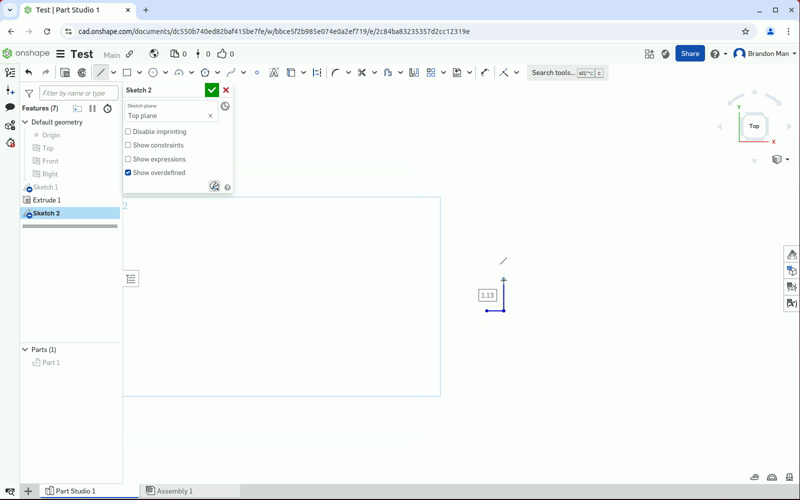
scroll(-6)
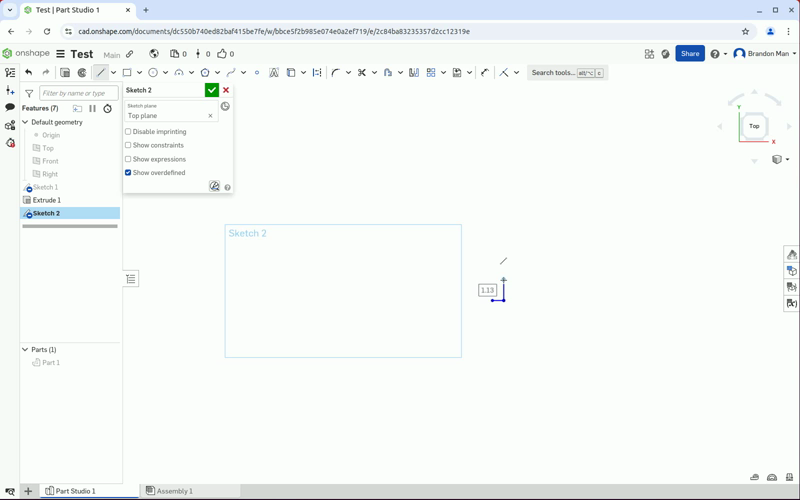
scroll(-6)
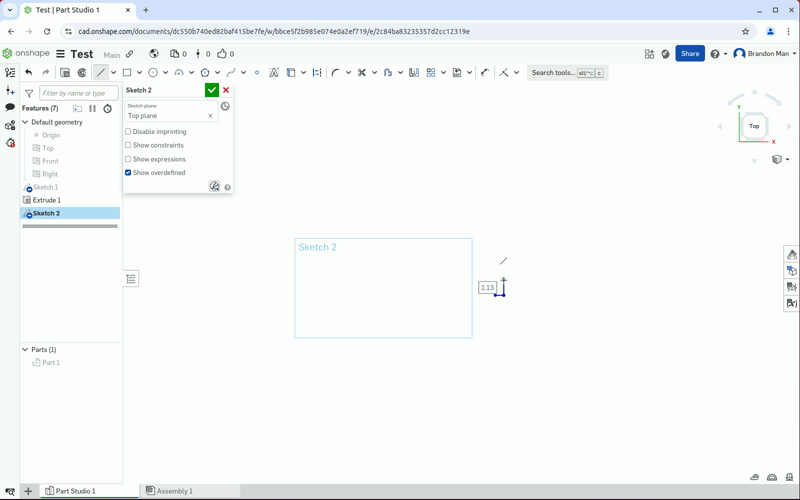
scroll(-6)
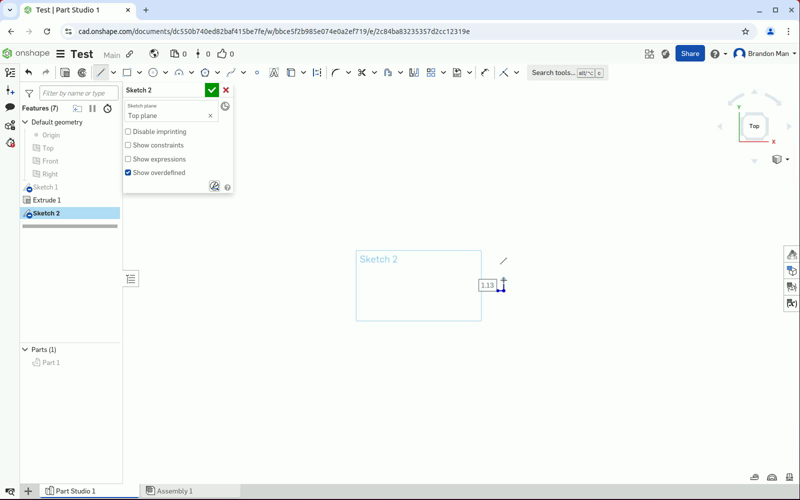
scroll(-6)
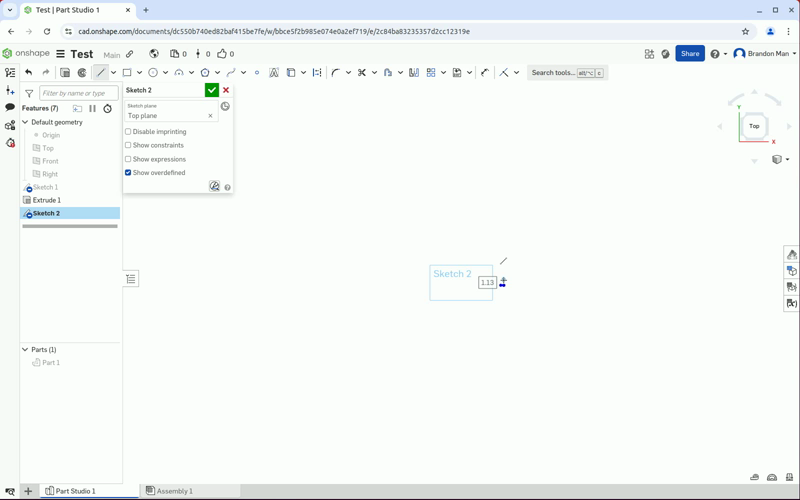
key_up(shift)
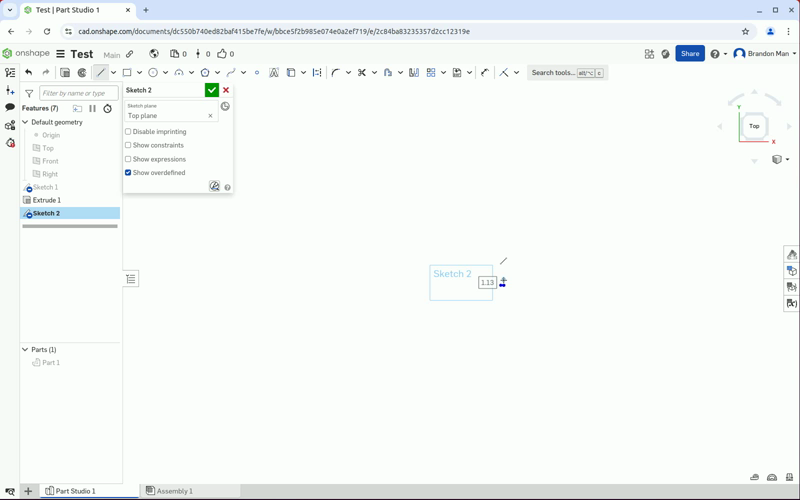
key_down(shift)
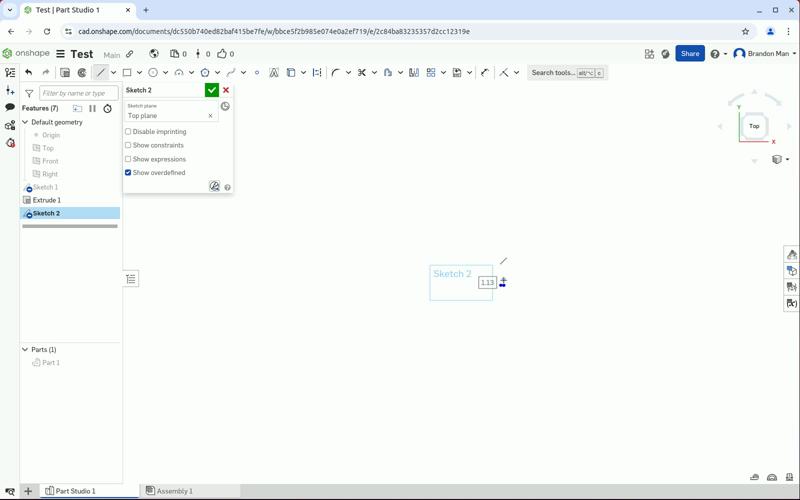
mouse_move(533, 279)
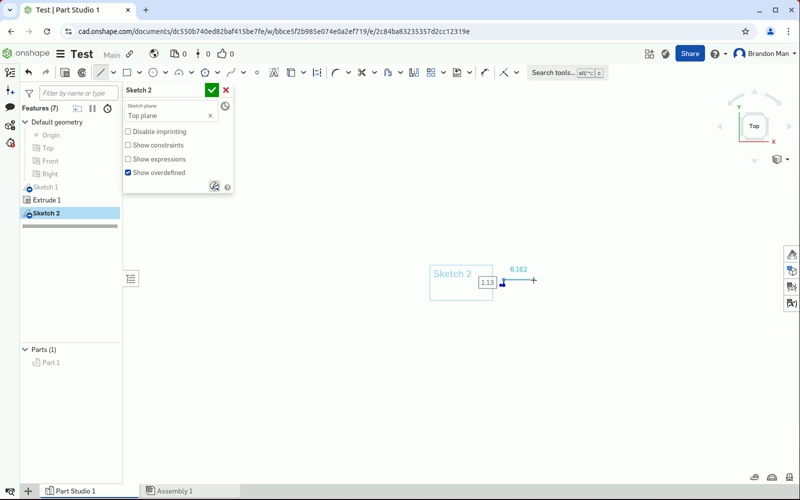
mouse_move(500, 279)
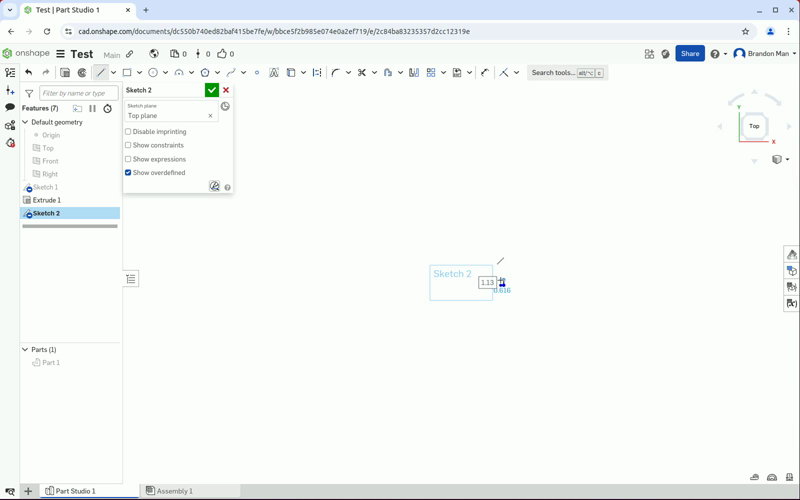
scroll(6)
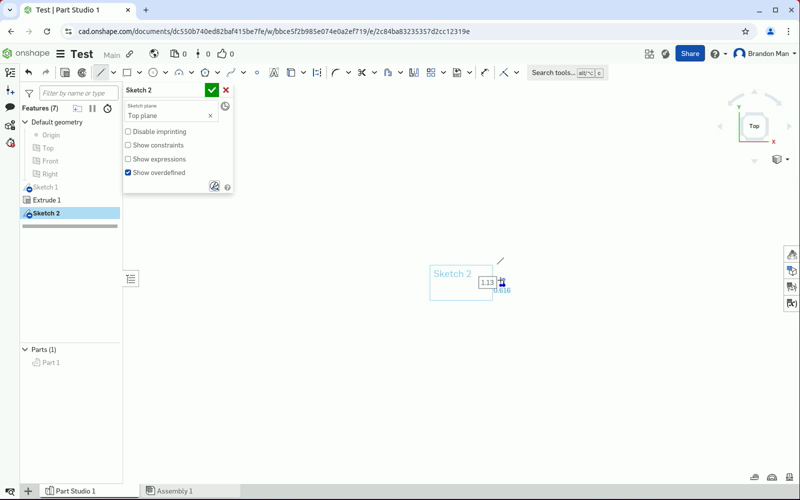
scroll(6)
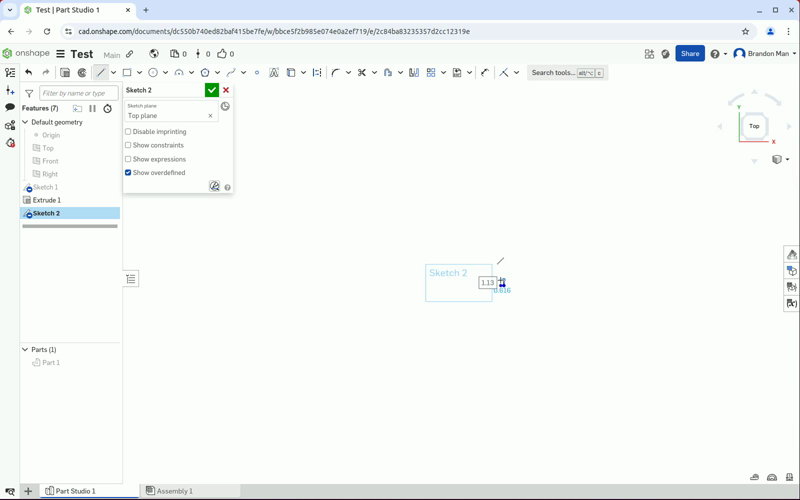
scroll(6)
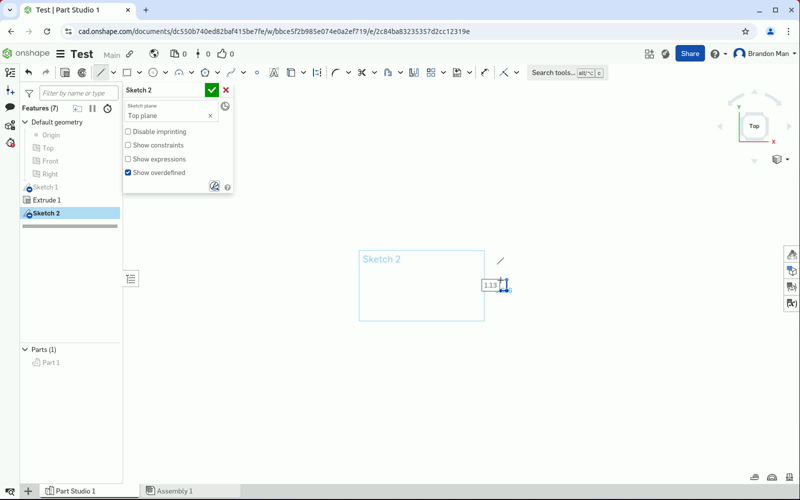
scroll(6)
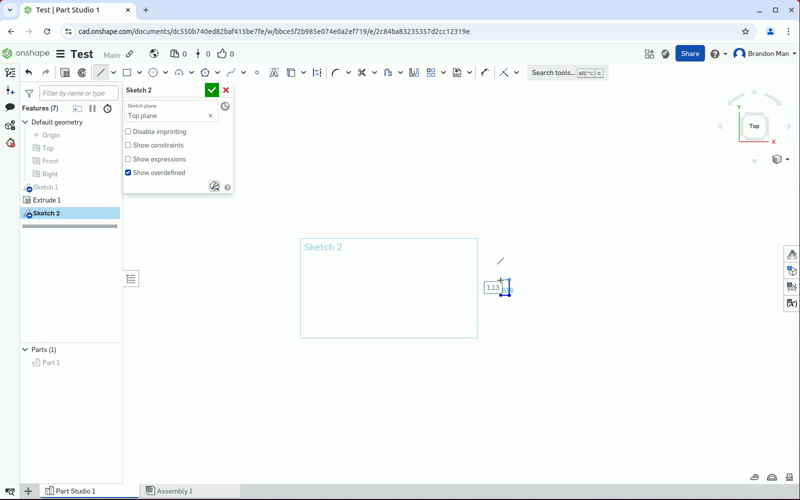
scroll(6)
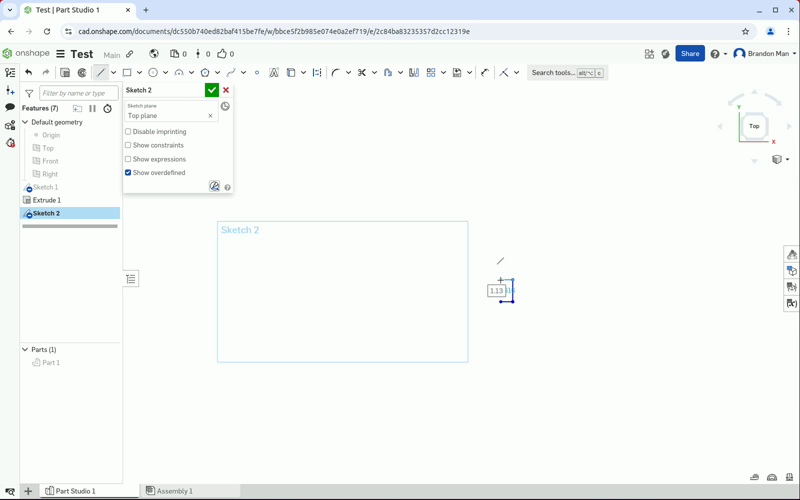
scroll(6)
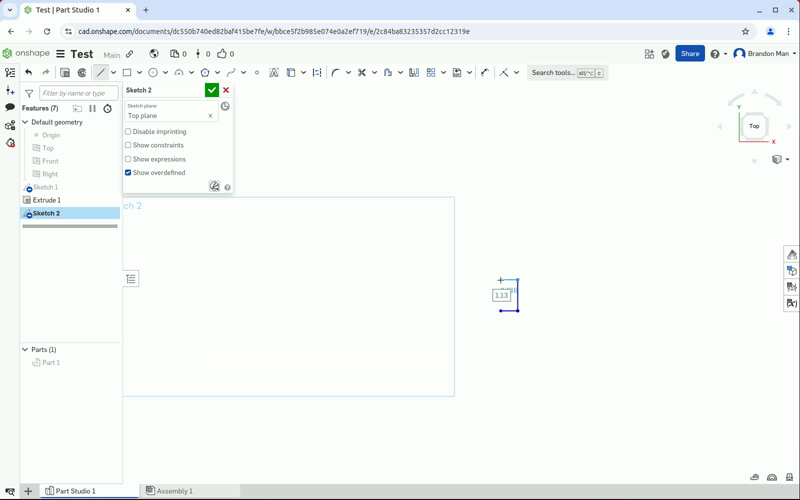
scroll(6)
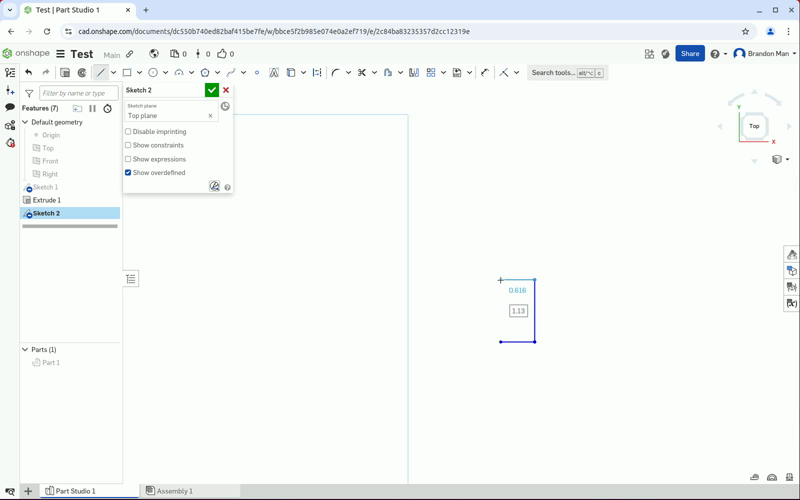
click(500, 279)
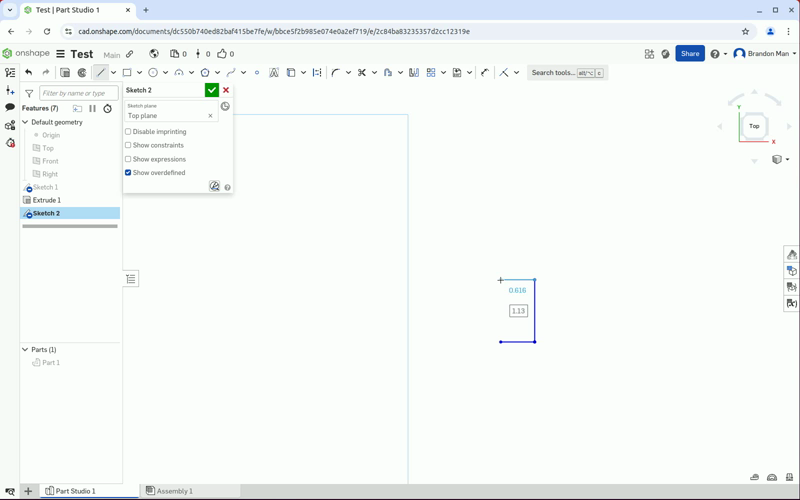
scroll(-6)
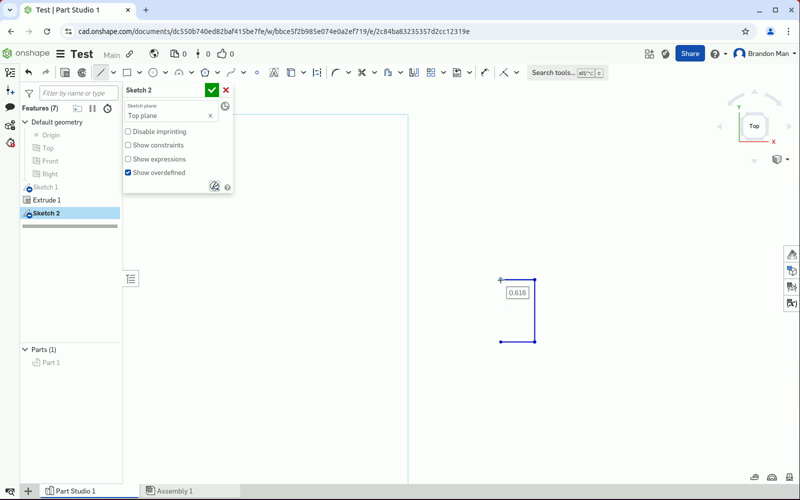
scroll(-6)
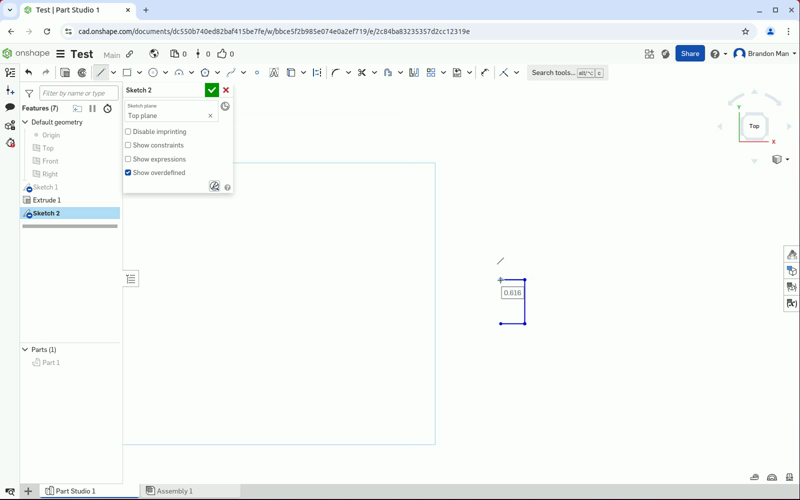
scroll(-6)
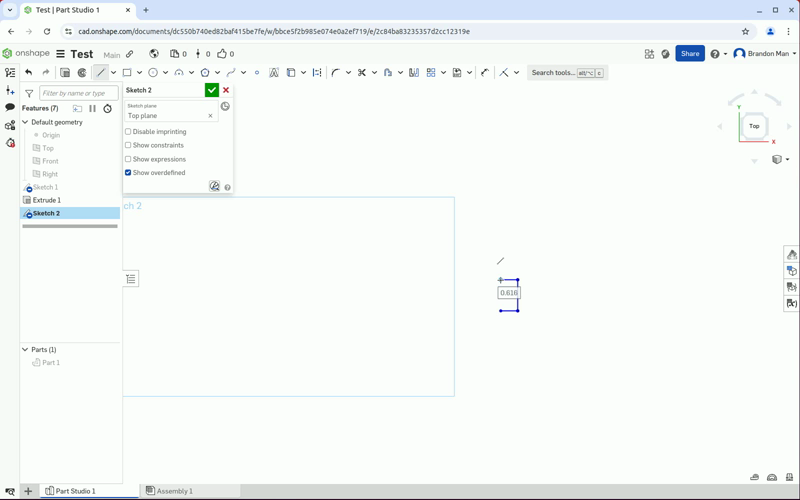
scroll(-6)
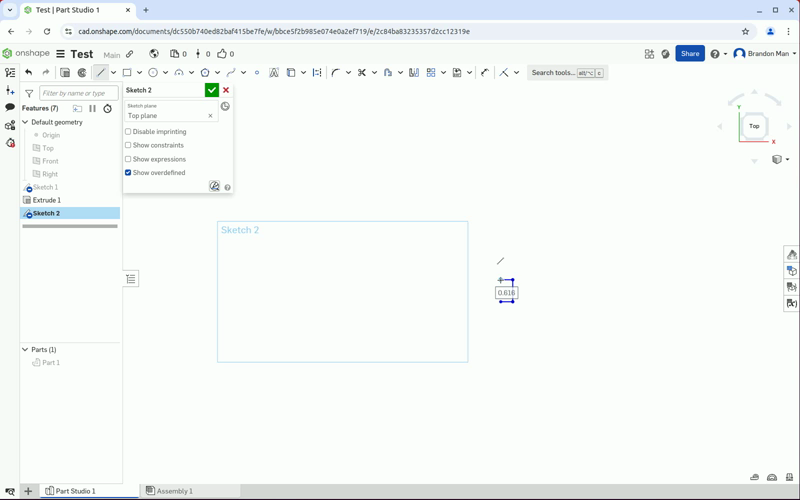
scroll(-6)
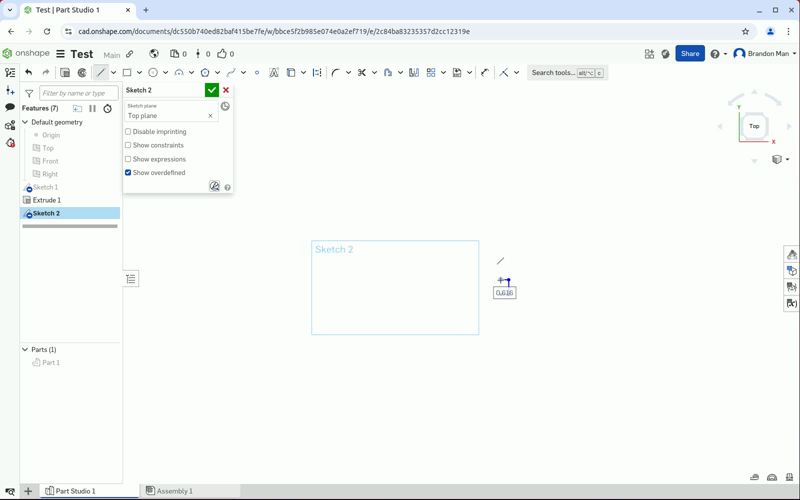
scroll(-6)
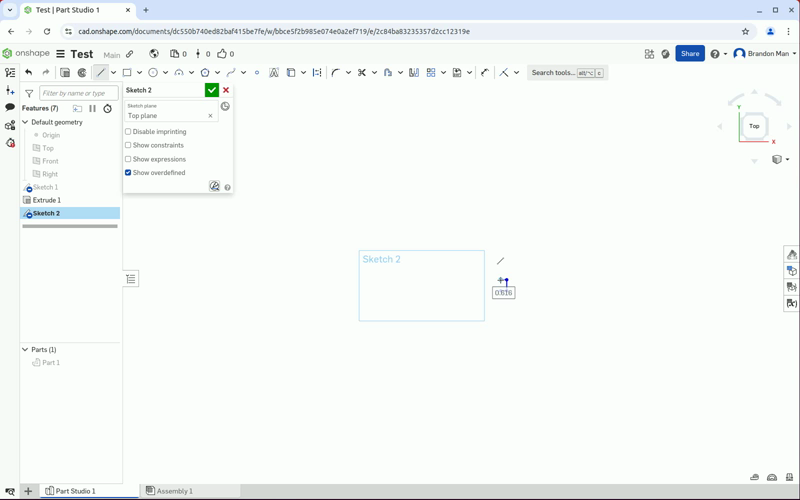
scroll(-6)
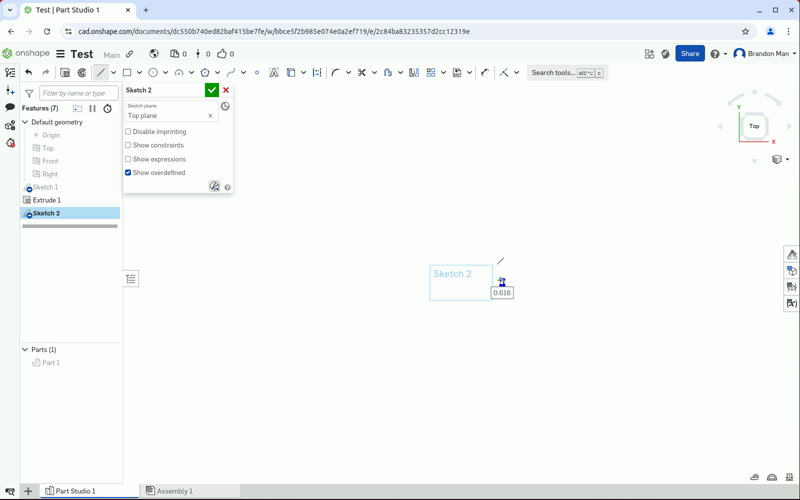
key_up(shift)
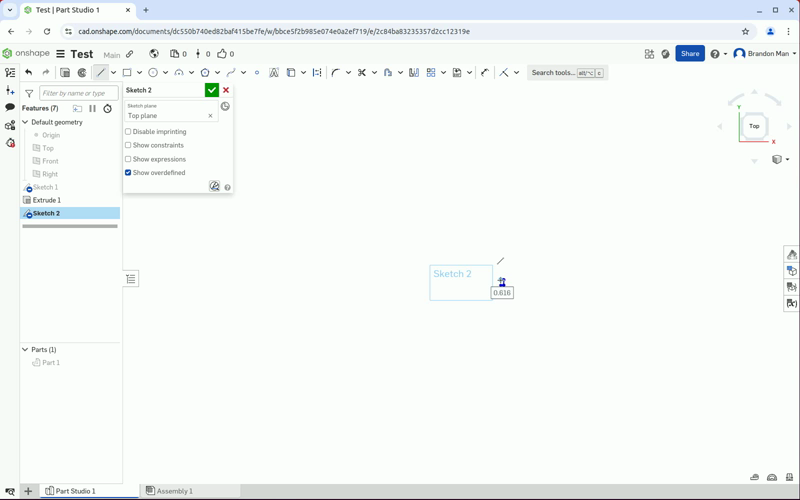
mouse_move(530, 279)
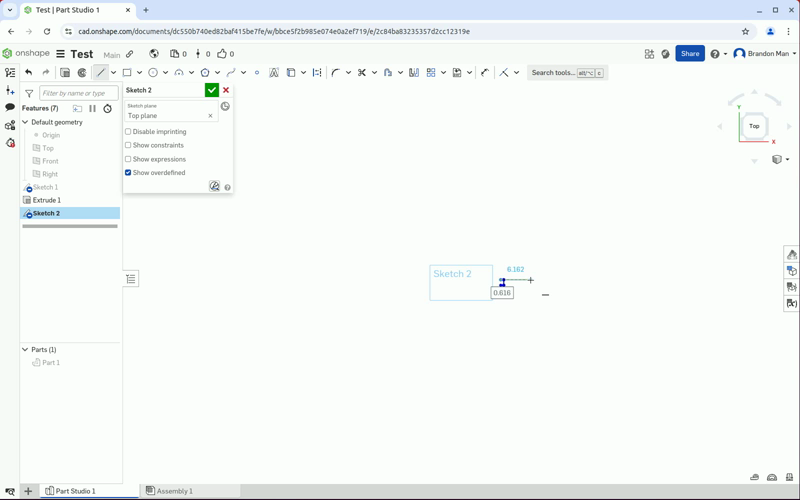
key_down(shift)
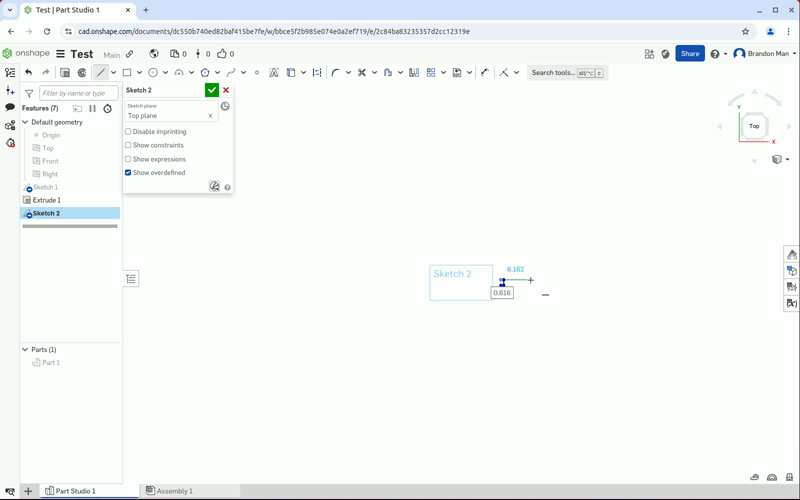
mouse_move(500, 285)
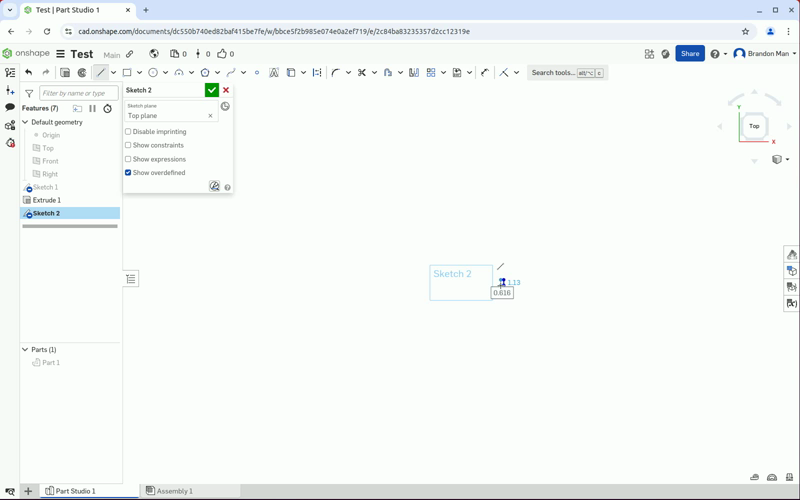
scroll(6)
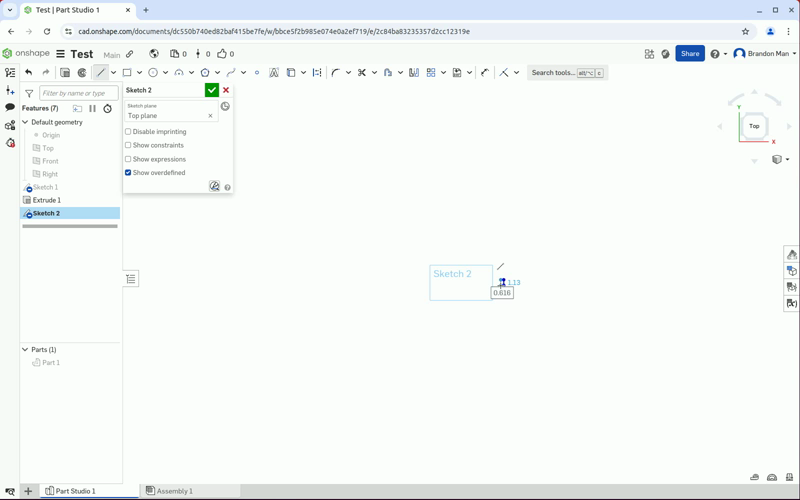
scroll(6)
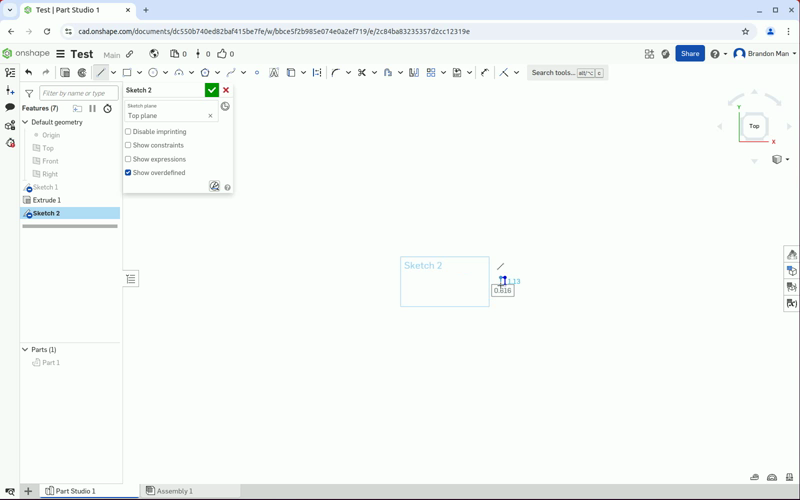
scroll(6)
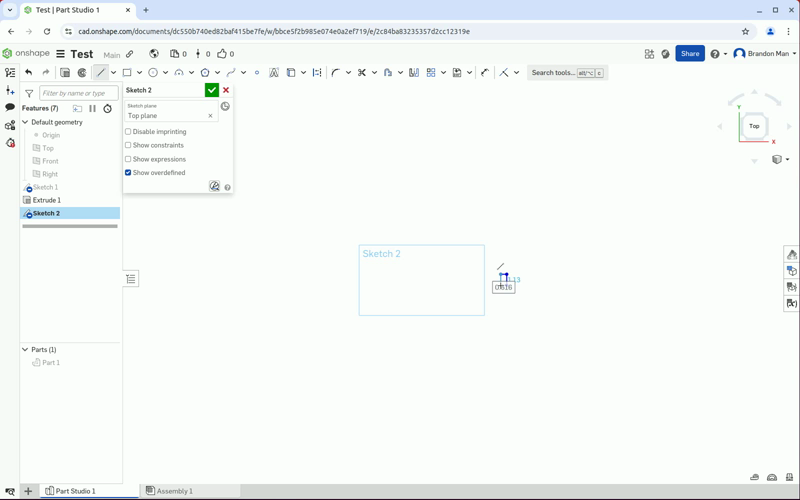
scroll(6)
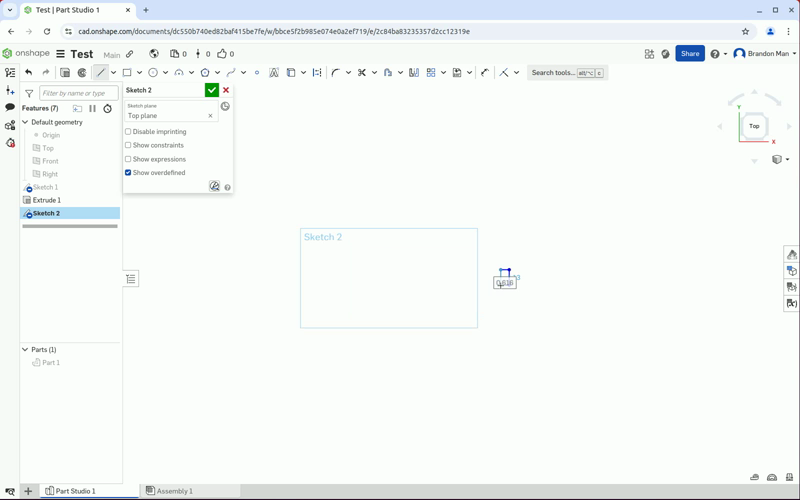
scroll(6)
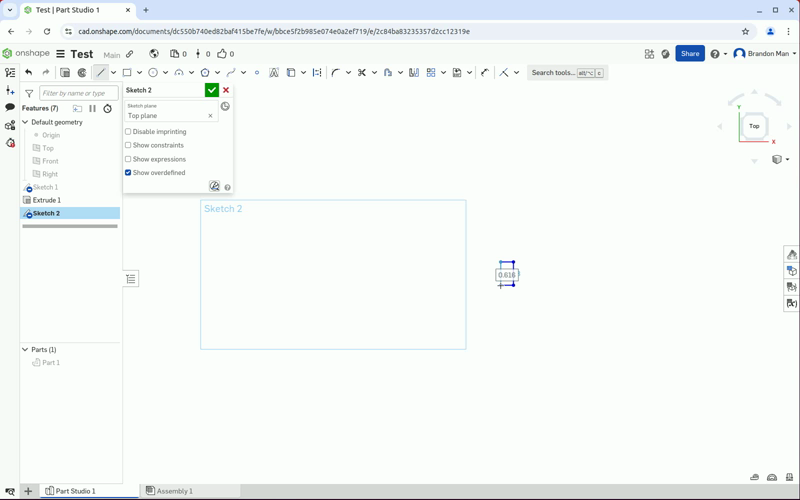
scroll(6)
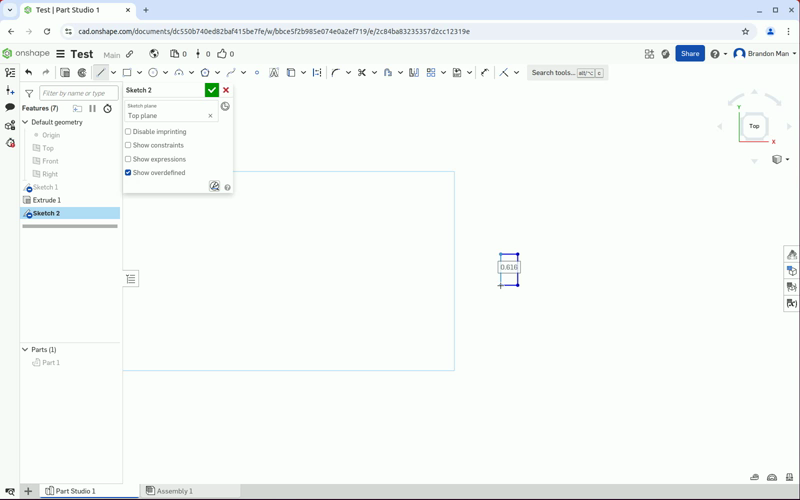
scroll(6)
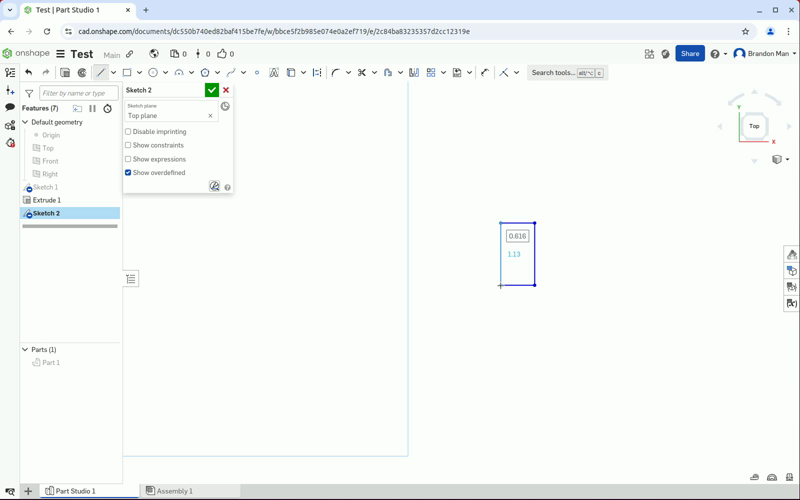
key_up(shift)
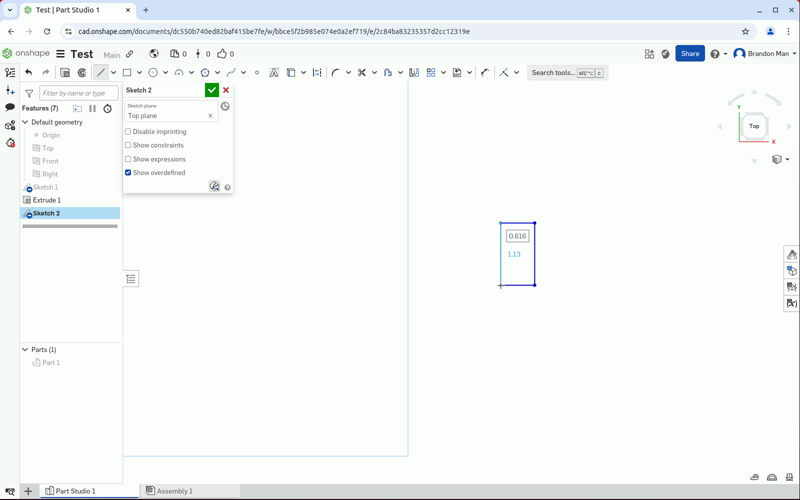
click(500, 285)
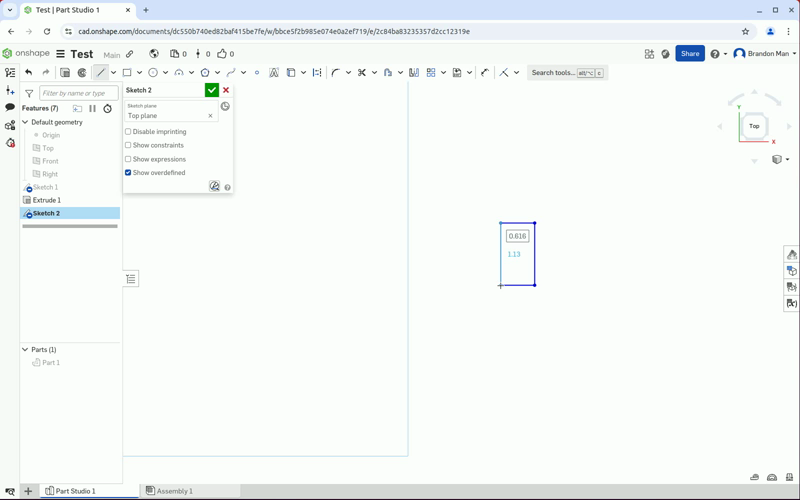
scroll(-6)
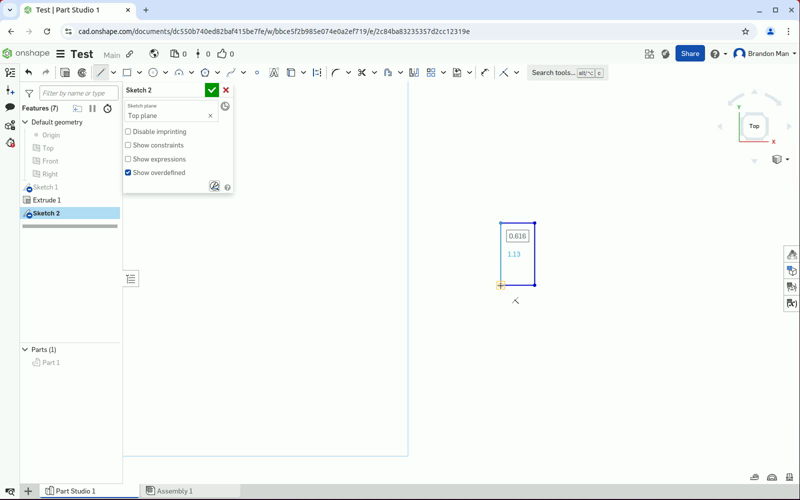
scroll(-6)
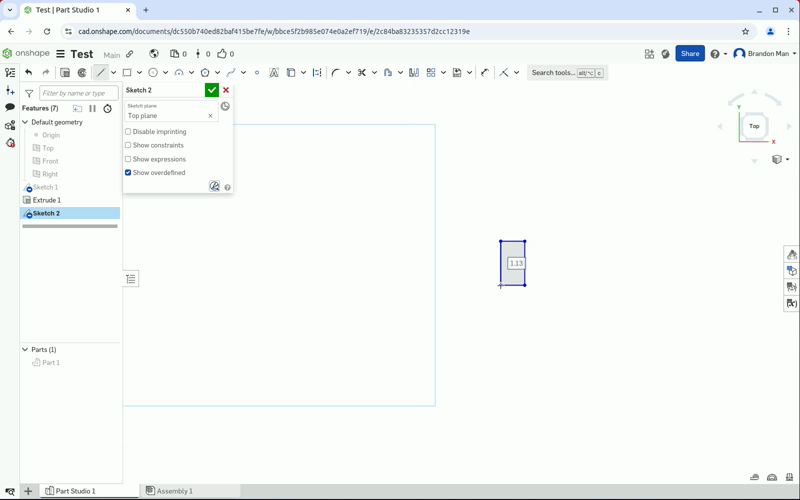
scroll(-6)
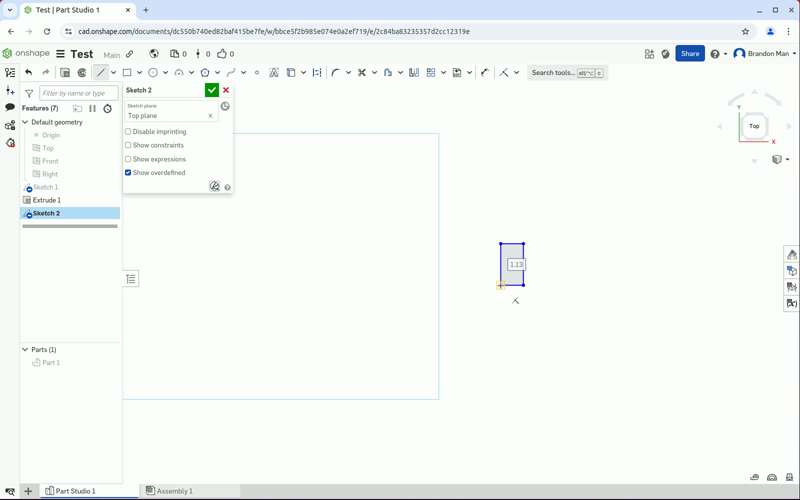
scroll(-6)
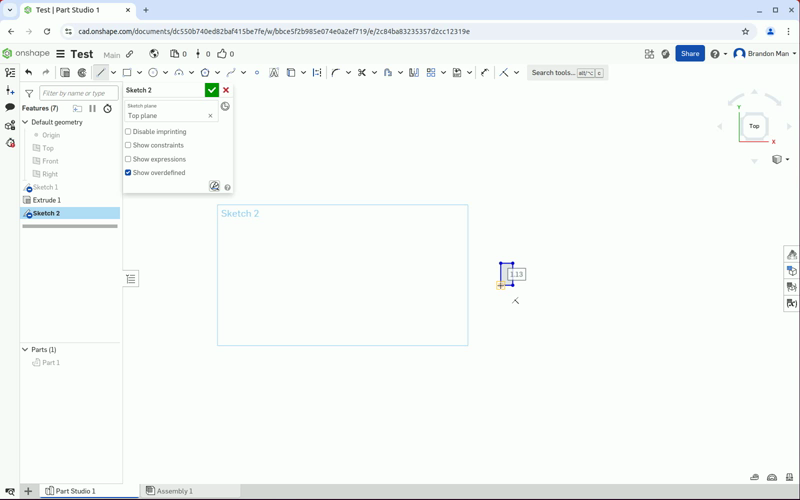
scroll(-6)
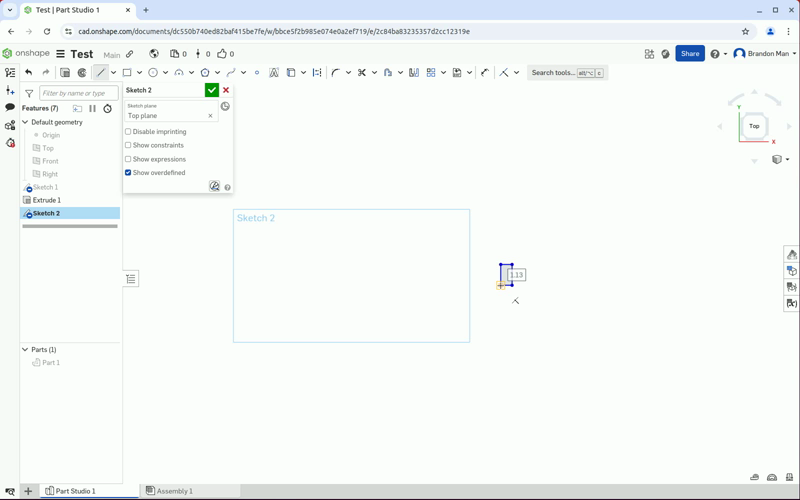
scroll(-6)
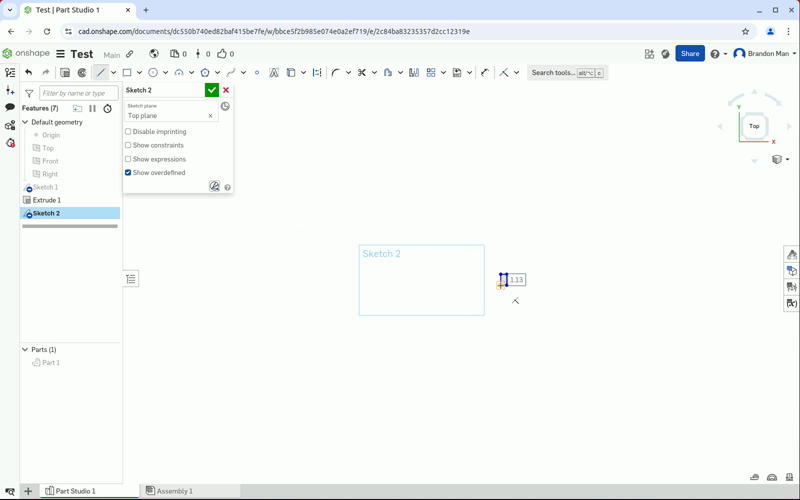
scroll(-6)
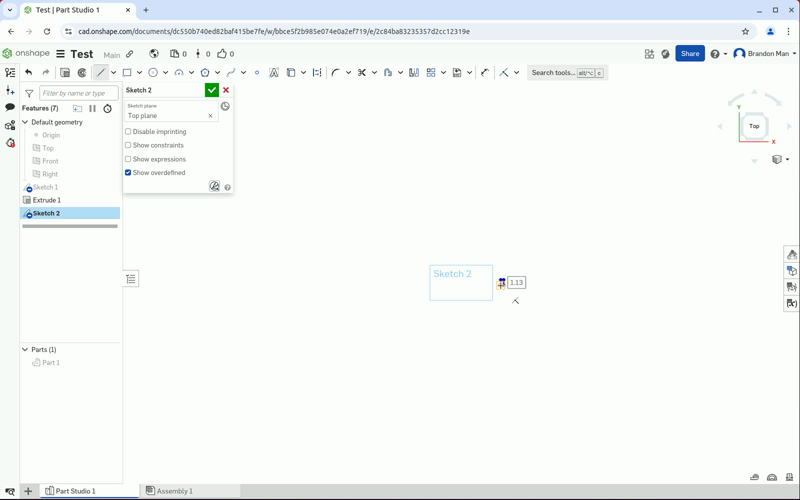
key(esc)
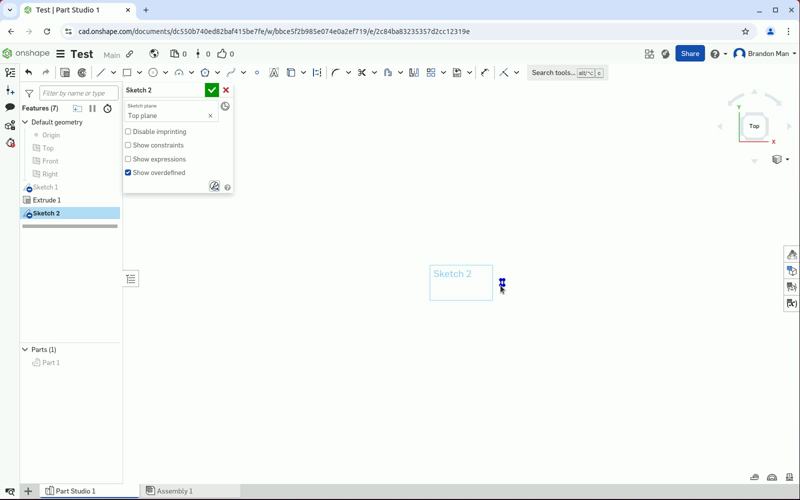
mouse_move(502, 279)
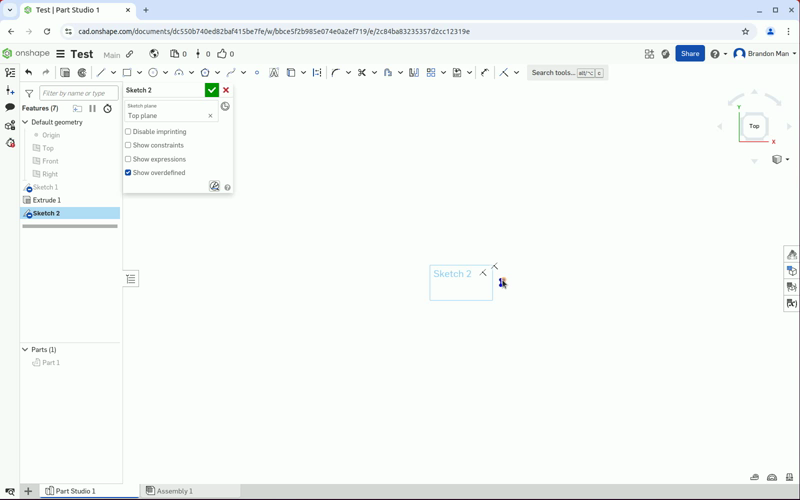
scroll(6)
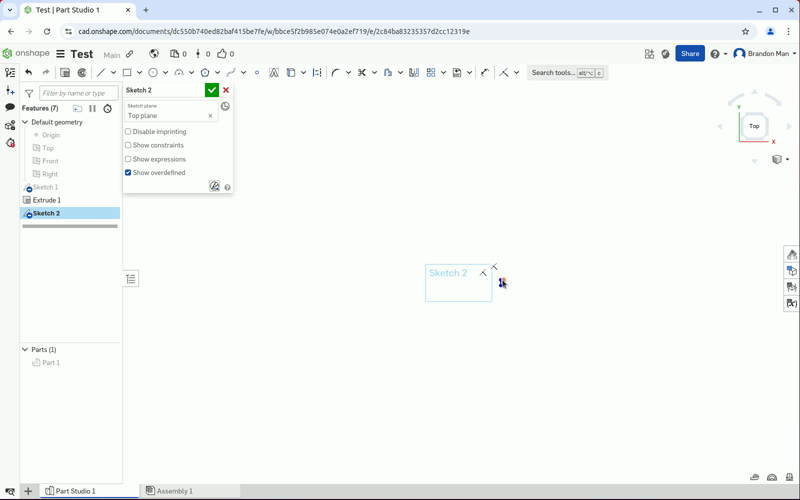
scroll(6)
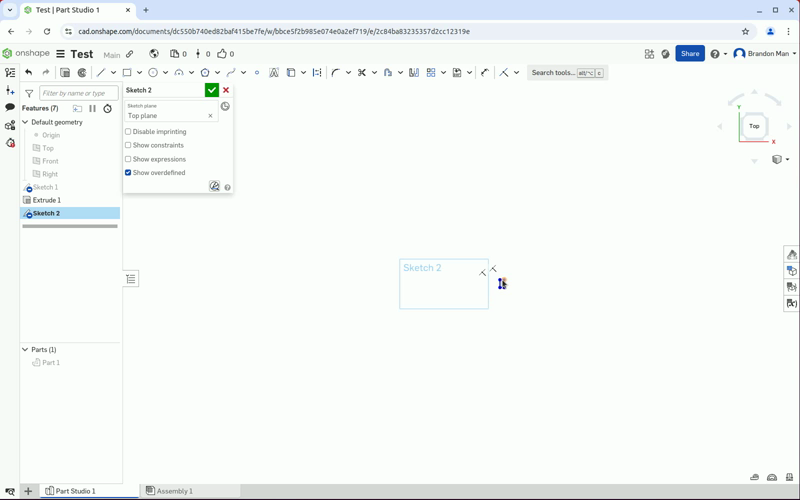
scroll(6)
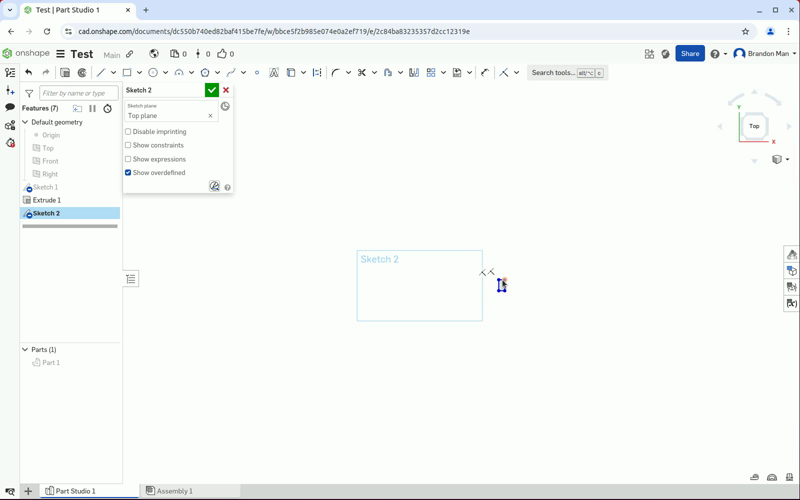
scroll(6)
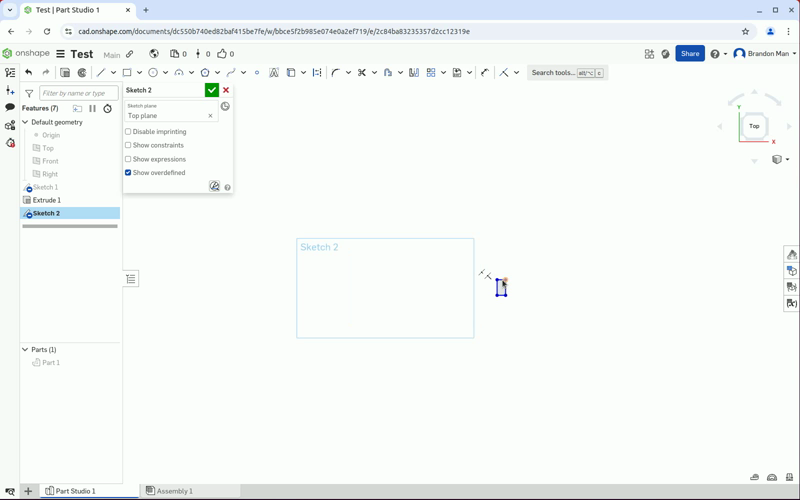
scroll(6)
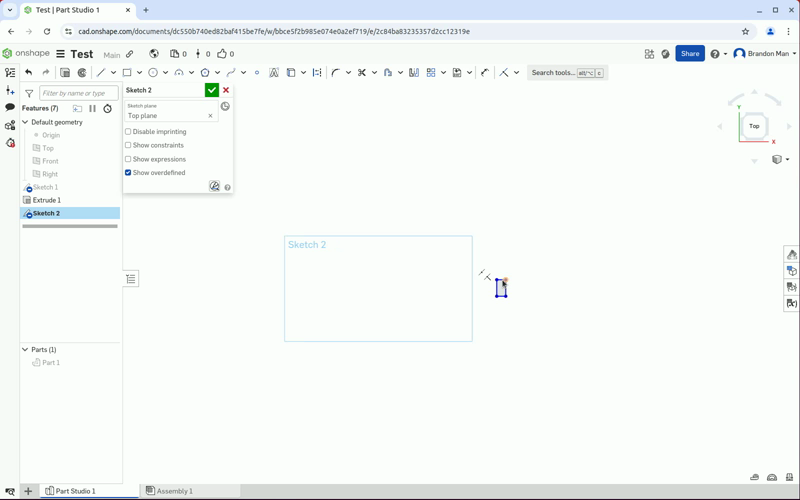
scroll(6)
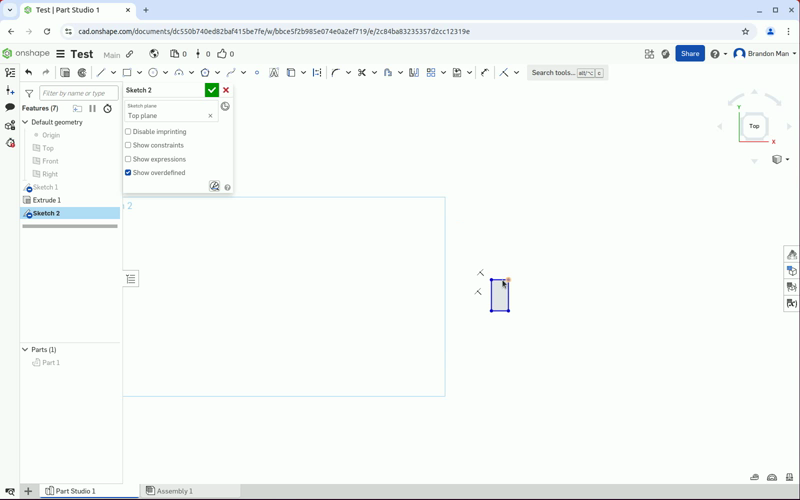
scroll(6)
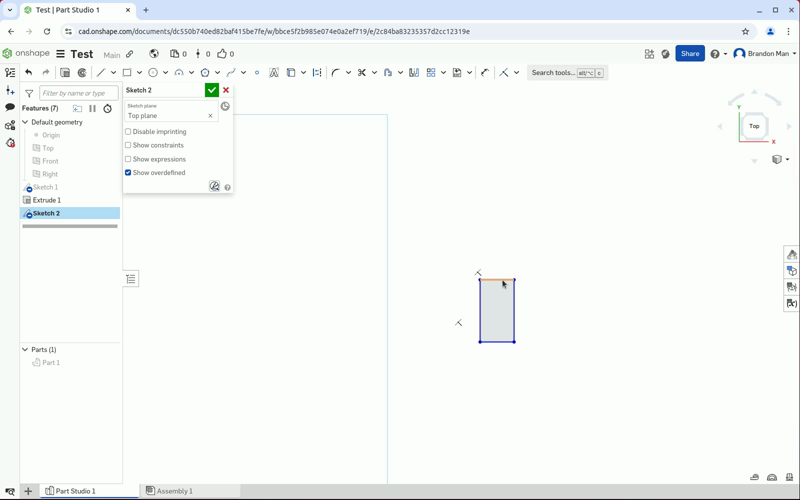
click(502, 279)
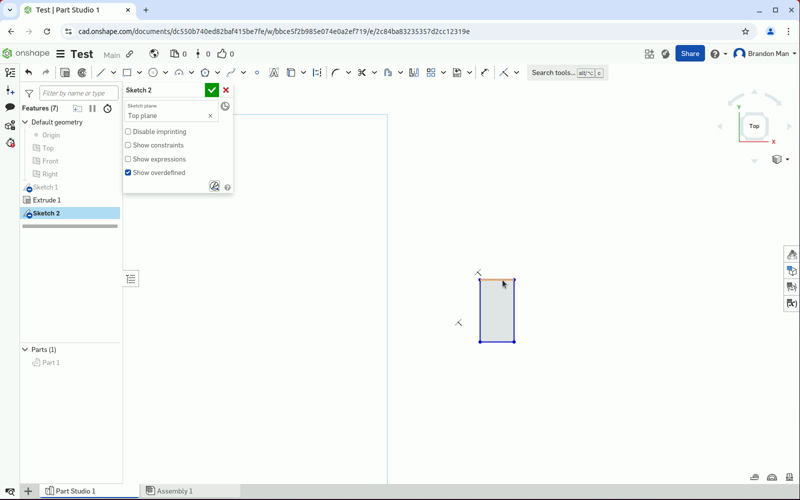
scroll(-6)
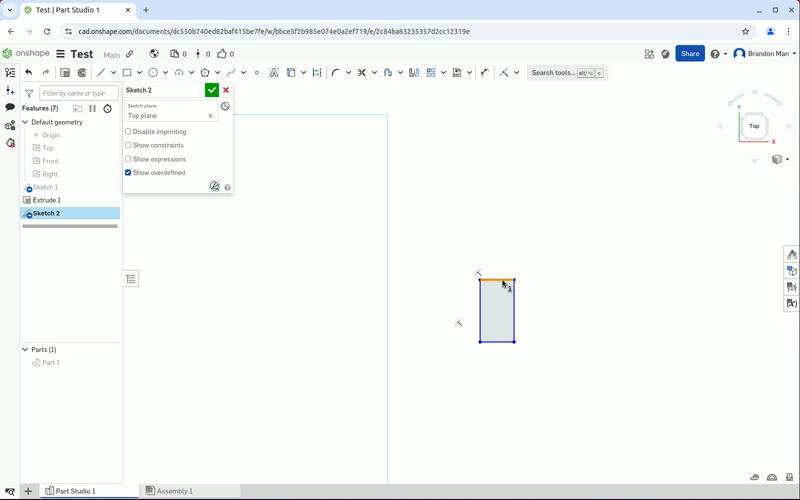
scroll(-6)
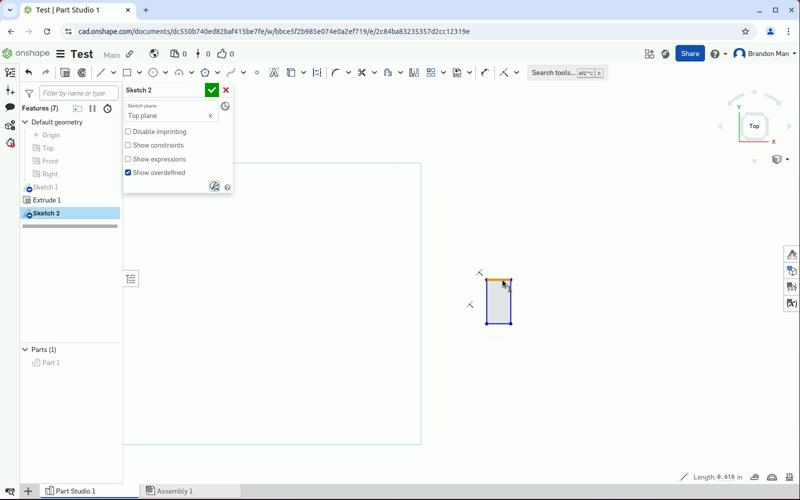
scroll(-6)
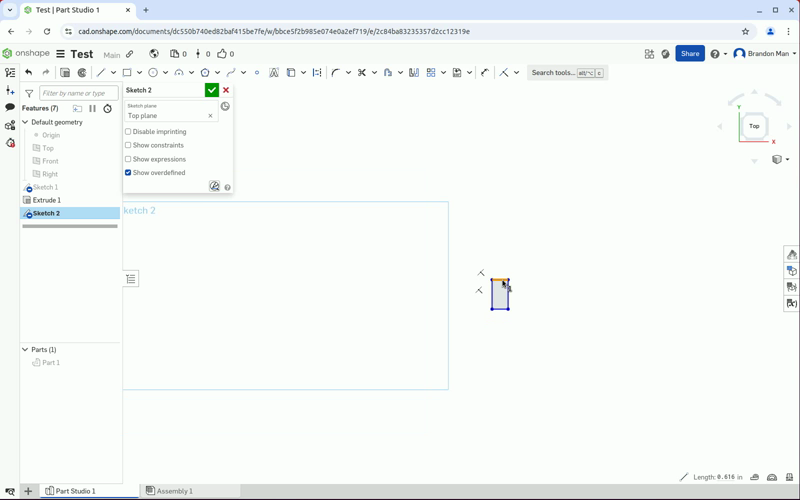
scroll(-6)
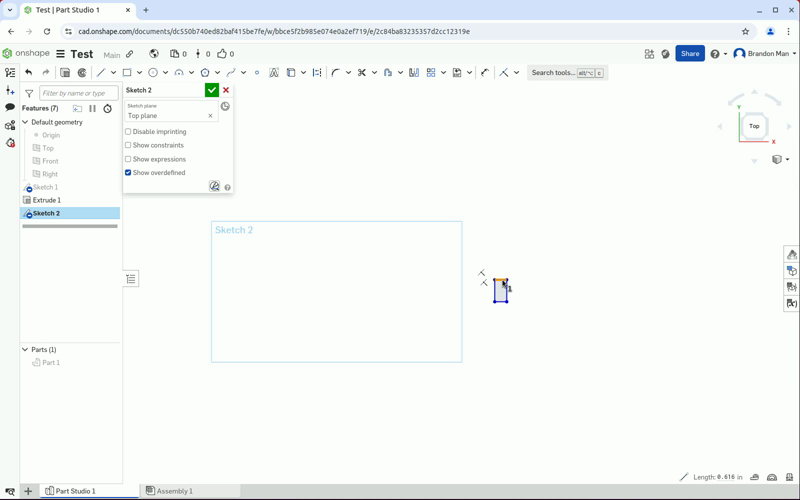
scroll(-6)
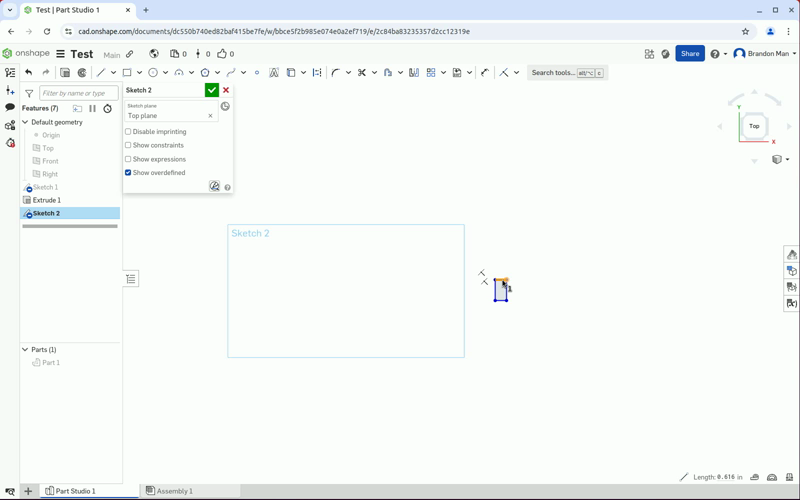
scroll(-6)
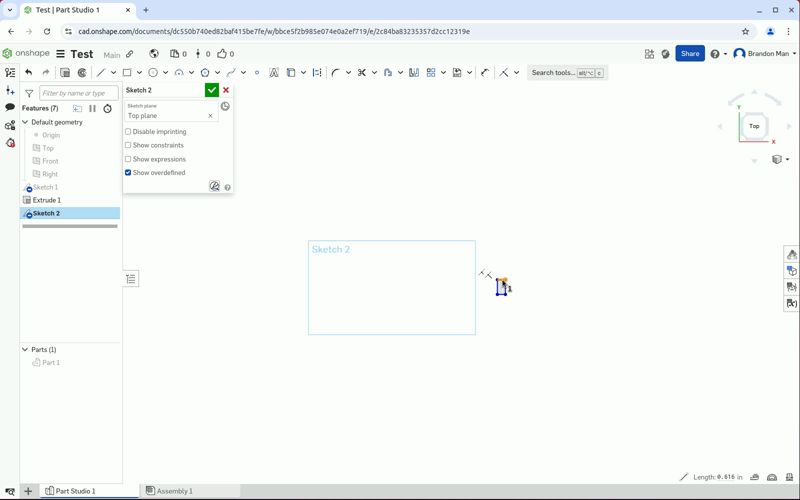
scroll(-6)
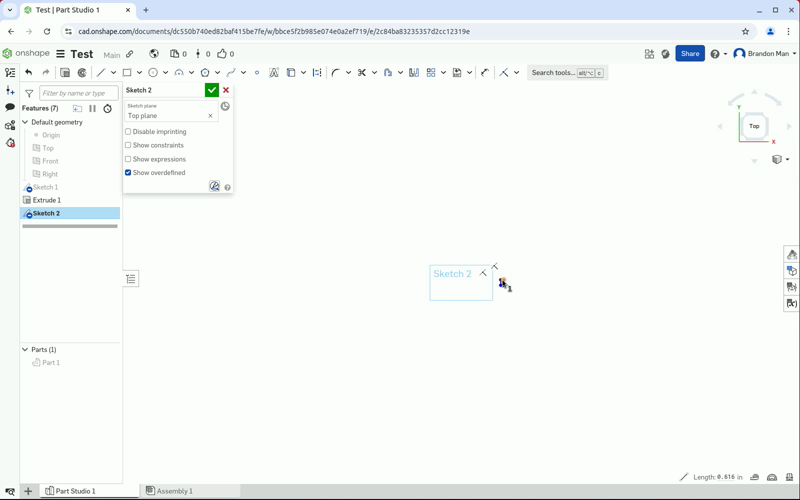
mouse_move(73, 352)
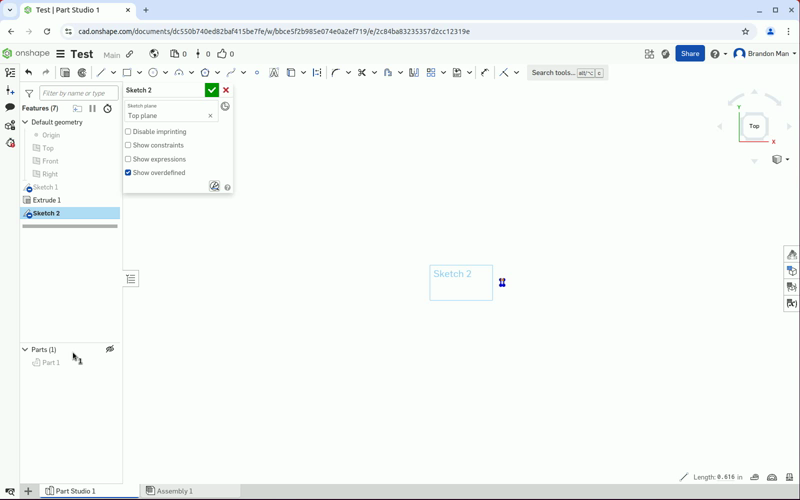
key(shift+y)
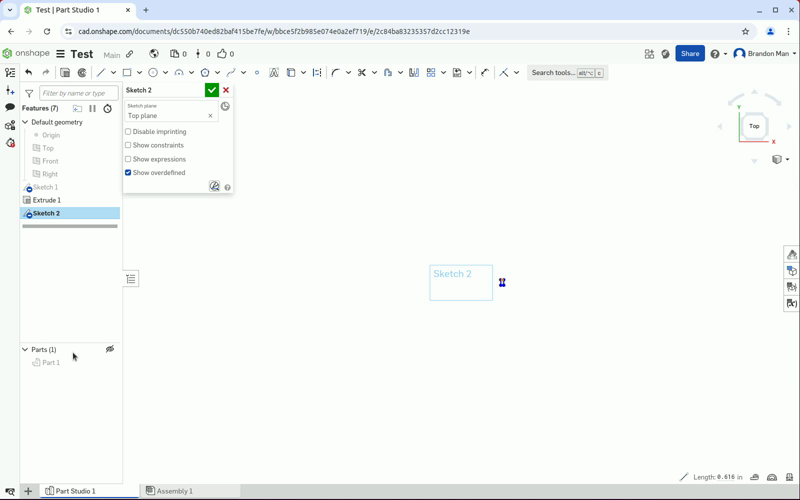
key(shift+e)
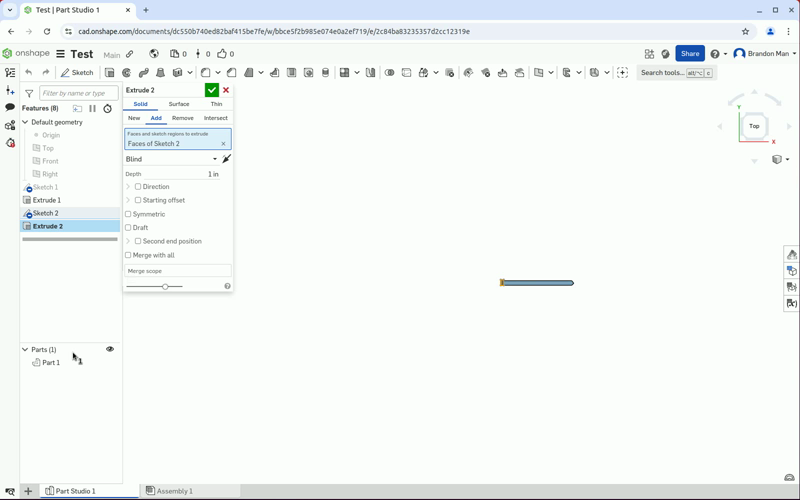
mouse_move(143, 106)
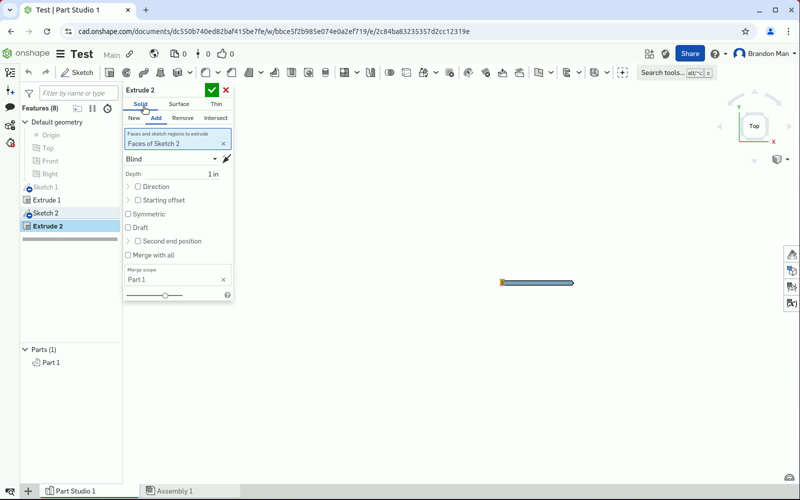
click(143, 106)
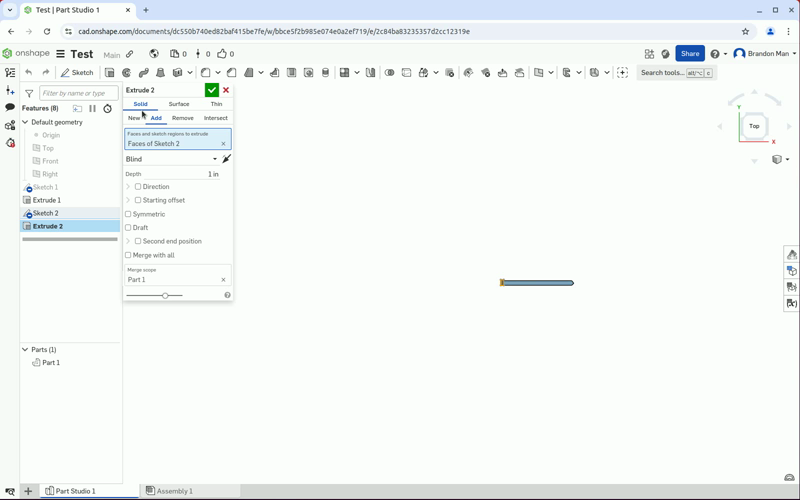
mouse_move(137, 120)
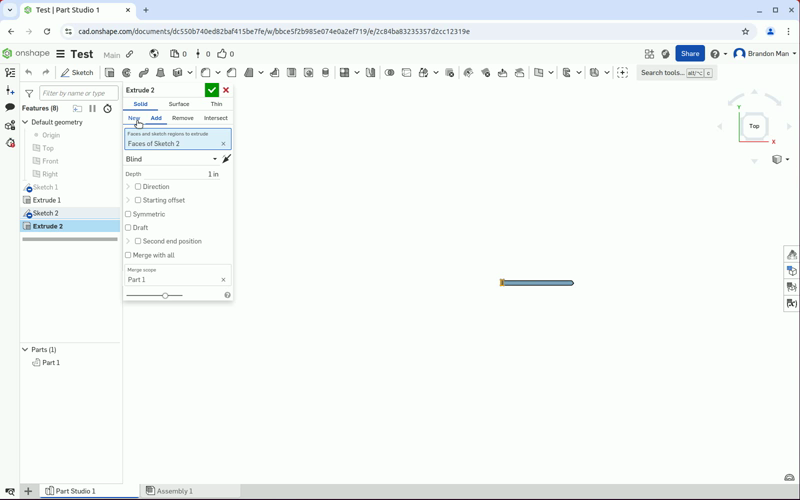
click(137, 120)
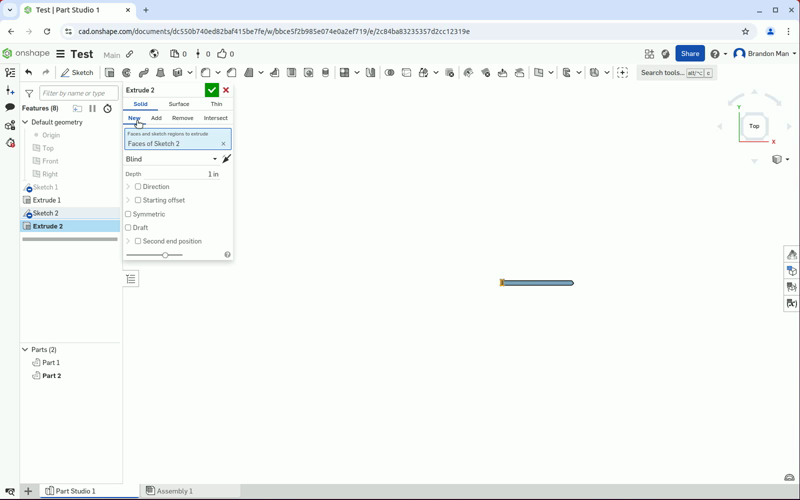
key(tab, 4)
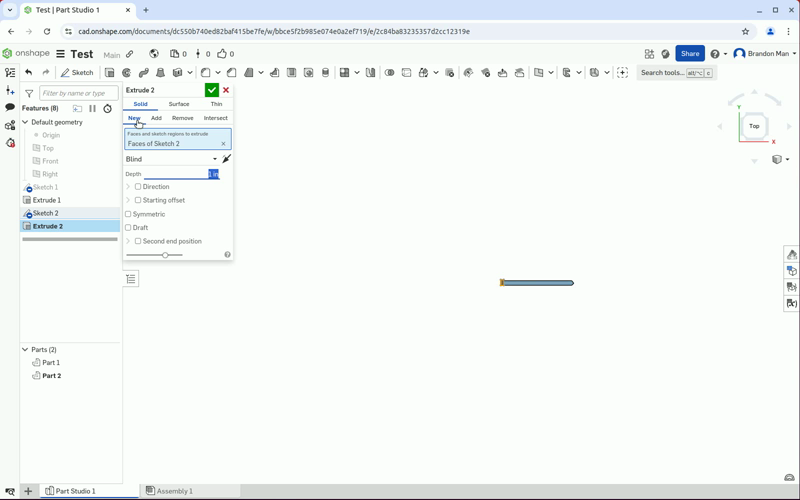
text(13.48)
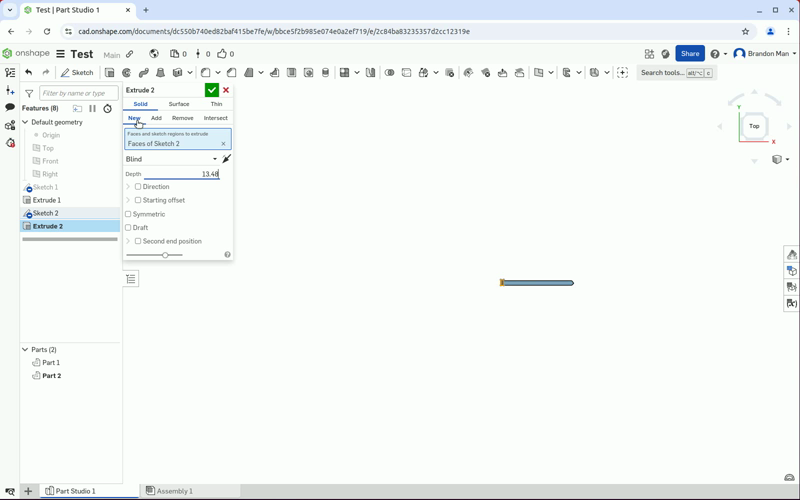
key(enter)
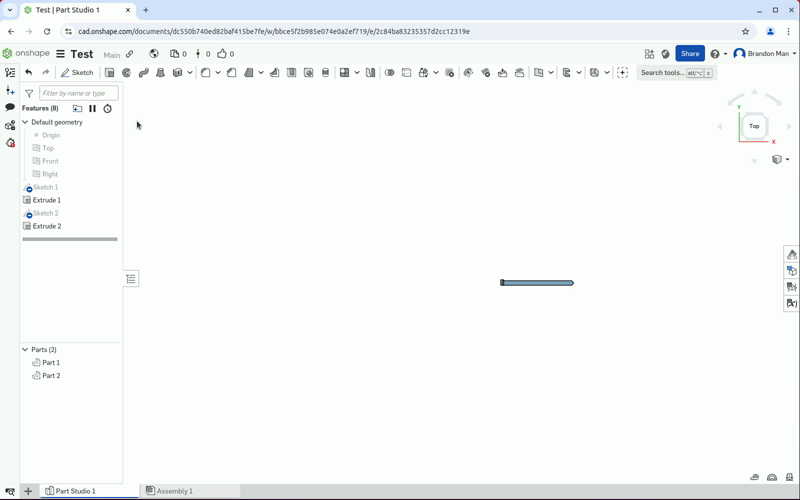
key(shift+h)
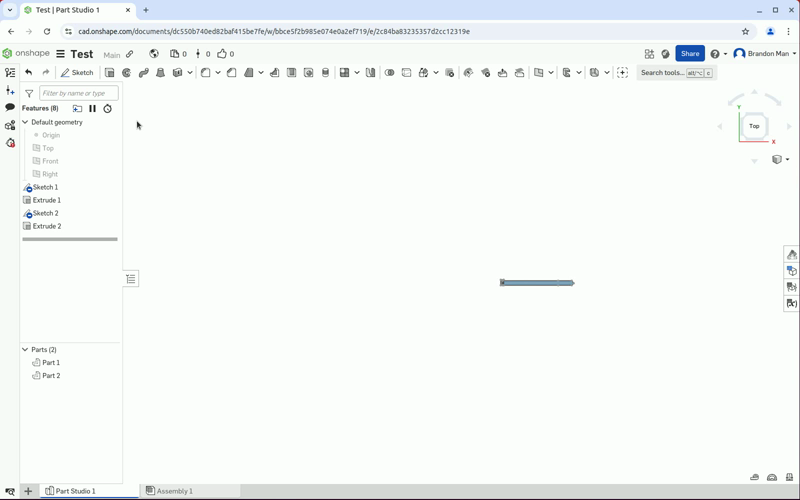
key(shift+h)
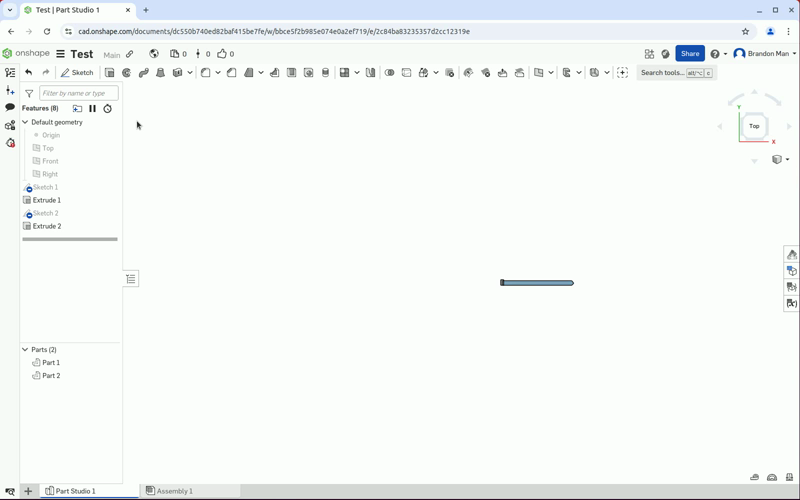
mouse_move(73, 189)
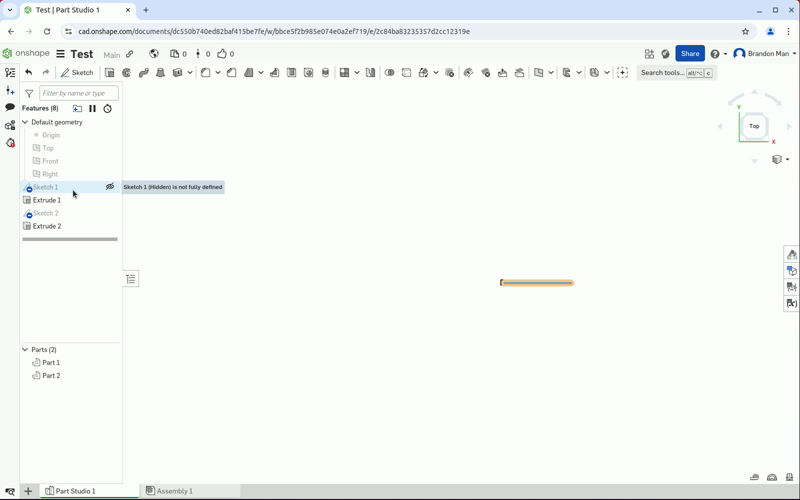
click(73, 189)
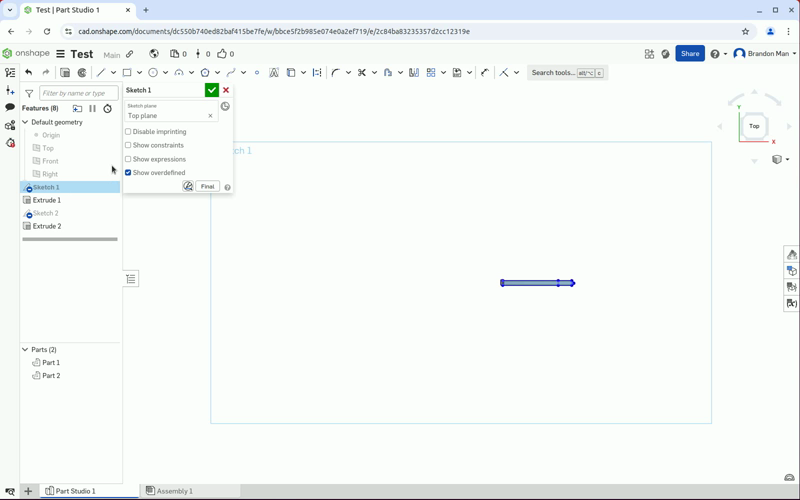
mouse_move(229, 92)
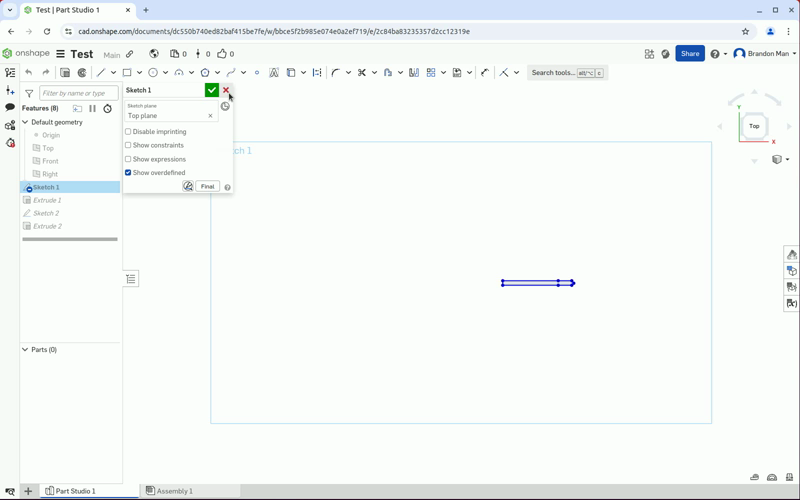
click(229, 92)
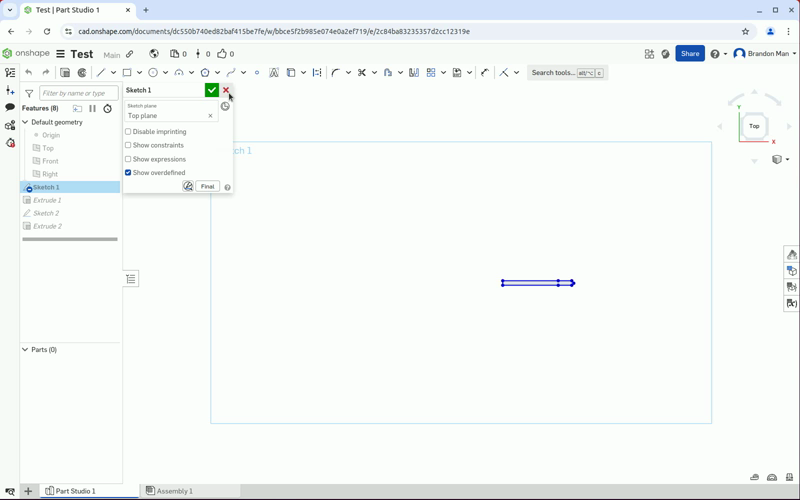
key(shift+s)
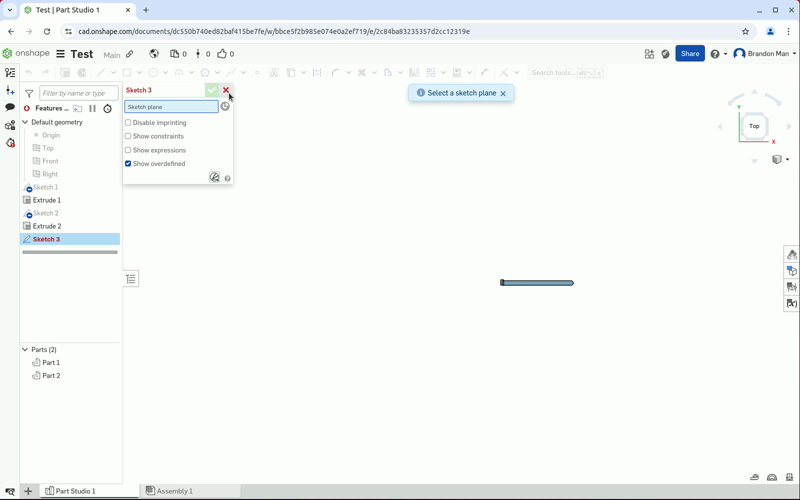
mouse_move(73, 150)
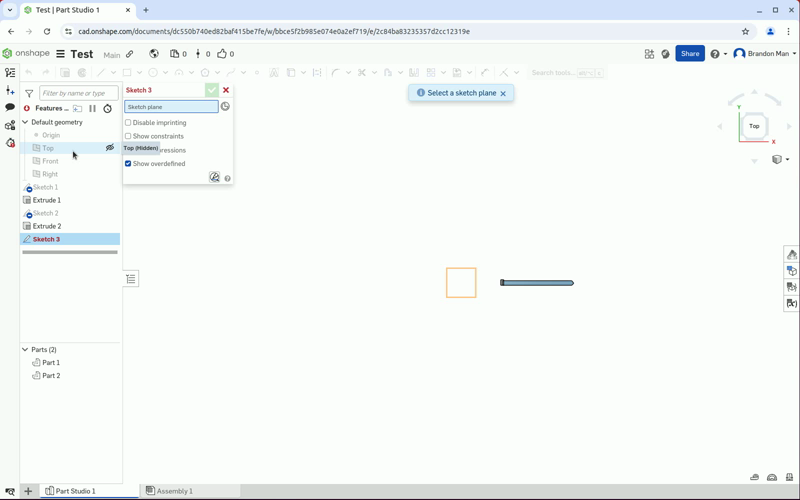
click(73, 150)
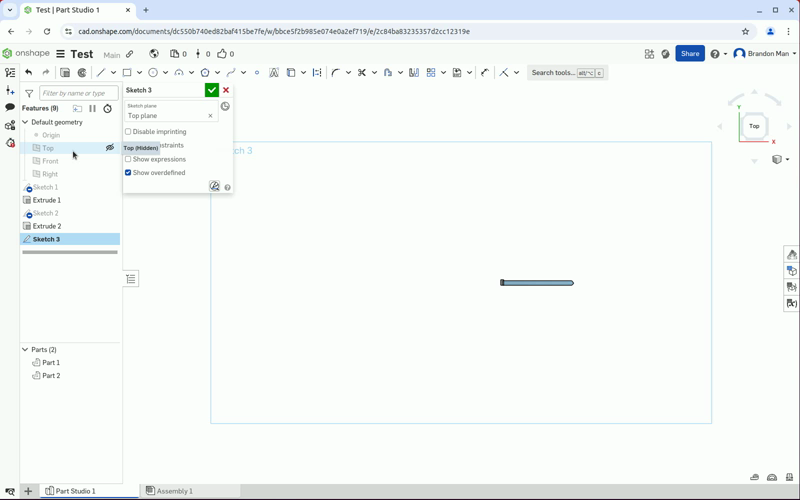
mouse_move(73, 352)
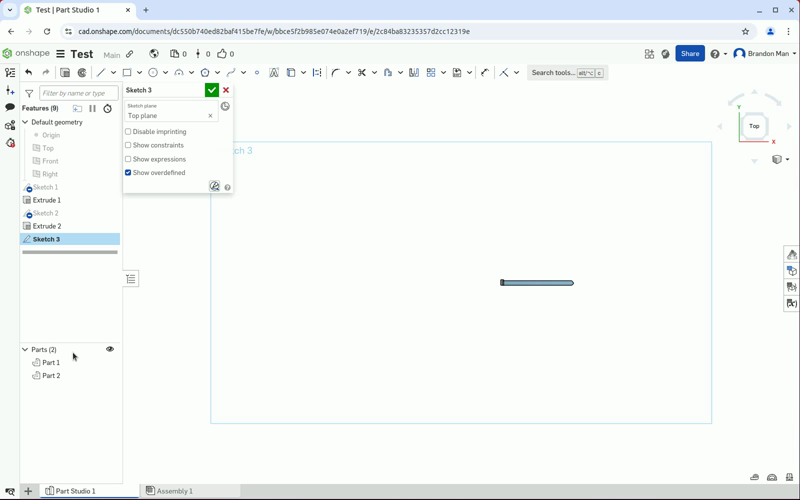
key(y)
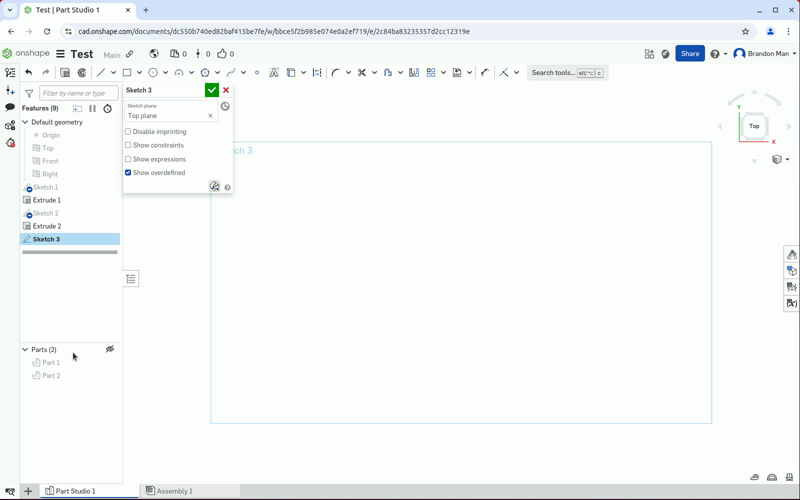
key(l)
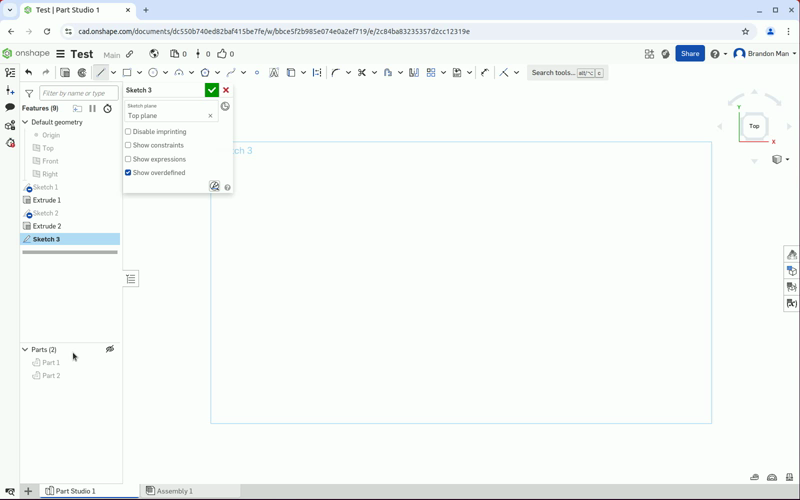
key_down(shift)
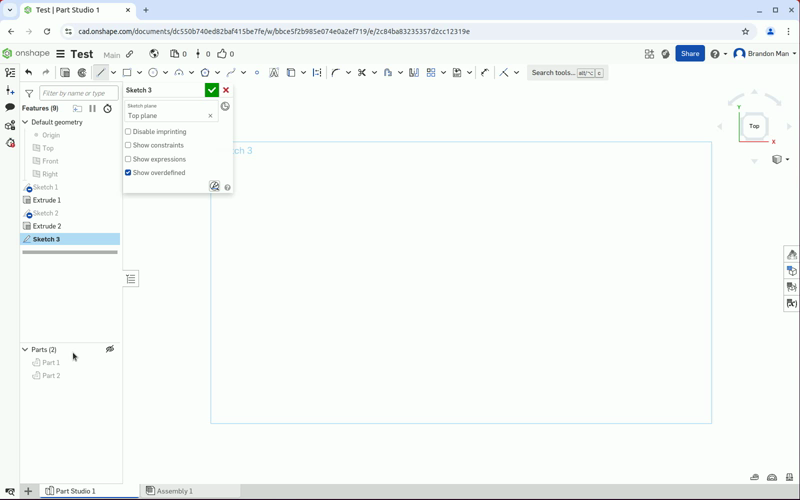
mouse_move(483, 285)
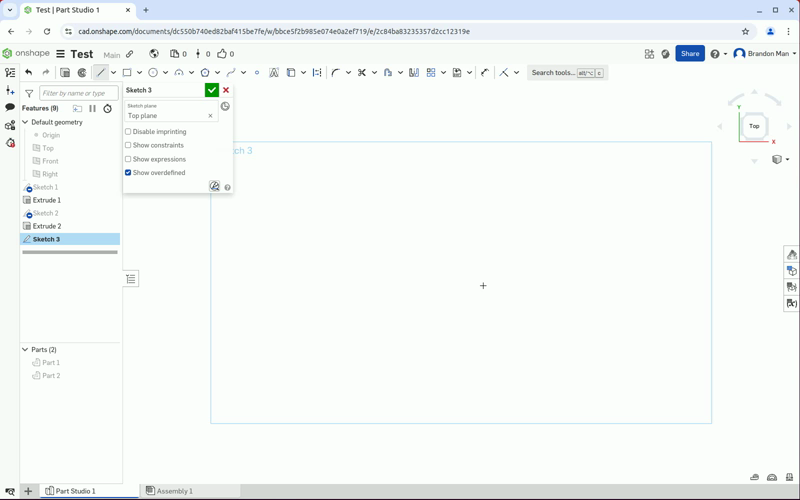
click(483, 285)
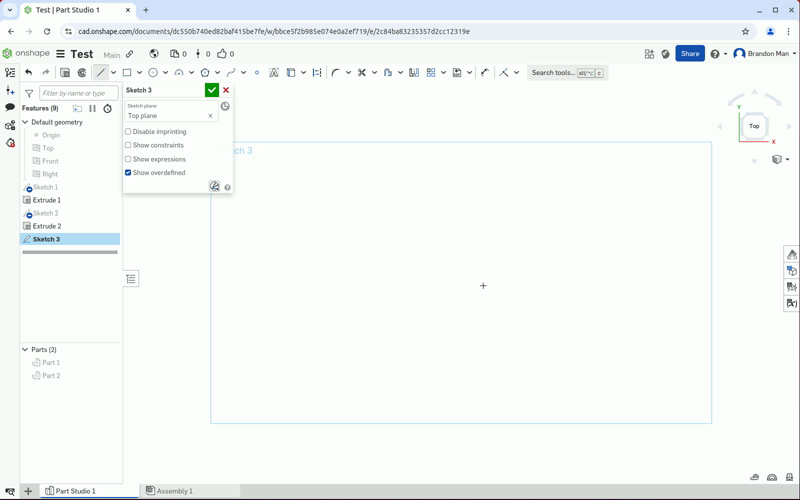
key_up(shift)
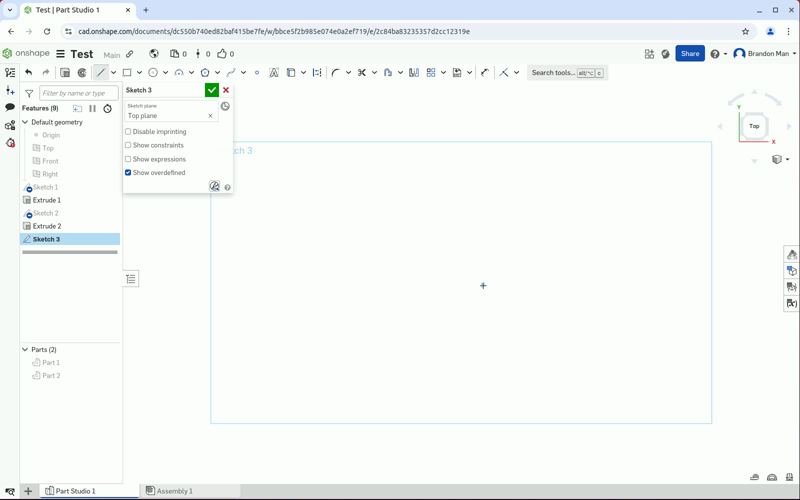
key_down(shift)
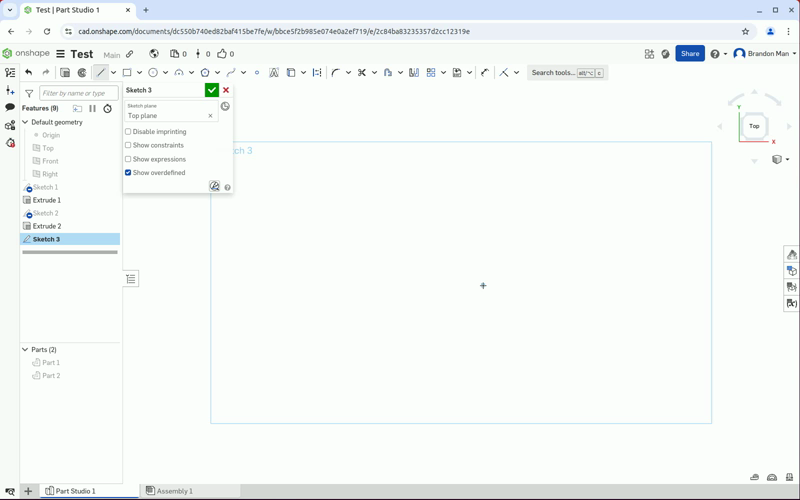
mouse_move(513, 285)
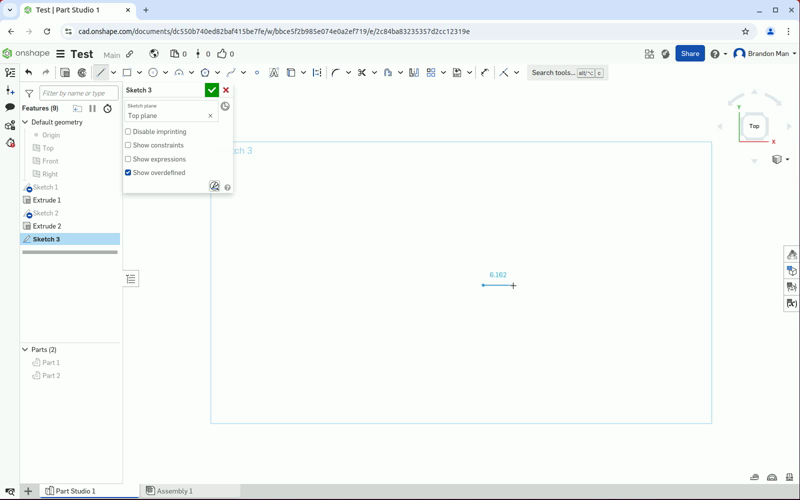
mouse_move(501, 285)
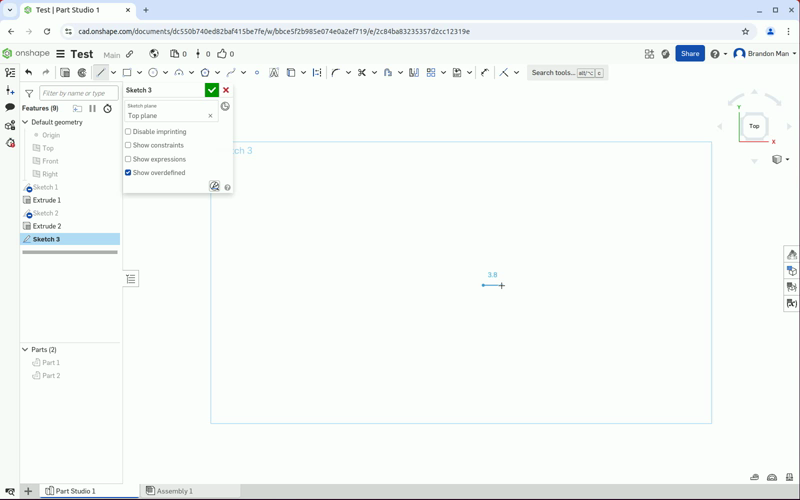
click(501, 285)
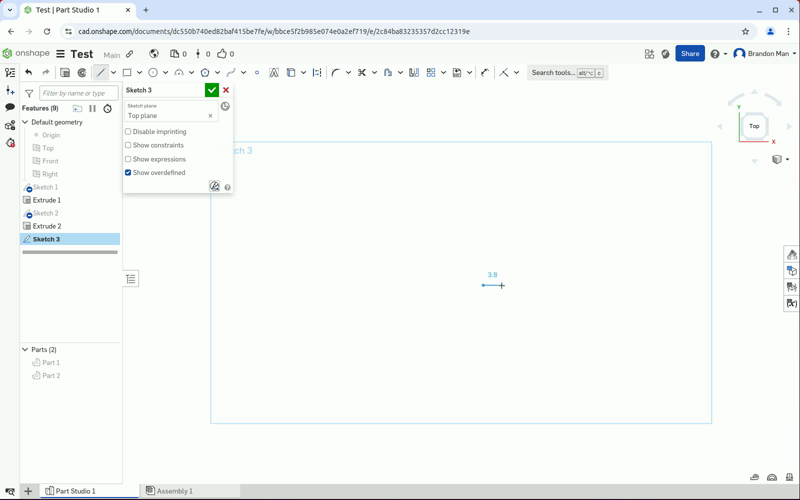
key_up(shift)
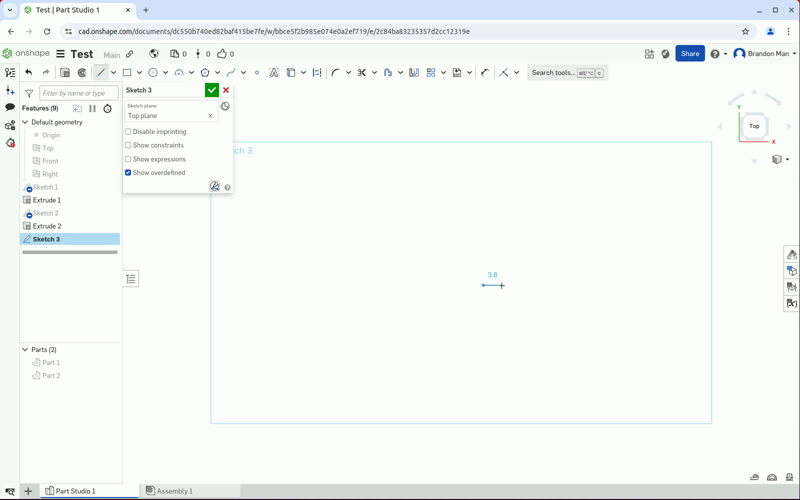
key_down(shift)
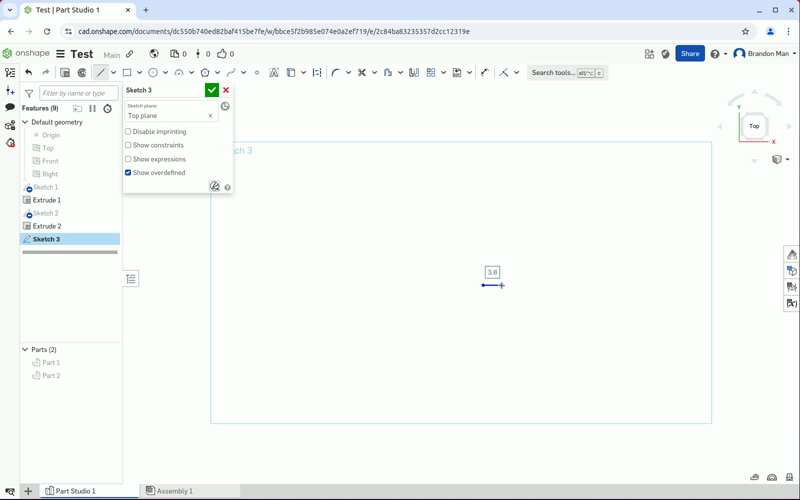
mouse_move(531, 285)
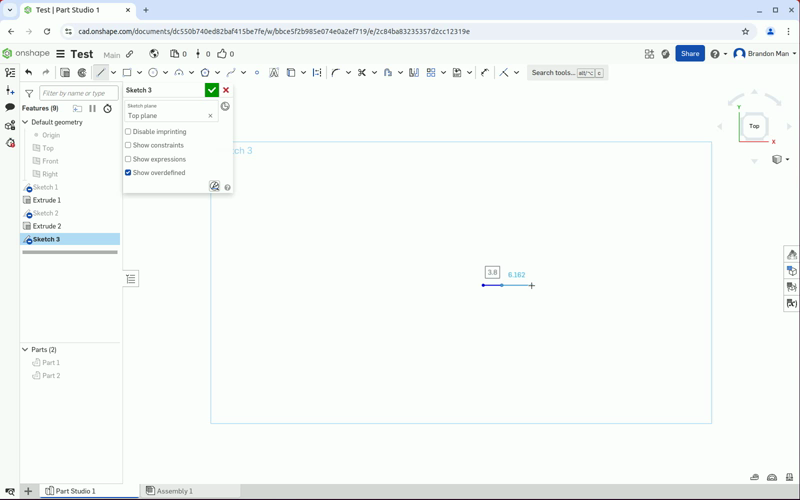
mouse_move(501, 280)
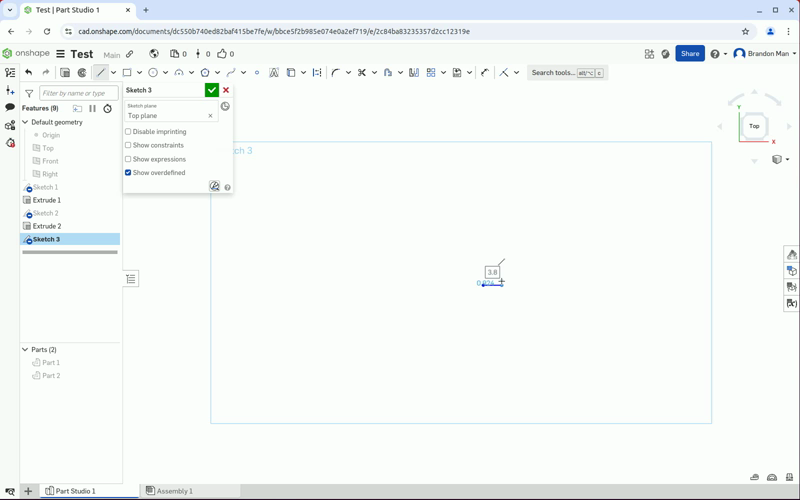
scroll(6)
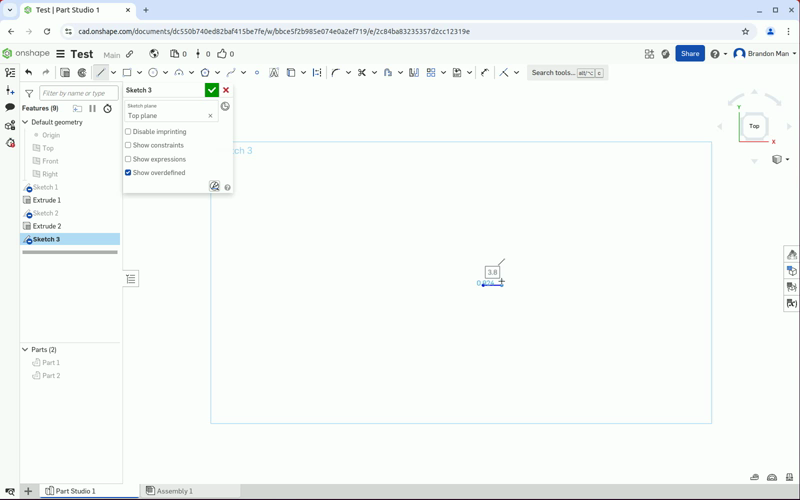
scroll(6)
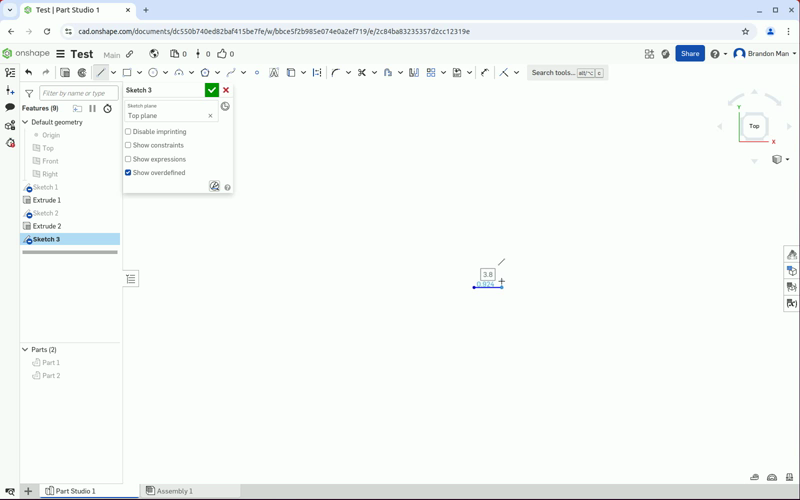
scroll(6)
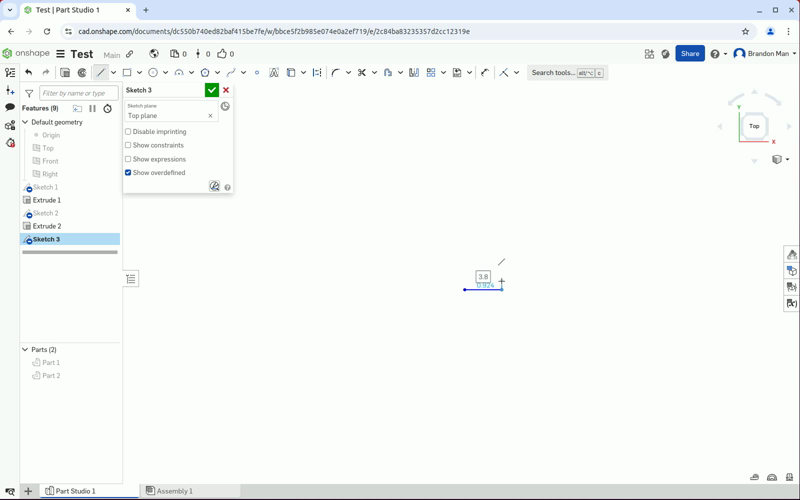
scroll(6)
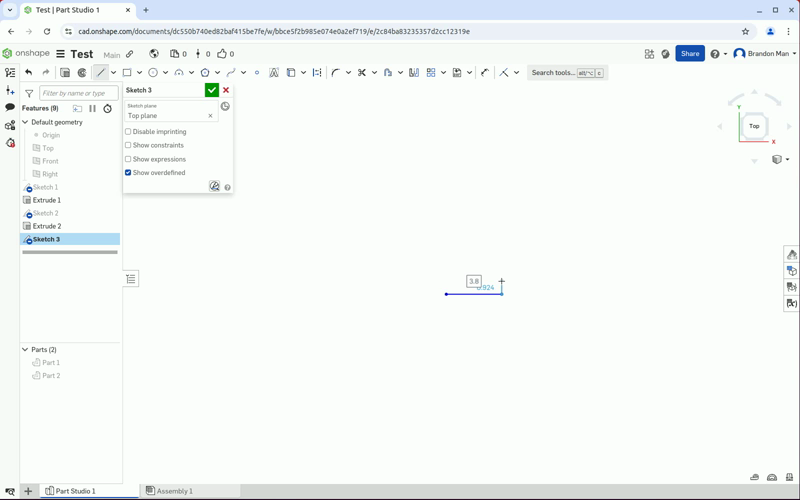
scroll(6)
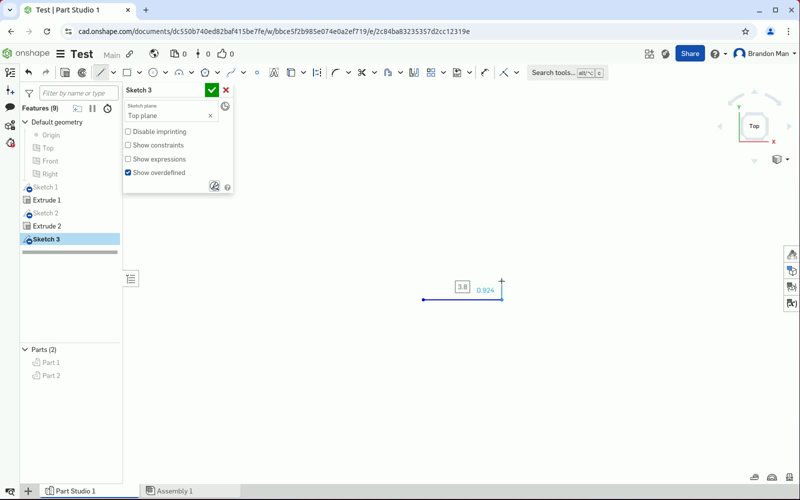
scroll(6)
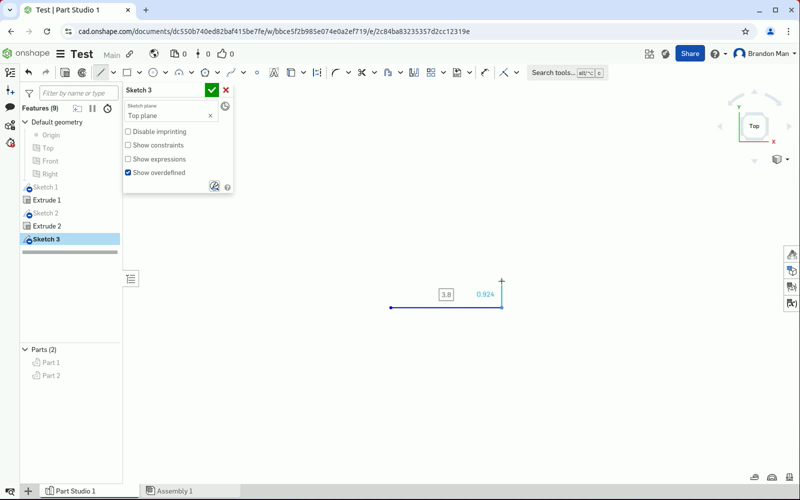
scroll(6)
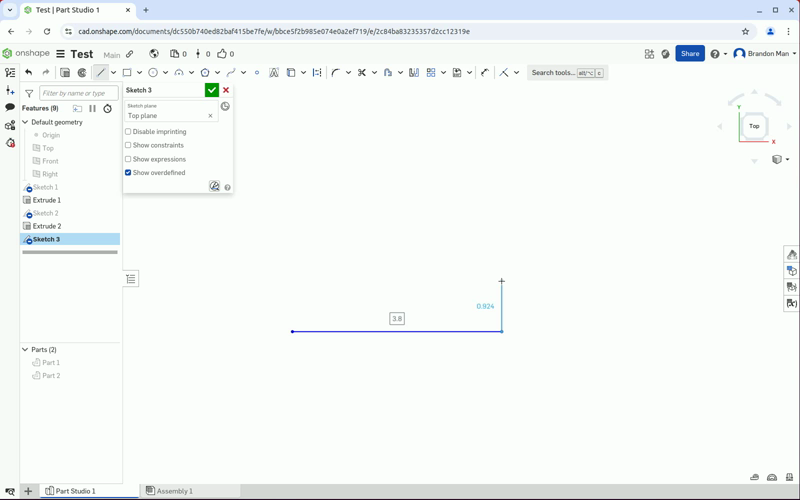
click(501, 280)
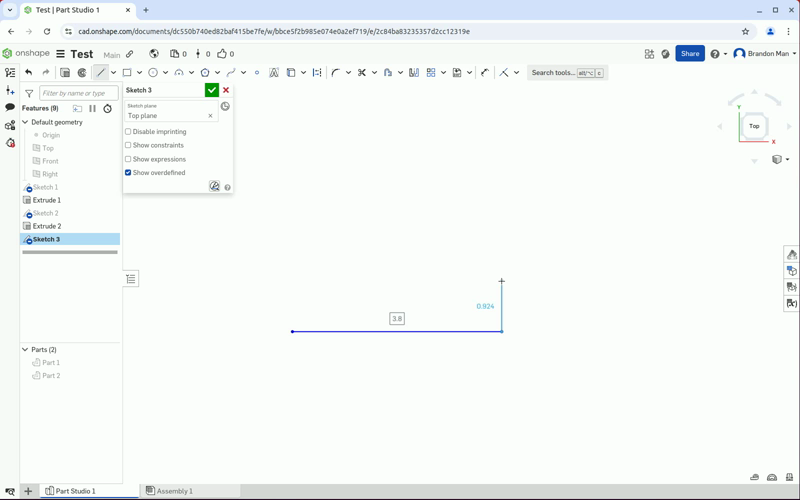
scroll(-6)
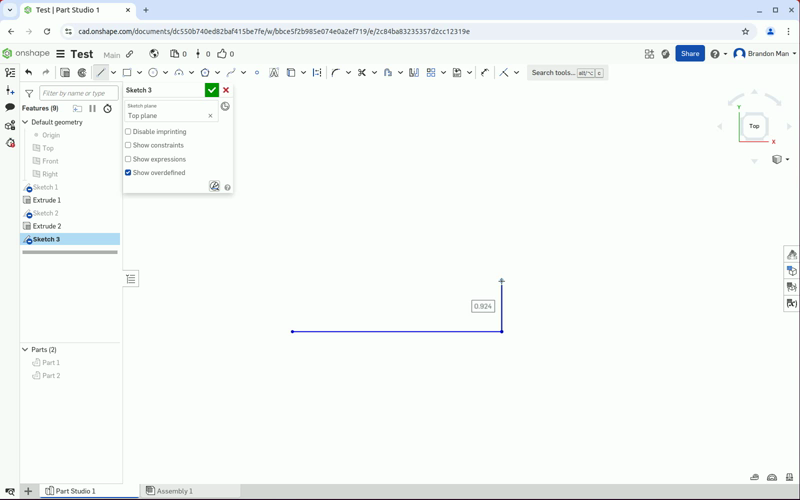
scroll(-6)
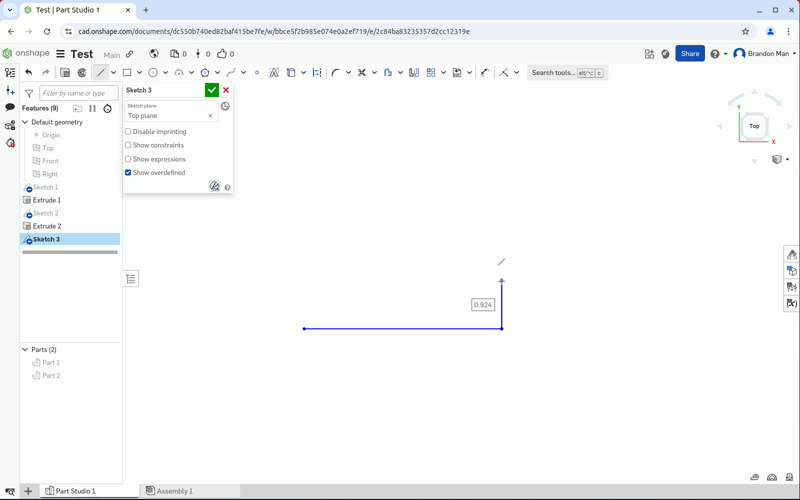
scroll(-6)
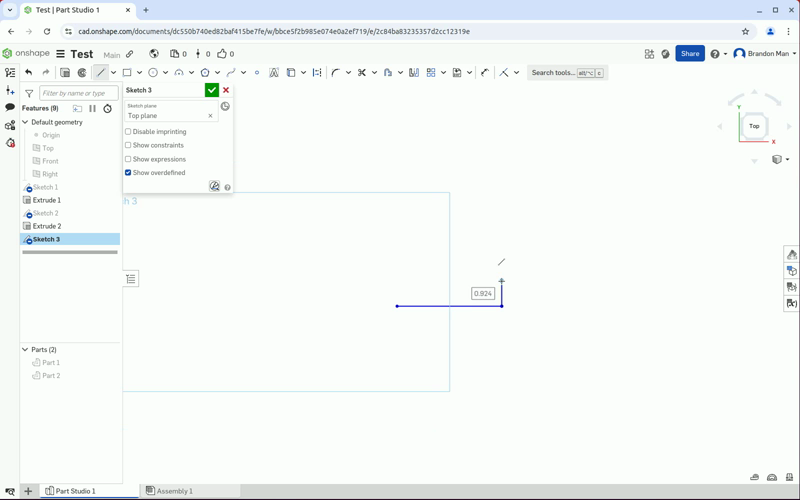
scroll(-6)
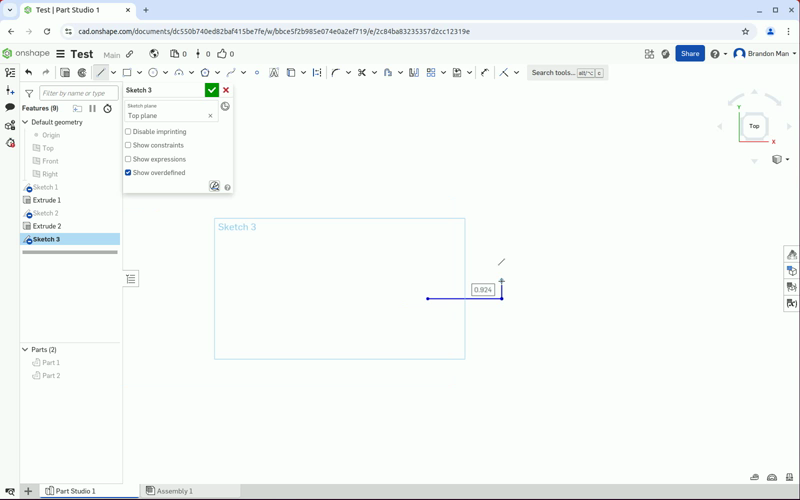
scroll(-6)
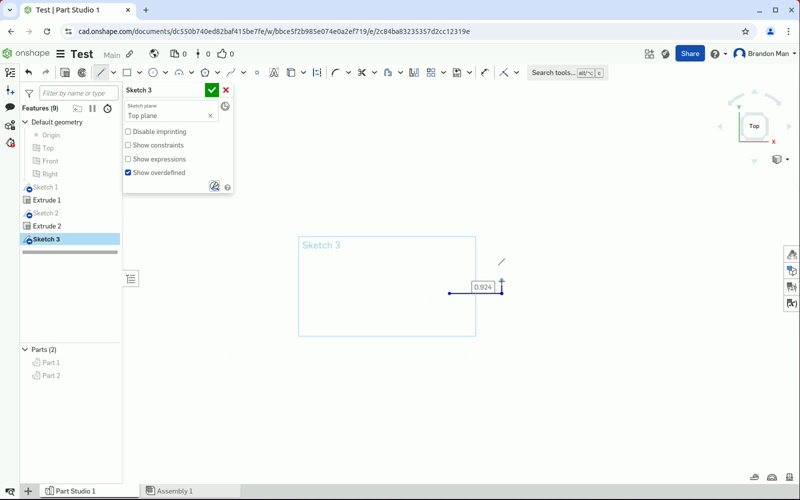
scroll(-6)
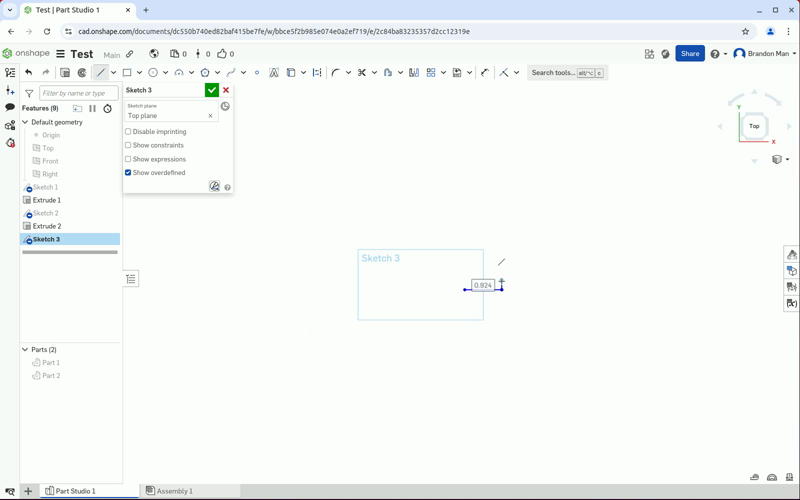
scroll(-6)
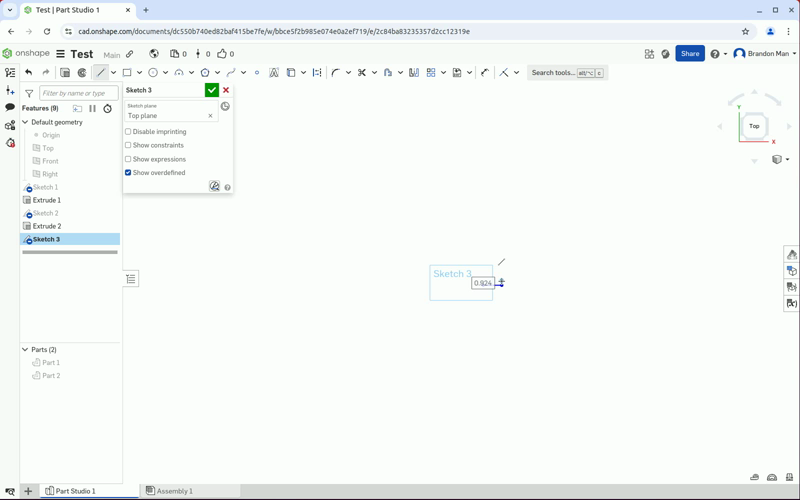
key_up(shift)
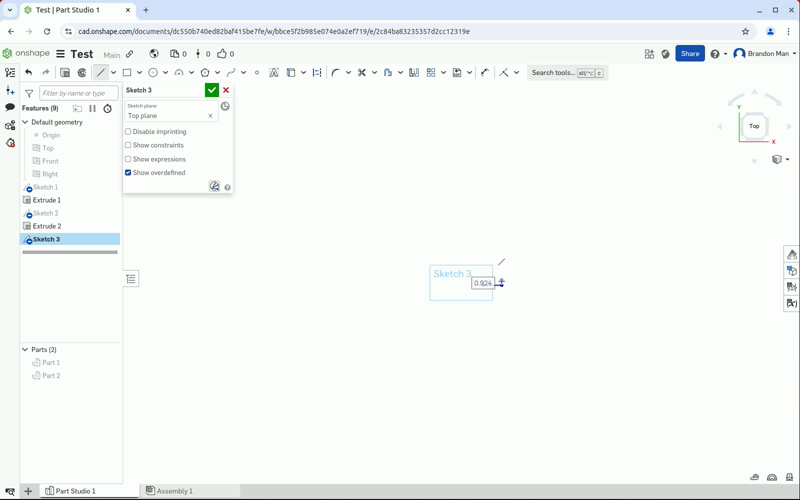
key_down(shift)
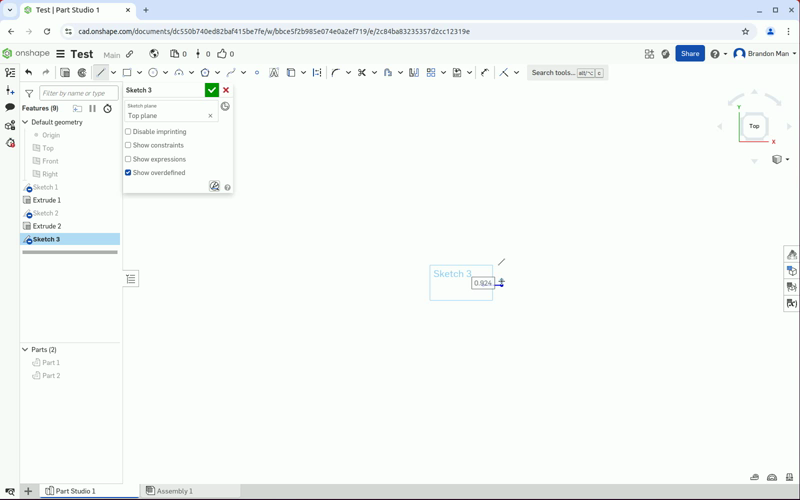
mouse_move(531, 280)
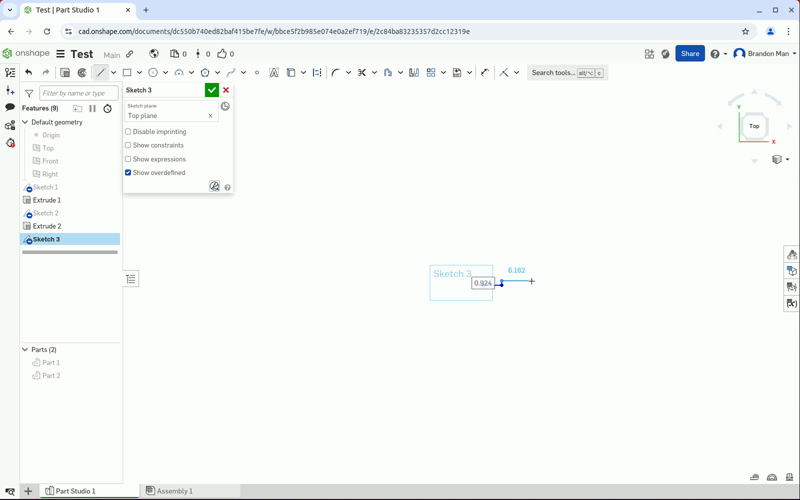
mouse_move(483, 280)
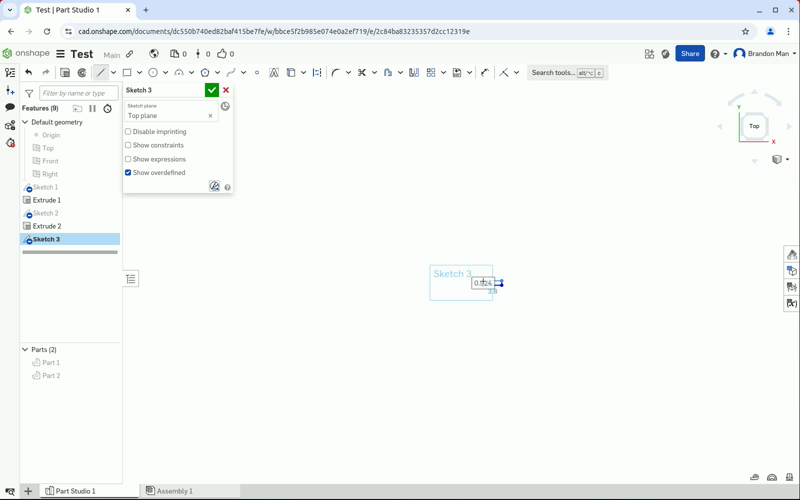
click(483, 280)
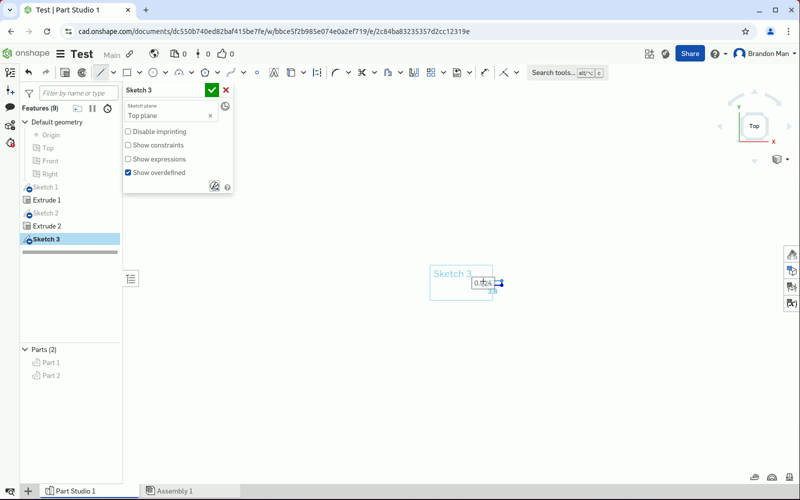
key_up(shift)
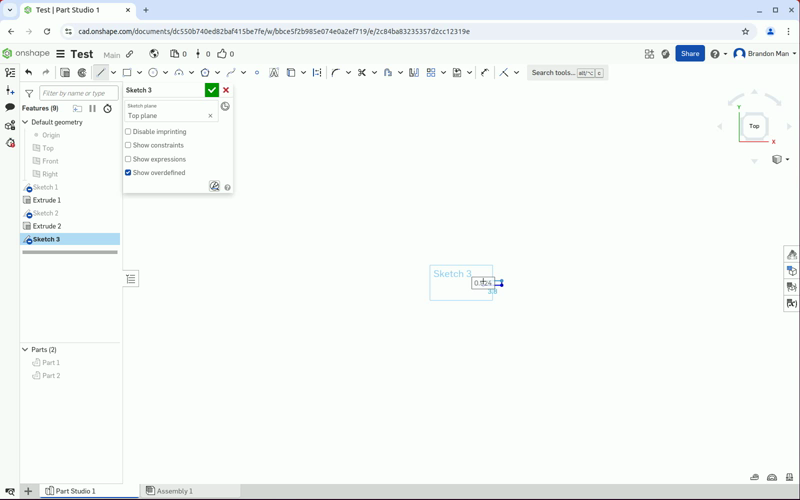
mouse_move(513, 280)
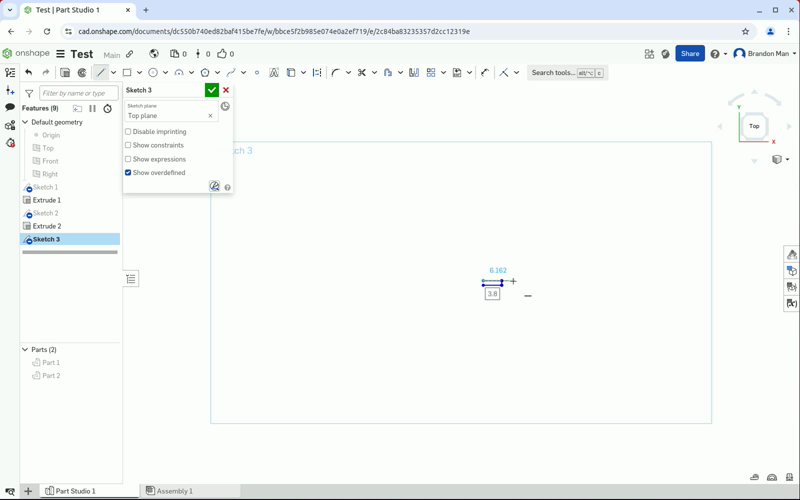
key_down(shift)
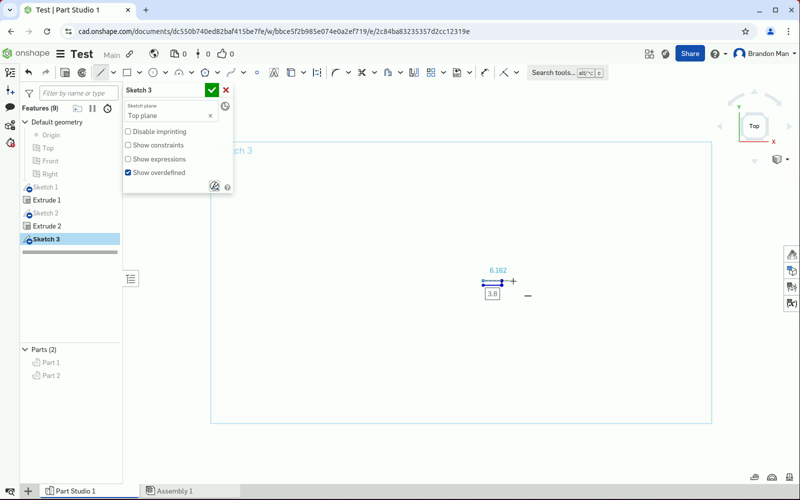
mouse_move(483, 285)
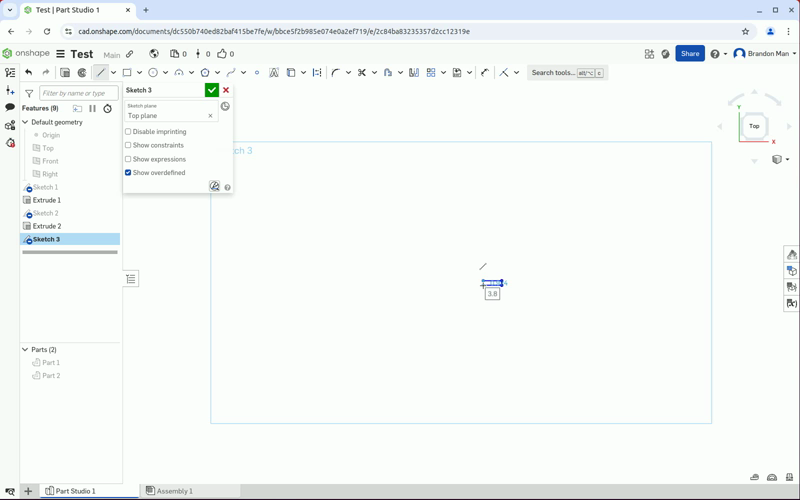
scroll(6)
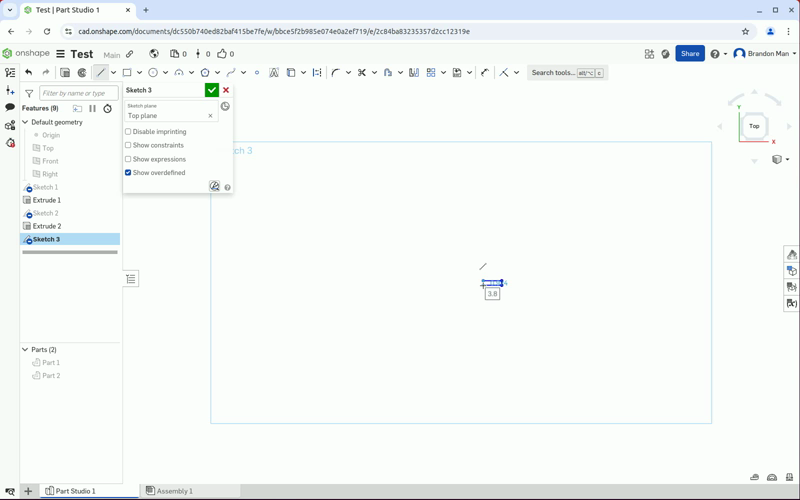
scroll(6)
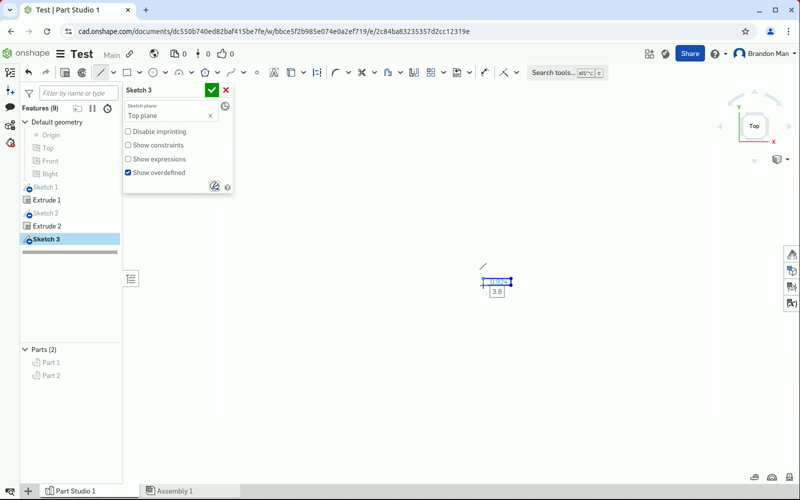
scroll(6)
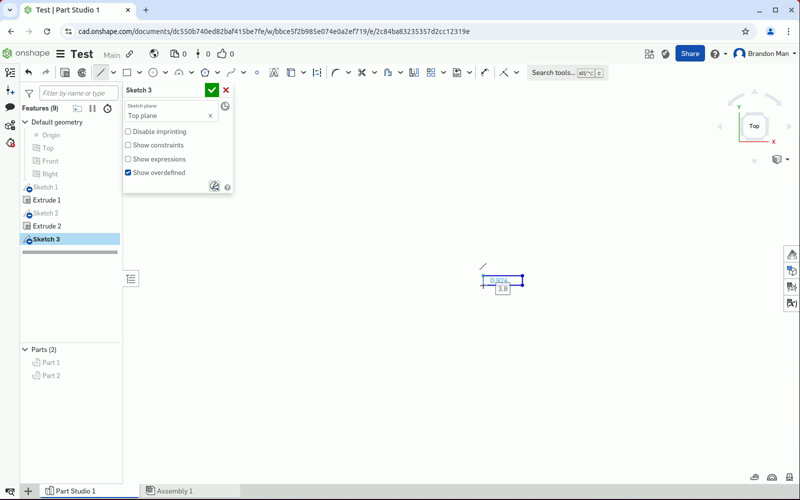
scroll(6)
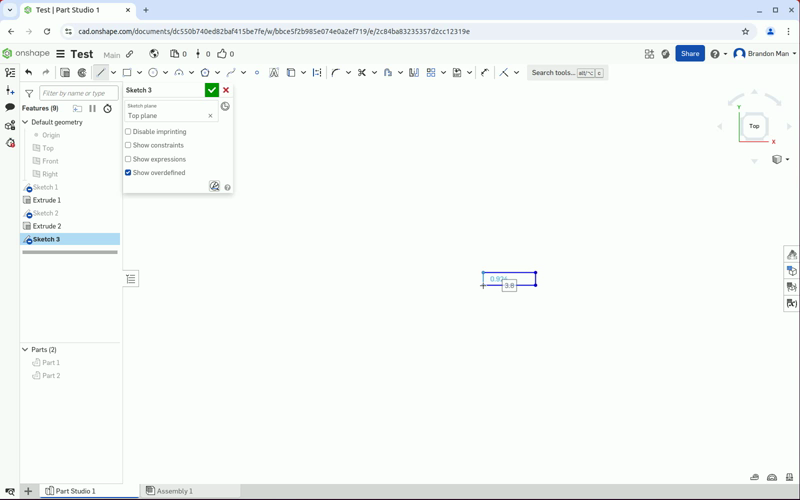
scroll(6)
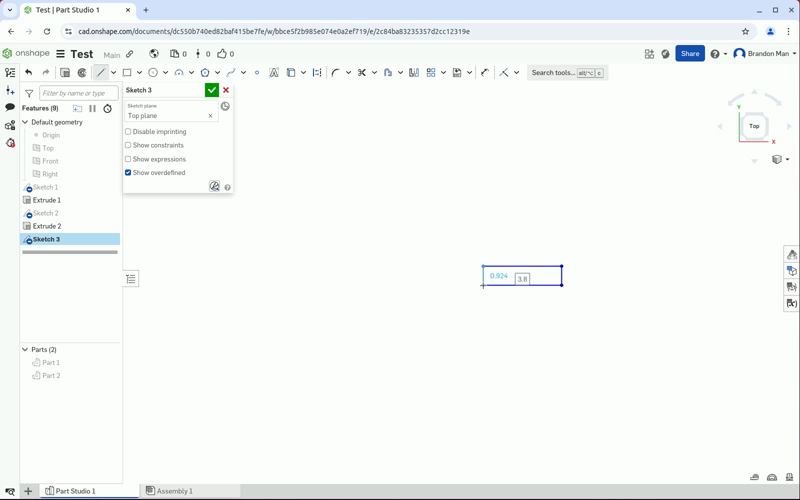
scroll(6)
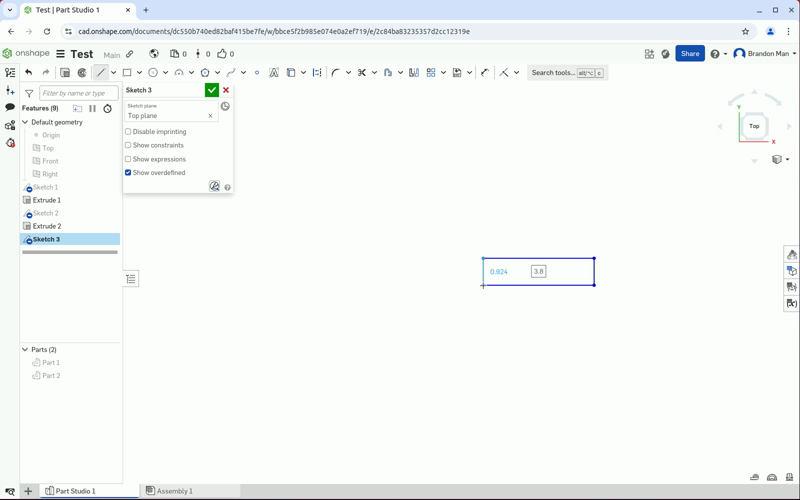
scroll(6)
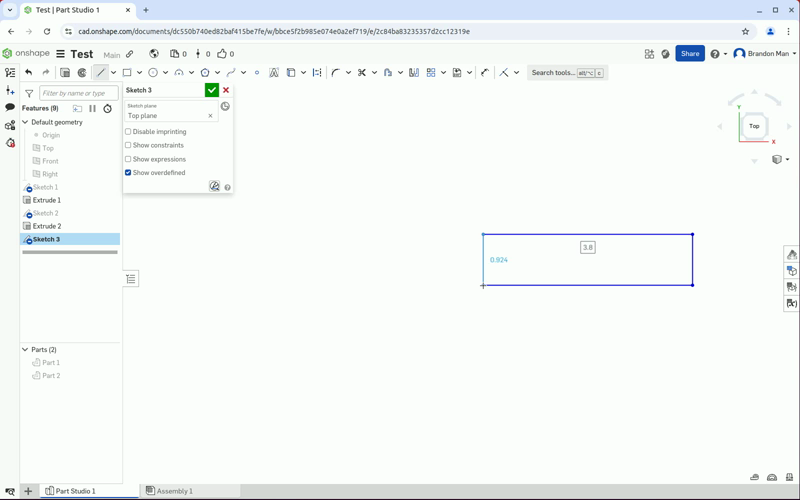
key_up(shift)
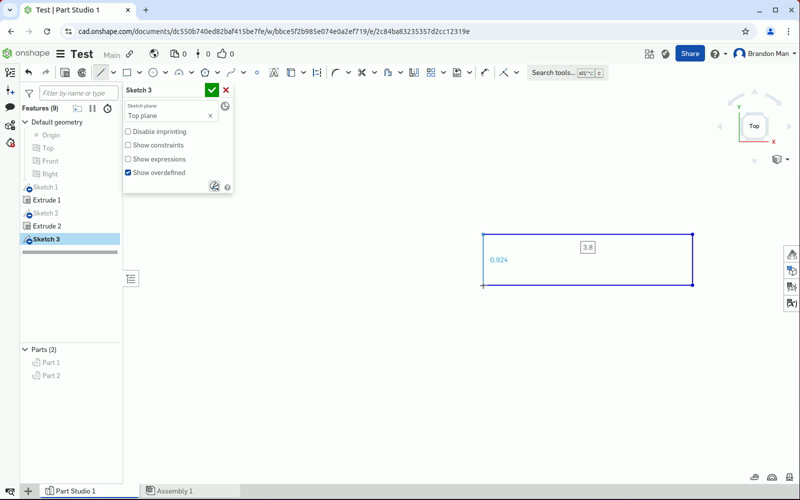
click(483, 285)
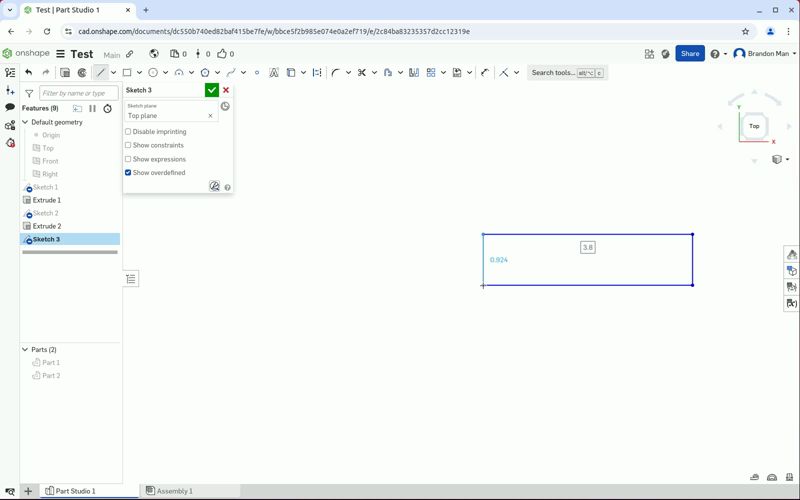
scroll(-6)
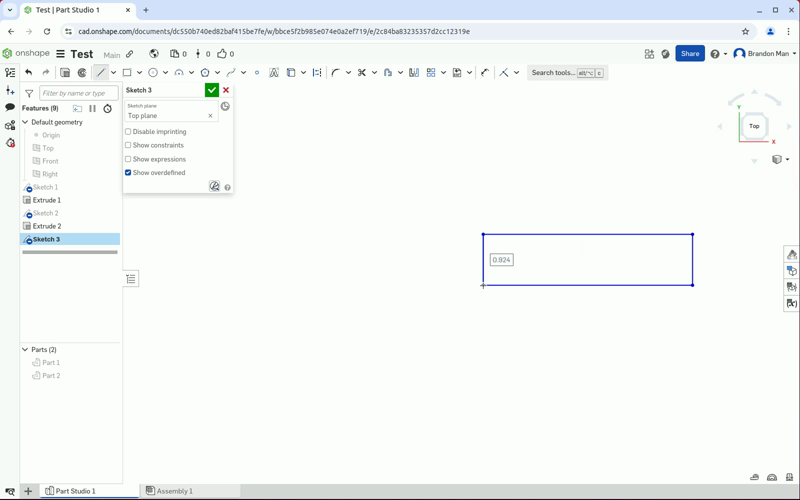
scroll(-6)
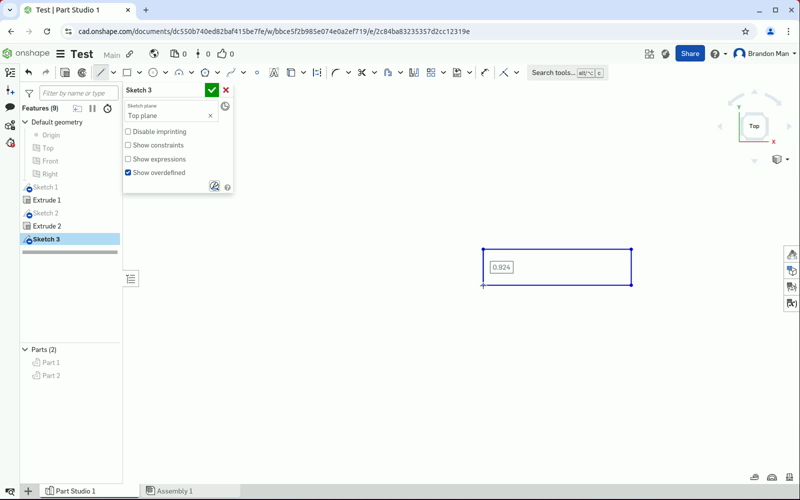
scroll(-6)
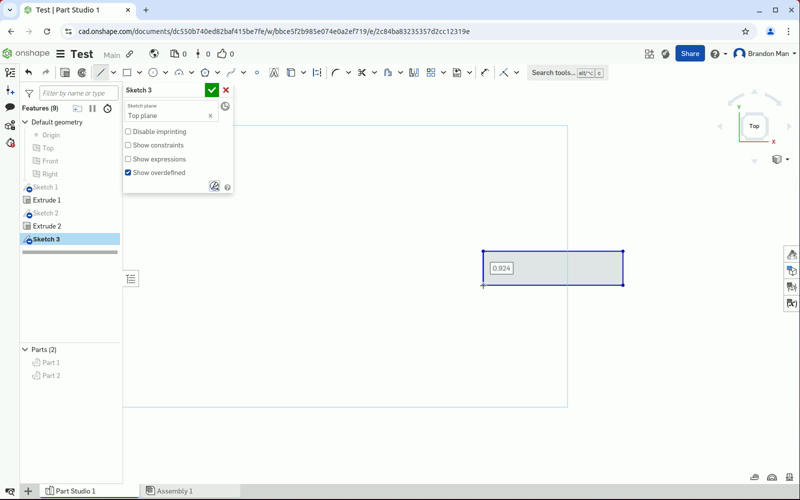
scroll(-6)
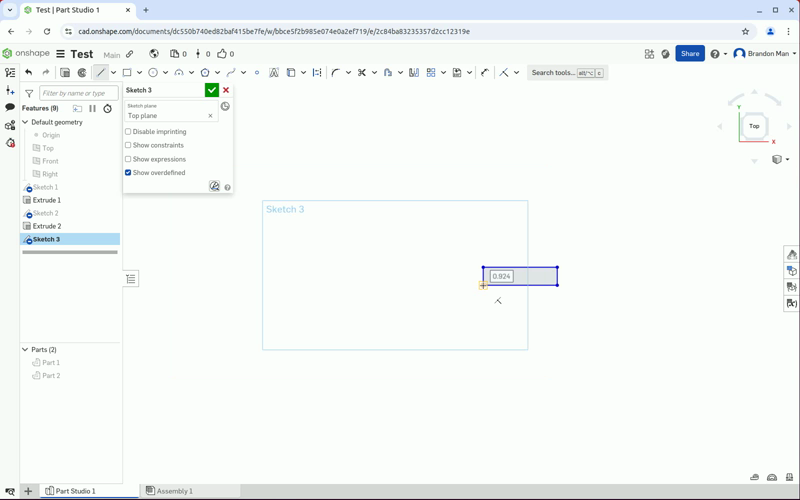
scroll(-6)
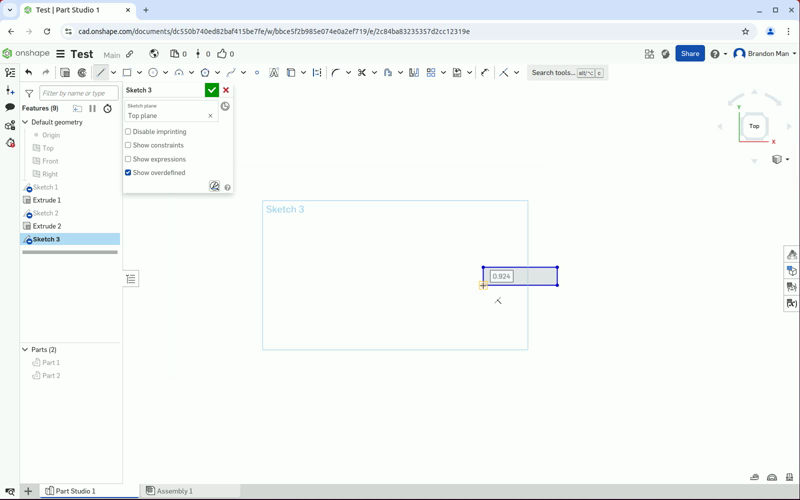
scroll(-6)
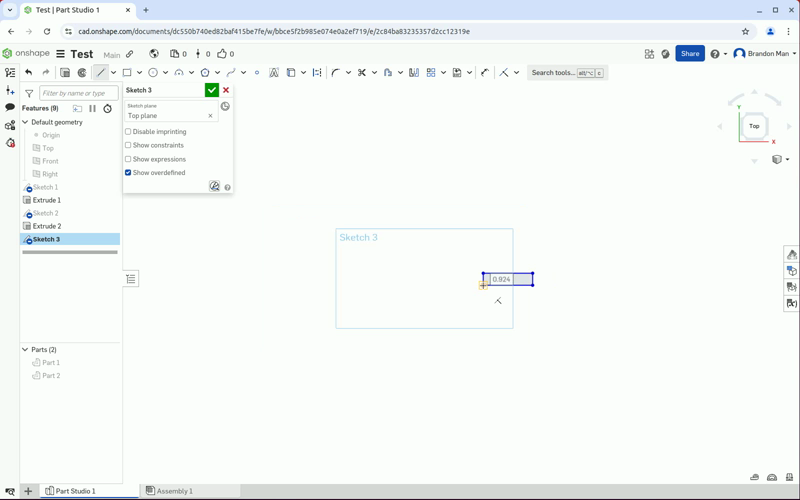
scroll(-6)
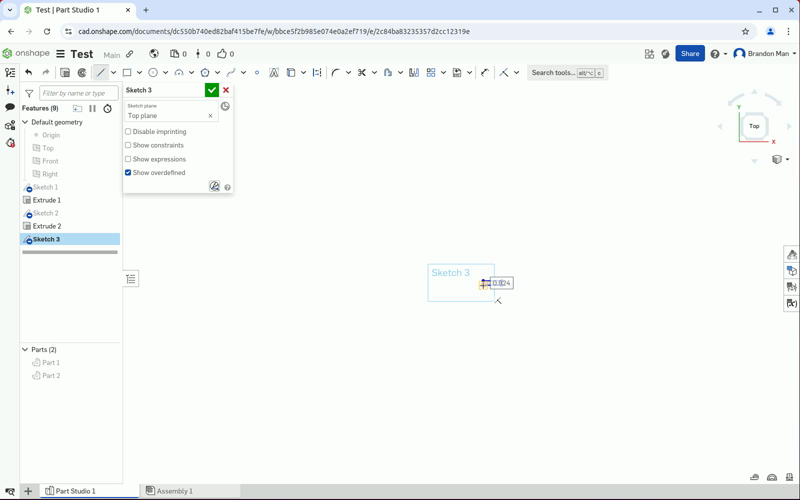
key(esc)
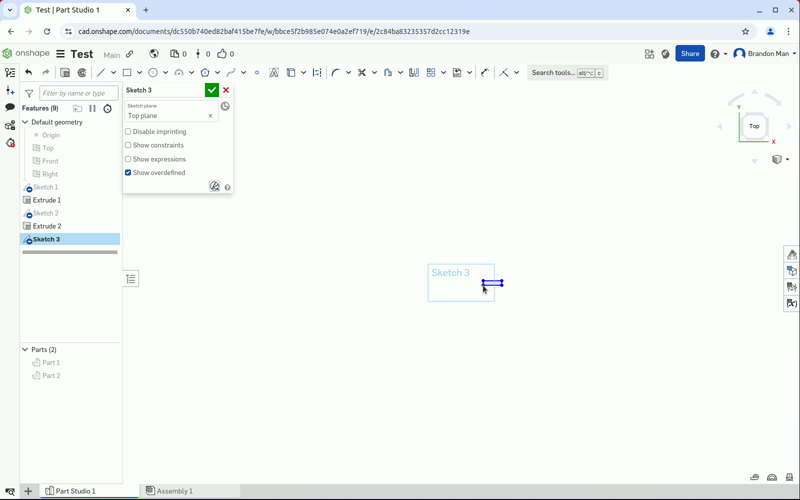
mouse_move(492, 280)
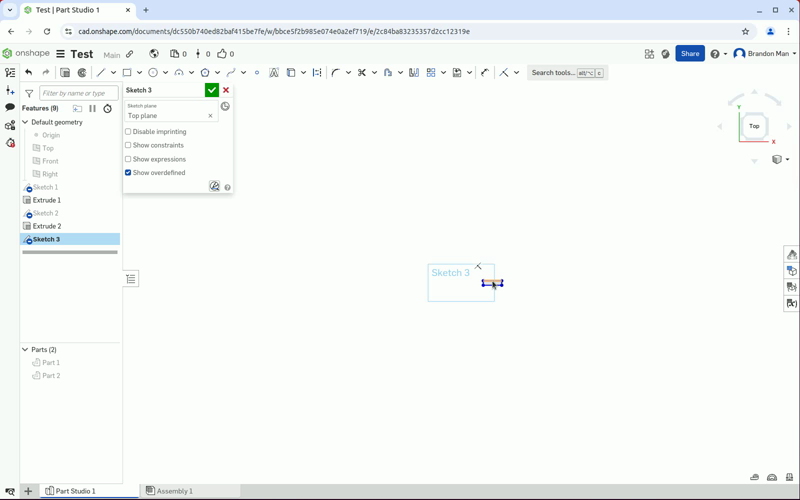
scroll(6)
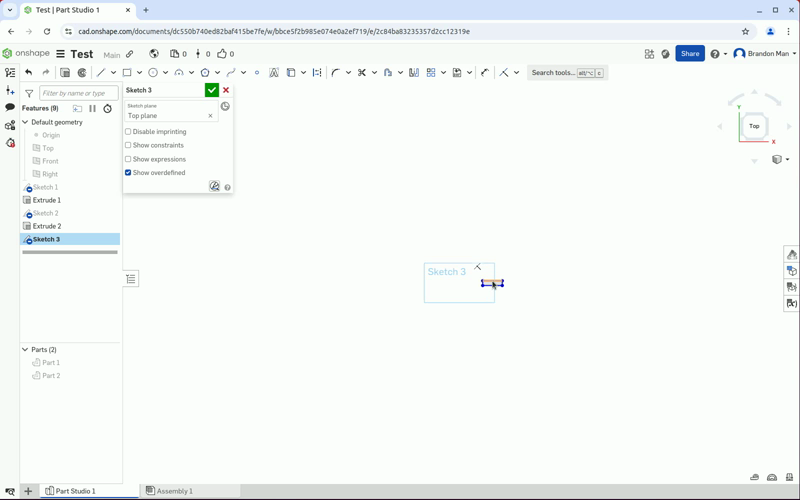
scroll(6)
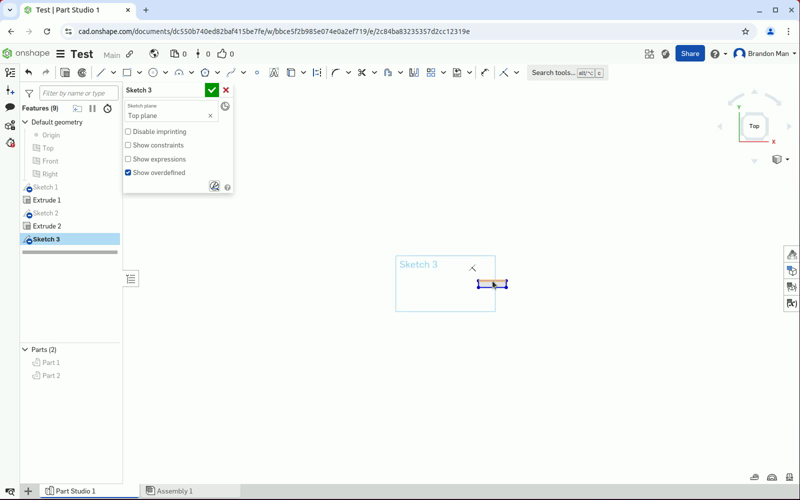
scroll(6)
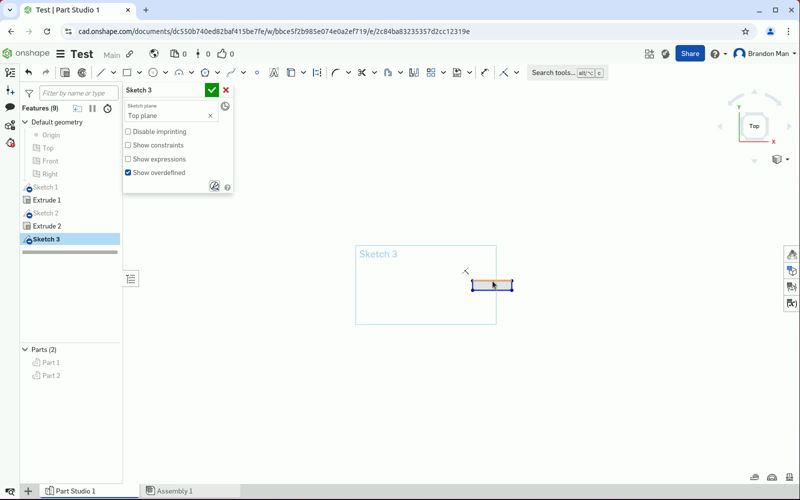
scroll(6)
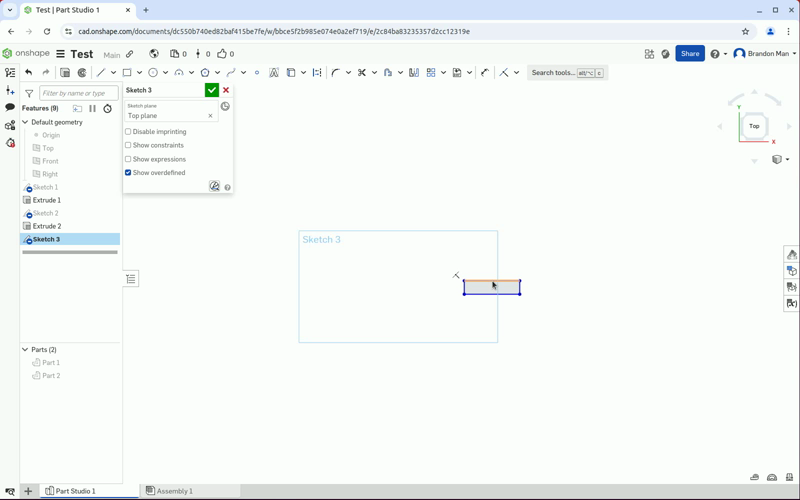
scroll(6)
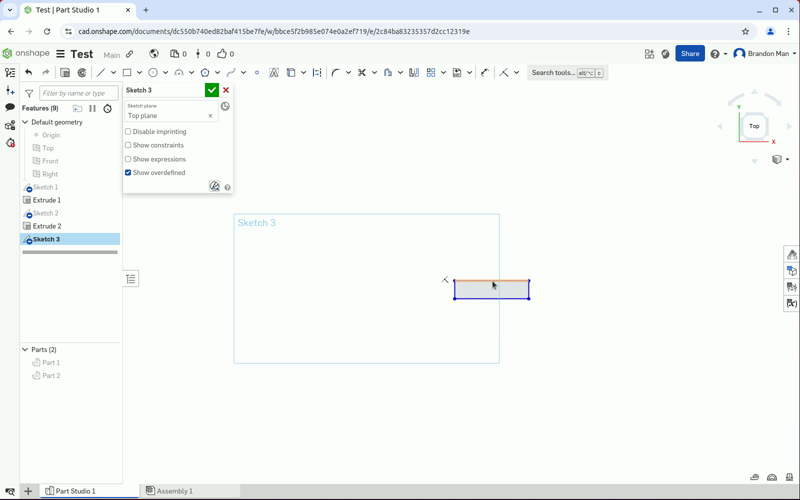
scroll(6)
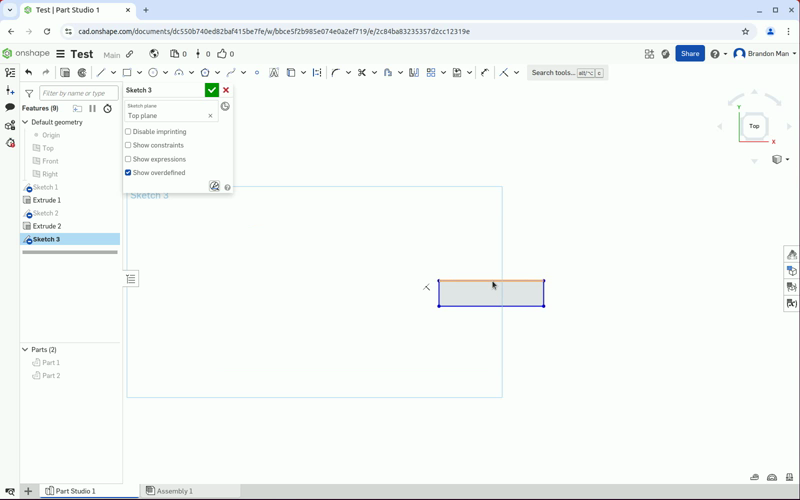
scroll(6)
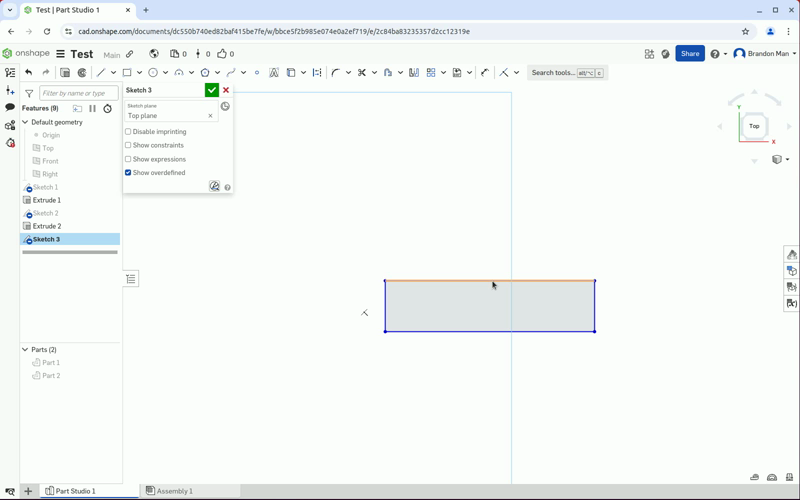
click(492, 280)
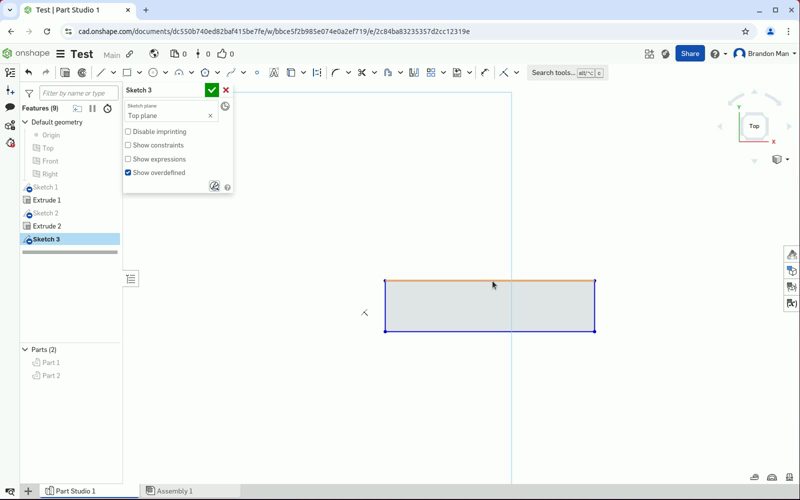
scroll(-6)
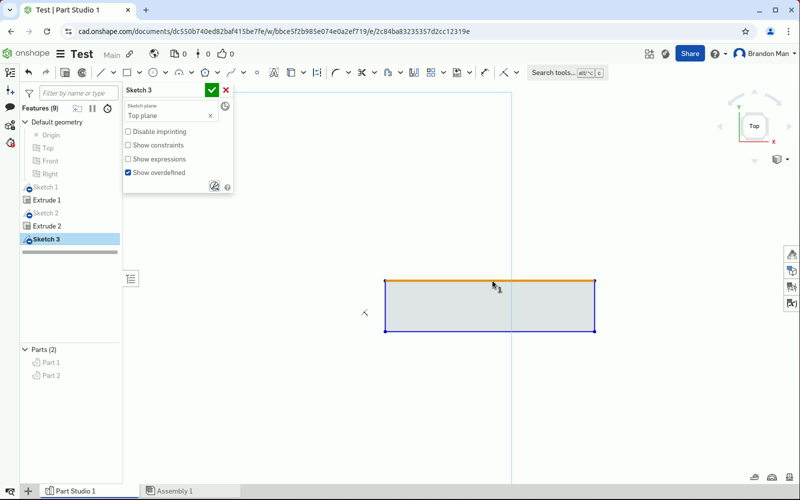
scroll(-6)
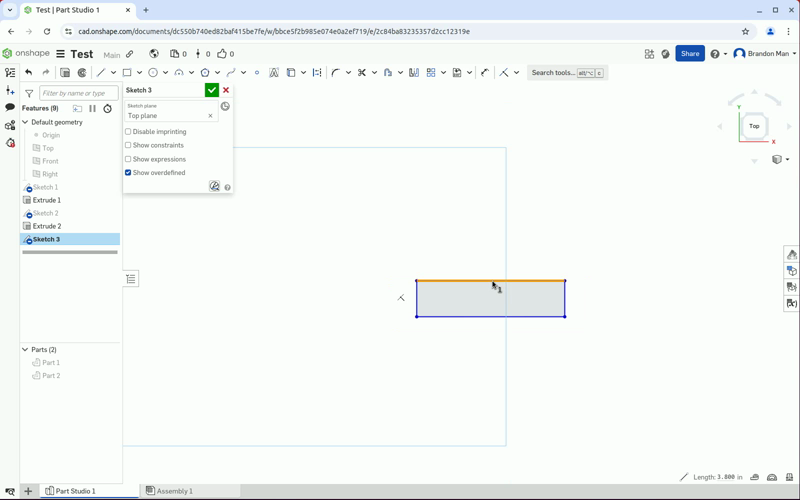
scroll(-6)
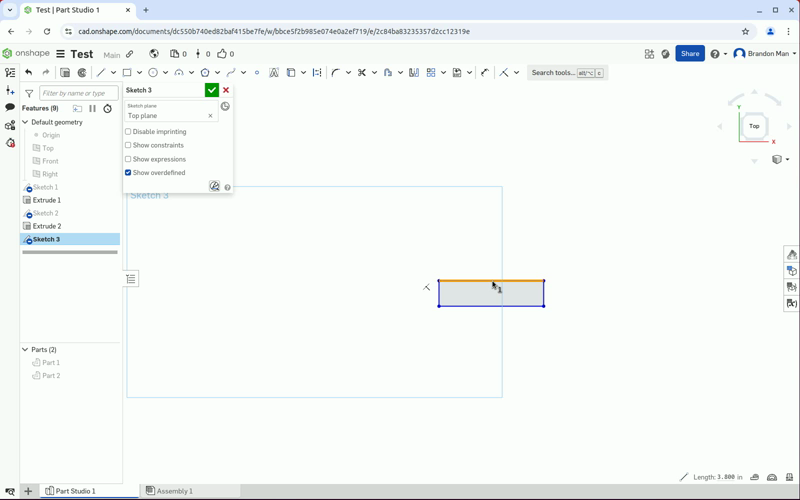
scroll(-6)
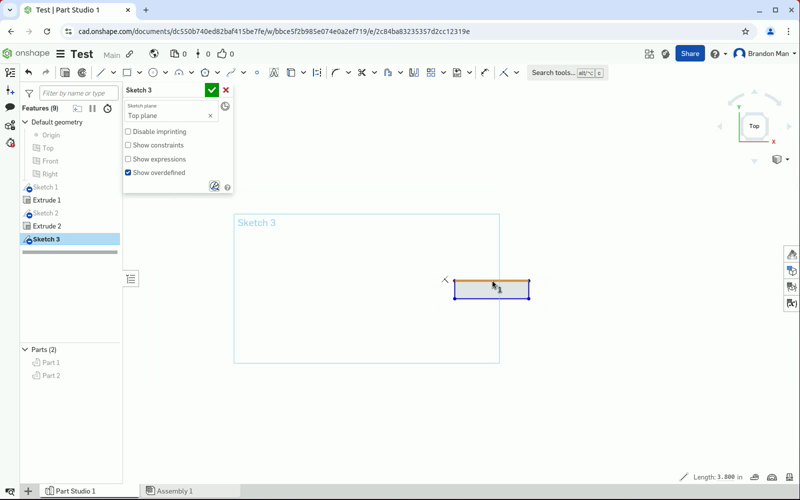
scroll(-6)
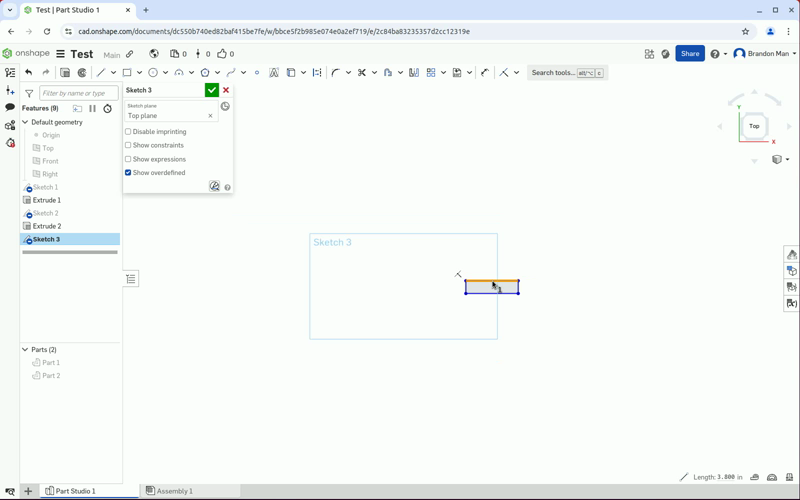
scroll(-6)
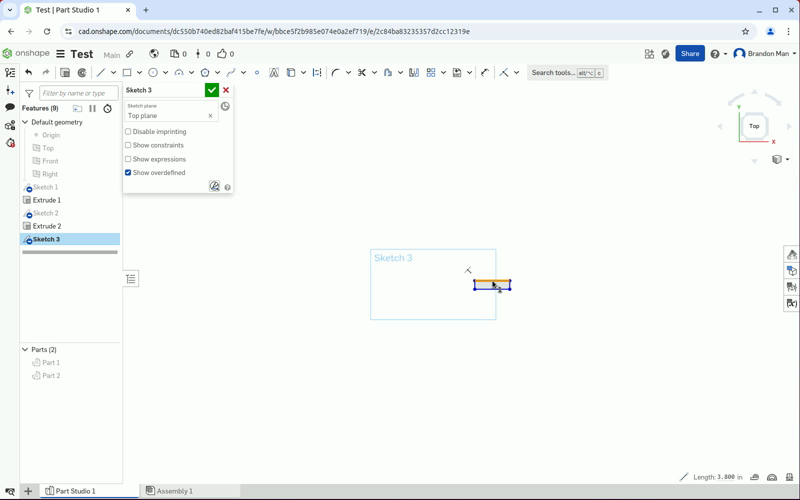
scroll(-6)
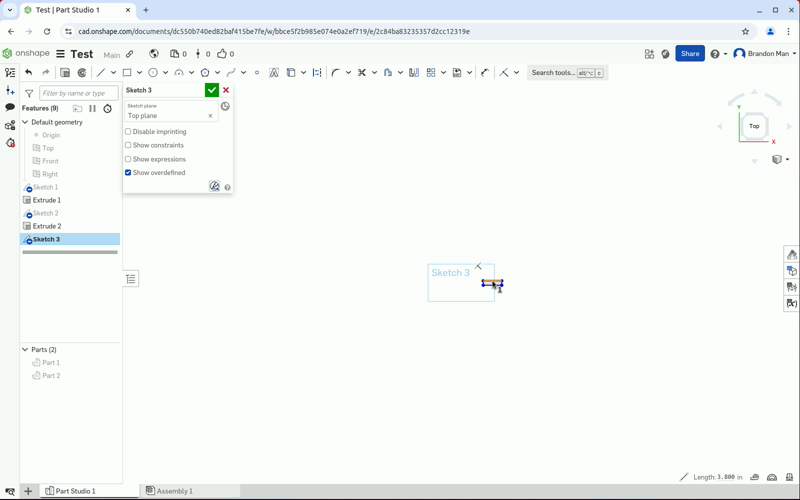
mouse_move(73, 352)
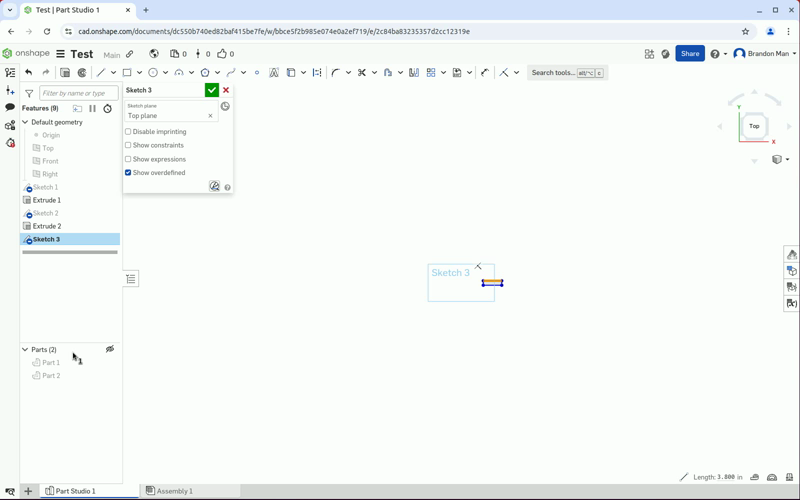
key(shift+y)
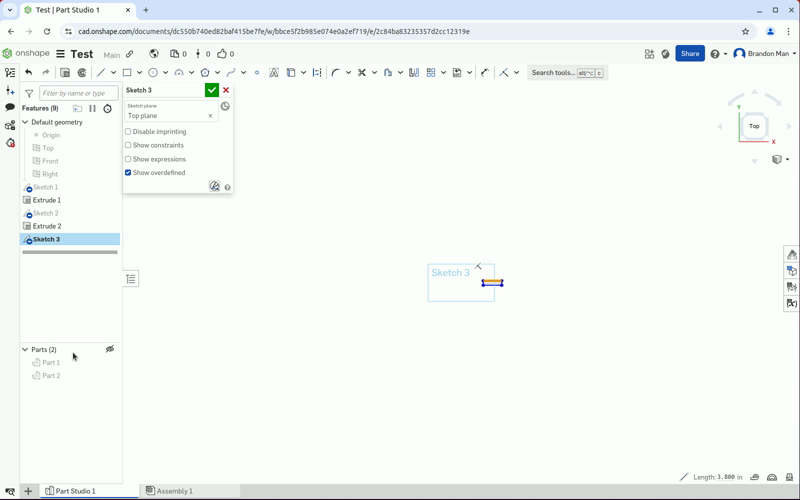
key(shift+e)
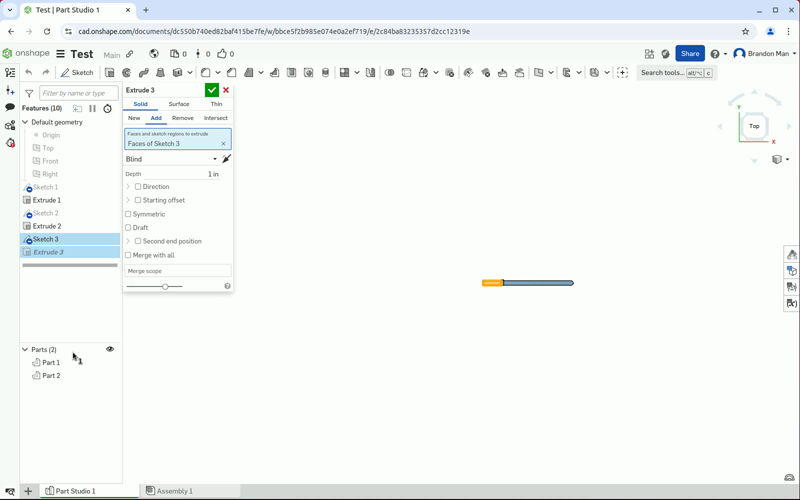
mouse_move(143, 106)
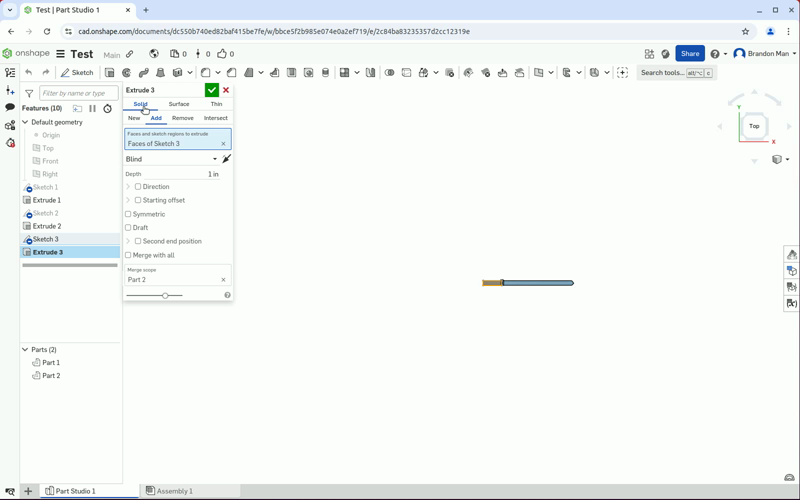
click(143, 106)
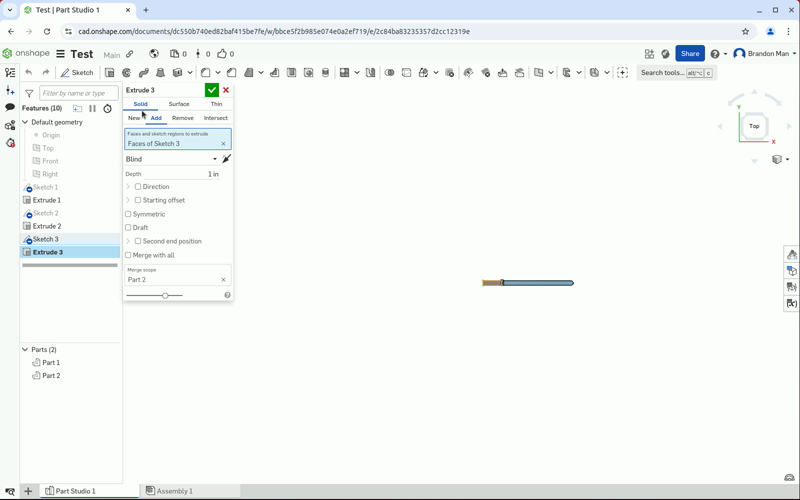
mouse_move(137, 120)
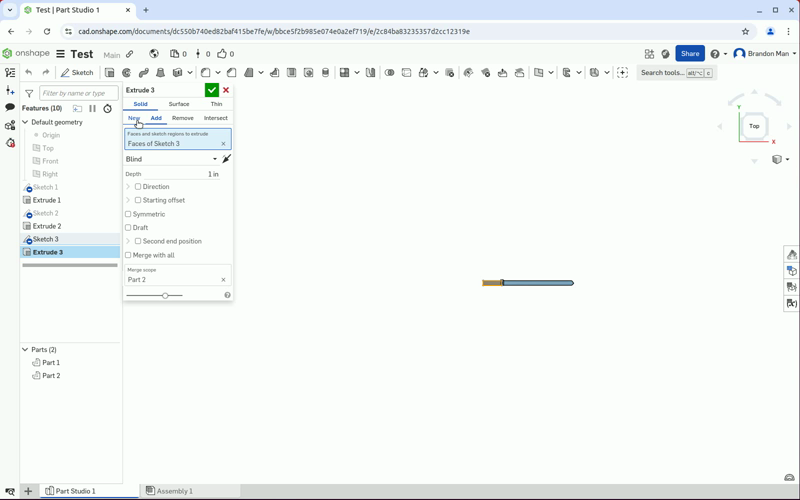
click(137, 120)
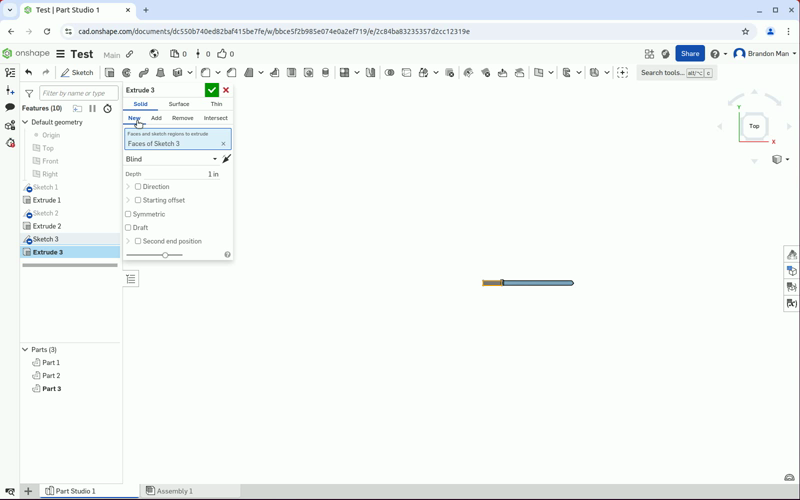
key(tab, 4)
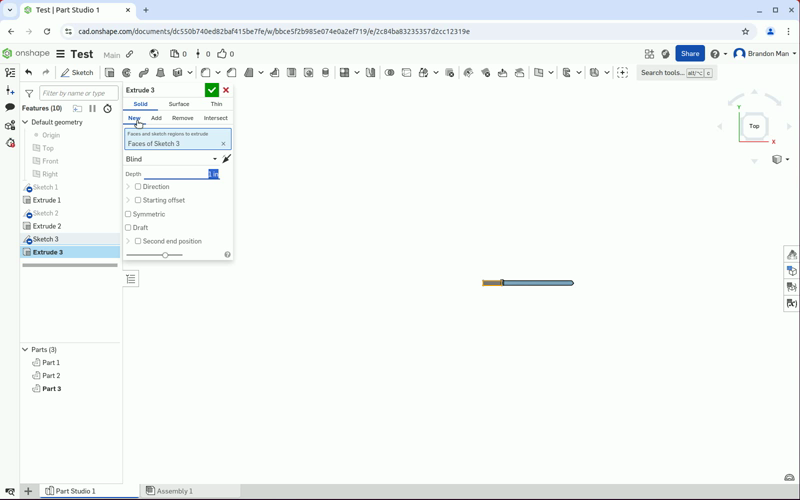
text(13.48)
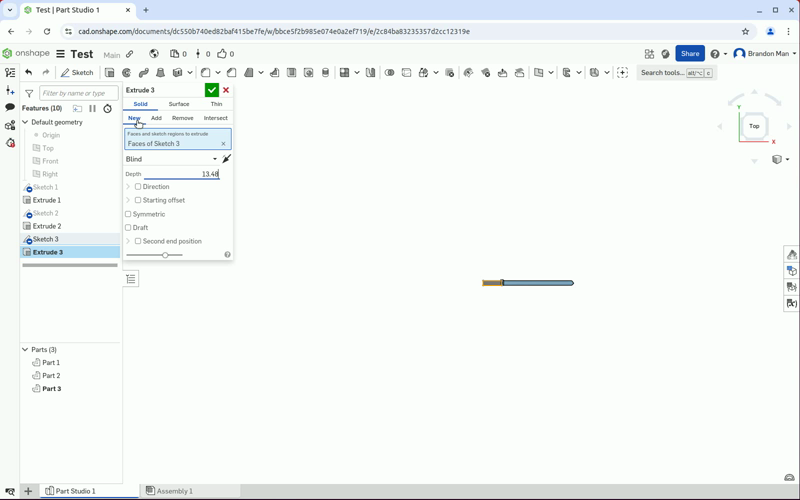
key(enter)
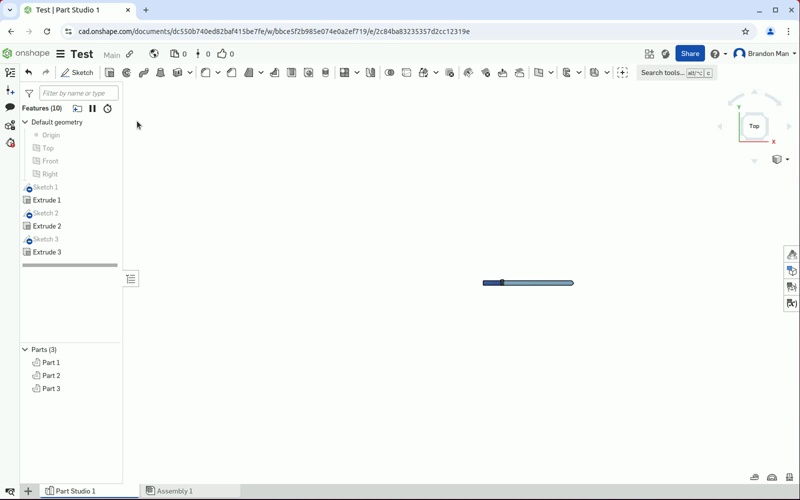
key(shift+h)
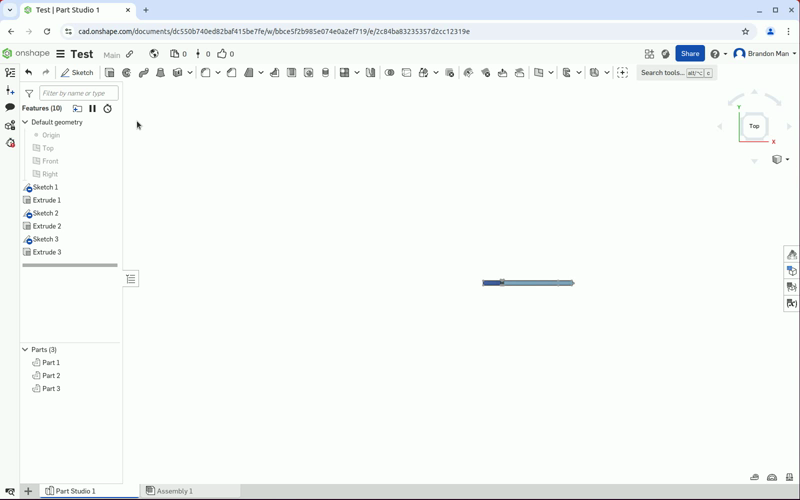
key(shift+h)
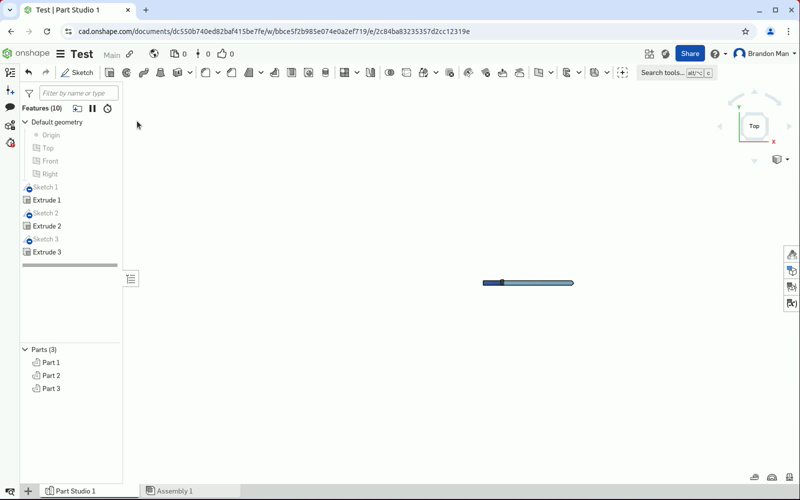
mouse_move(73, 189)
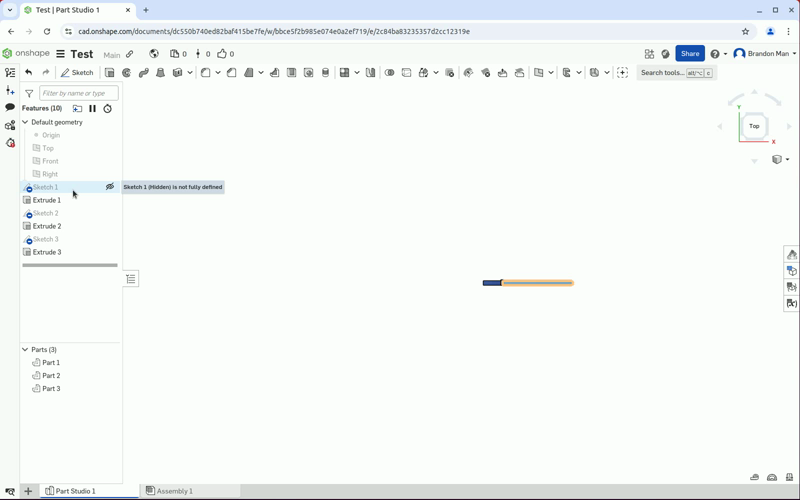
click(73, 189)
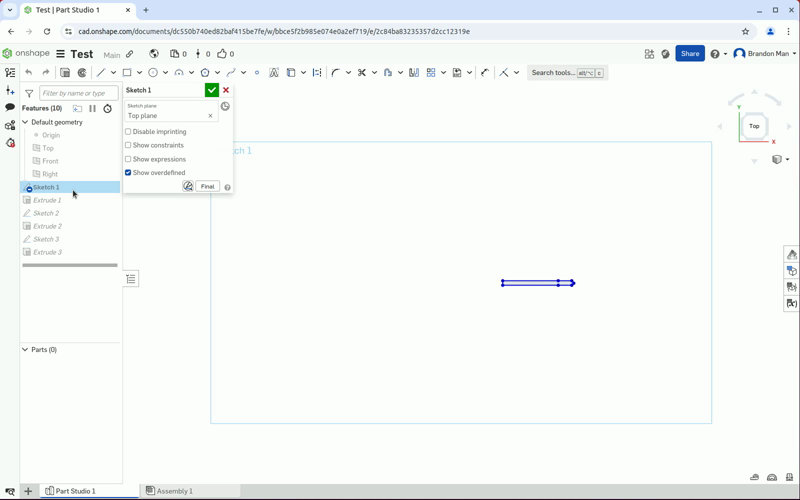
mouse_move(229, 92)
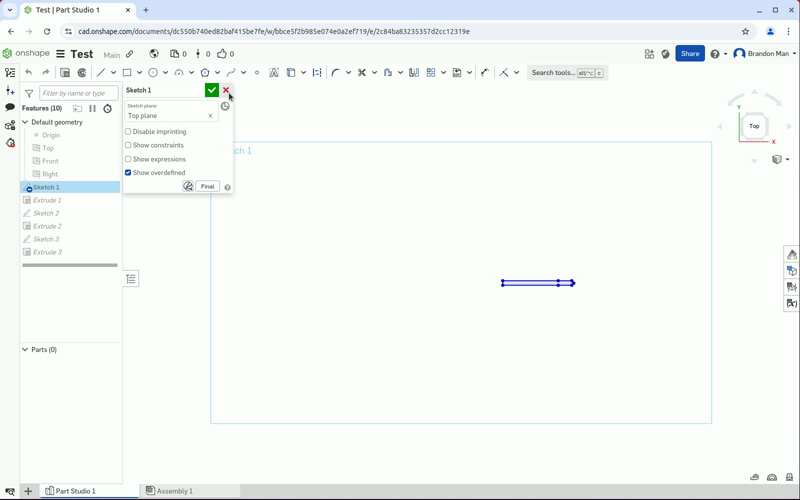
click(229, 92)
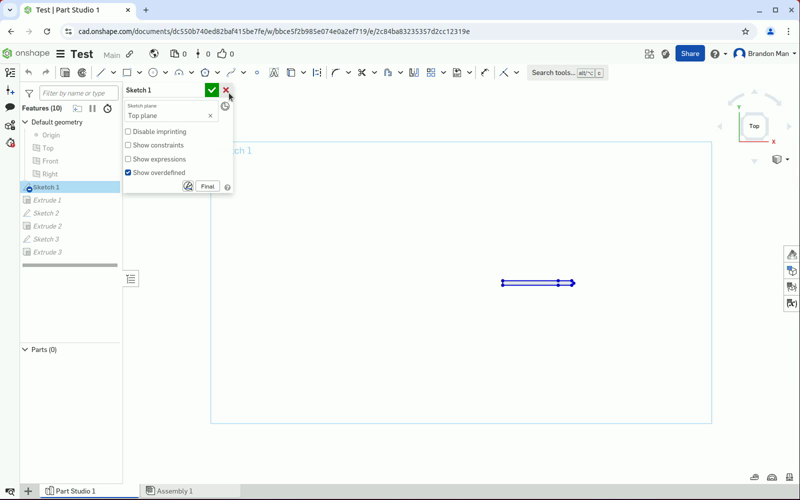
key(shift+s)
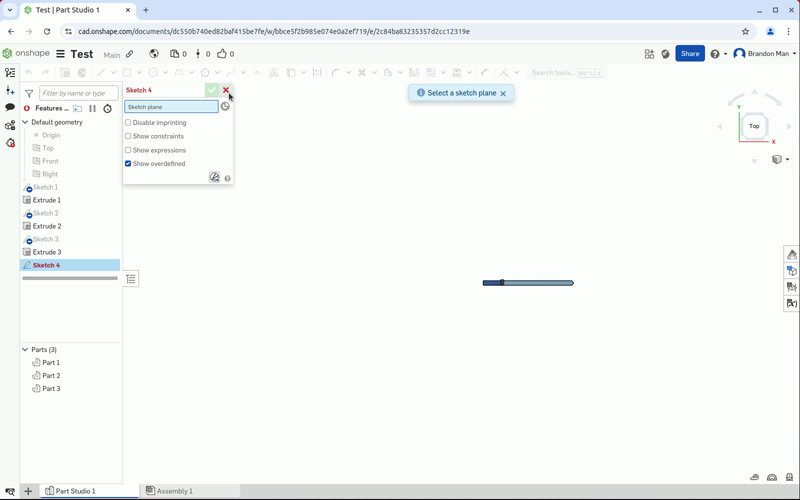
mouse_move(73, 150)
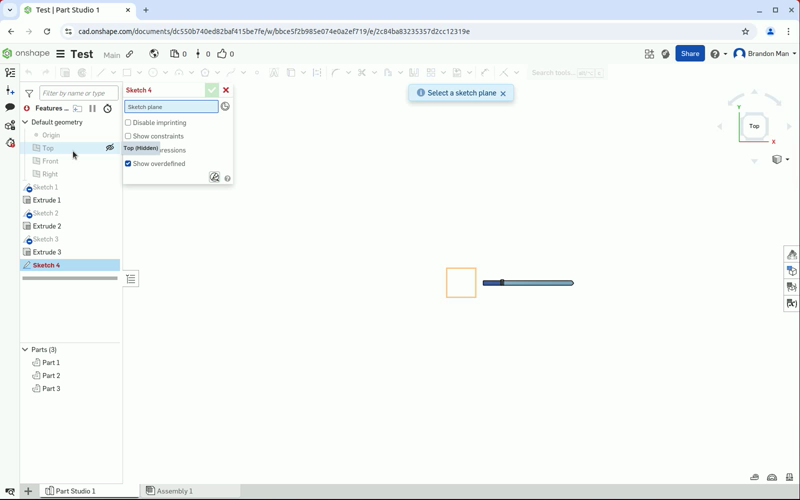
click(73, 150)
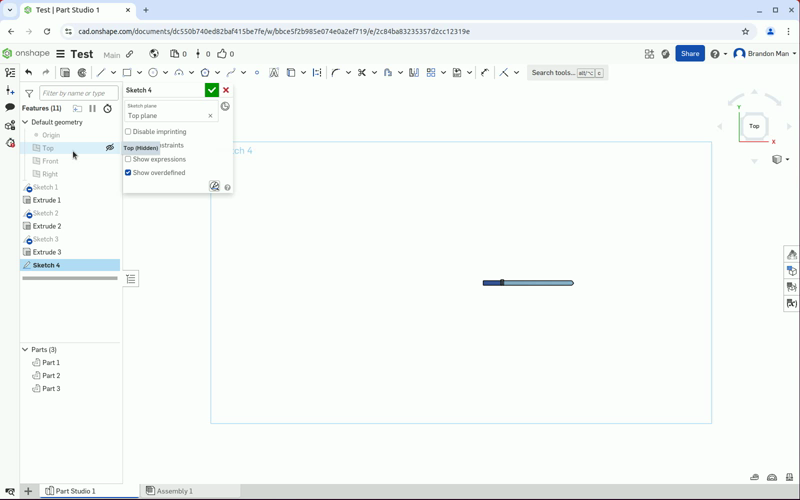
mouse_move(73, 352)
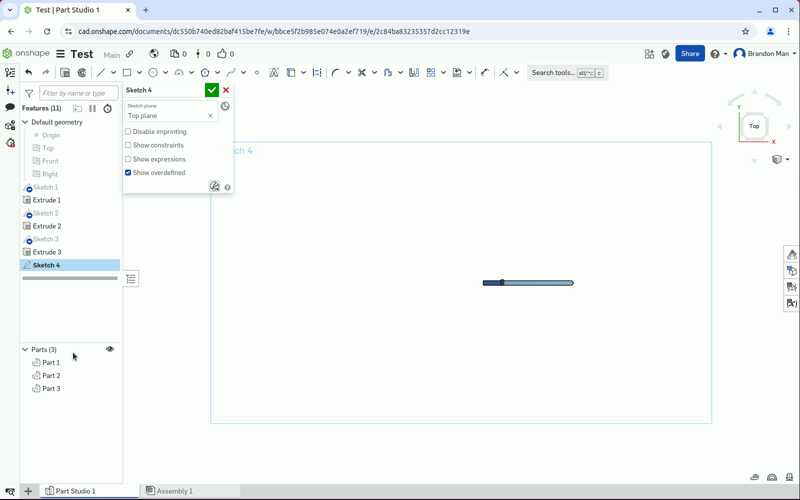
key(y)
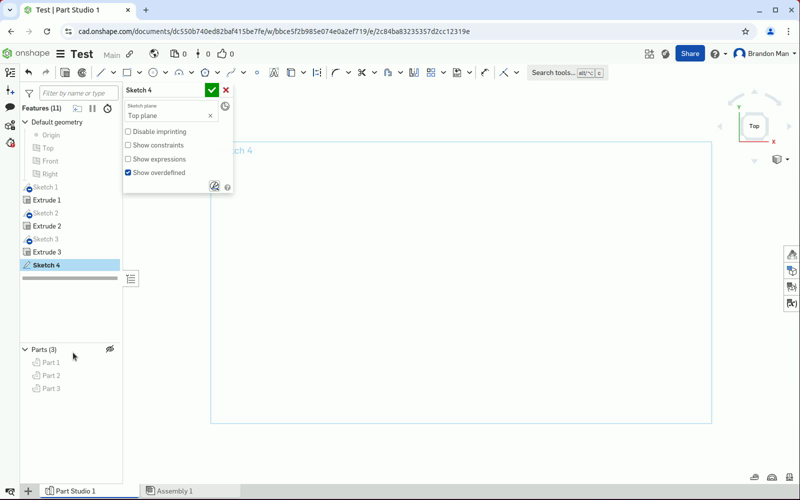
key(l)
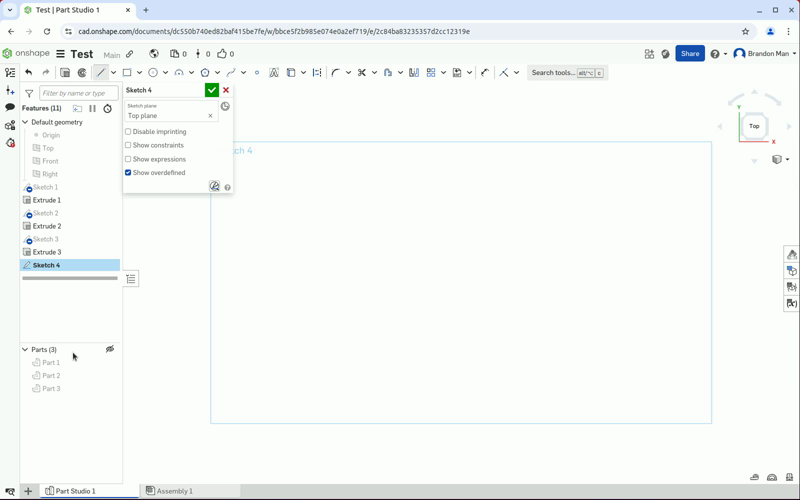
key_down(shift)
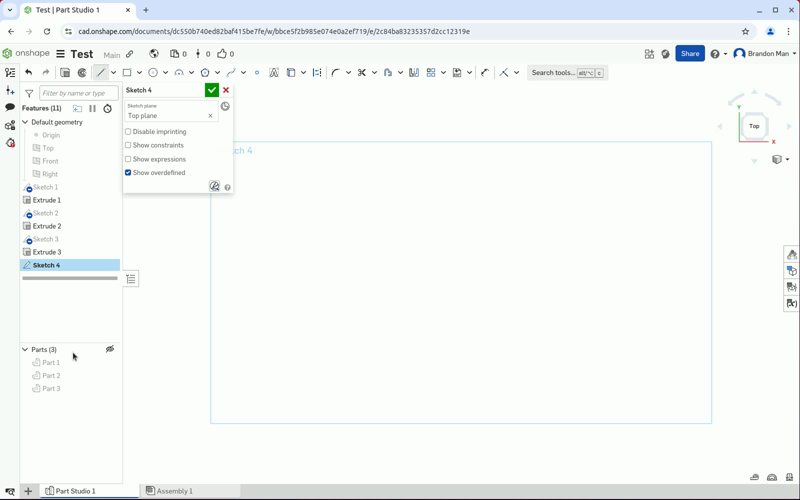
mouse_move(480, 285)
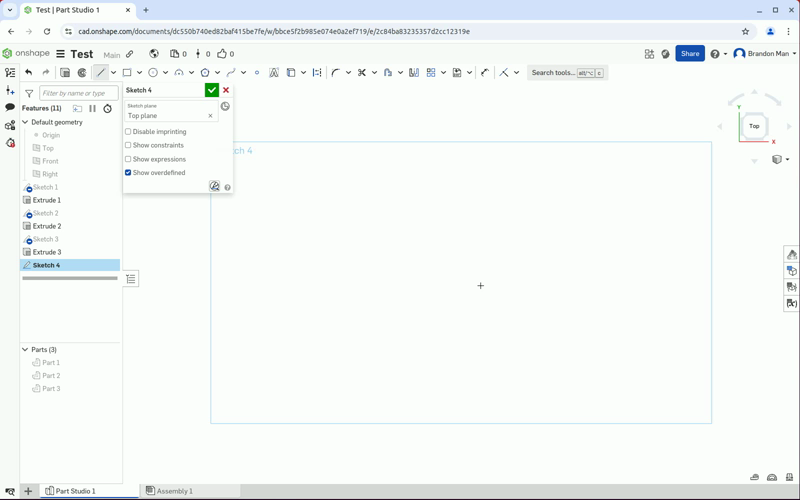
click(480, 285)
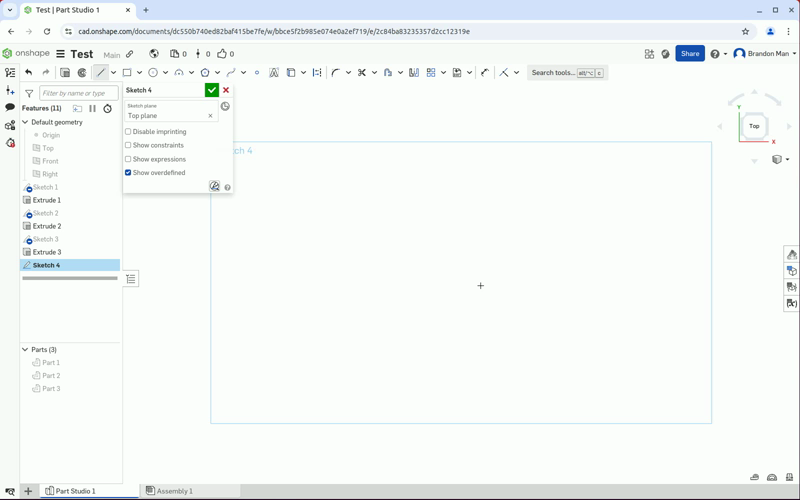
key_up(shift)
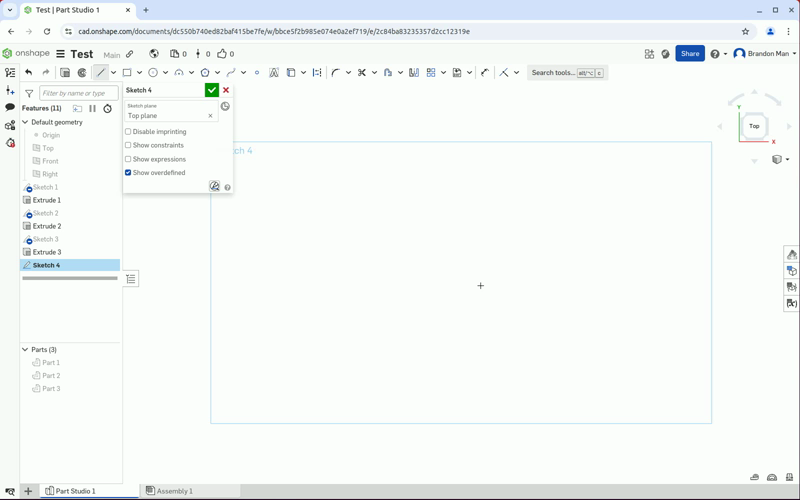
key_down(shift)
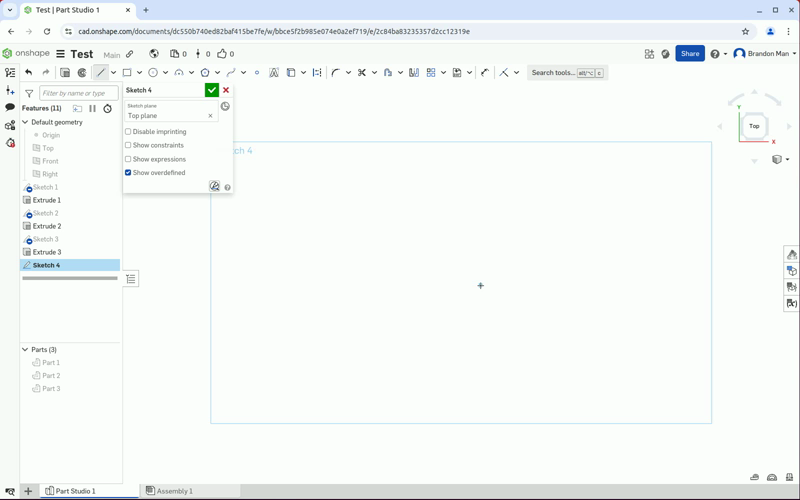
mouse_move(510, 285)
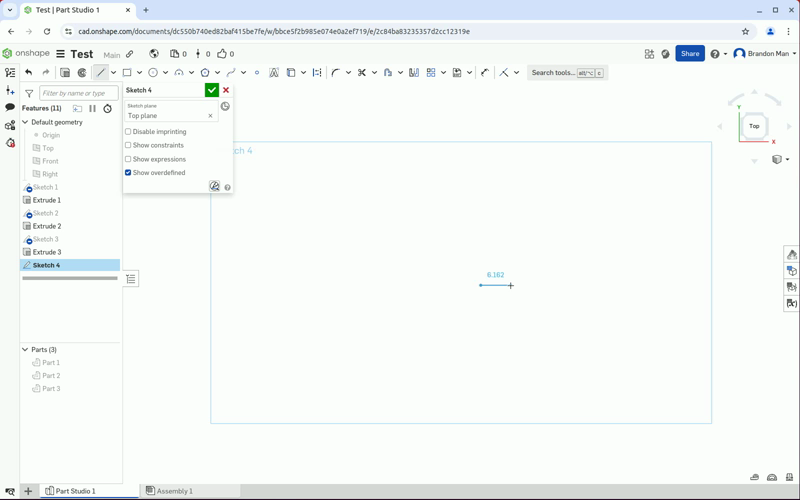
mouse_move(483, 285)
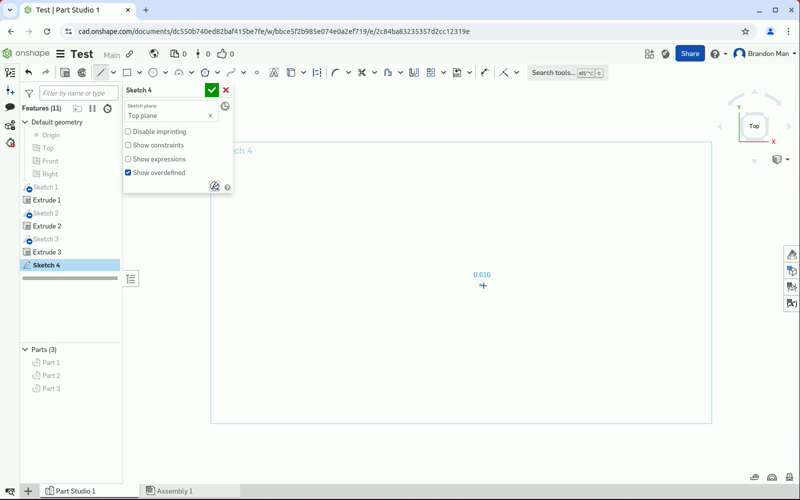
scroll(6)
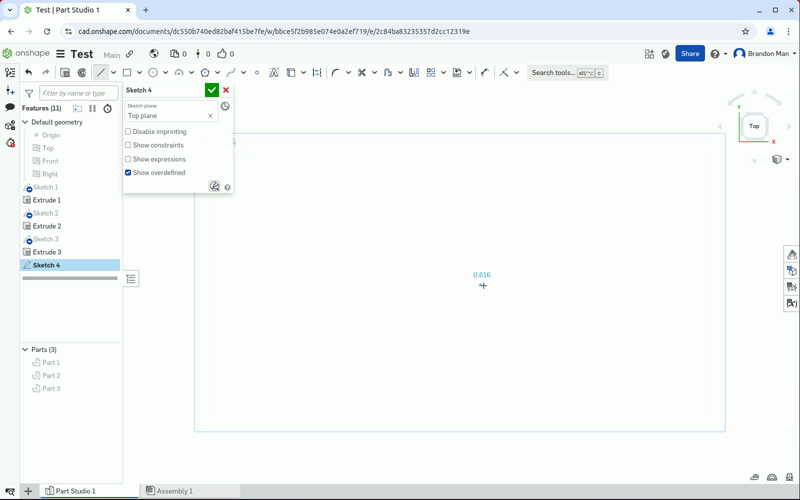
scroll(6)
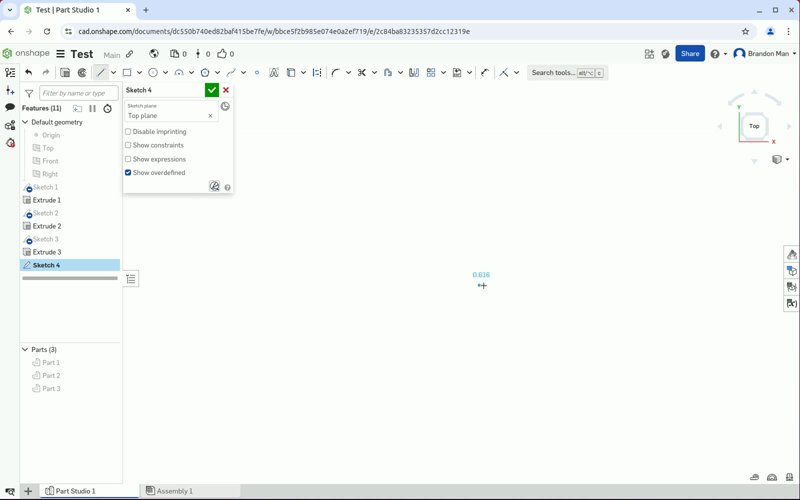
scroll(6)
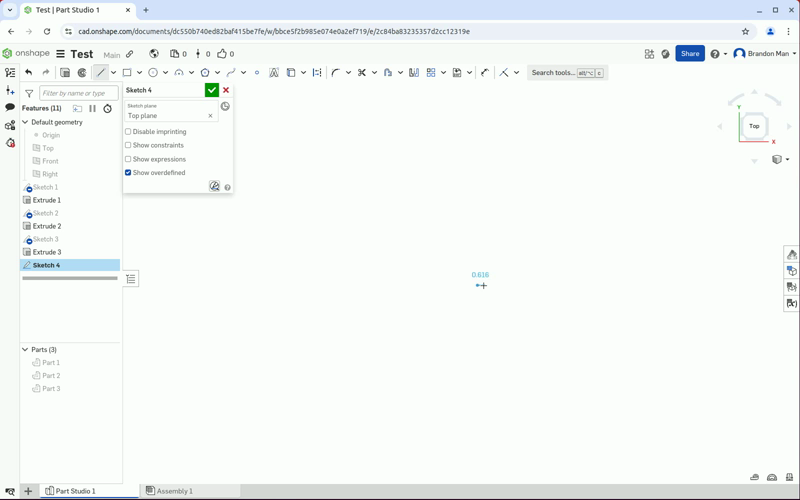
scroll(6)
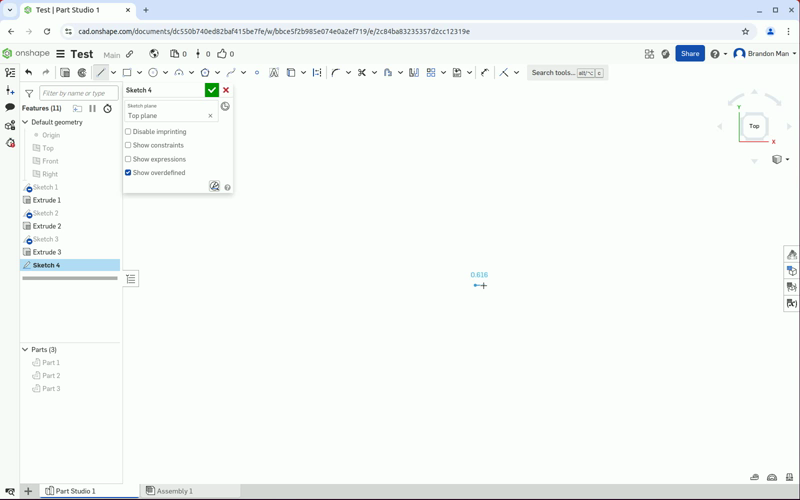
scroll(6)
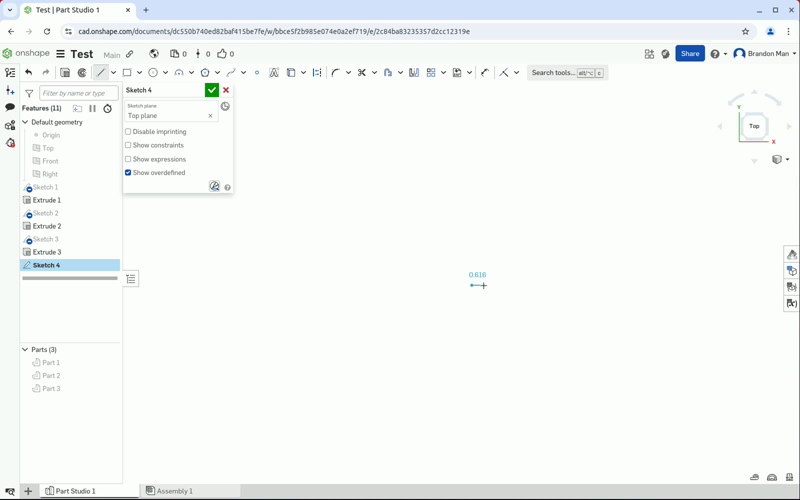
scroll(6)
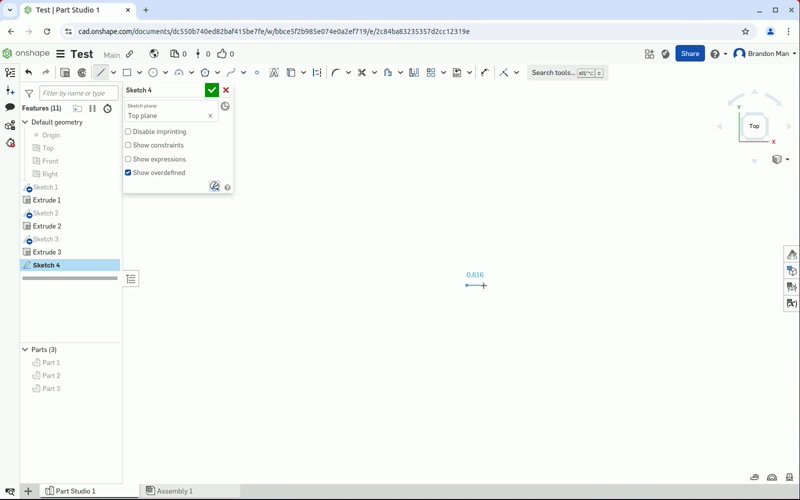
scroll(6)
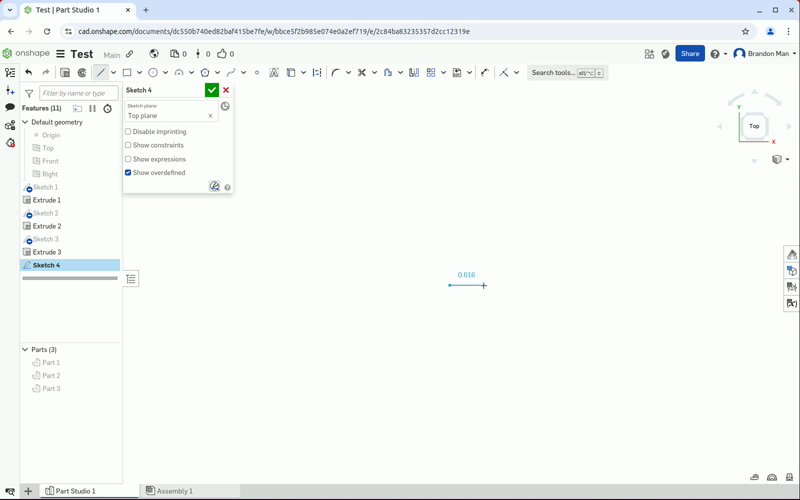
click(483, 285)
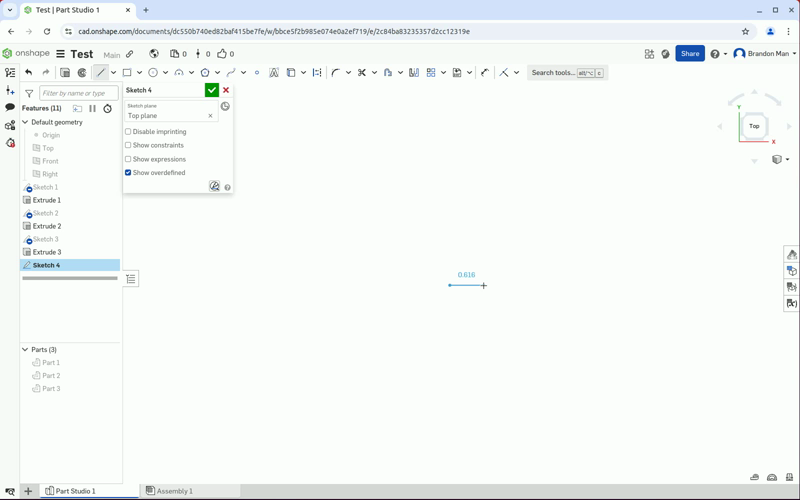
scroll(-6)
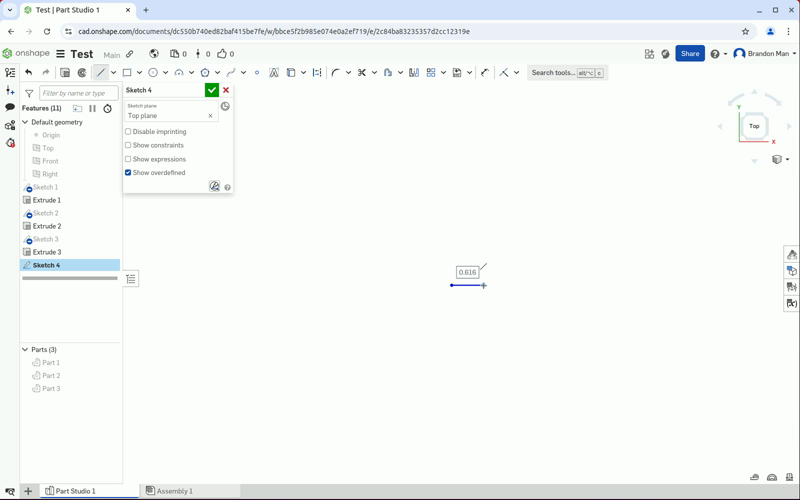
scroll(-6)
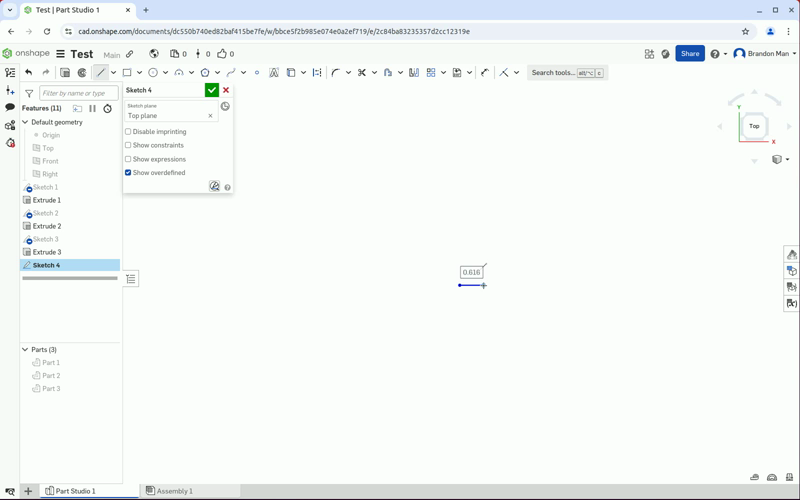
scroll(-6)
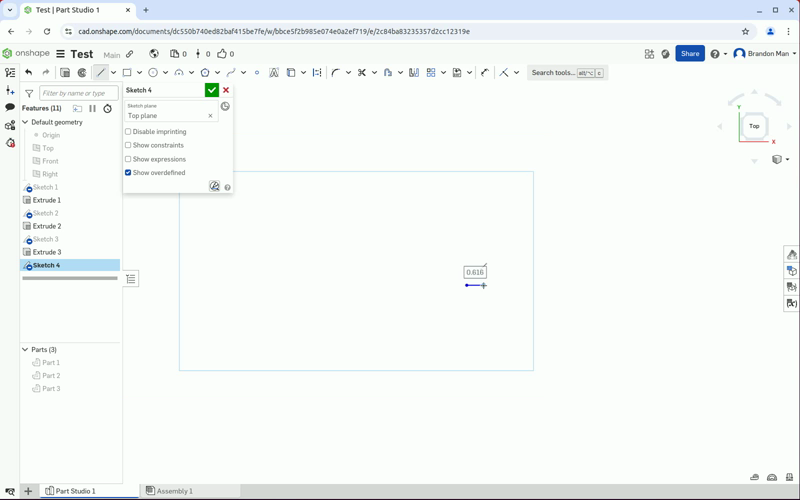
scroll(-6)
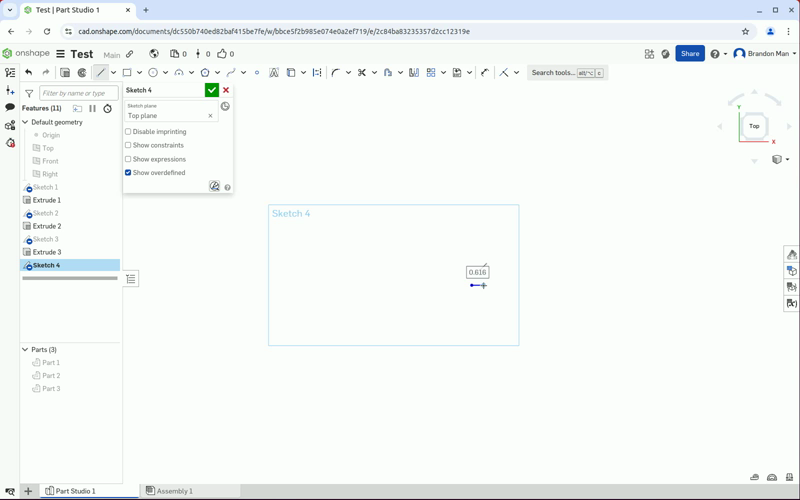
scroll(-6)
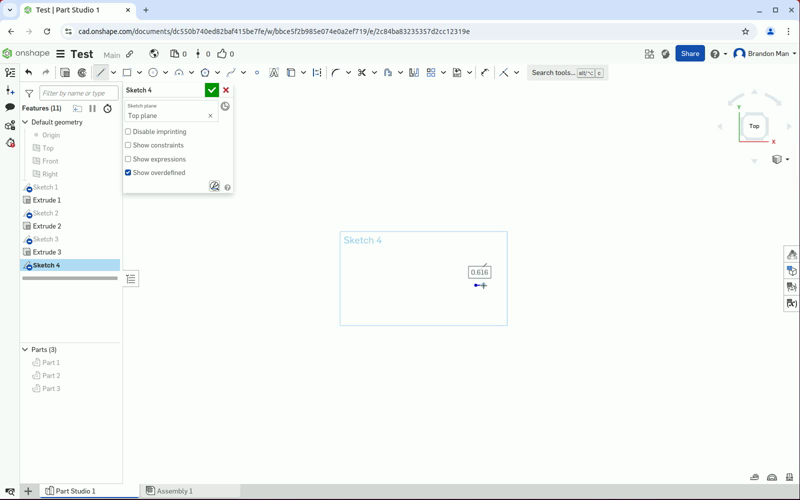
scroll(-6)
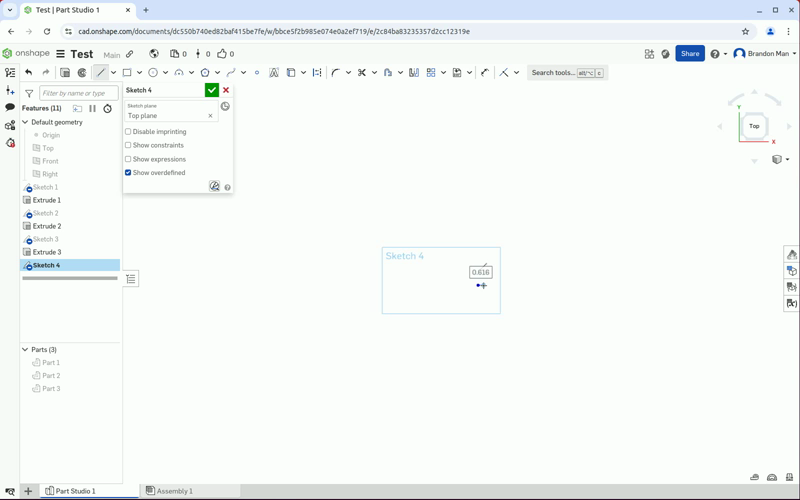
scroll(-6)
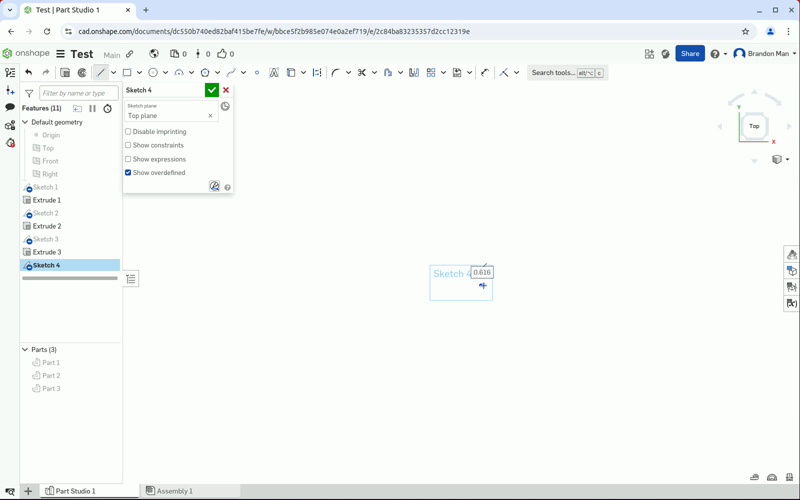
key_up(shift)
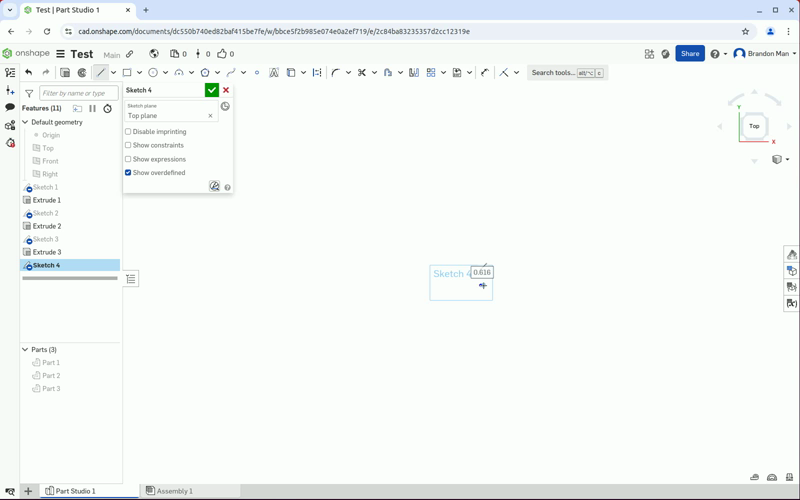
key_down(shift)
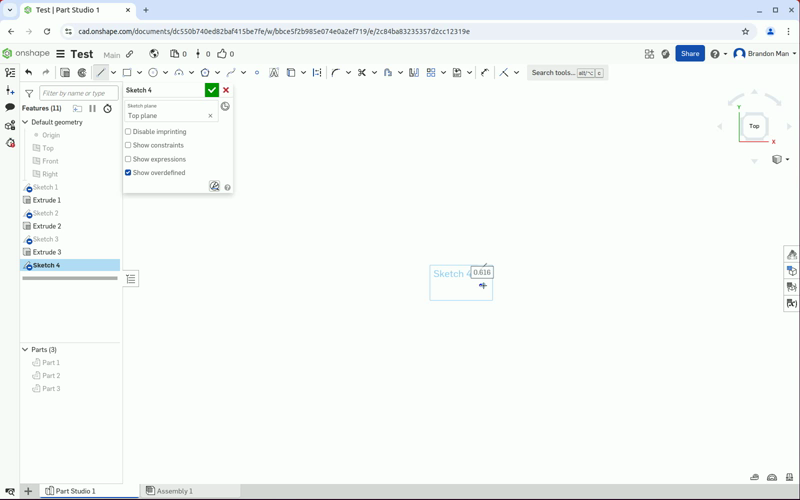
mouse_move(513, 285)
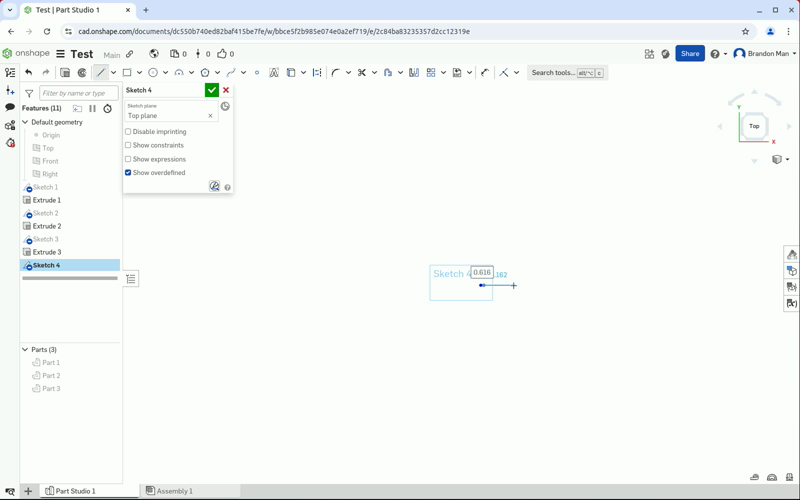
mouse_move(483, 279)
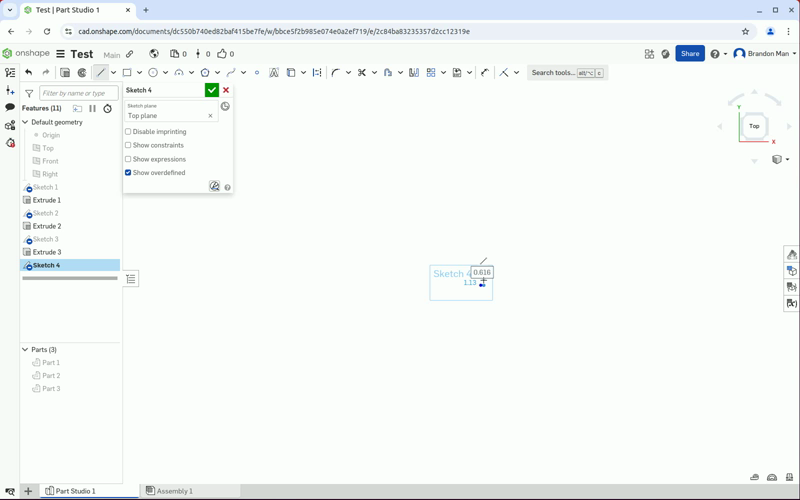
scroll(6)
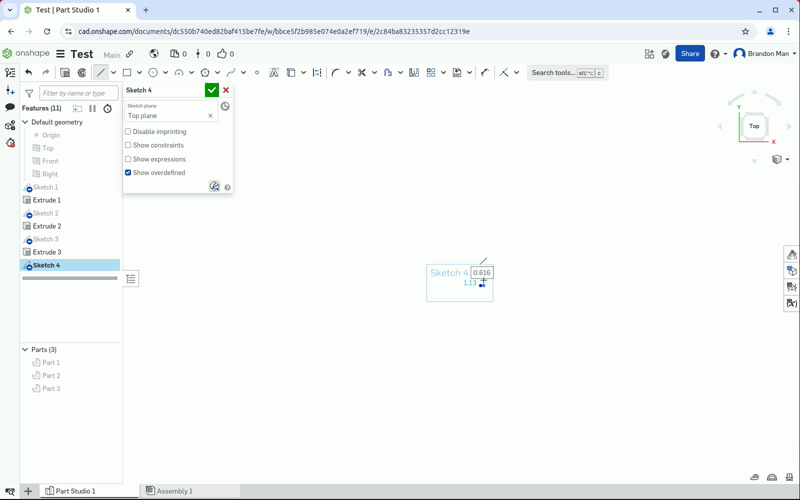
scroll(6)
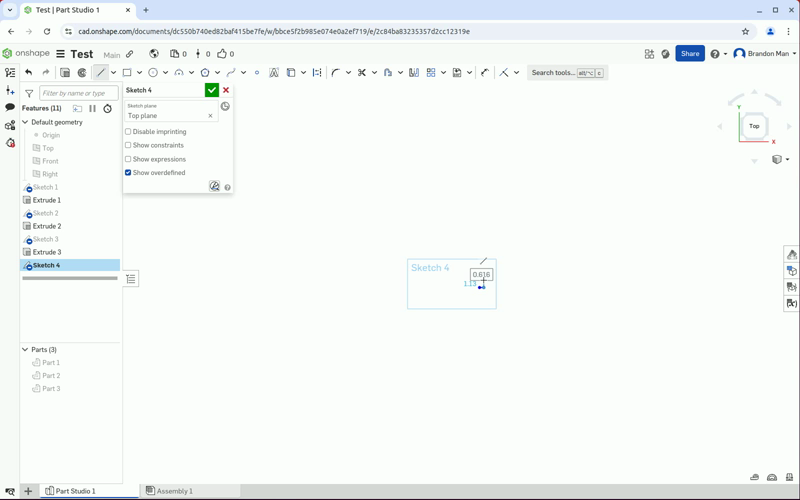
scroll(6)
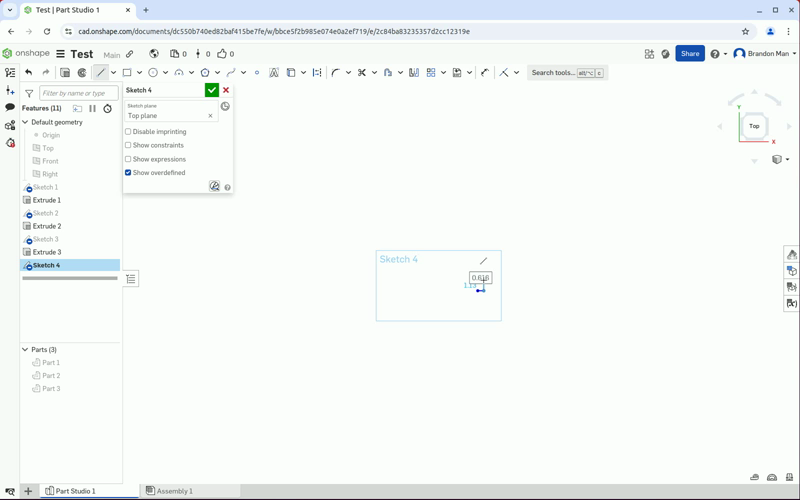
scroll(6)
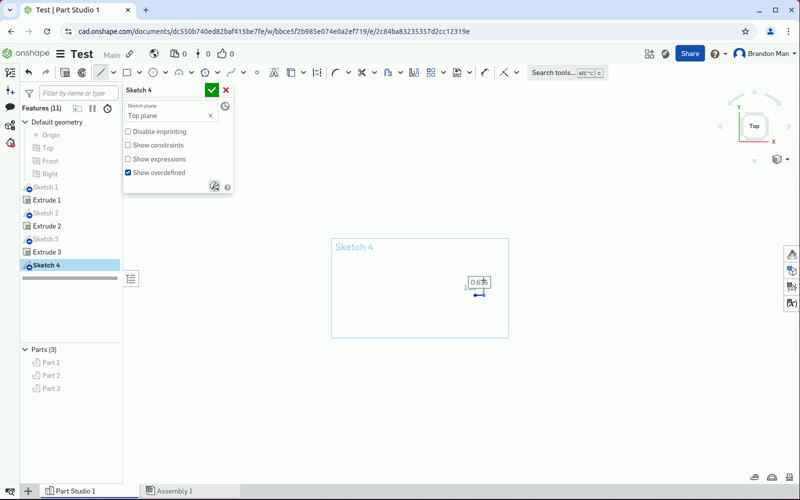
scroll(6)
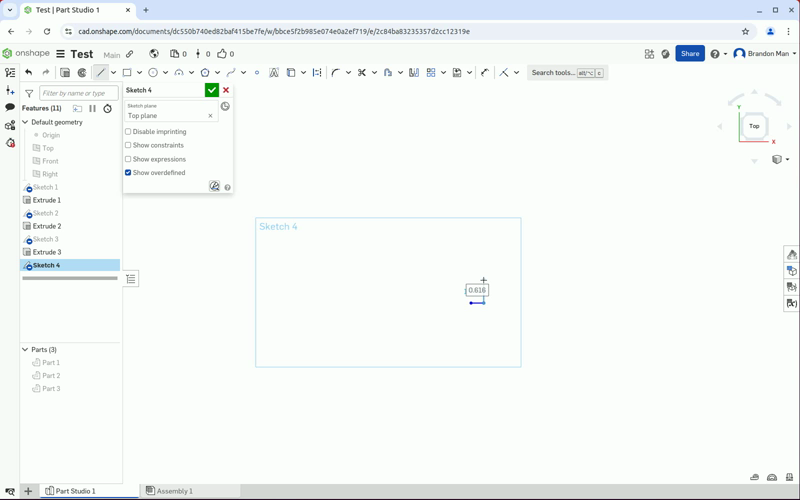
scroll(6)
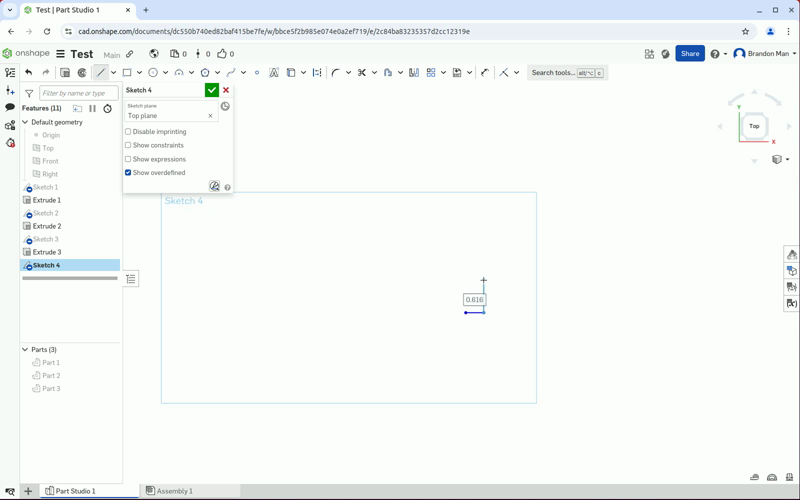
scroll(6)
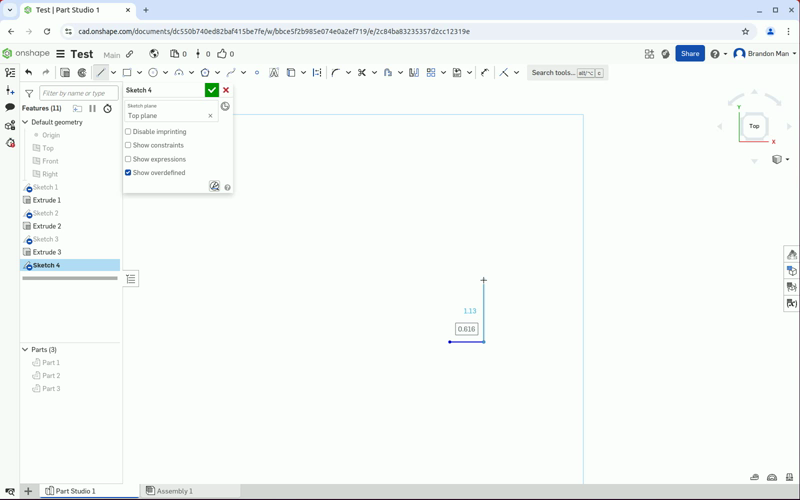
click(483, 279)
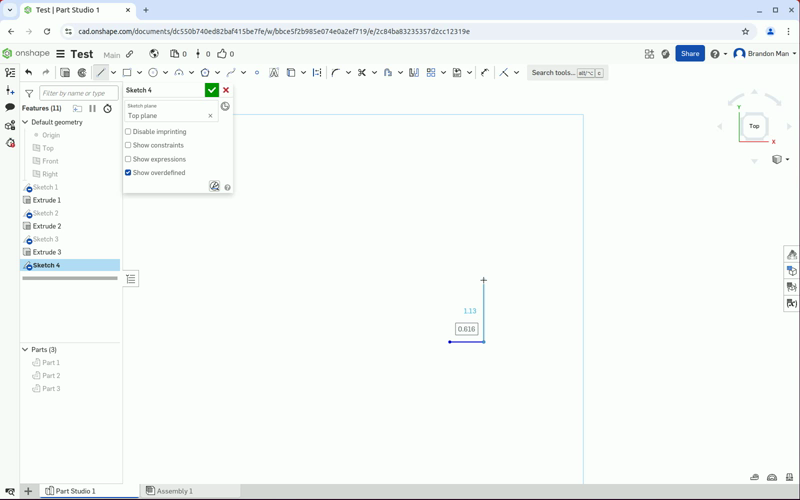
scroll(-6)
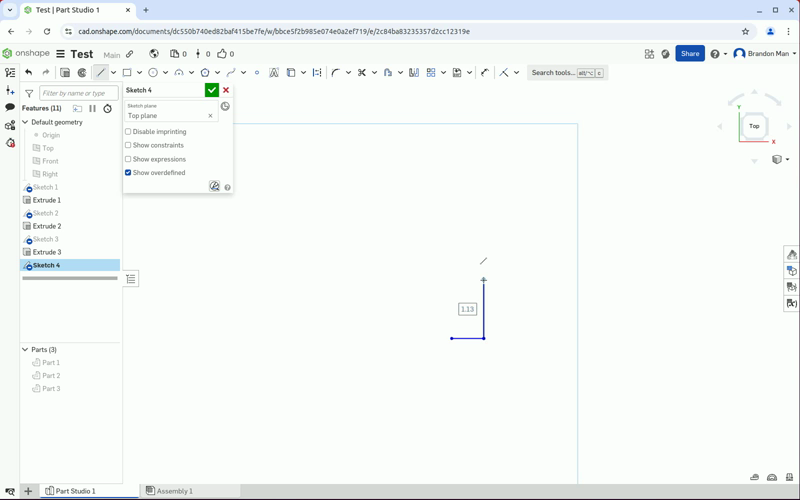
scroll(-6)
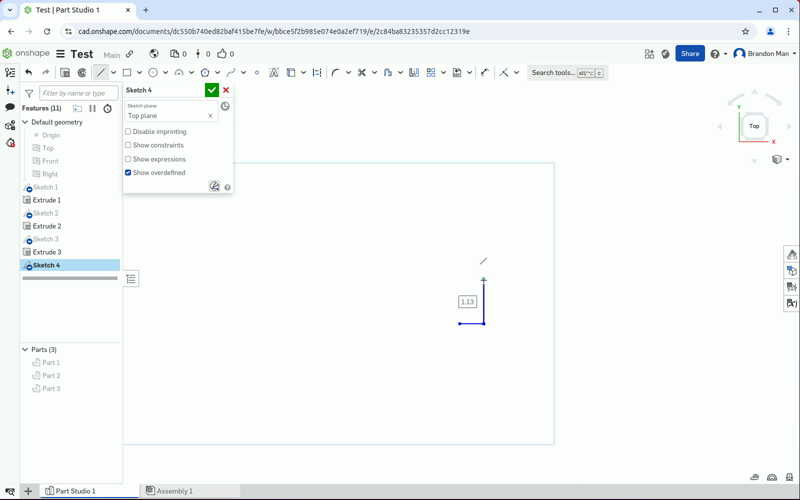
scroll(-6)
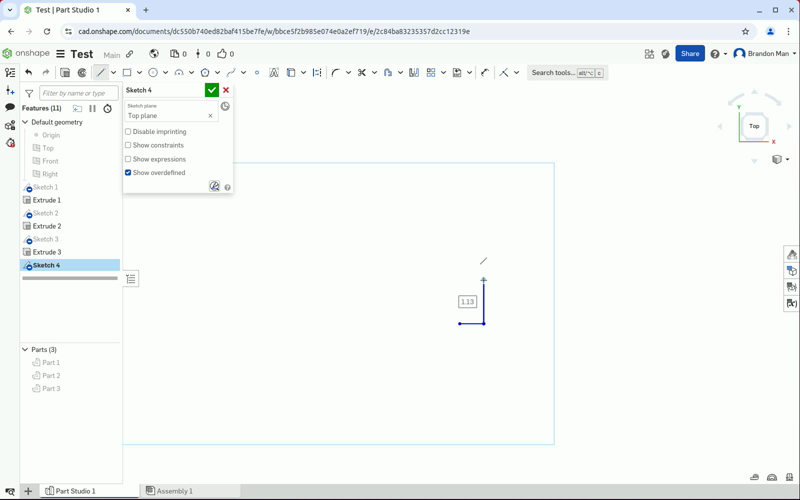
scroll(-6)
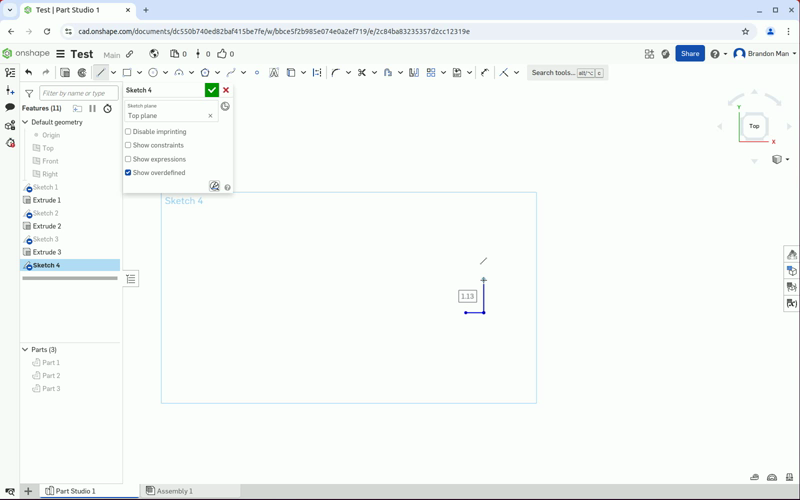
scroll(-6)
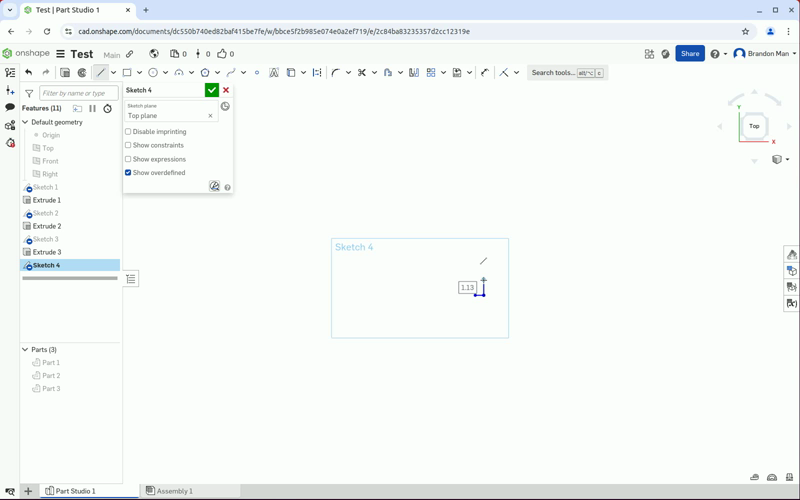
scroll(-6)
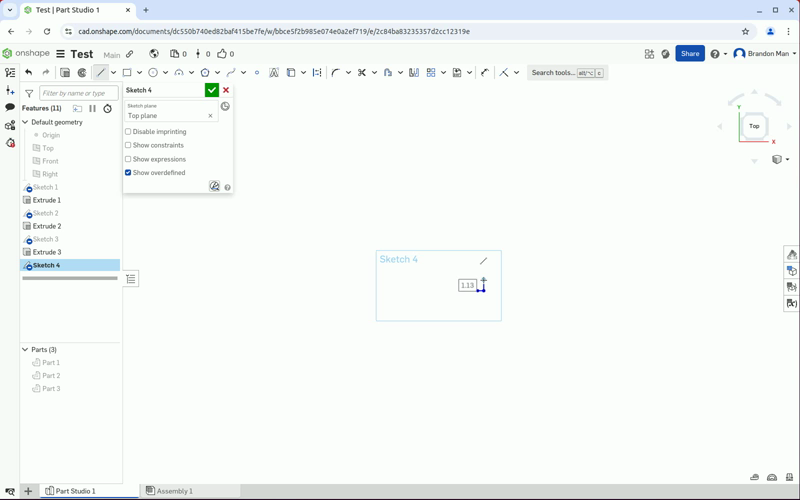
scroll(-6)
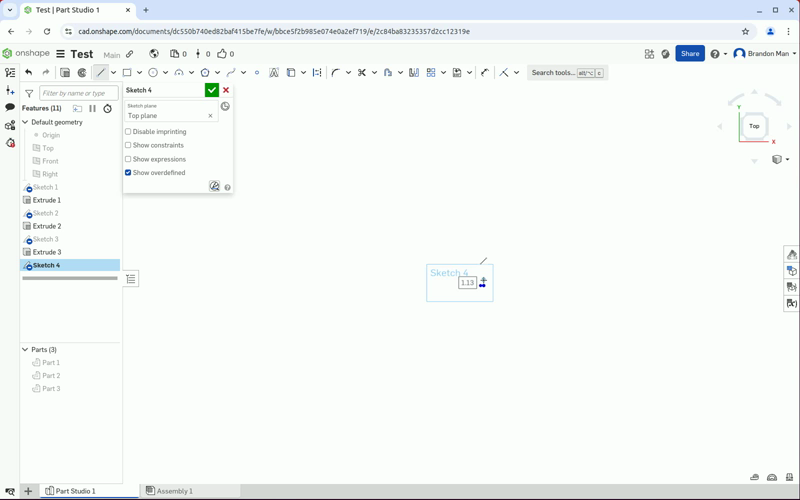
key_up(shift)
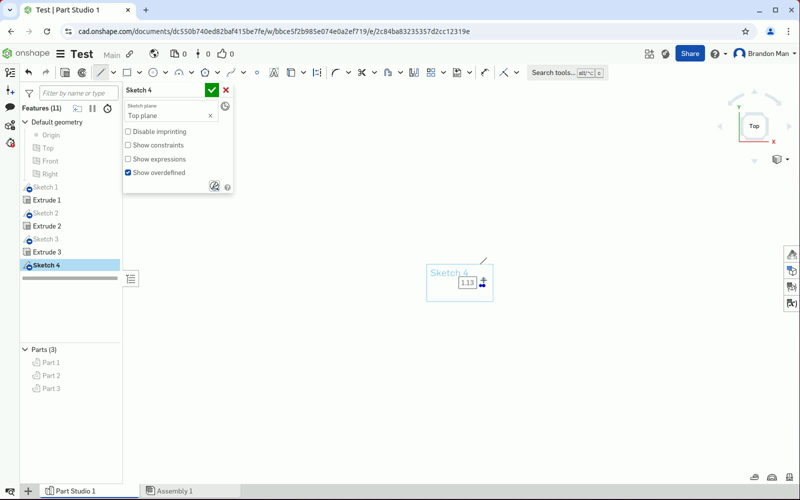
key_down(shift)
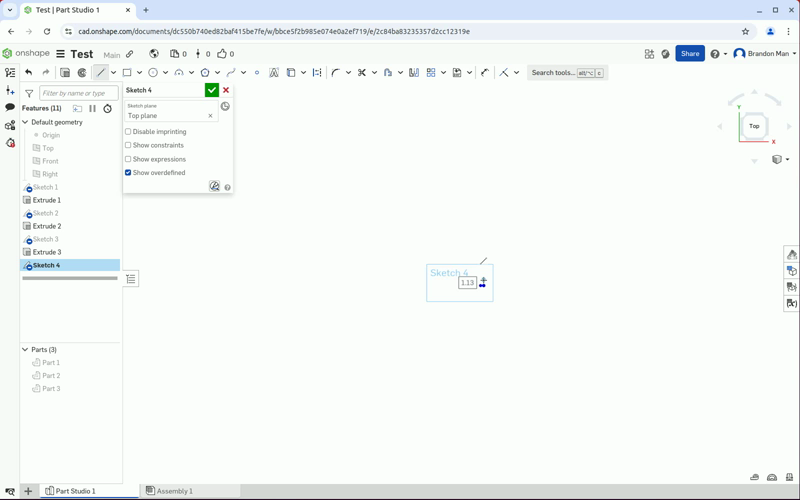
mouse_move(513, 279)
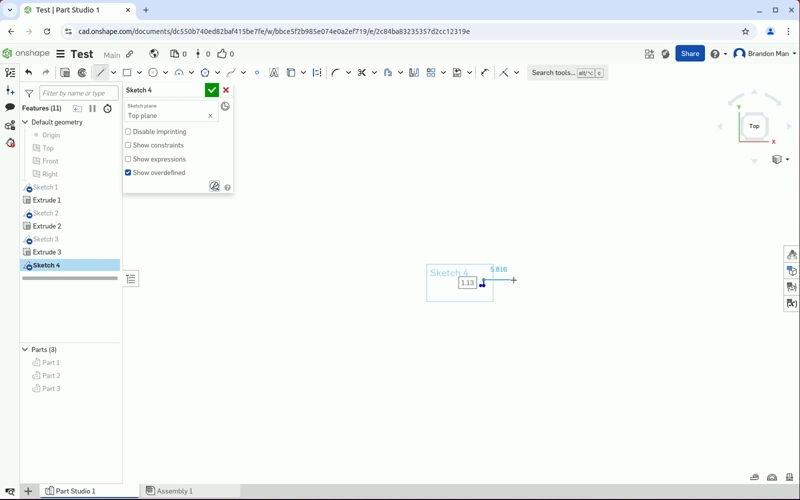
mouse_move(480, 279)
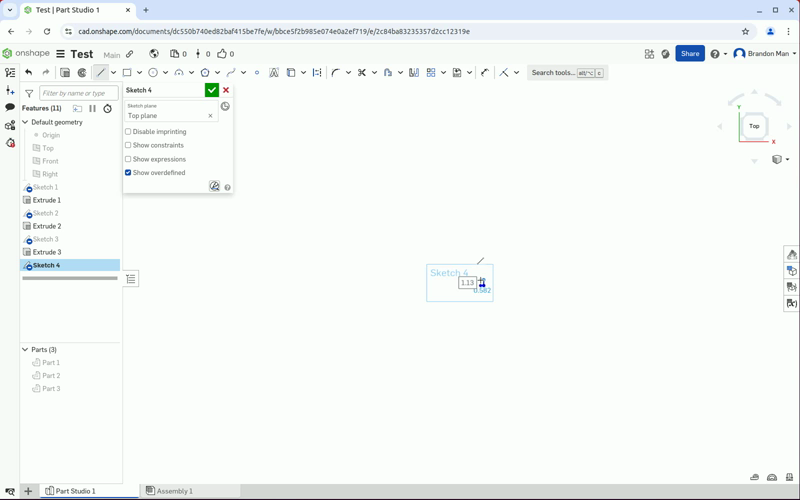
scroll(6)
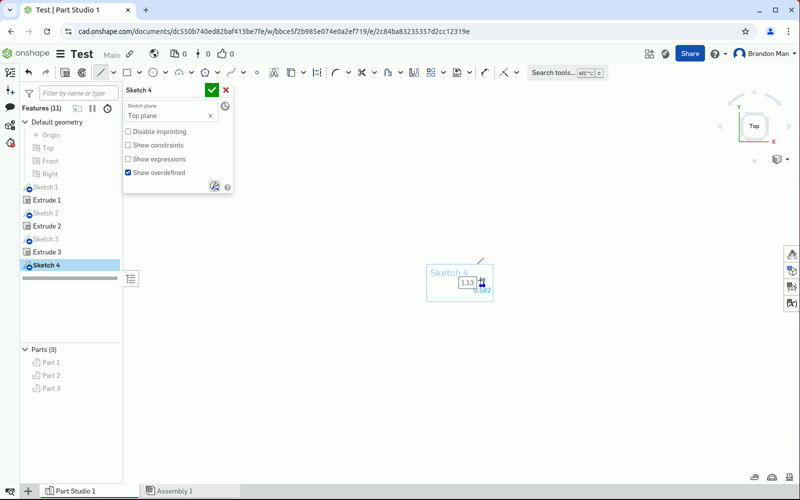
scroll(6)
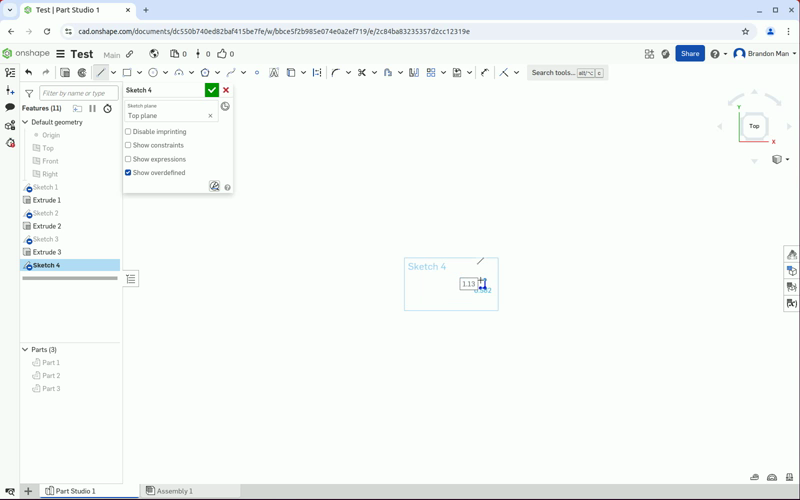
scroll(6)
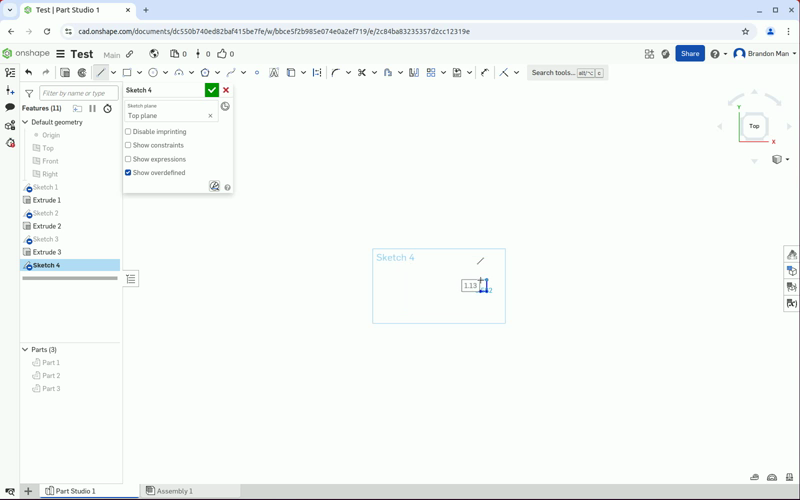
scroll(6)
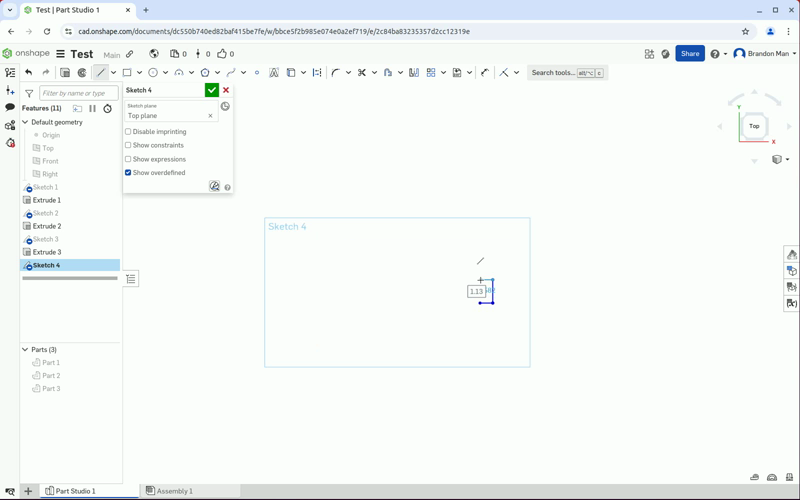
scroll(6)
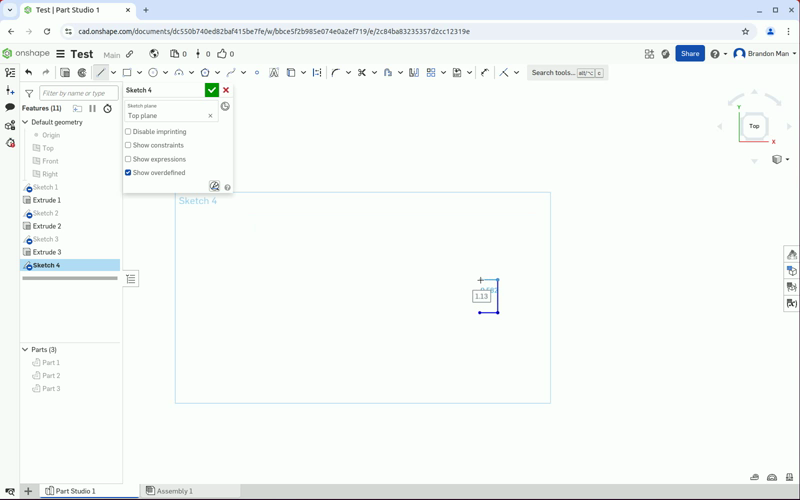
scroll(6)
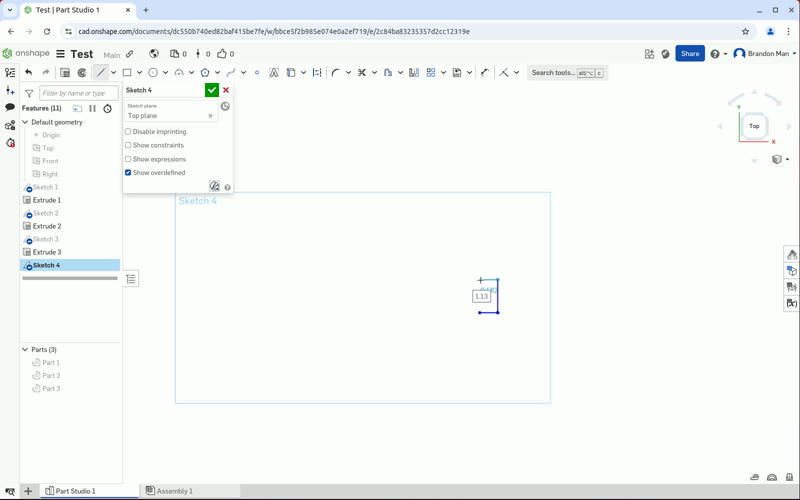
scroll(6)
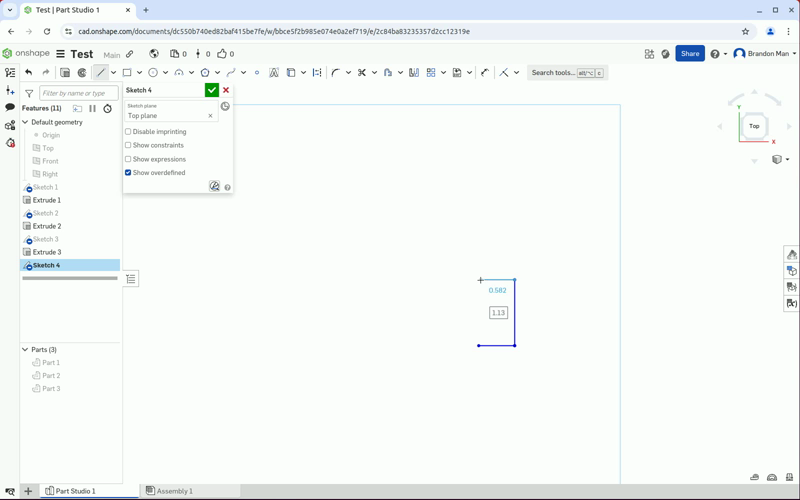
click(480, 279)
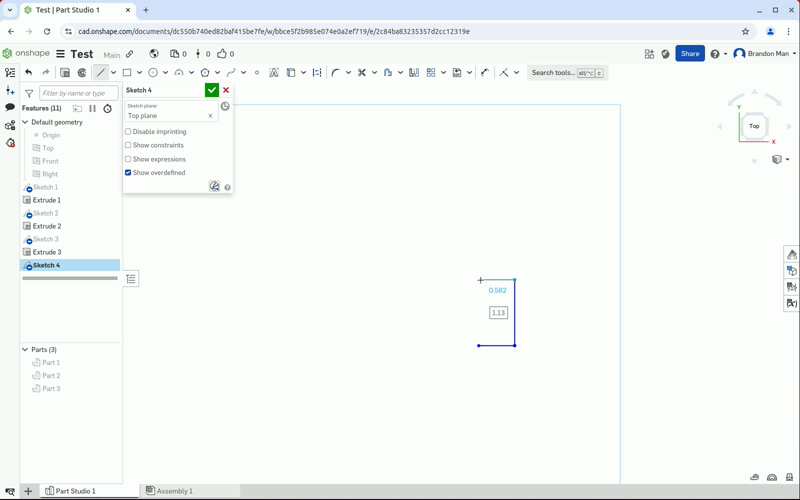
scroll(-6)
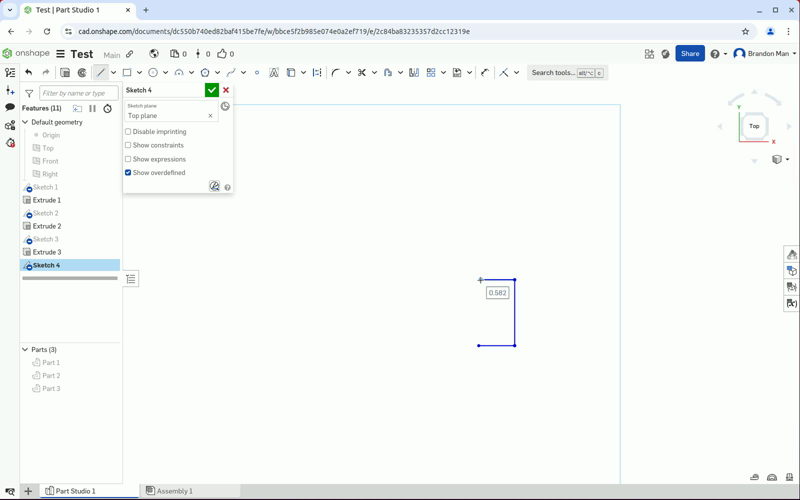
scroll(-6)
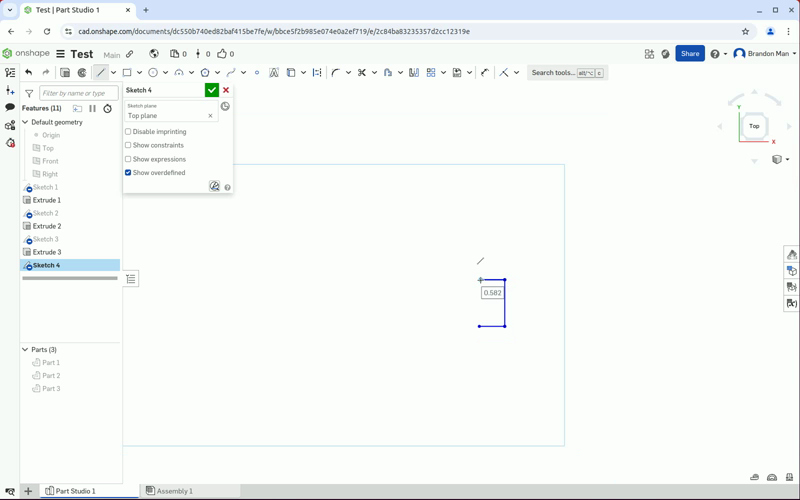
scroll(-6)
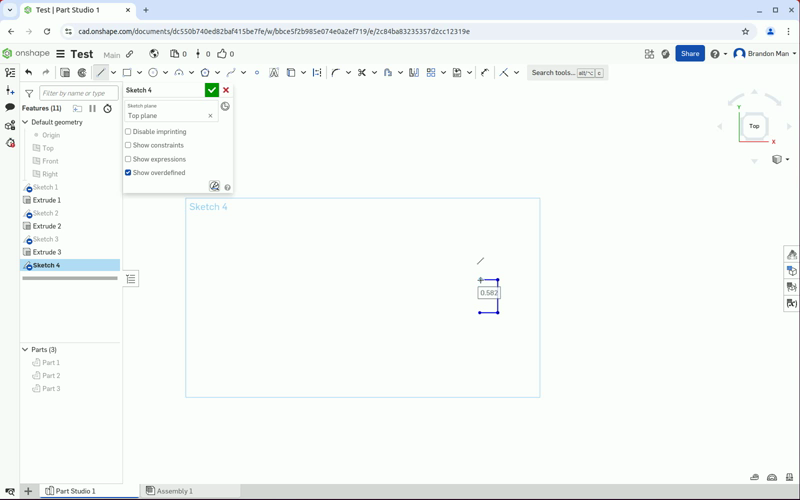
scroll(-6)
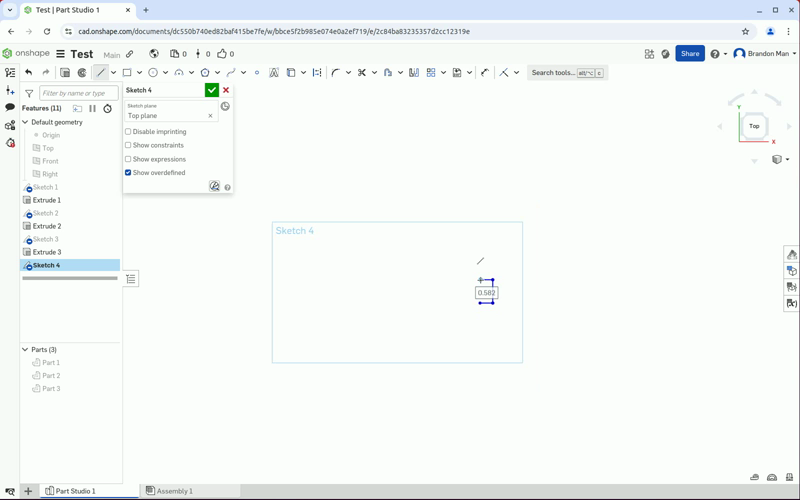
scroll(-6)
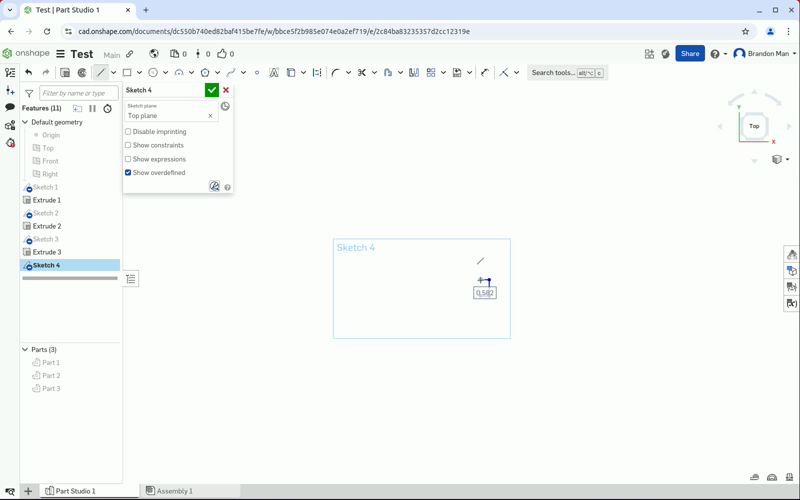
scroll(-6)
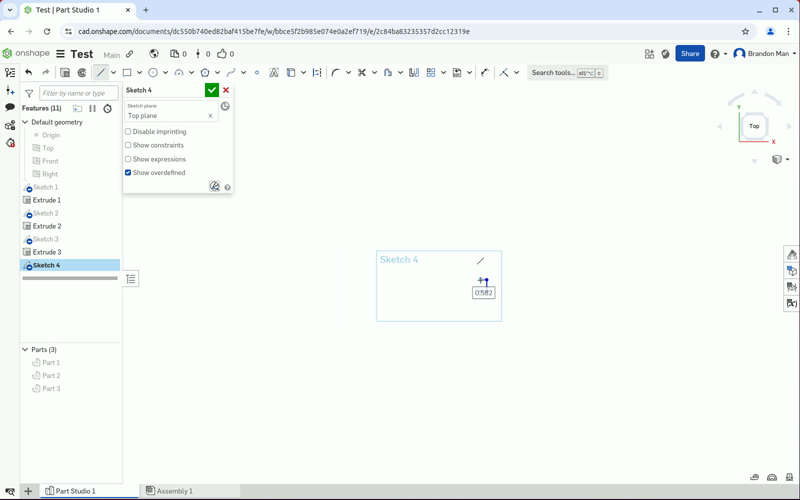
scroll(-6)
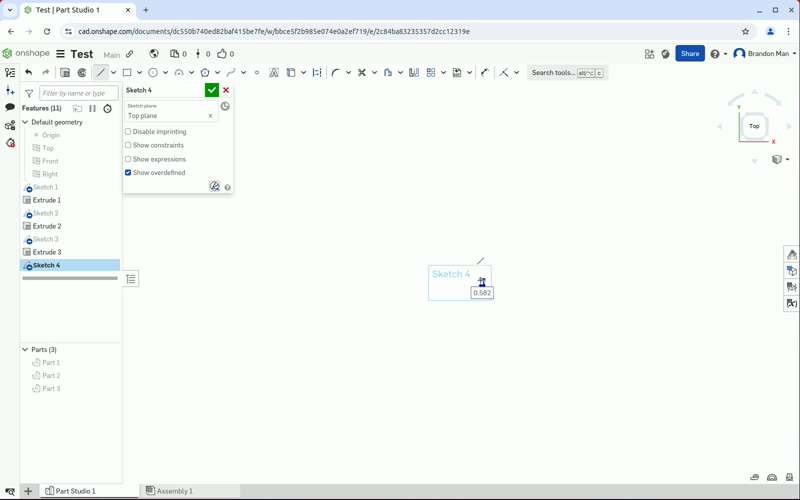
key_up(shift)
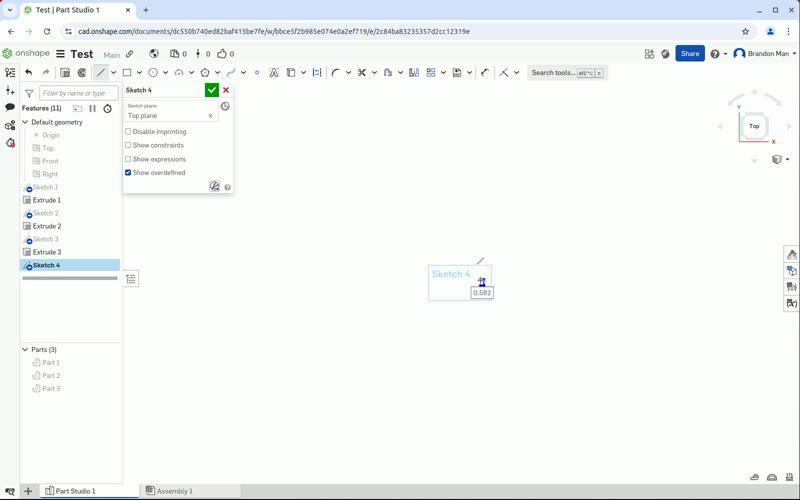
mouse_move(510, 279)
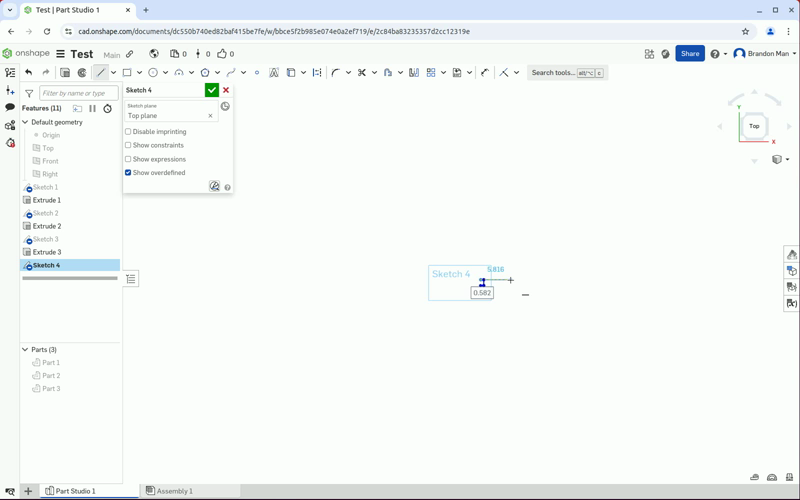
key_down(shift)
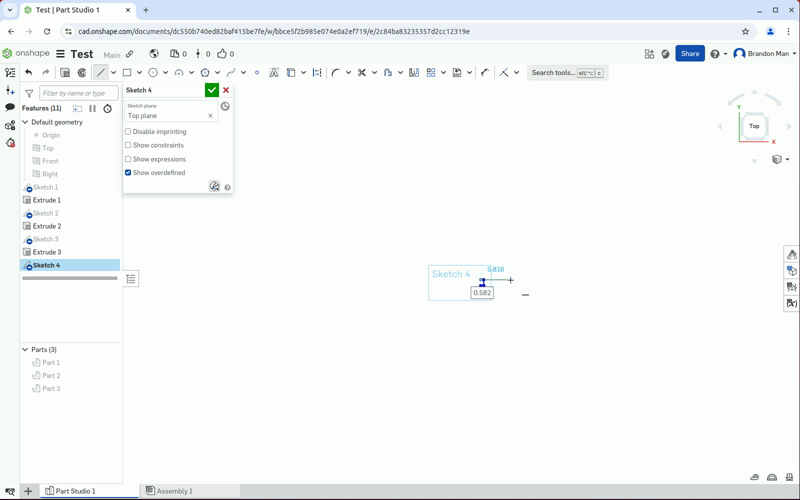
mouse_move(480, 285)
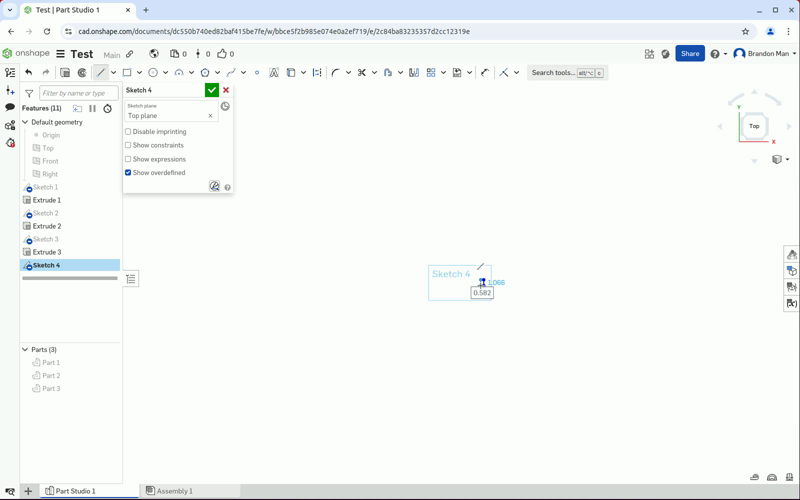
scroll(6)
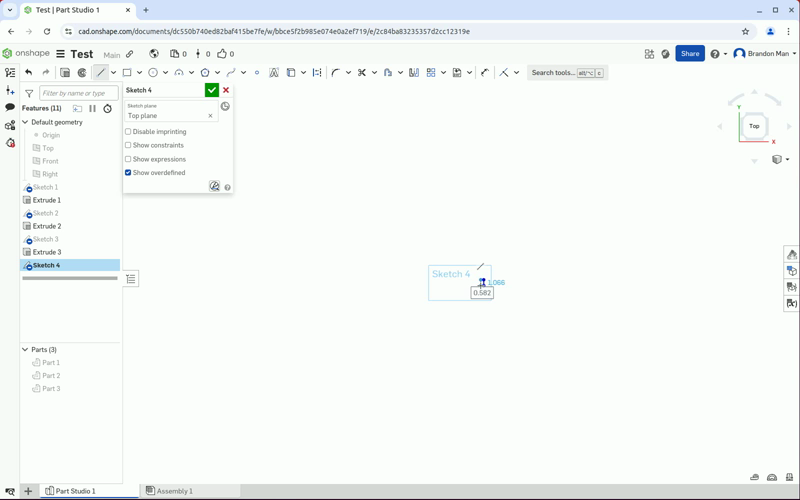
scroll(6)
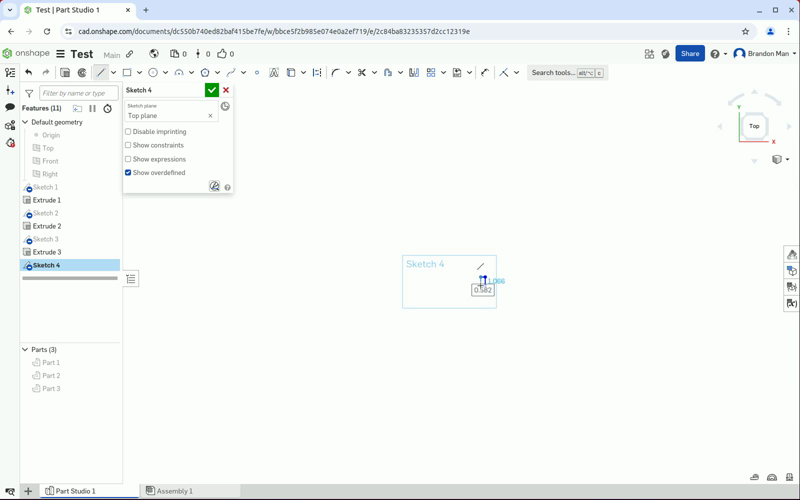
scroll(6)
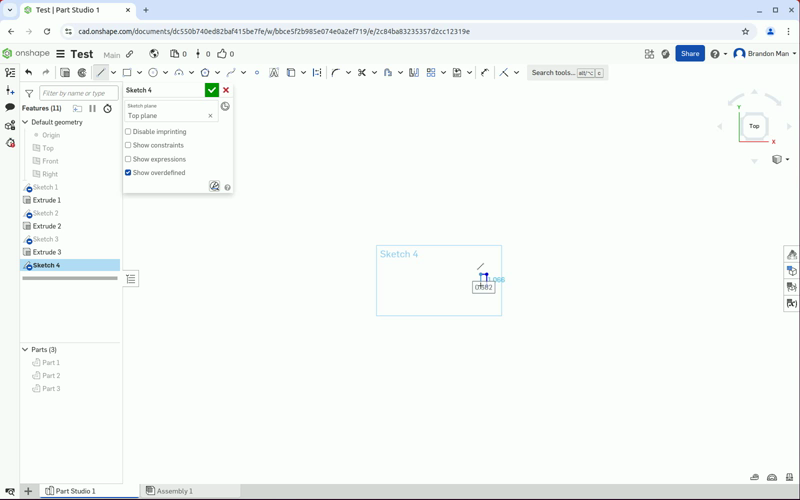
scroll(6)
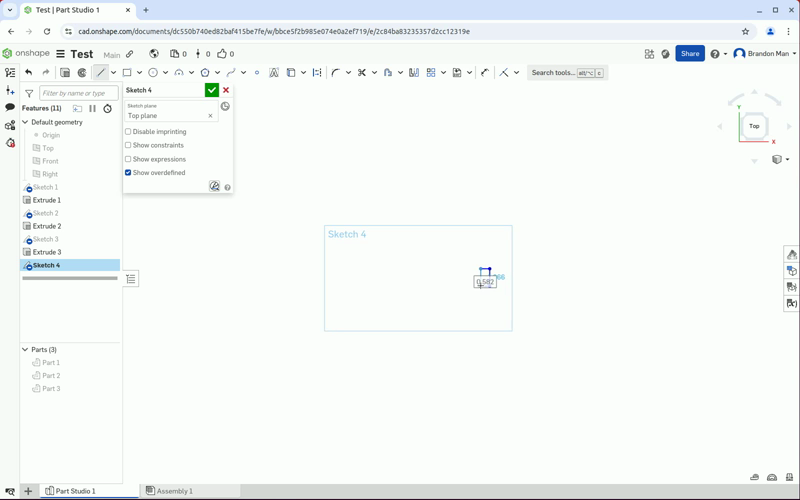
scroll(6)
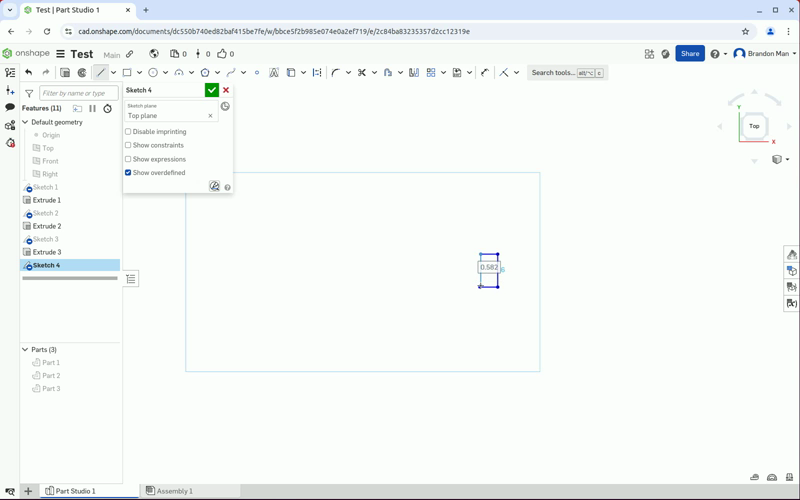
scroll(6)
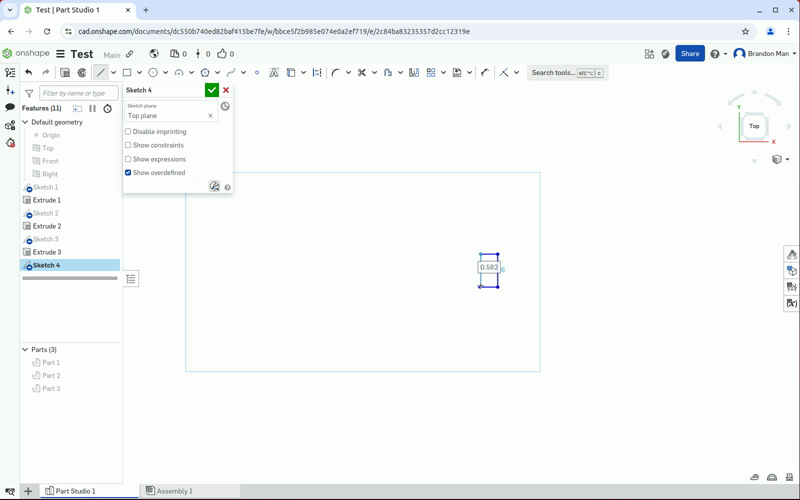
scroll(6)
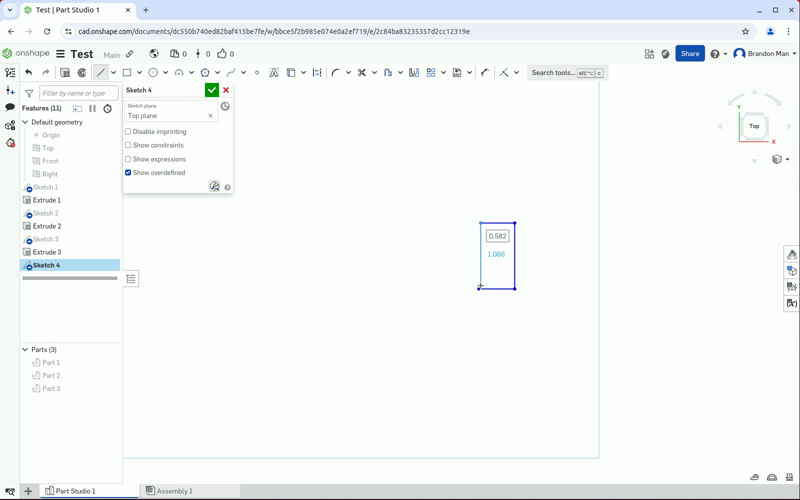
key_up(shift)
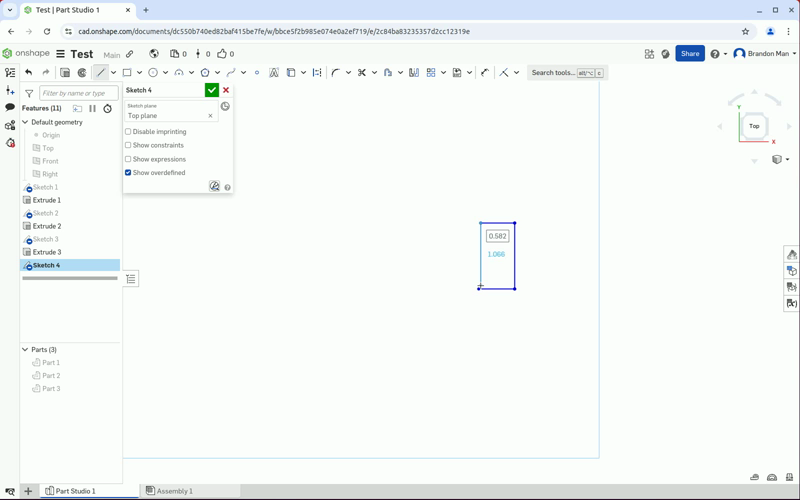
click(480, 285)
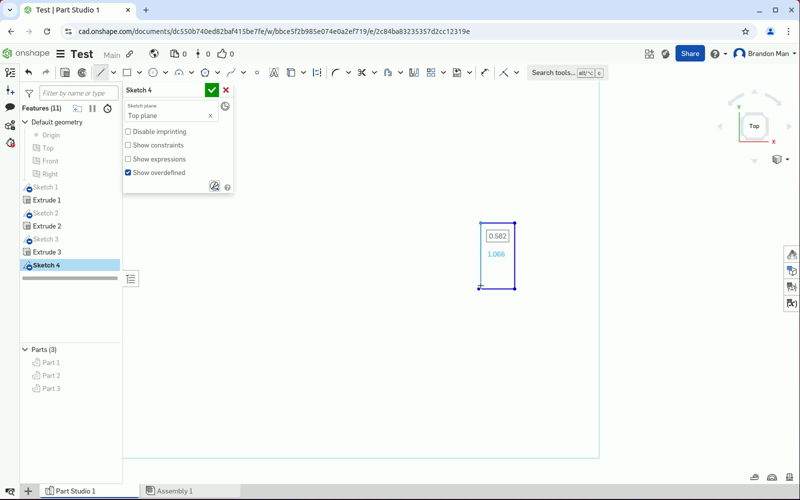
scroll(-6)
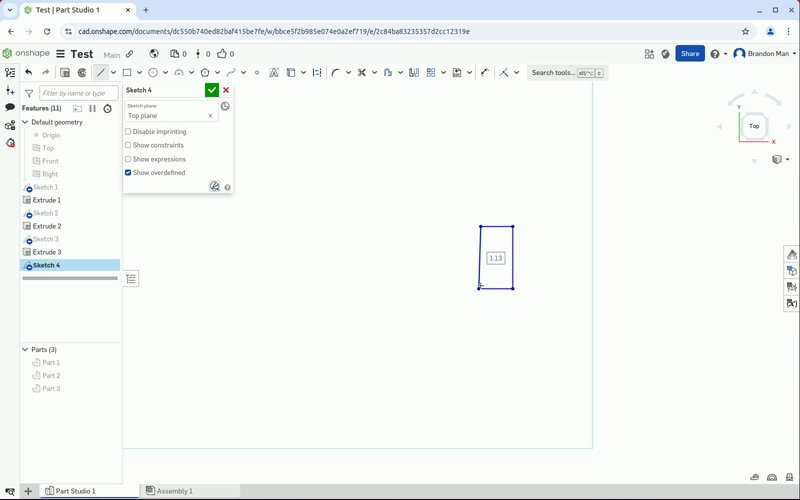
scroll(-6)
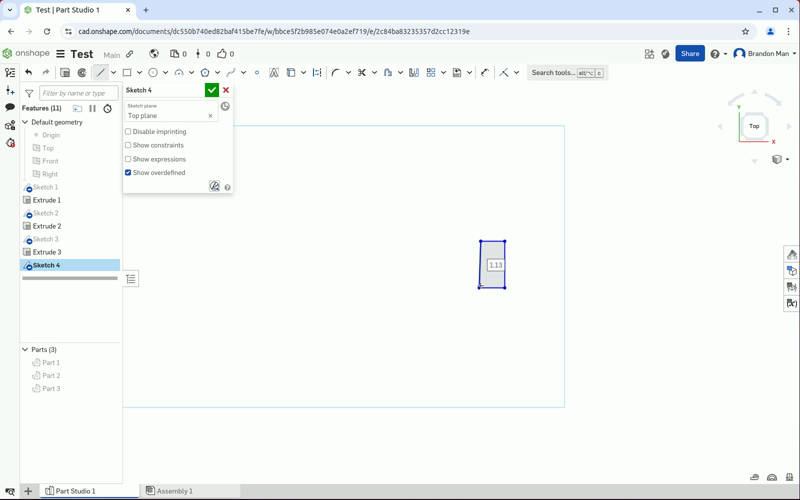
scroll(-6)
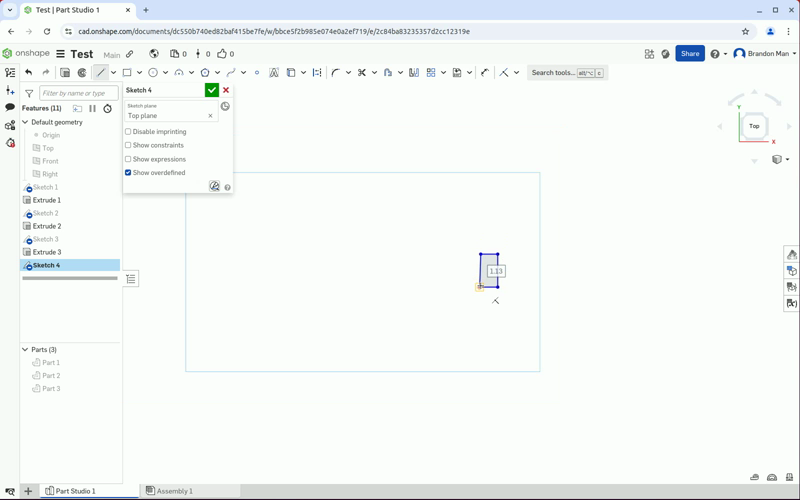
scroll(-6)
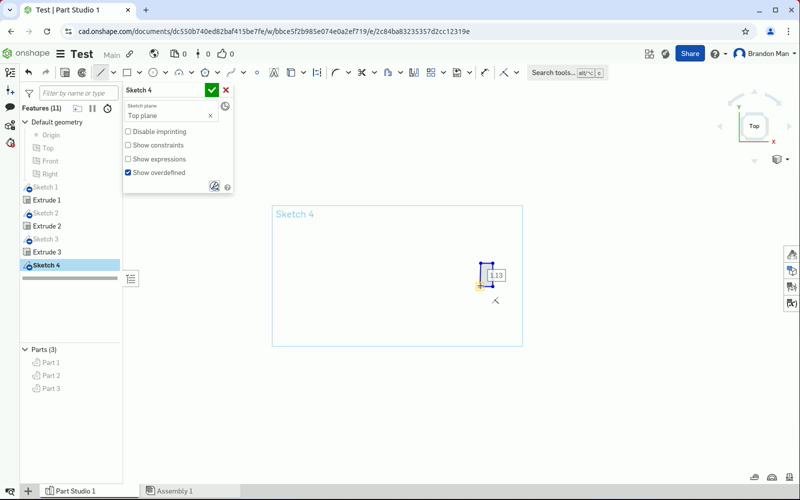
scroll(-6)
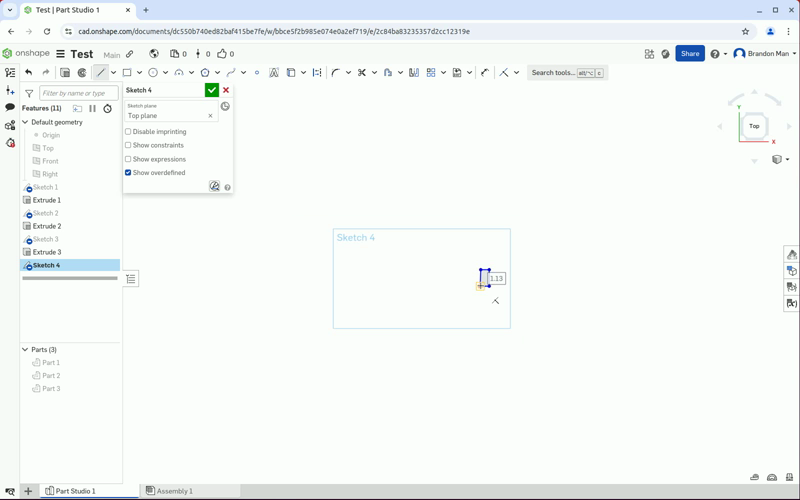
scroll(-6)
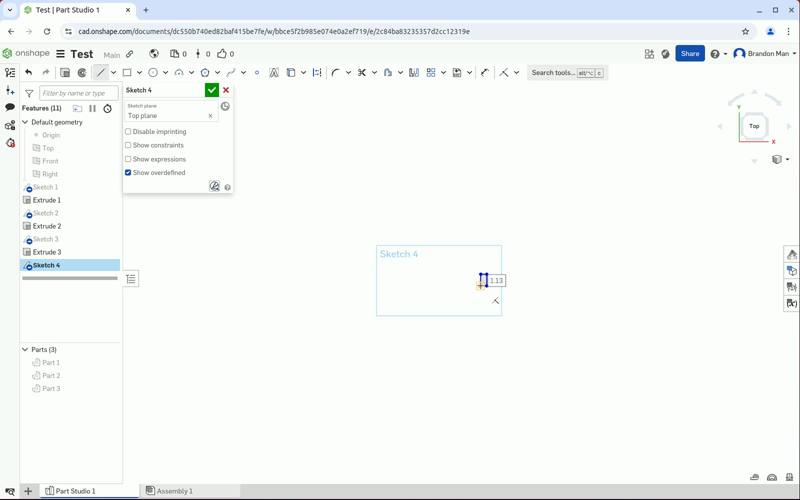
scroll(-6)
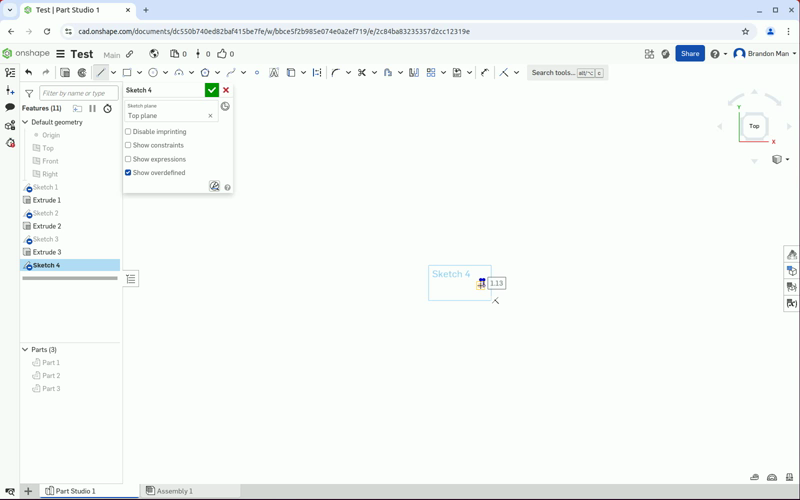
key(esc)
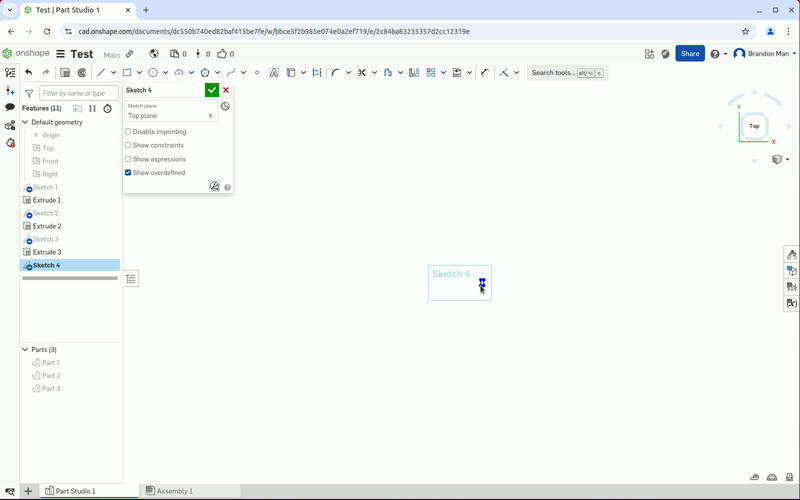
mouse_move(481, 285)
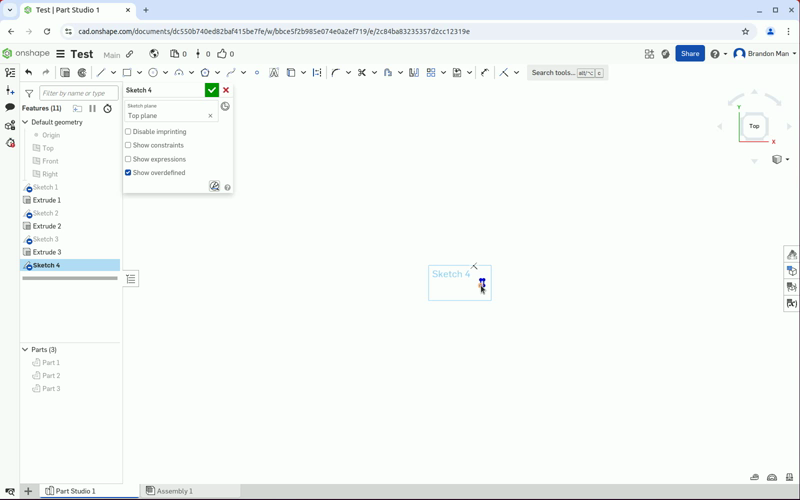
scroll(6)
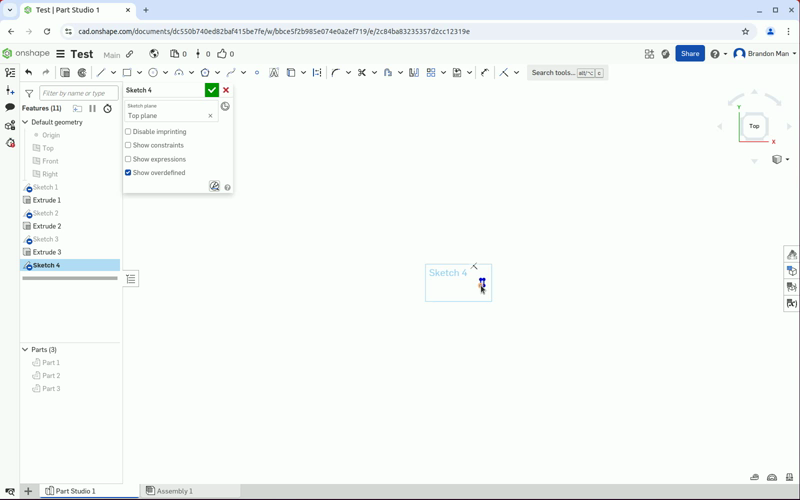
scroll(6)
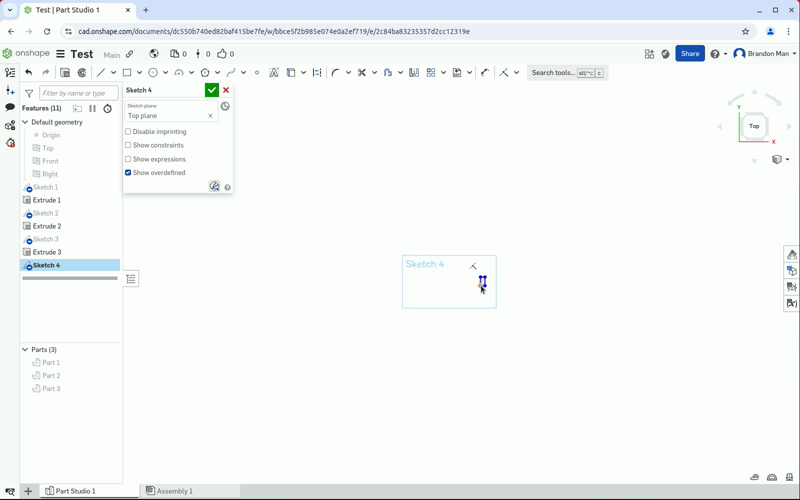
scroll(6)
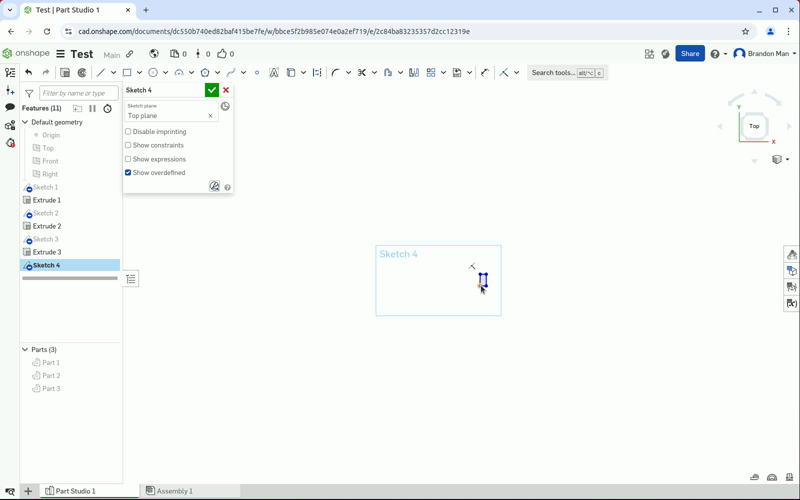
scroll(6)
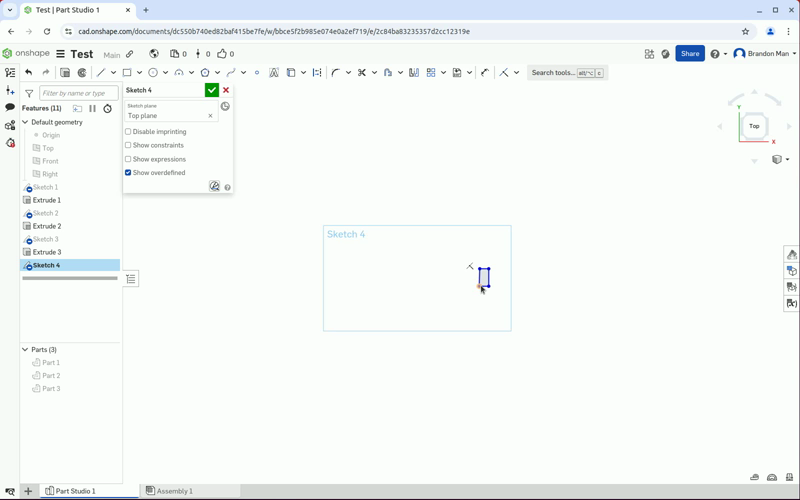
scroll(6)
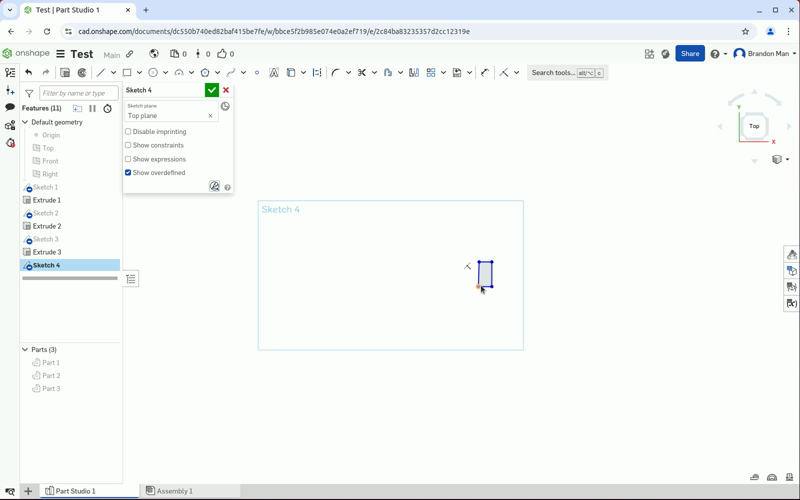
scroll(6)
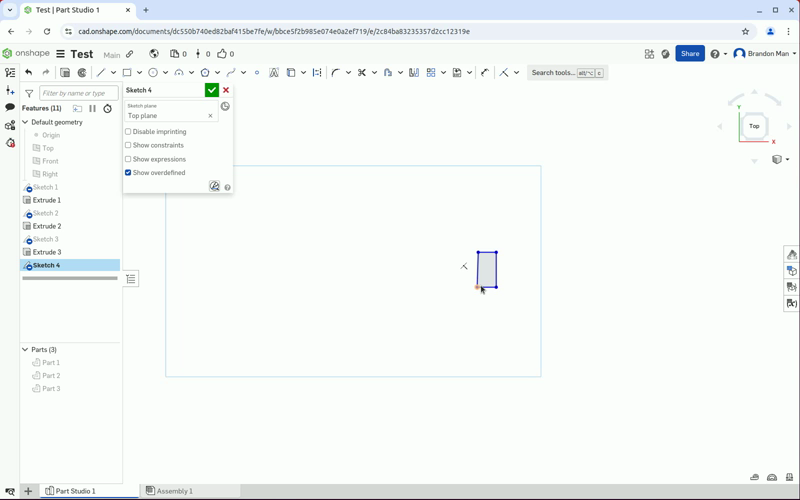
scroll(6)
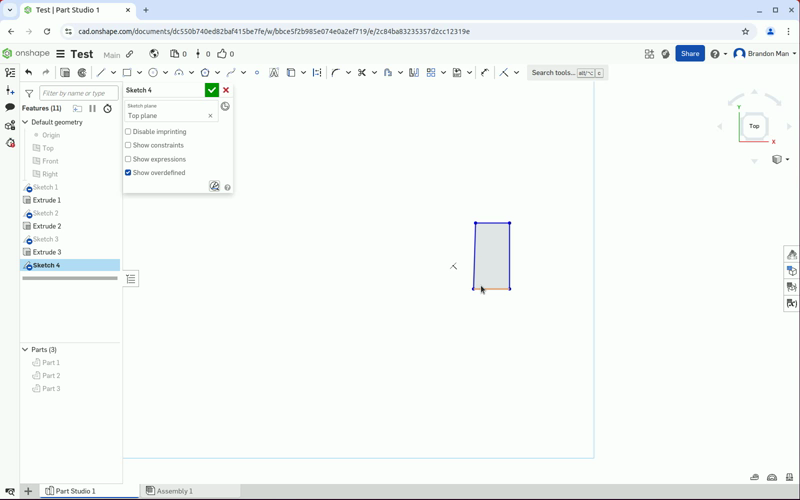
click(481, 285)
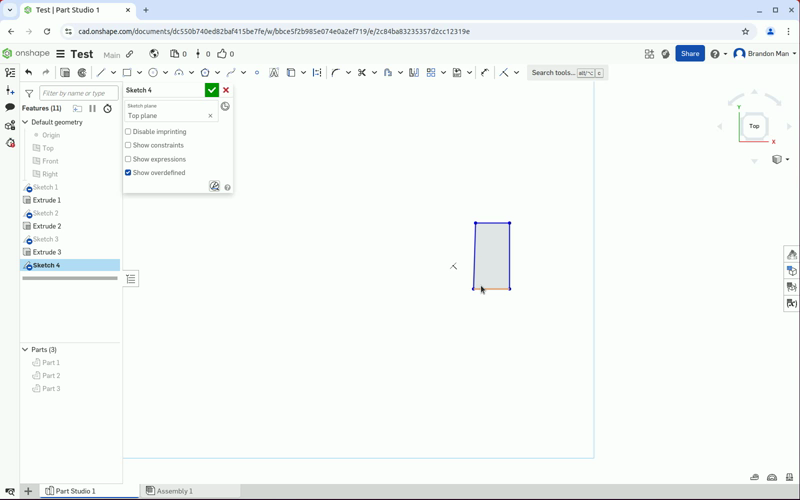
scroll(-6)
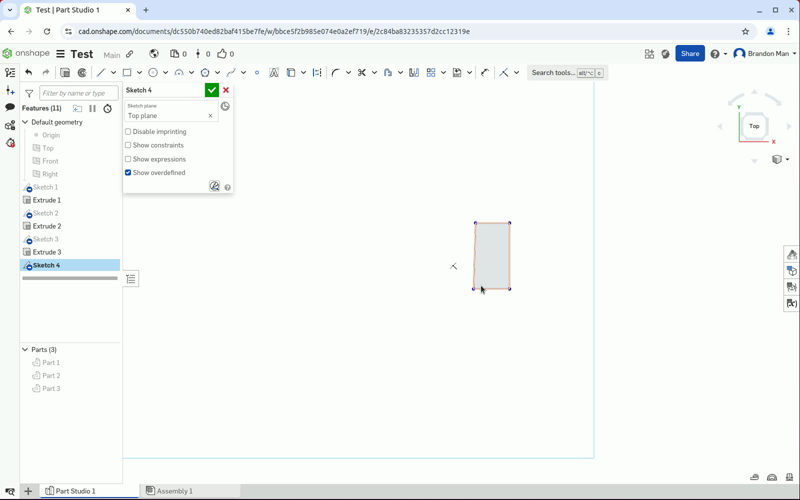
scroll(-6)
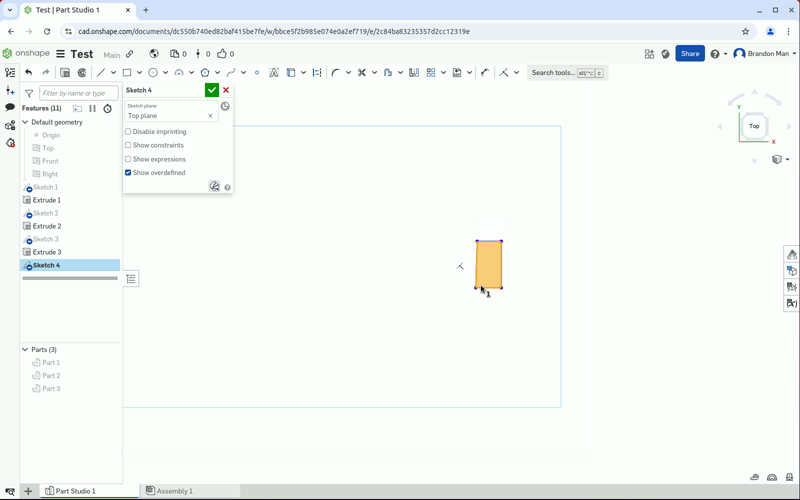
scroll(-6)
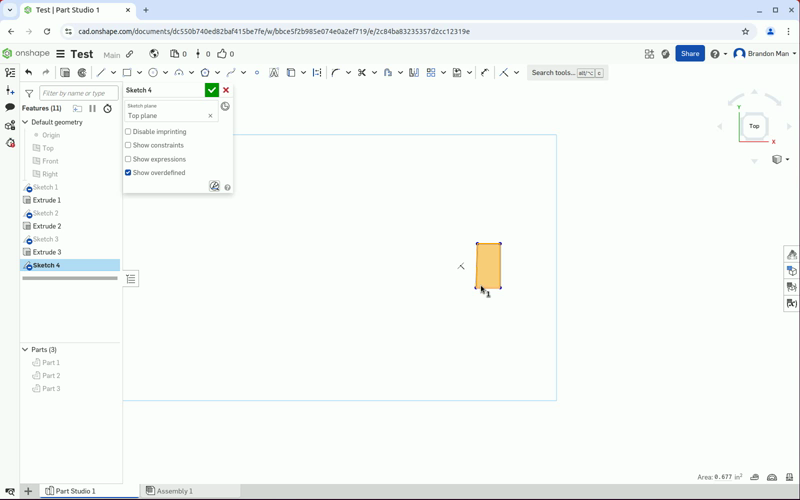
scroll(-6)
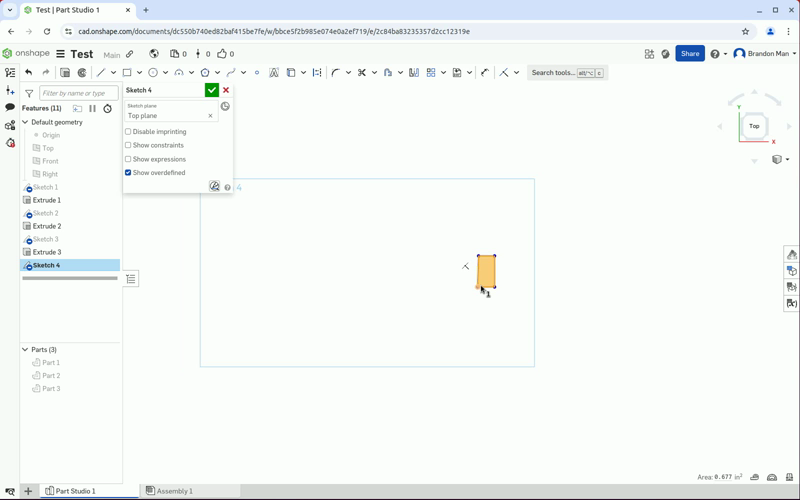
scroll(-6)
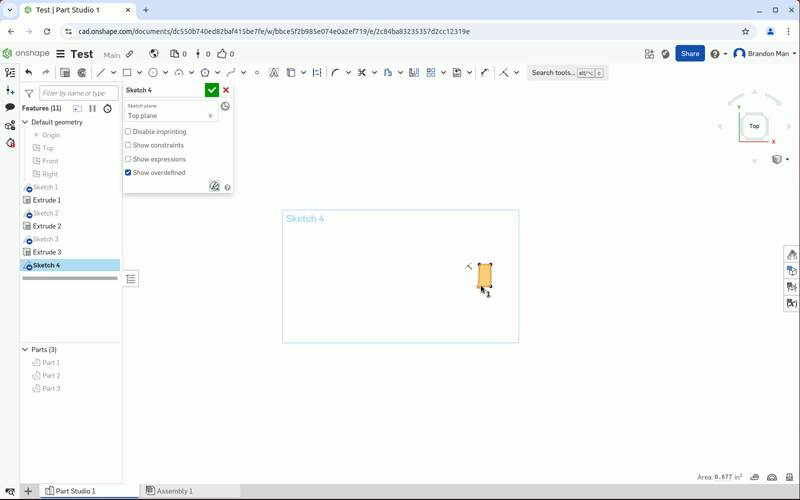
scroll(-6)
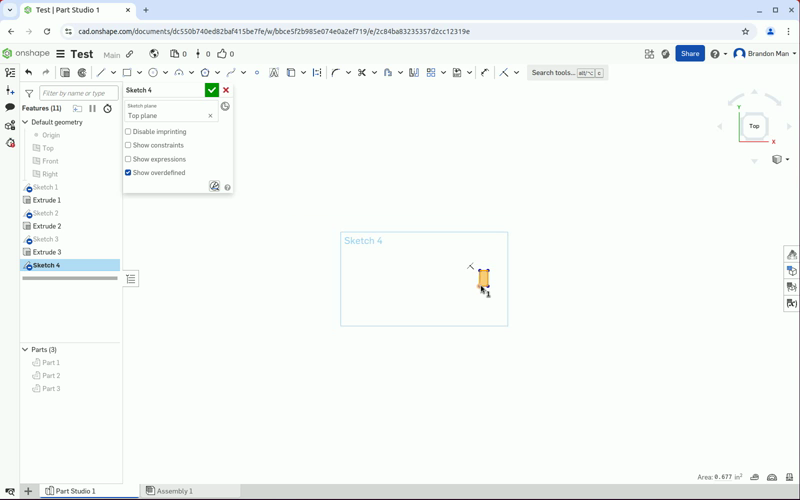
scroll(-6)
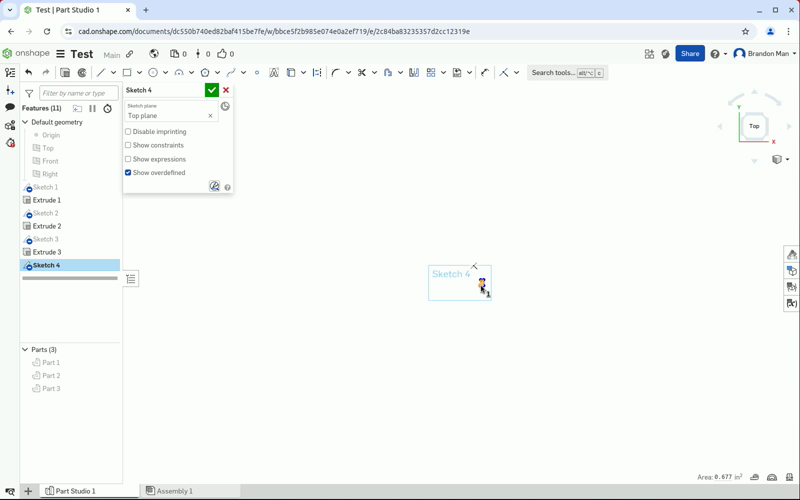
mouse_move(73, 352)
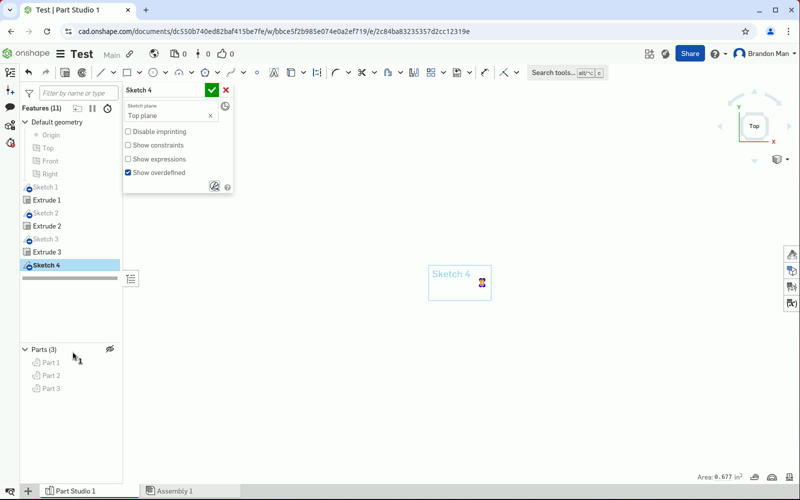
key(shift+y)
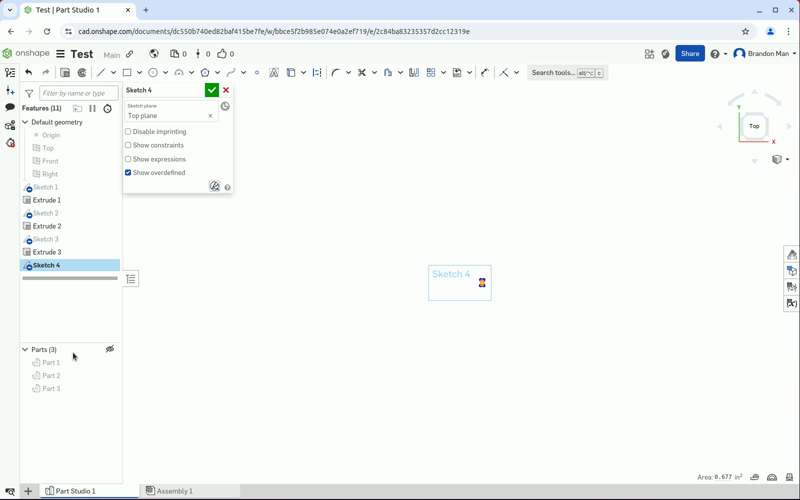
key(shift+e)
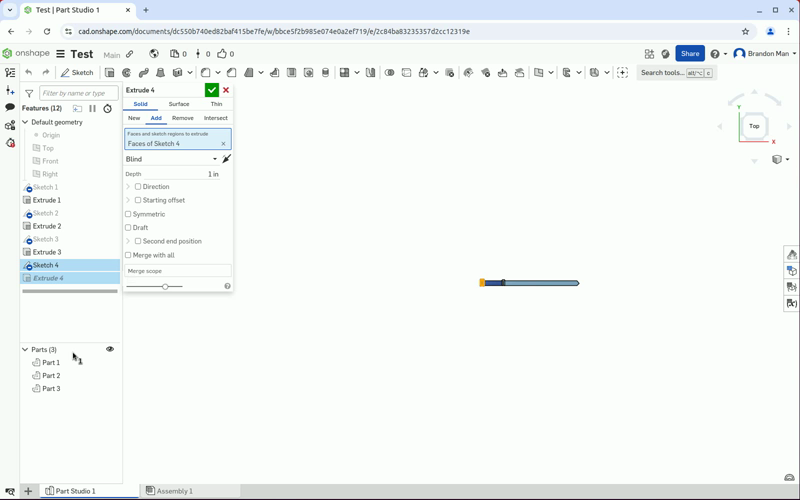
mouse_move(143, 106)
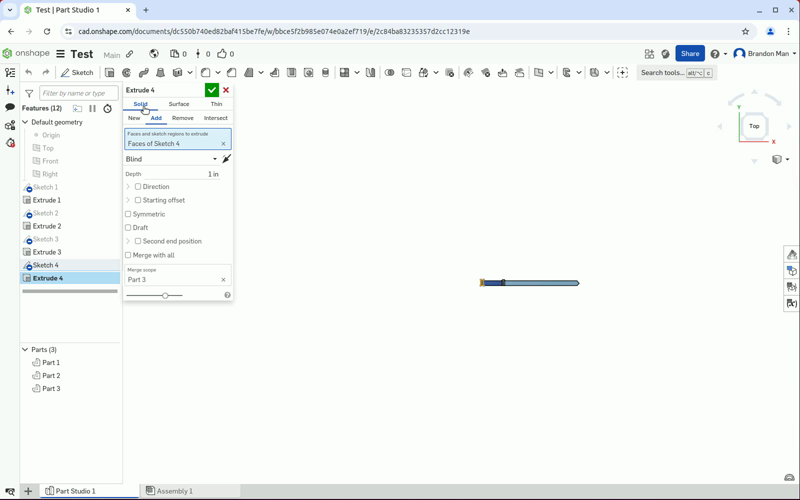
click(143, 106)
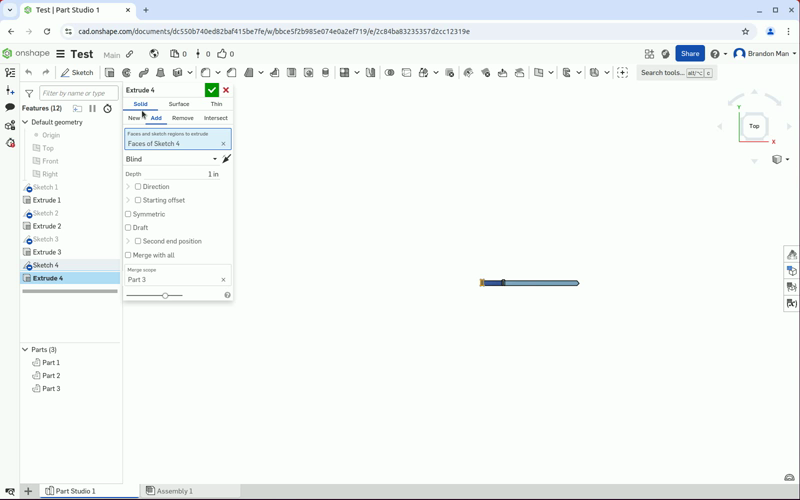
mouse_move(137, 120)
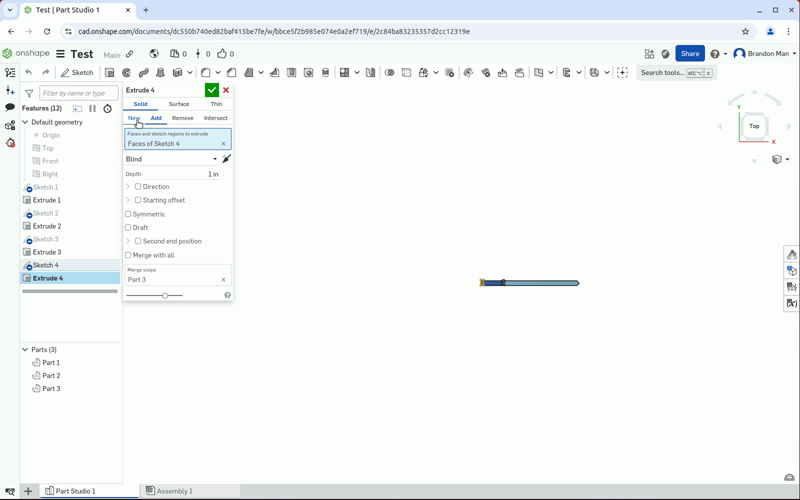
click(137, 120)
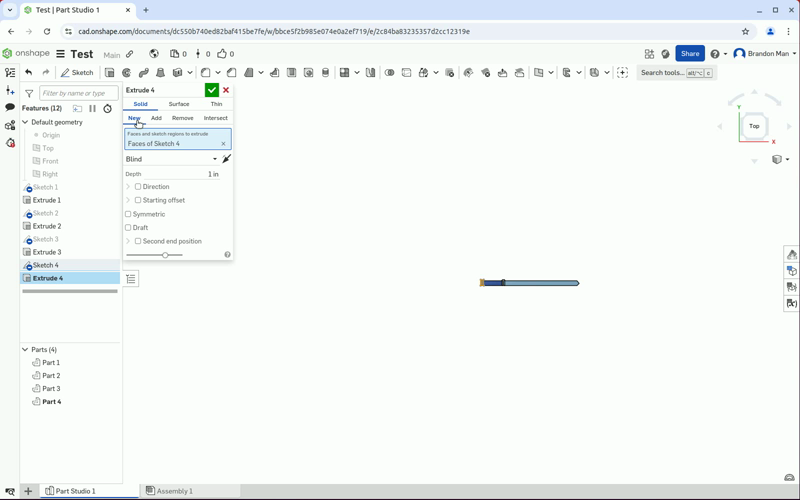
key(tab, 4)
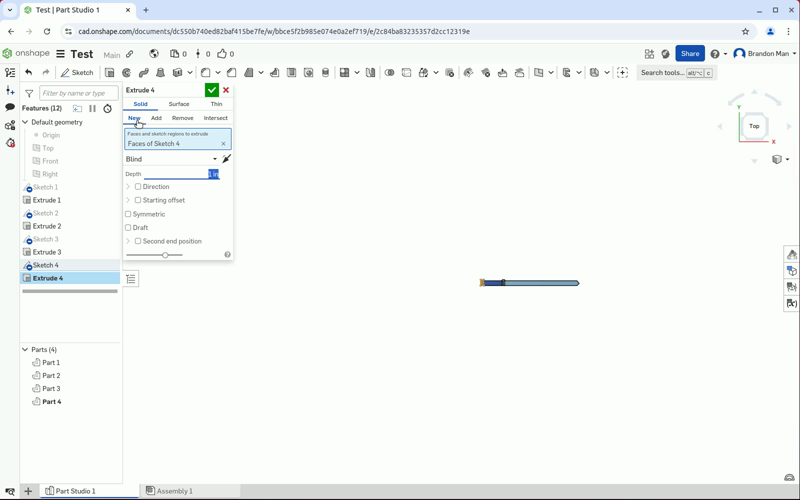
text(13.48)
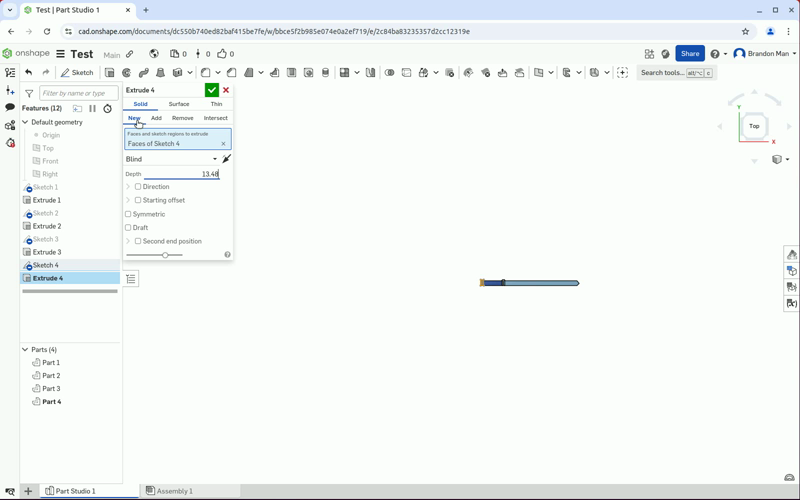
key(enter)
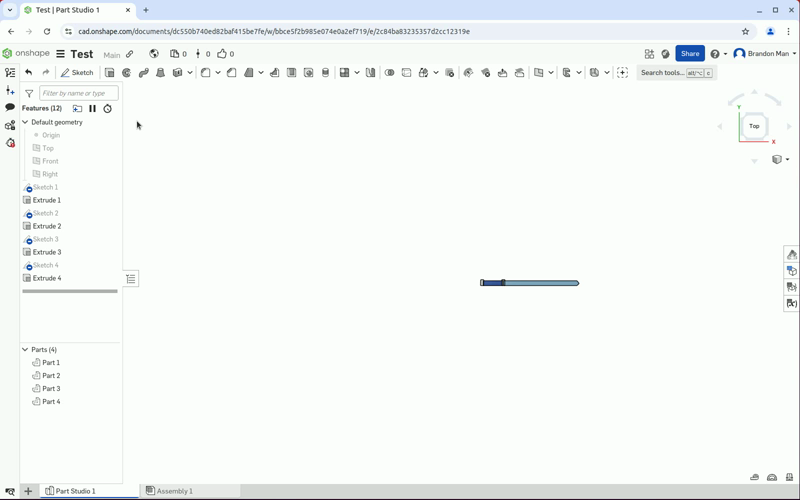
key(shift+h)
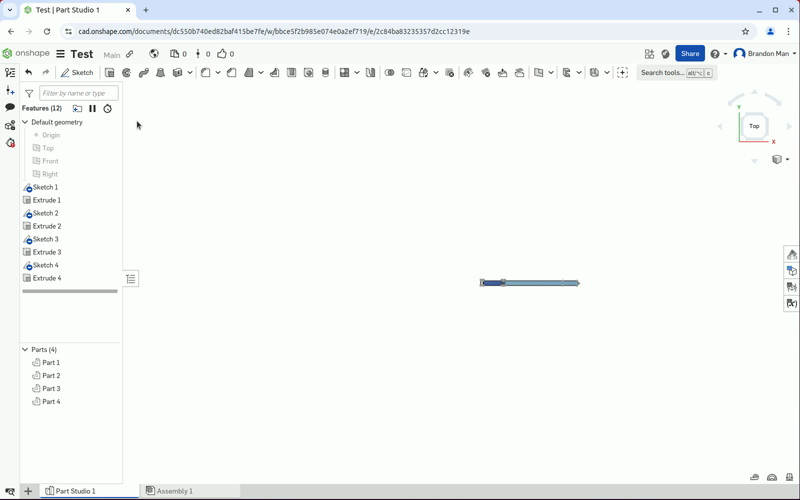
key(shift+h)
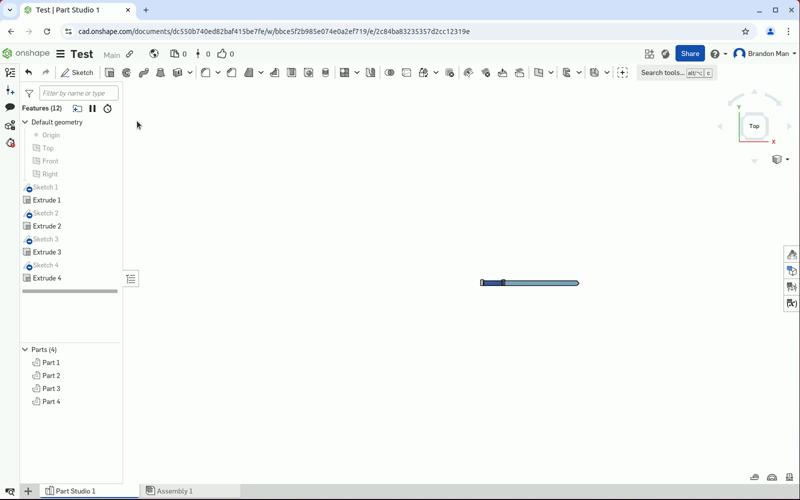
mouse_move(73, 189)
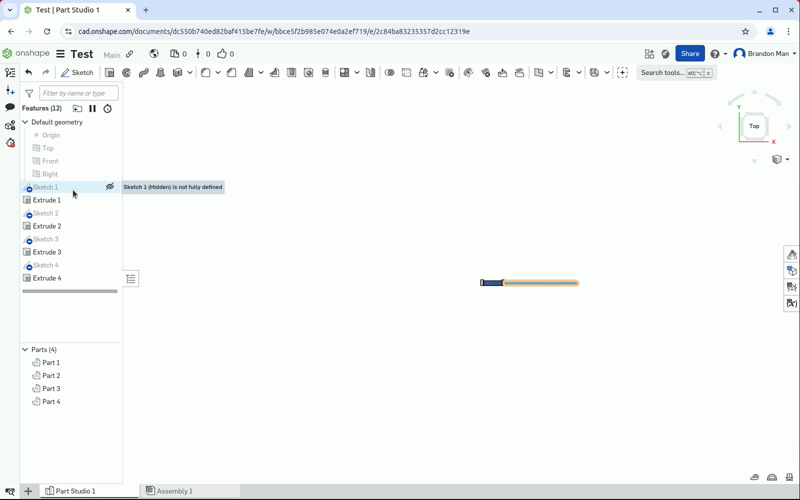
click(73, 189)
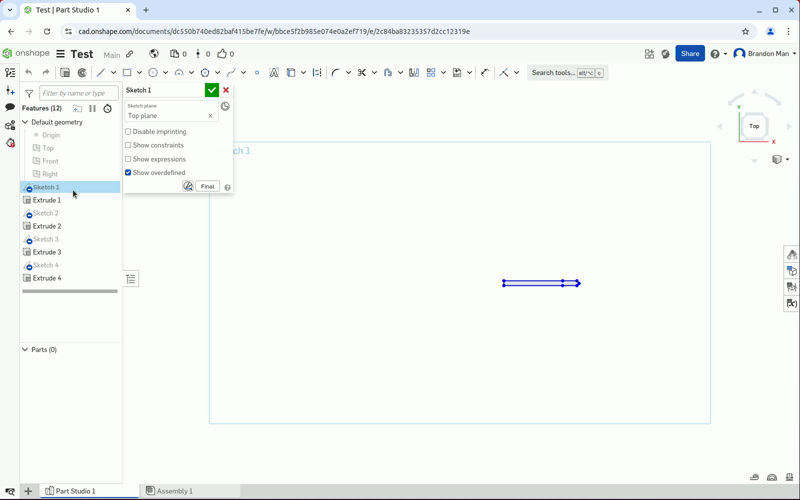
mouse_move(229, 92)
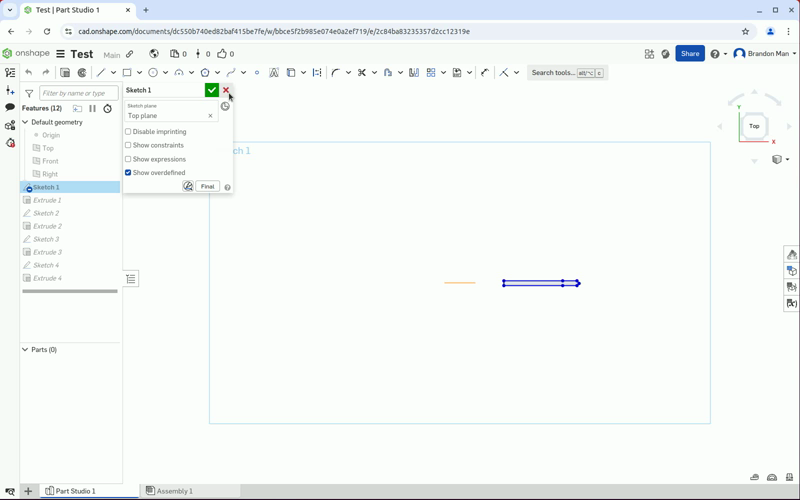
click(229, 92)
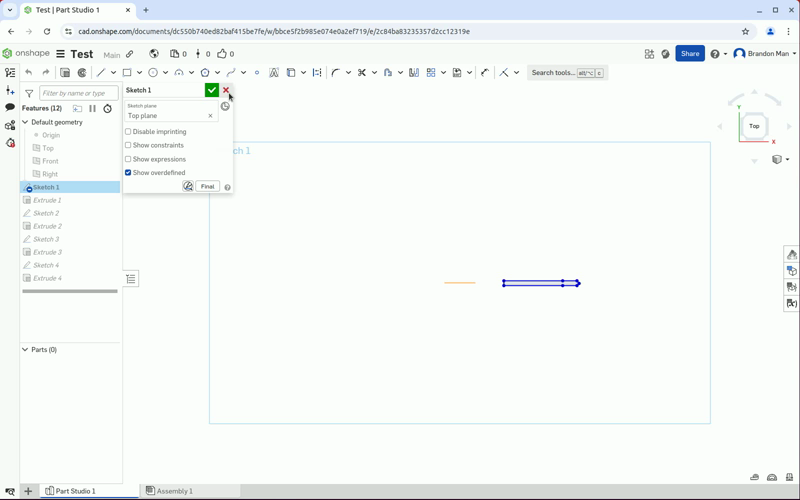
key(shift+s)
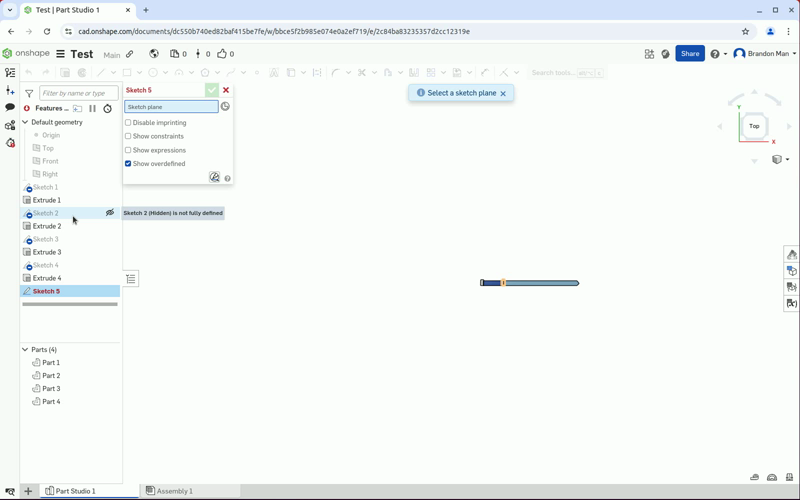
scroll(3)
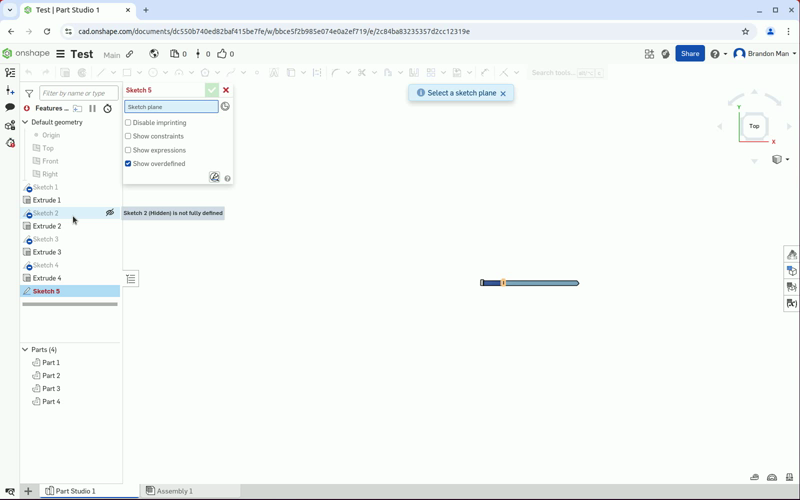
mouse_move(73, 150)
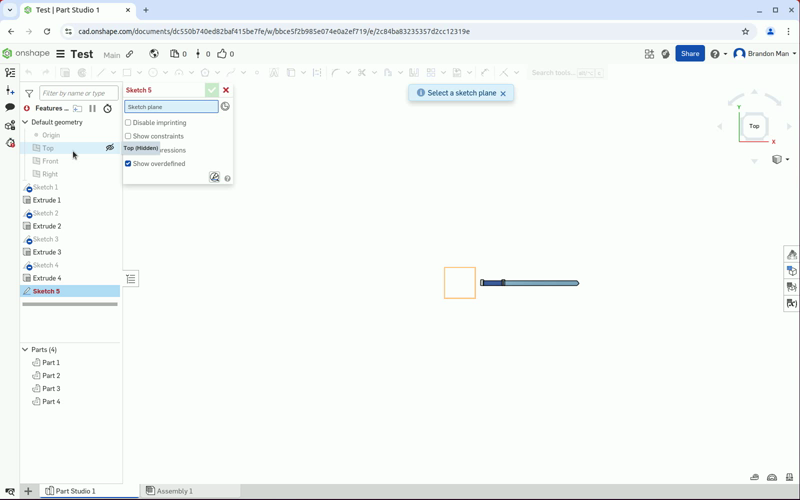
click(73, 150)
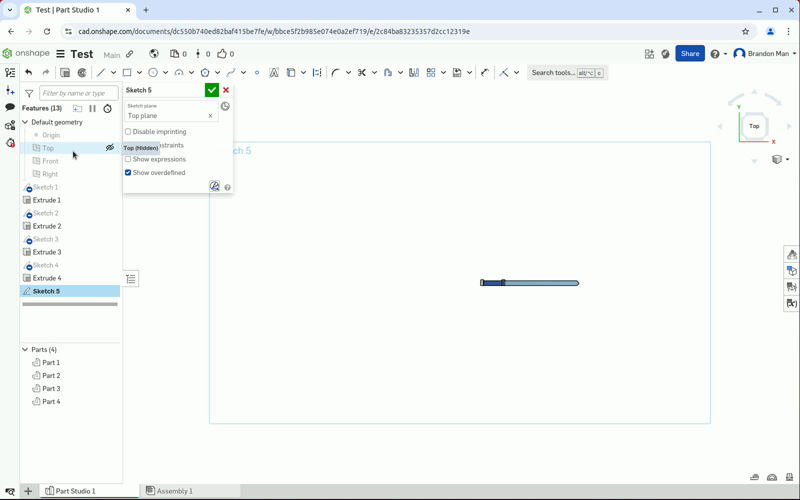
mouse_move(73, 352)
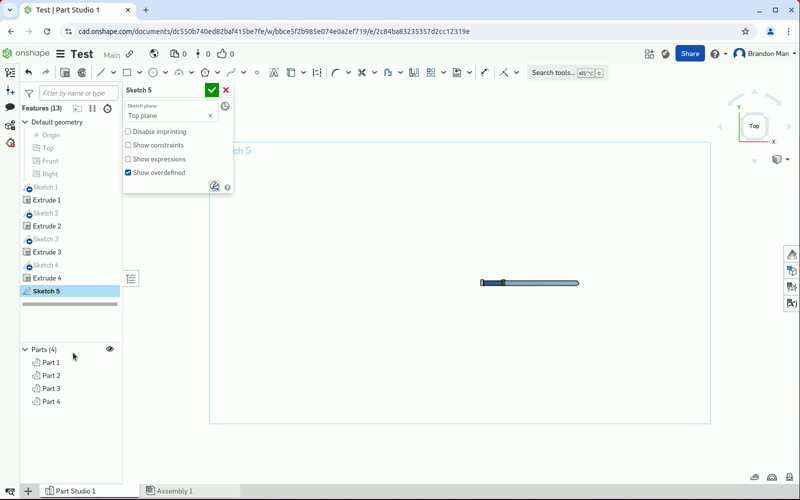
key(y)
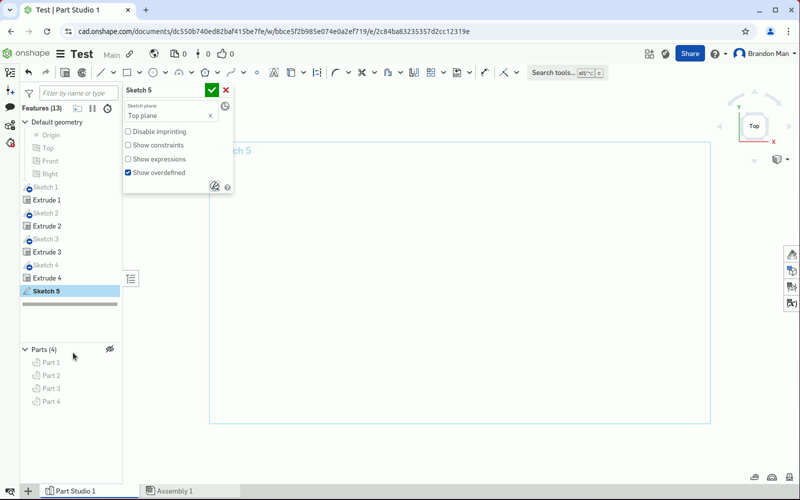
key(l)
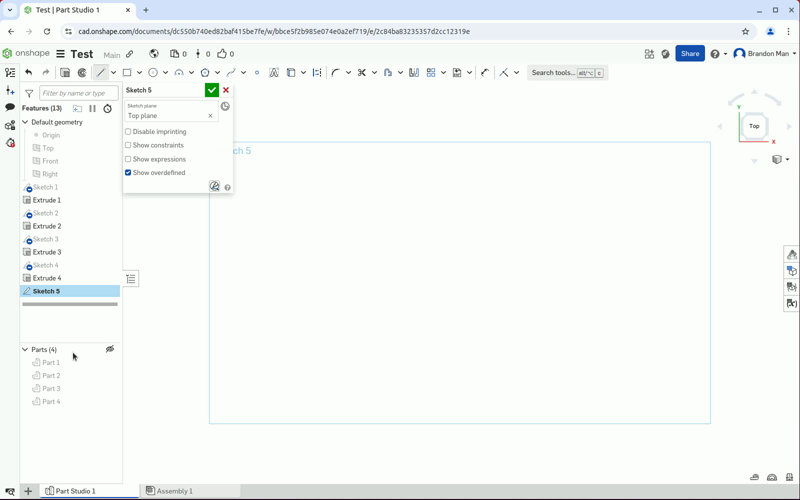
key_down(shift)
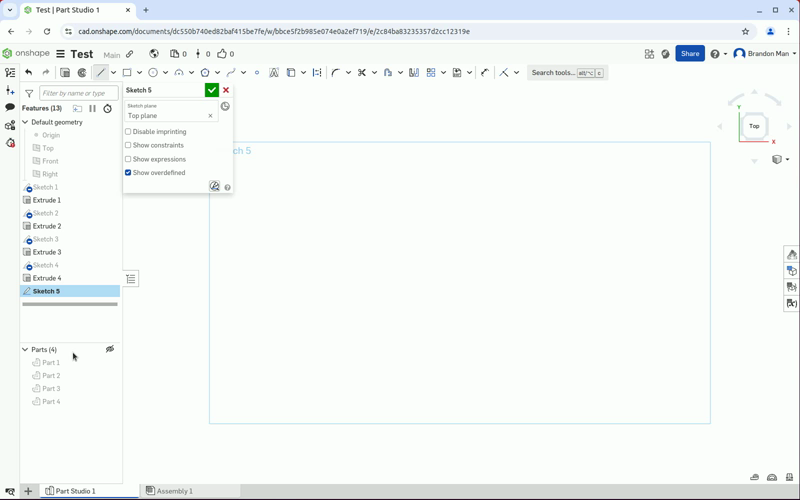
mouse_move(458, 282)
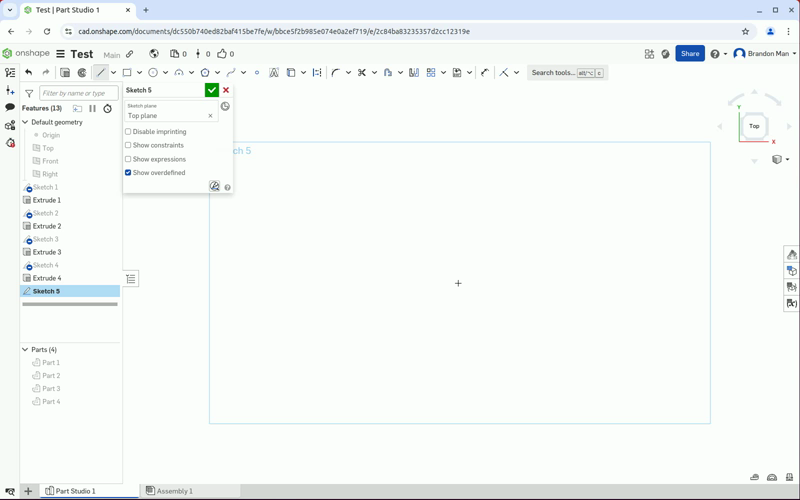
click(458, 282)
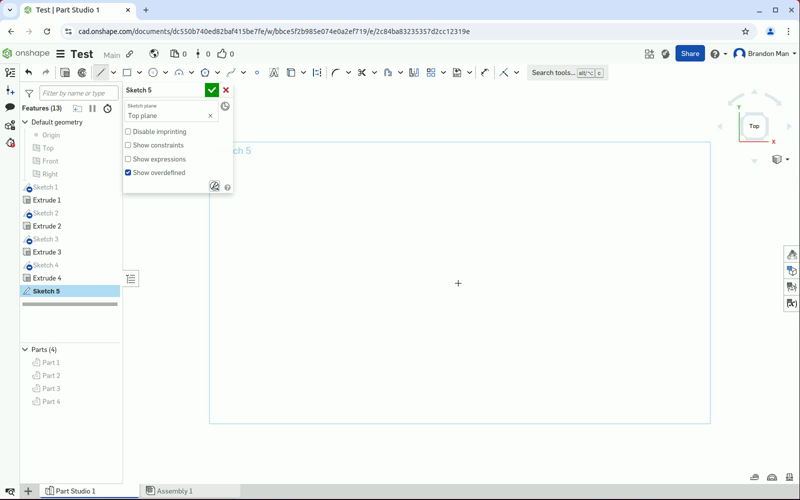
key_up(shift)
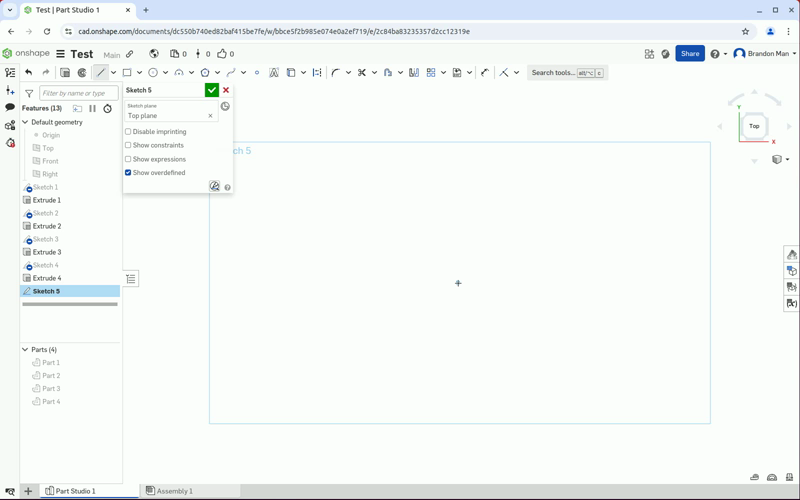
key_down(shift)
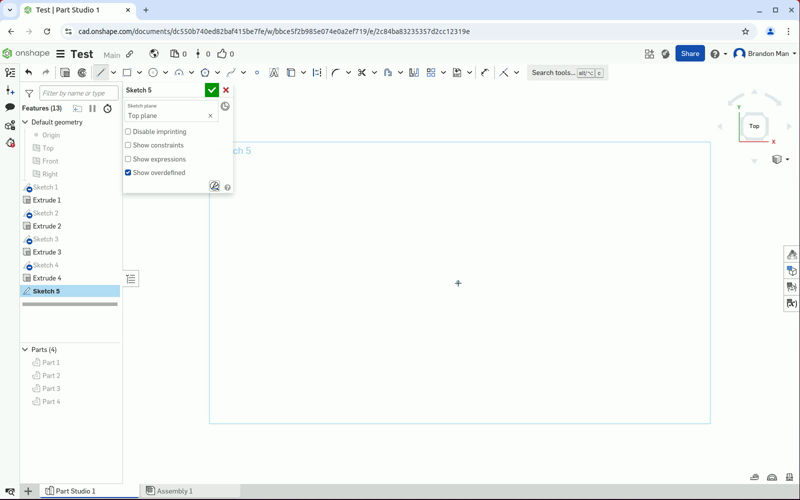
mouse_move(488, 282)
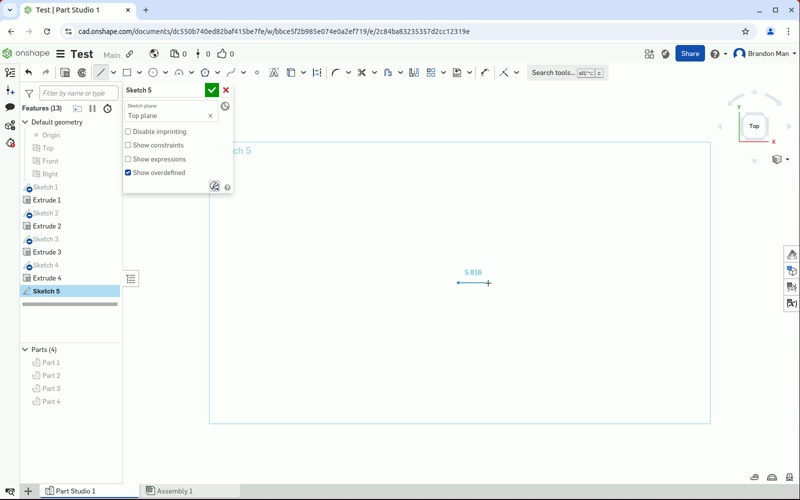
mouse_move(462, 285)
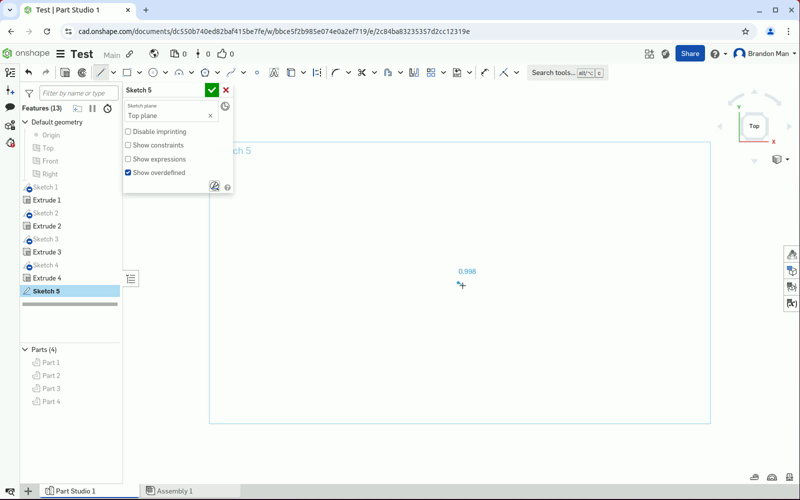
scroll(6)
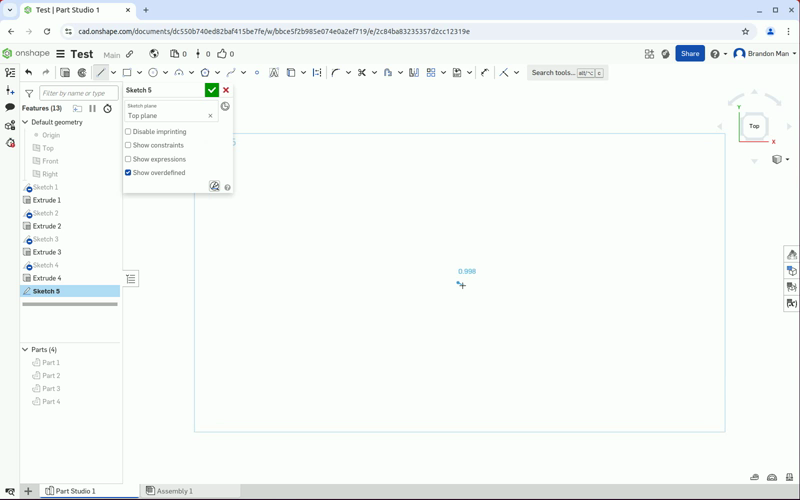
scroll(6)
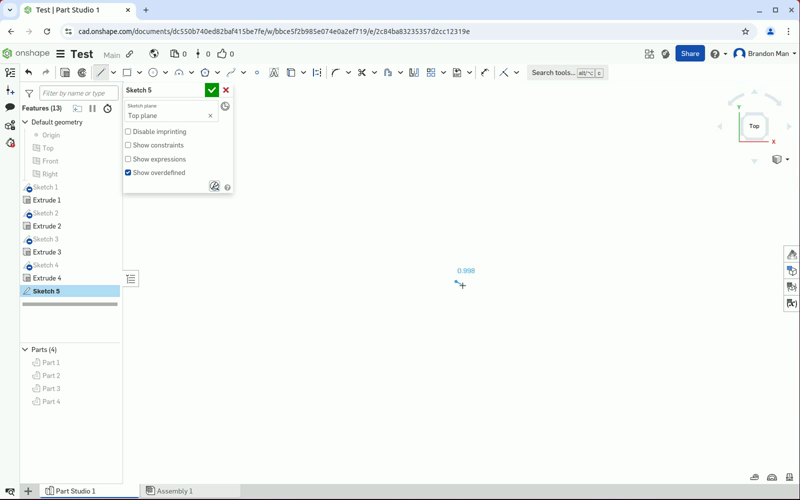
scroll(6)
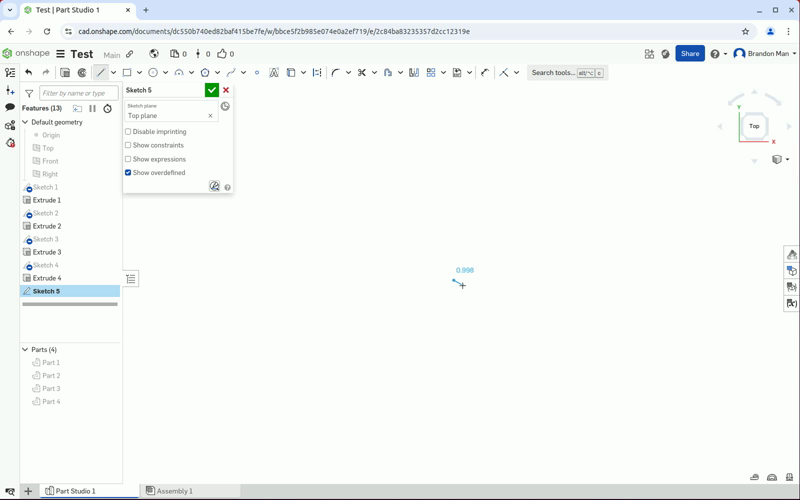
scroll(6)
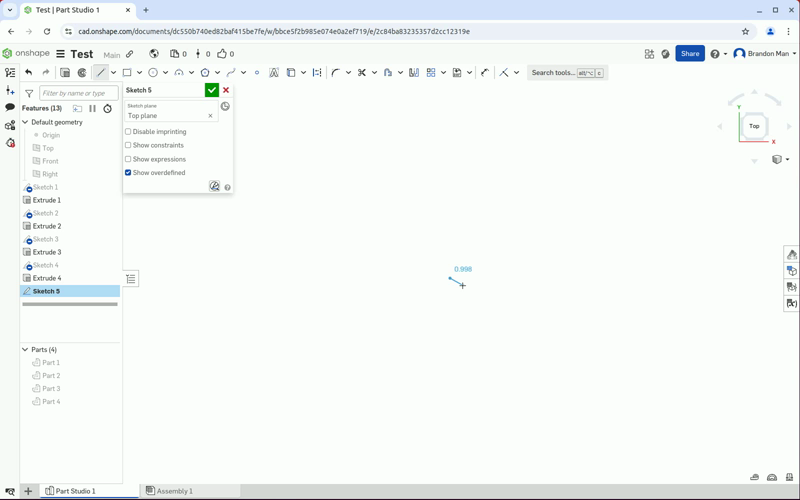
scroll(6)
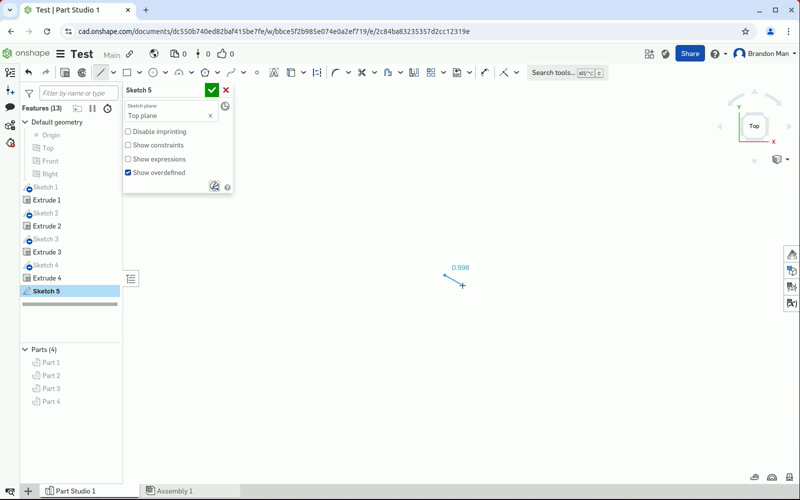
scroll(6)
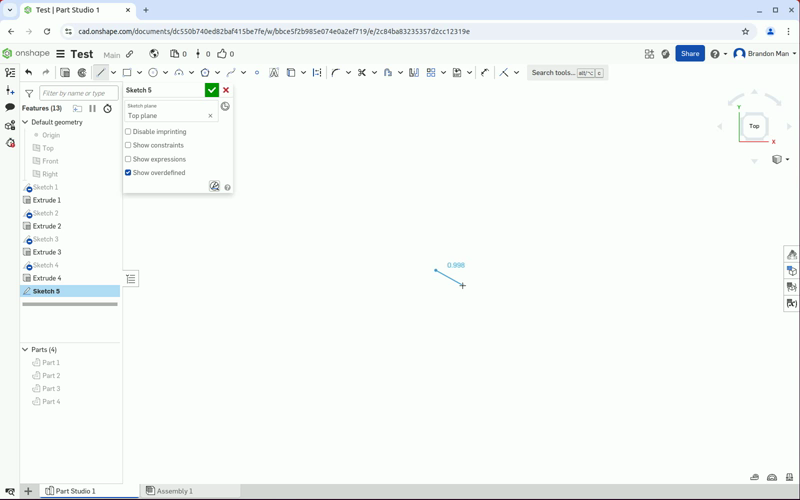
scroll(6)
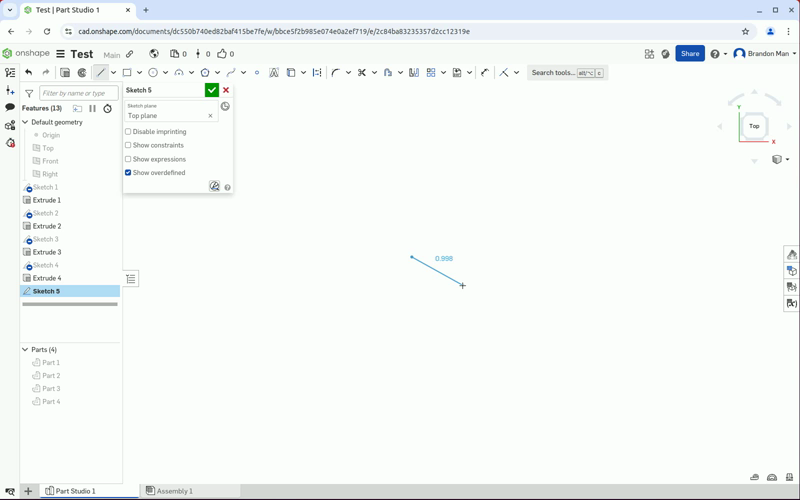
click(462, 285)
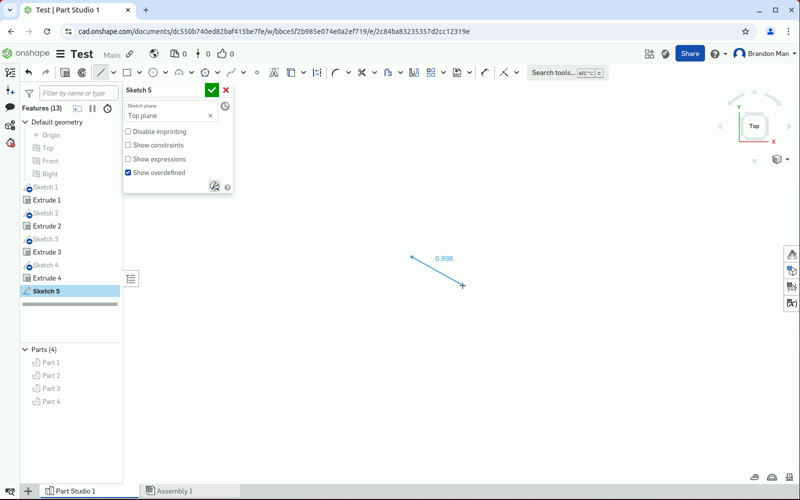
scroll(-6)
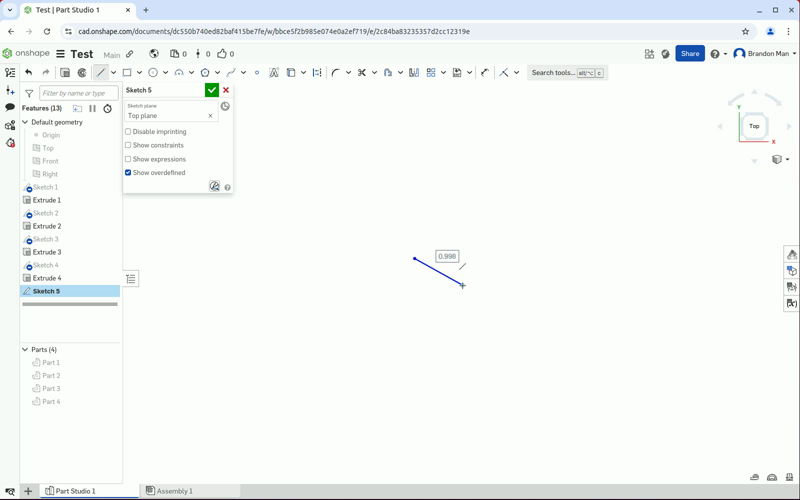
scroll(-6)
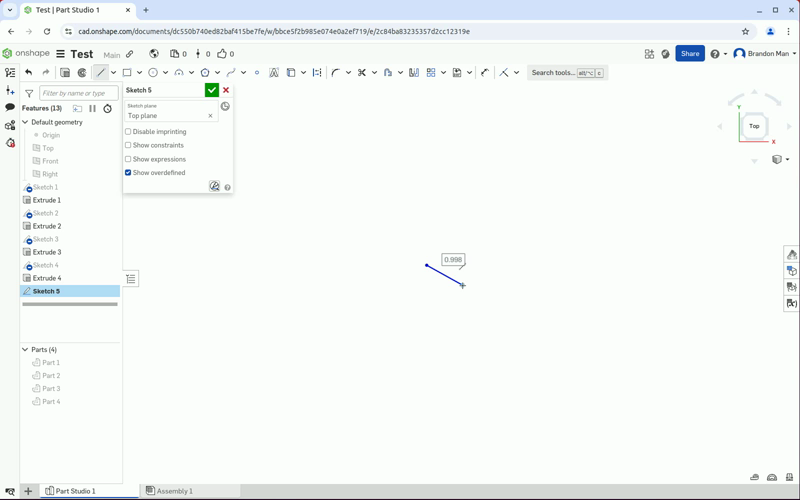
scroll(-6)
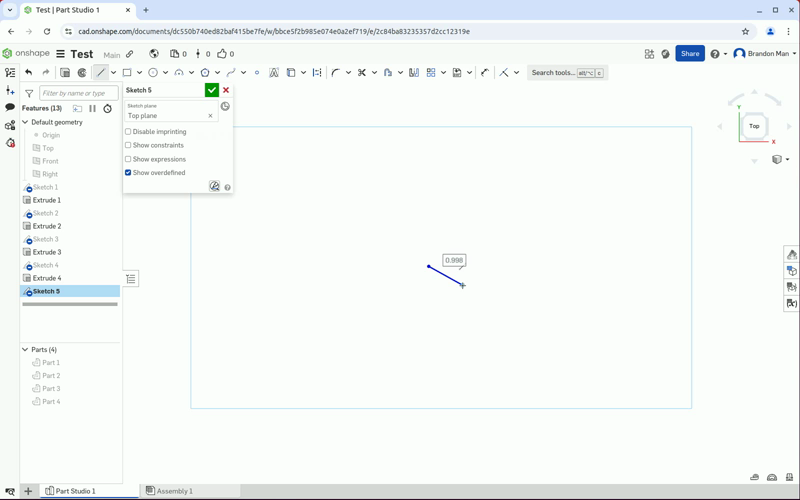
scroll(-6)
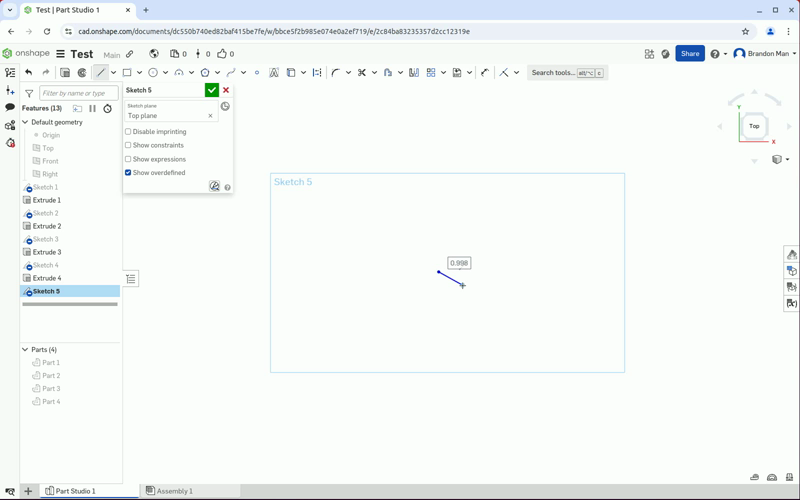
scroll(-6)
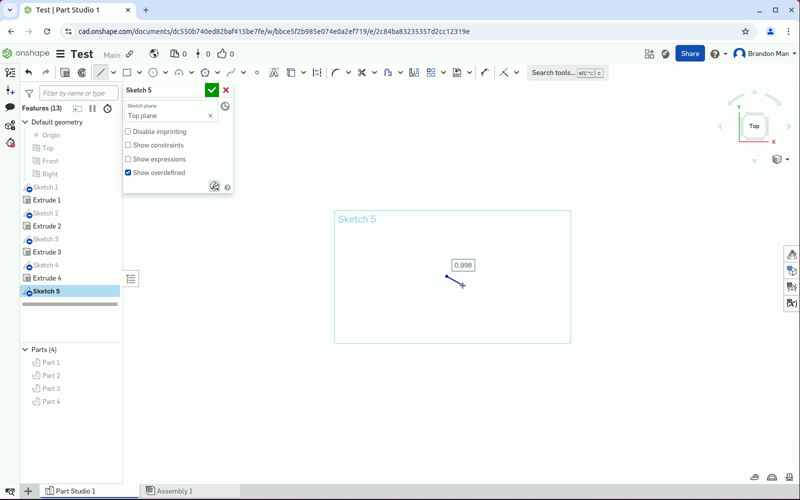
scroll(-6)
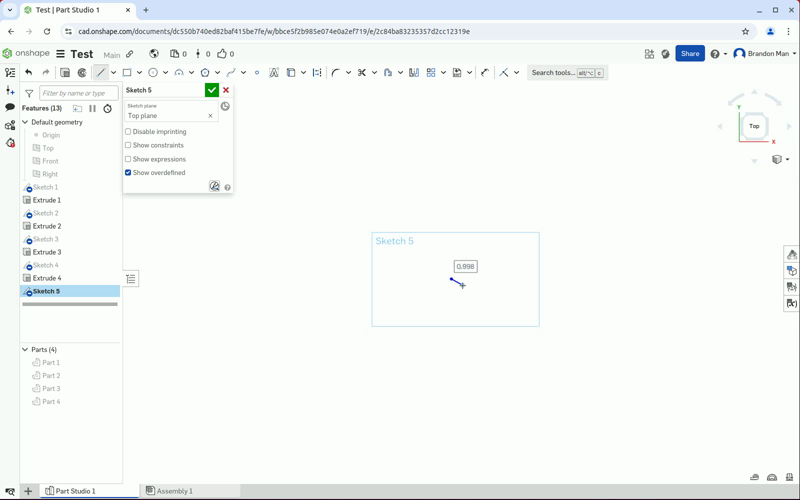
scroll(-6)
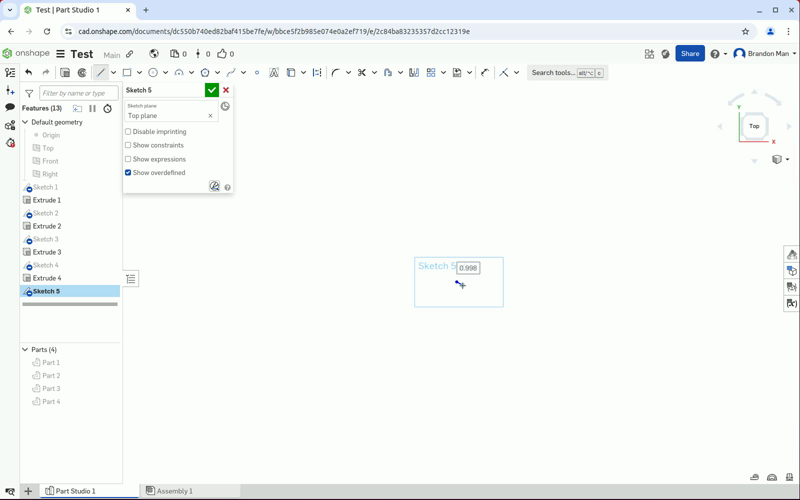
key_up(shift)
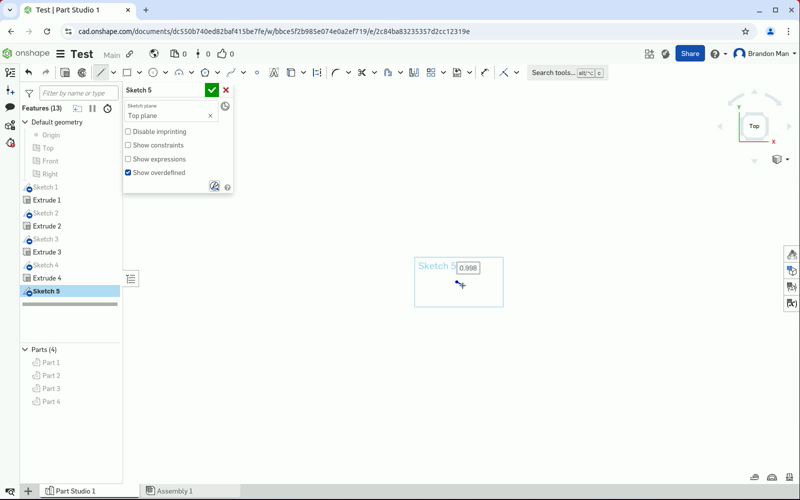
key_down(shift)
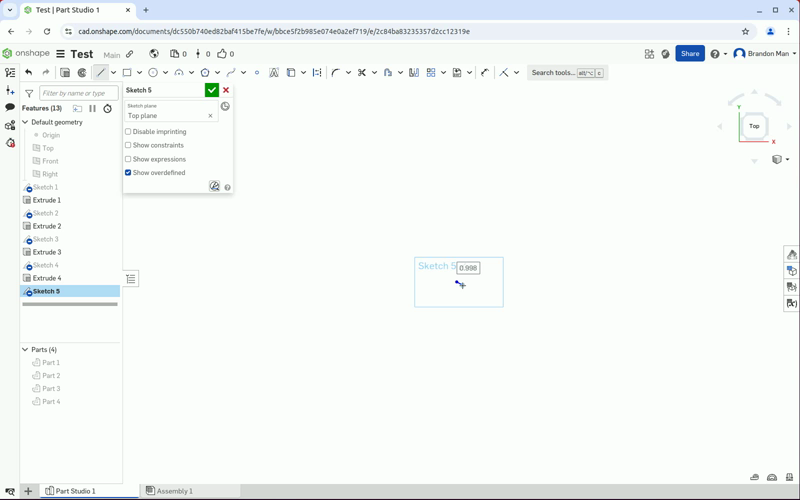
mouse_move(492, 285)
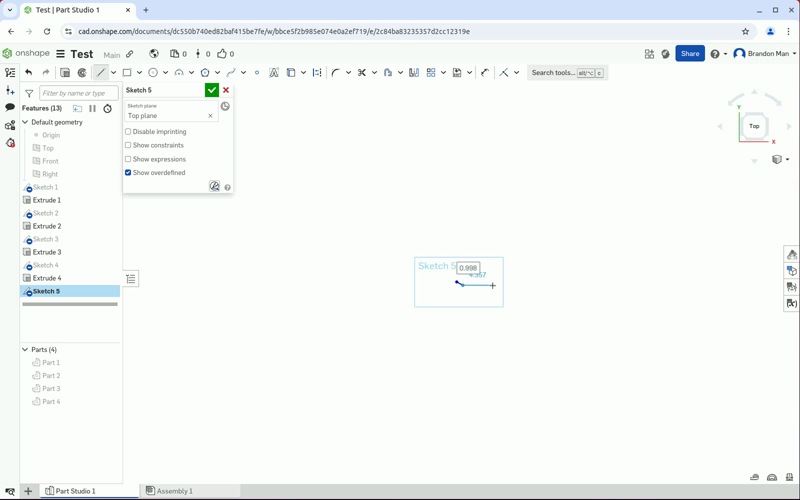
mouse_move(481, 285)
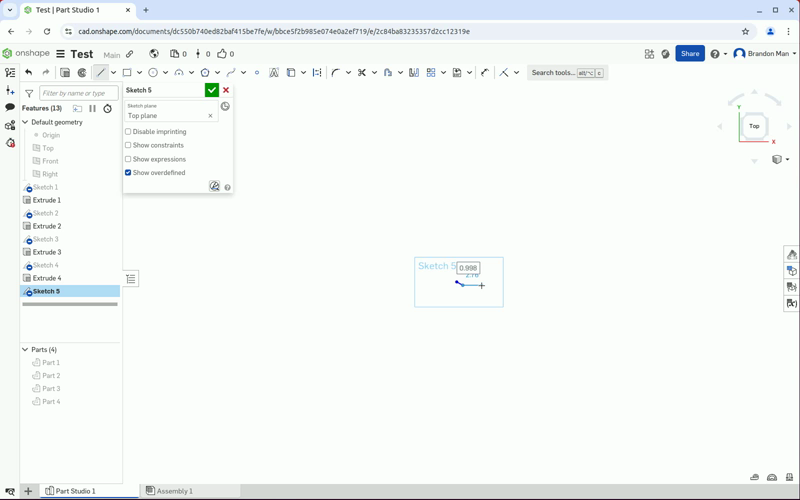
click(481, 285)
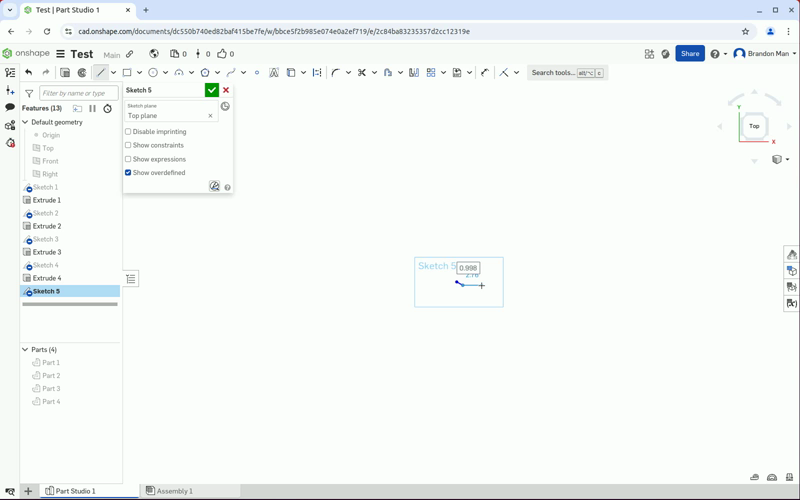
key_up(shift)
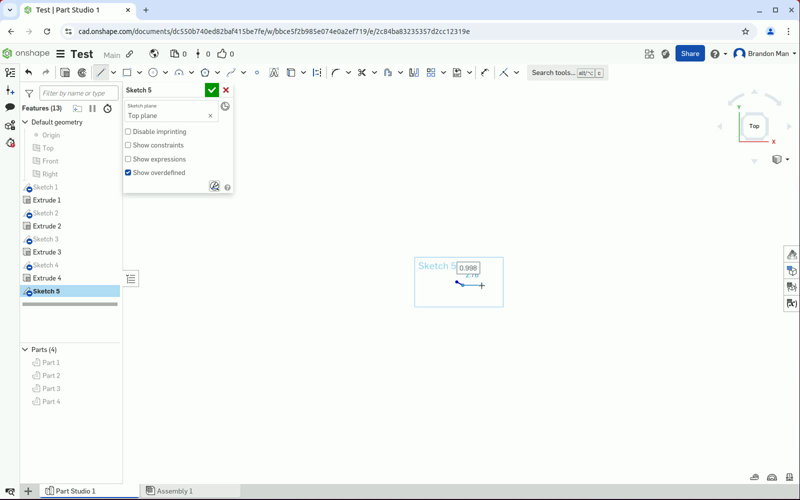
key_down(shift)
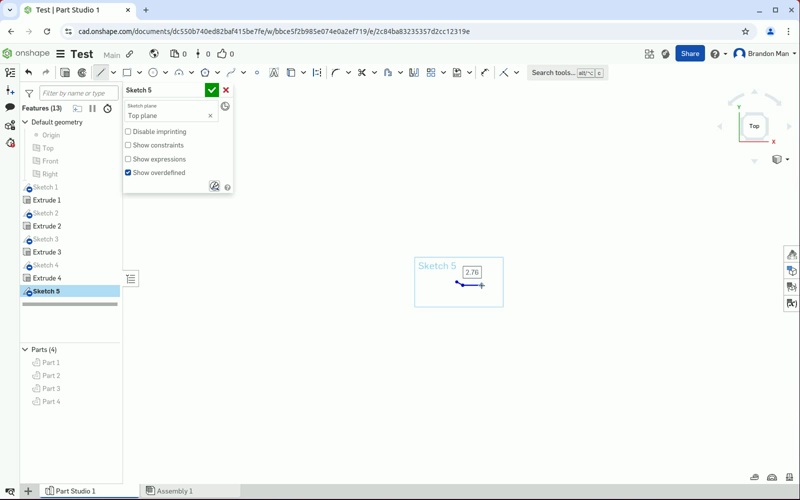
mouse_move(511, 285)
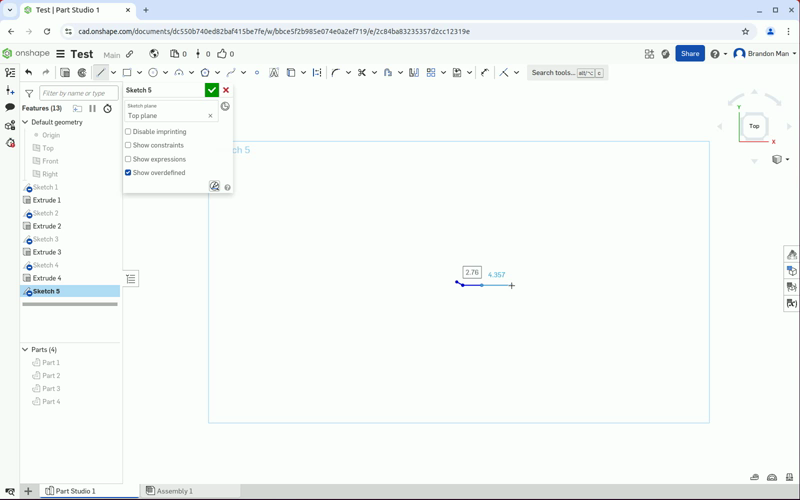
mouse_move(481, 280)
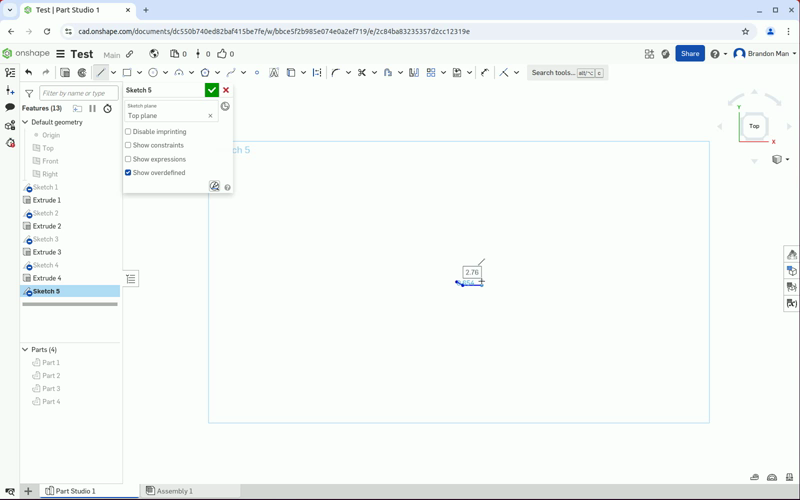
scroll(6)
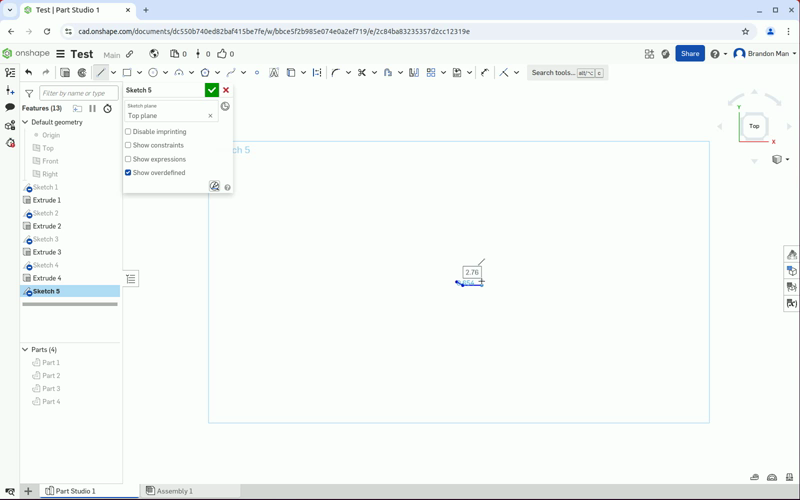
scroll(6)
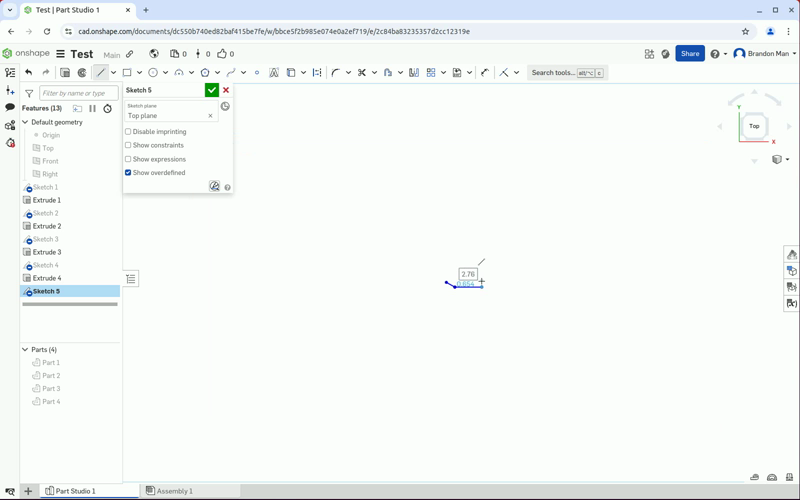
scroll(6)
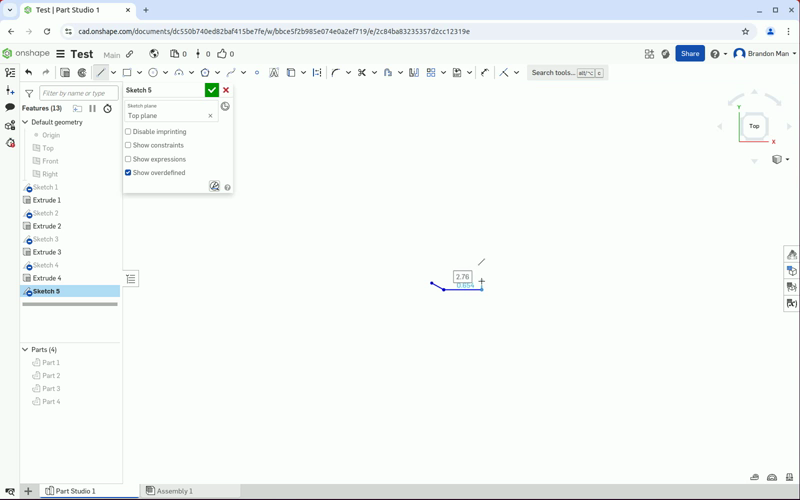
scroll(6)
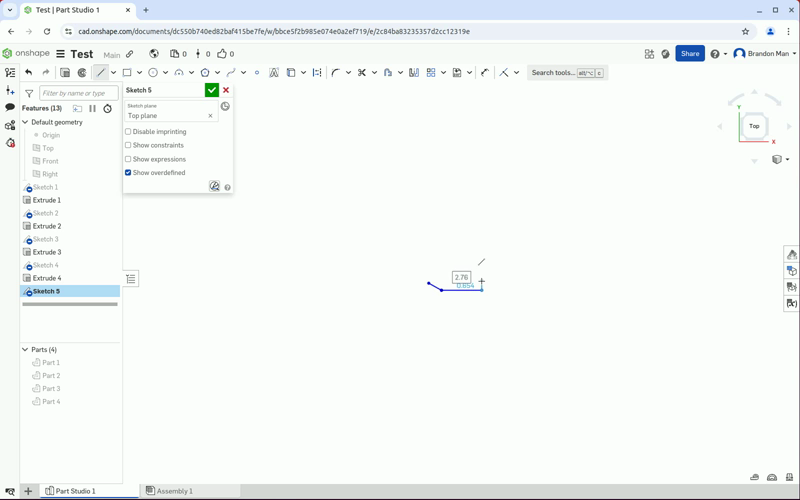
scroll(6)
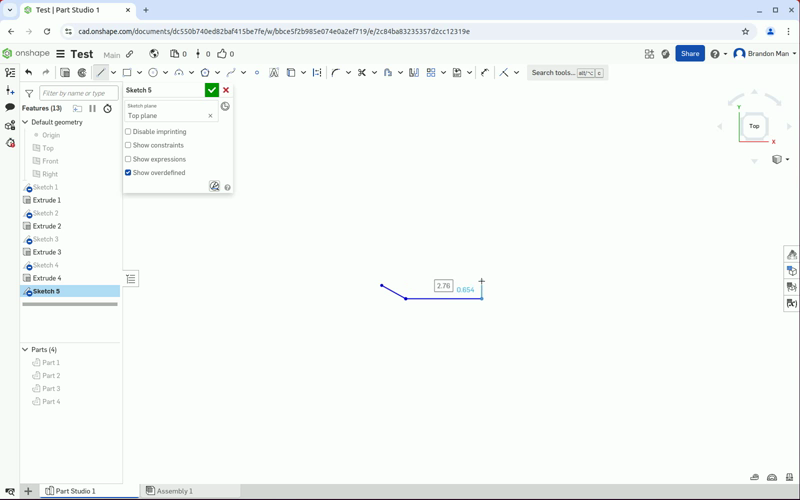
scroll(6)
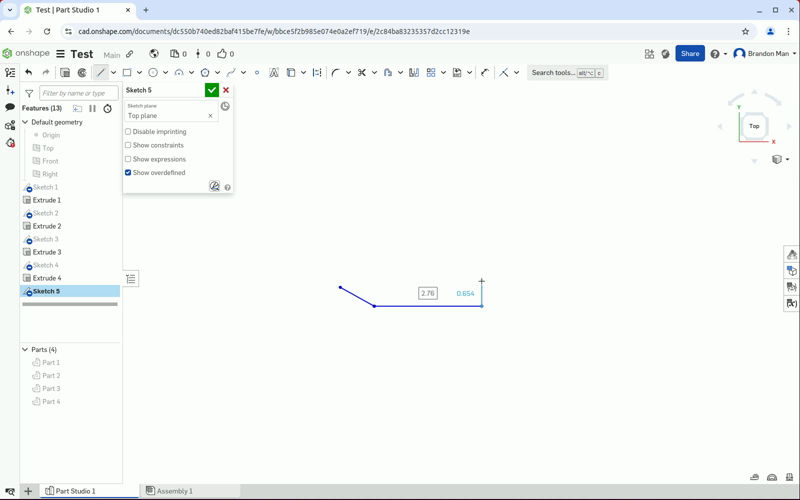
scroll(6)
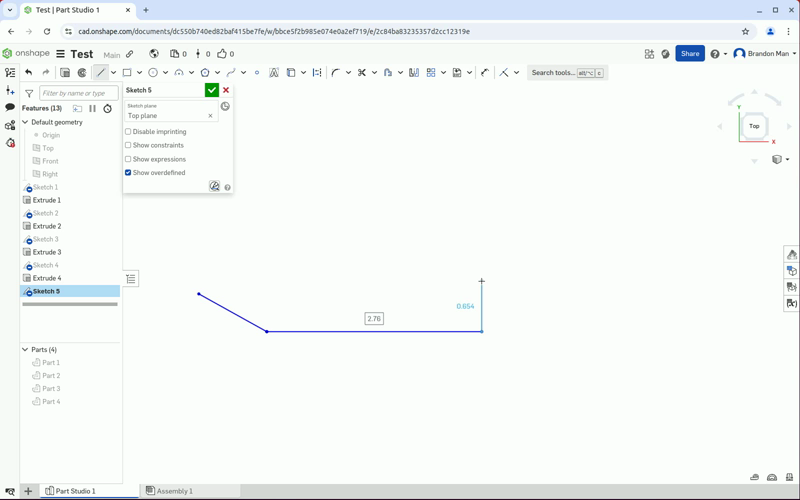
click(481, 280)
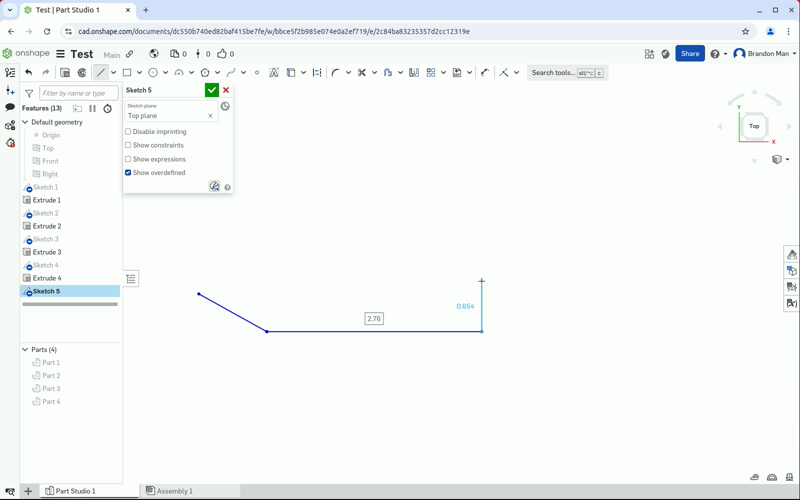
scroll(-6)
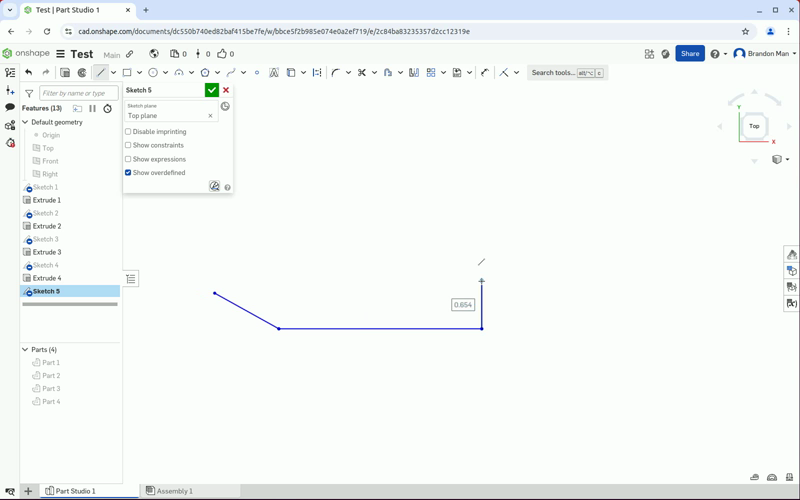
scroll(-6)
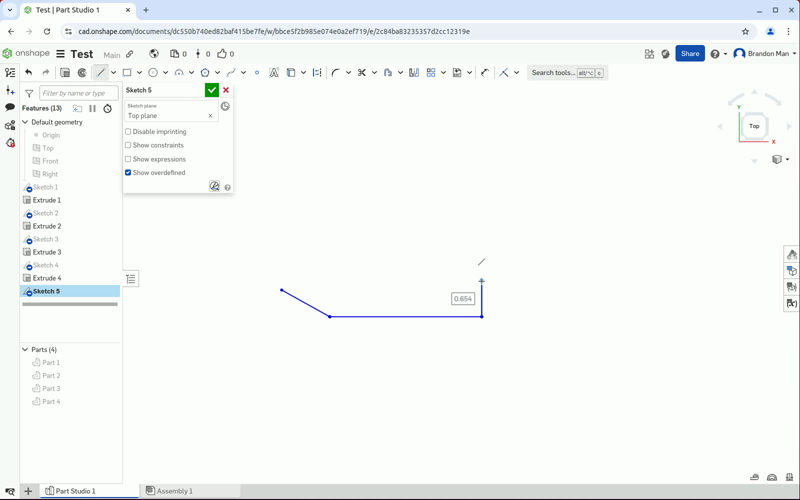
scroll(-6)
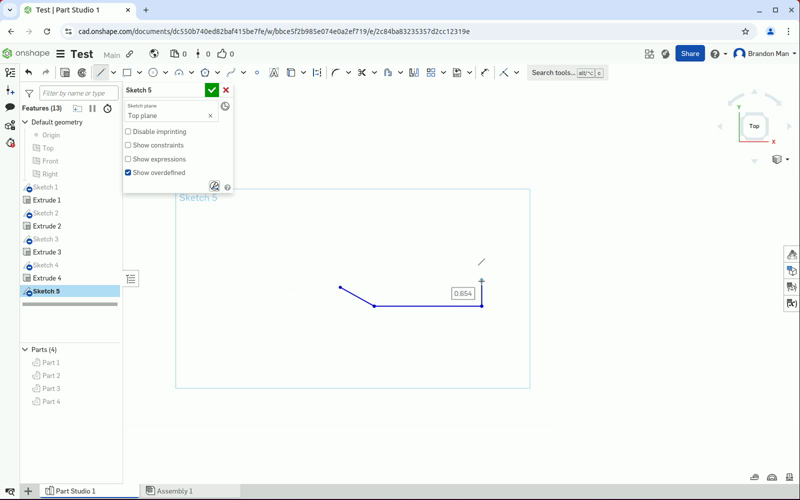
scroll(-6)
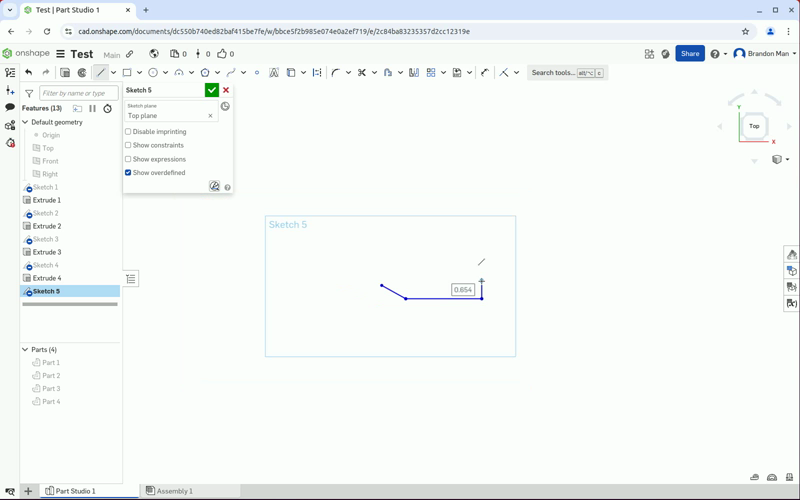
scroll(-6)
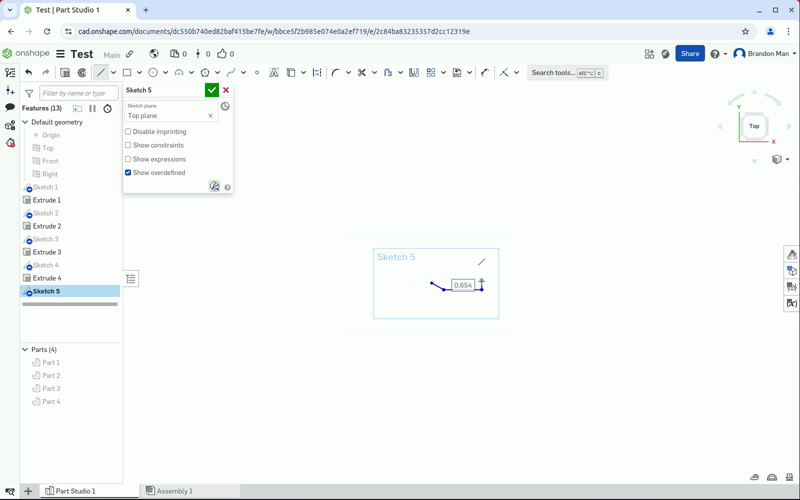
scroll(-6)
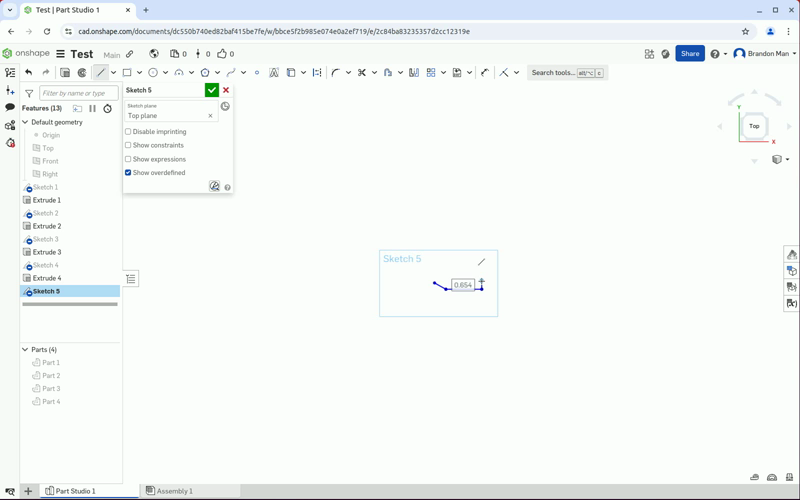
scroll(-6)
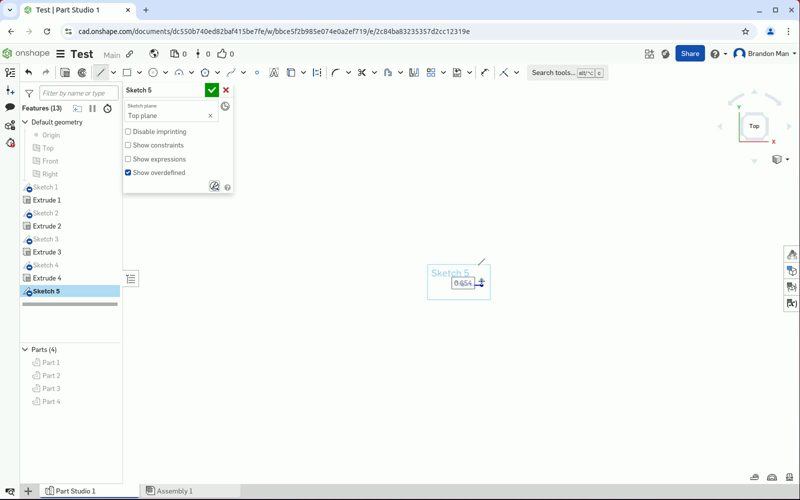
key_up(shift)
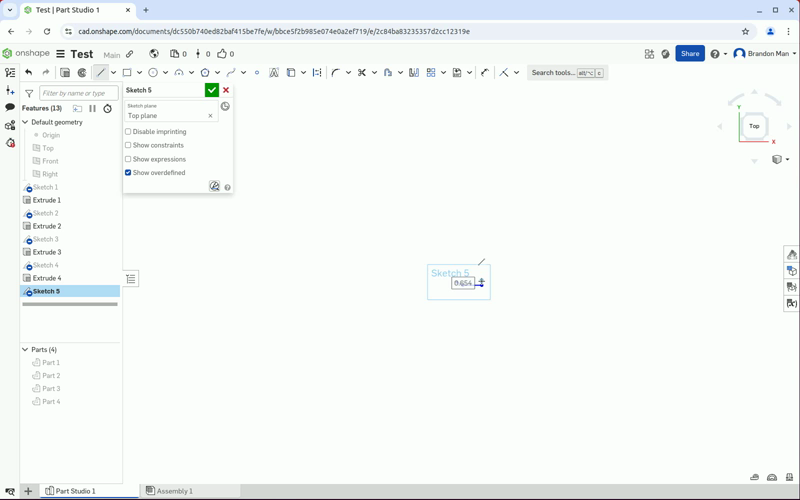
key_down(shift)
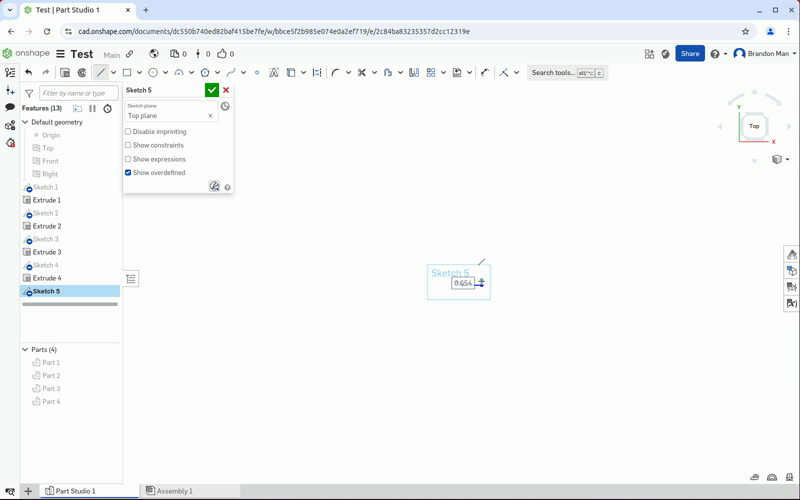
mouse_move(511, 280)
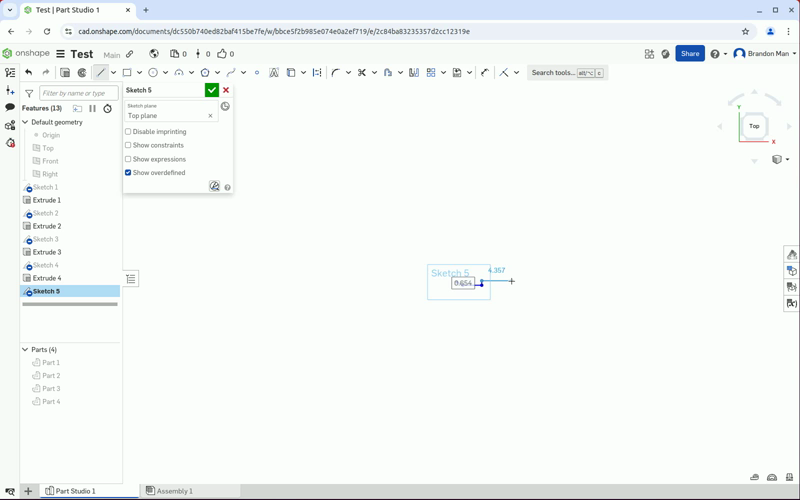
mouse_move(462, 280)
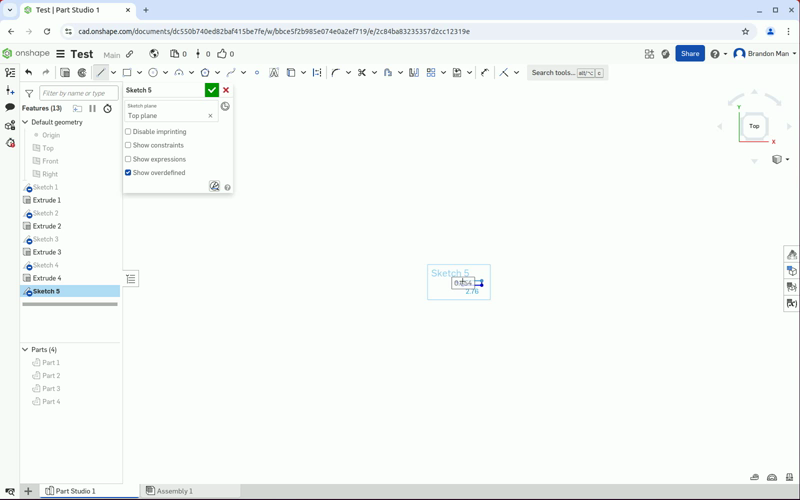
click(462, 280)
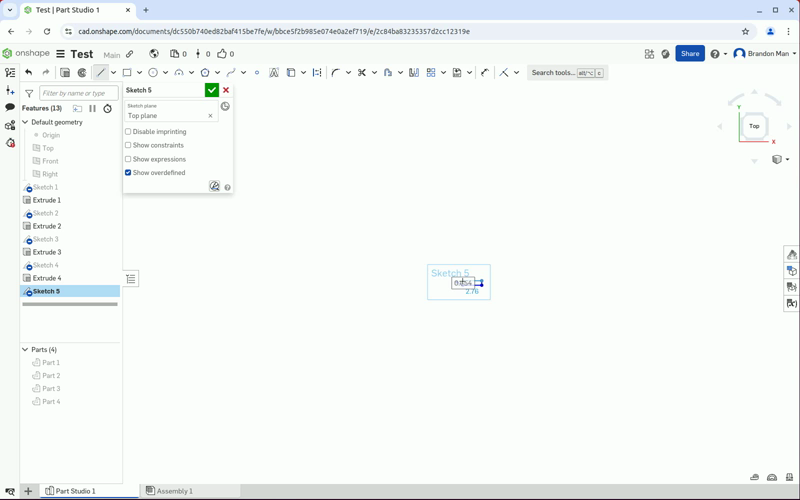
key_up(shift)
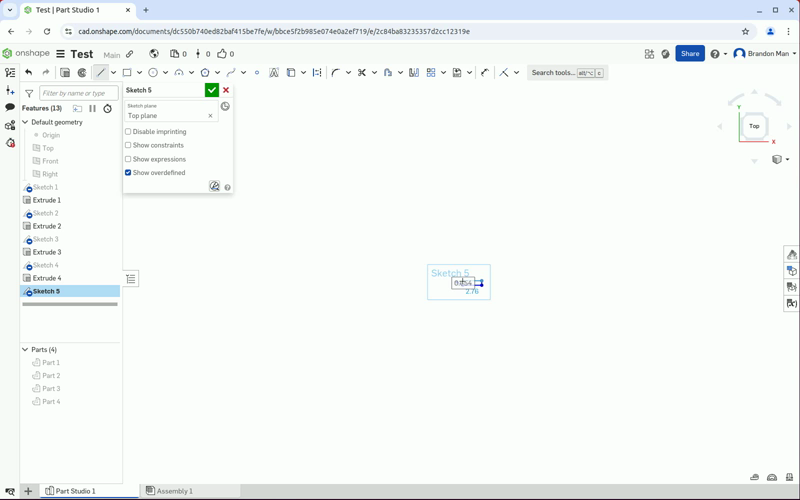
mouse_move(492, 280)
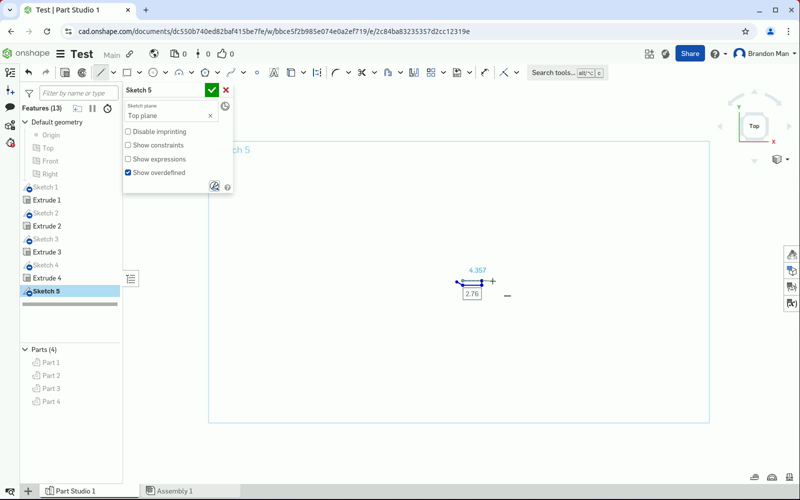
key_down(shift)
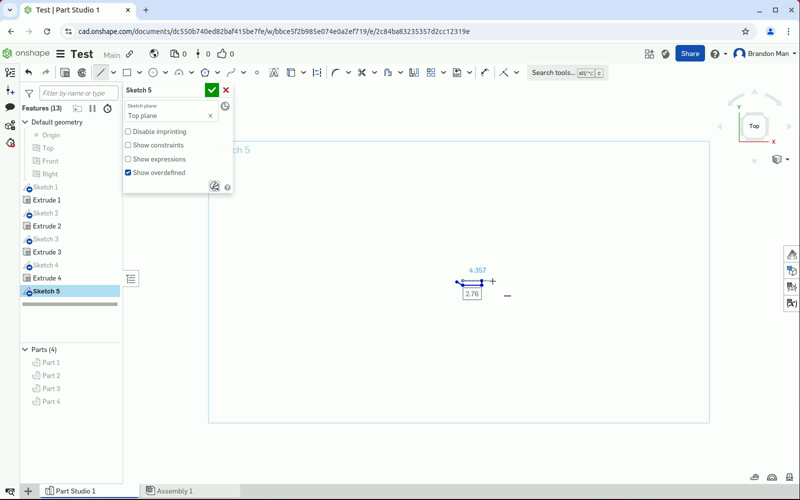
mouse_move(458, 282)
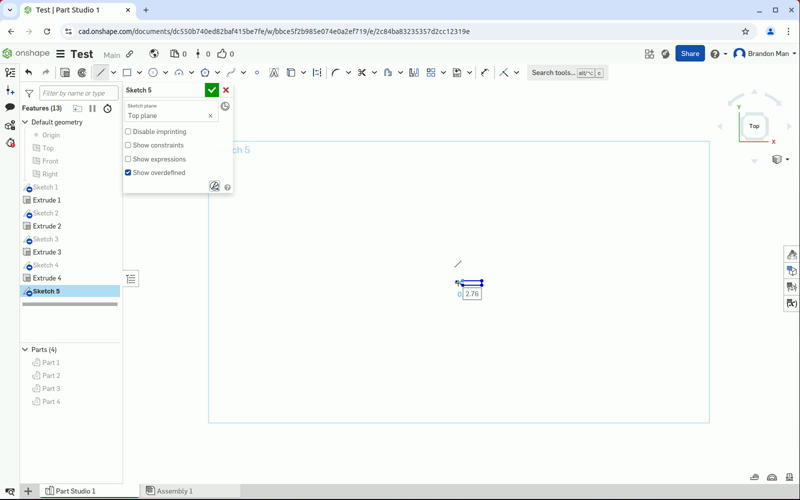
scroll(6)
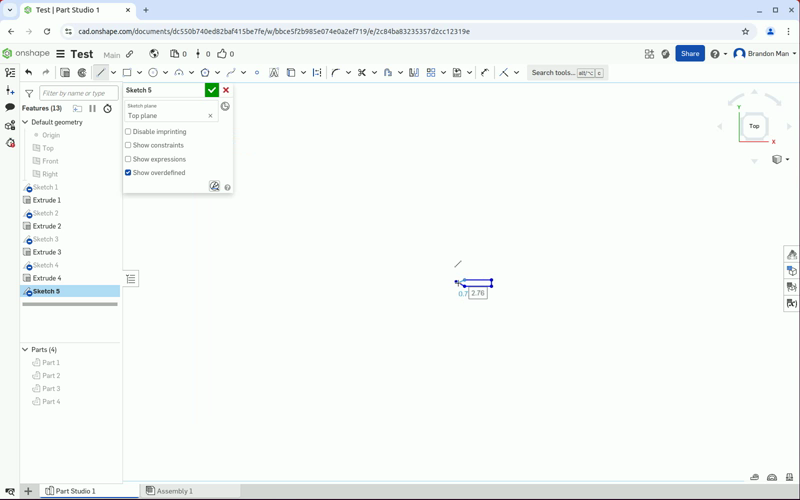
scroll(6)
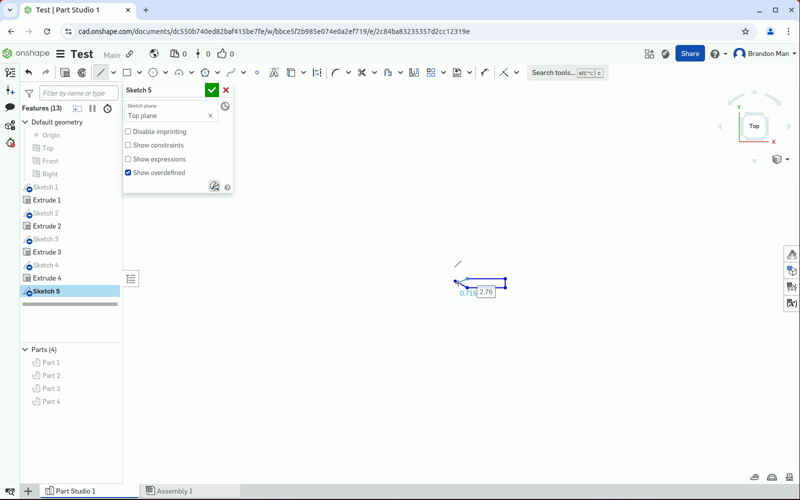
scroll(6)
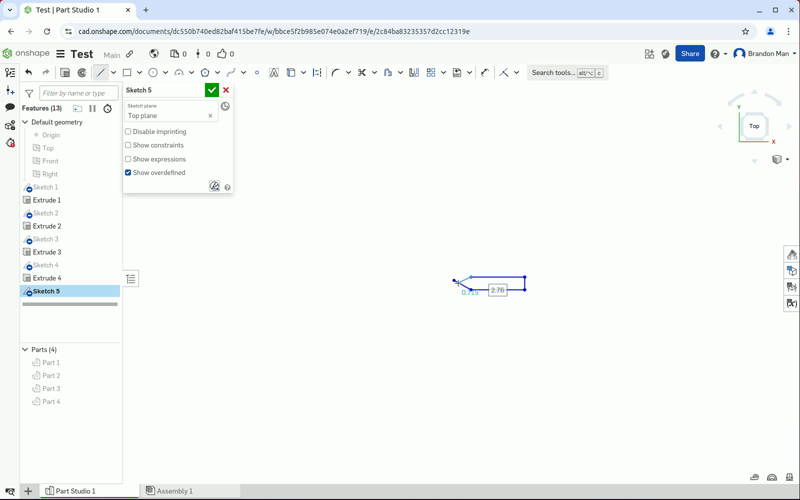
scroll(6)
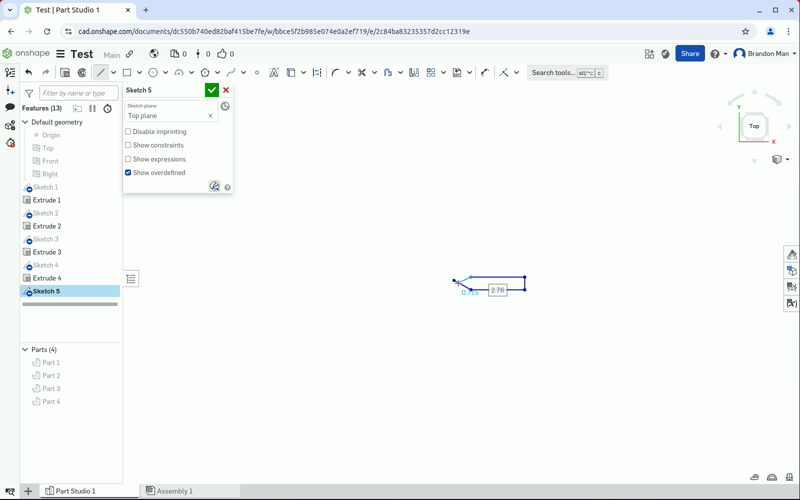
scroll(6)
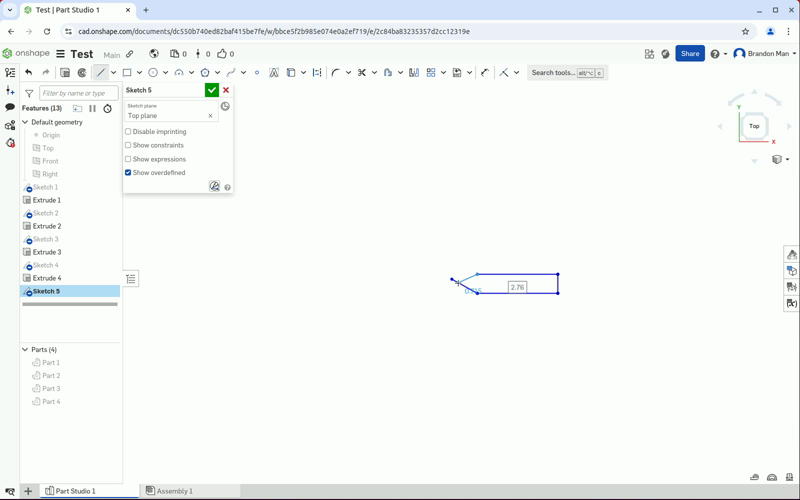
scroll(6)
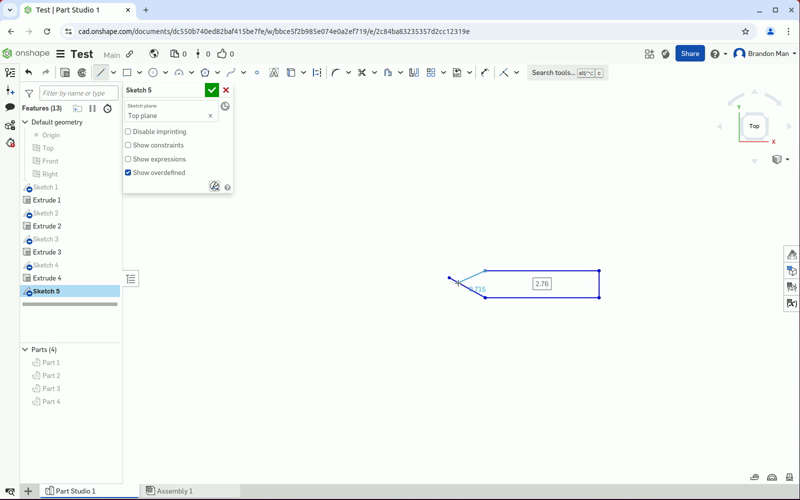
scroll(6)
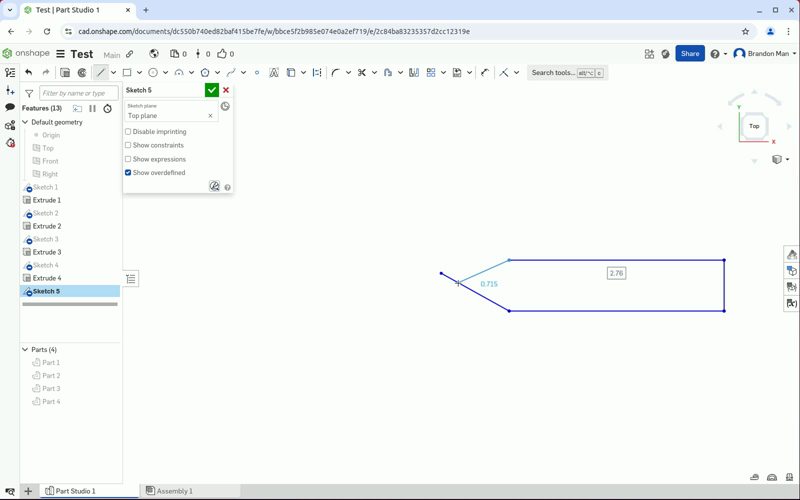
key_up(shift)
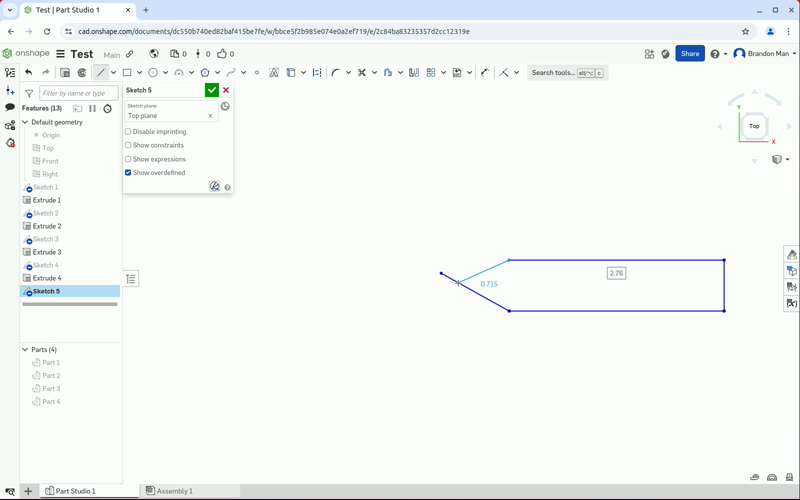
click(458, 282)
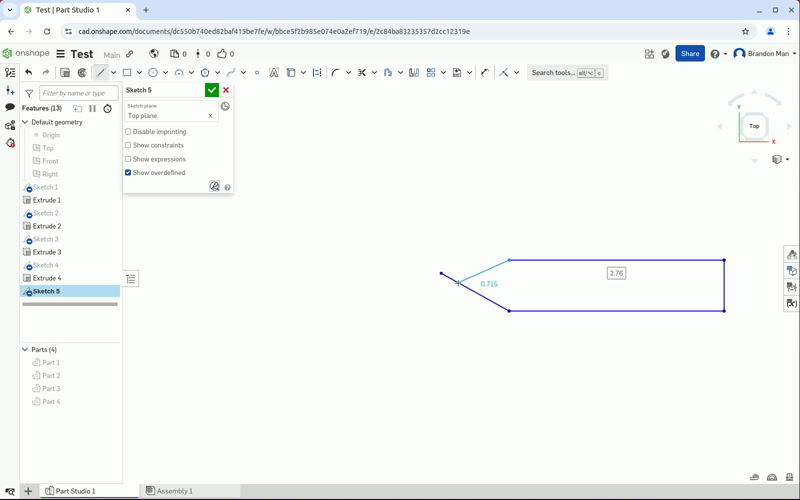
scroll(-6)
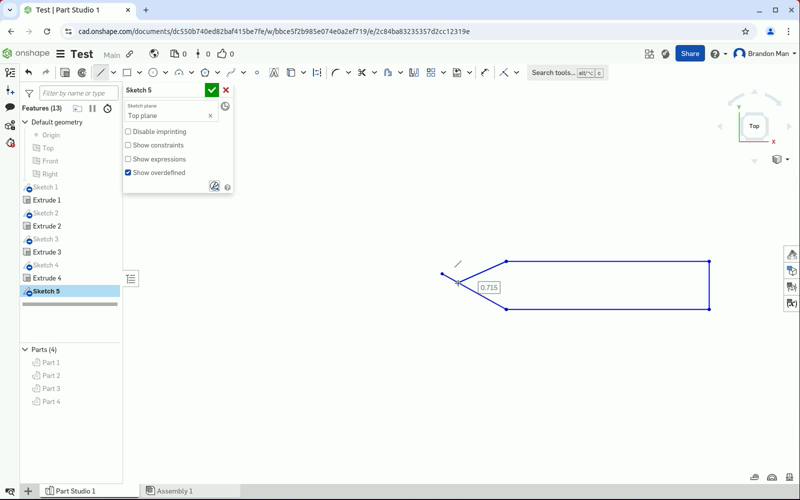
scroll(-6)
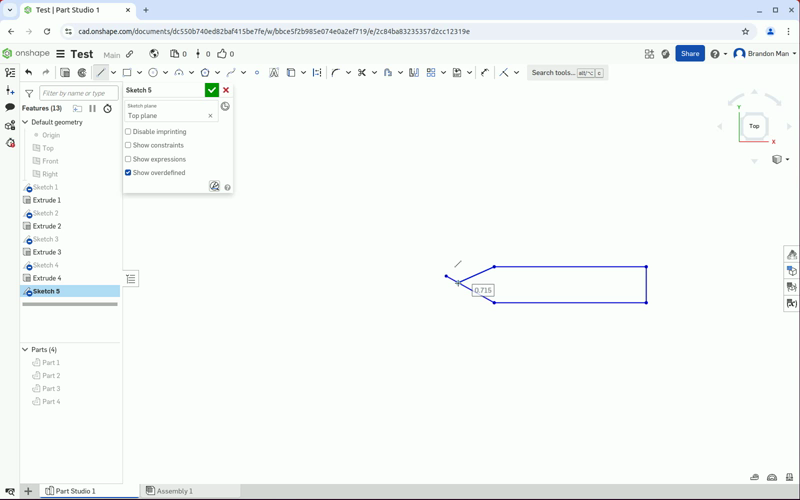
scroll(-6)
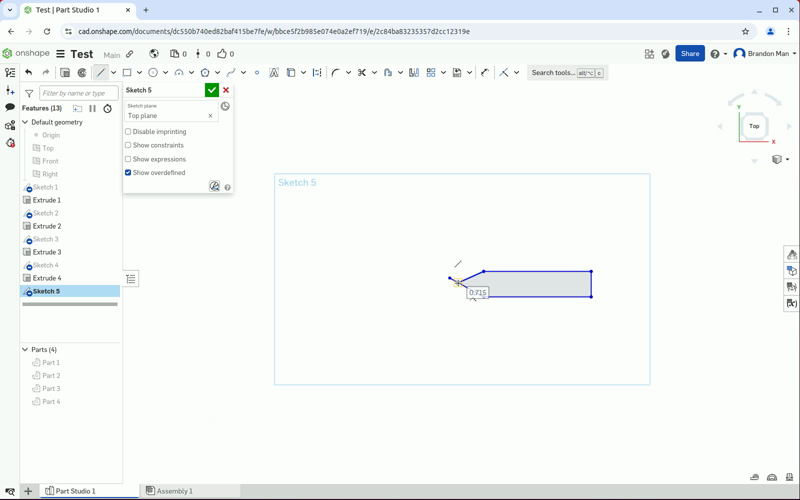
scroll(-6)
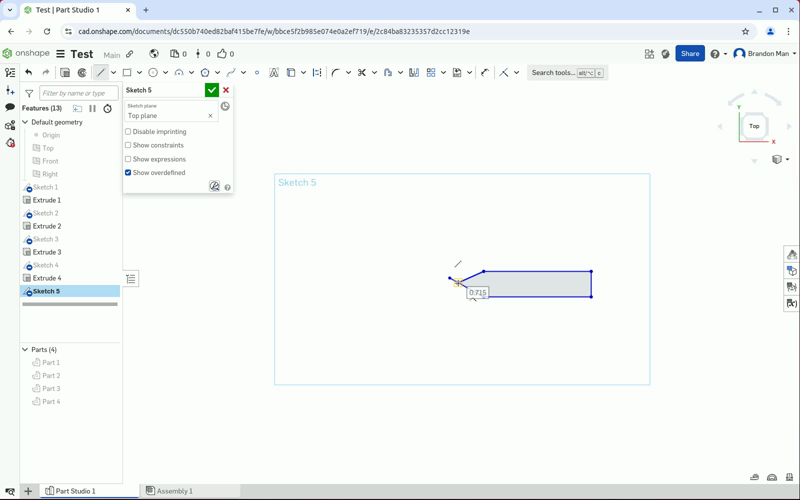
scroll(-6)
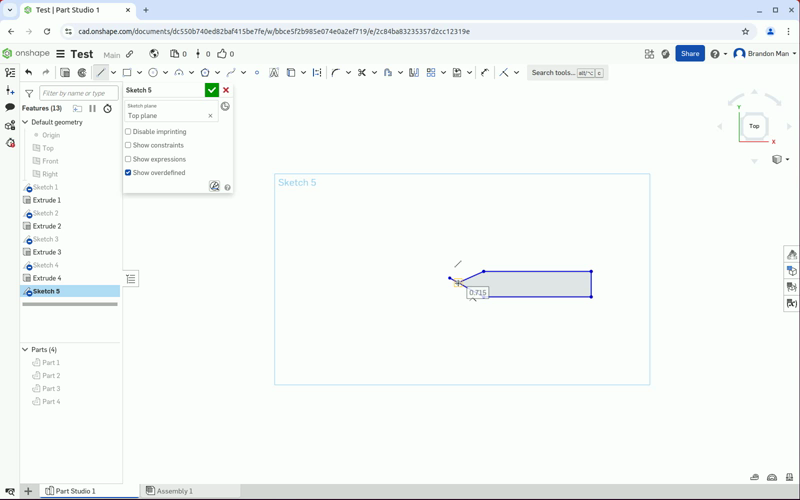
scroll(-6)
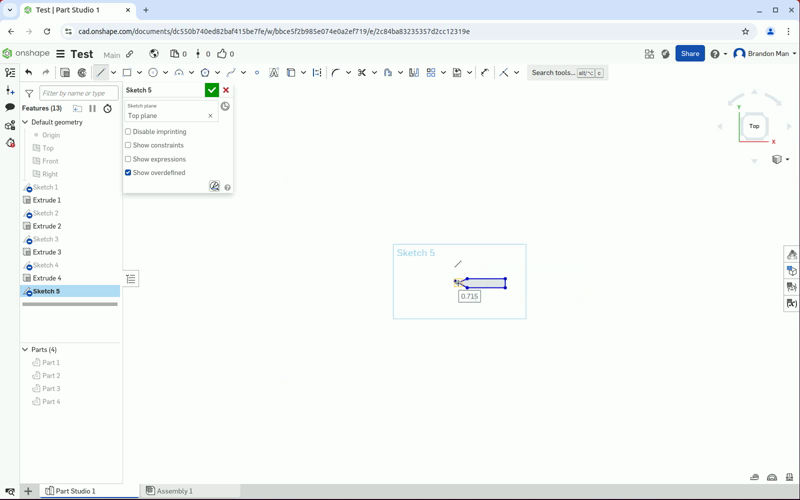
scroll(-6)
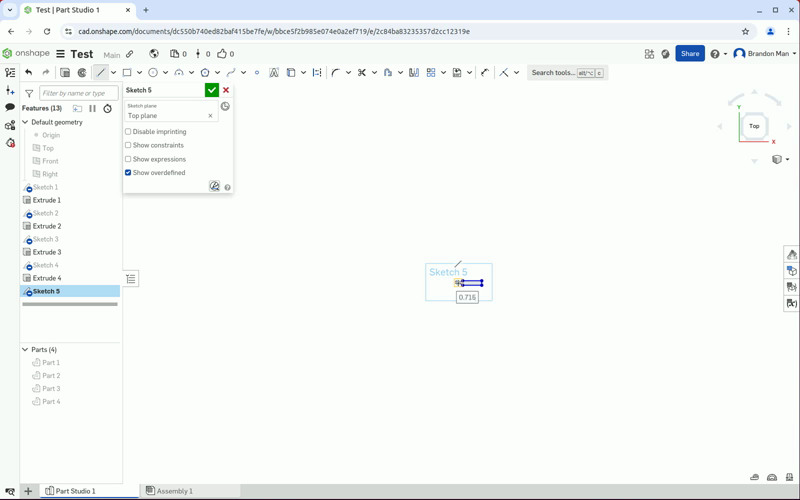
key(esc)
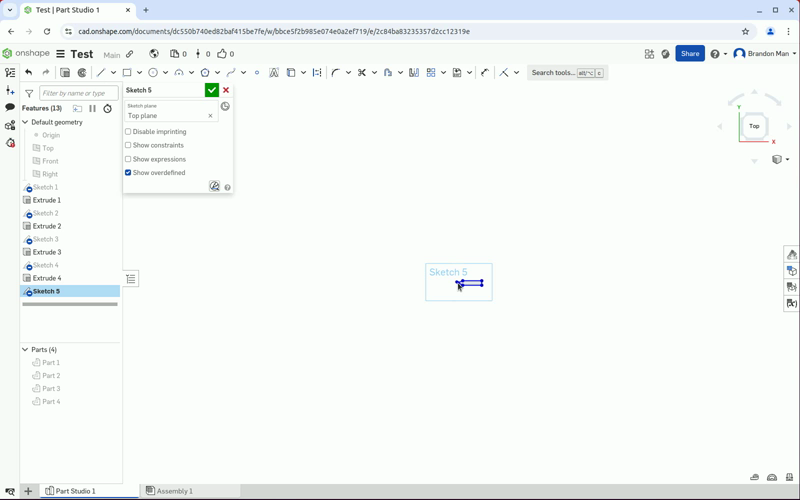
mouse_move(467, 281)
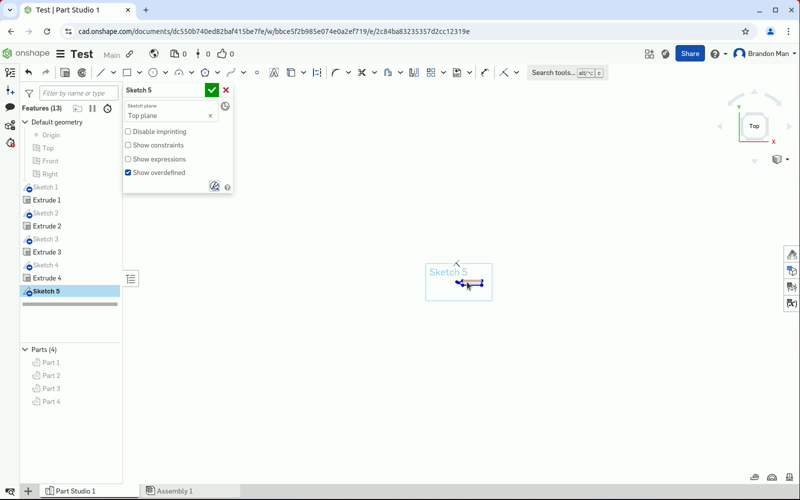
scroll(6)
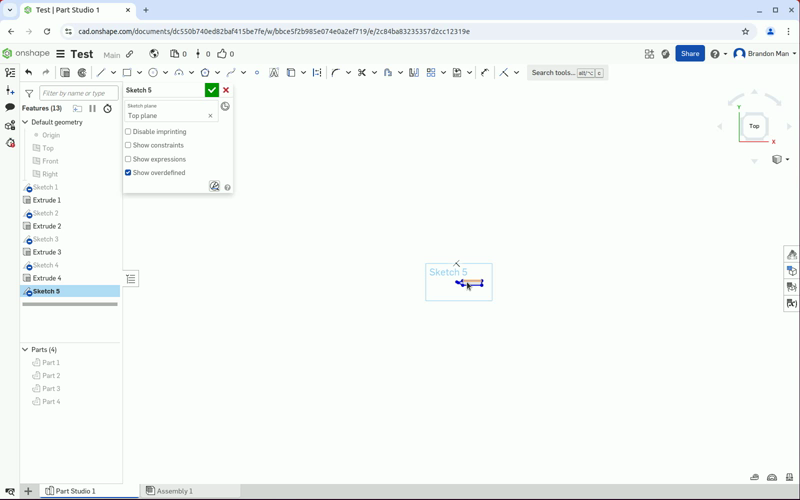
scroll(6)
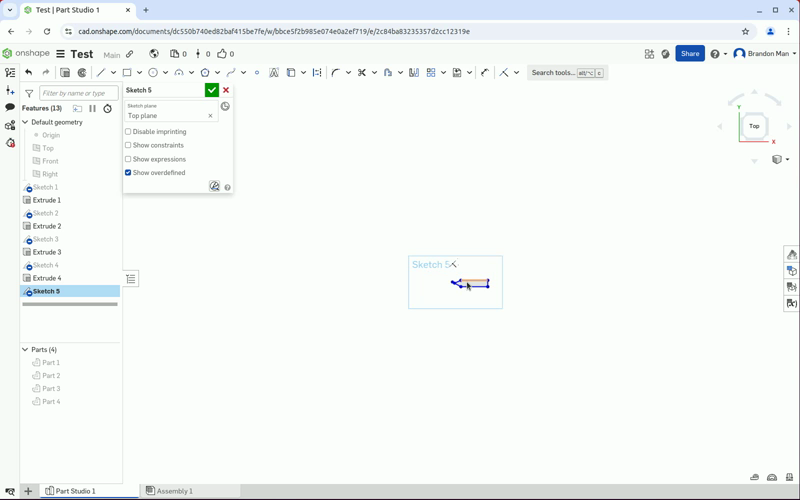
scroll(6)
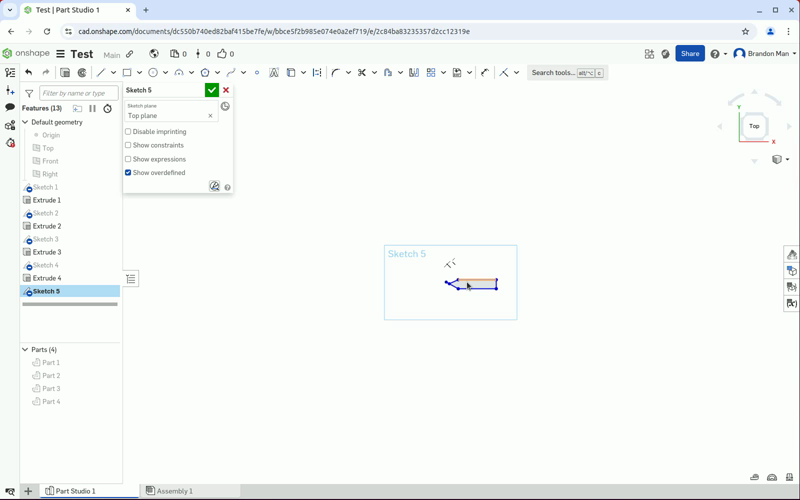
scroll(6)
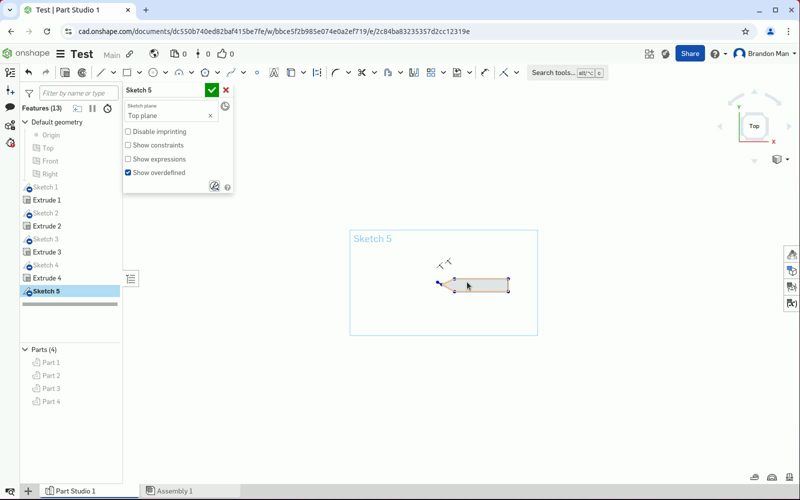
scroll(6)
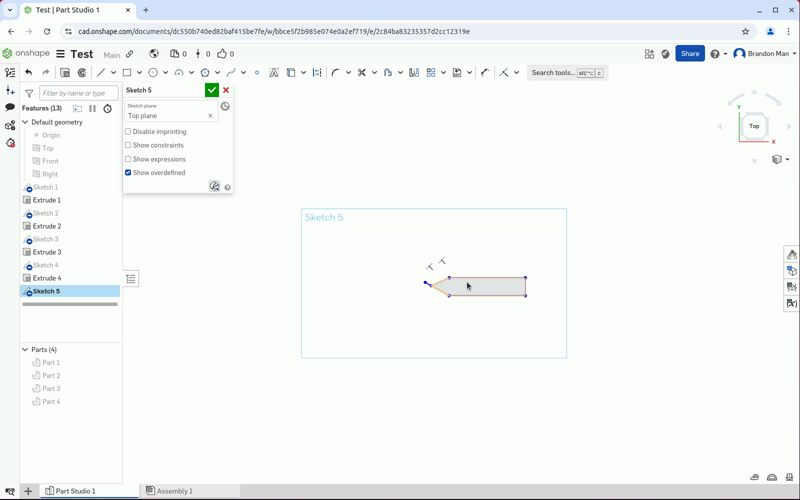
scroll(6)
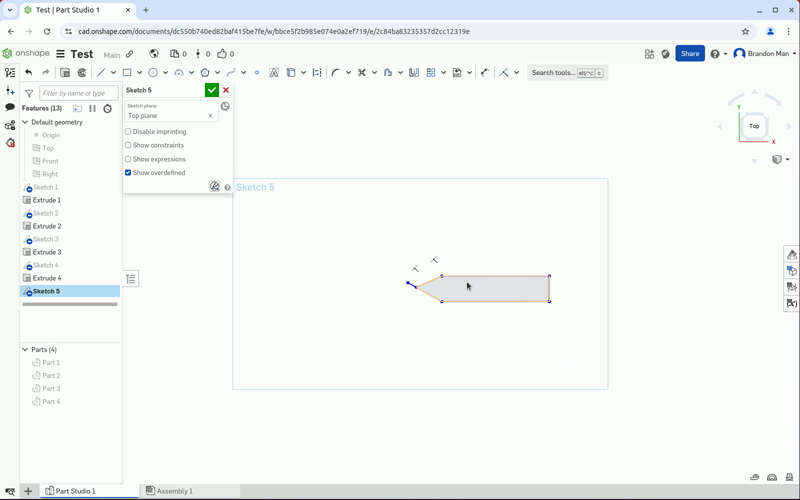
scroll(6)
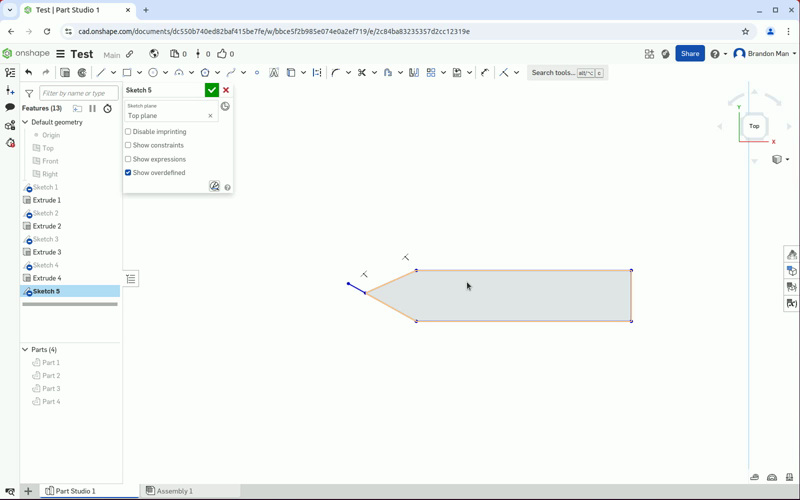
click(467, 281)
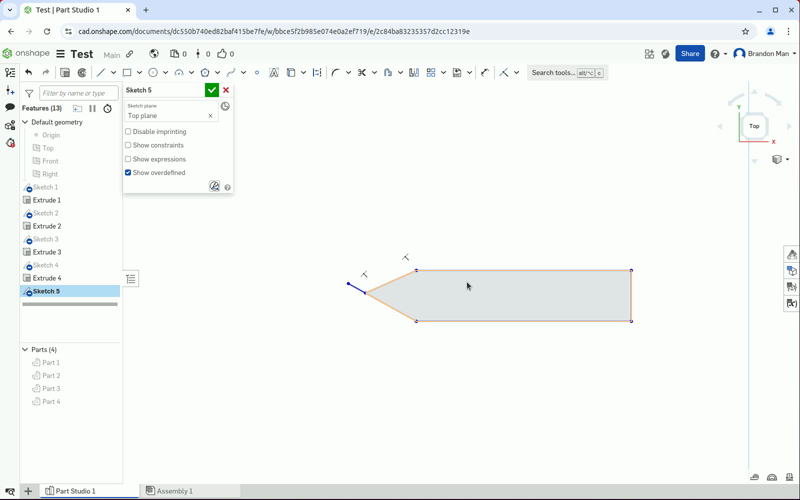
scroll(-6)
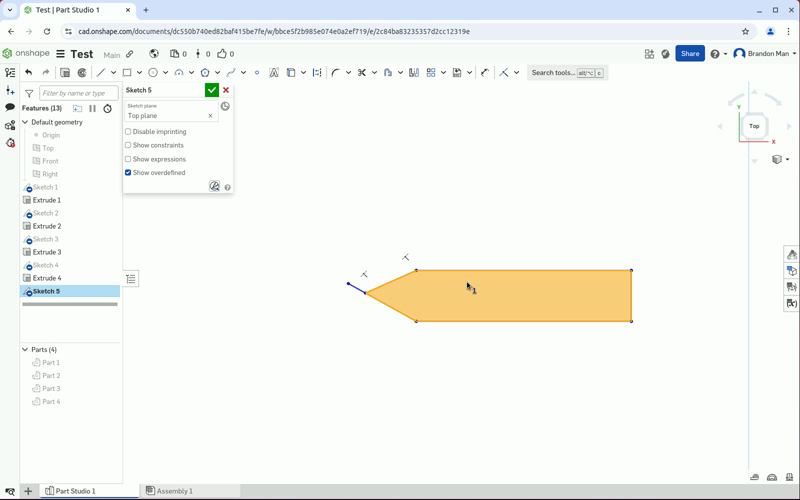
scroll(-6)
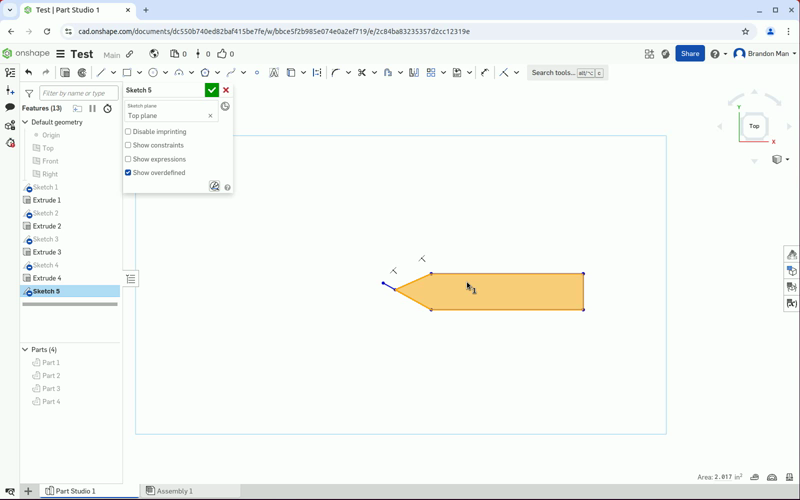
scroll(-6)
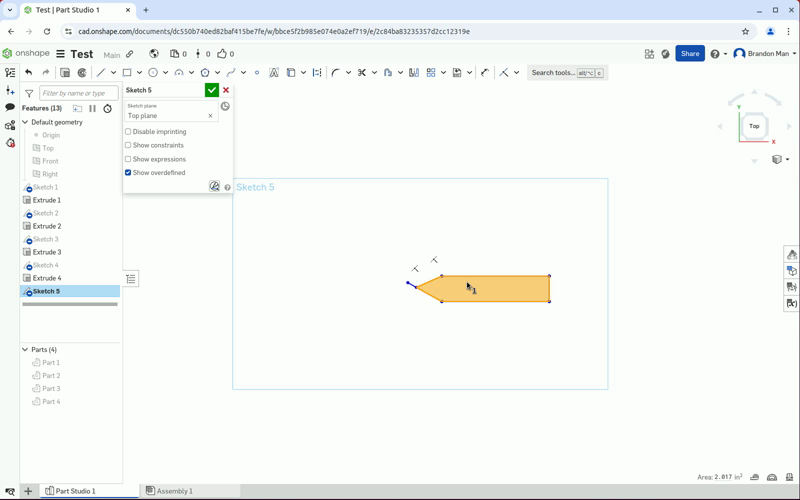
scroll(-6)
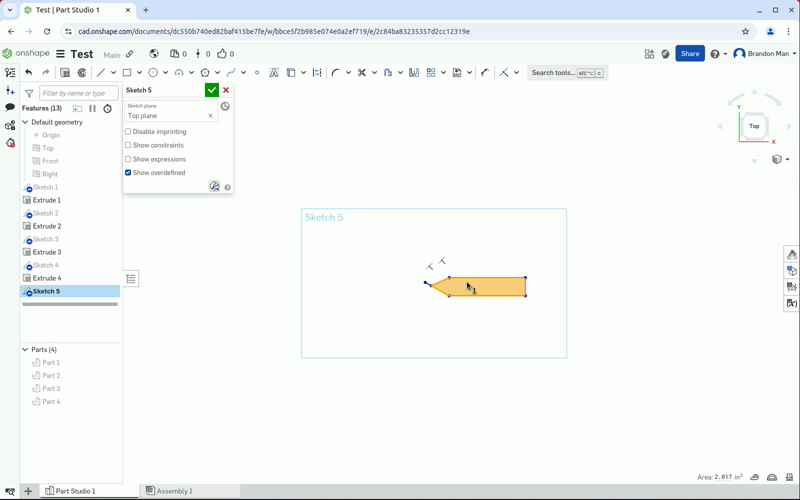
scroll(-6)
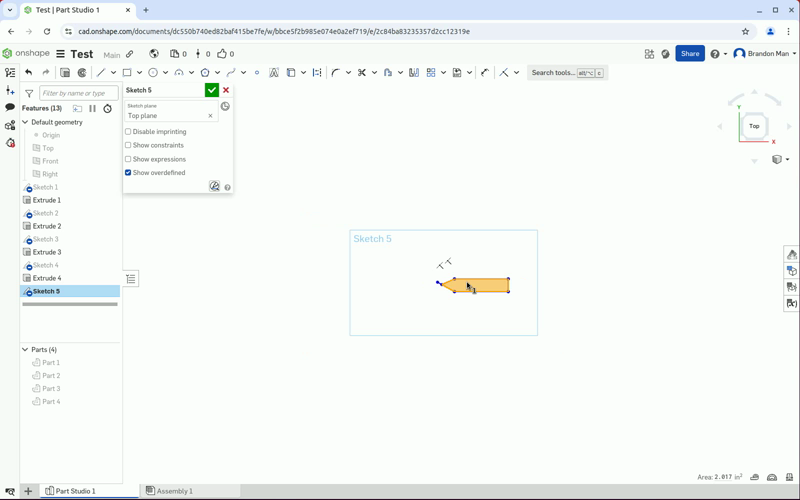
scroll(-6)
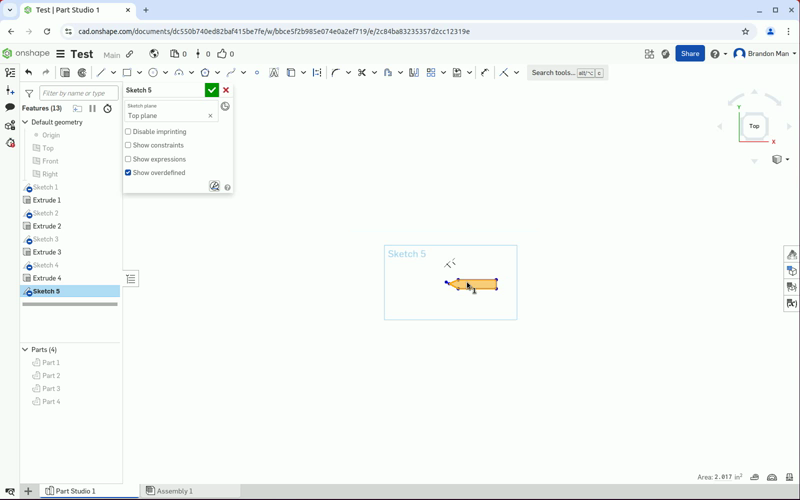
scroll(-6)
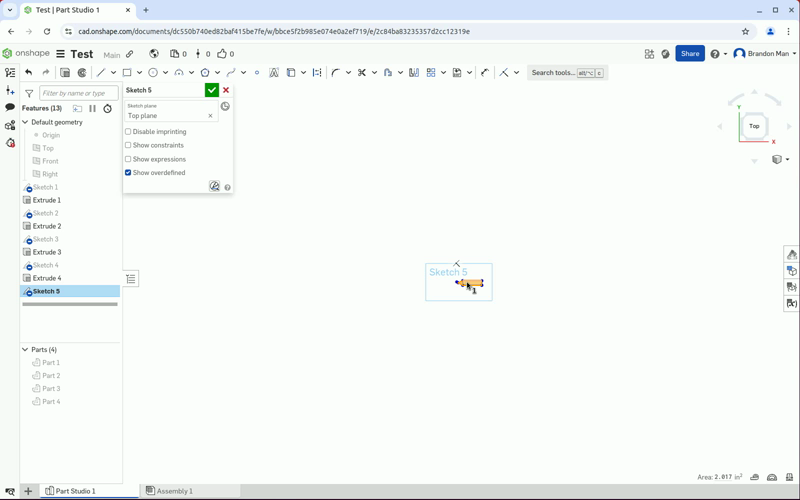
mouse_move(73, 352)
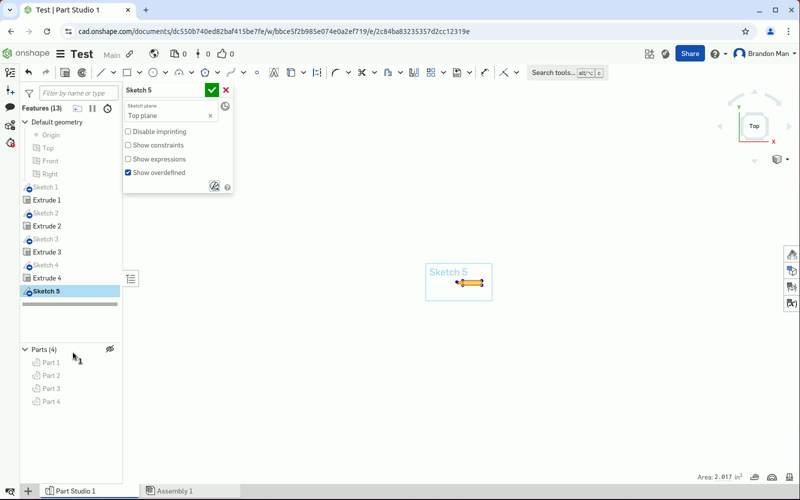
key(shift+y)
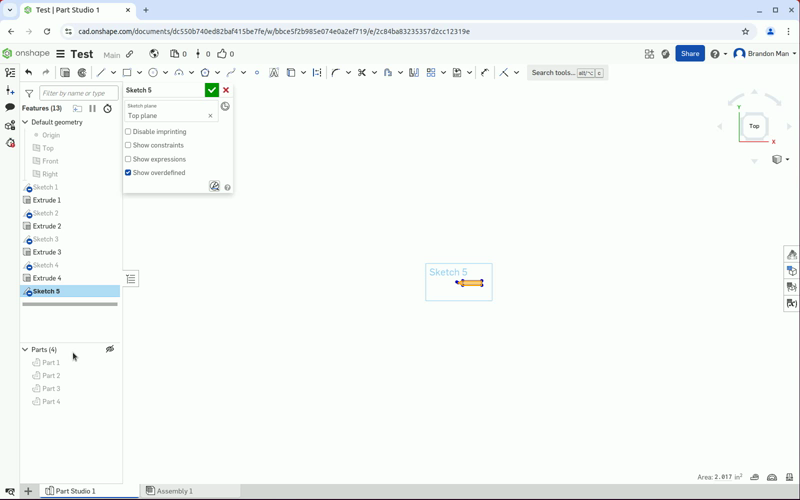
key(shift+e)
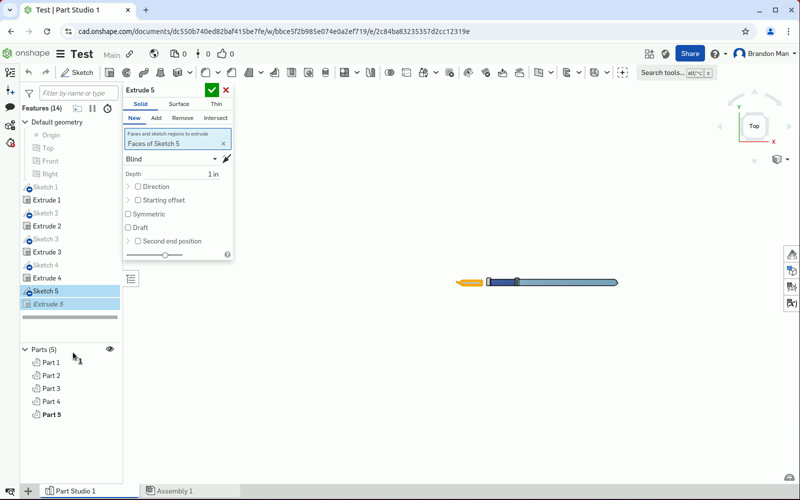
mouse_move(143, 106)
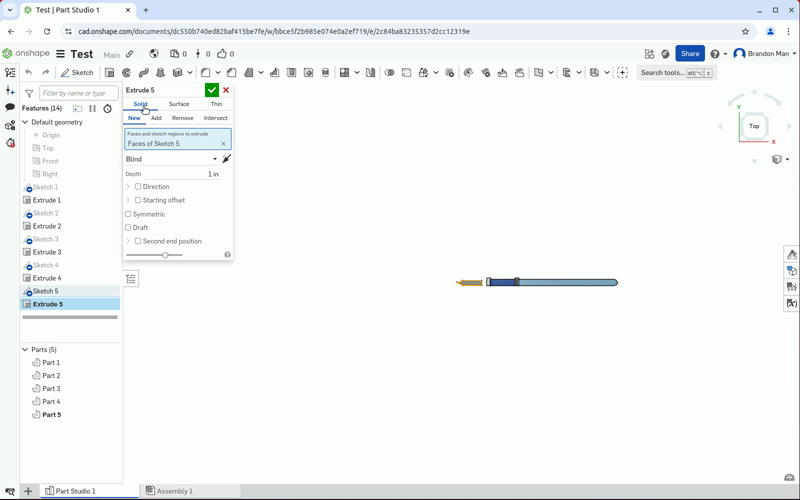
click(143, 106)
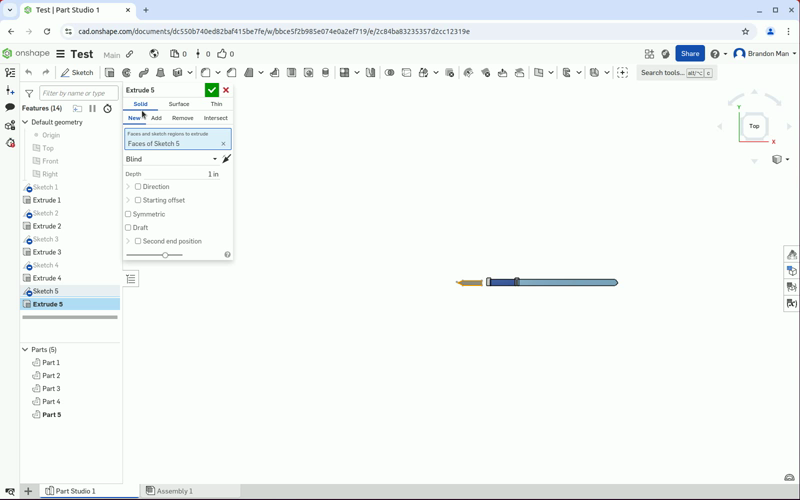
mouse_move(137, 120)
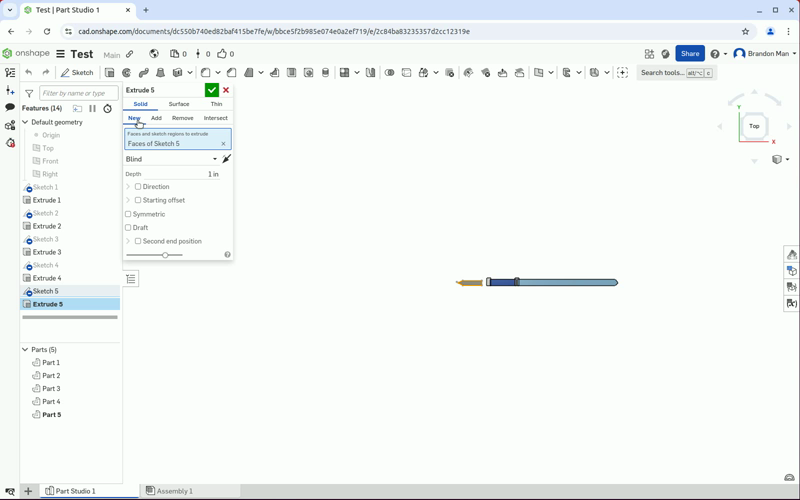
click(137, 120)
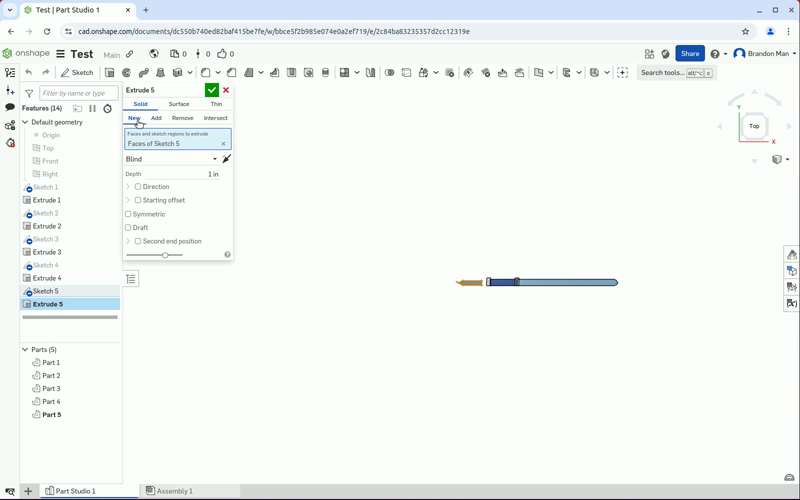
key(tab, 4)
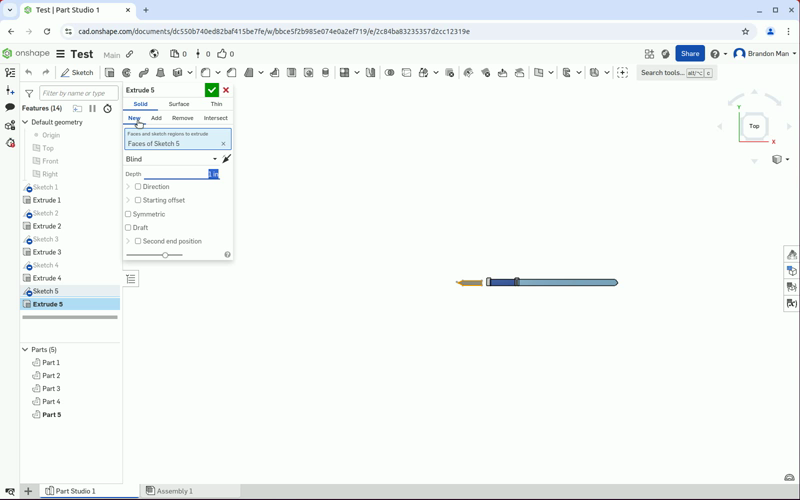
text(13.48)
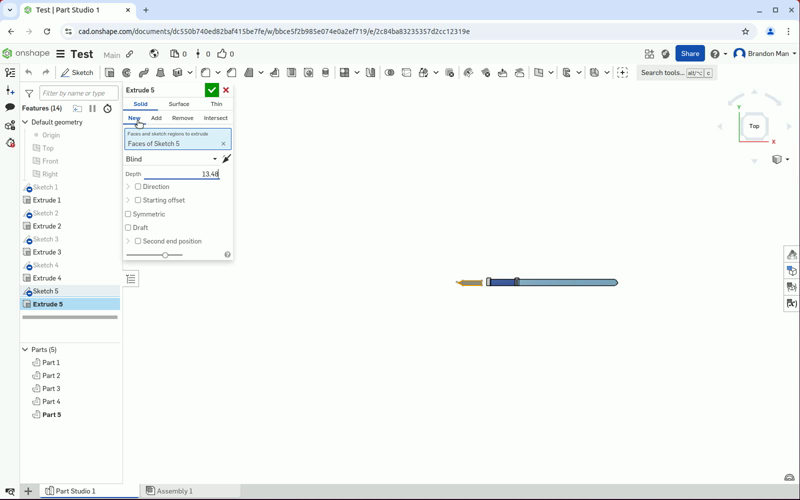
key(enter)
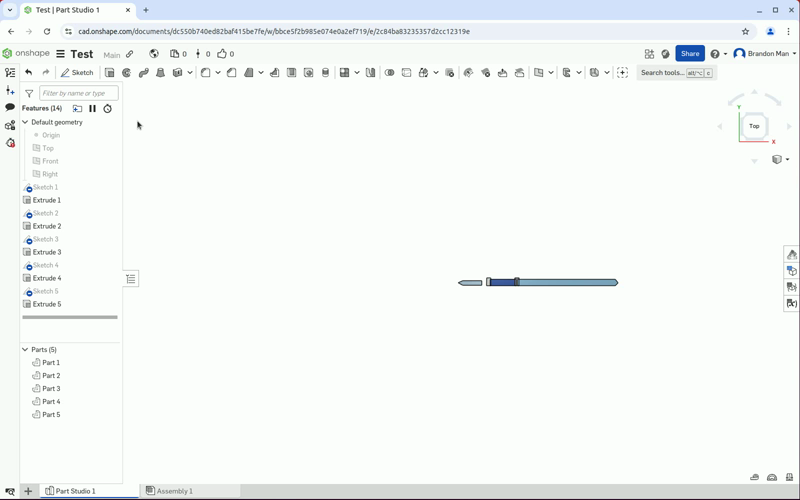
key(shift+h)
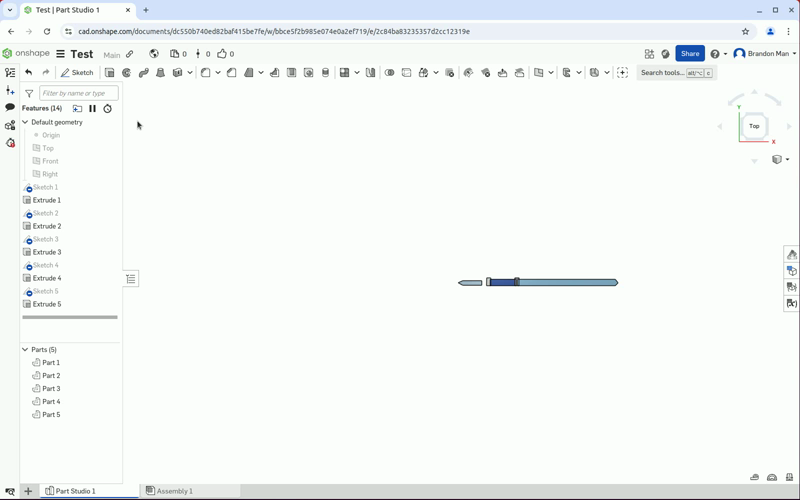
key(shift+h)
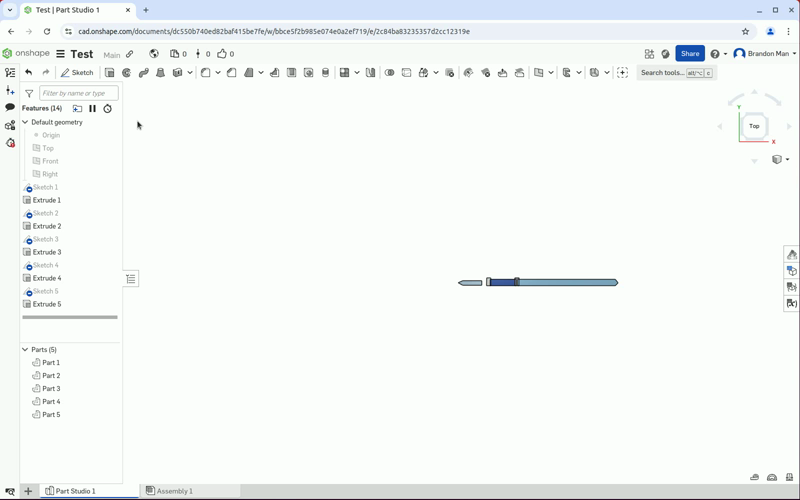
mouse_move(73, 189)
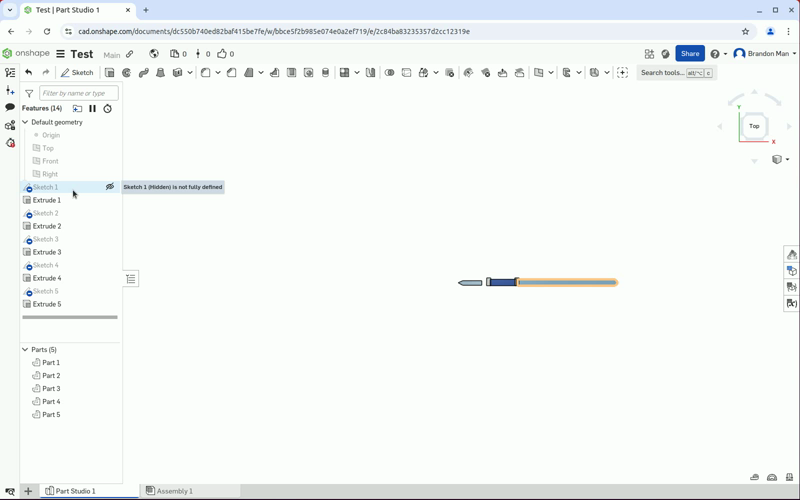
click(73, 189)
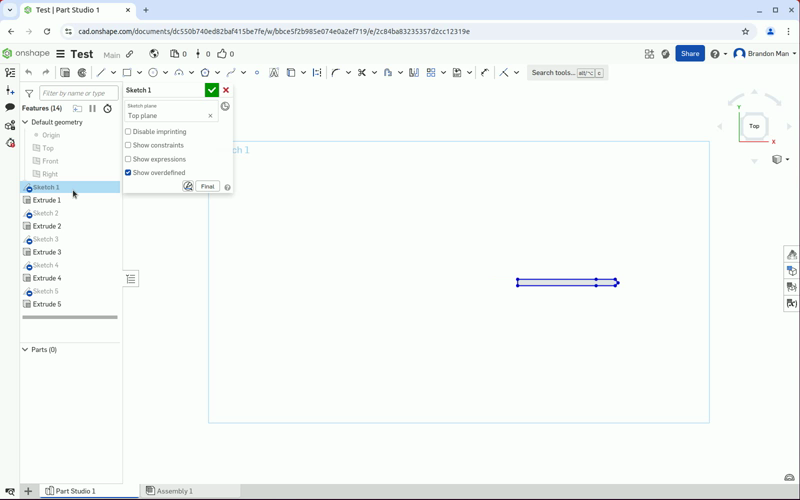
mouse_move(229, 92)
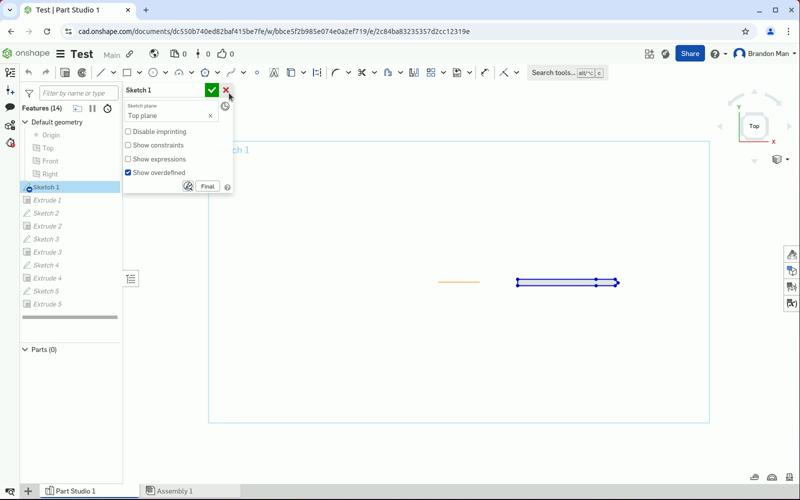
click(229, 92)
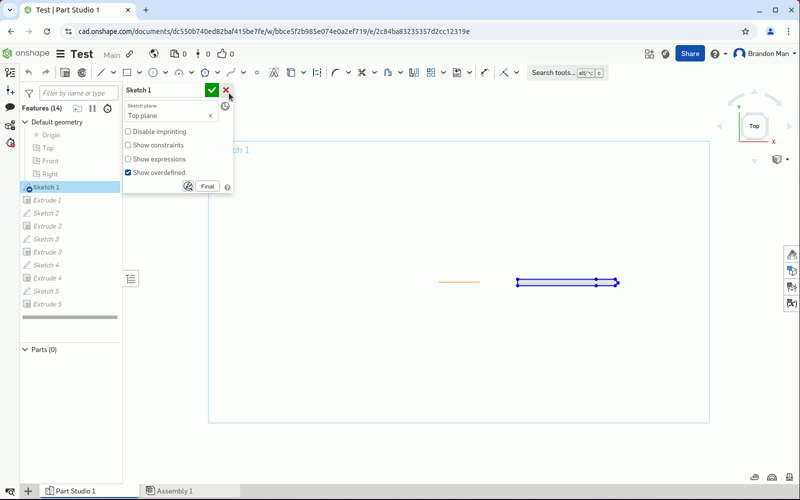
key(shift+s)
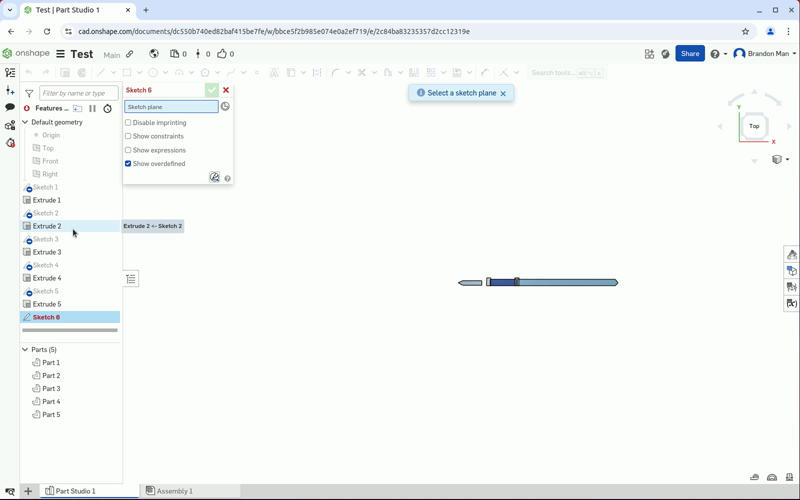
scroll(3)
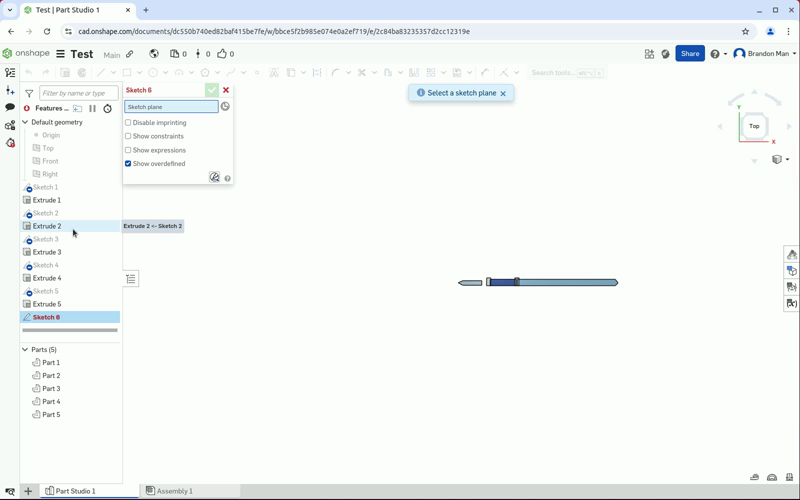
mouse_move(73, 150)
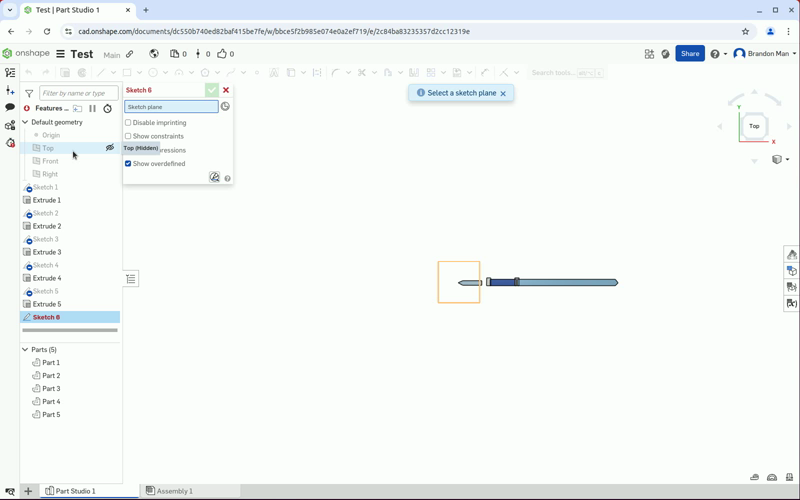
click(73, 150)
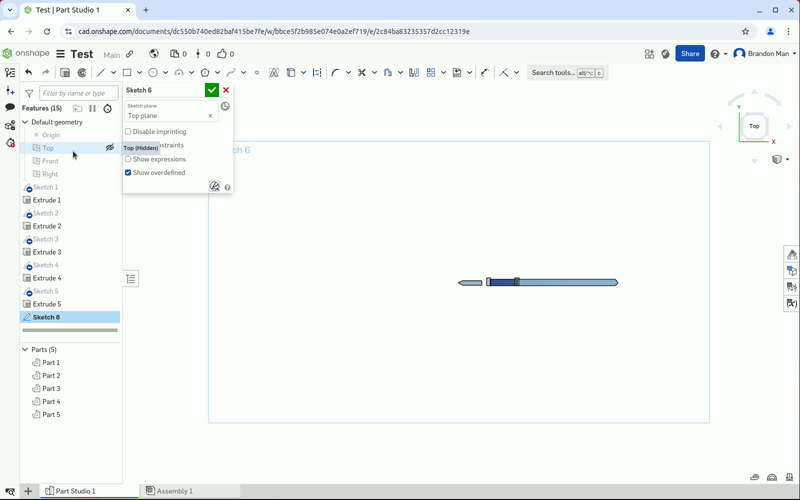
mouse_move(73, 352)
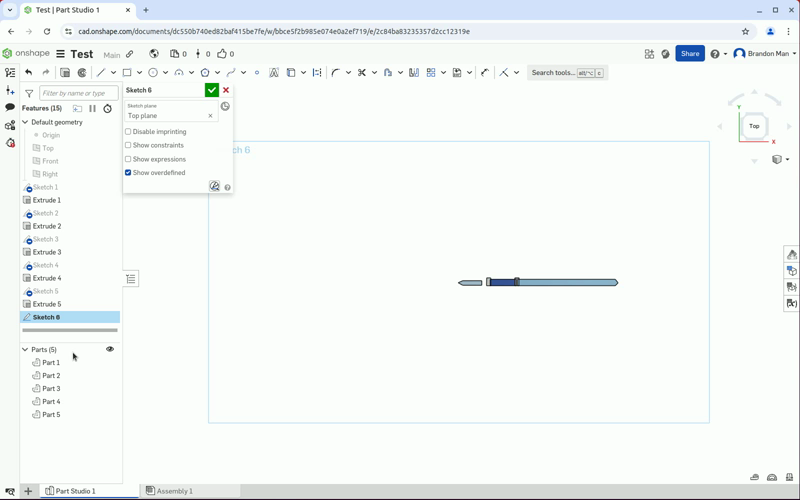
key(y)
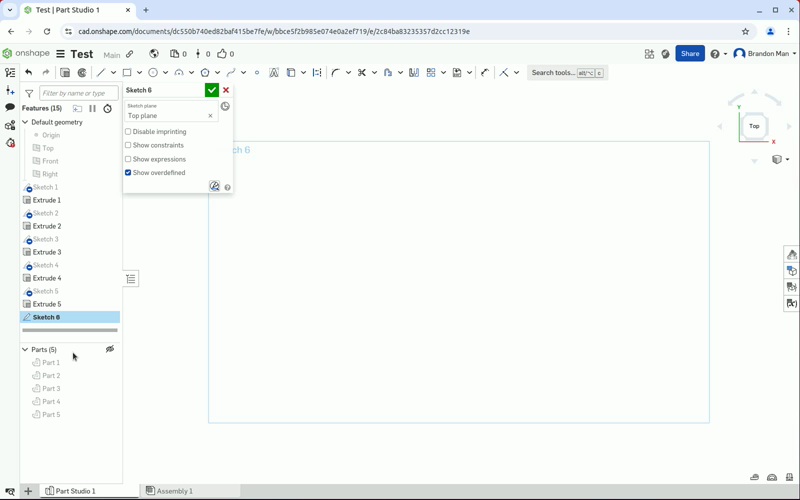
key(l)
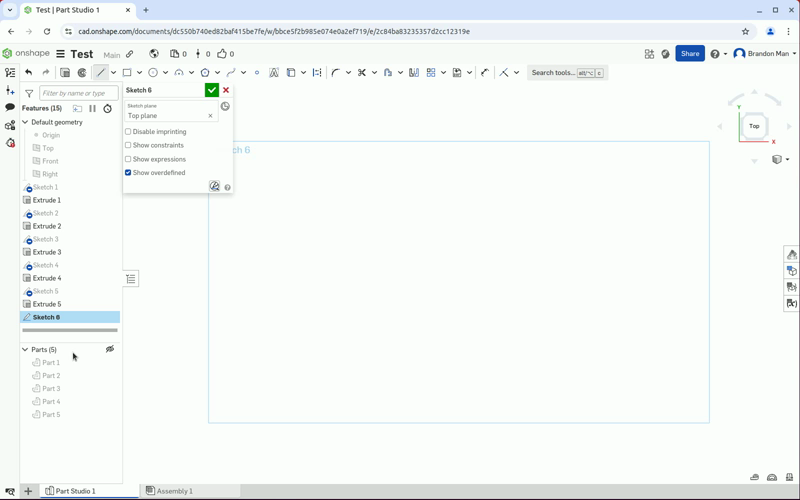
key_down(shift)
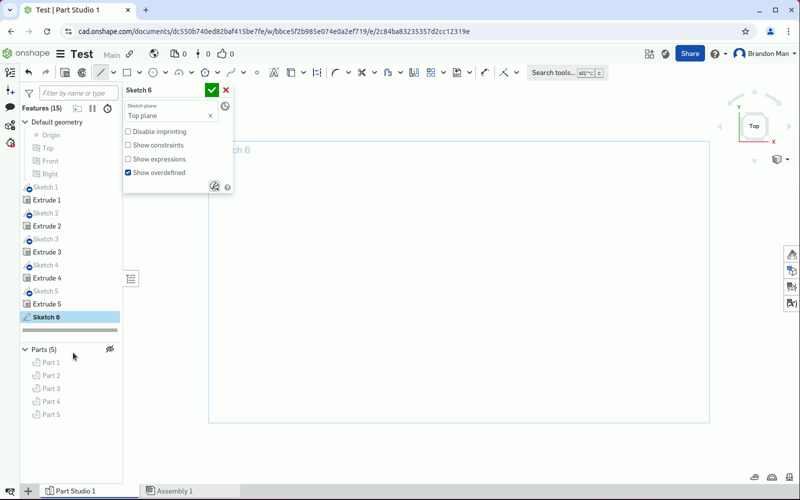
mouse_move(502, 285)
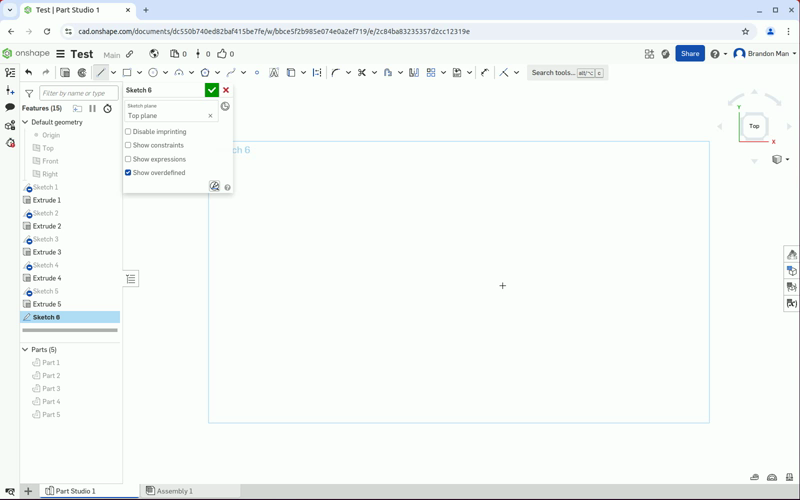
click(502, 285)
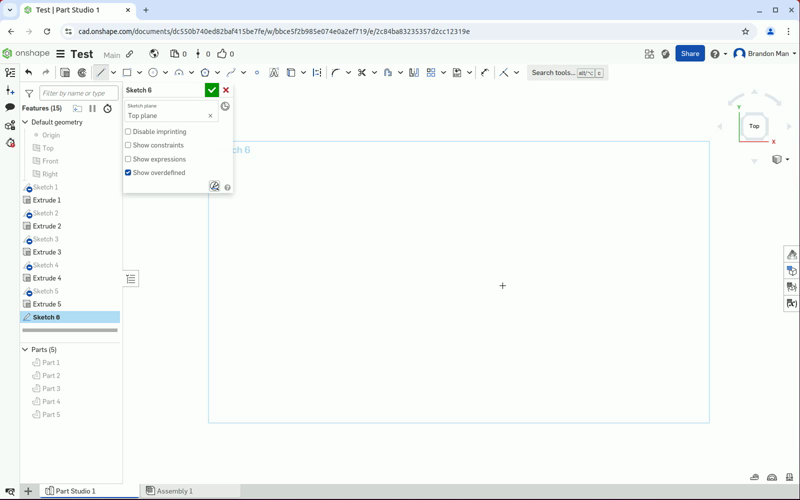
key_up(shift)
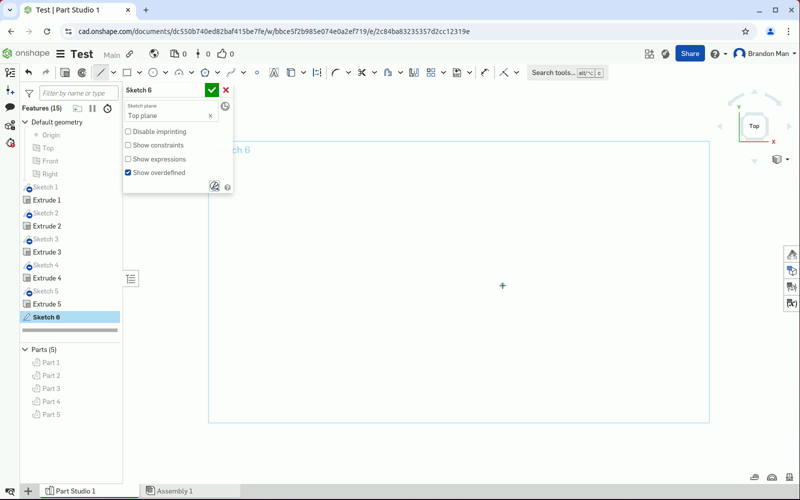
key_down(shift)
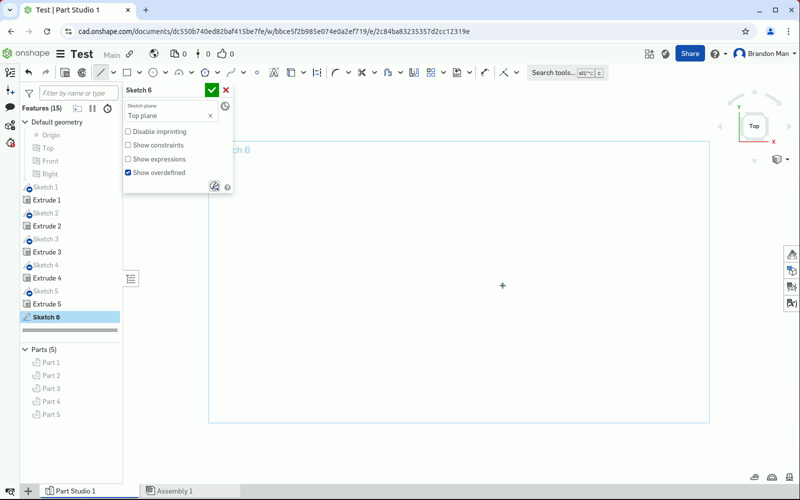
mouse_move(532, 285)
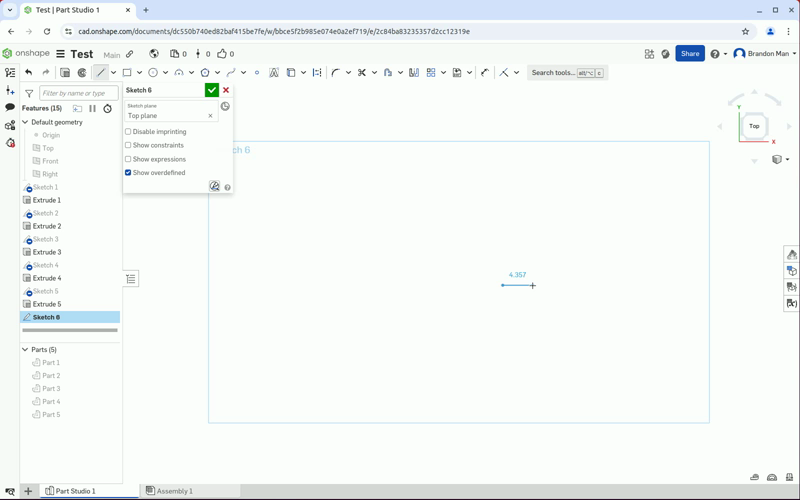
mouse_move(558, 285)
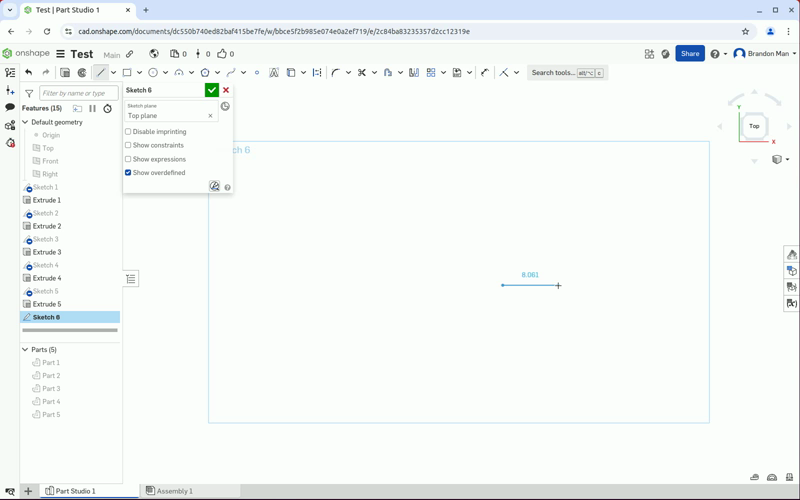
click(558, 285)
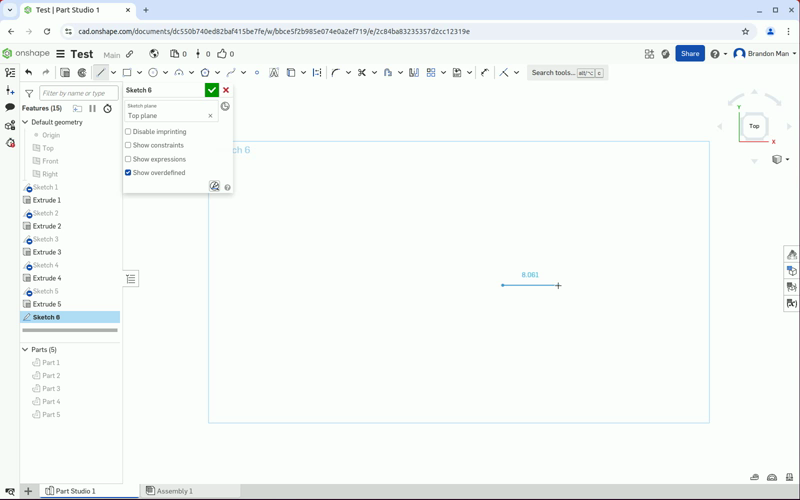
key_up(shift)
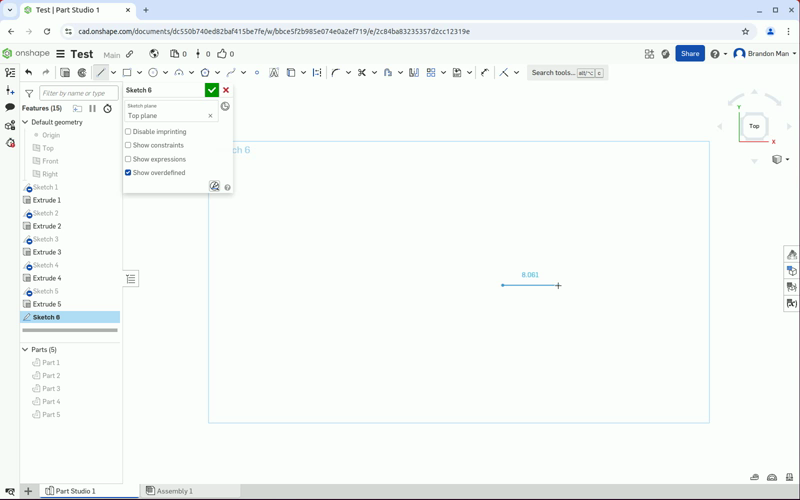
key_down(shift)
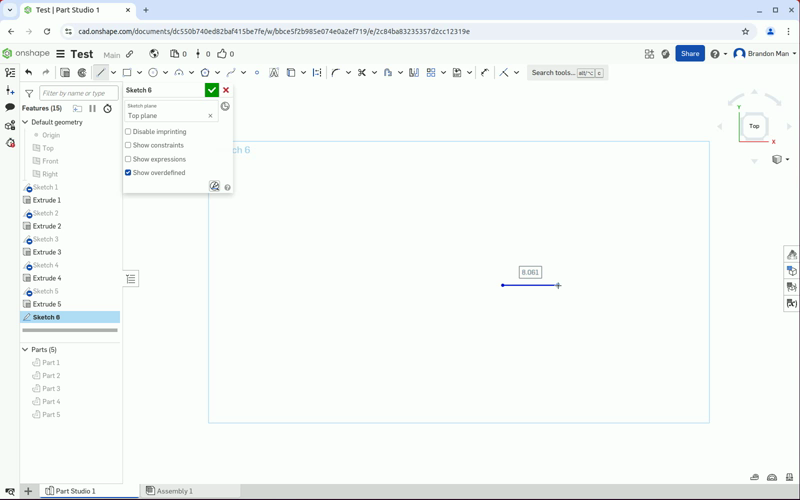
mouse_move(588, 285)
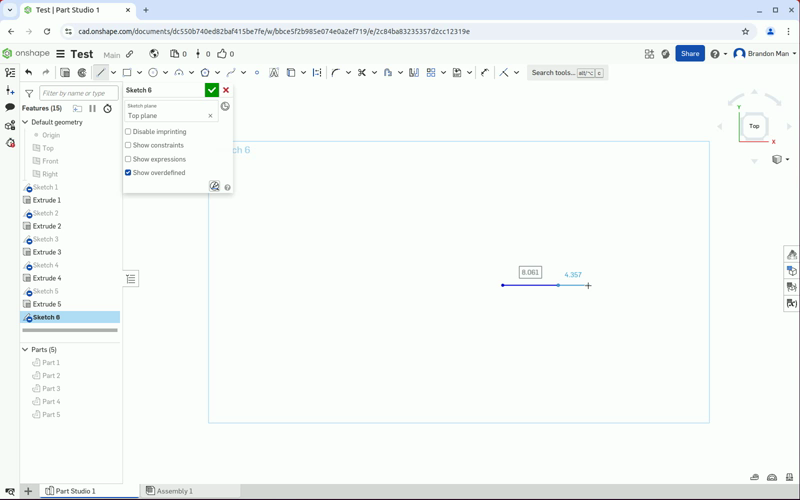
mouse_move(571, 285)
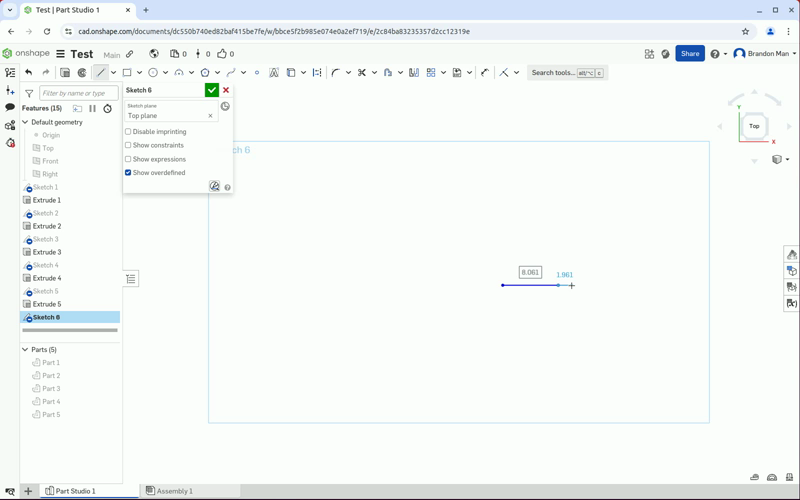
click(571, 285)
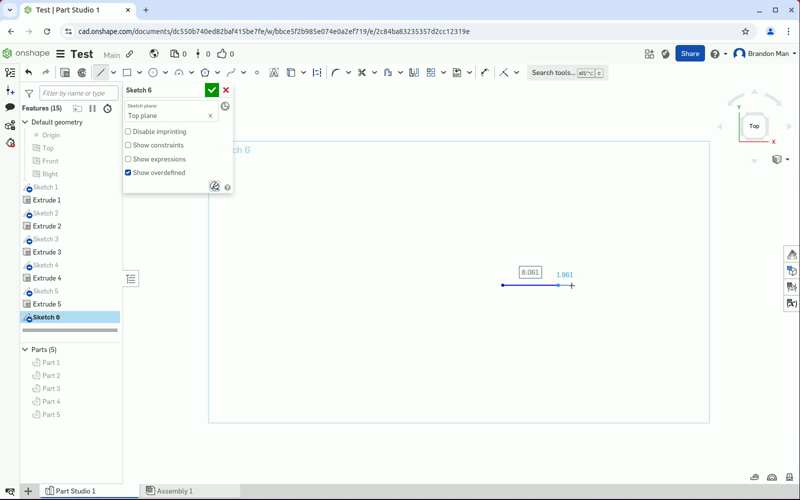
key_up(shift)
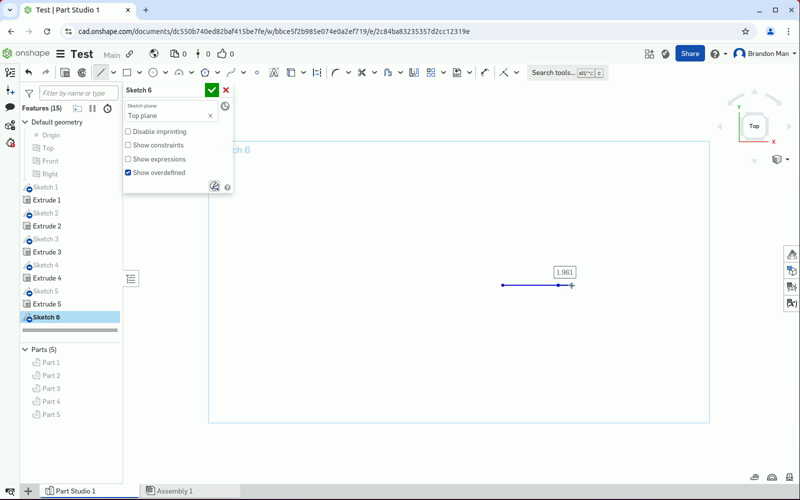
key_down(shift)
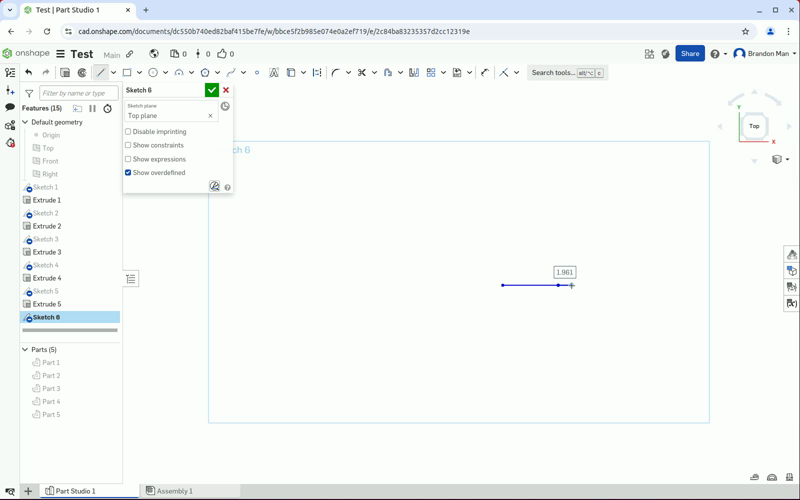
mouse_move(589, 285)
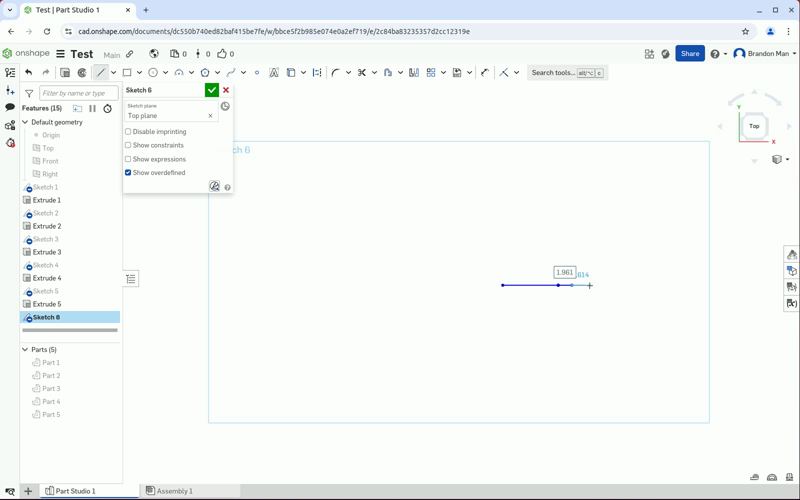
mouse_move(573, 283)
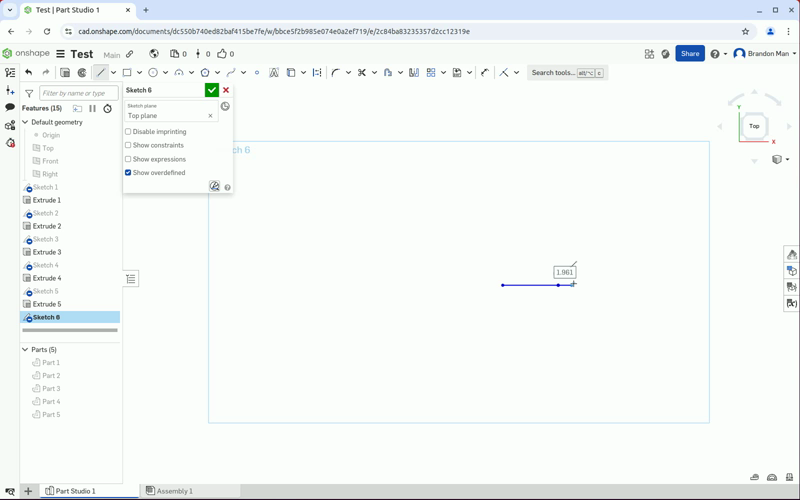
scroll(6)
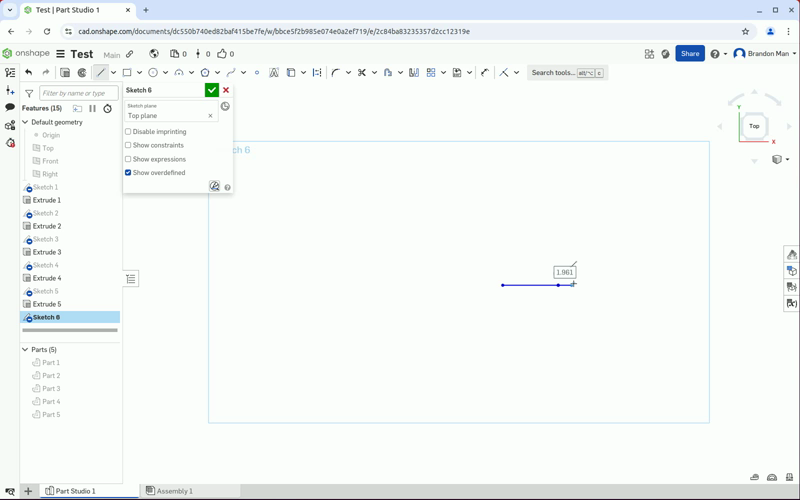
scroll(6)
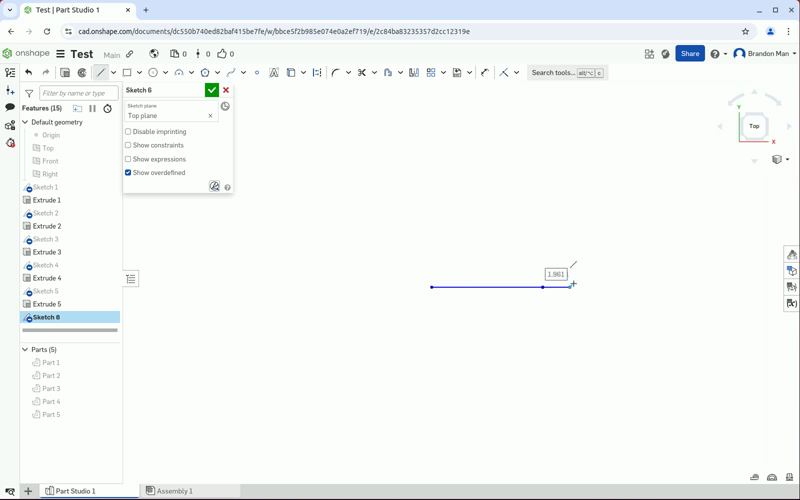
scroll(6)
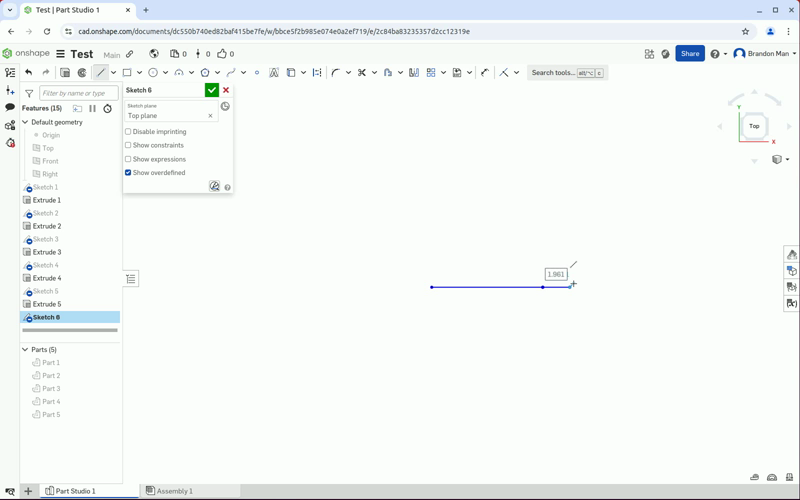
scroll(6)
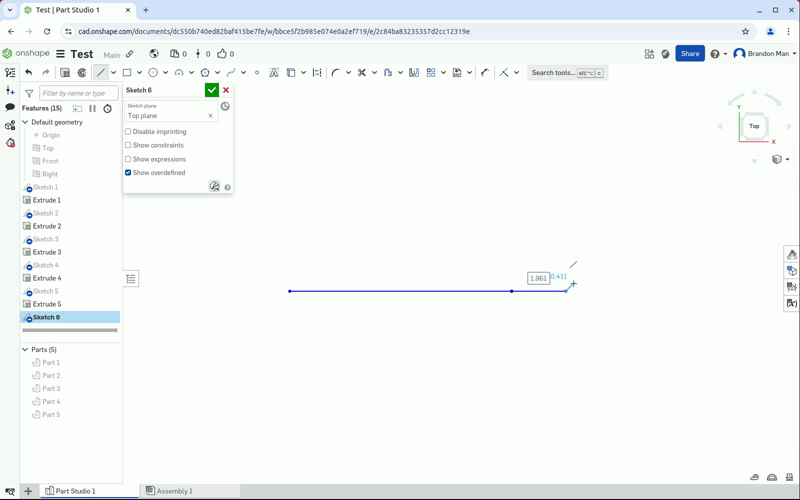
scroll(6)
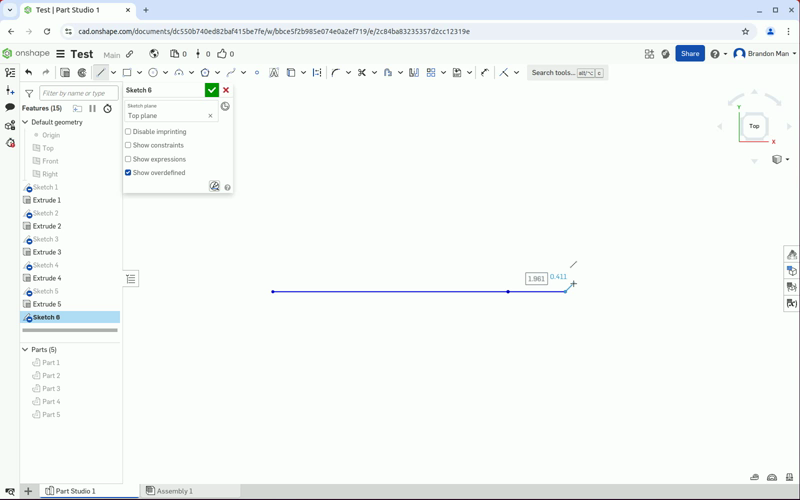
scroll(6)
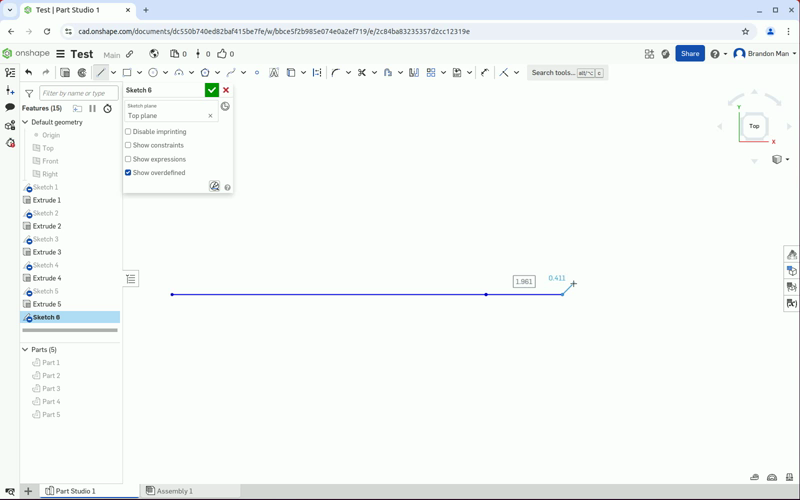
scroll(6)
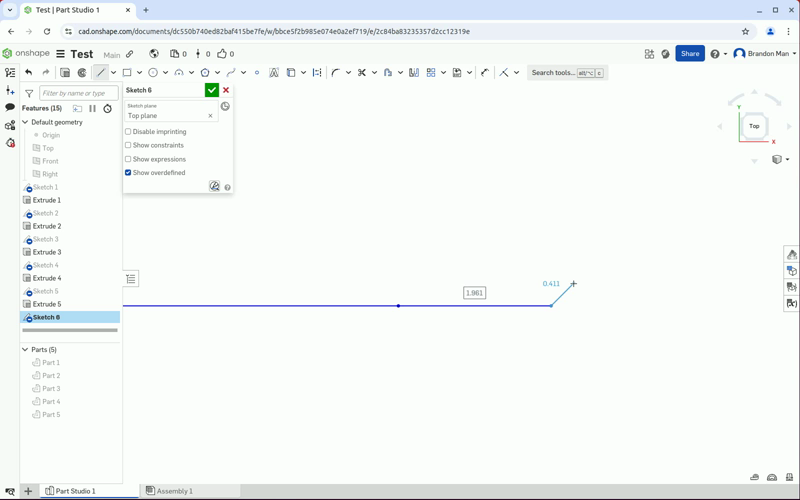
click(573, 283)
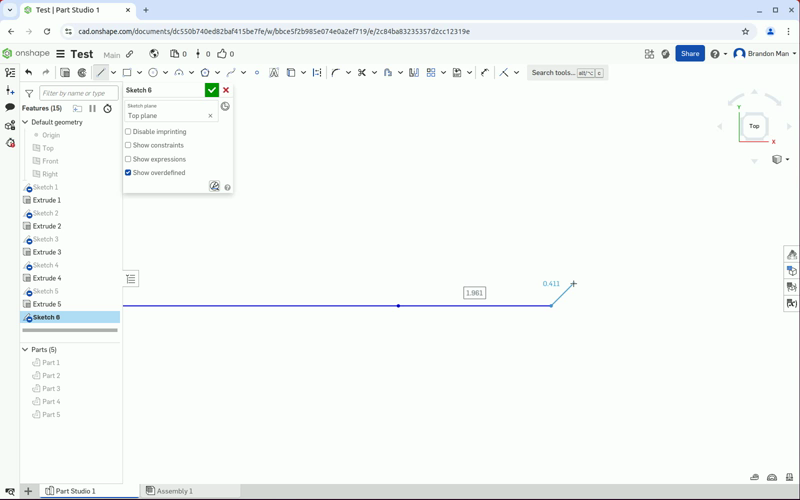
scroll(-6)
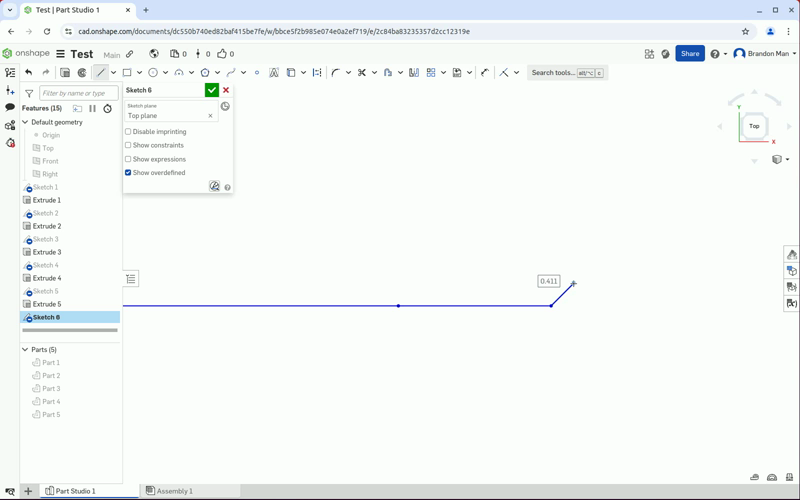
scroll(-6)
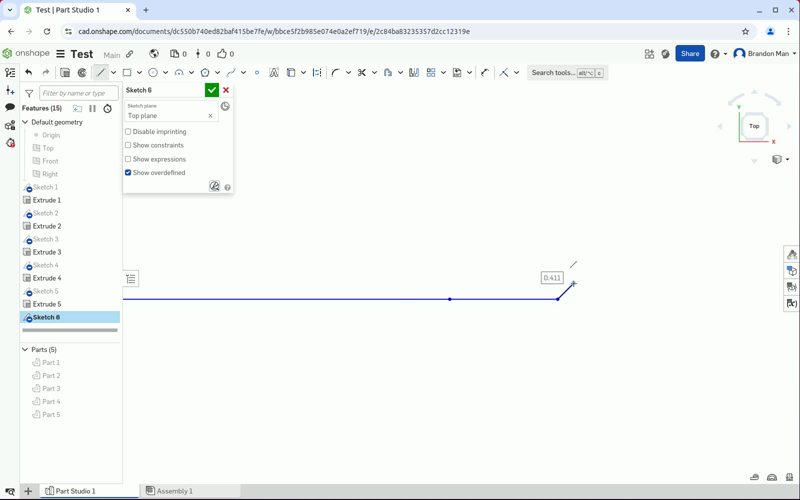
scroll(-6)
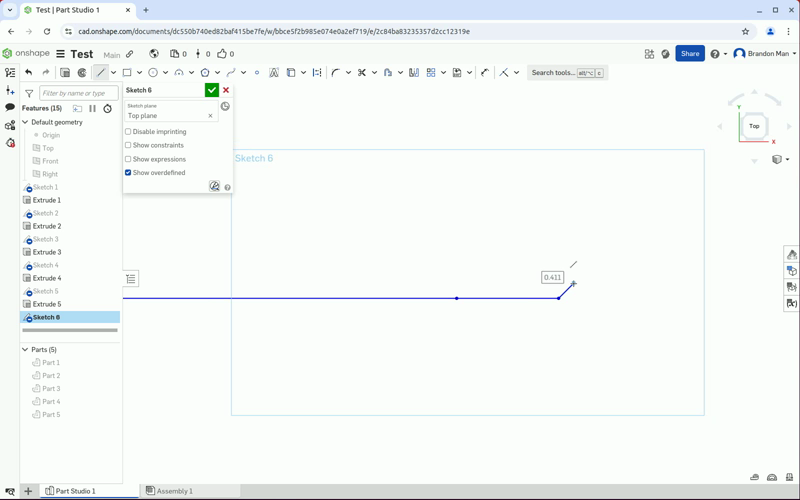
scroll(-6)
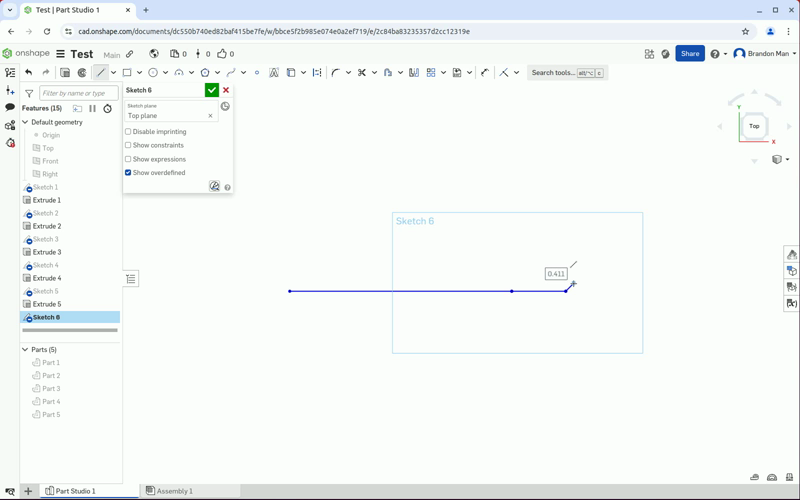
scroll(-6)
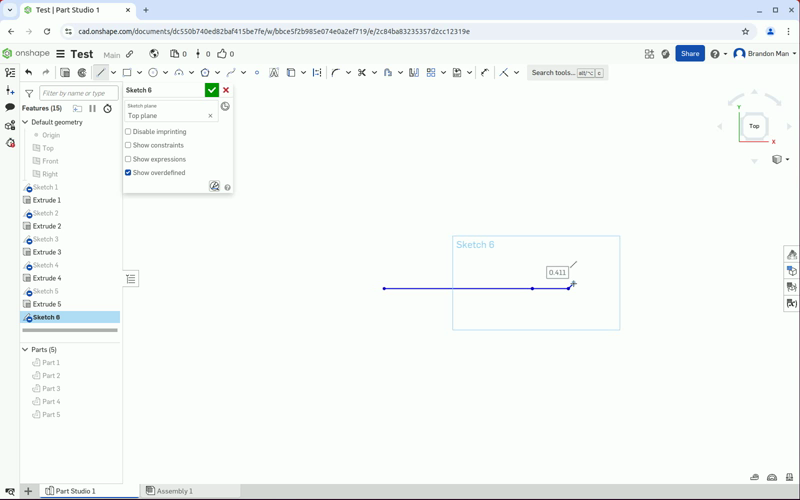
scroll(-6)
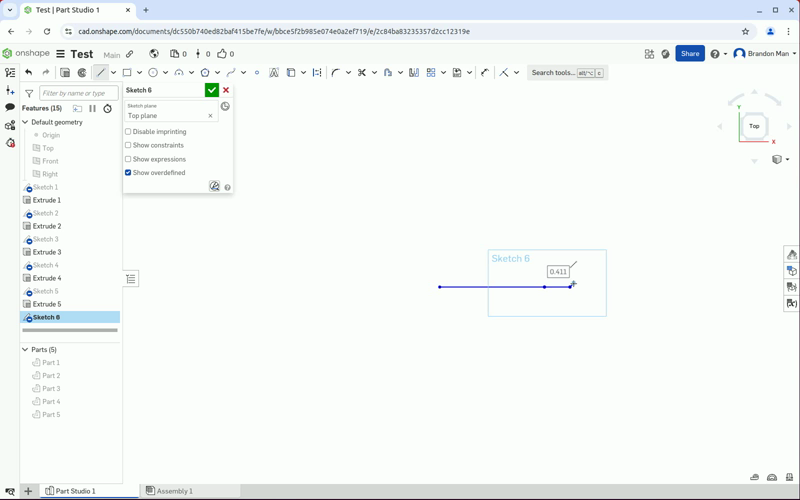
scroll(-6)
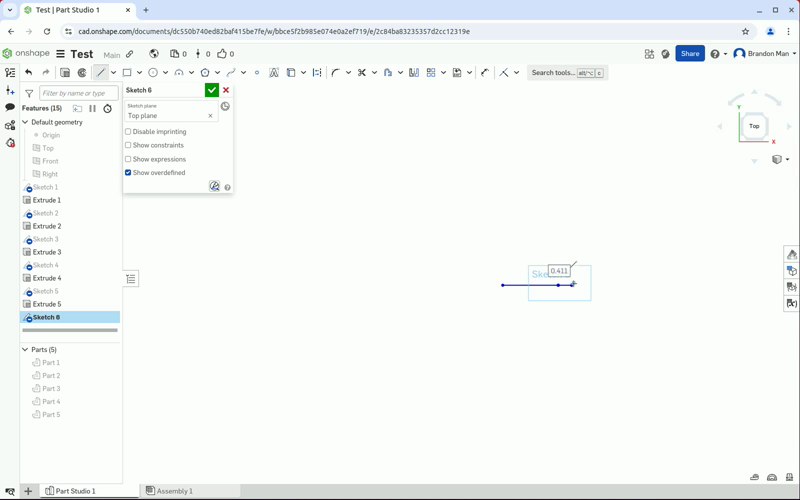
key_up(shift)
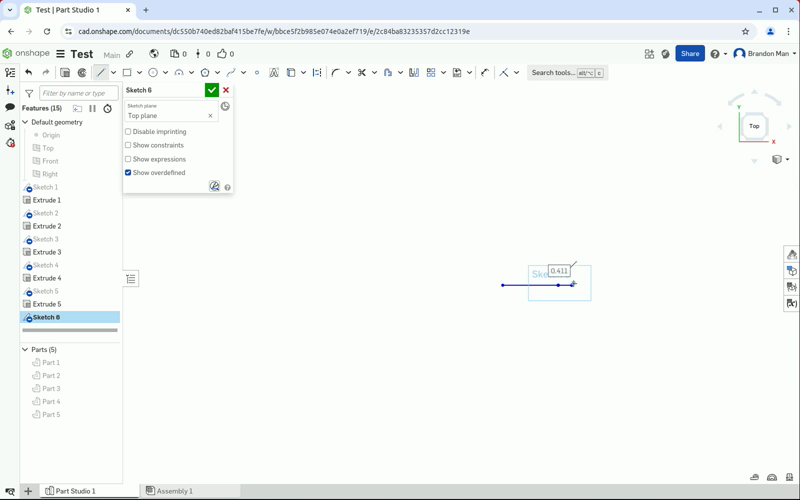
key_down(shift)
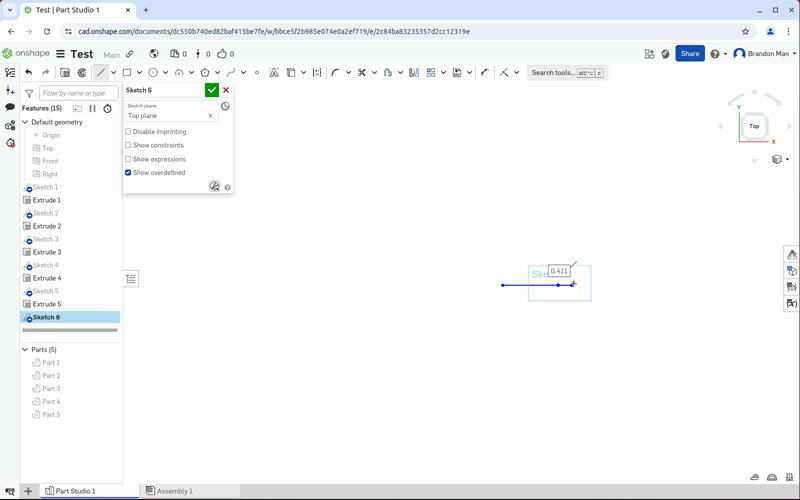
mouse_move(589, 283)
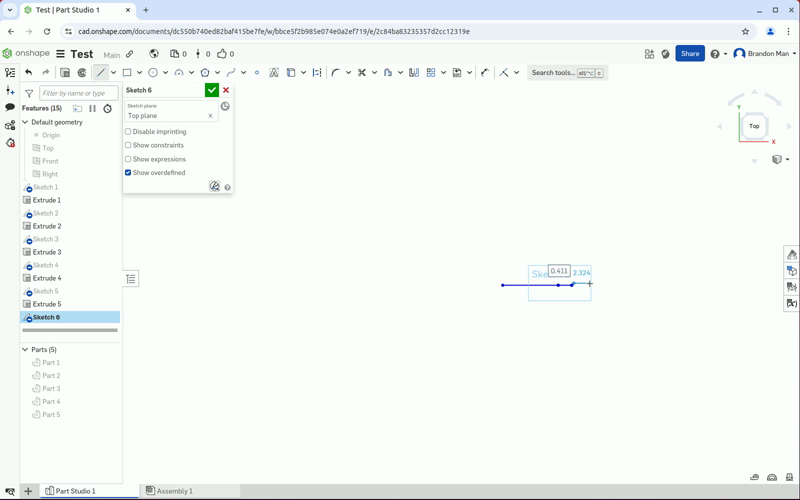
mouse_move(571, 280)
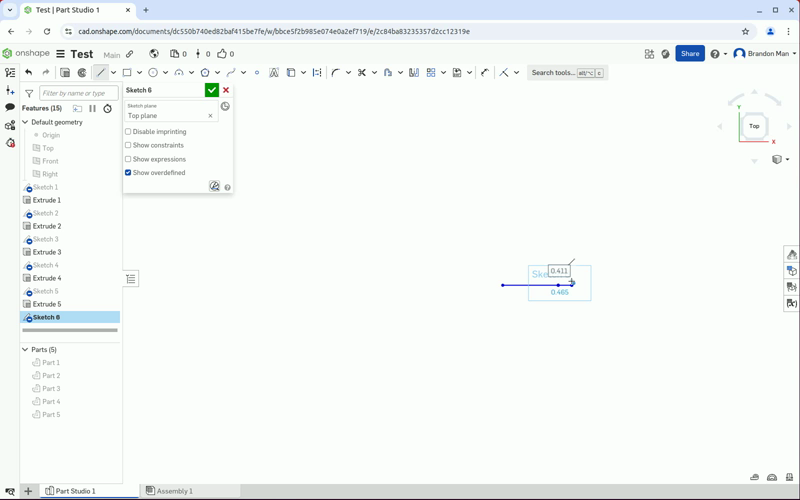
scroll(6)
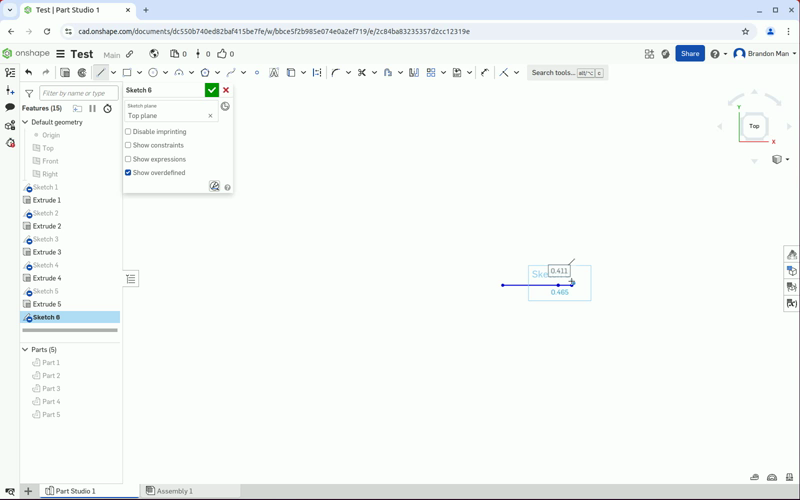
scroll(6)
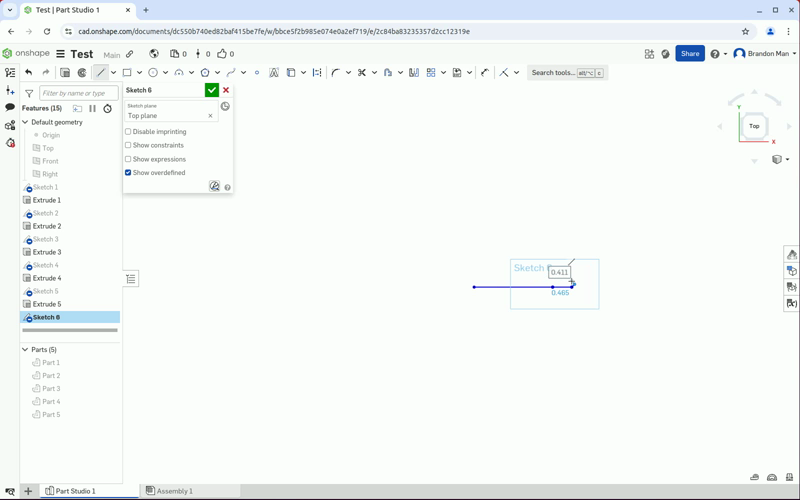
scroll(6)
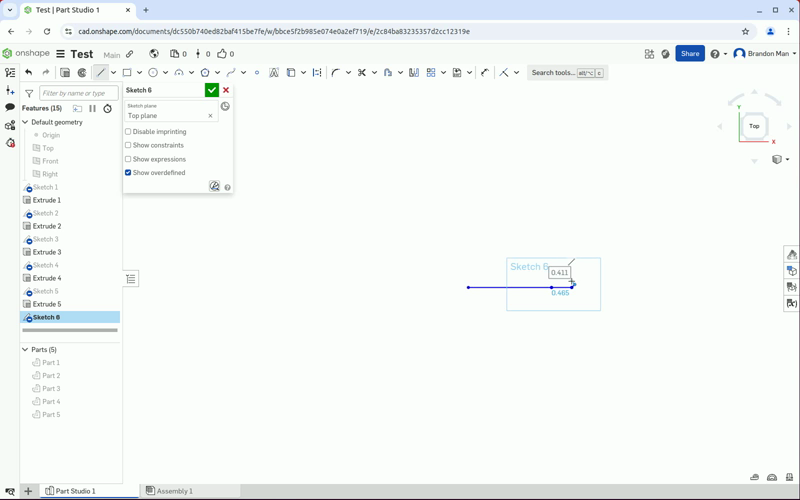
scroll(6)
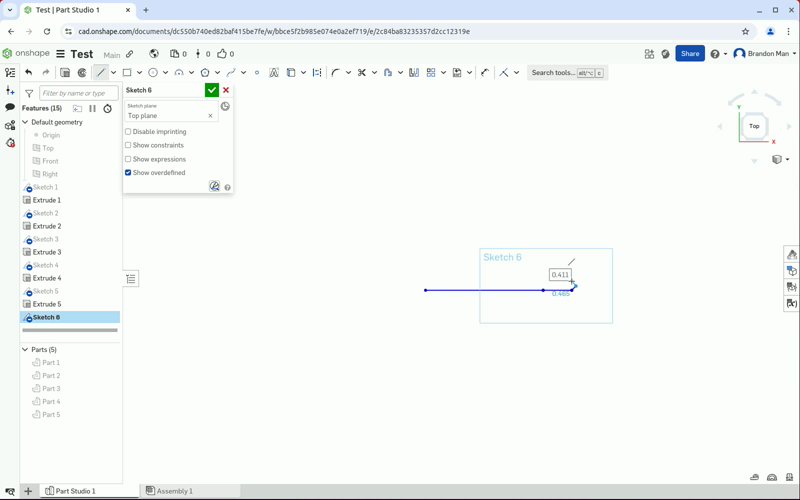
scroll(6)
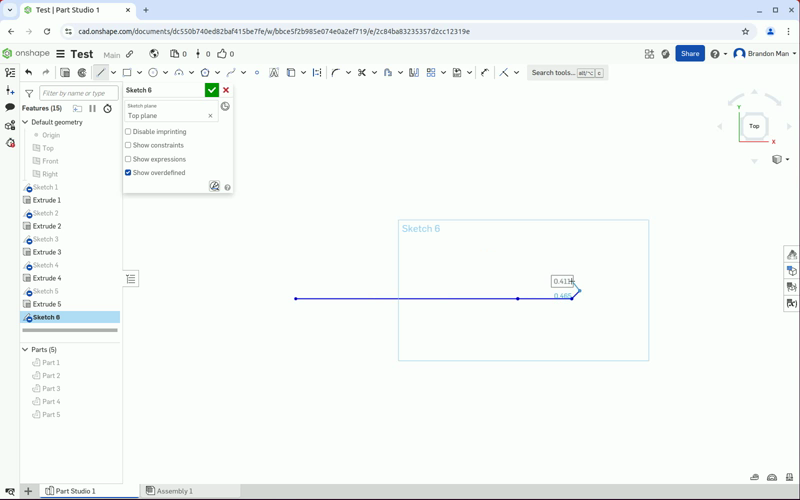
scroll(6)
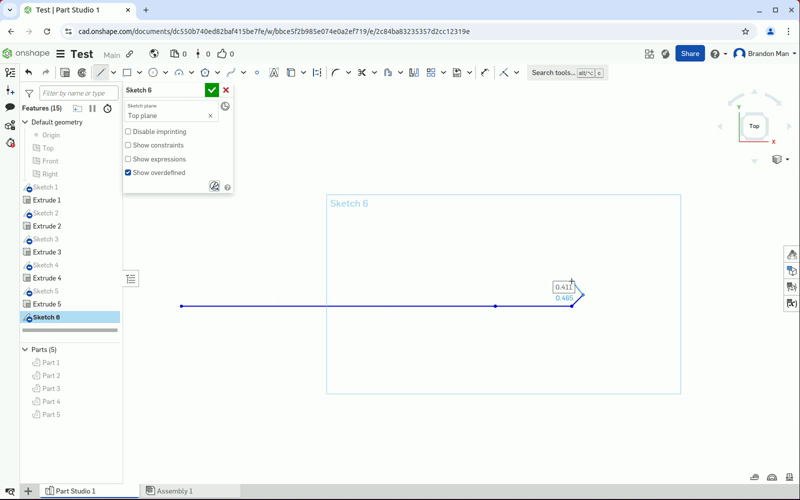
scroll(6)
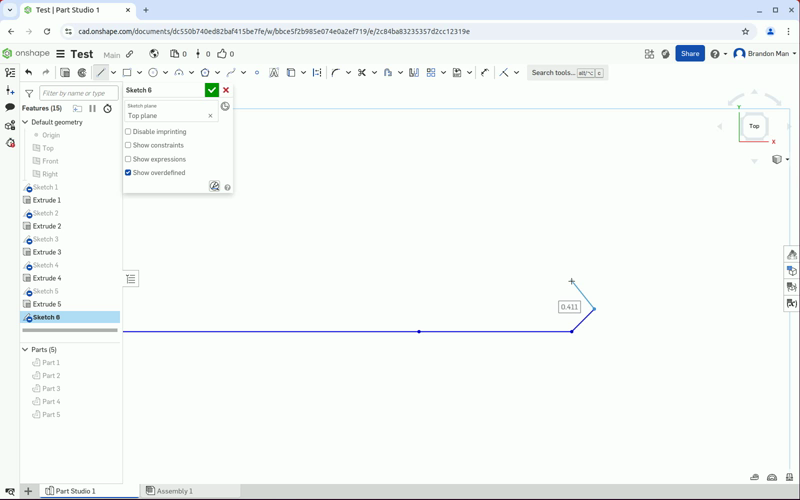
click(571, 280)
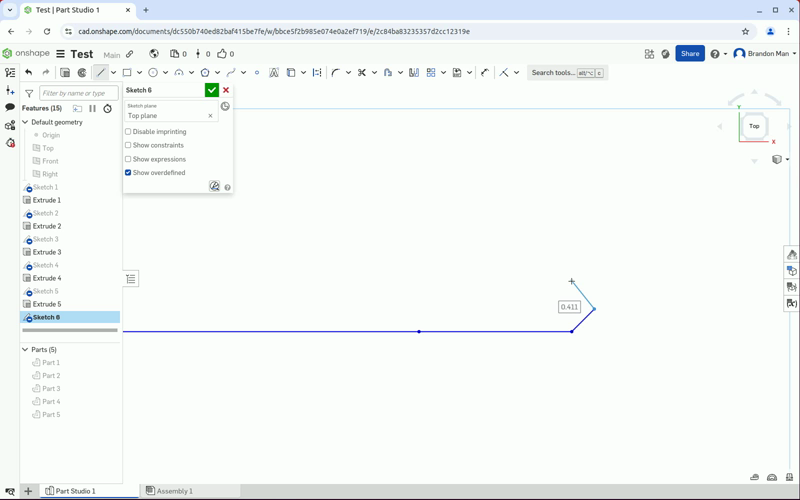
scroll(-6)
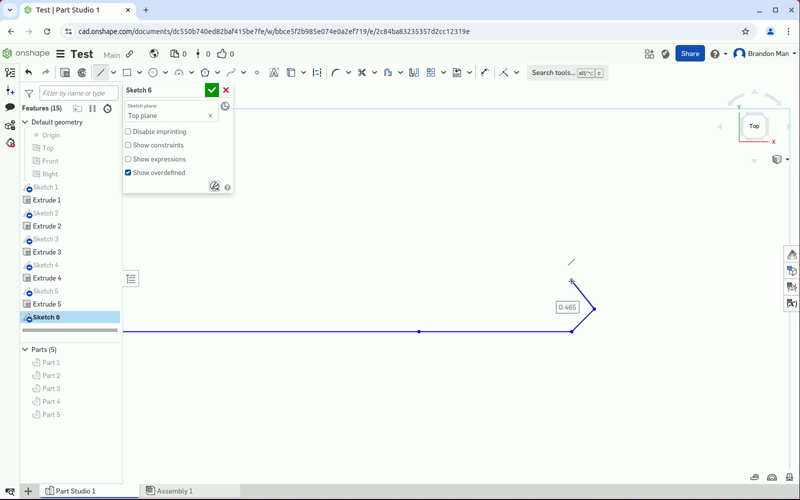
scroll(-6)
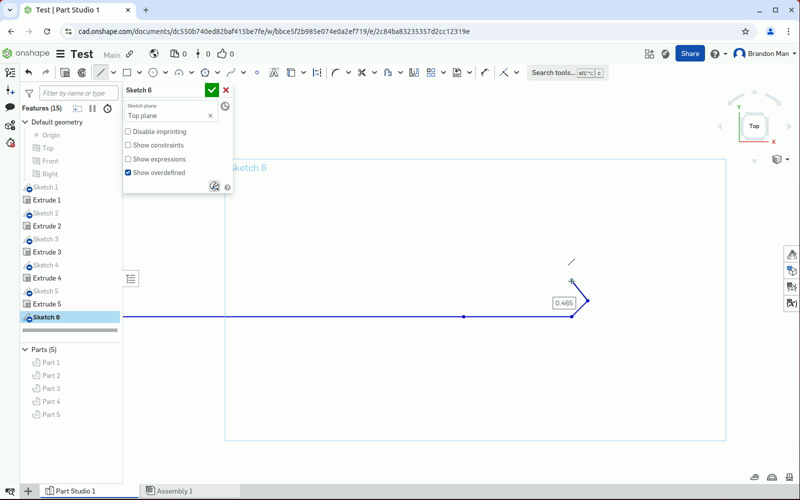
scroll(-6)
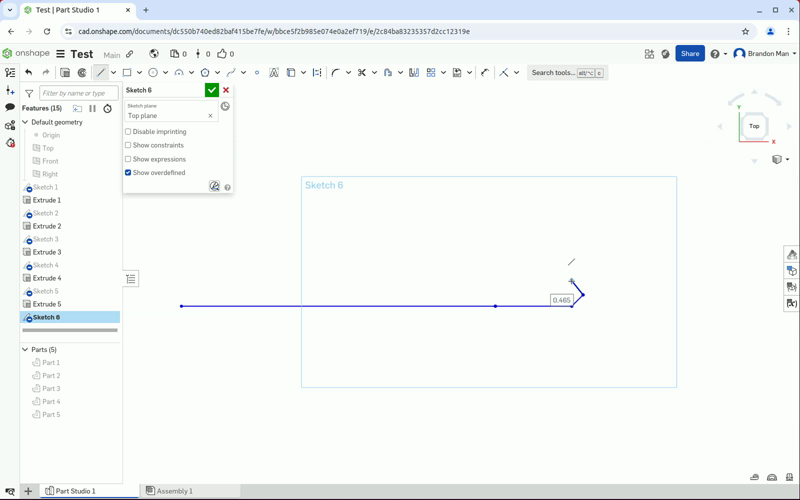
scroll(-6)
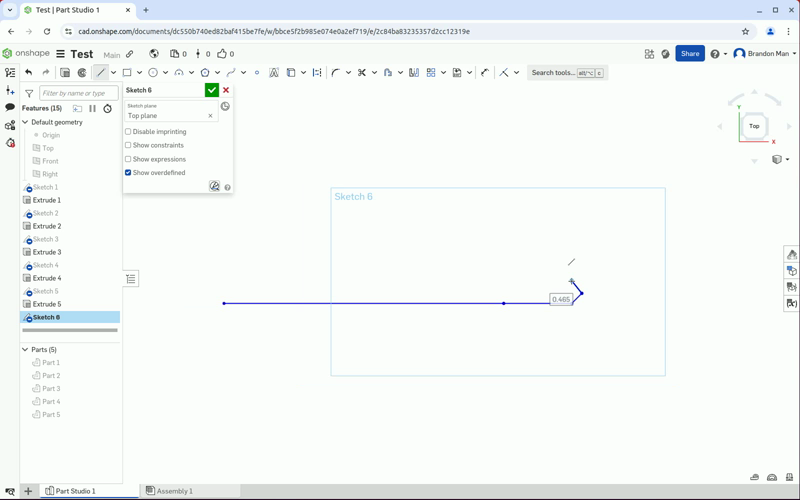
scroll(-6)
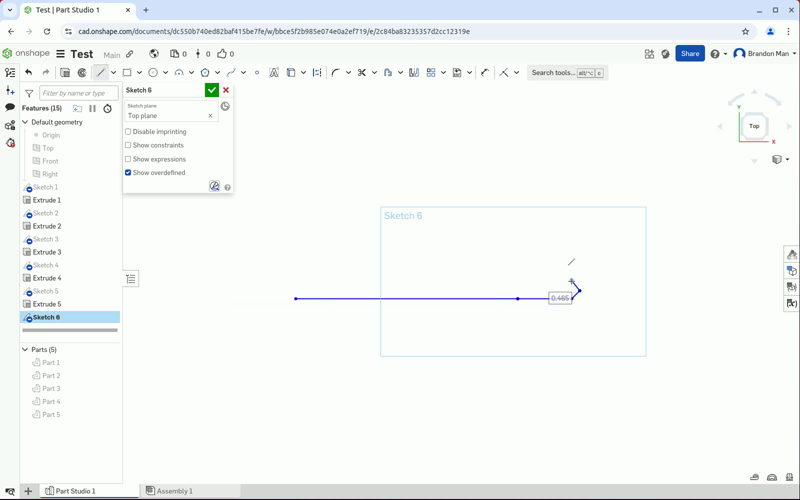
scroll(-6)
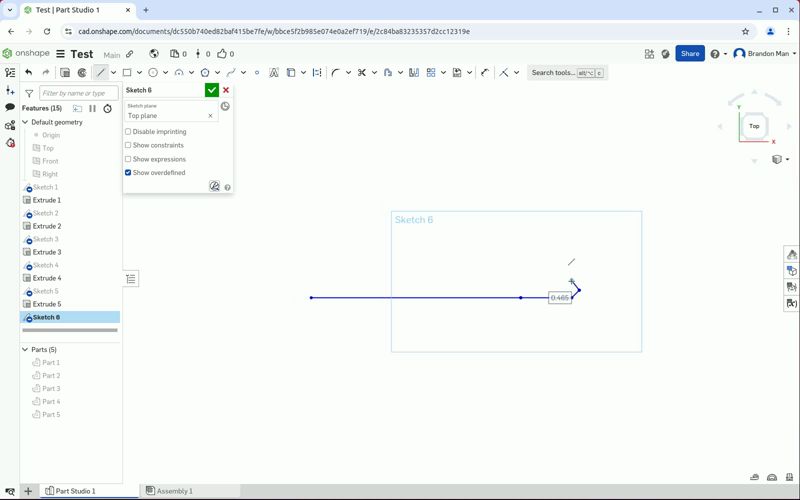
scroll(-6)
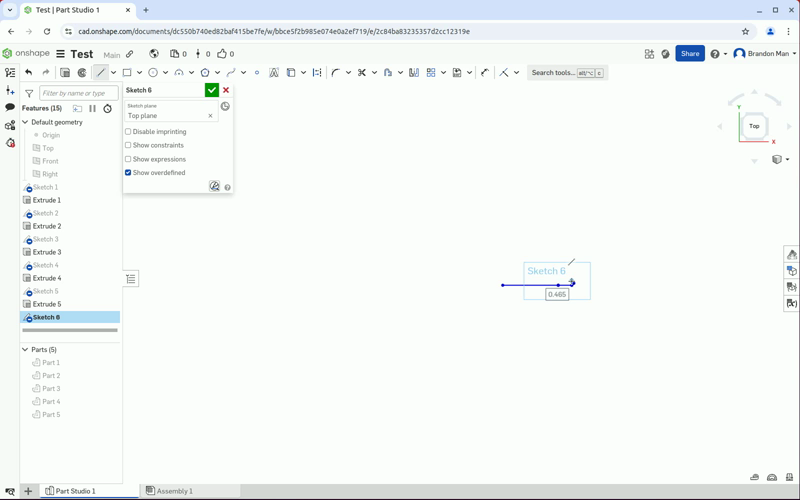
key_up(shift)
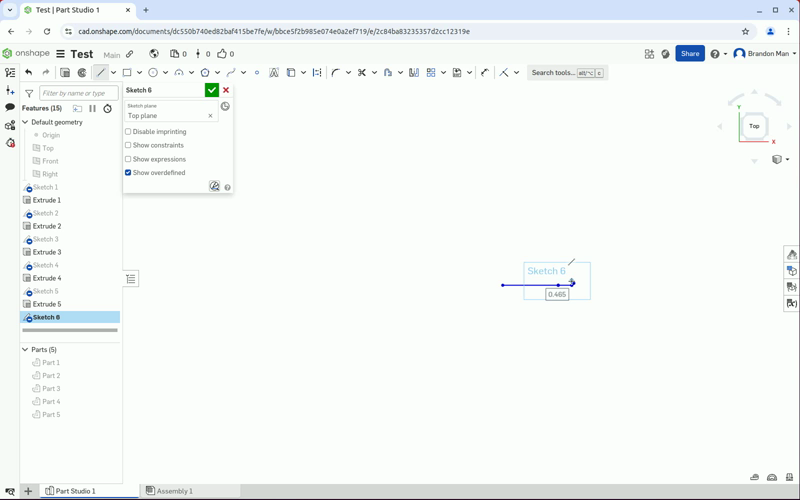
key_down(shift)
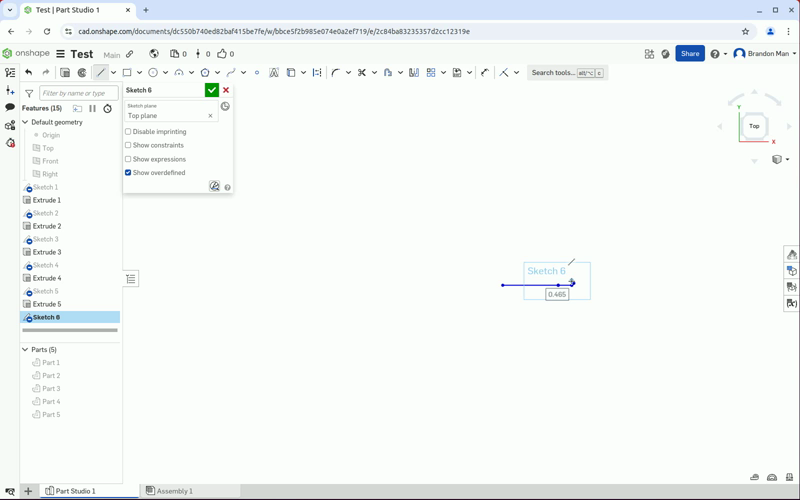
mouse_move(589, 280)
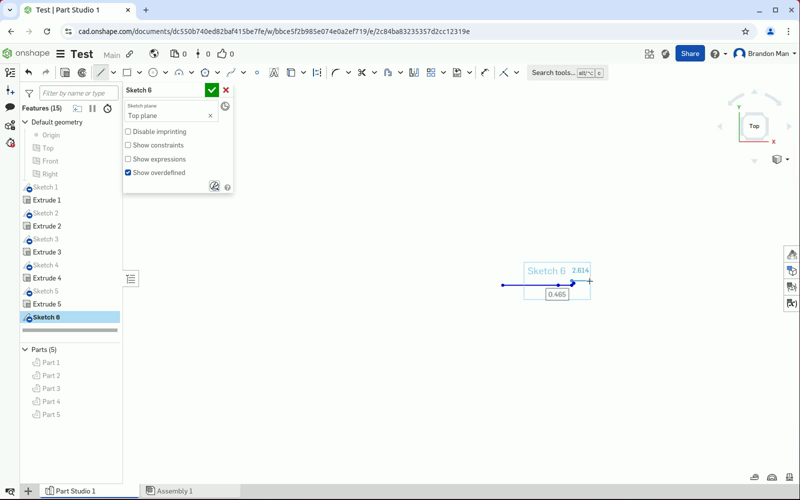
mouse_move(558, 280)
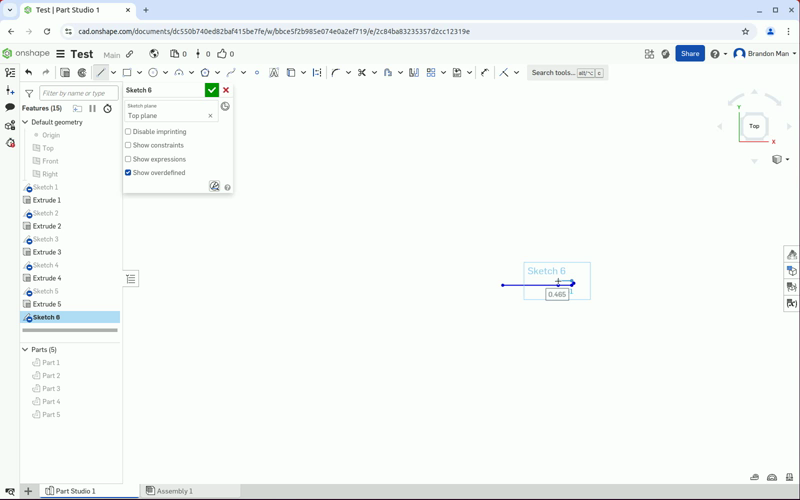
click(558, 280)
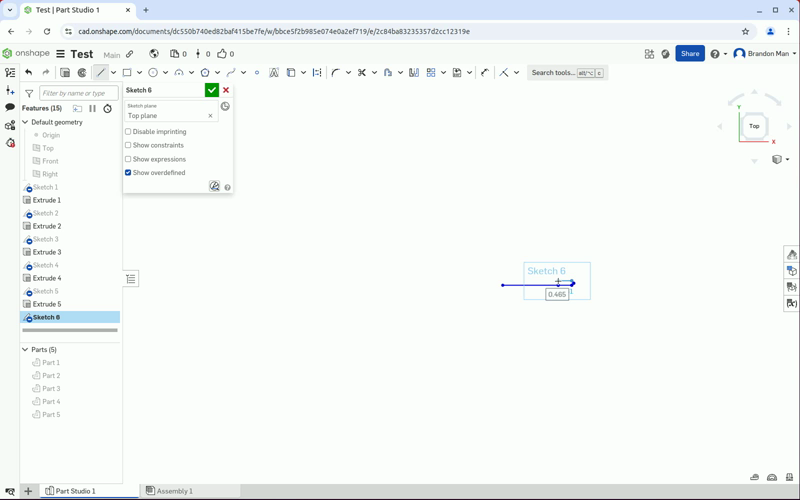
key_up(shift)
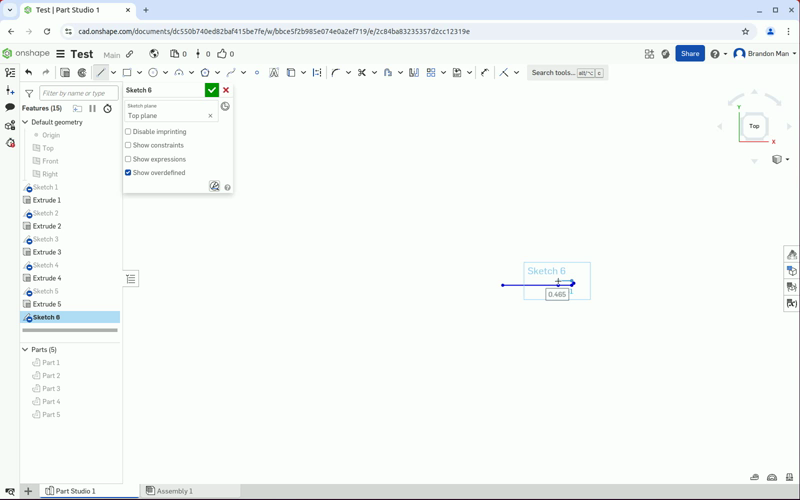
key_down(shift)
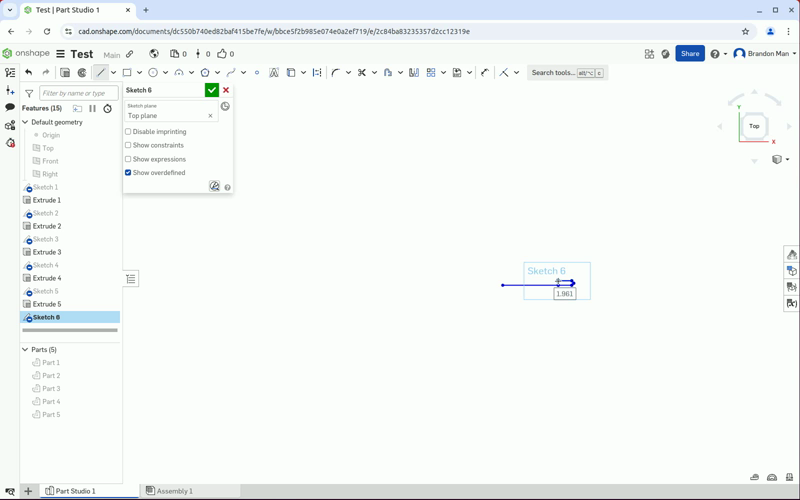
mouse_move(588, 280)
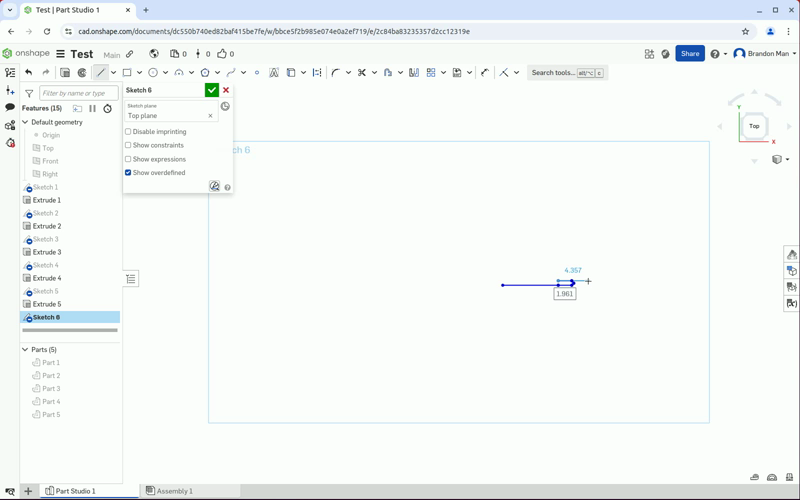
mouse_move(502, 280)
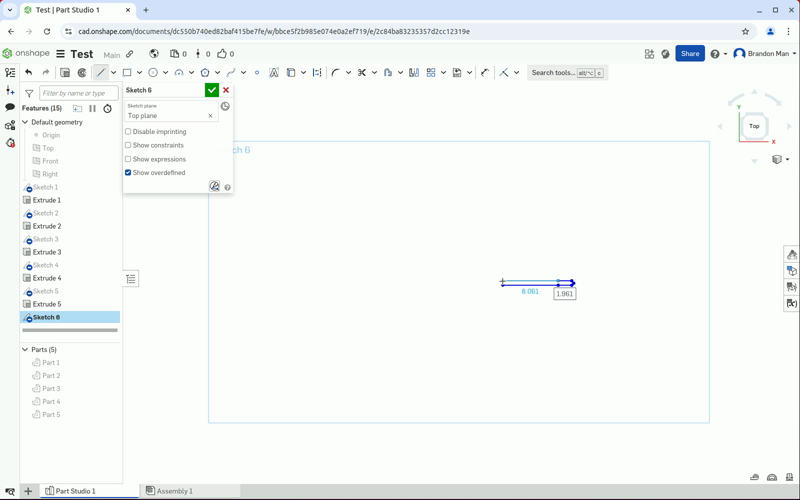
click(502, 280)
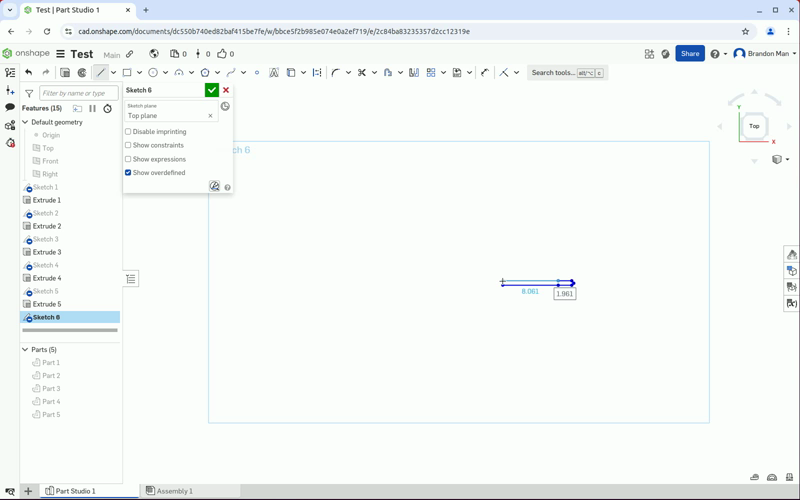
key_up(shift)
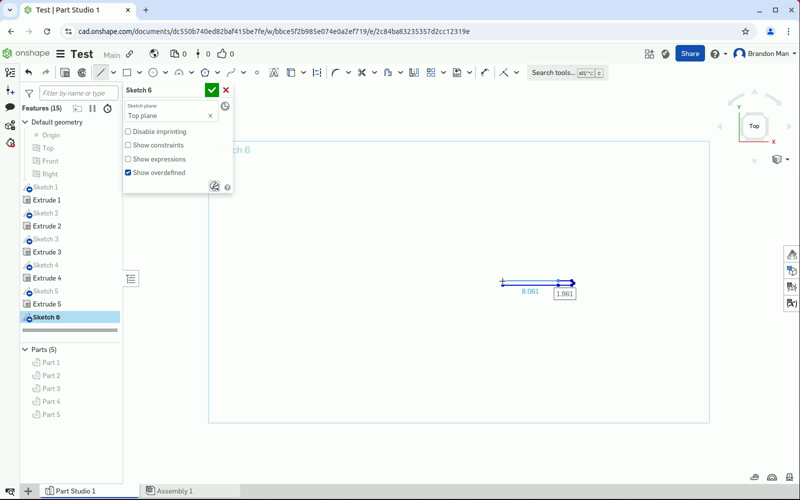
mouse_move(532, 280)
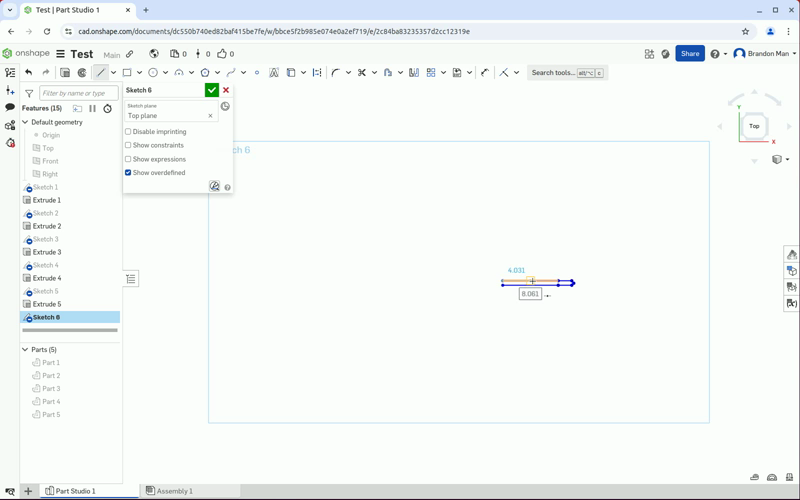
key_down(shift)
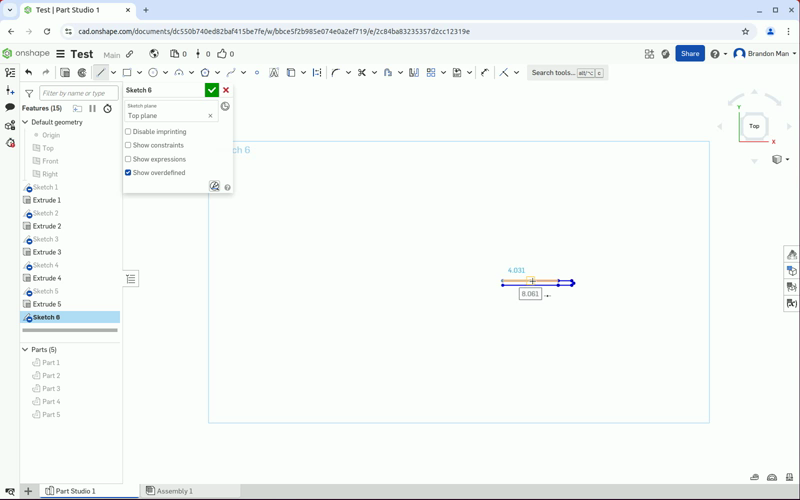
mouse_move(502, 285)
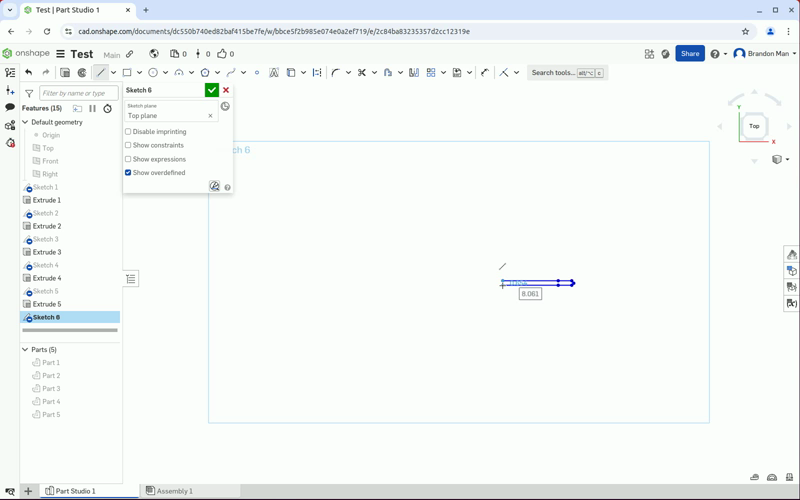
scroll(6)
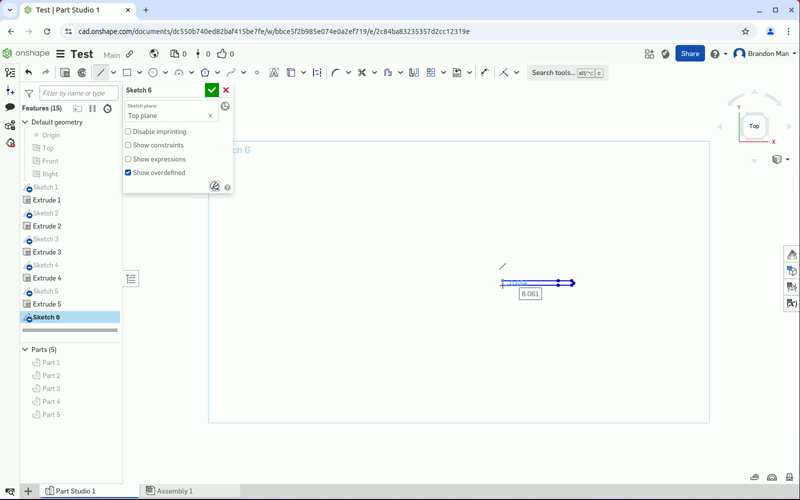
scroll(6)
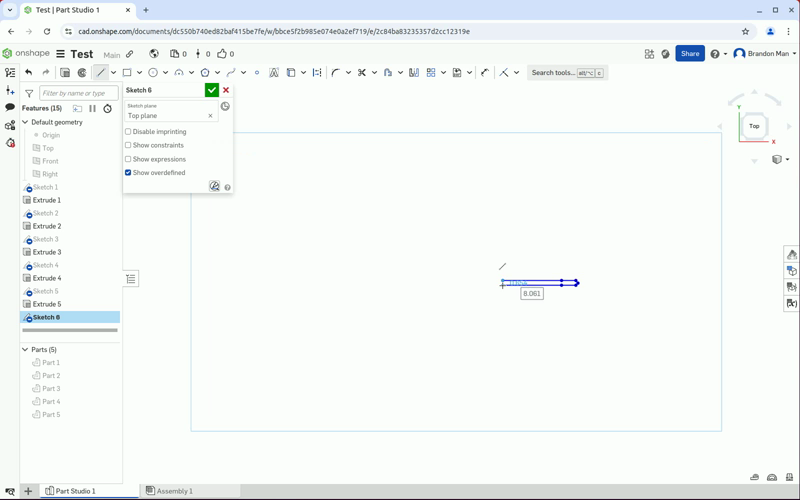
scroll(6)
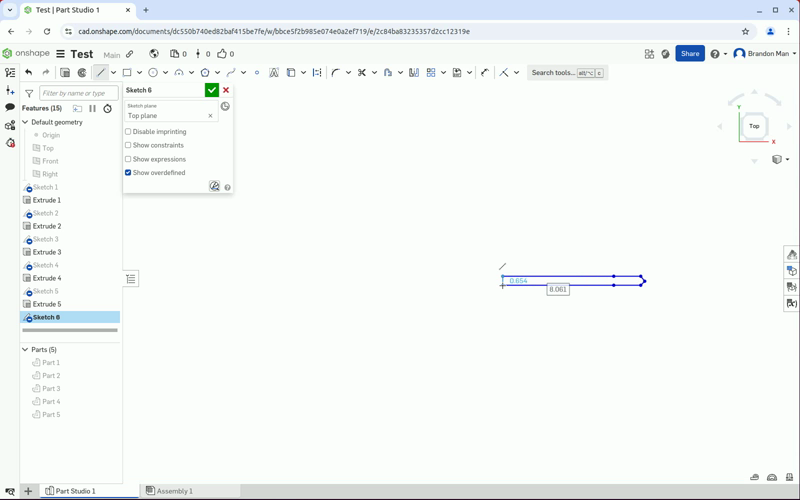
scroll(6)
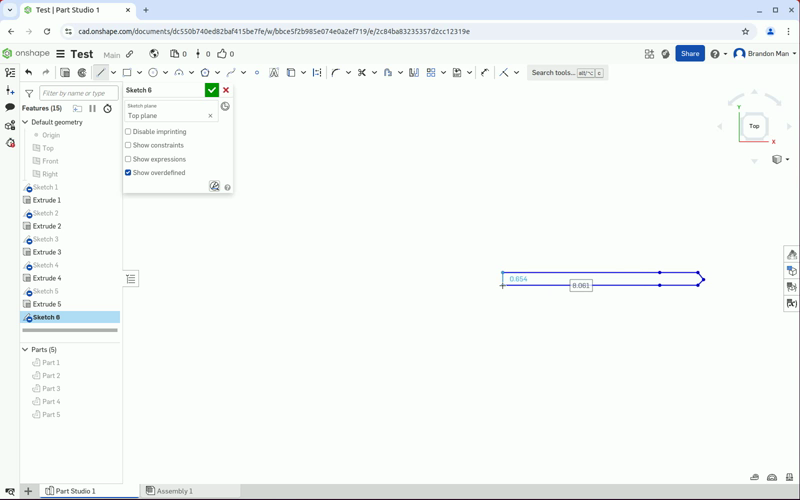
scroll(6)
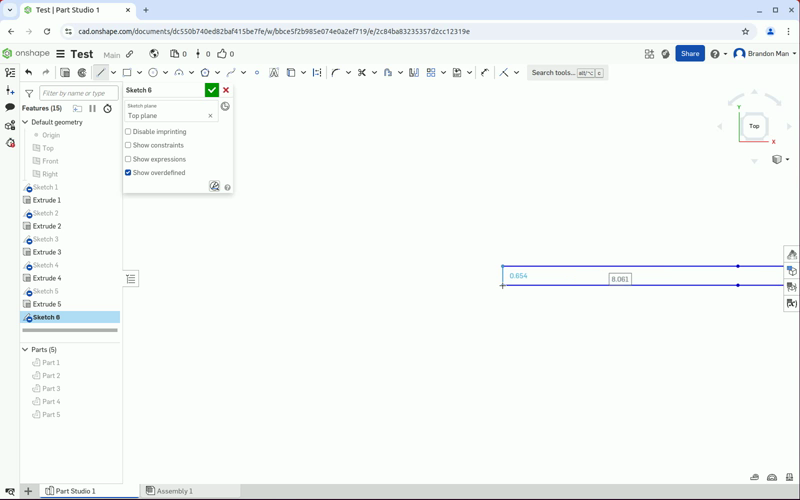
scroll(6)
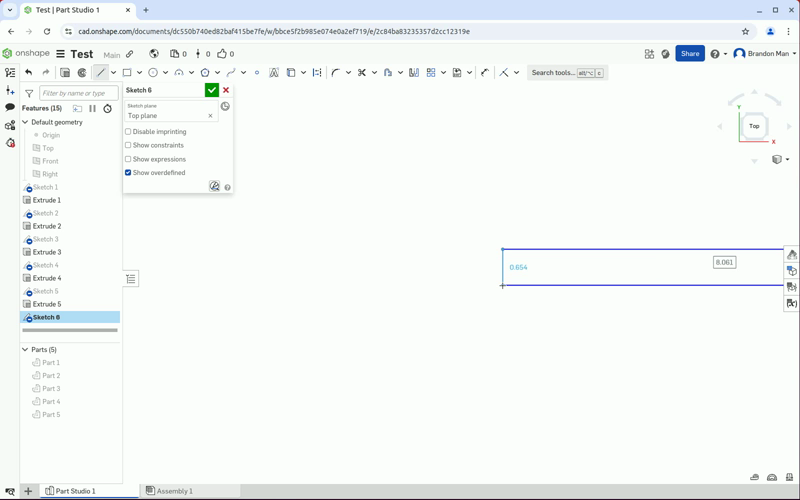
scroll(6)
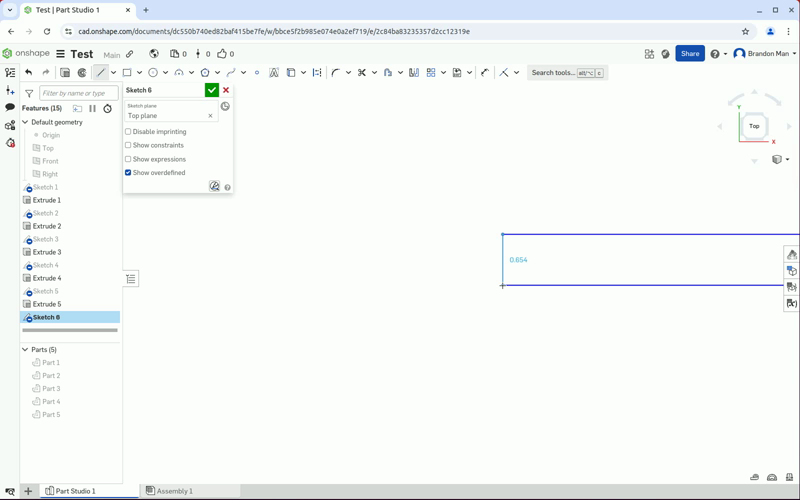
key_up(shift)
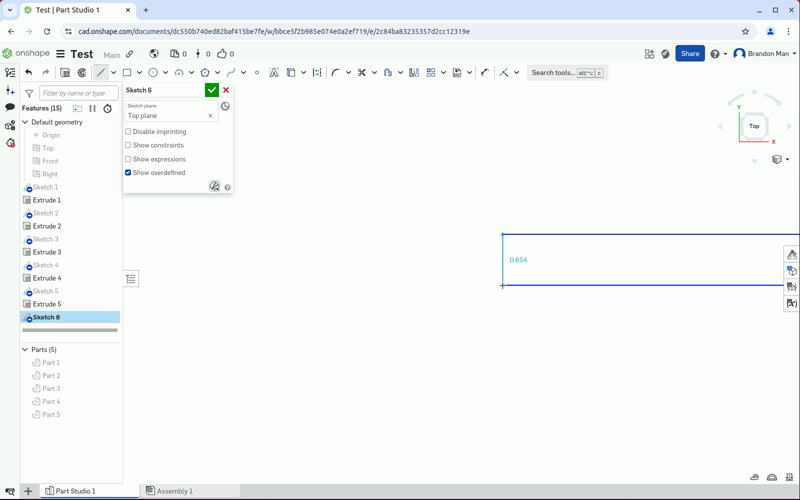
click(502, 285)
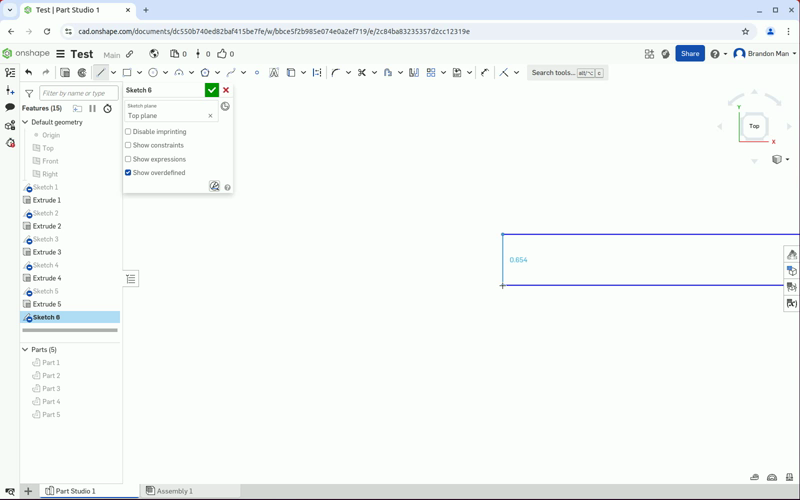
scroll(-6)
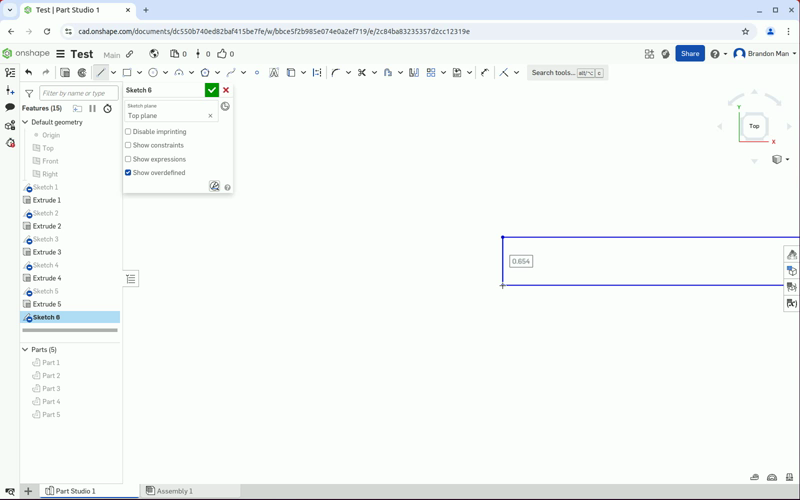
scroll(-6)
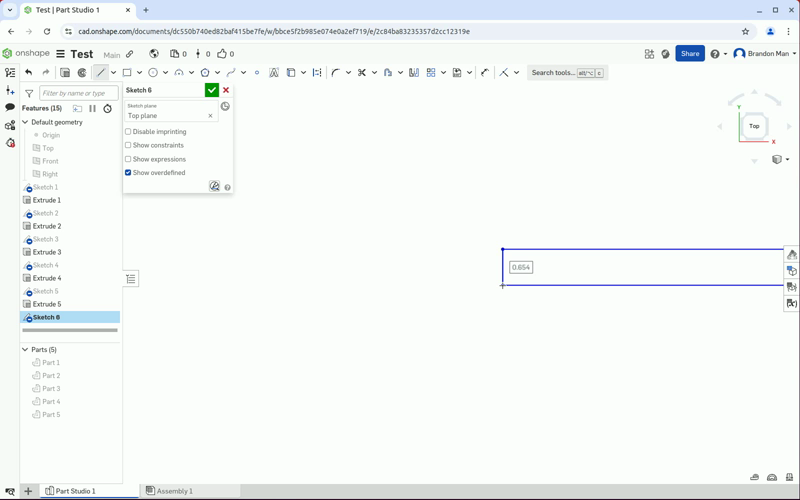
scroll(-6)
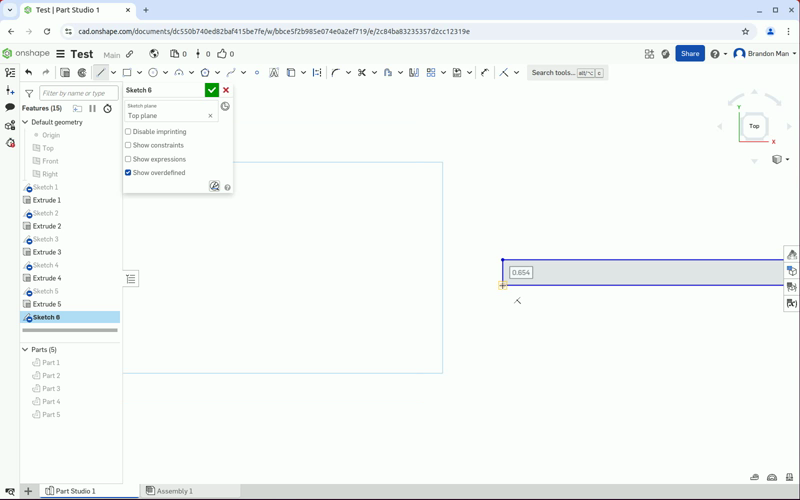
scroll(-6)
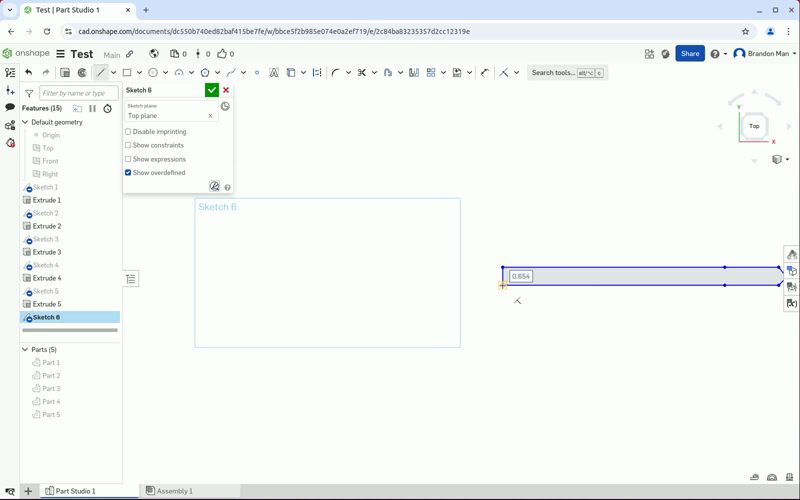
scroll(-6)
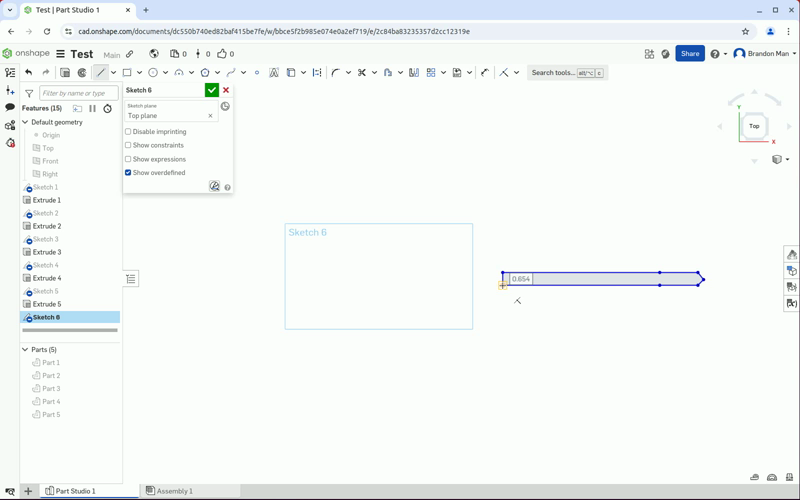
scroll(-6)
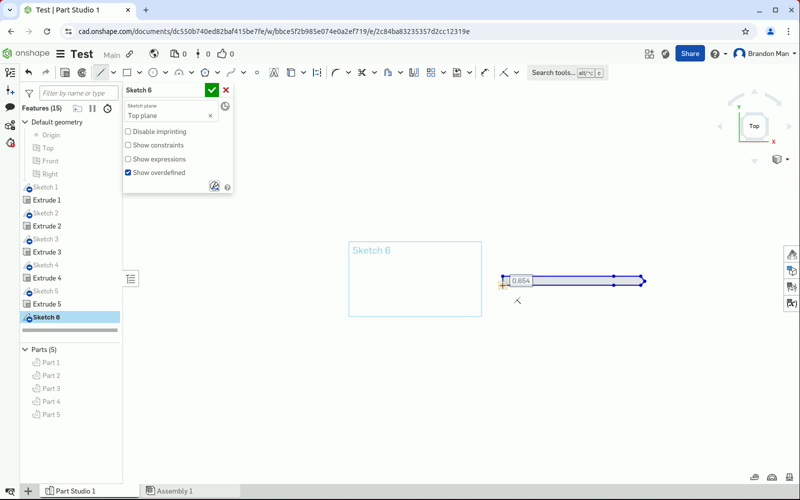
scroll(-6)
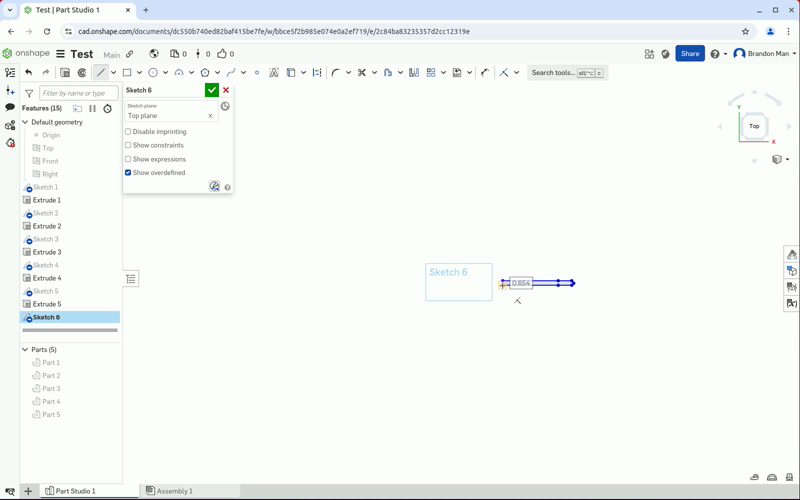
key(esc)
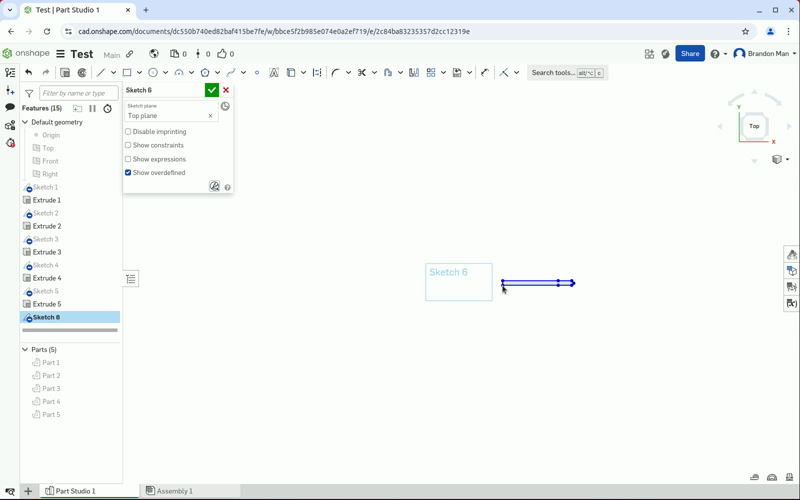
mouse_move(571, 281)
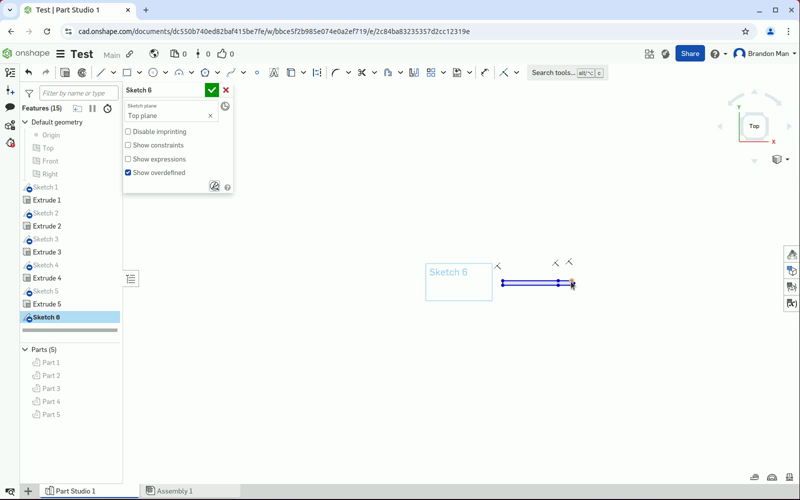
scroll(6)
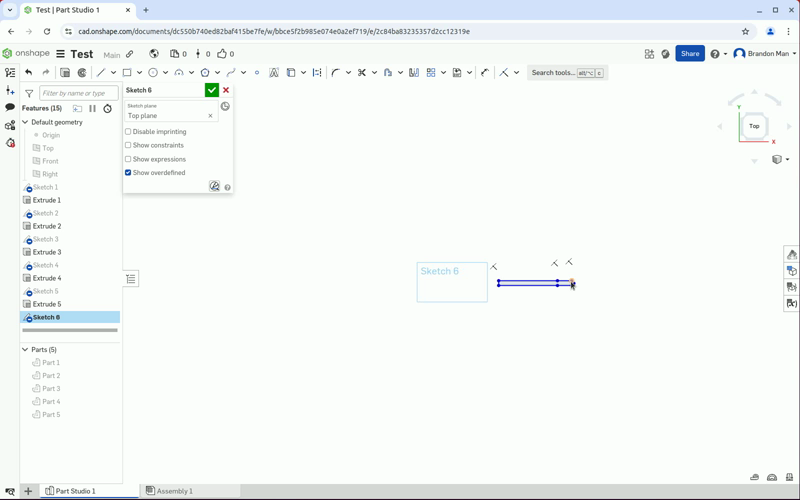
scroll(6)
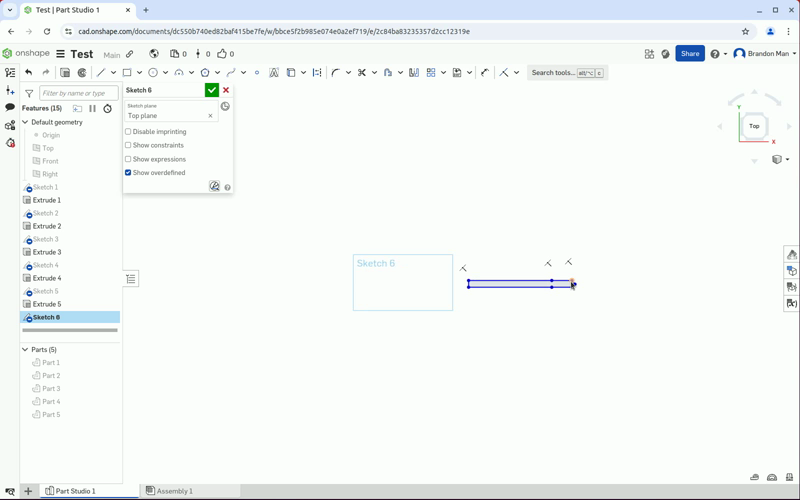
scroll(6)
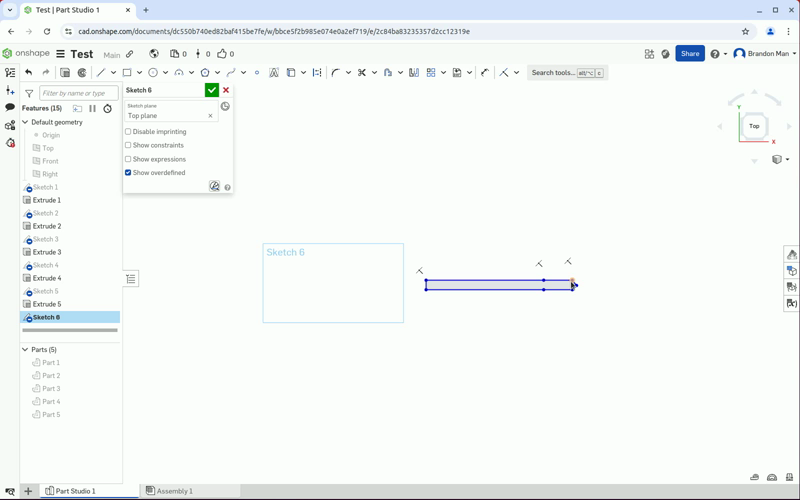
scroll(6)
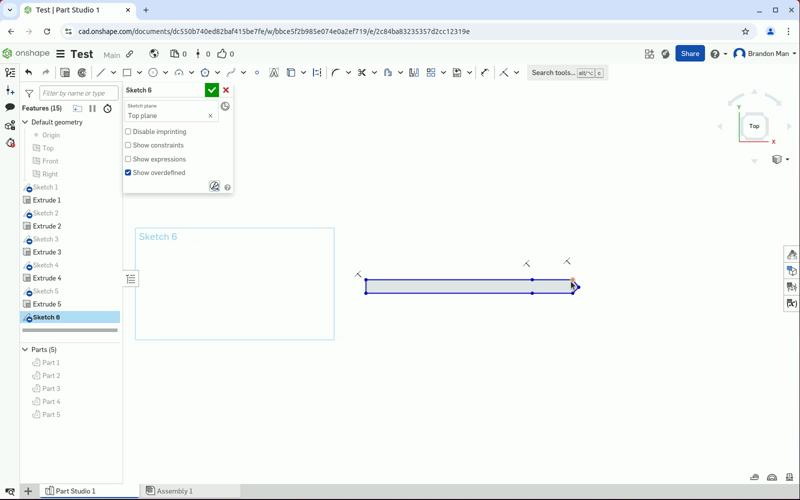
scroll(6)
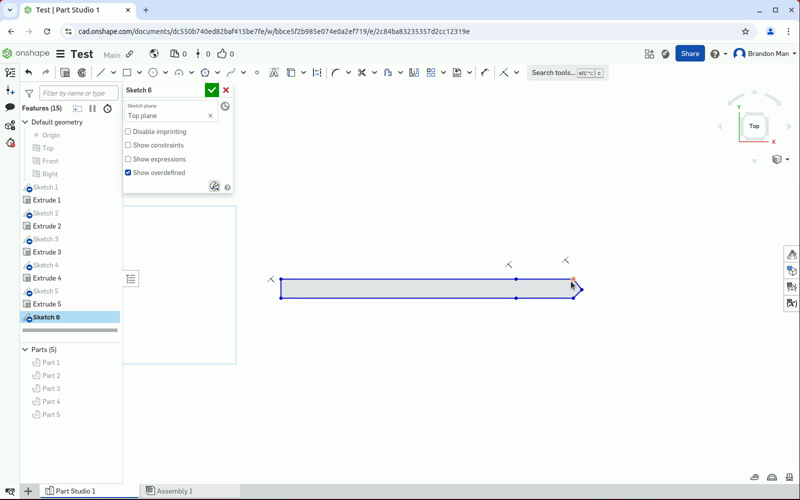
scroll(6)
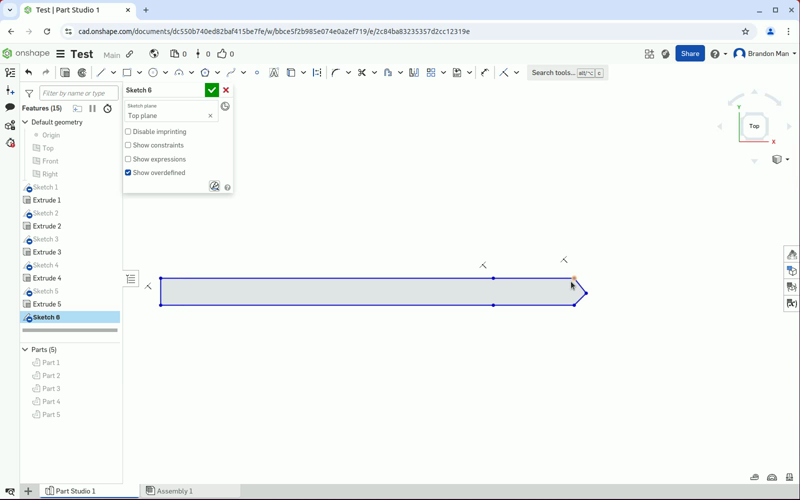
scroll(6)
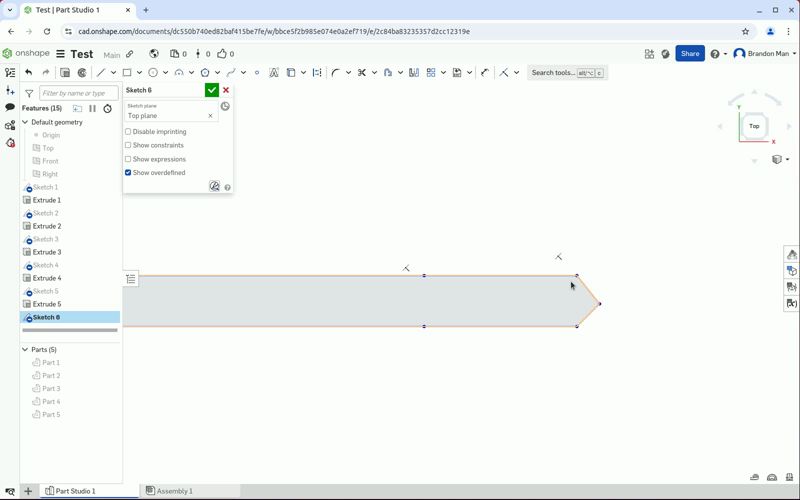
click(571, 281)
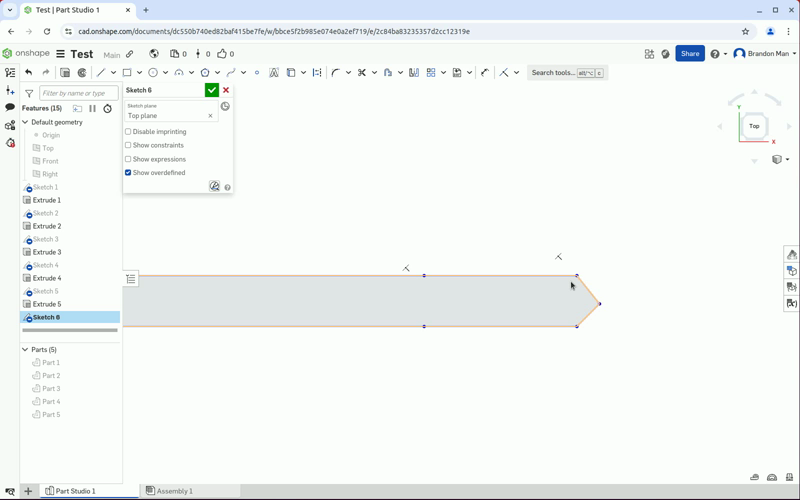
scroll(-6)
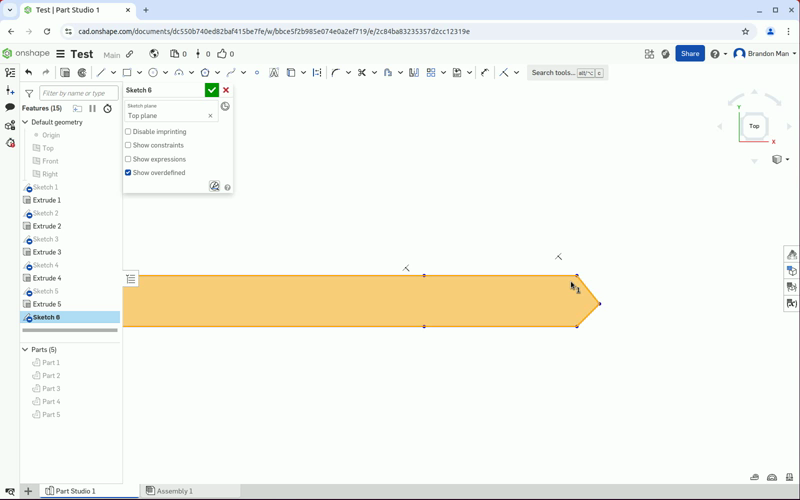
scroll(-6)
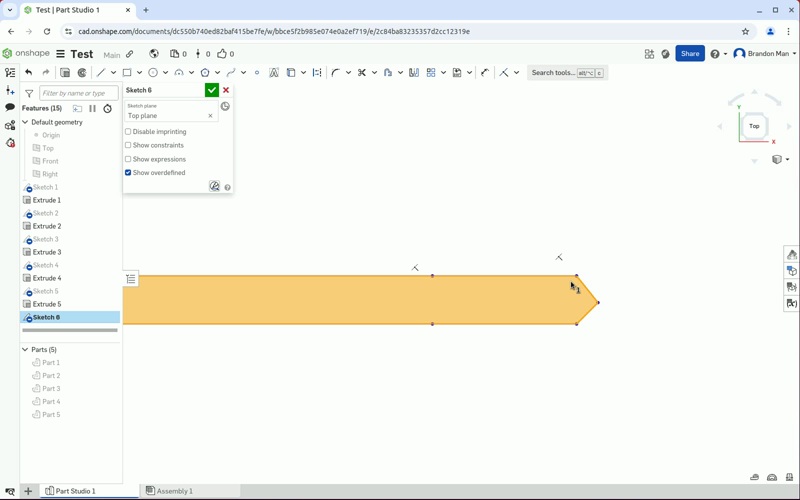
scroll(-6)
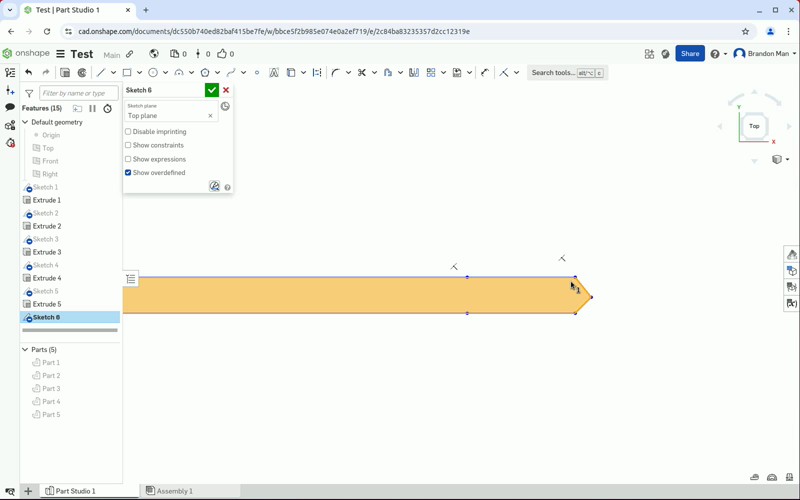
scroll(-6)
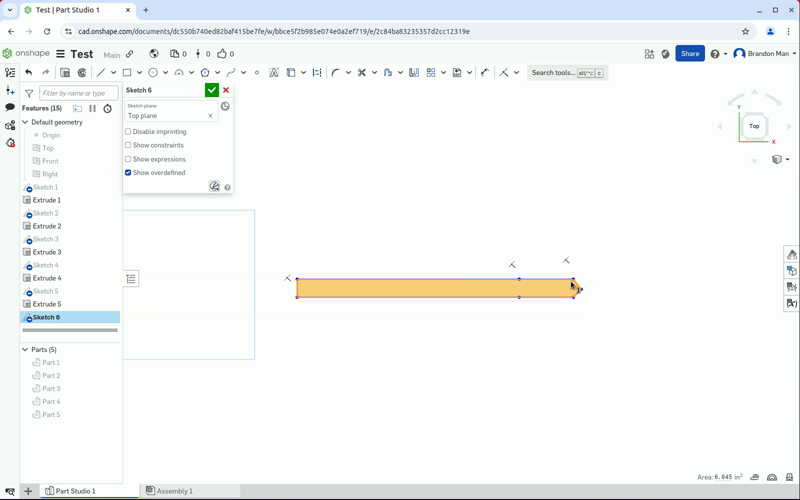
scroll(-6)
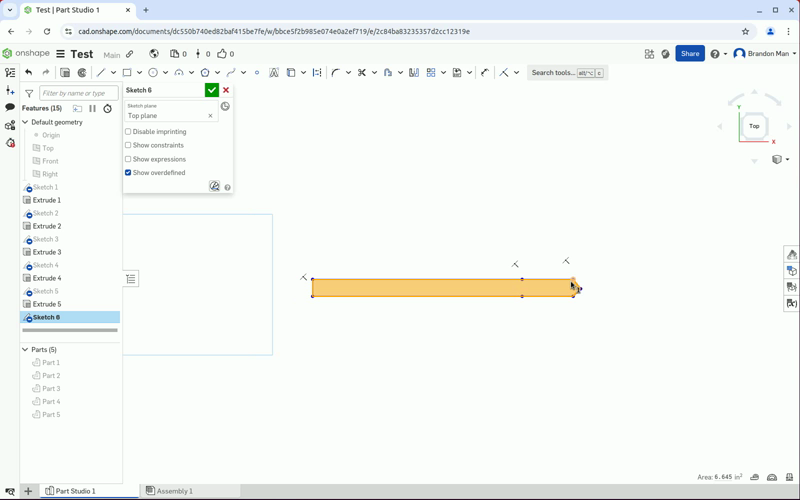
scroll(-6)
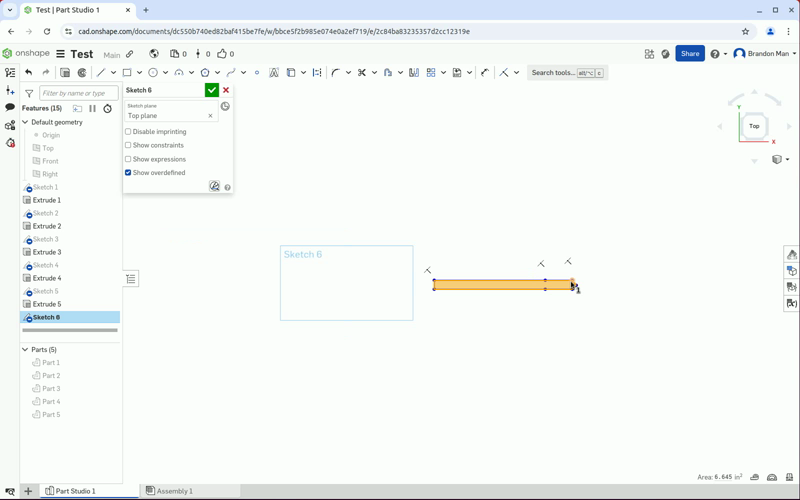
scroll(-6)
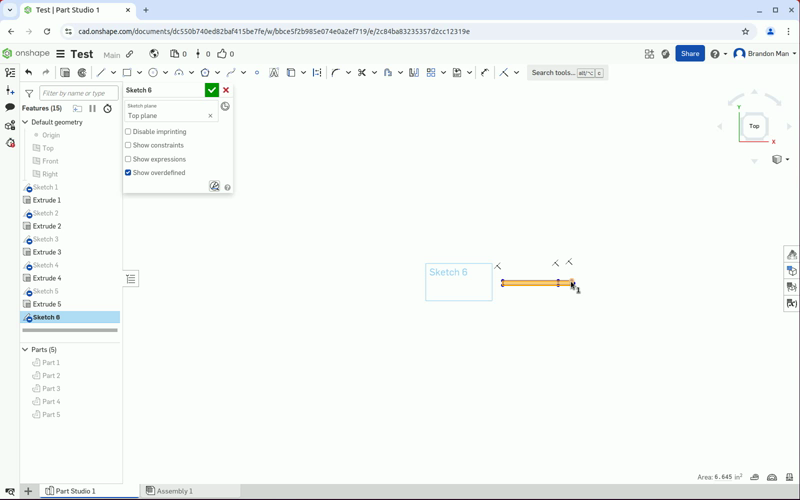
mouse_move(73, 352)
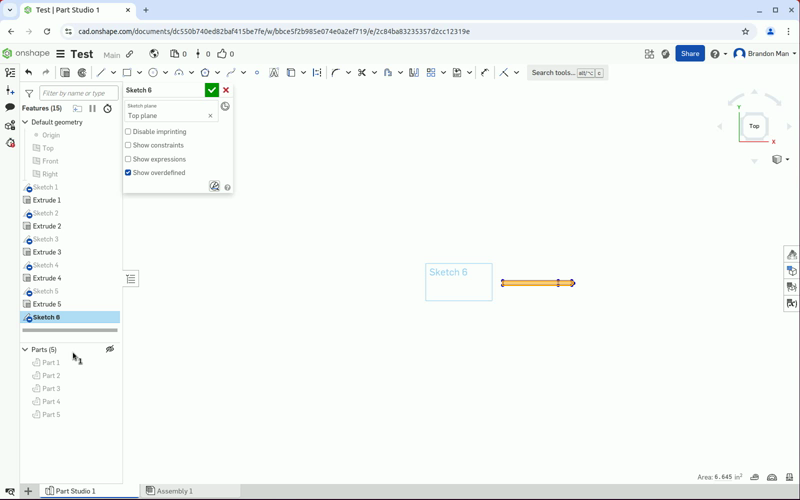
key(shift+y)
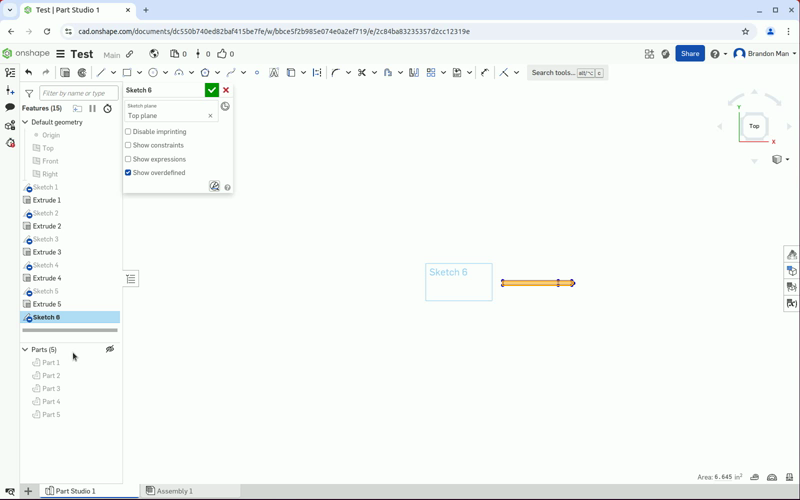
key(shift+e)
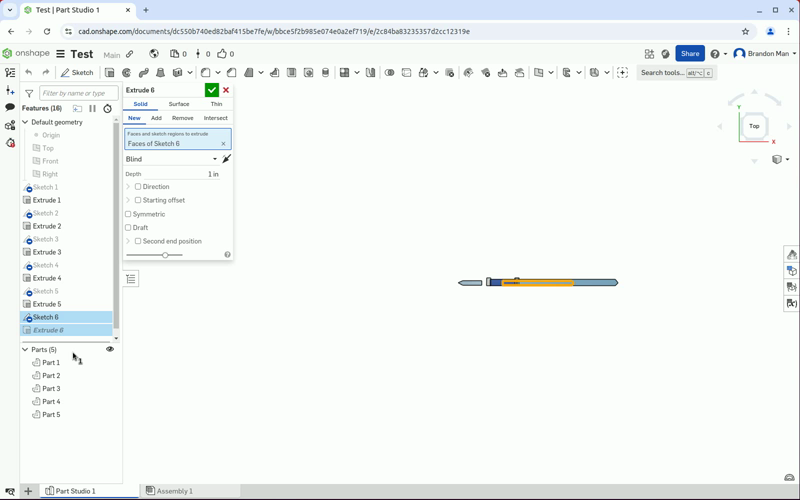
mouse_move(143, 106)
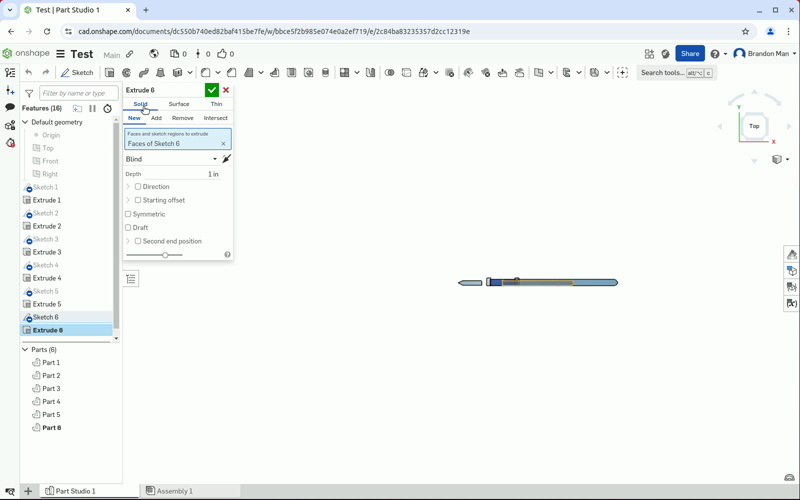
click(143, 106)
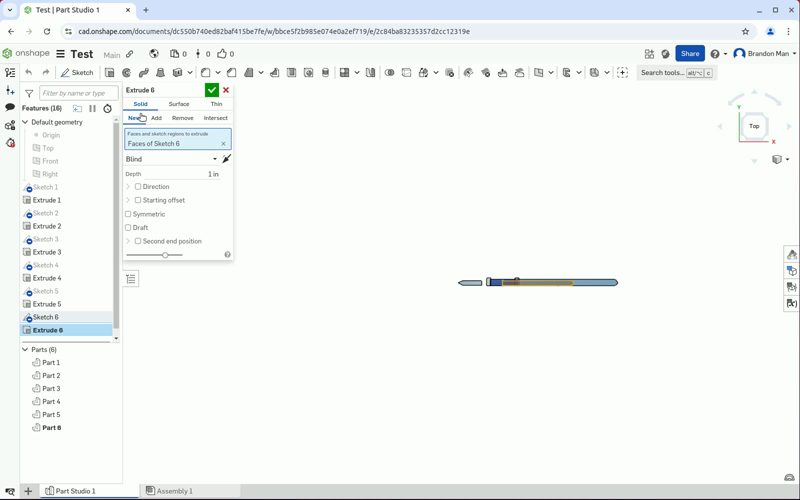
mouse_move(137, 120)
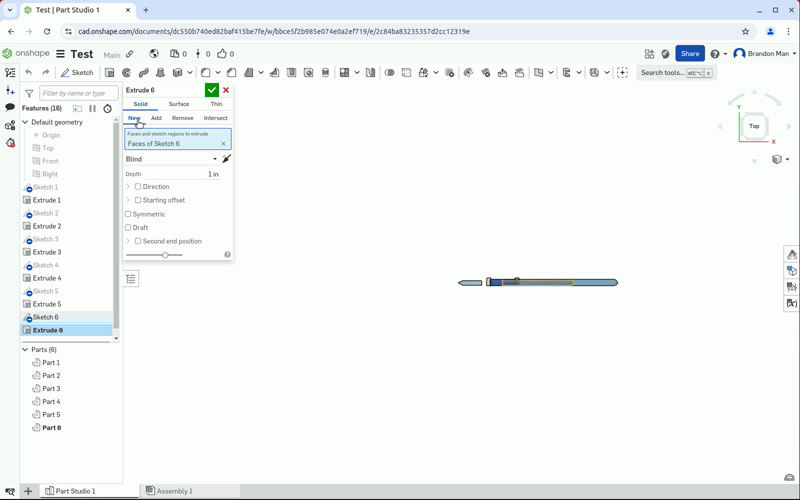
click(137, 120)
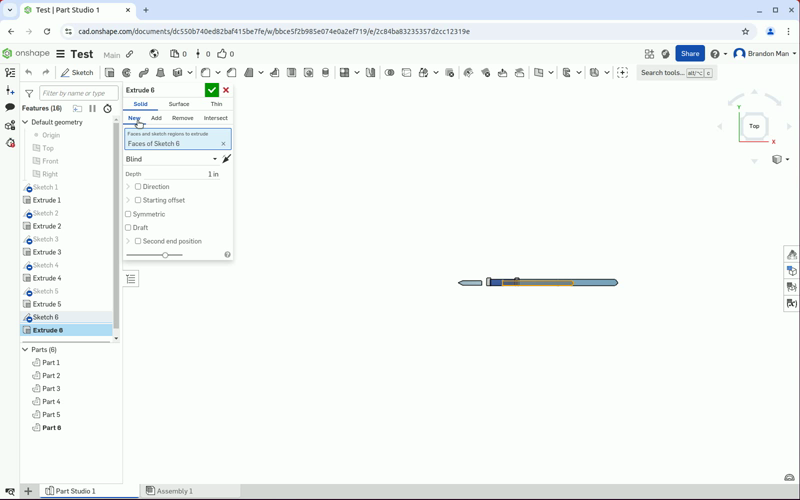
key(tab, 4)
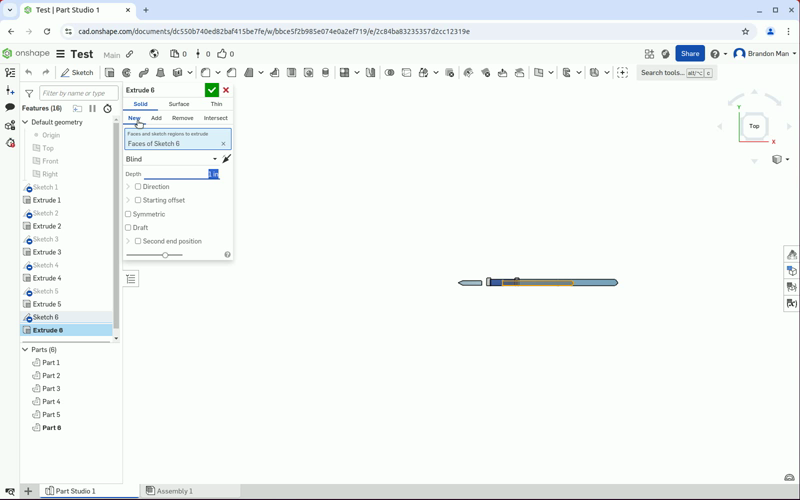
text(-0.722)
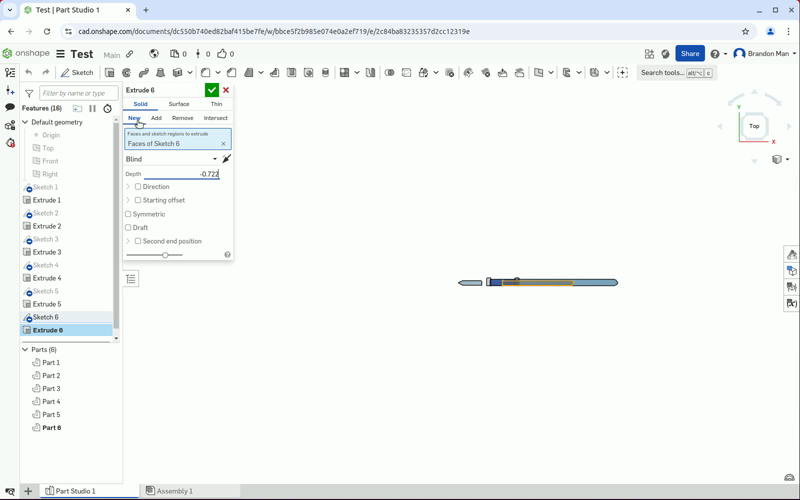
key(enter)
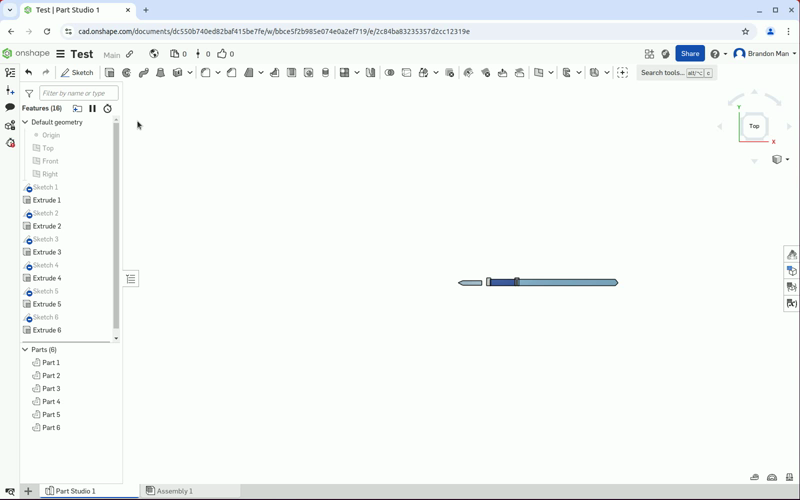
key(shift+h)
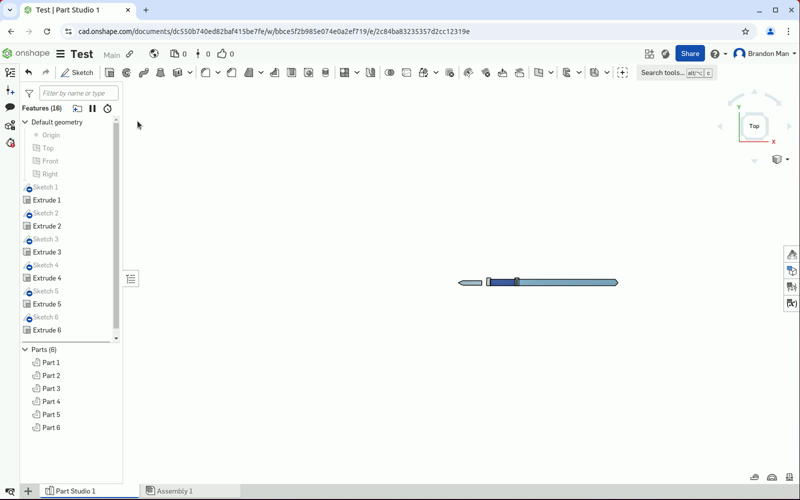
key(shift+h)
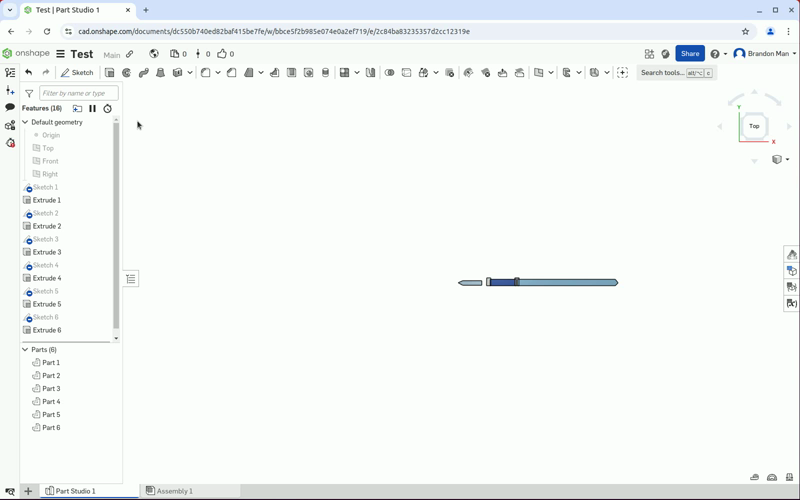
mouse_move(69, 189)
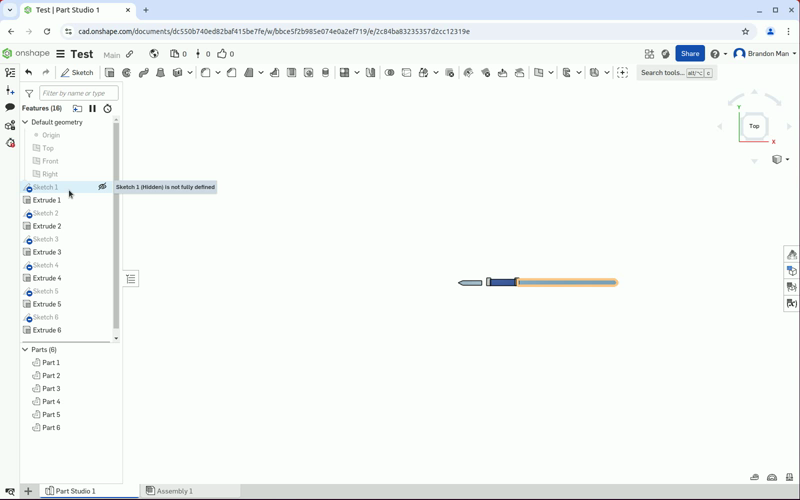
click(69, 189)
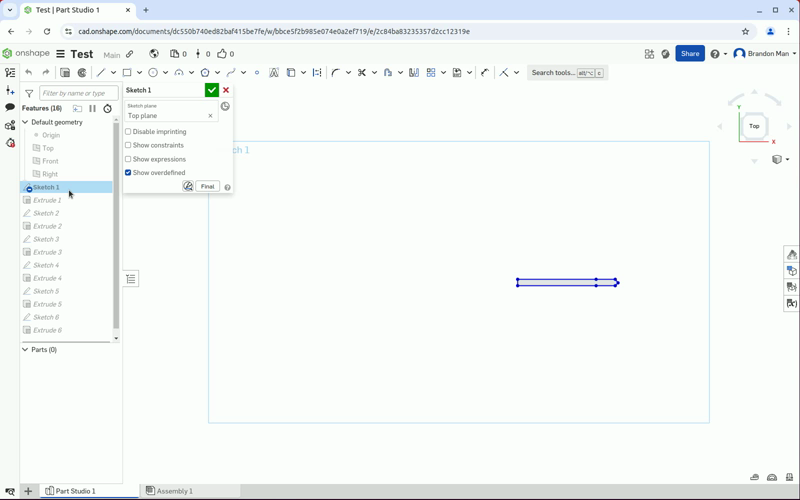
mouse_move(229, 92)
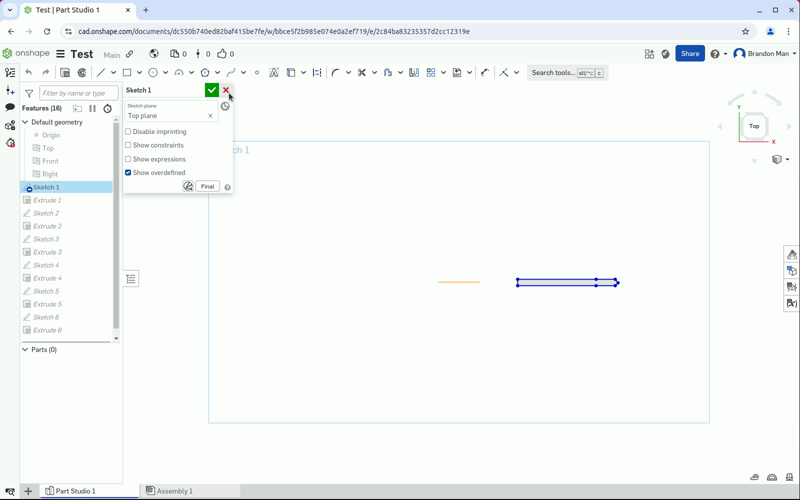
click(229, 92)
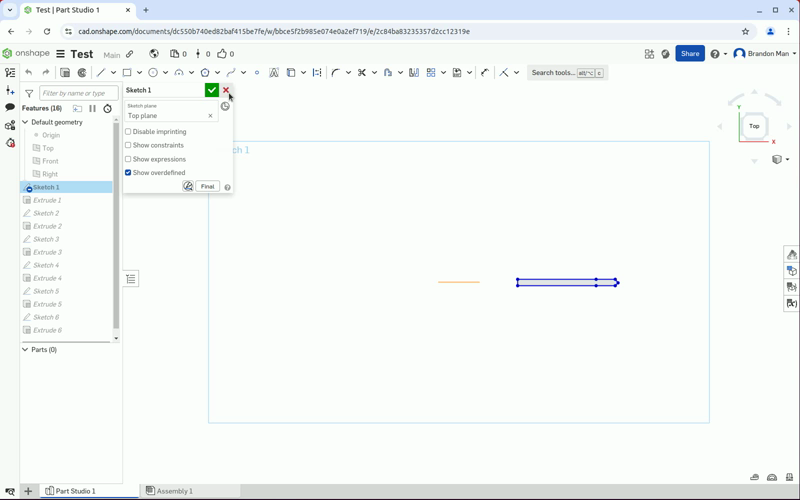
key(shift+s)
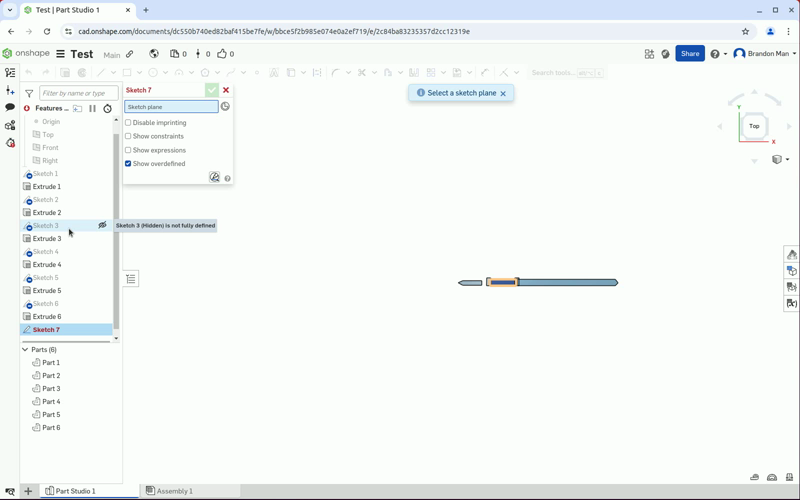
scroll(3)
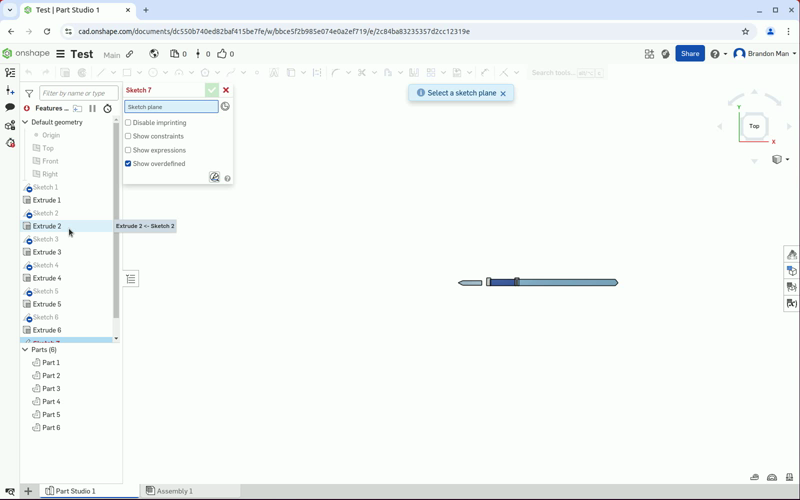
mouse_move(69, 150)
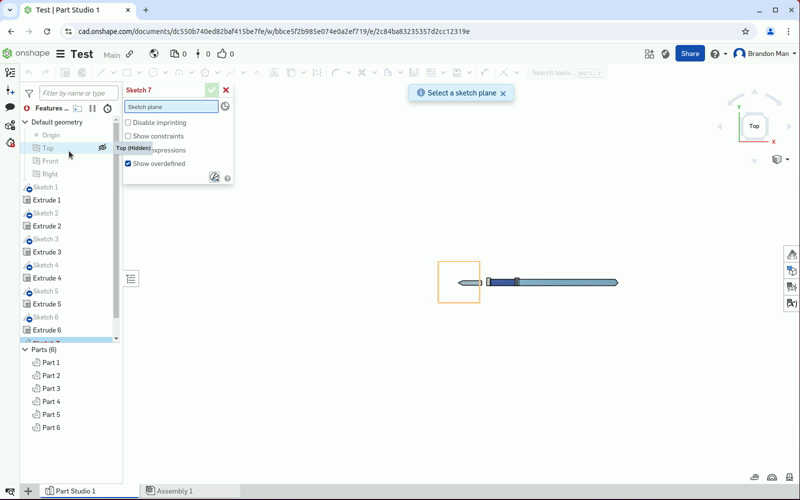
click(69, 150)
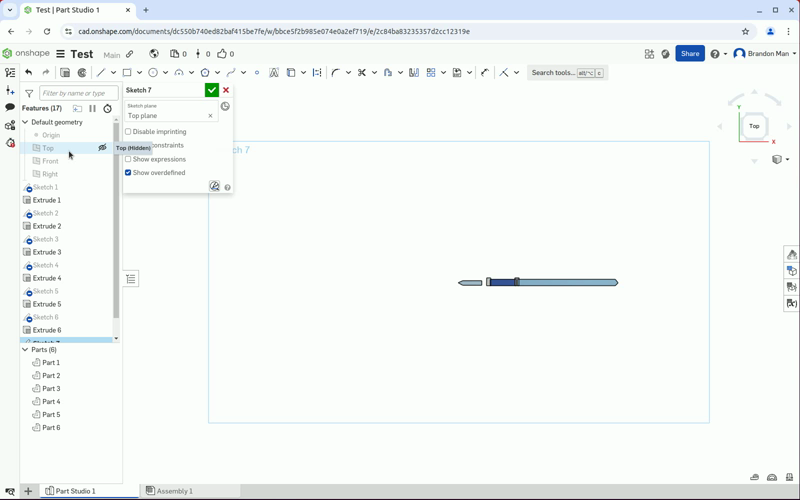
mouse_move(73, 352)
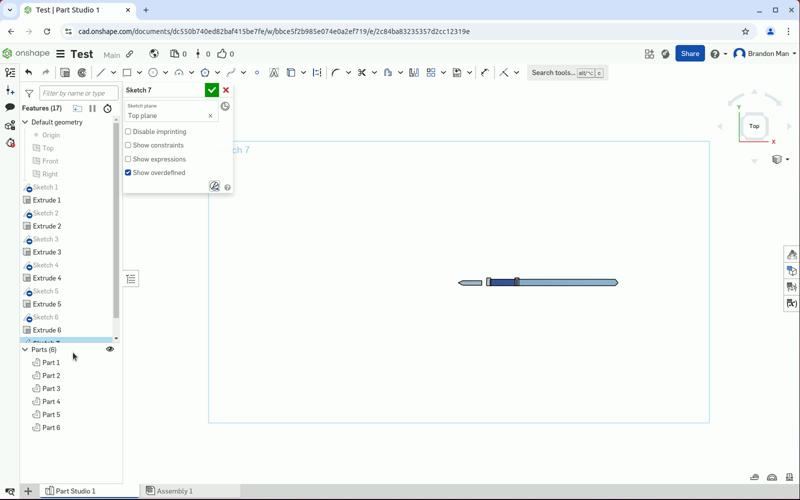
key(y)
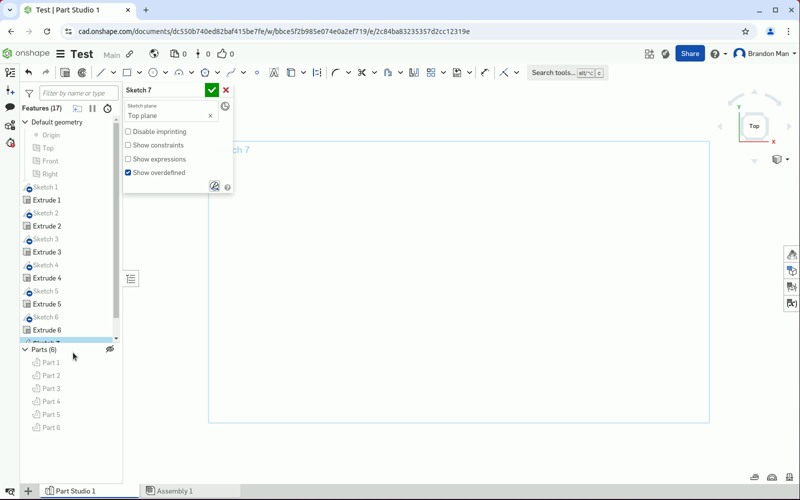
key(l)
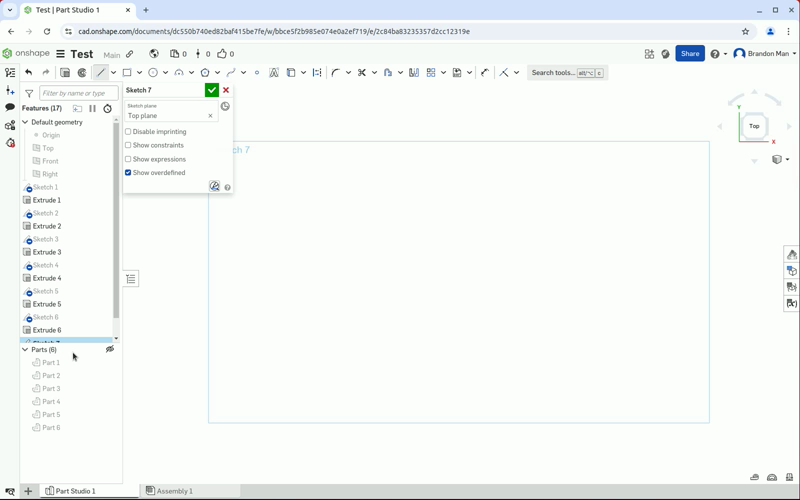
key_down(shift)
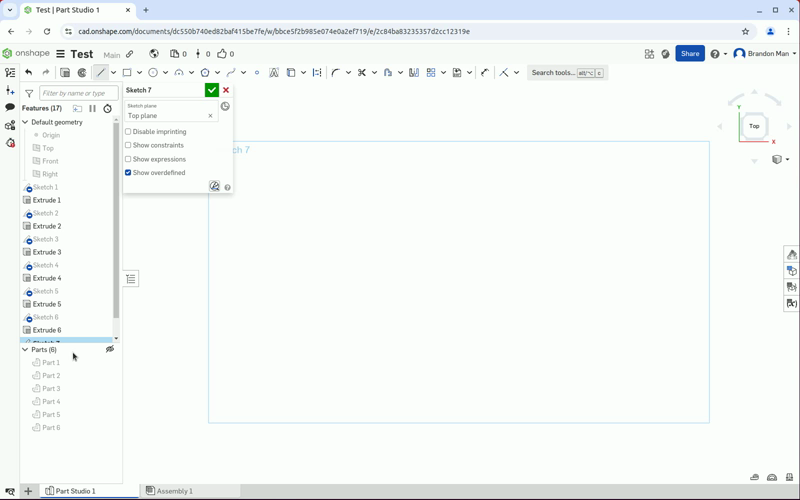
mouse_move(483, 285)
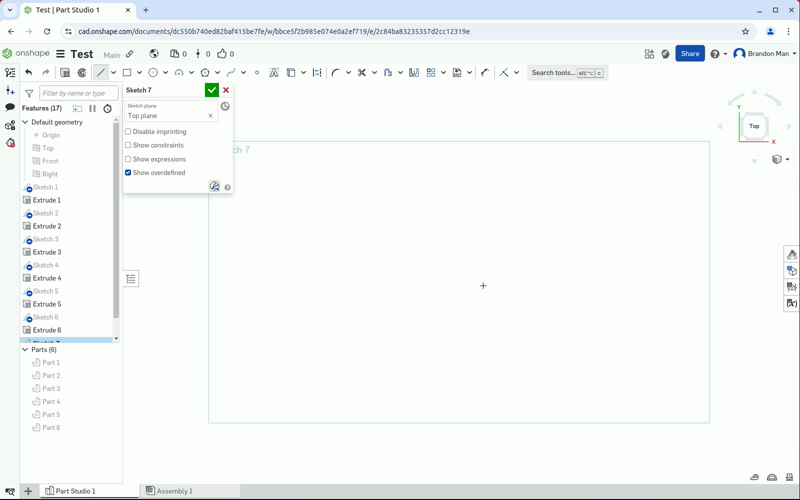
click(483, 285)
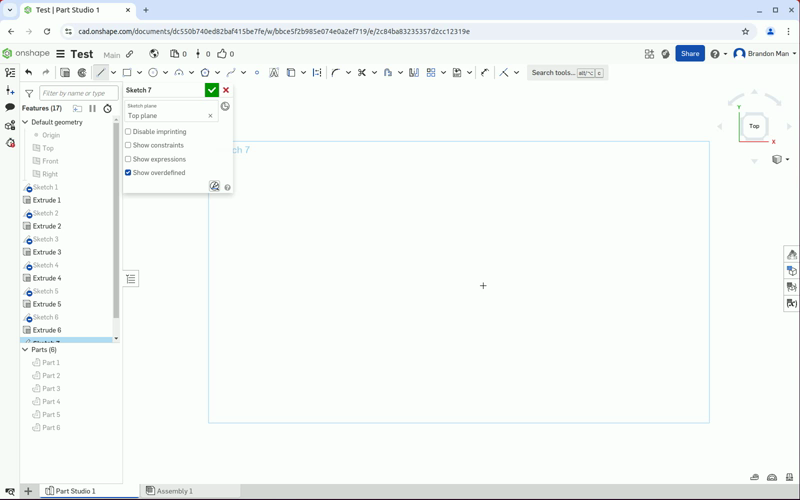
key_up(shift)
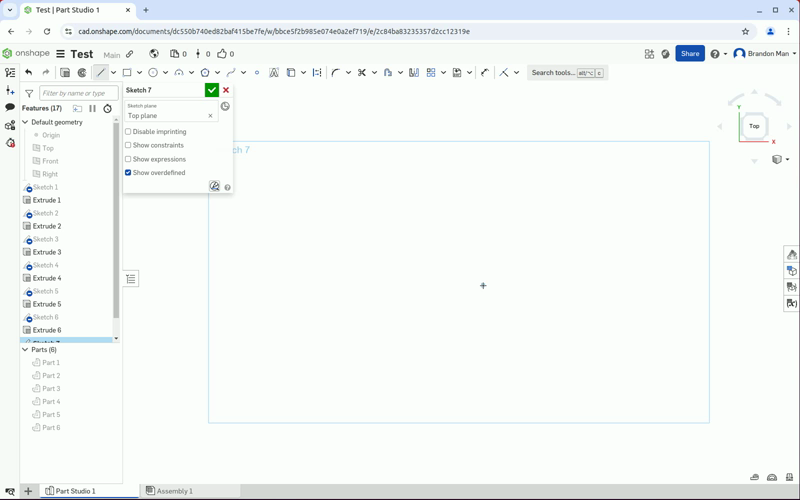
key_down(shift)
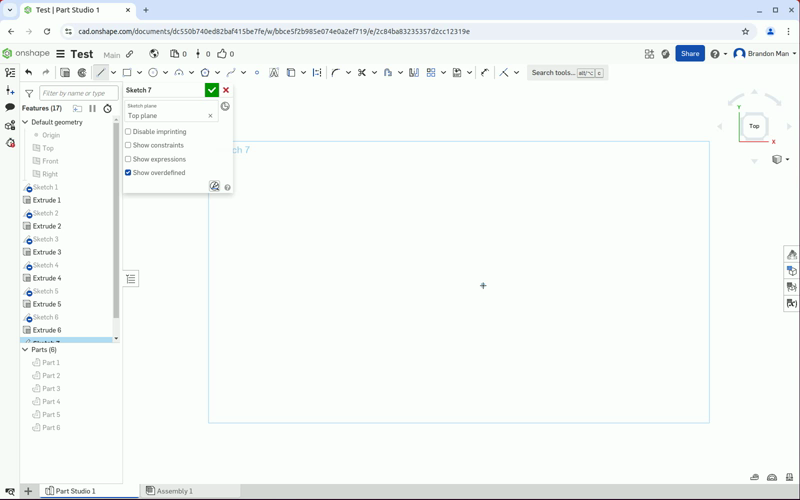
mouse_move(513, 285)
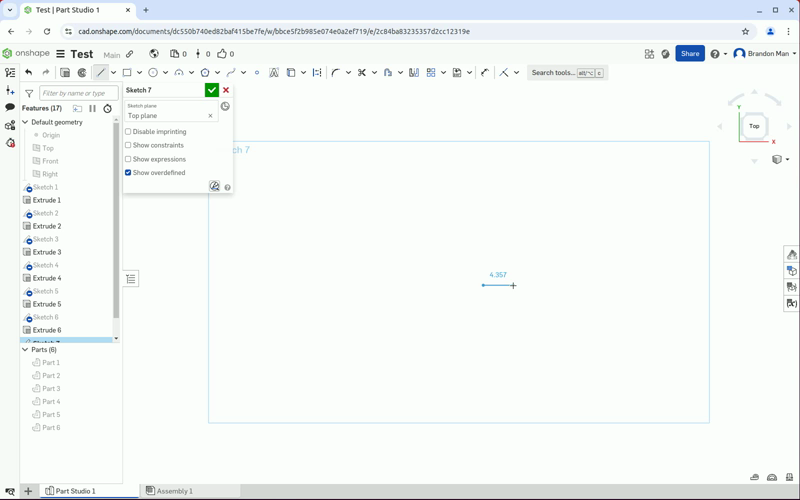
mouse_move(501, 285)
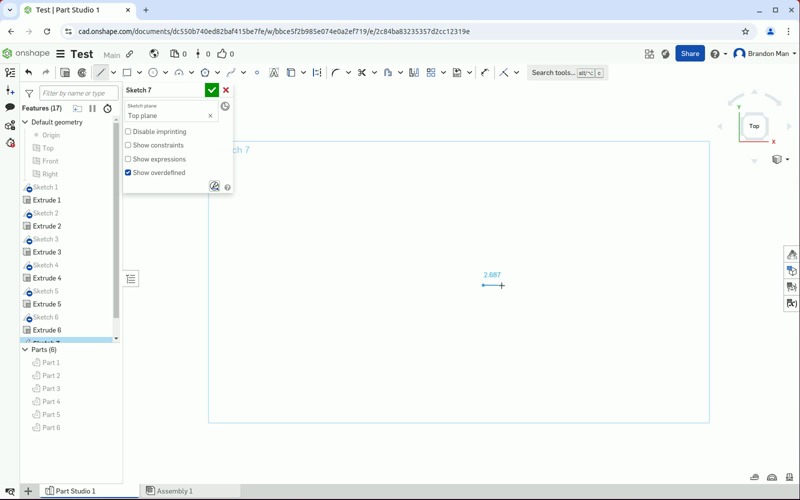
click(501, 285)
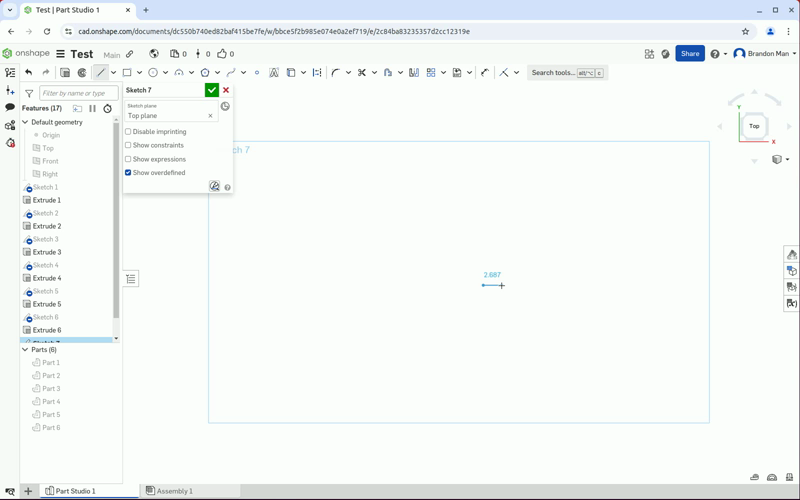
key_up(shift)
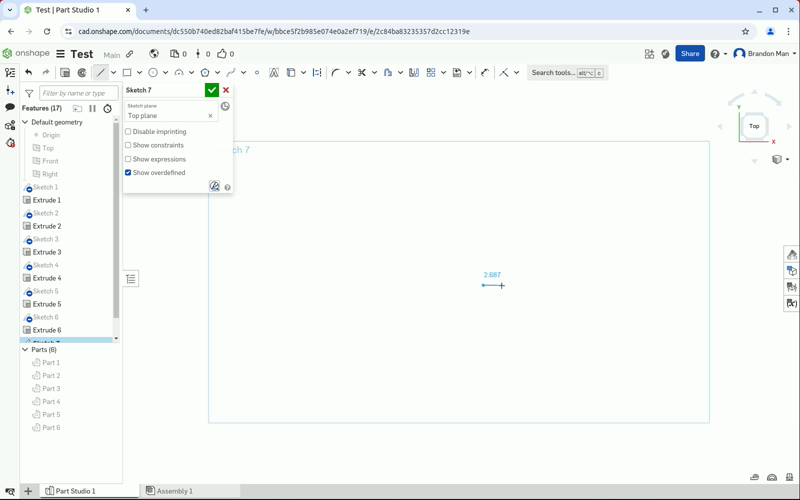
key_down(shift)
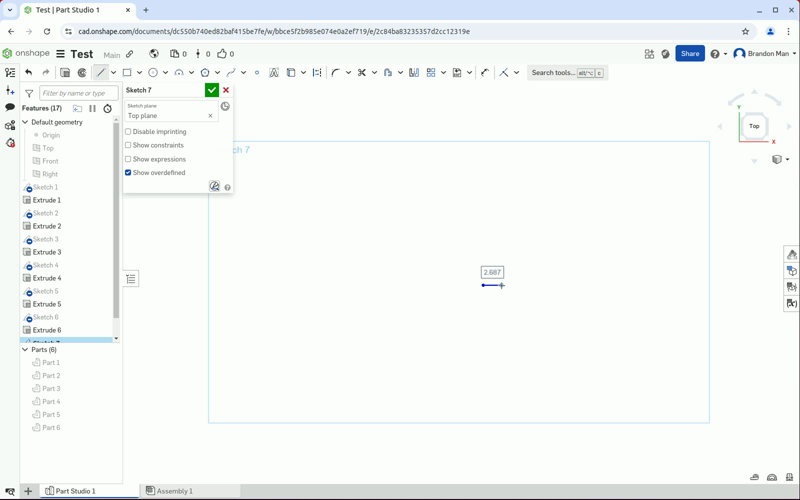
mouse_move(531, 285)
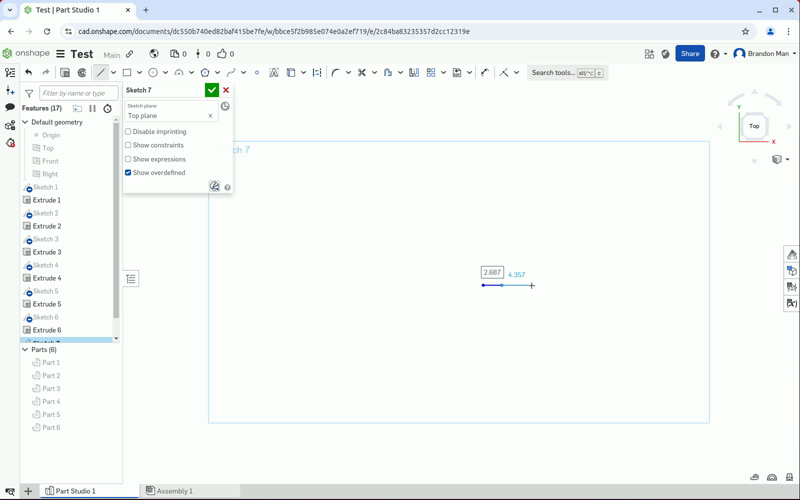
mouse_move(501, 280)
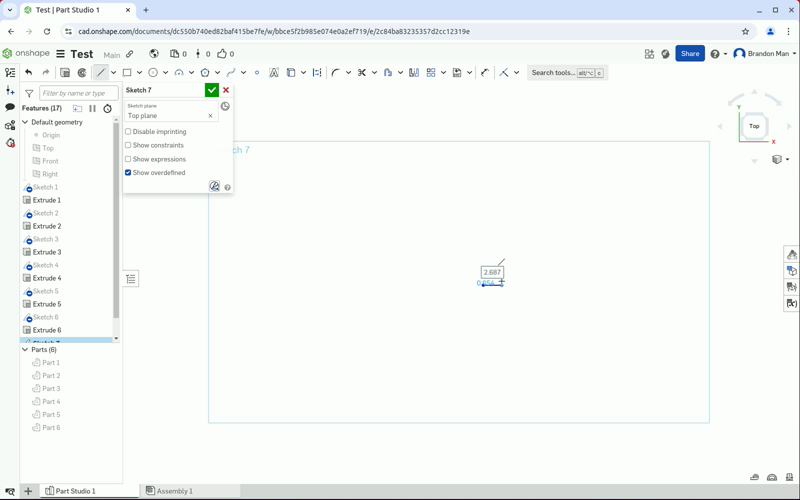
scroll(6)
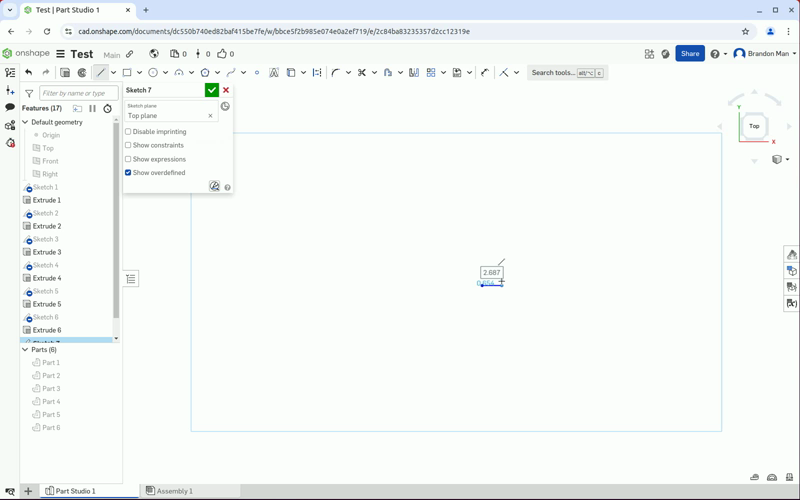
scroll(6)
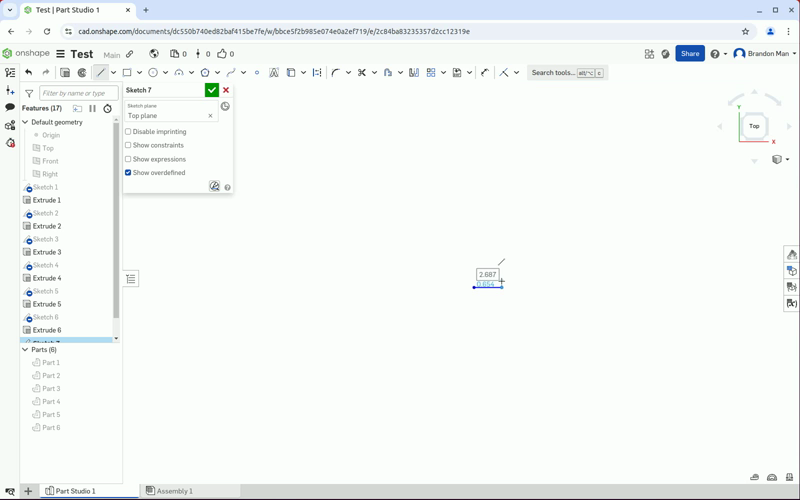
scroll(6)
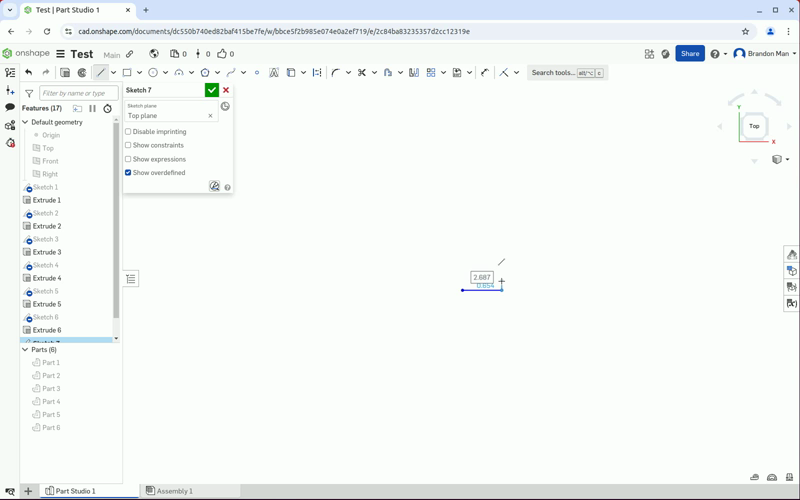
scroll(6)
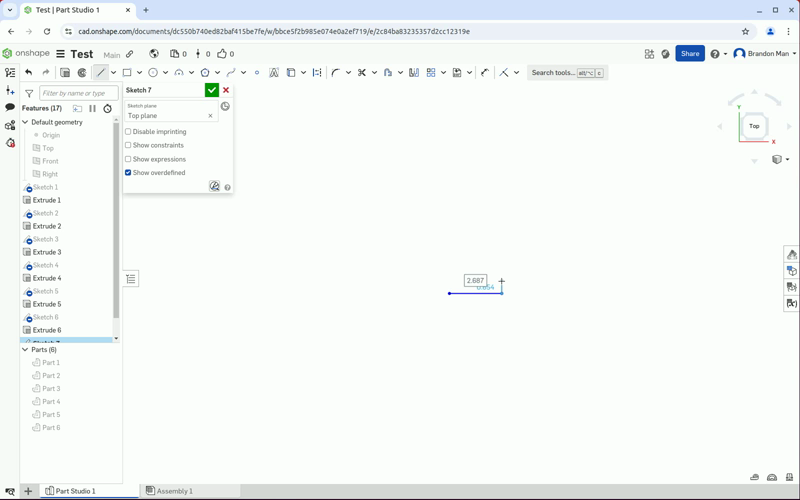
scroll(6)
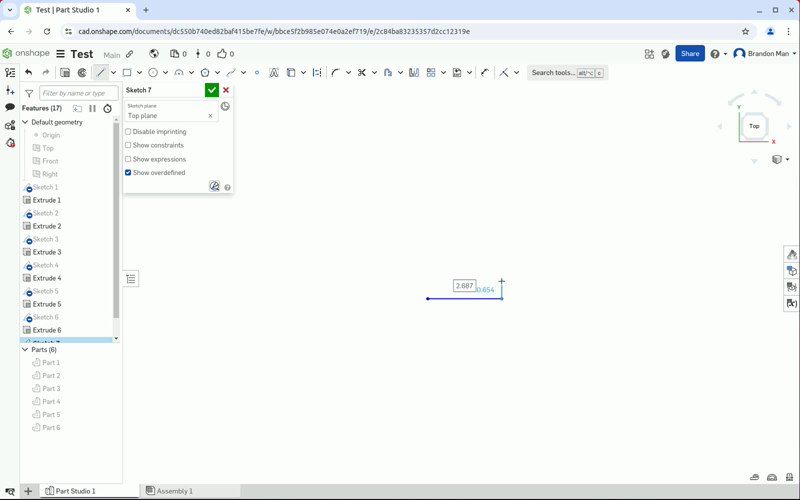
scroll(6)
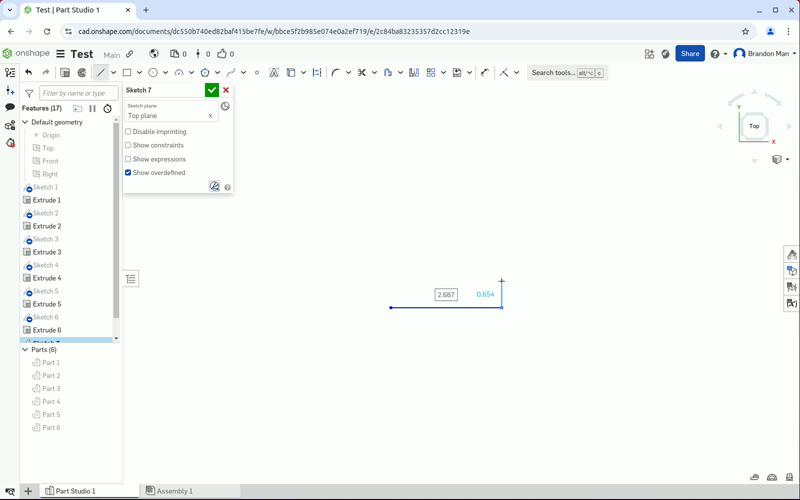
scroll(6)
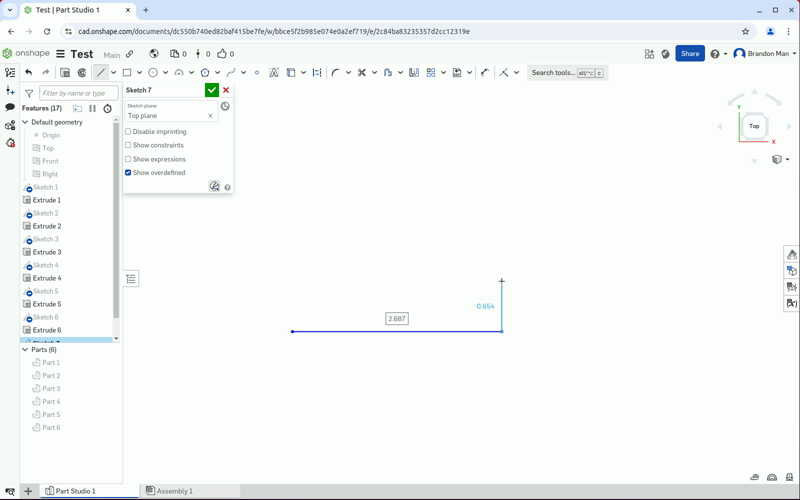
click(501, 280)
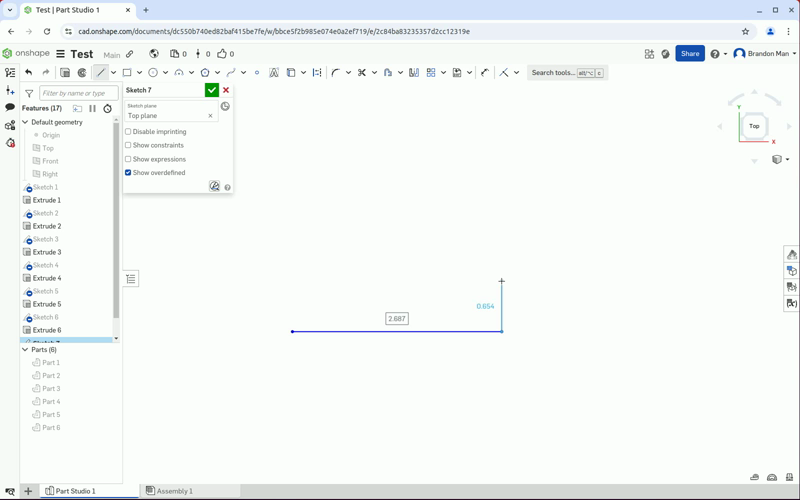
scroll(-6)
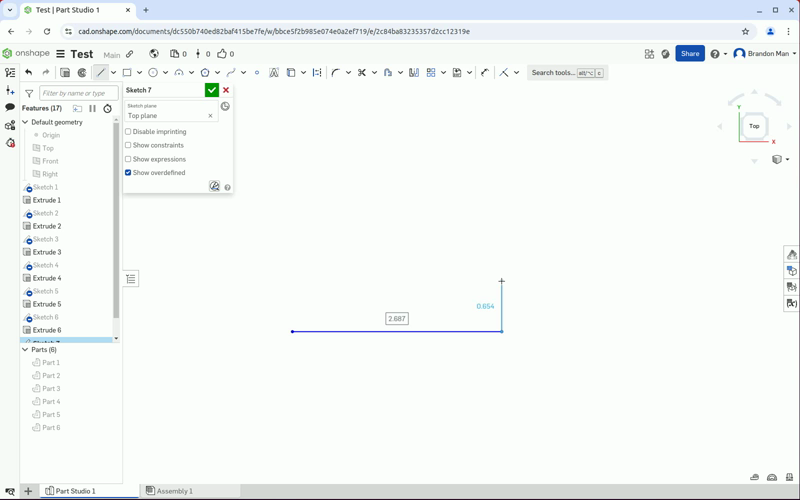
scroll(-6)
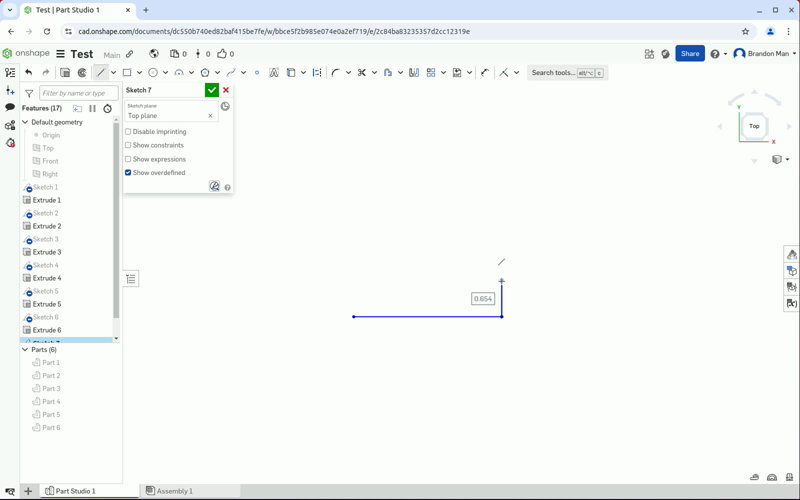
scroll(-6)
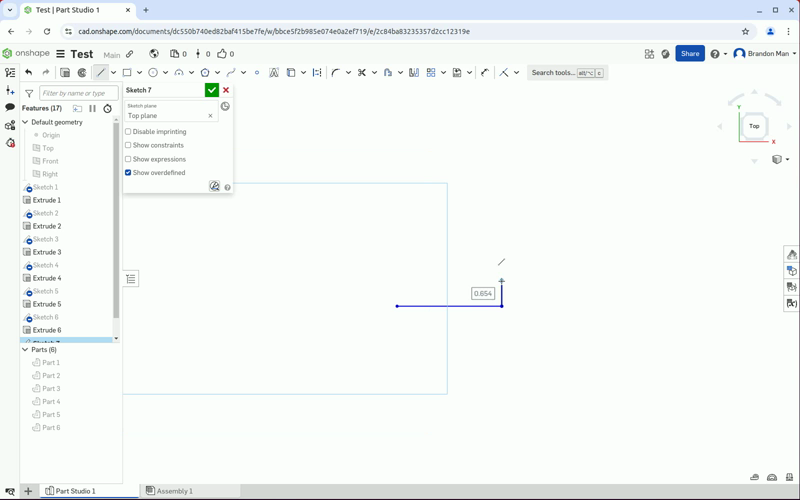
scroll(-6)
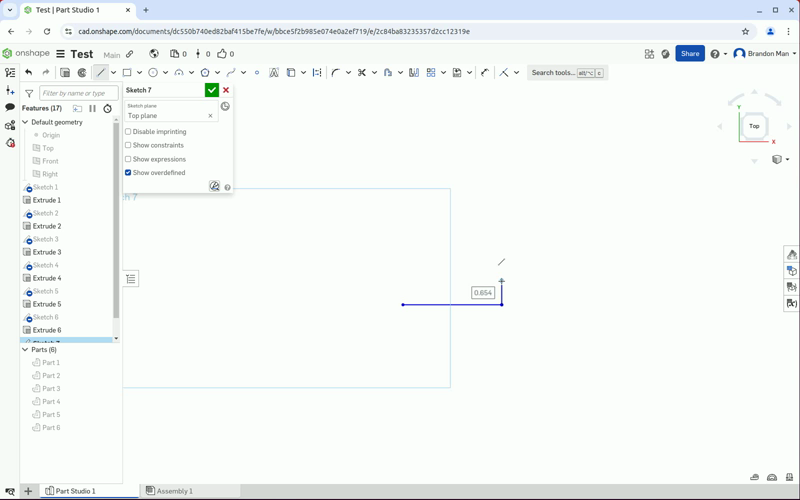
scroll(-6)
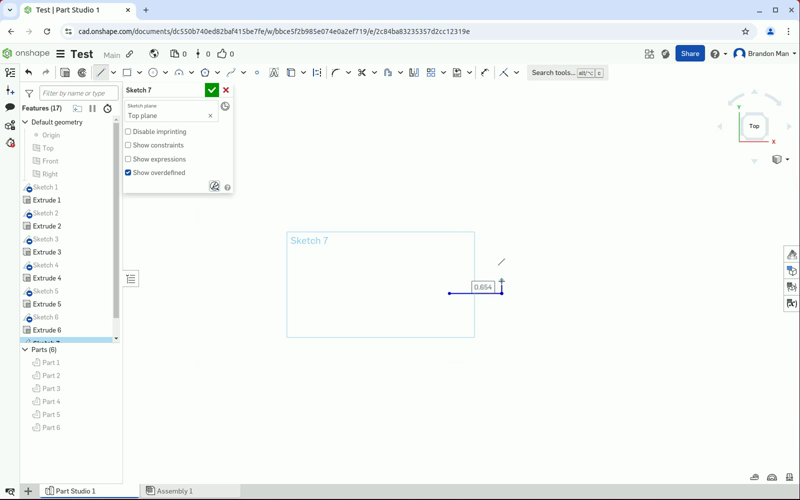
scroll(-6)
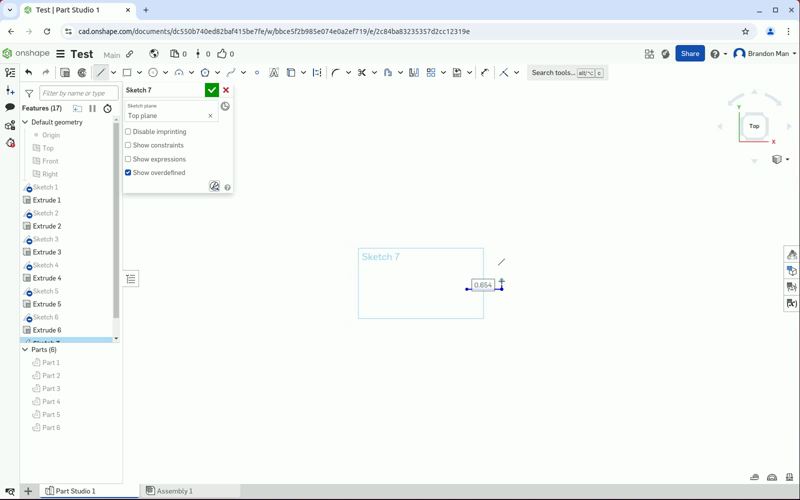
scroll(-6)
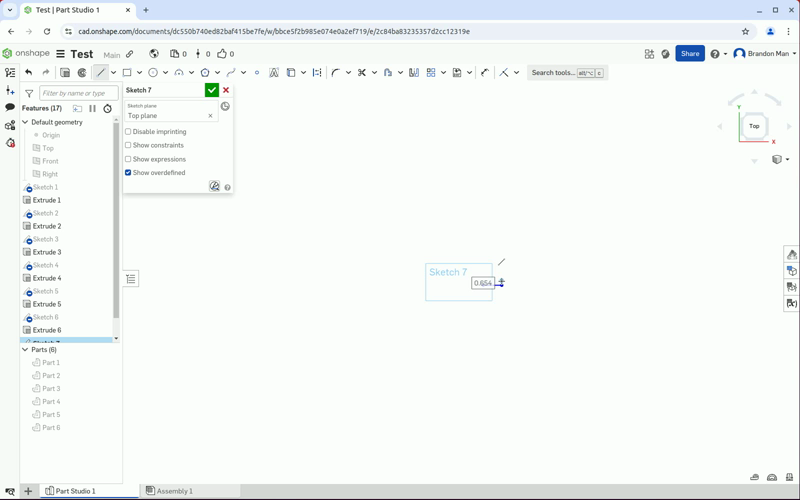
key_up(shift)
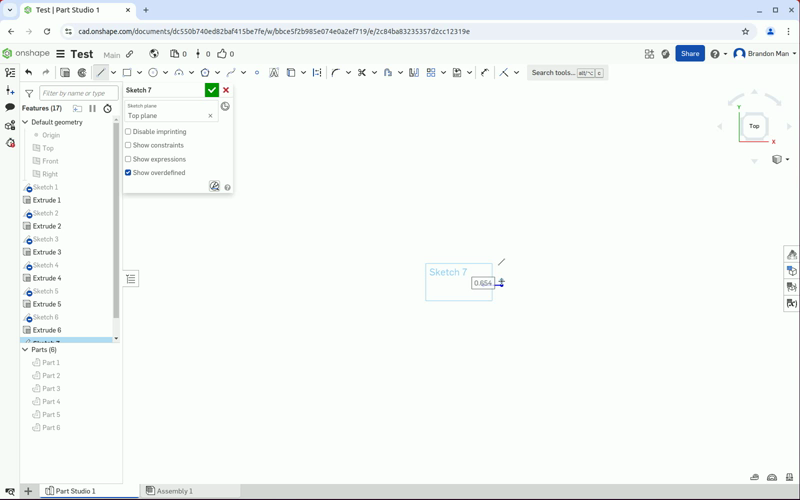
key_down(shift)
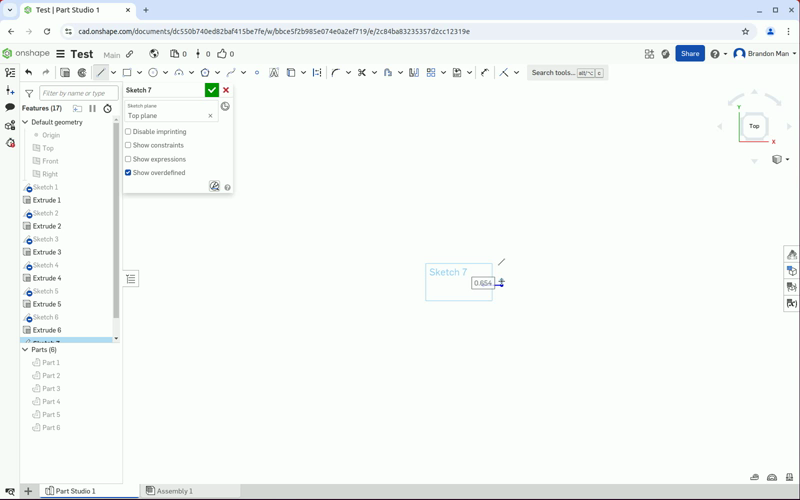
mouse_move(531, 280)
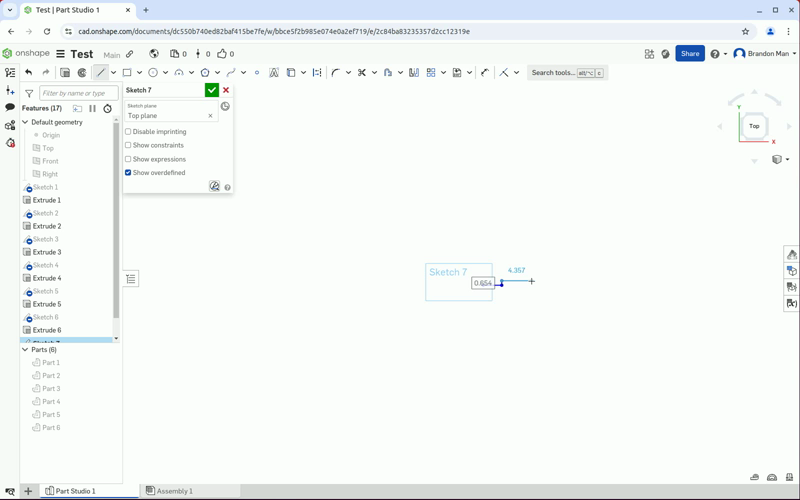
mouse_move(483, 280)
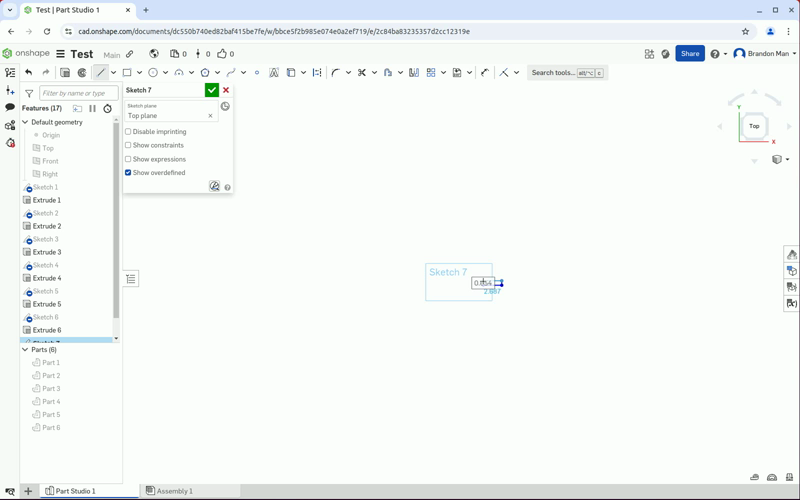
click(483, 280)
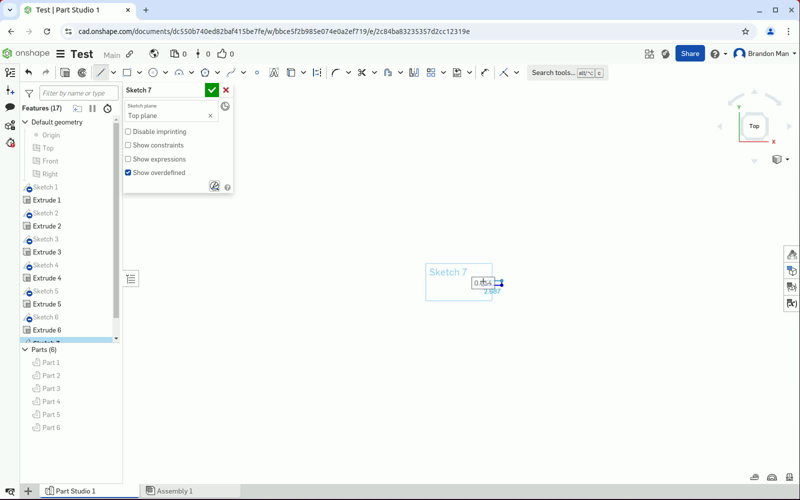
key_up(shift)
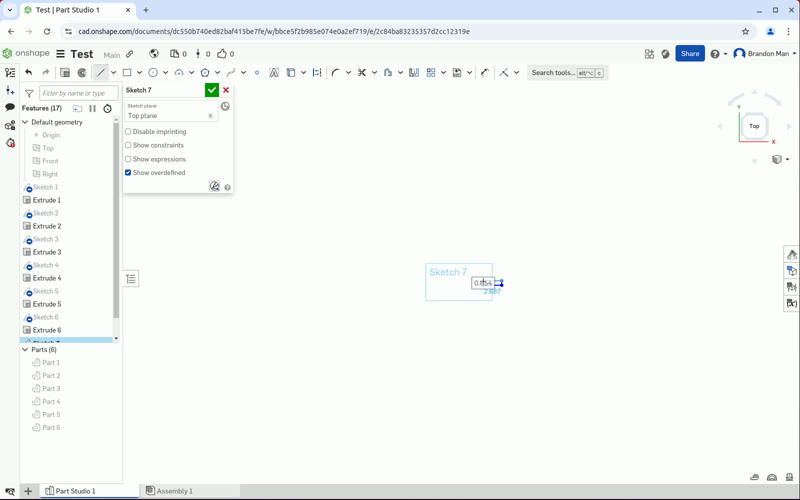
mouse_move(513, 280)
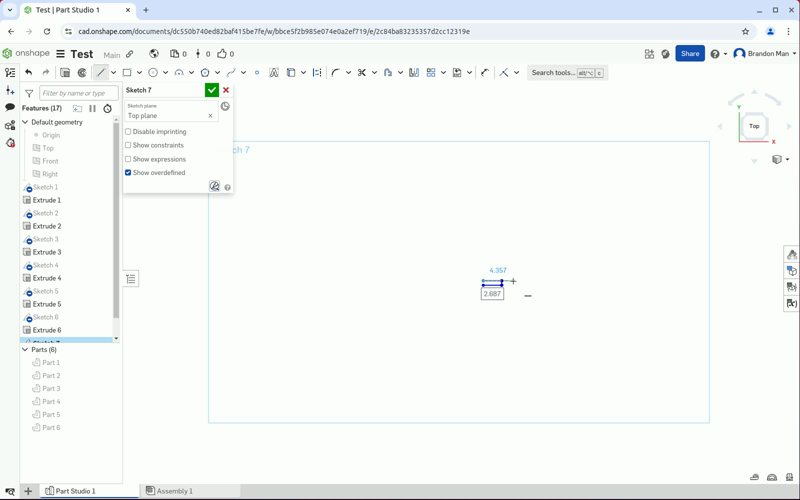
key_down(shift)
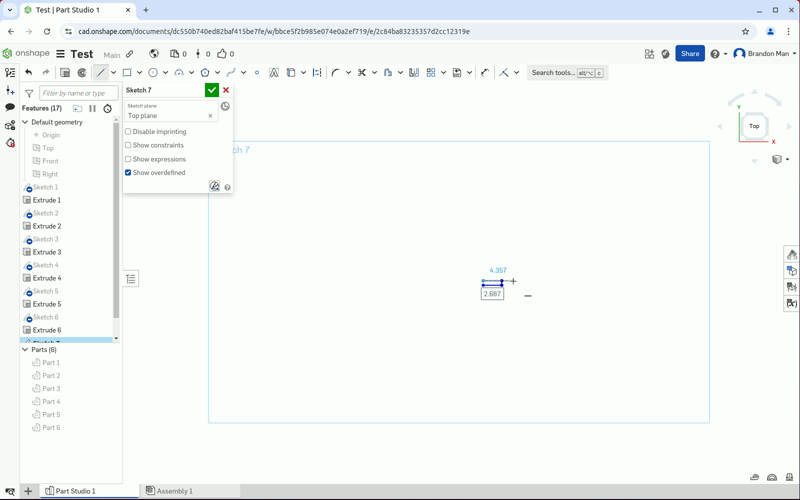
mouse_move(483, 285)
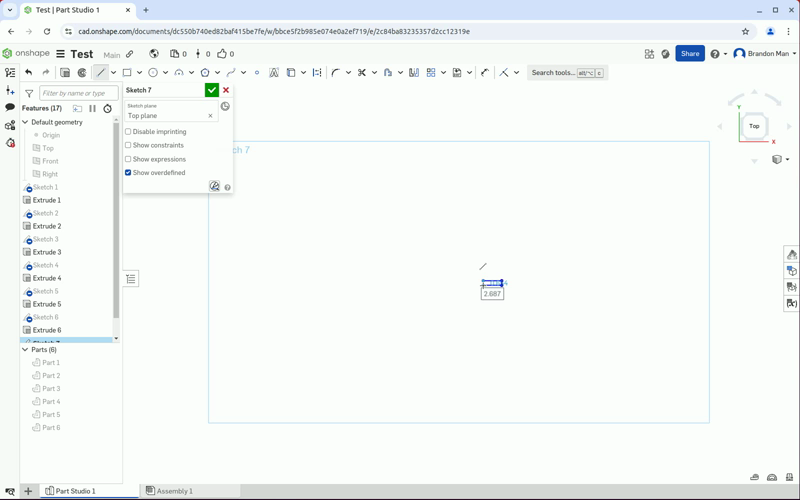
scroll(6)
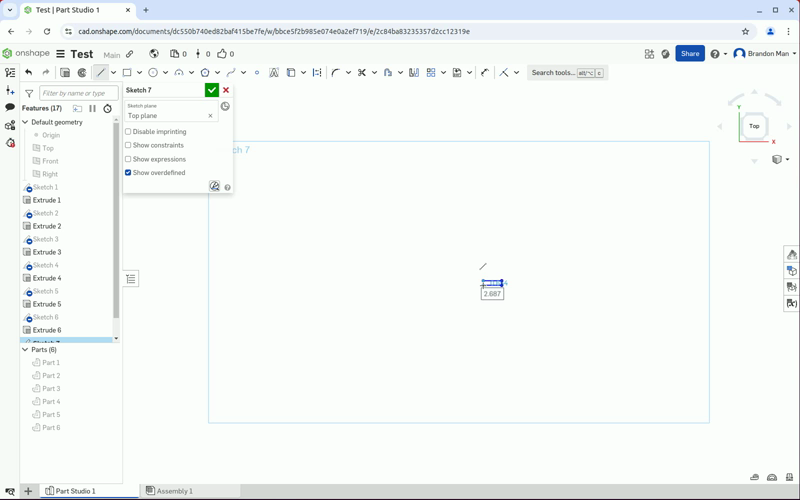
scroll(6)
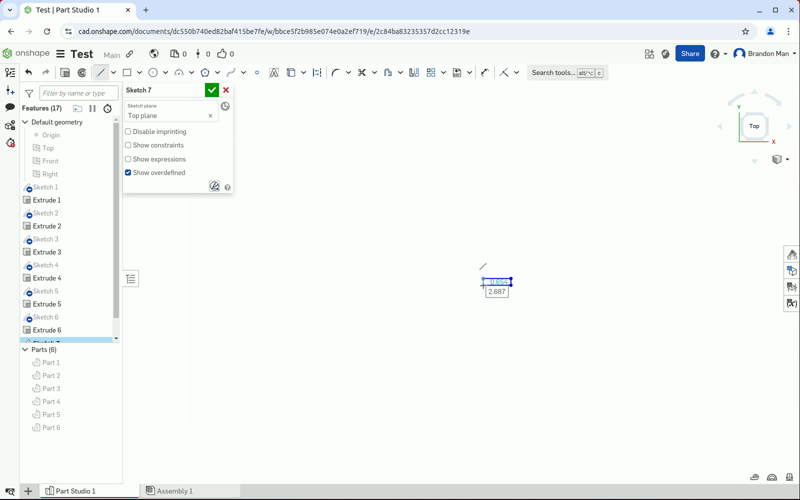
scroll(6)
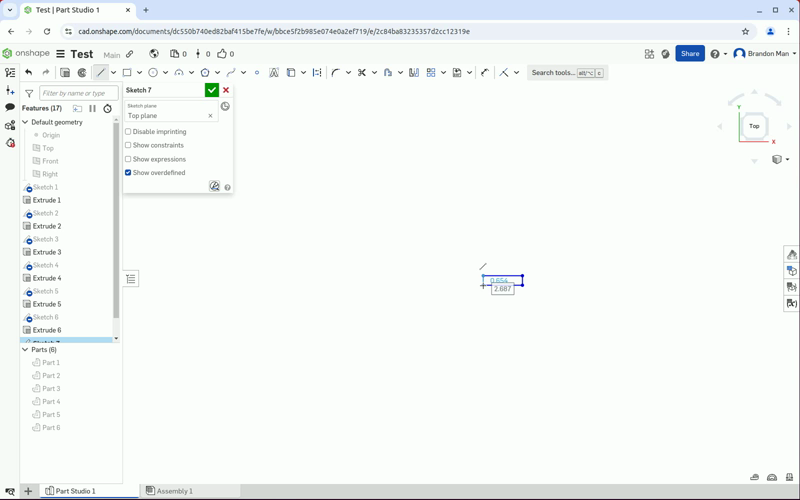
scroll(6)
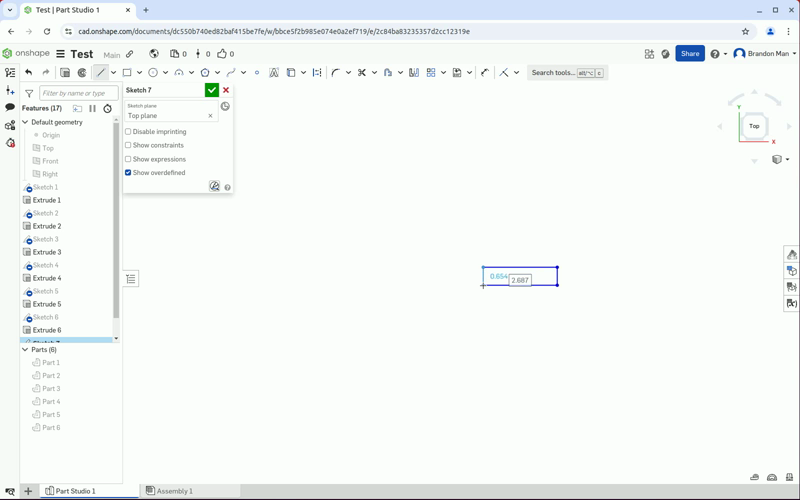
scroll(6)
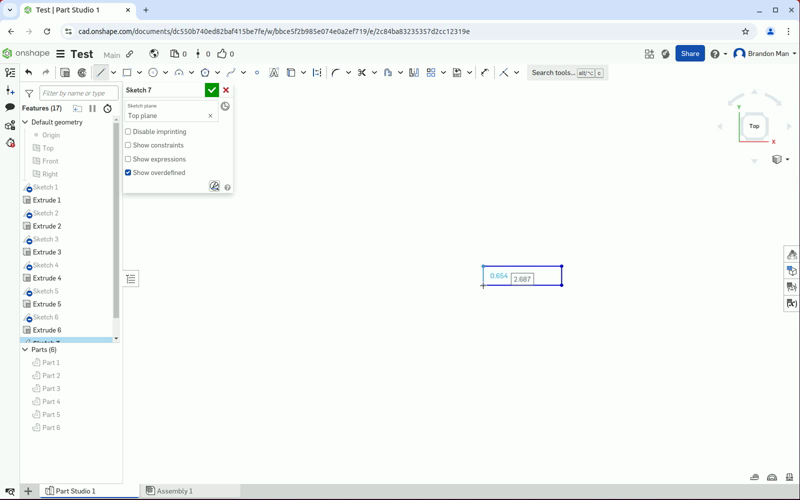
scroll(6)
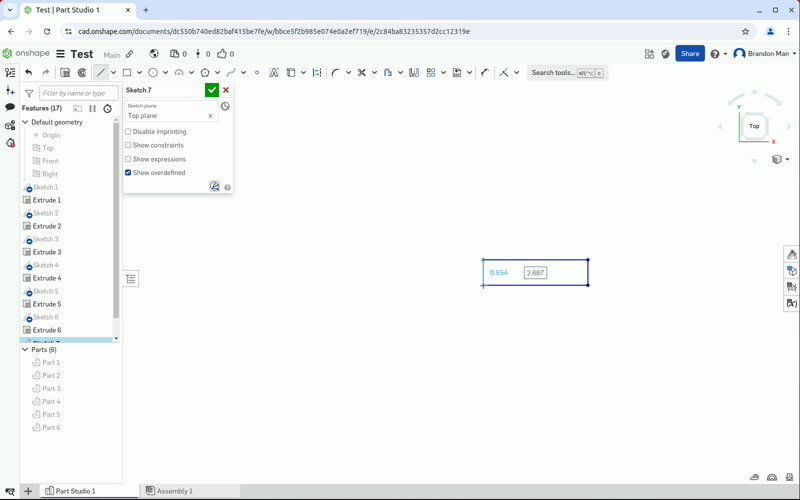
scroll(6)
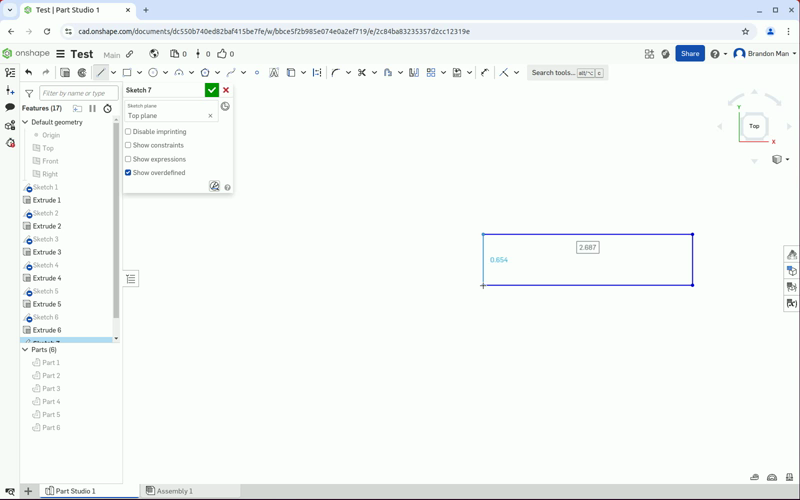
key_up(shift)
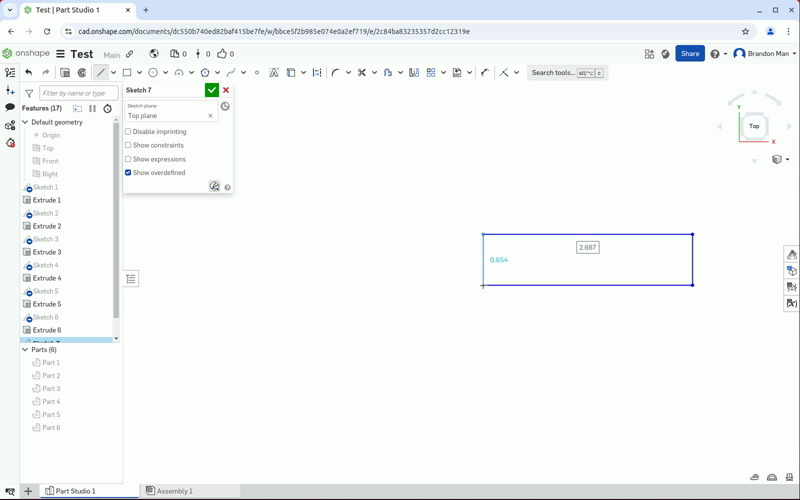
click(483, 285)
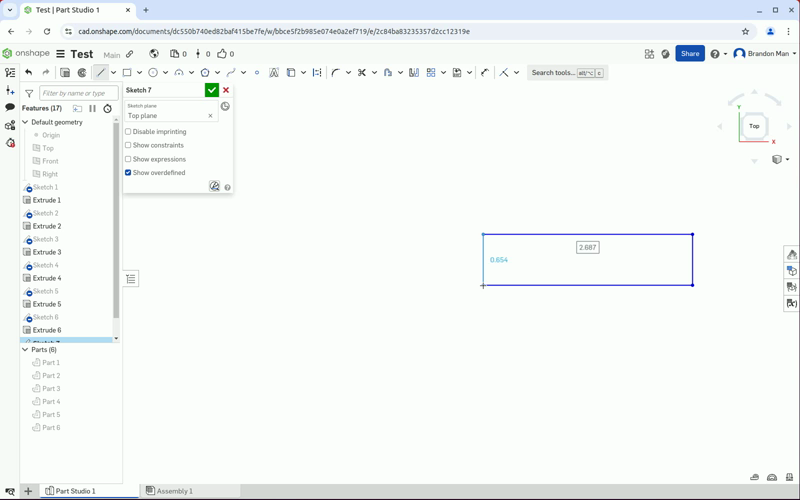
scroll(-6)
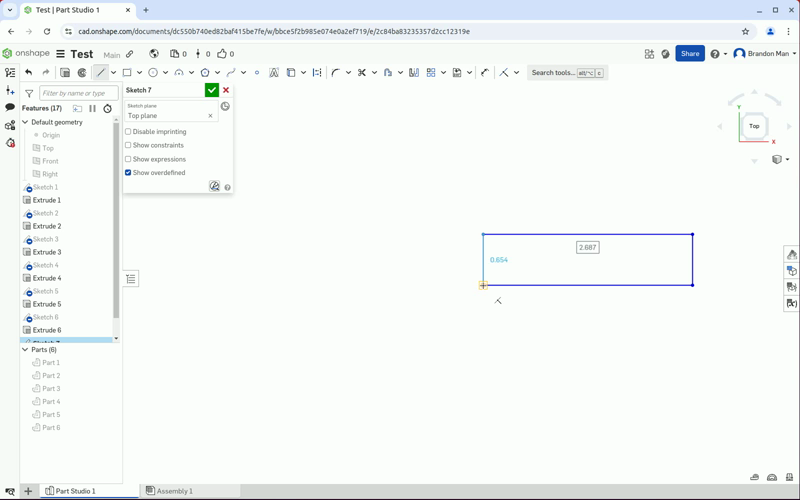
scroll(-6)
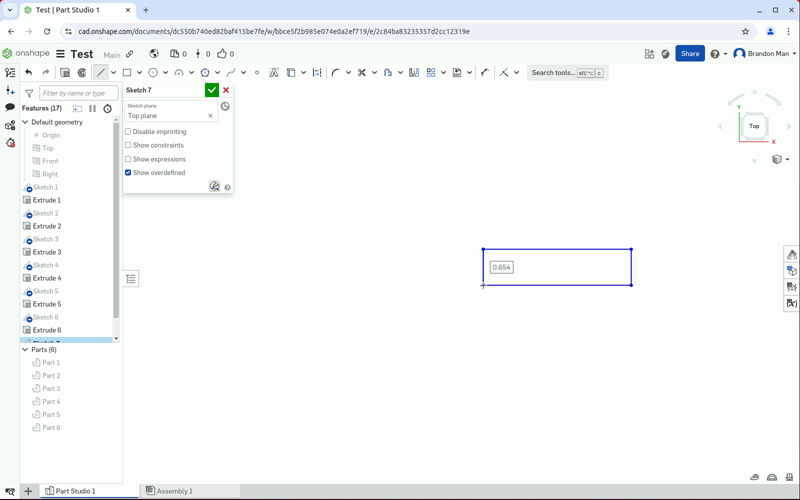
scroll(-6)
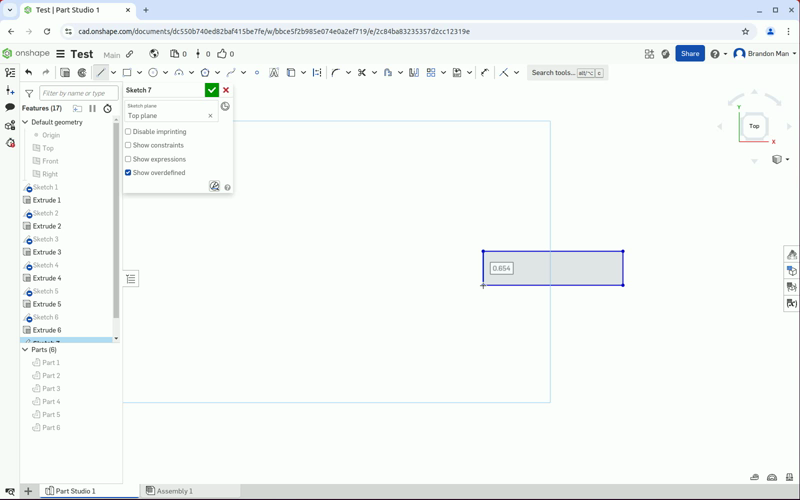
scroll(-6)
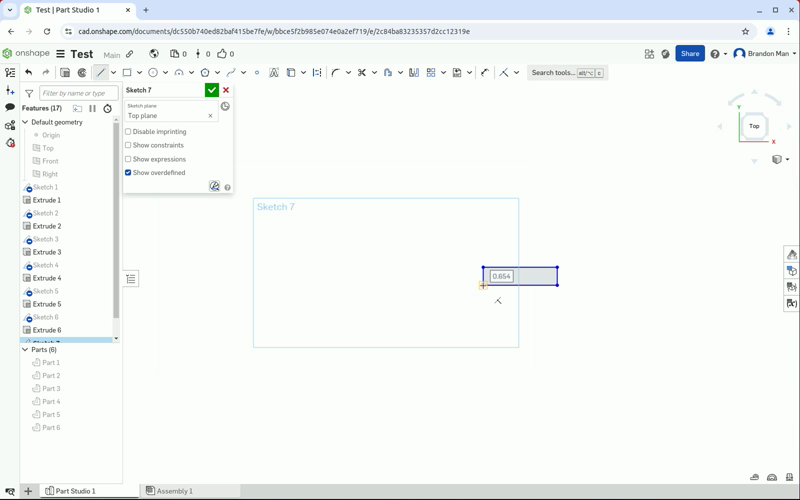
scroll(-6)
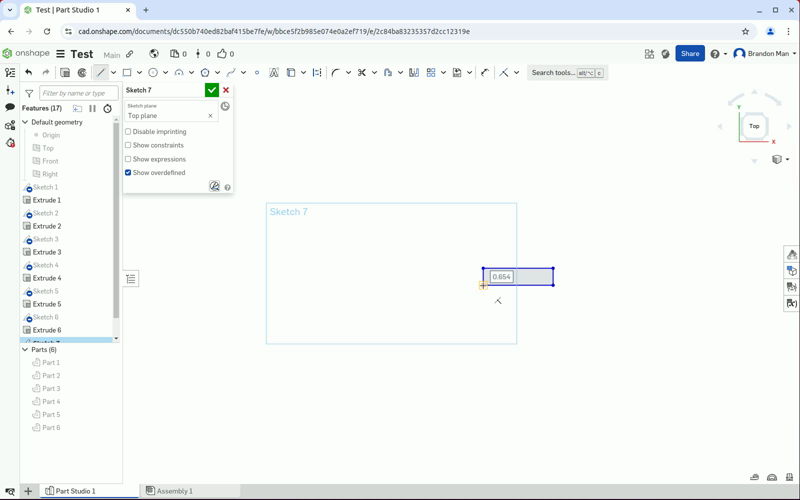
scroll(-6)
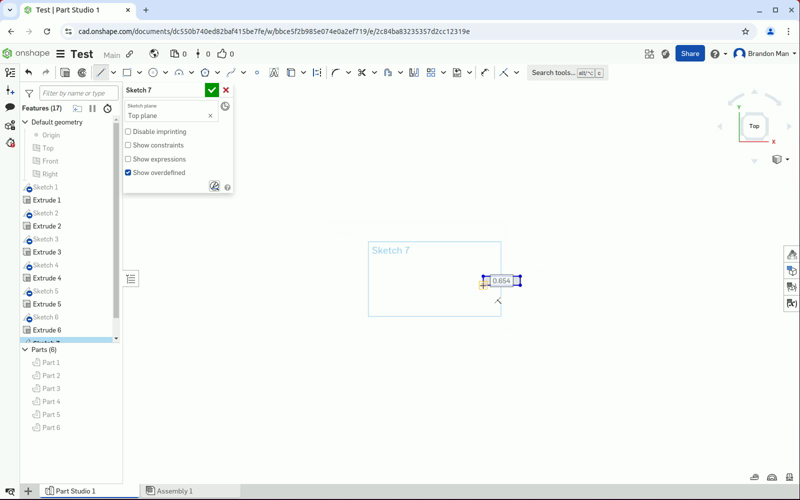
scroll(-6)
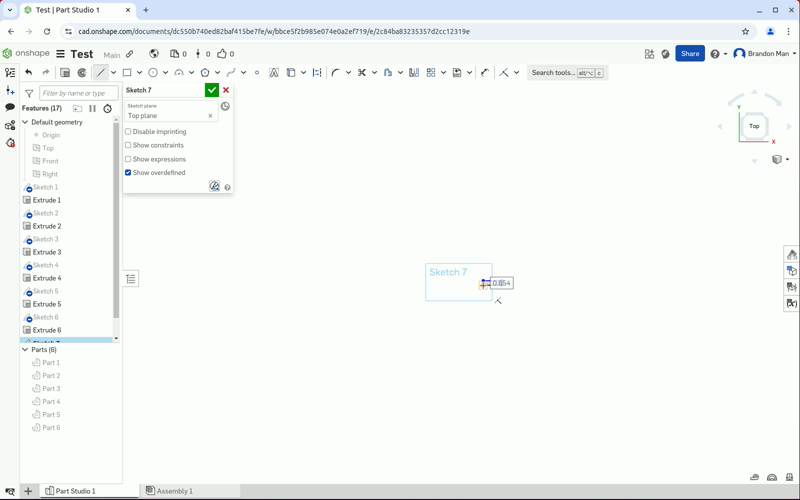
key(esc)
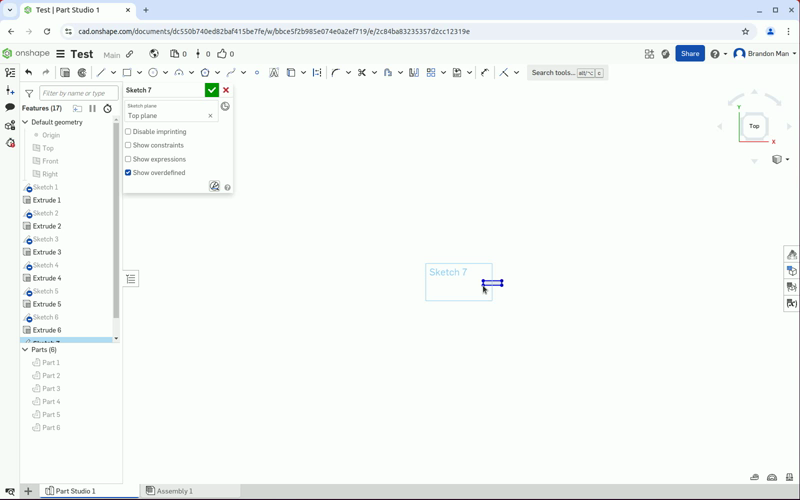
mouse_move(489, 283)
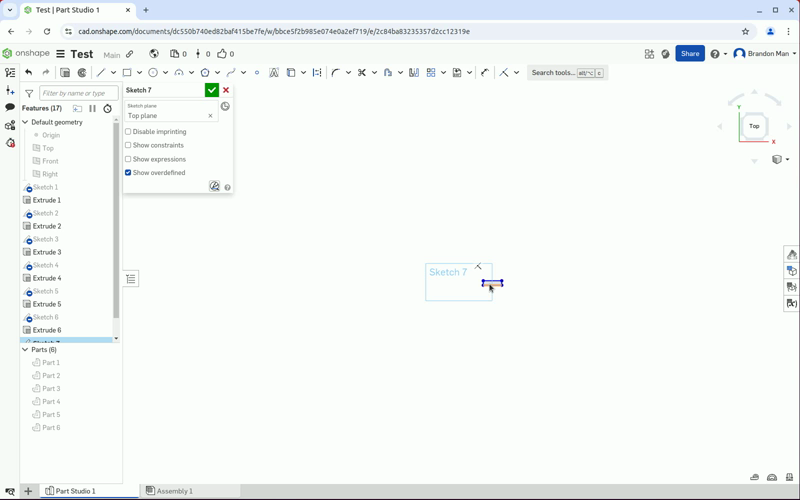
scroll(6)
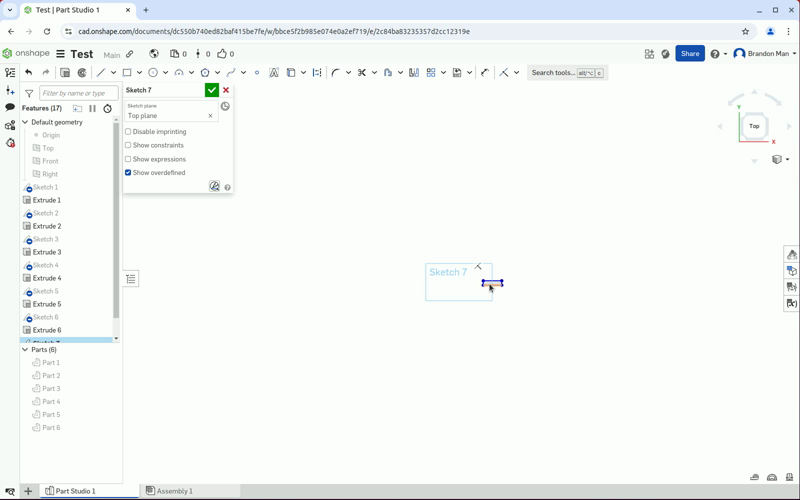
scroll(6)
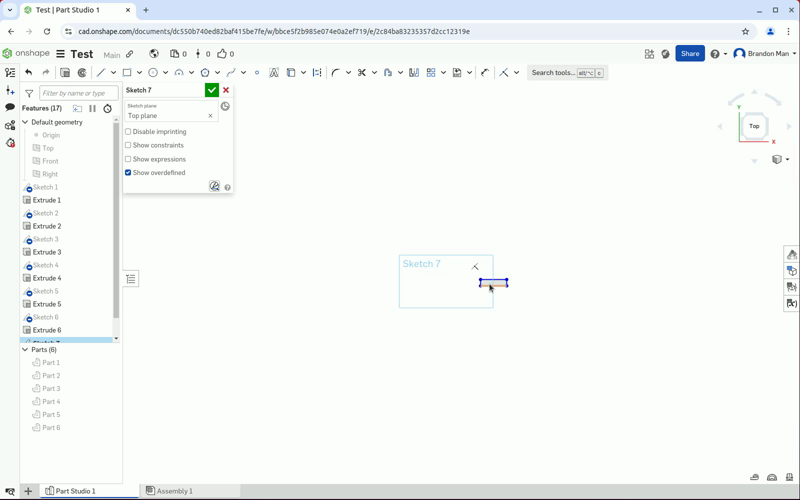
scroll(6)
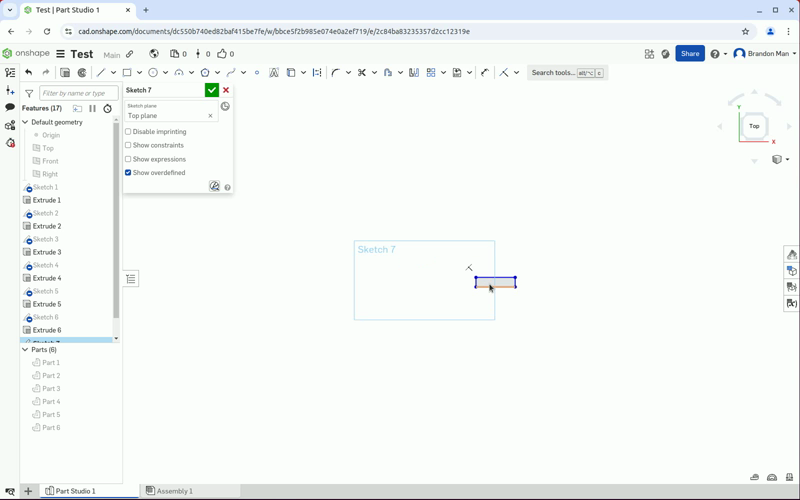
scroll(6)
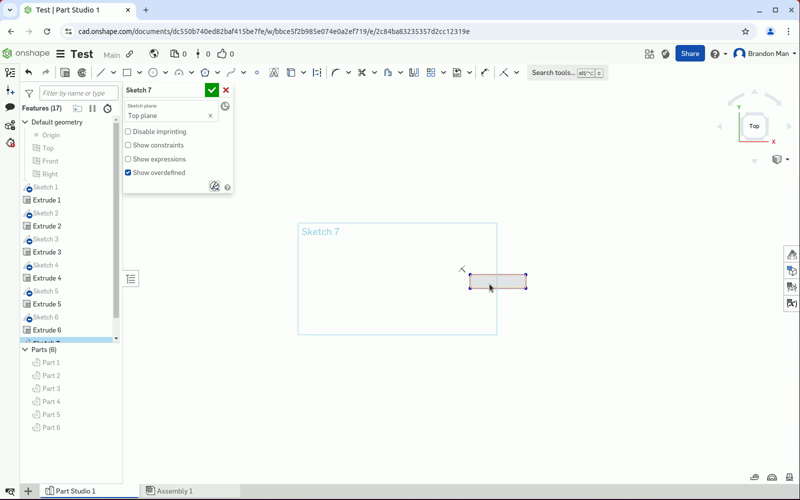
scroll(6)
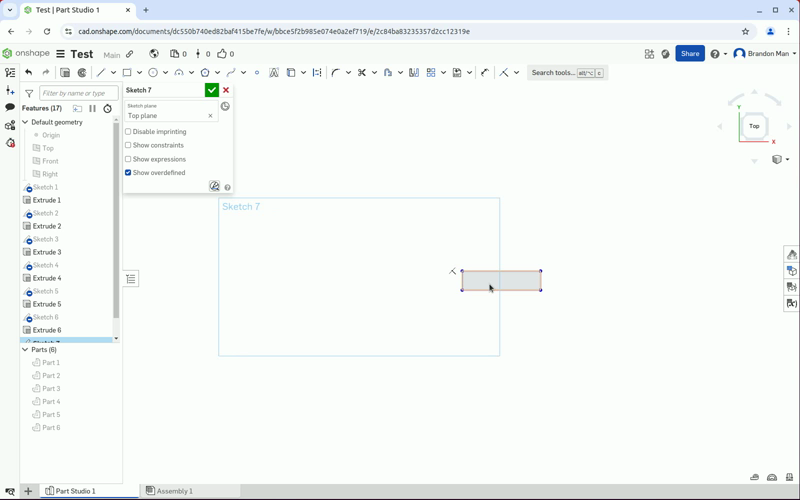
scroll(6)
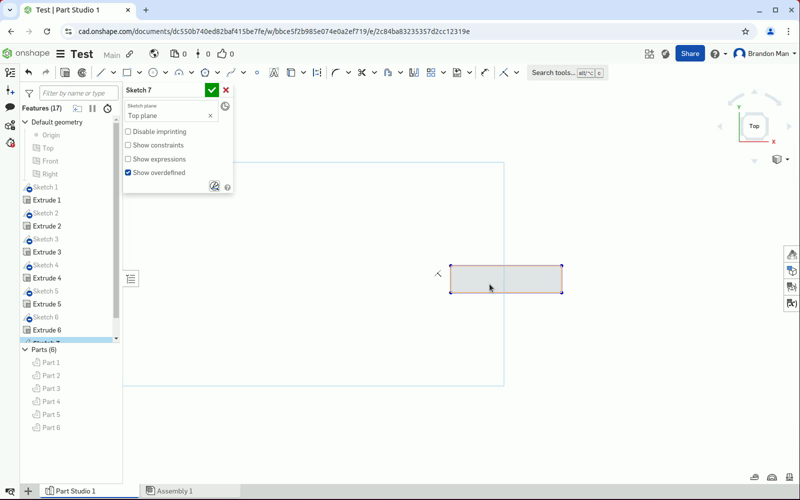
scroll(6)
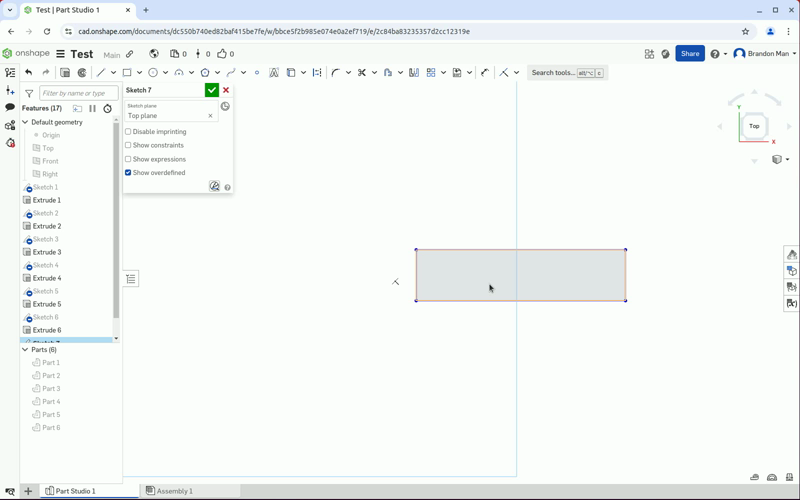
click(489, 283)
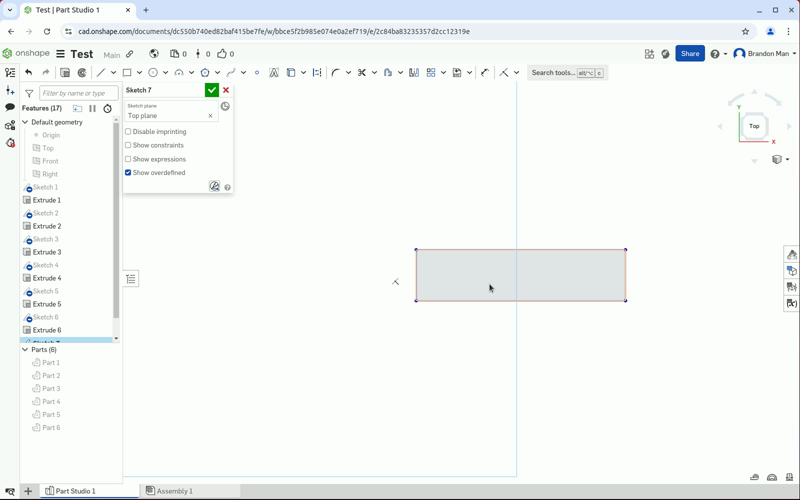
scroll(-6)
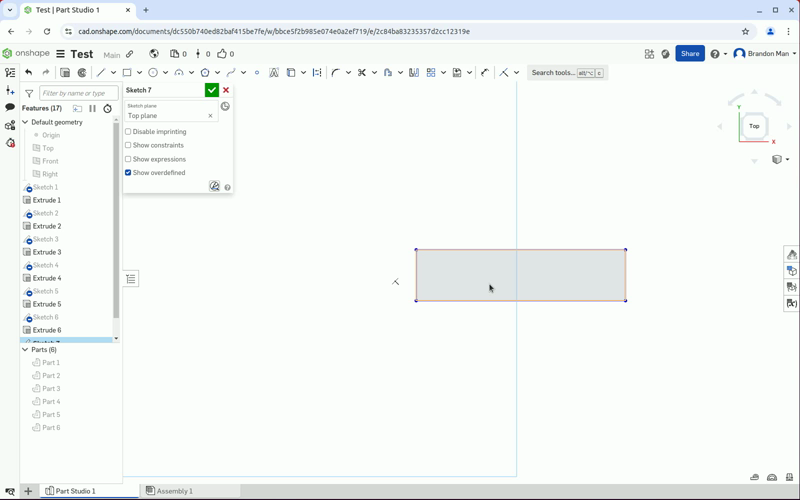
scroll(-6)
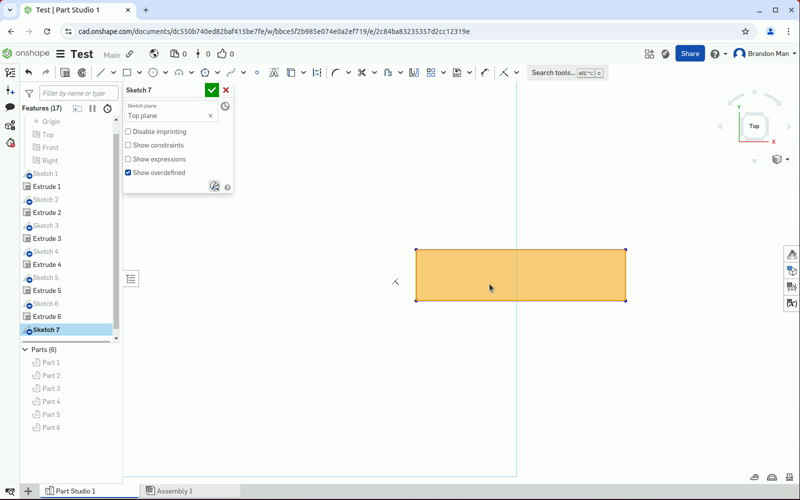
scroll(-6)
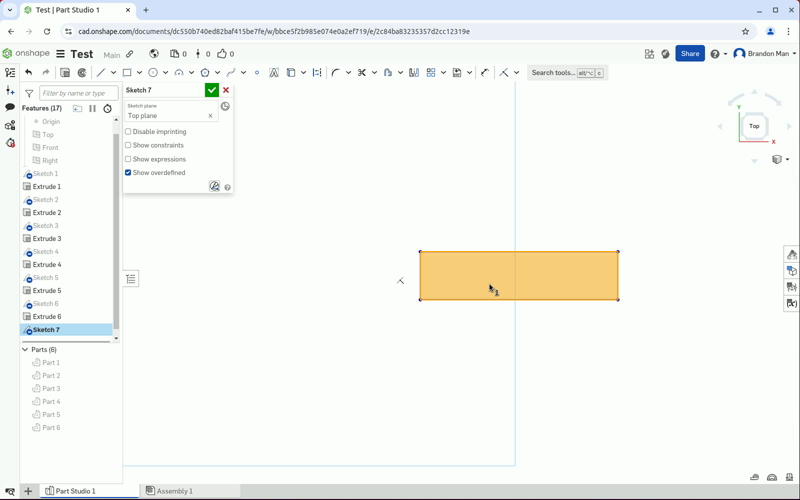
scroll(-6)
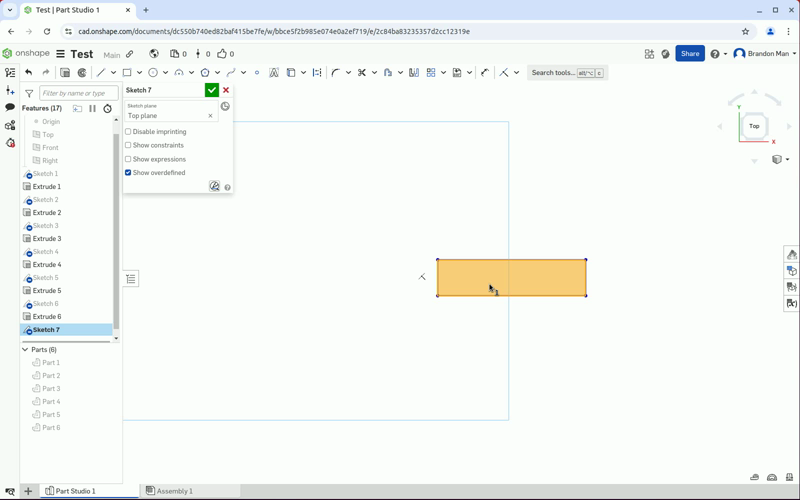
scroll(-6)
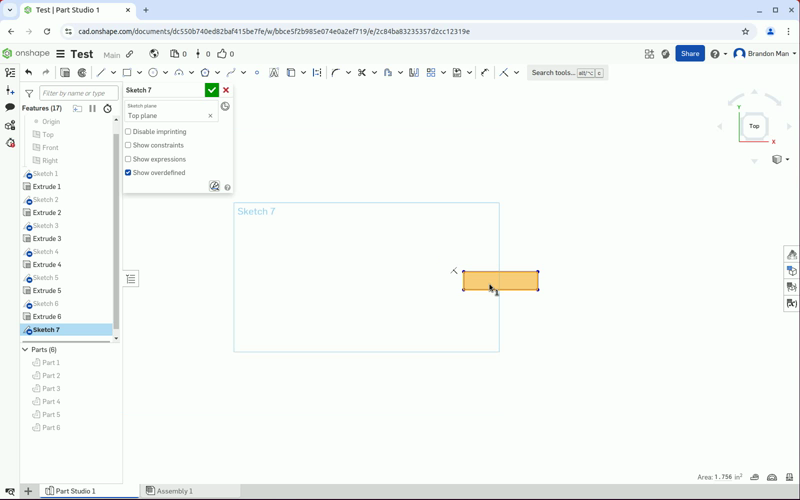
scroll(-6)
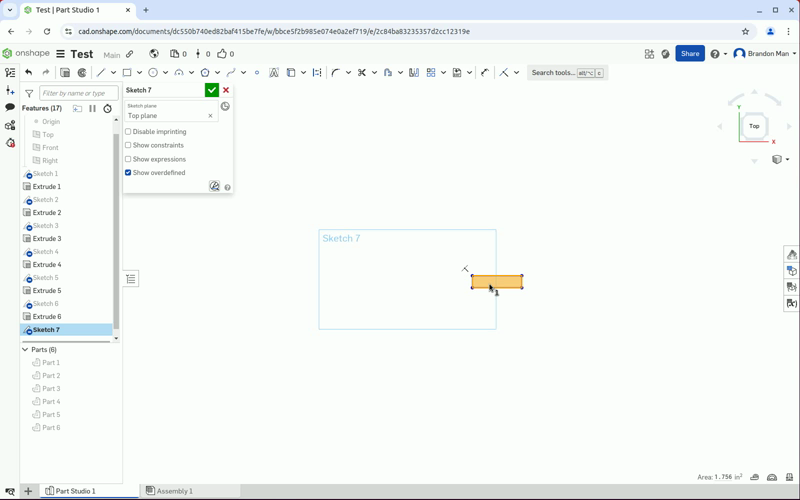
scroll(-6)
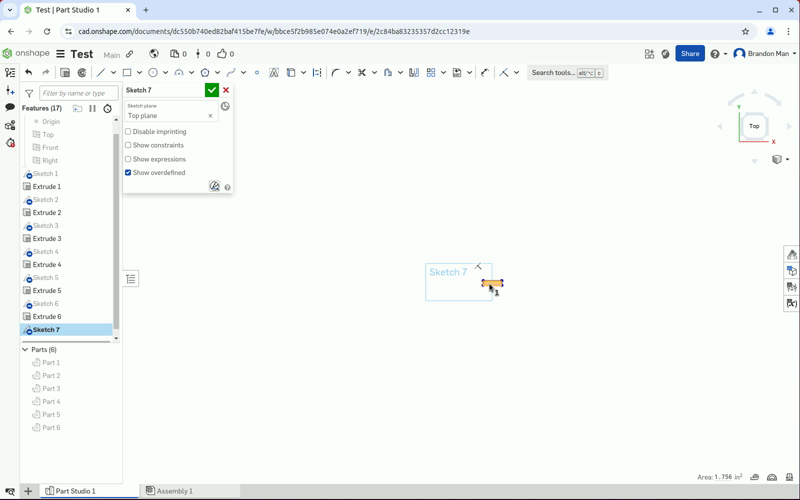
mouse_move(73, 352)
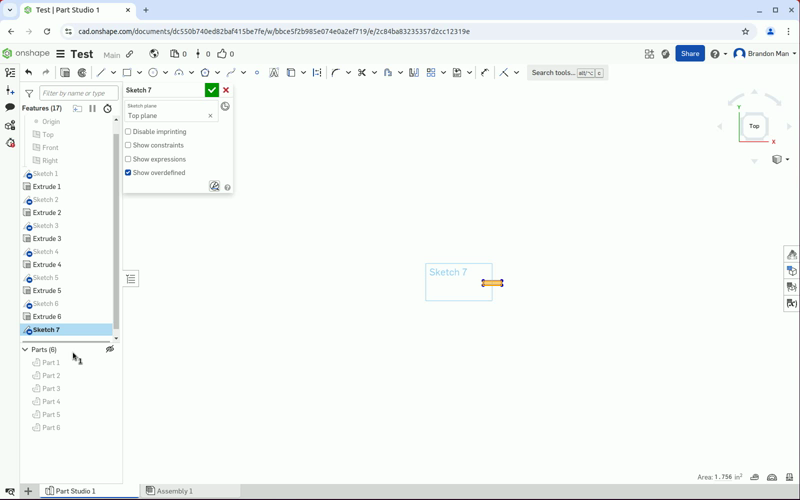
key(shift+y)
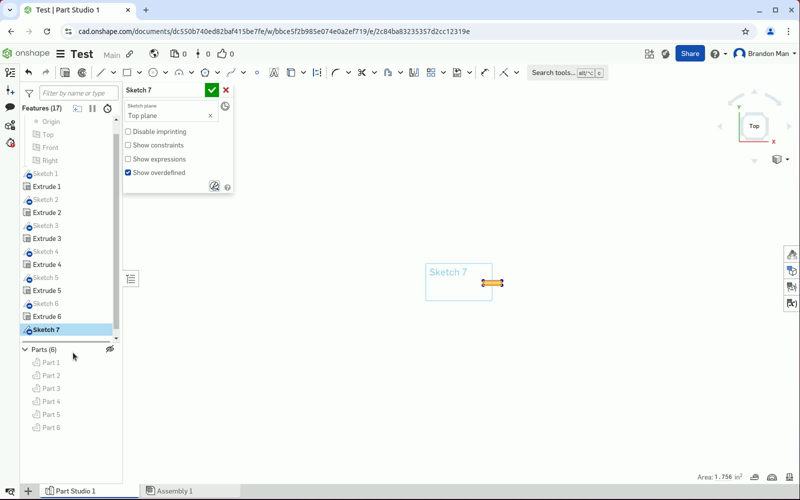
key(shift+e)
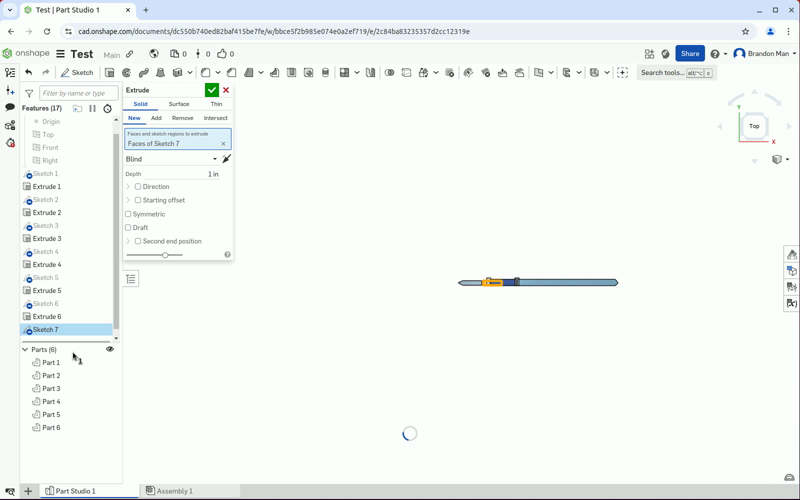
mouse_move(143, 106)
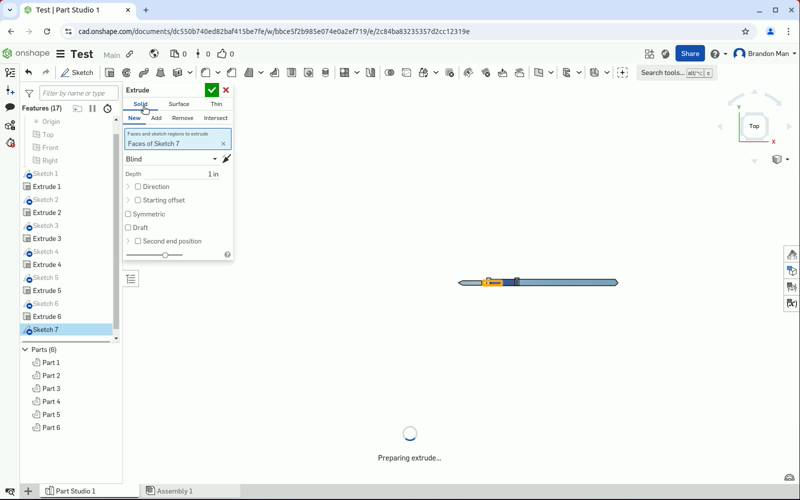
click(143, 106)
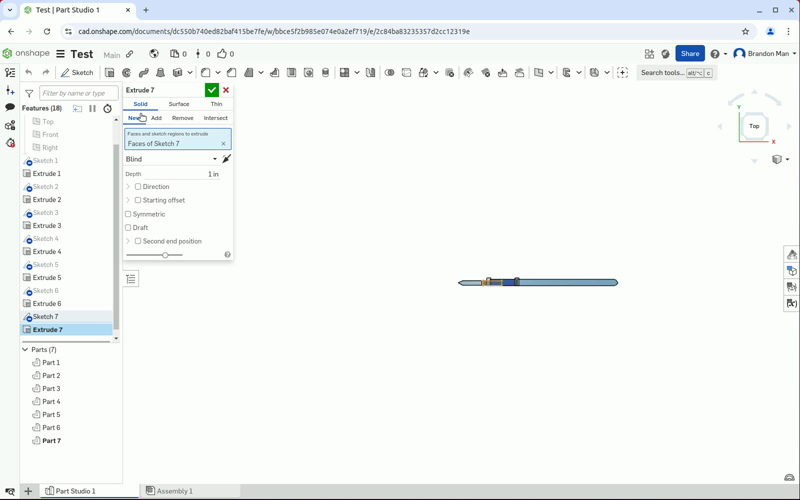
mouse_move(137, 120)
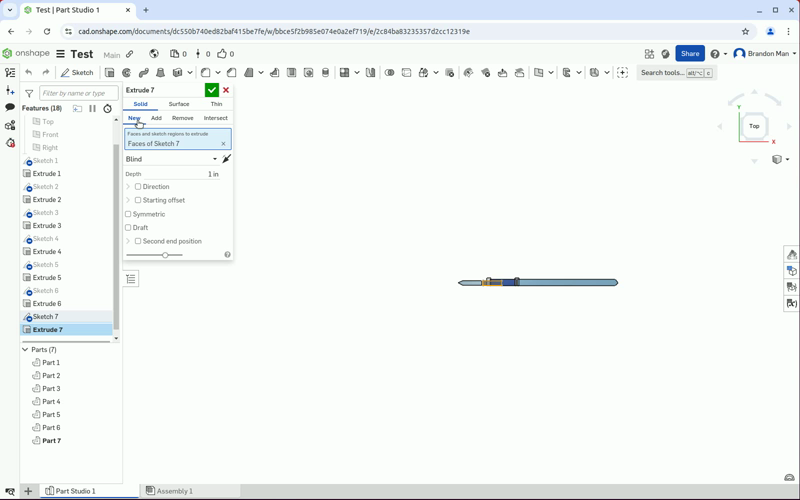
click(137, 120)
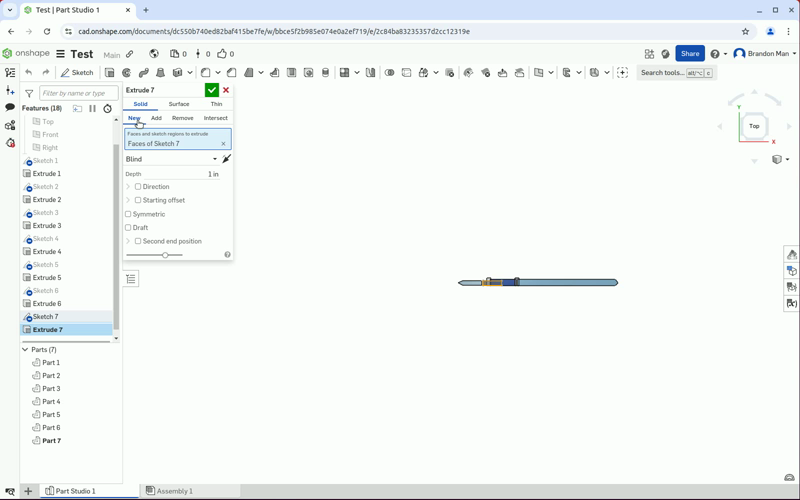
key(tab, 4)
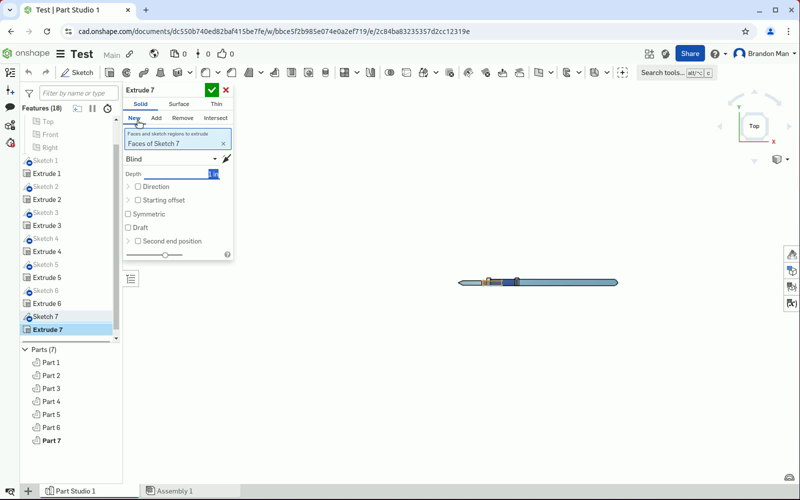
text(-0.722)
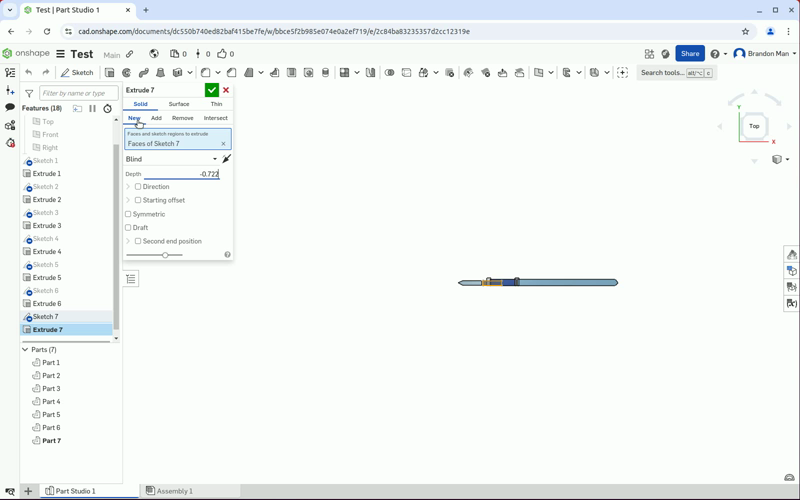
key(enter)
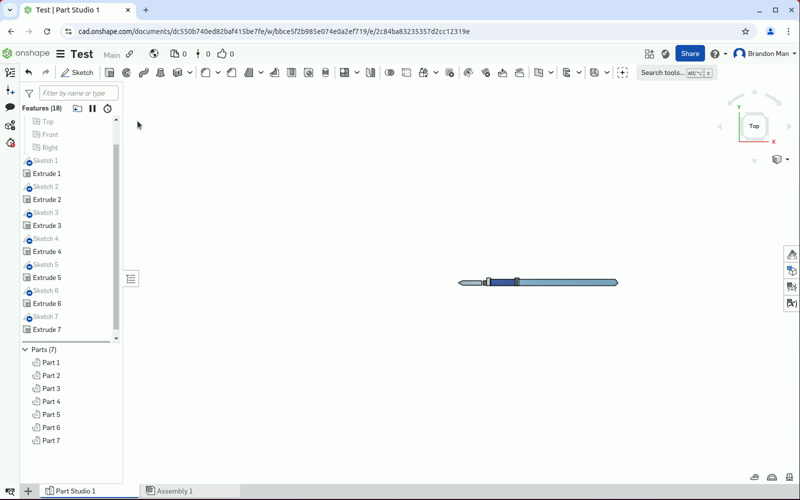
key(shift+h)
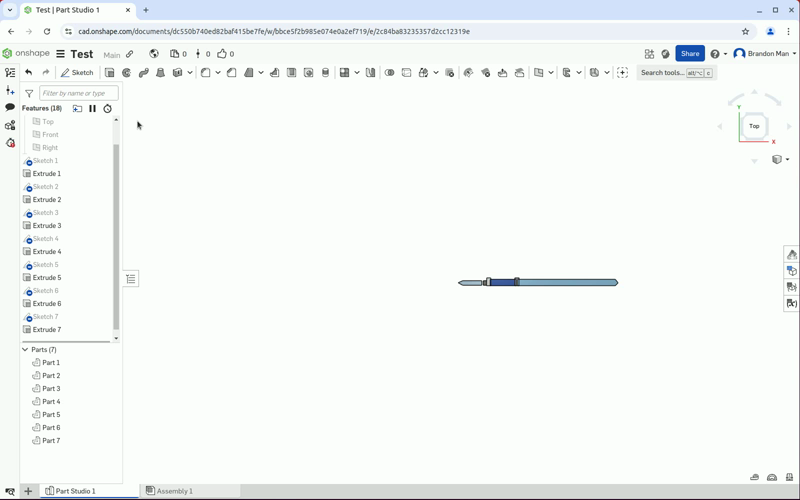
key(shift+h)
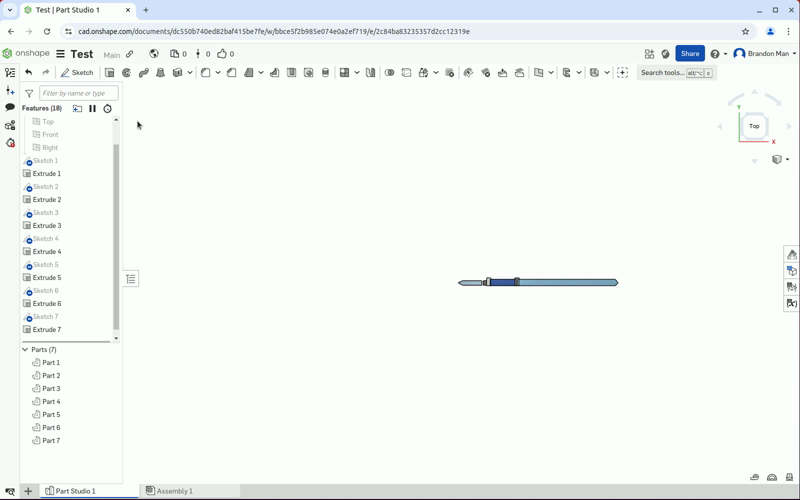
mouse_move(69, 163)
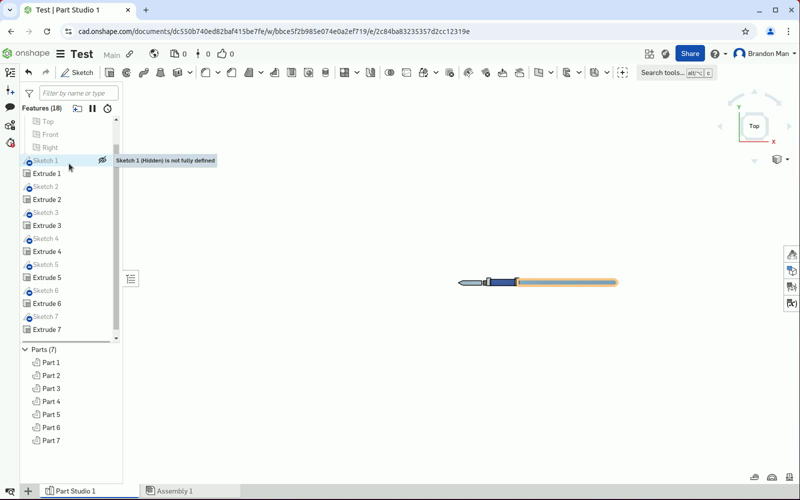
click(69, 163)
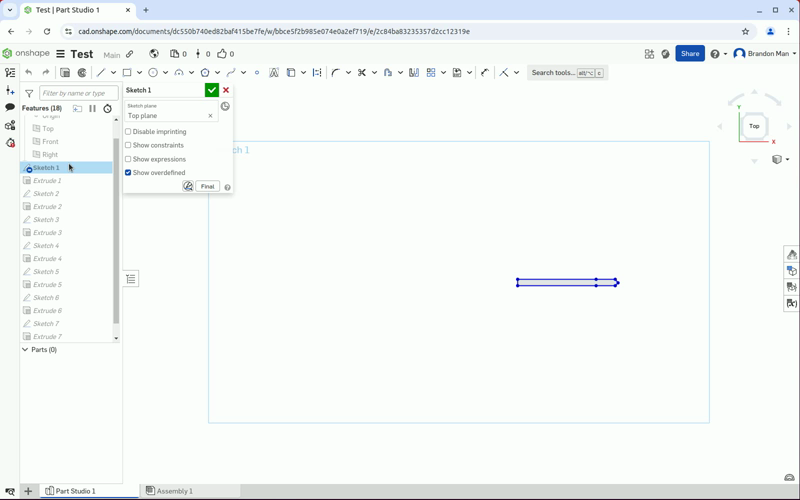
mouse_move(229, 92)
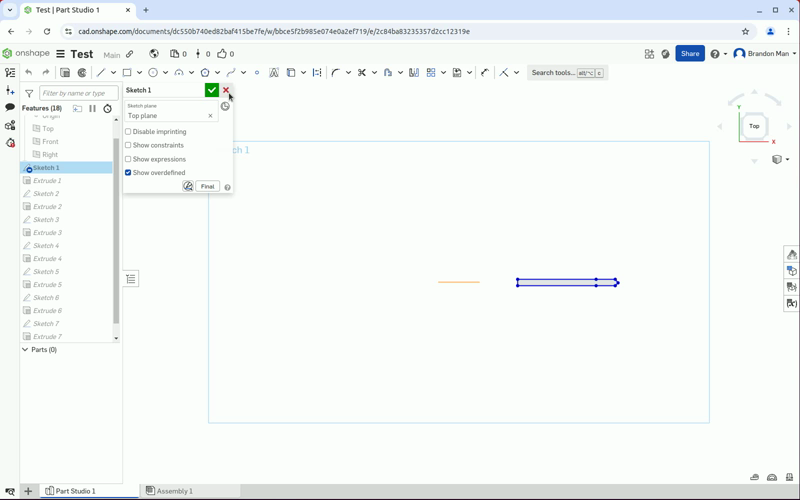
click(229, 92)
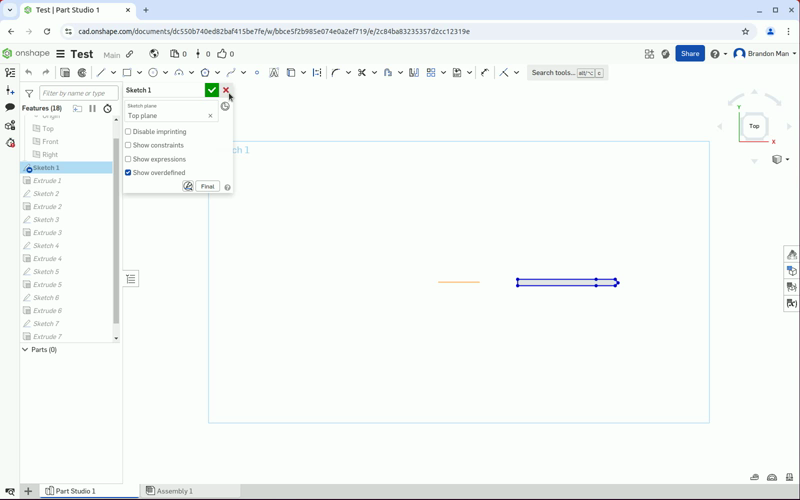
key(shift+s)
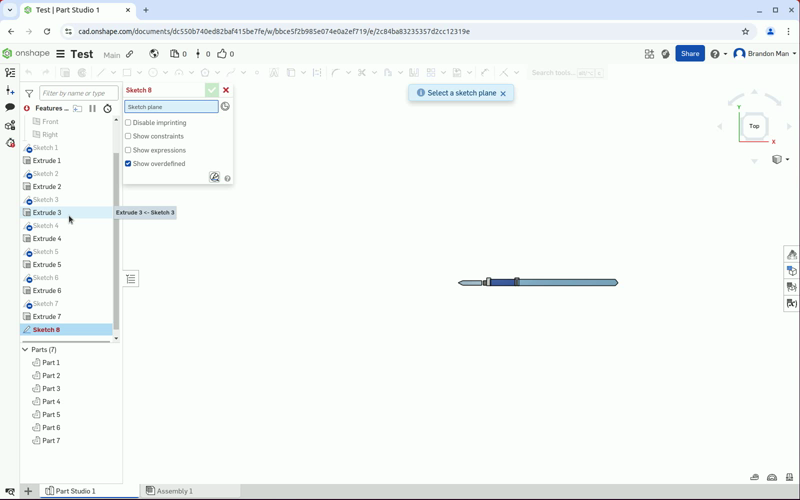
scroll(3)
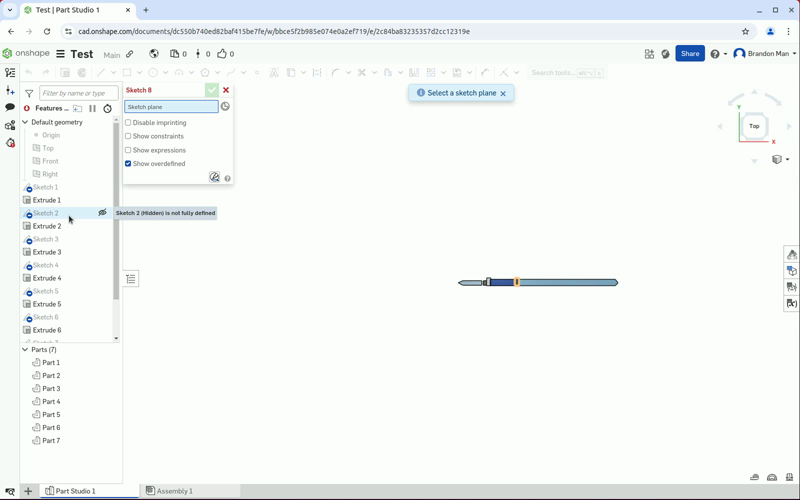
mouse_move(69, 150)
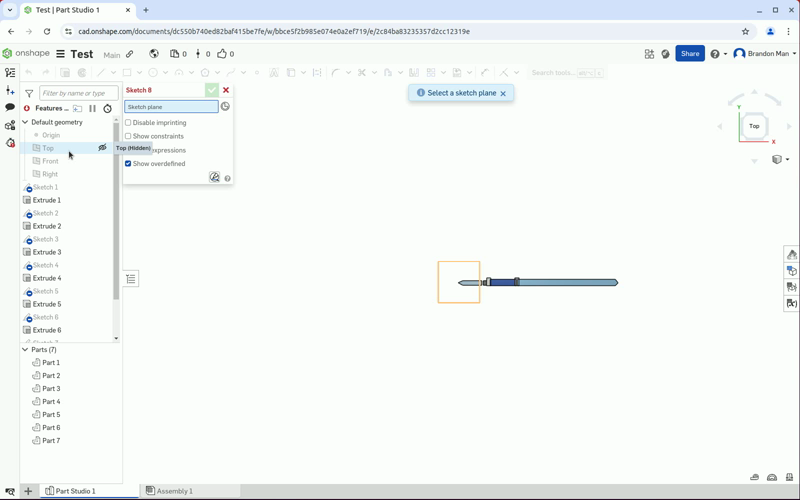
click(69, 150)
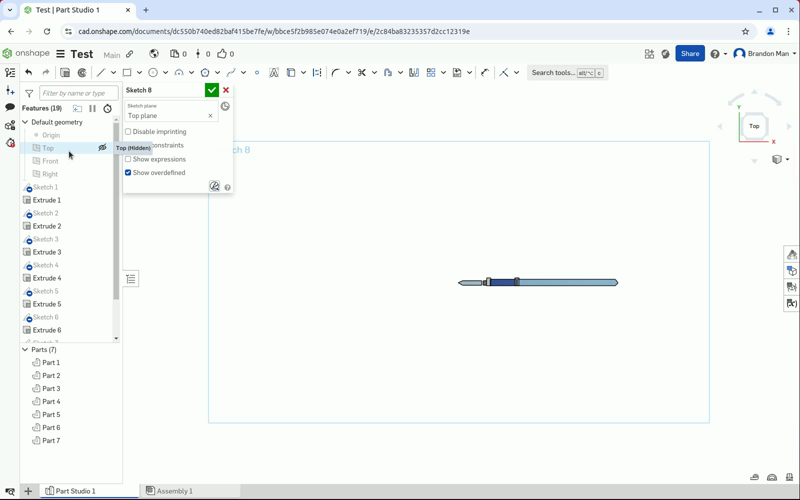
mouse_move(73, 352)
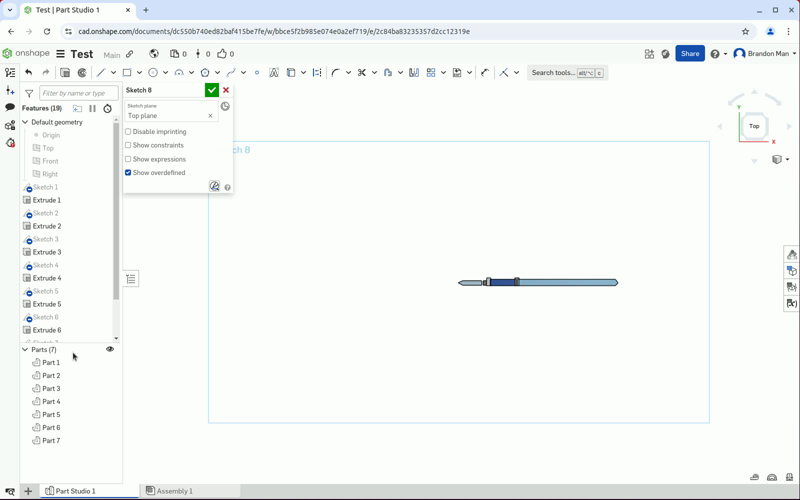
key(y)
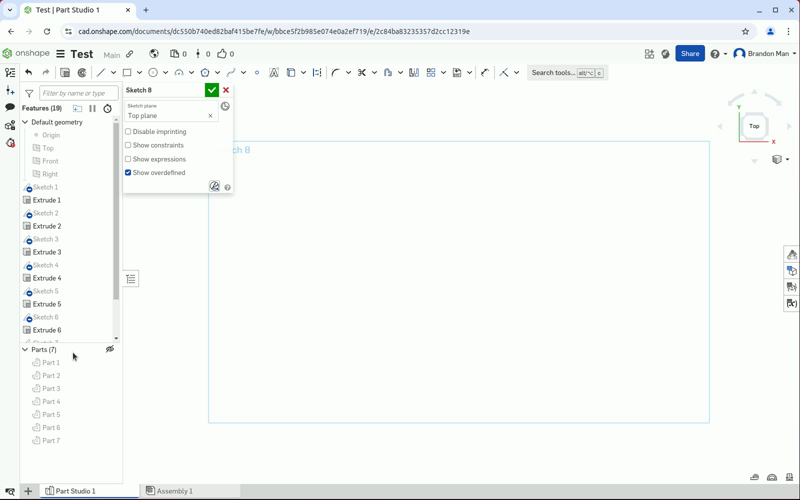
key(l)
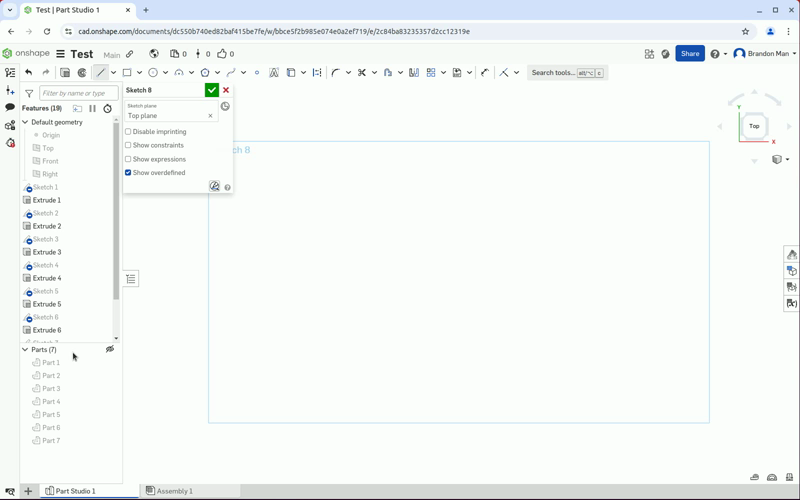
key_down(shift)
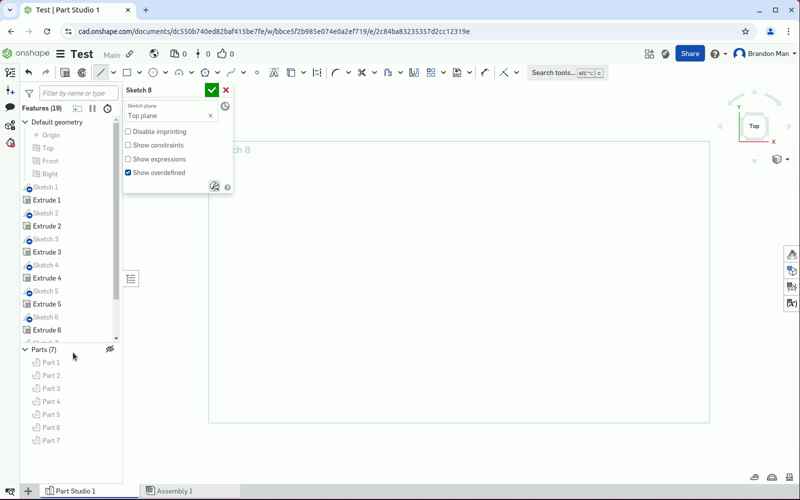
mouse_move(458, 282)
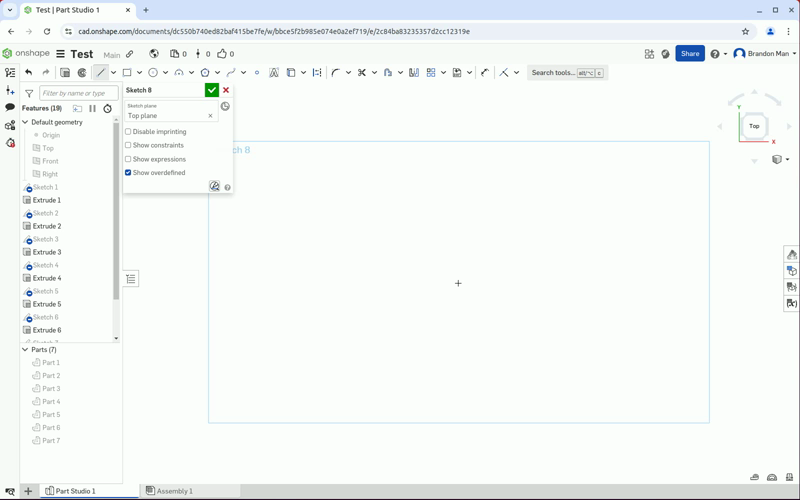
click(458, 282)
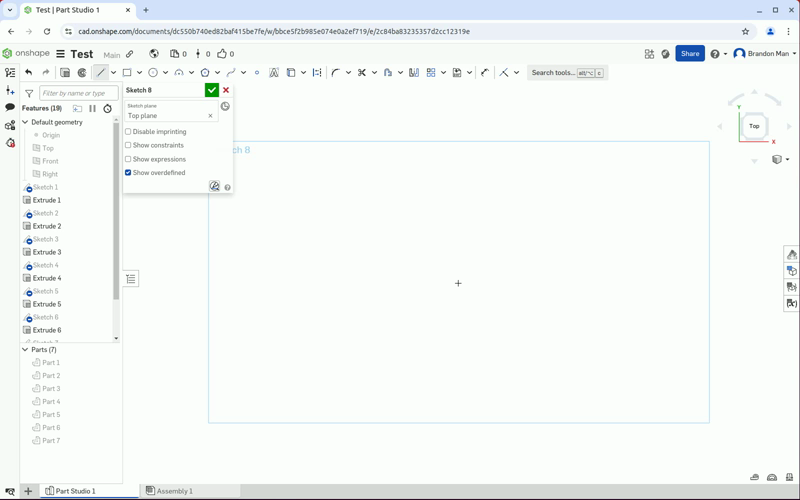
key_up(shift)
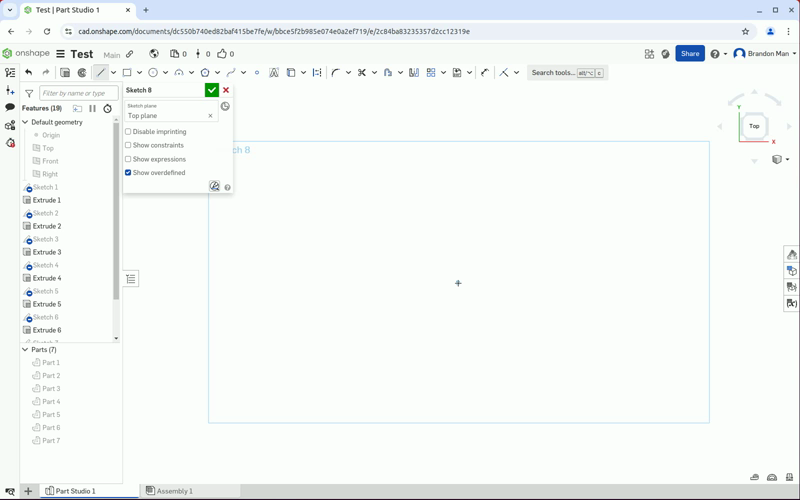
key_down(shift)
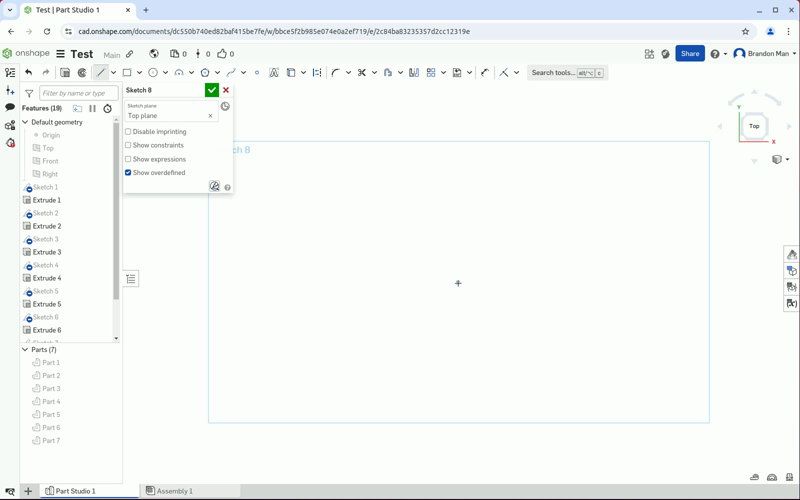
mouse_move(488, 282)
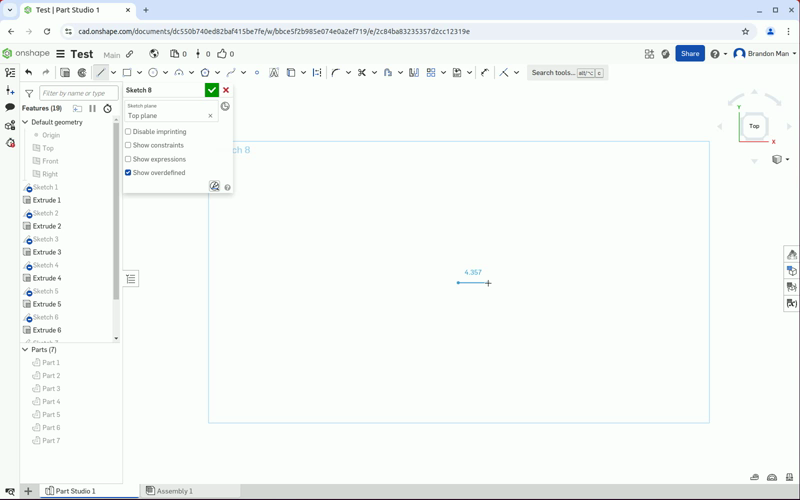
mouse_move(462, 285)
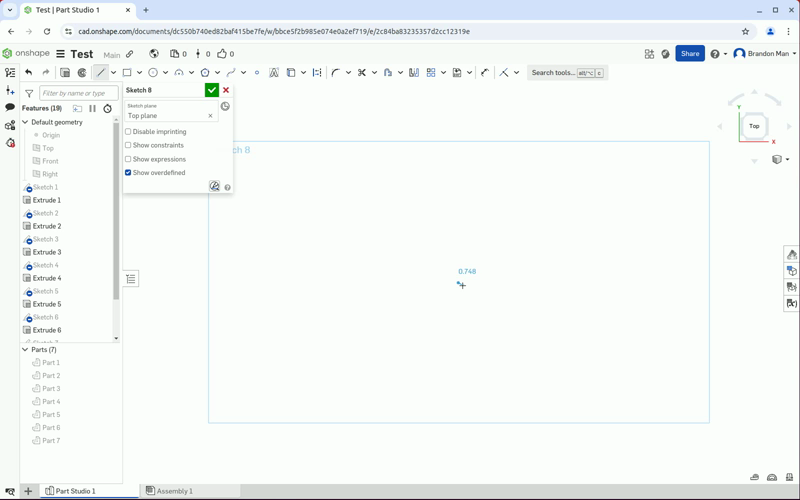
scroll(6)
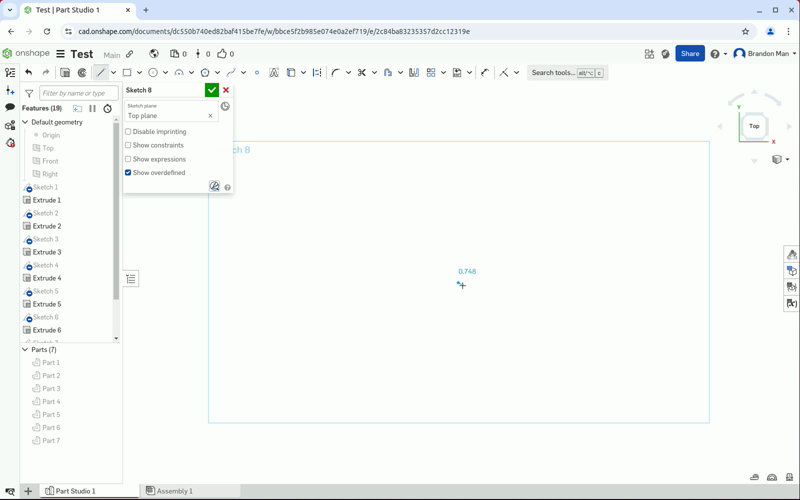
scroll(6)
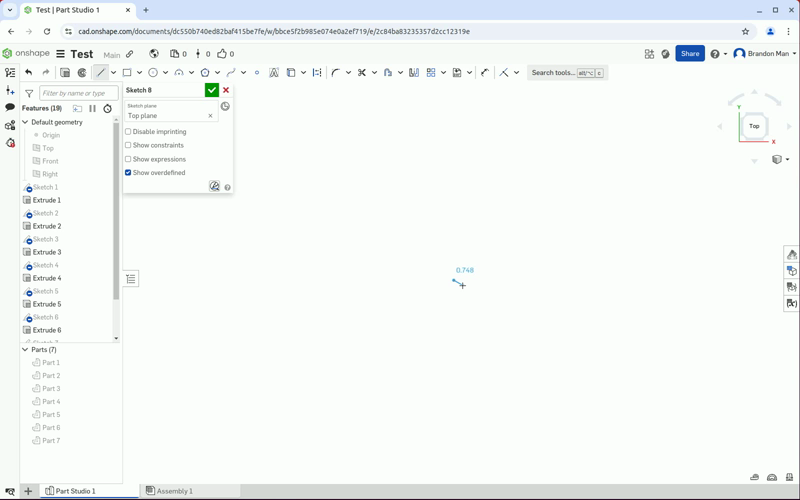
scroll(6)
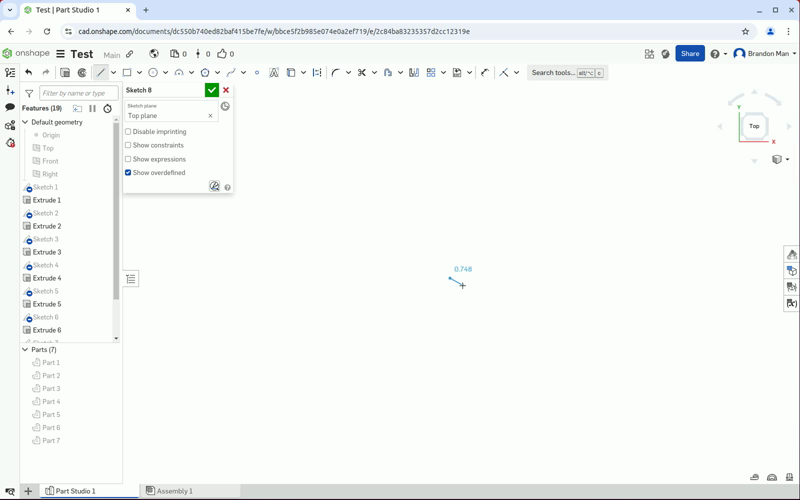
scroll(6)
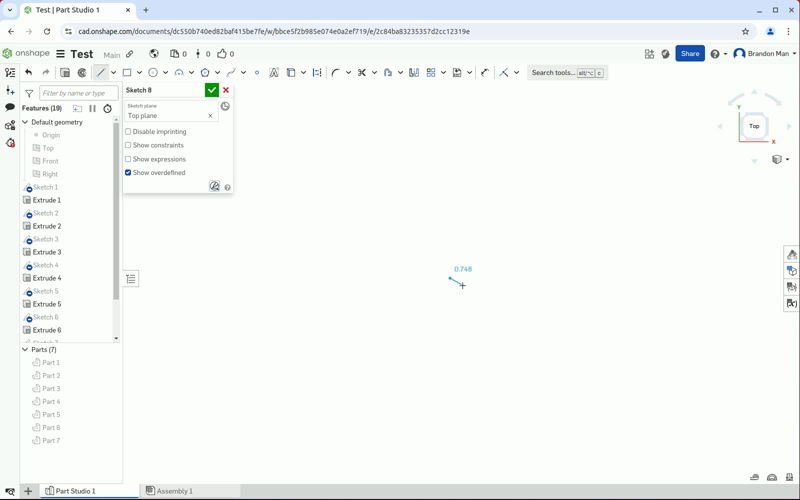
scroll(6)
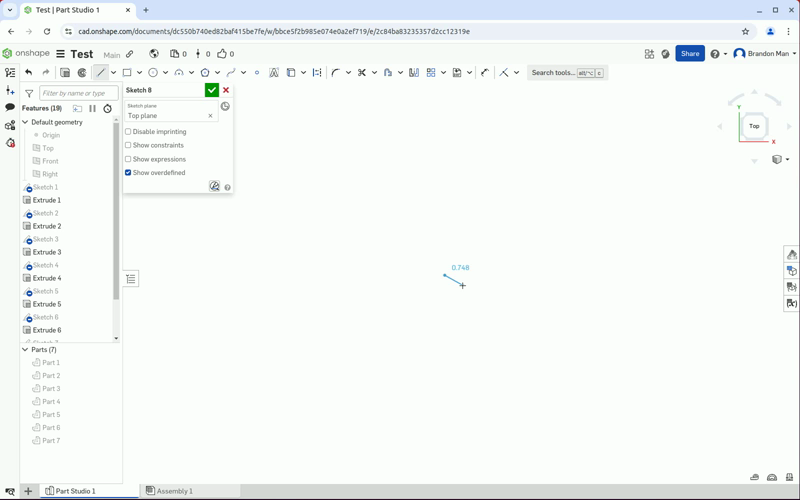
scroll(6)
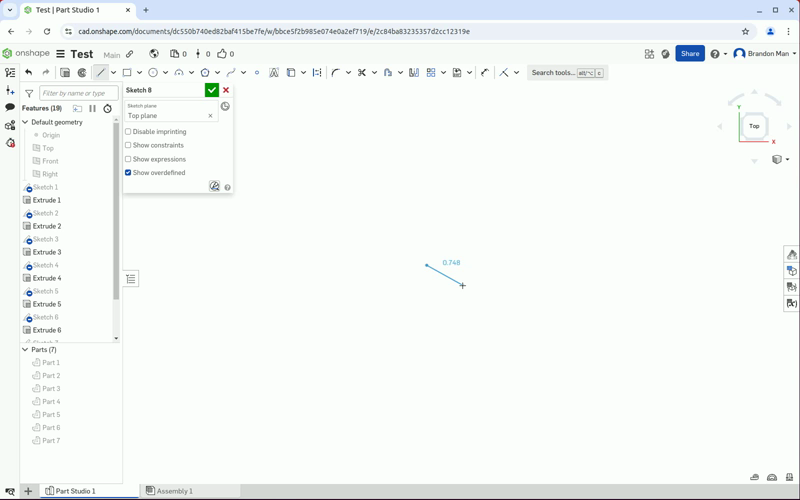
scroll(6)
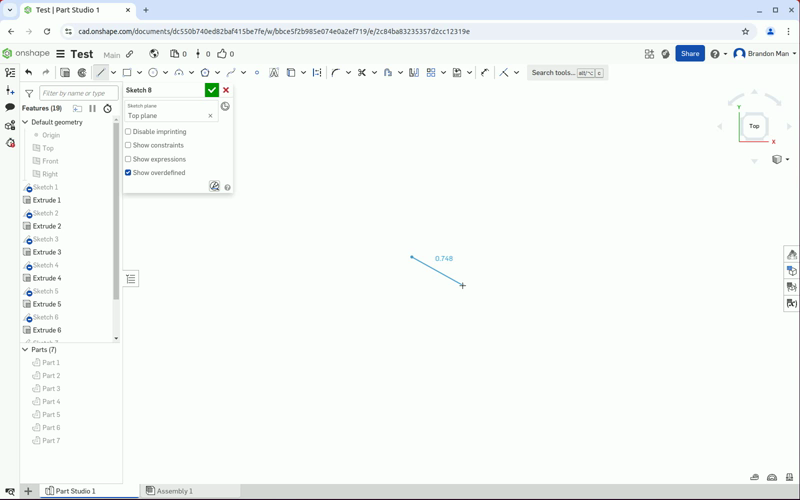
click(462, 285)
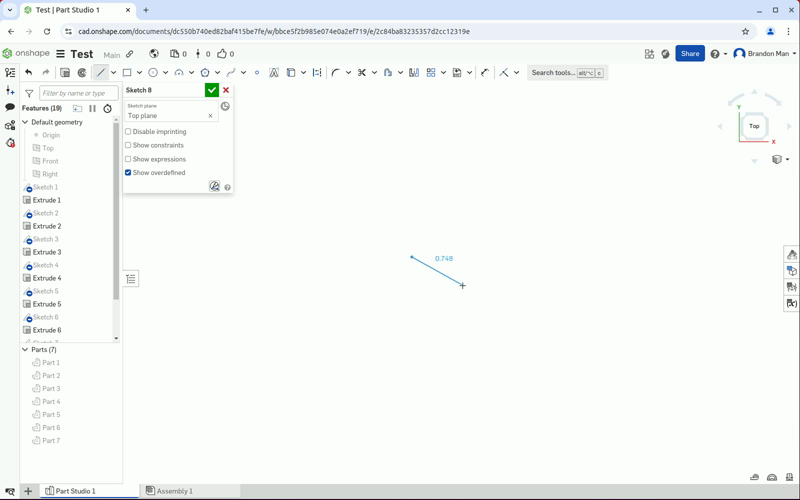
scroll(-6)
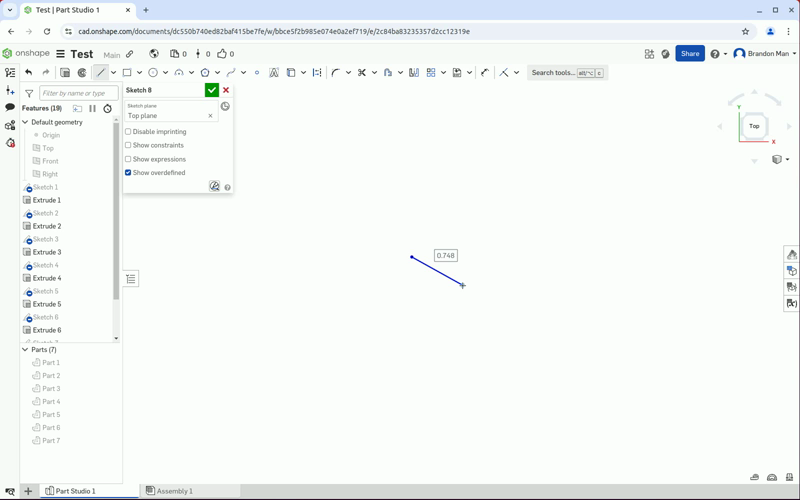
scroll(-6)
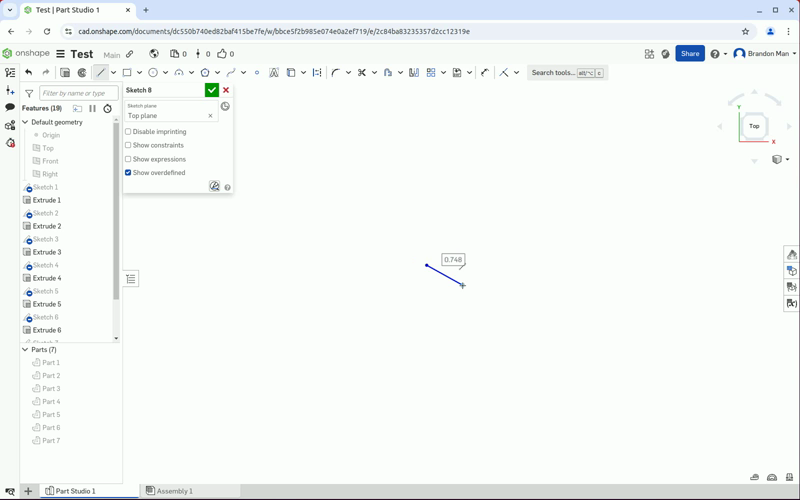
scroll(-6)
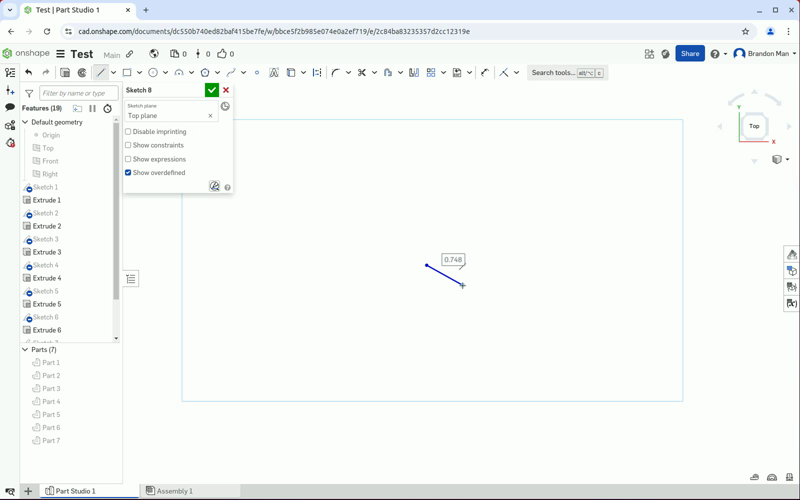
scroll(-6)
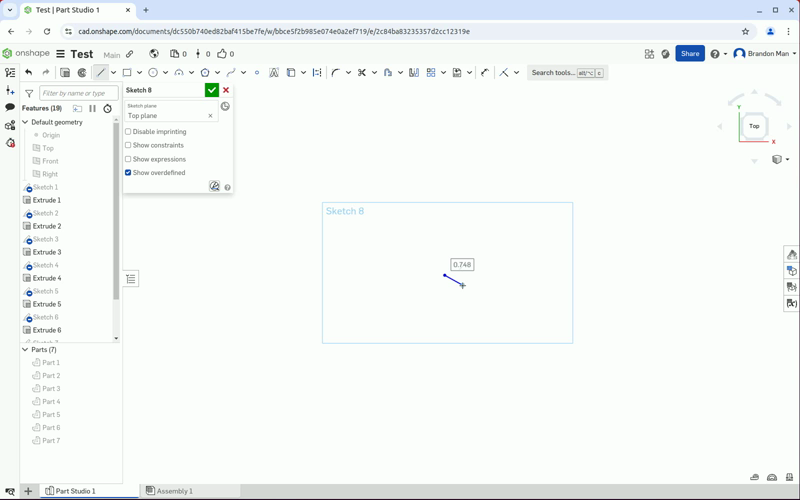
scroll(-6)
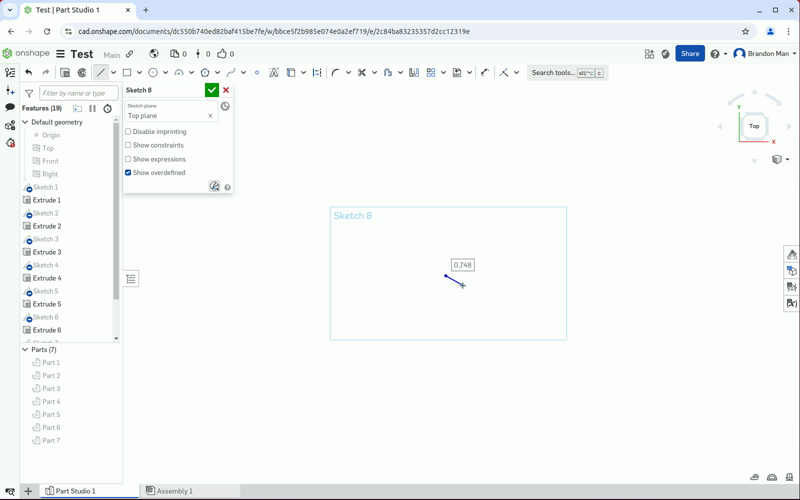
scroll(-6)
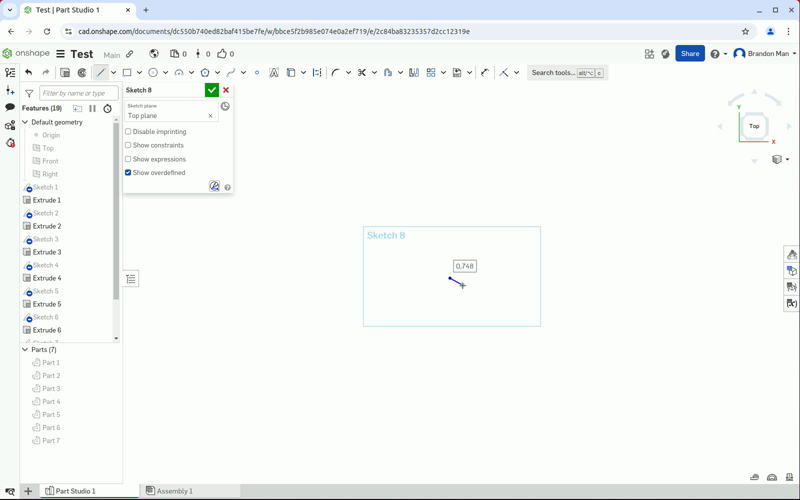
scroll(-6)
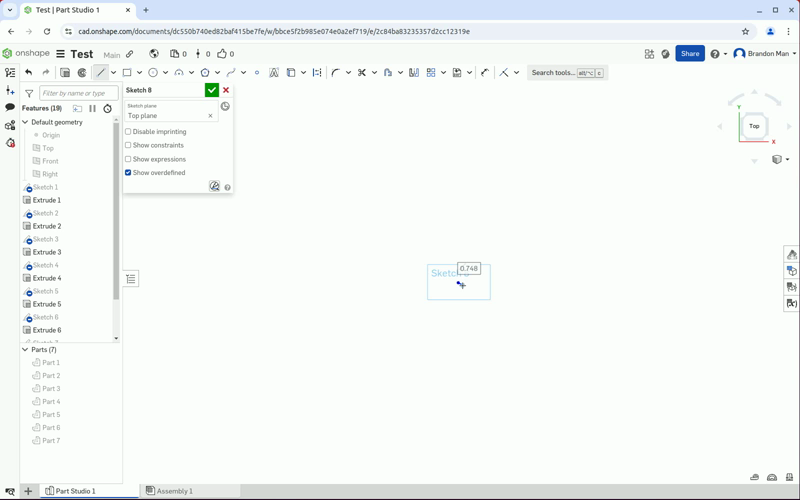
key_up(shift)
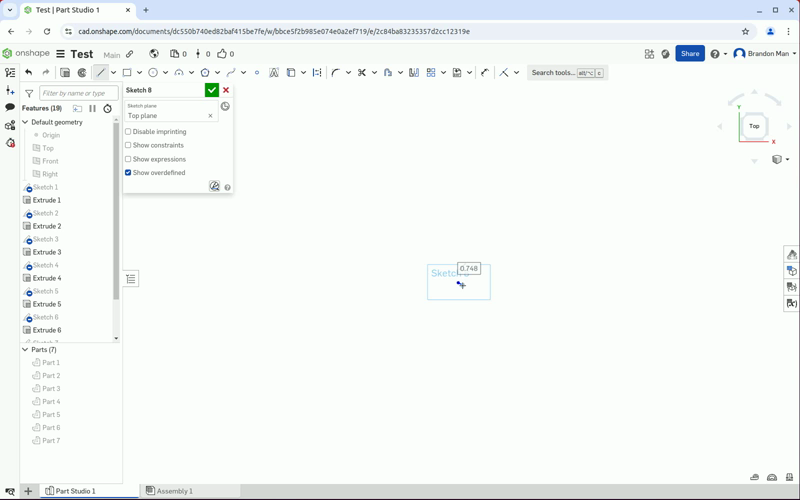
key_down(shift)
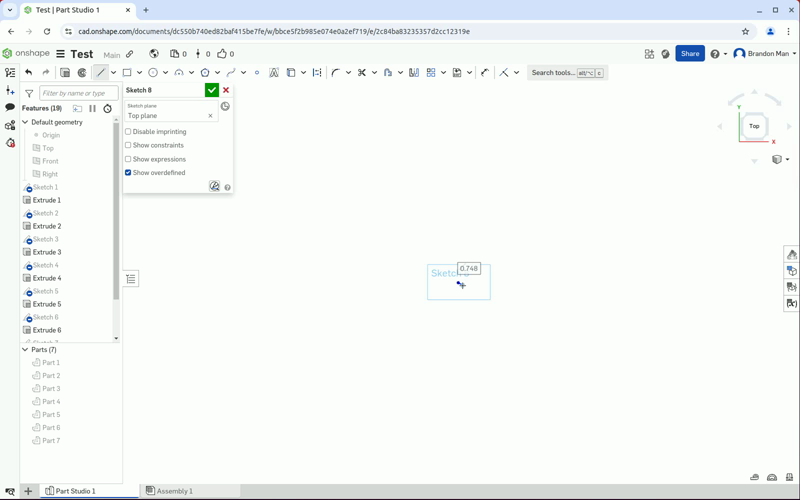
mouse_move(492, 285)
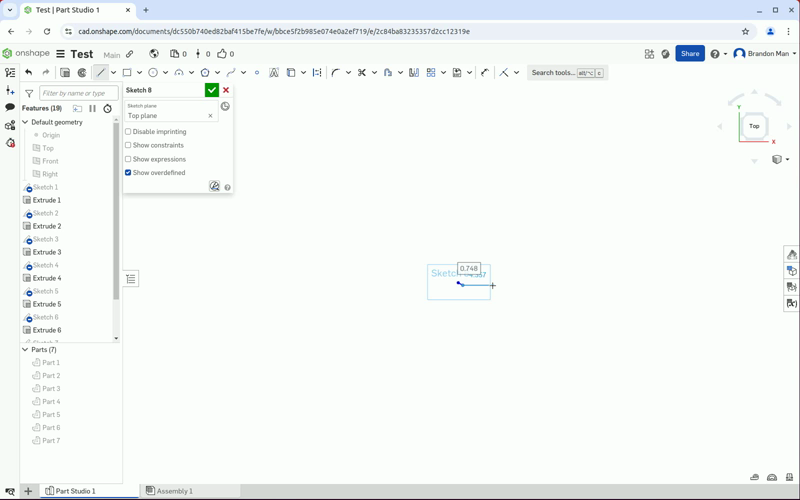
mouse_move(481, 285)
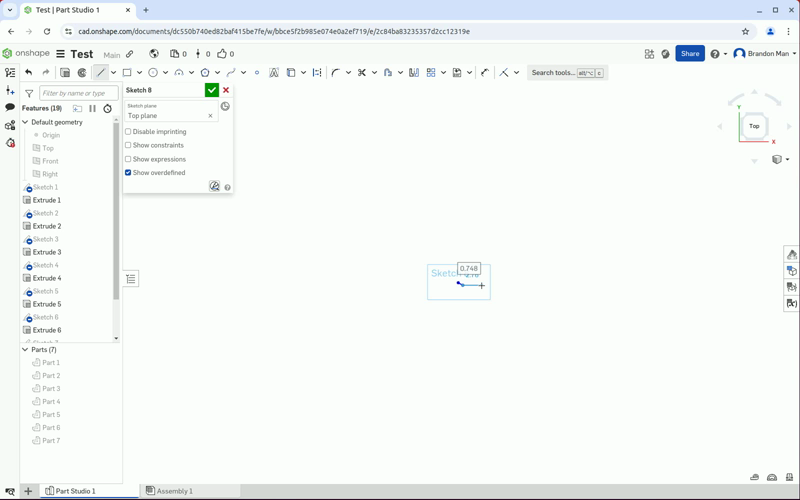
click(481, 285)
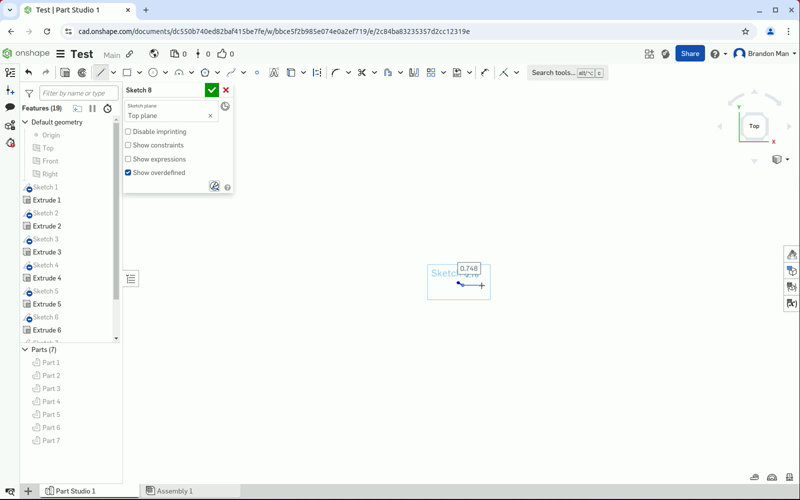
key_up(shift)
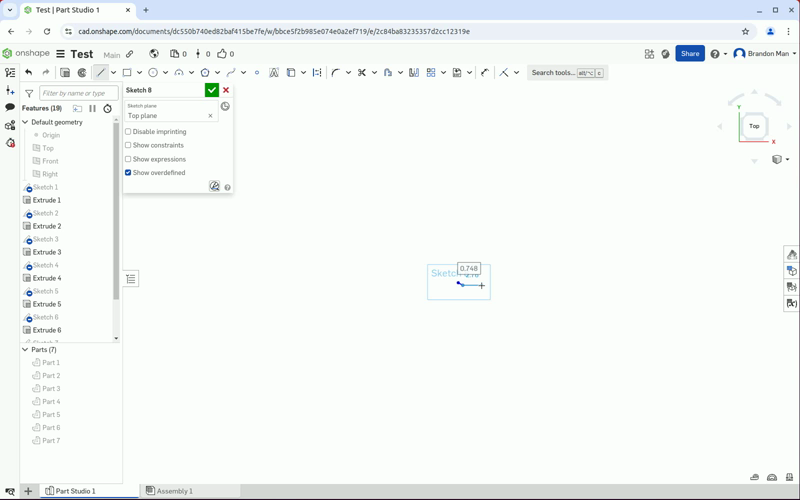
key_down(shift)
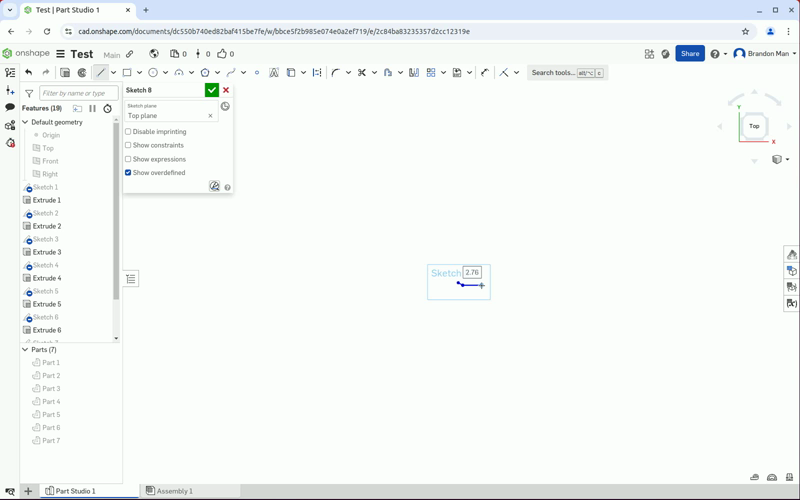
mouse_move(511, 285)
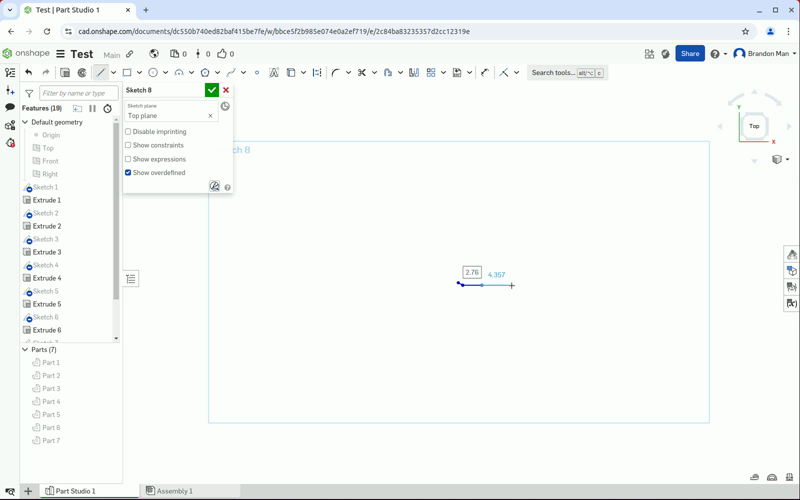
mouse_move(481, 280)
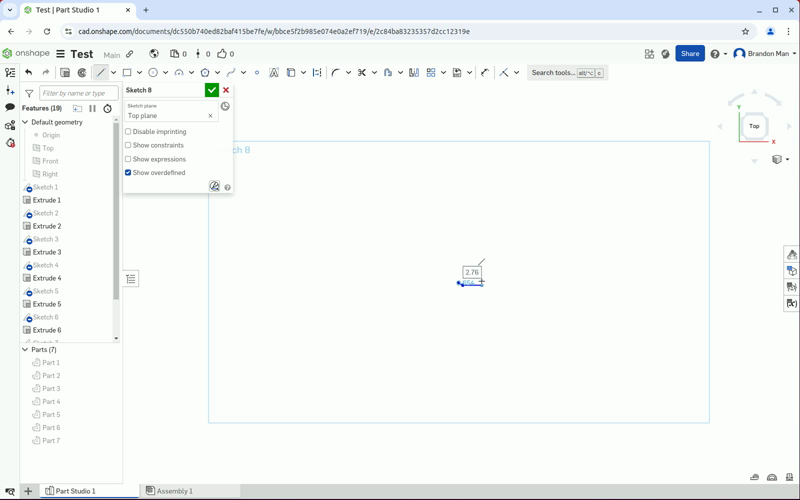
scroll(6)
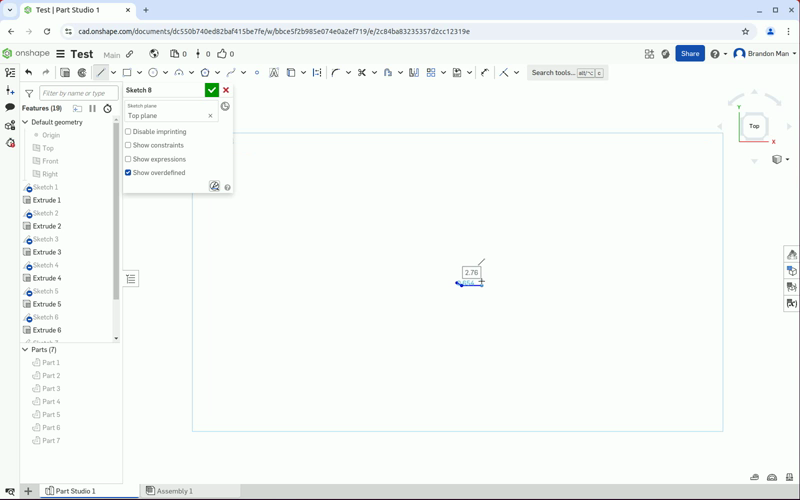
scroll(6)
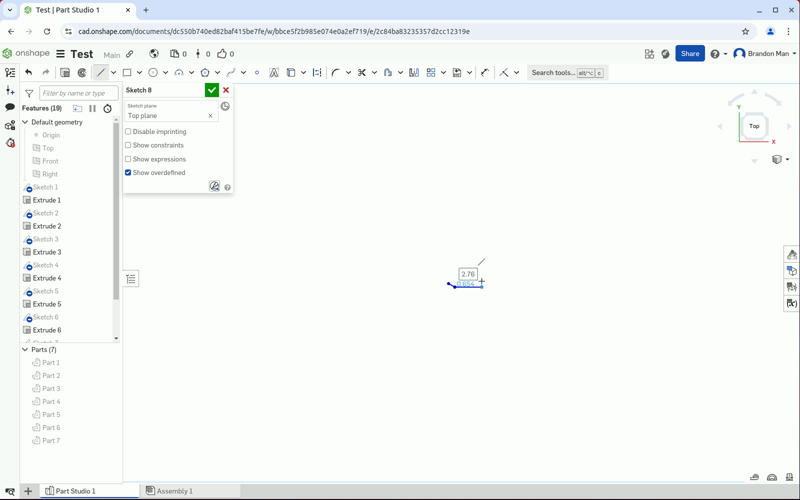
scroll(6)
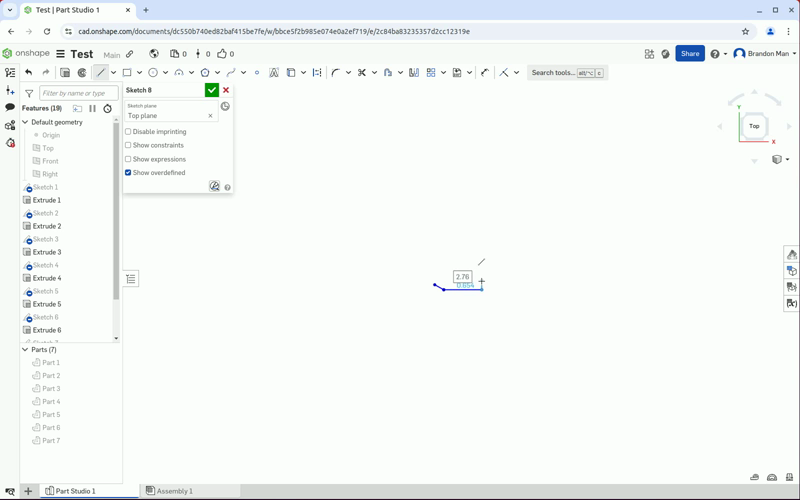
scroll(6)
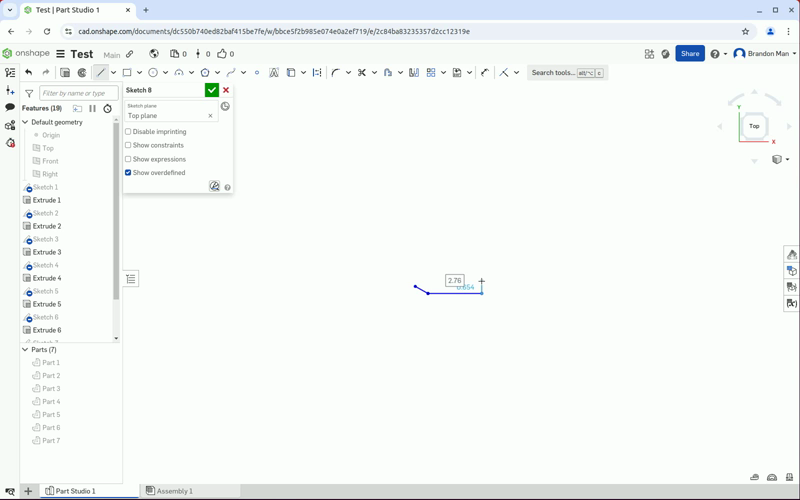
scroll(6)
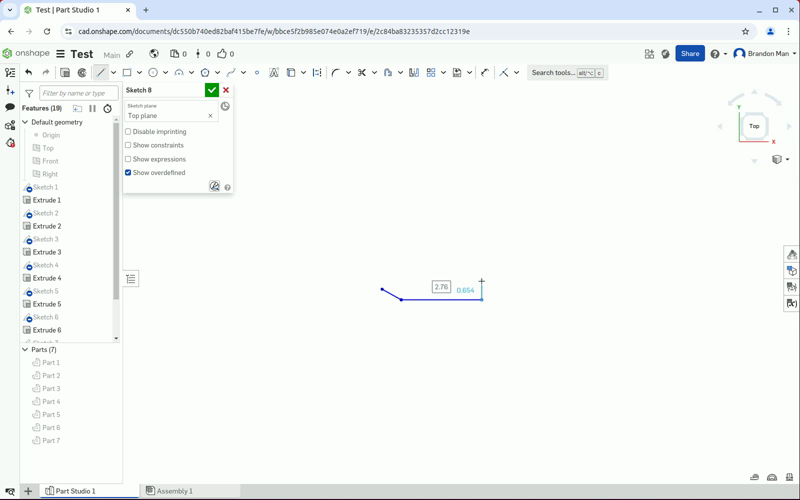
scroll(6)
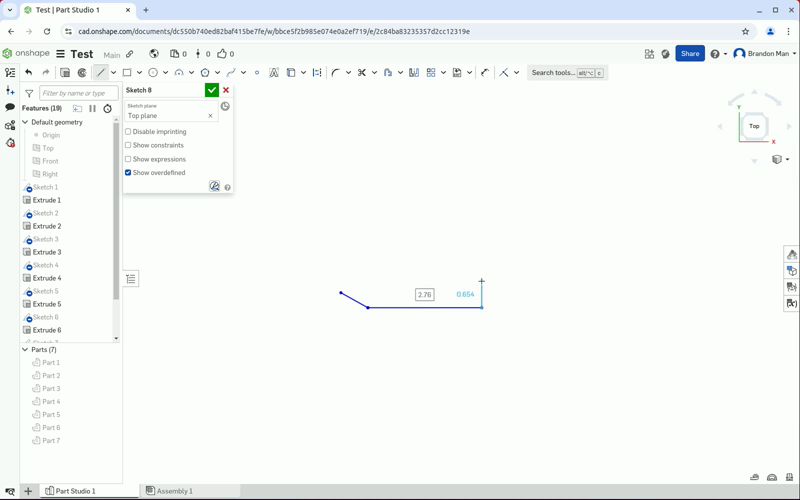
scroll(6)
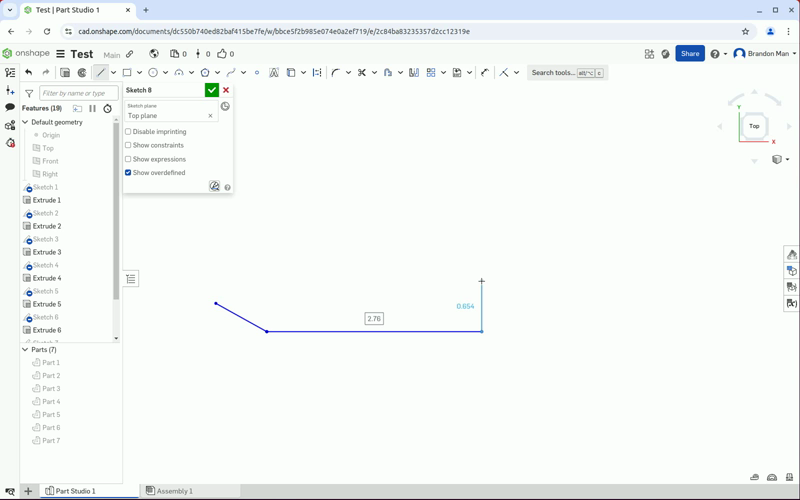
click(481, 280)
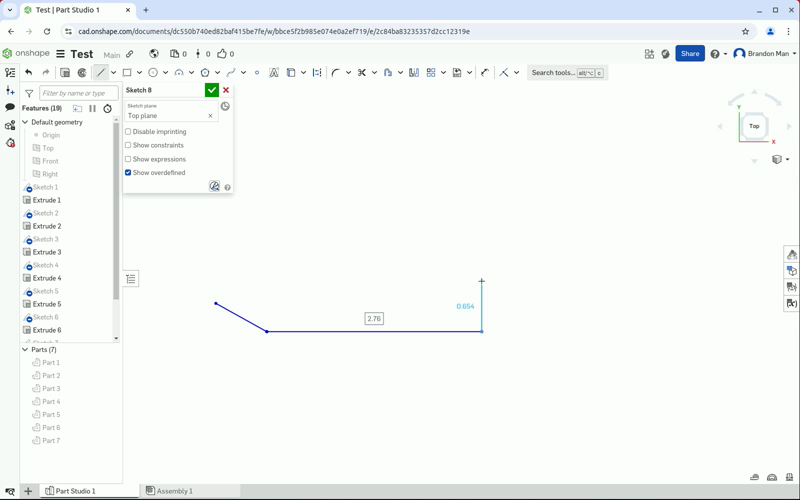
scroll(-6)
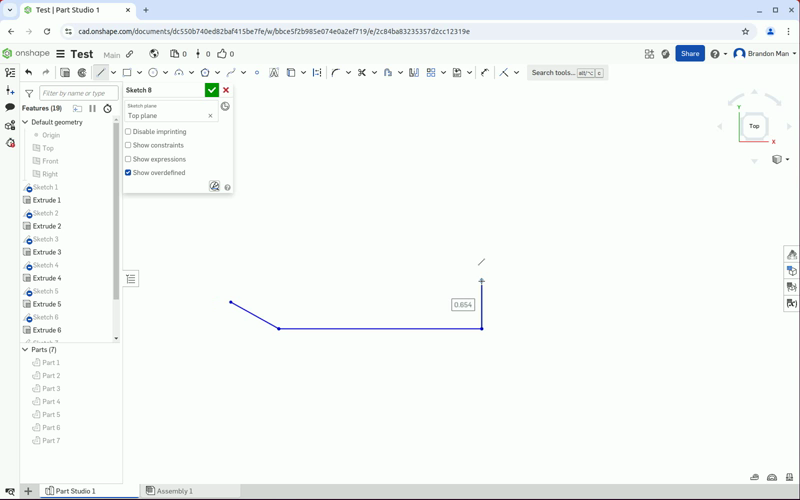
scroll(-6)
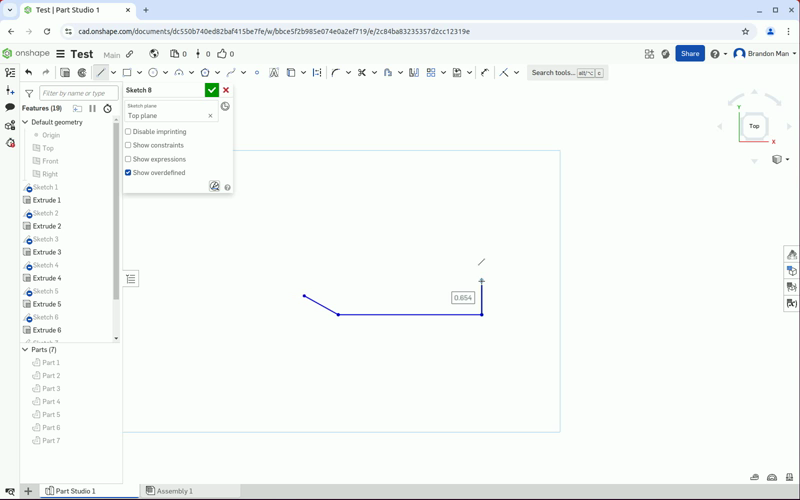
scroll(-6)
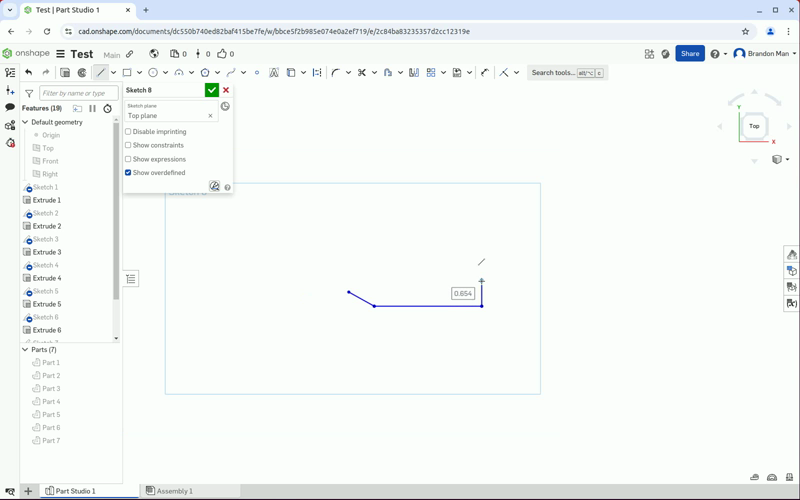
scroll(-6)
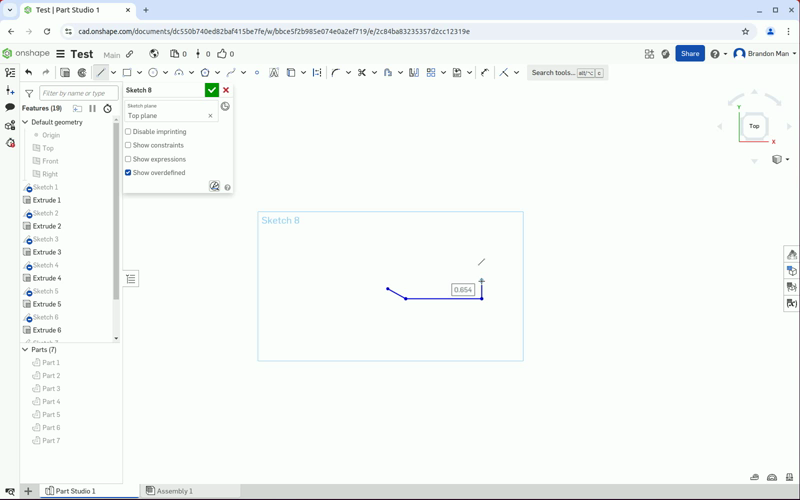
scroll(-6)
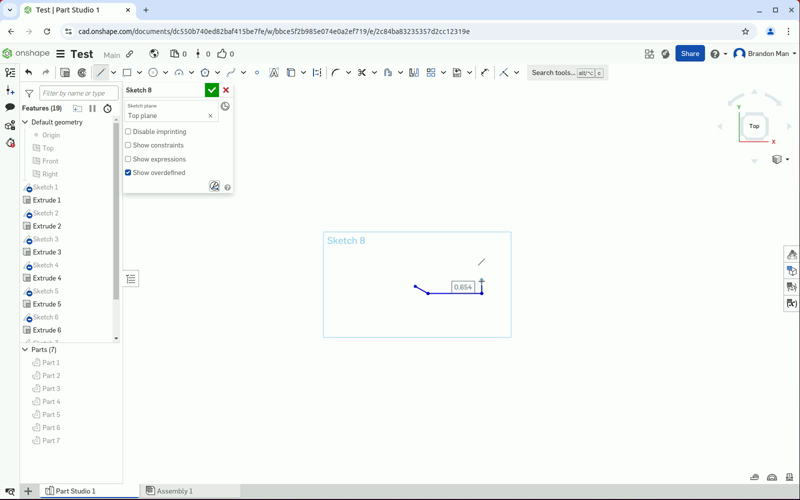
scroll(-6)
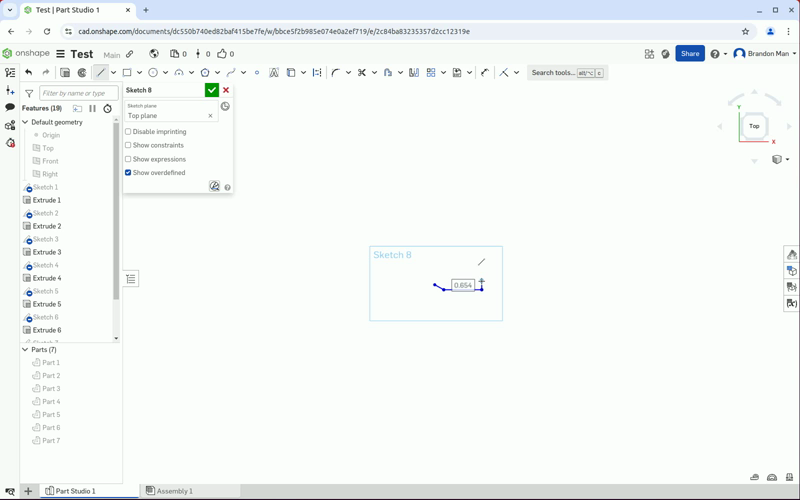
scroll(-6)
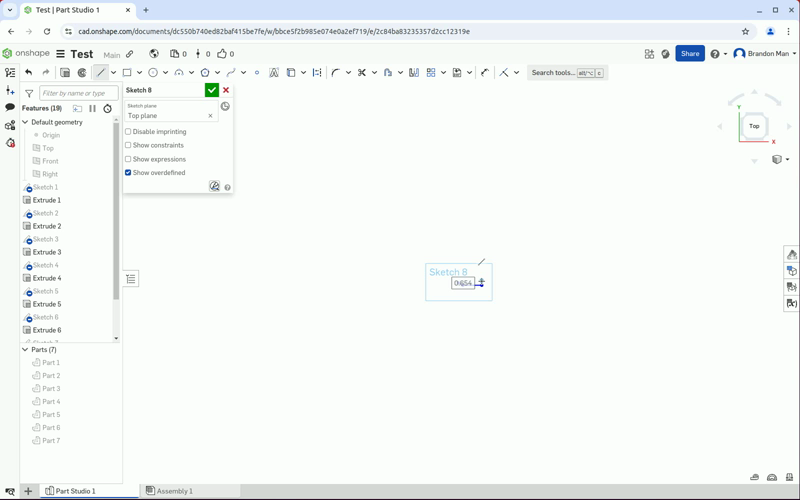
key_up(shift)
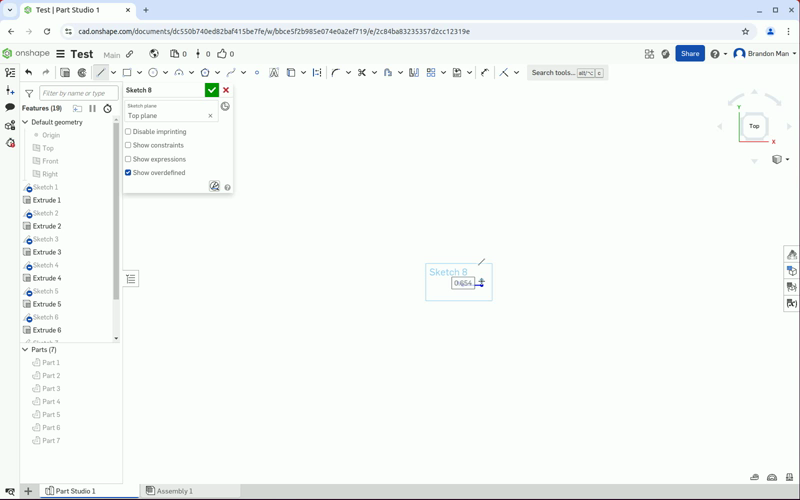
key_down(shift)
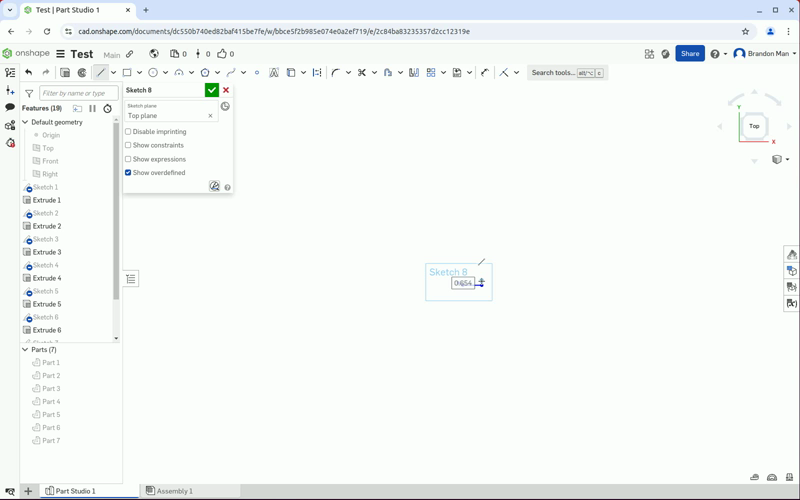
mouse_move(511, 280)
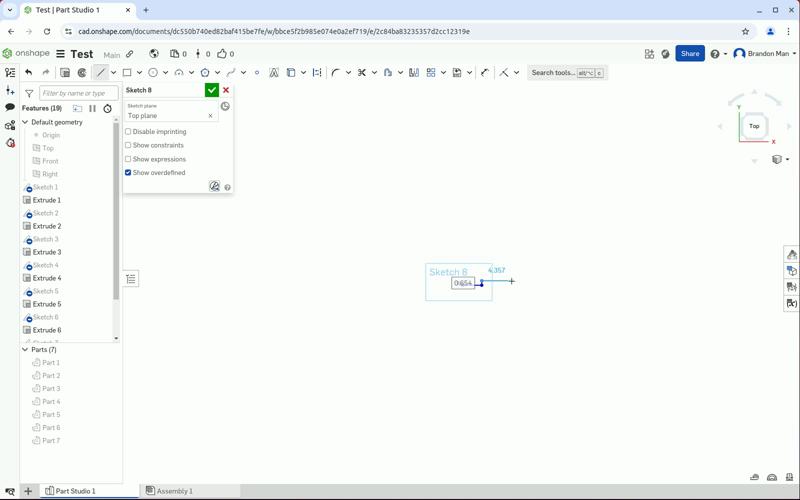
mouse_move(462, 280)
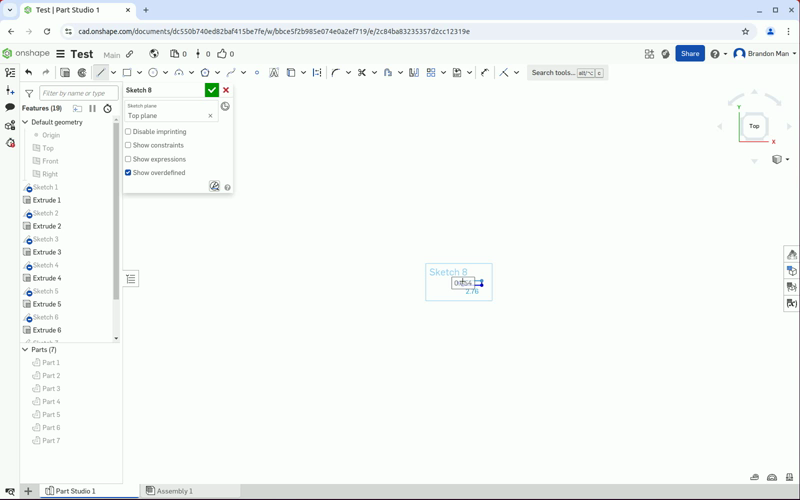
click(462, 280)
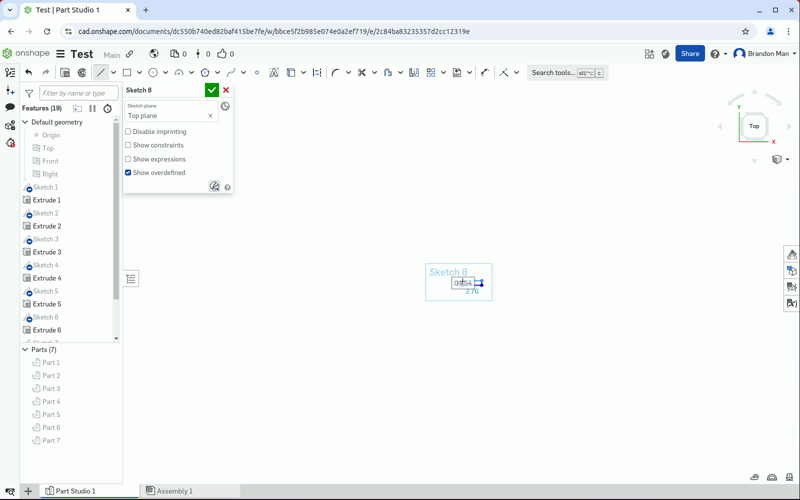
key_up(shift)
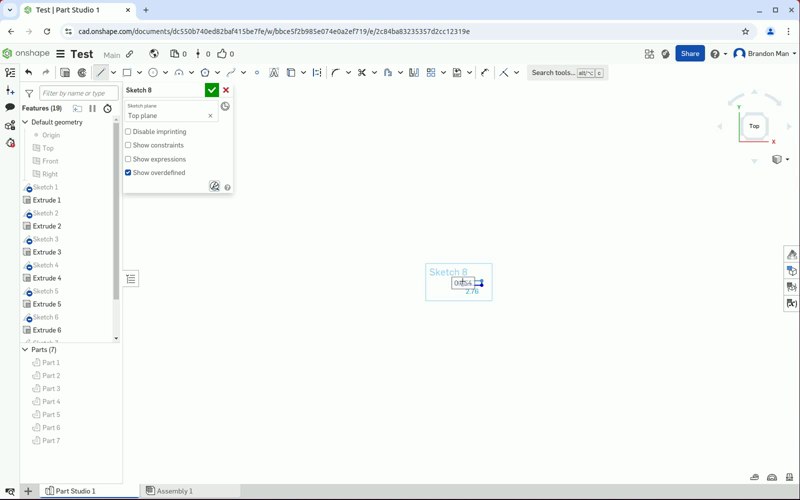
mouse_move(492, 280)
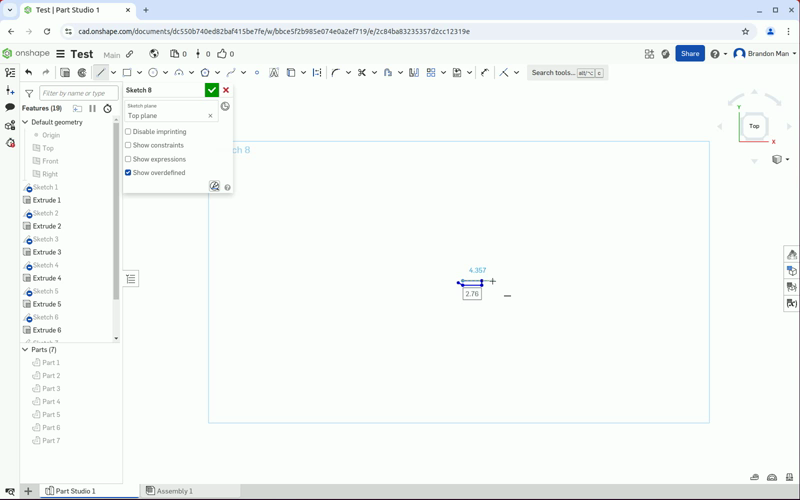
key_down(shift)
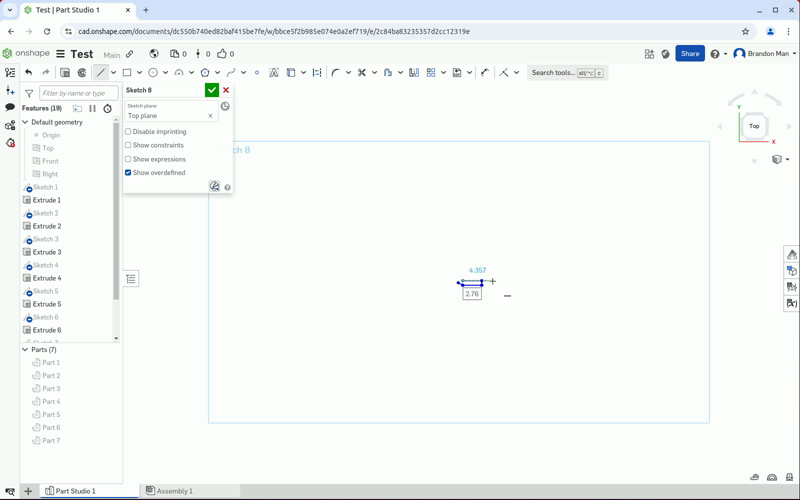
mouse_move(458, 282)
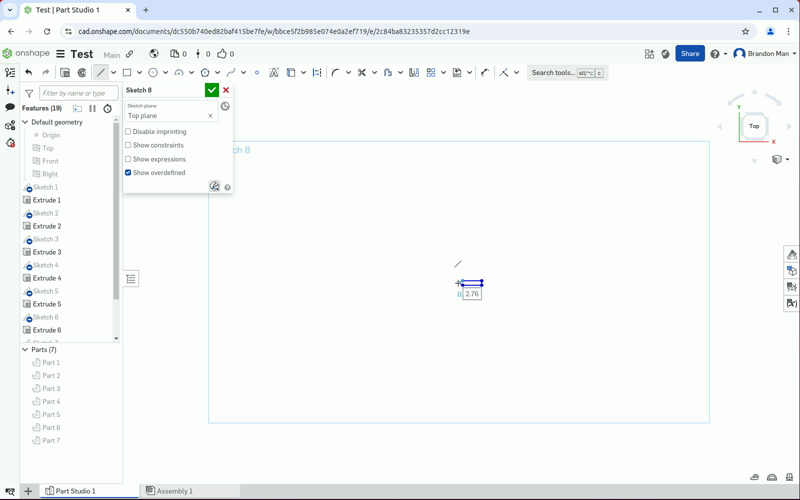
scroll(6)
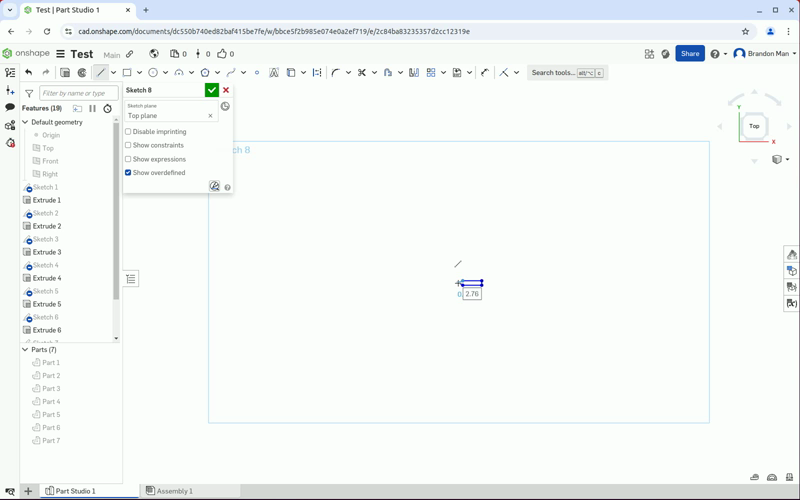
scroll(6)
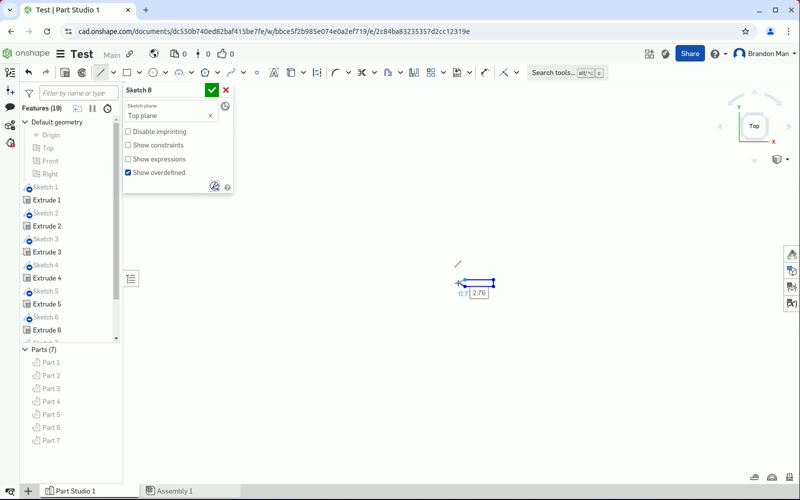
scroll(6)
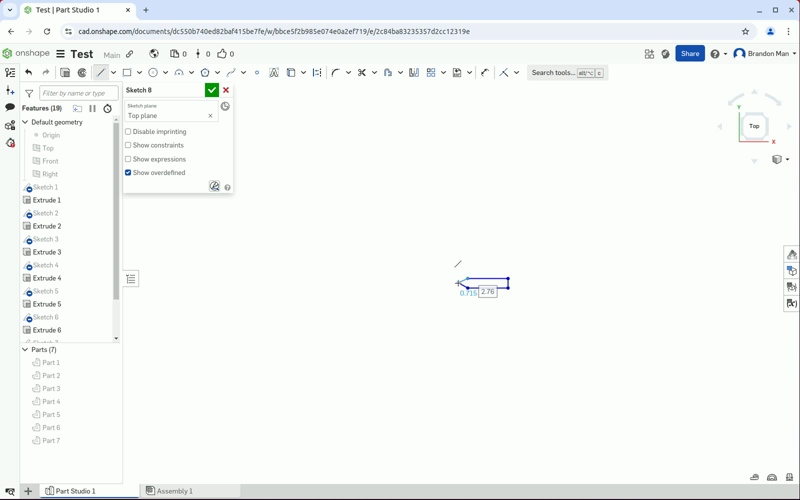
scroll(6)
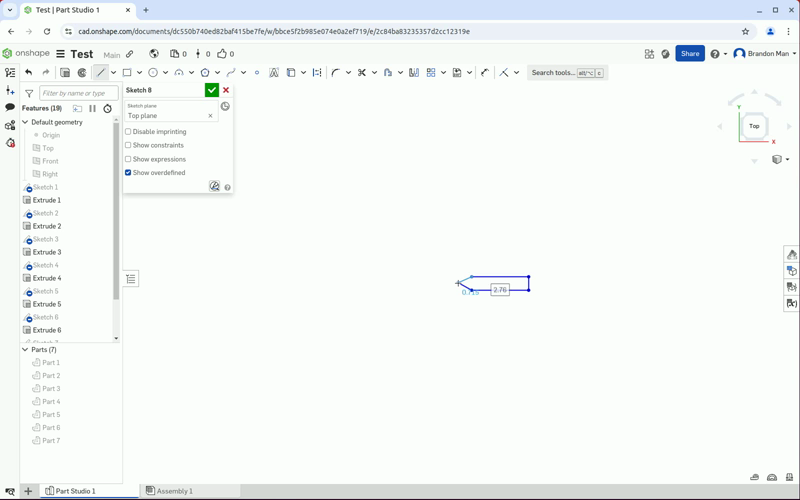
scroll(6)
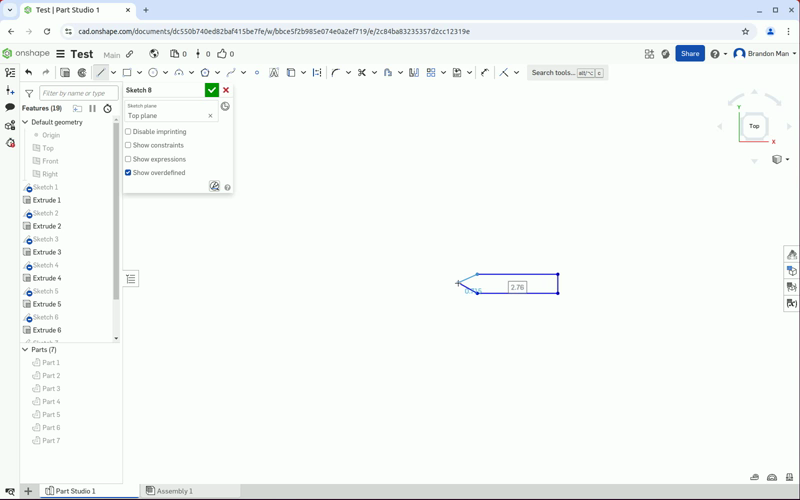
scroll(6)
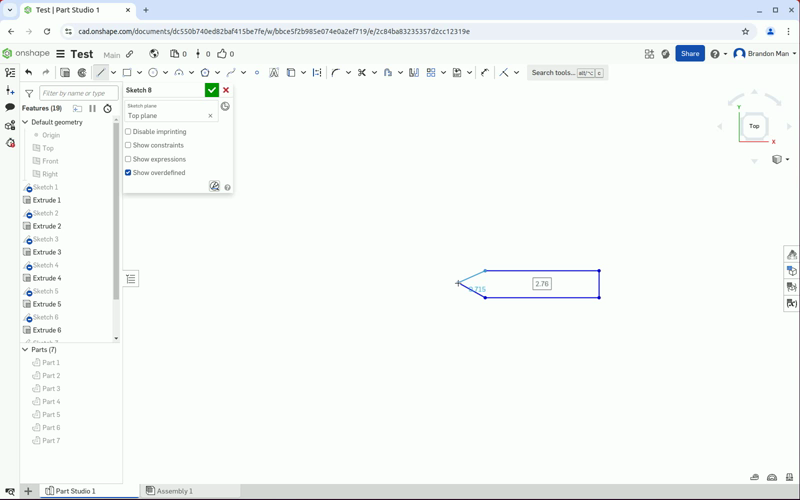
scroll(6)
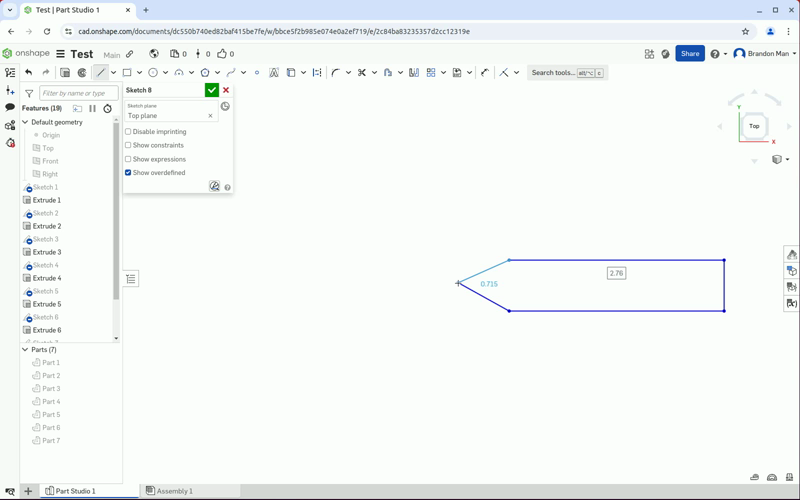
key_up(shift)
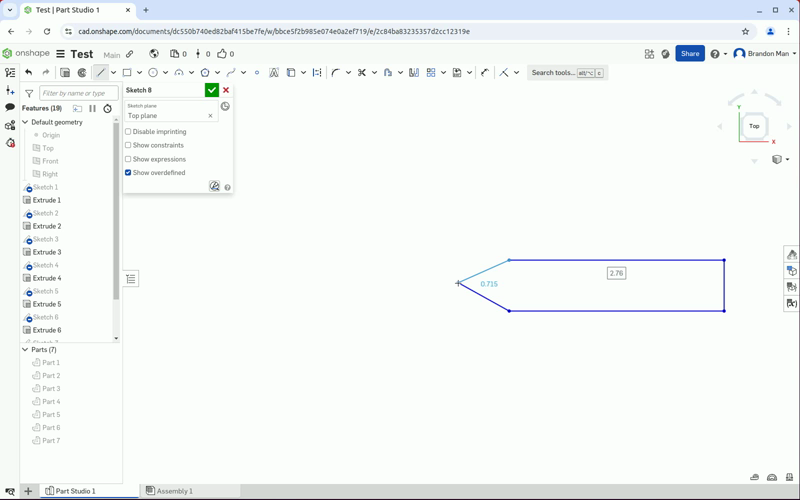
click(458, 282)
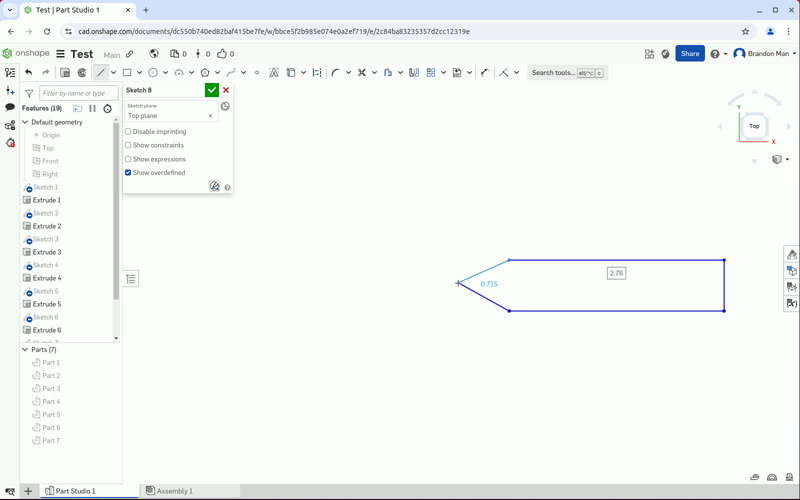
scroll(-6)
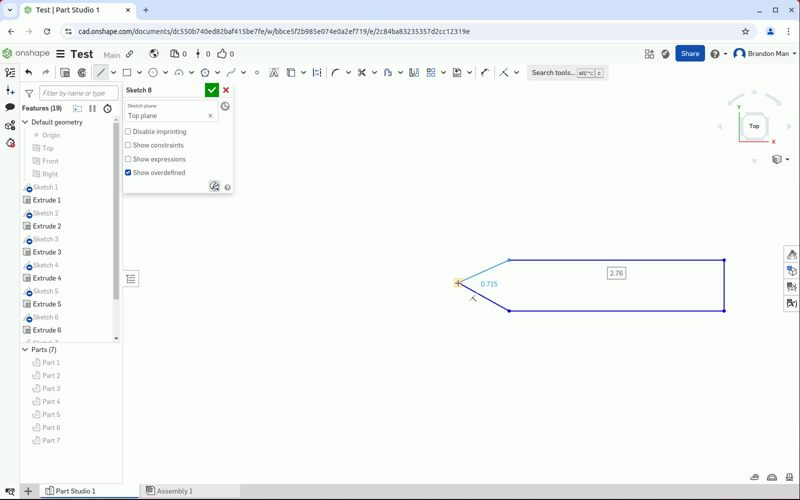
scroll(-6)
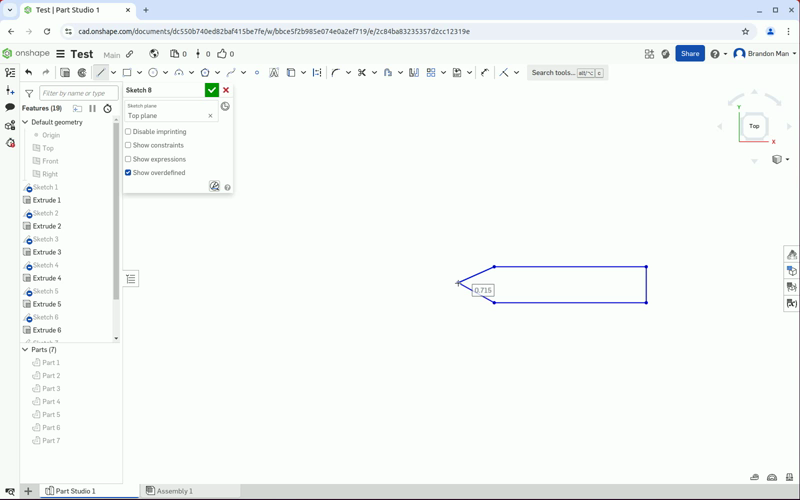
scroll(-6)
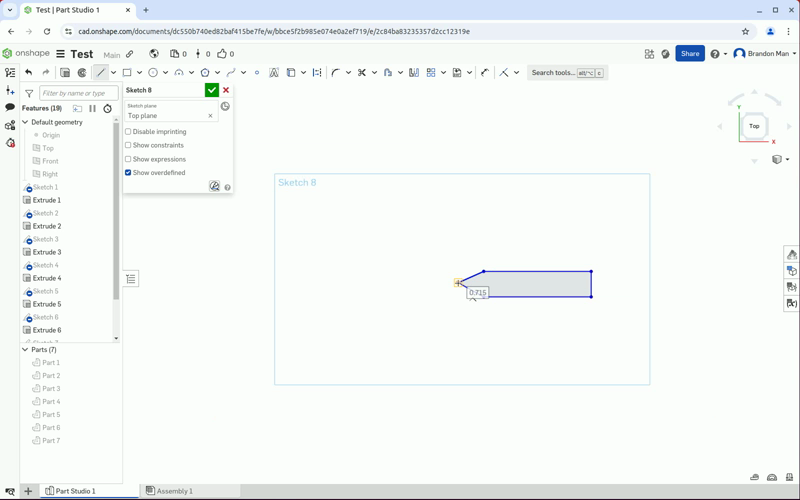
scroll(-6)
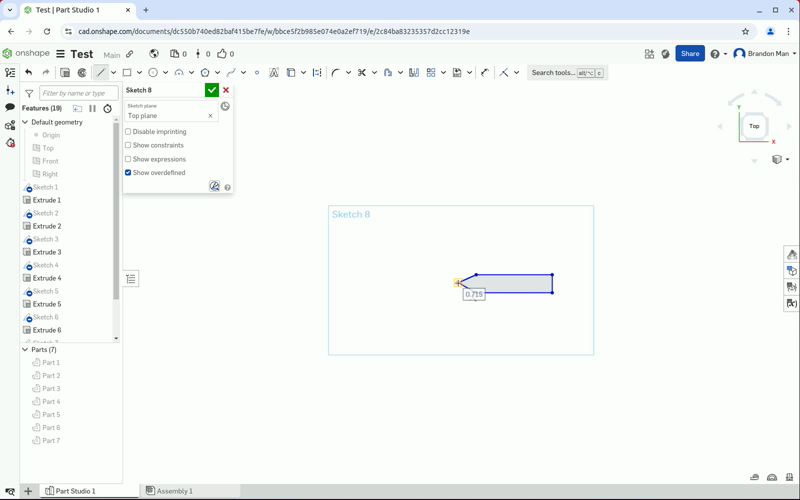
scroll(-6)
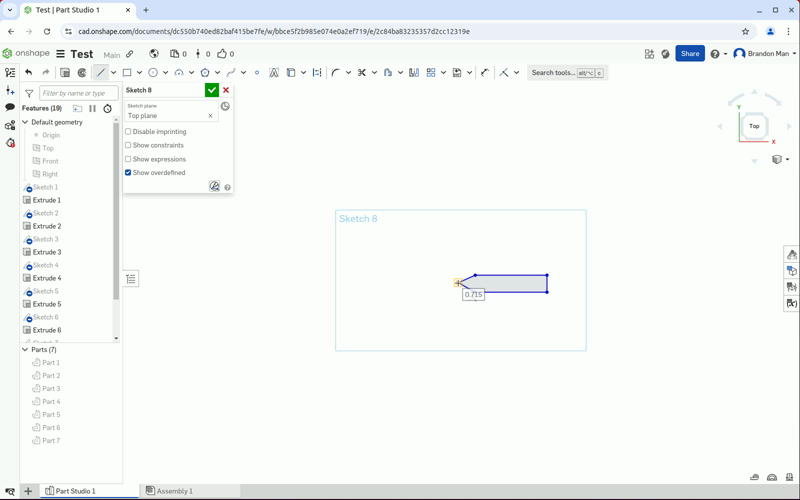
scroll(-6)
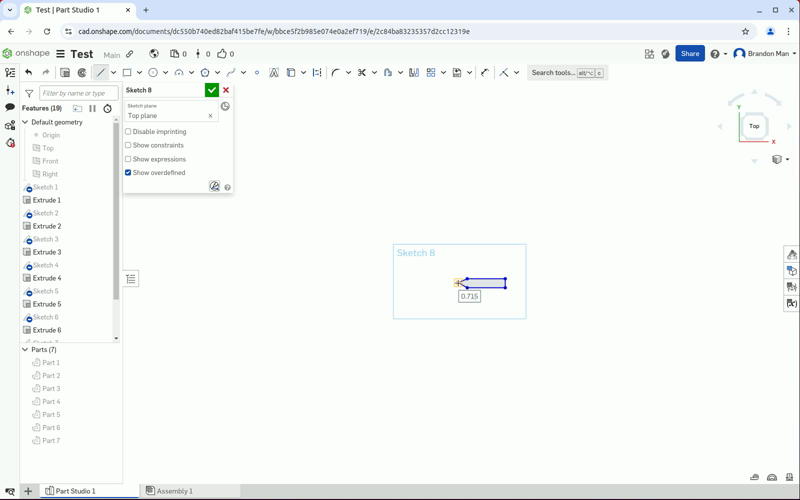
scroll(-6)
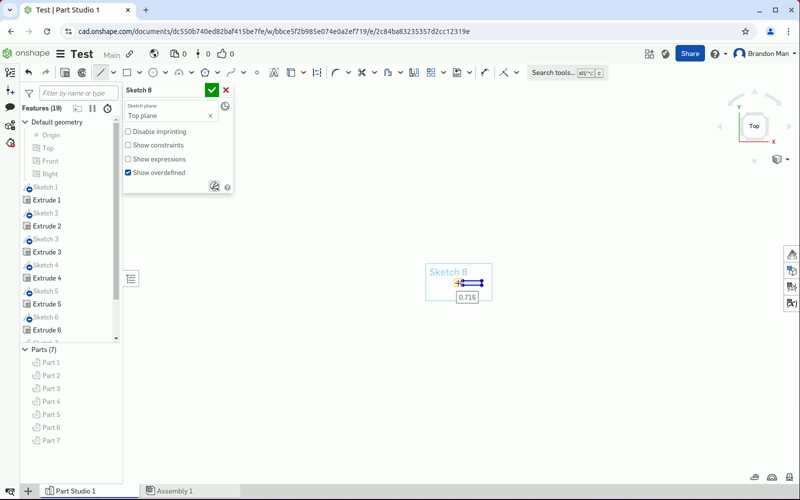
key(esc)
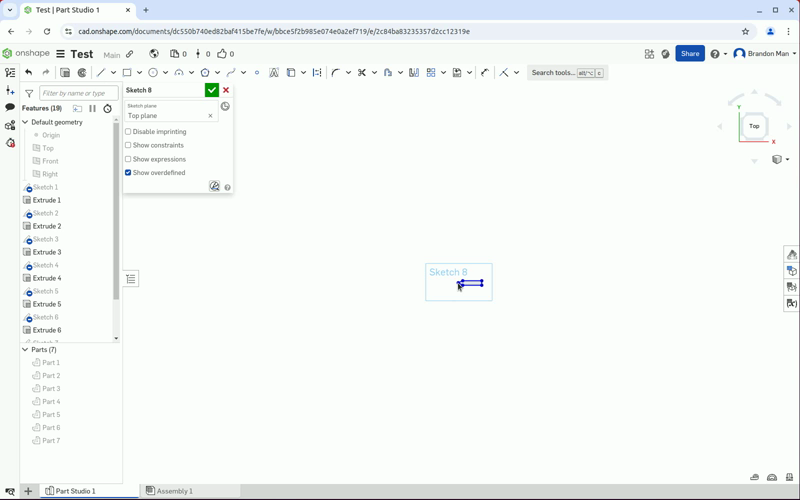
mouse_move(466, 284)
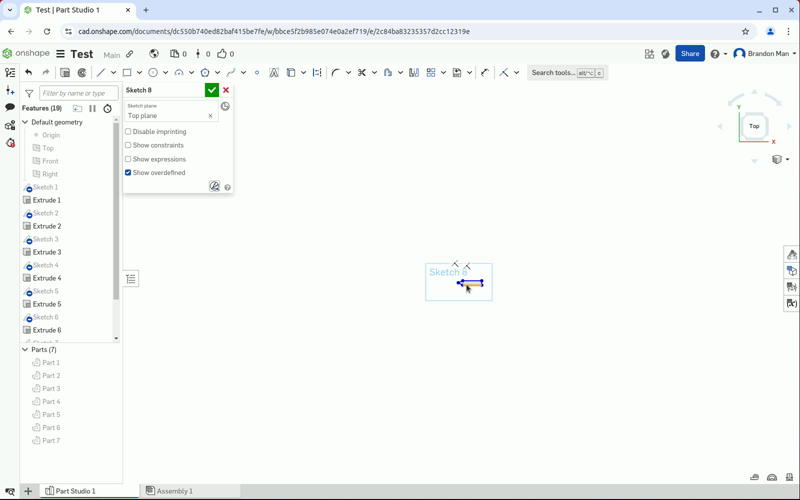
scroll(6)
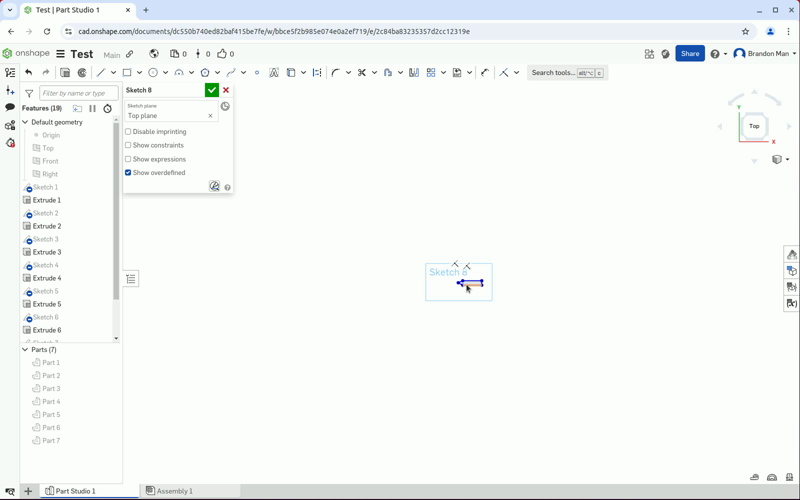
scroll(6)
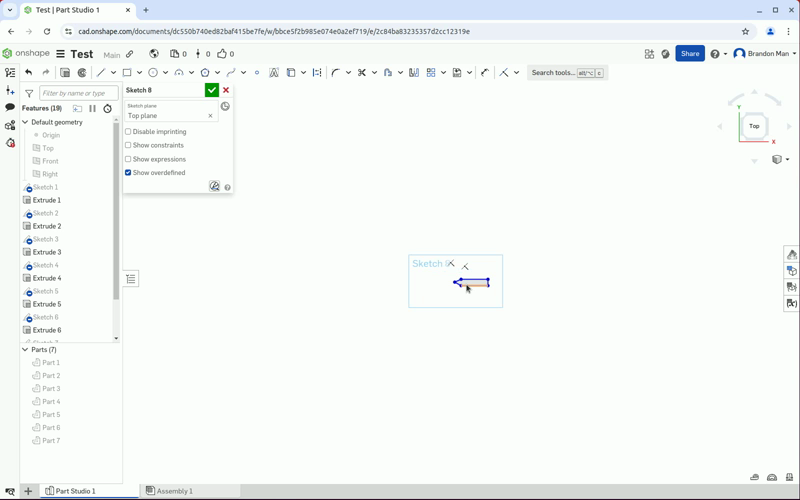
scroll(6)
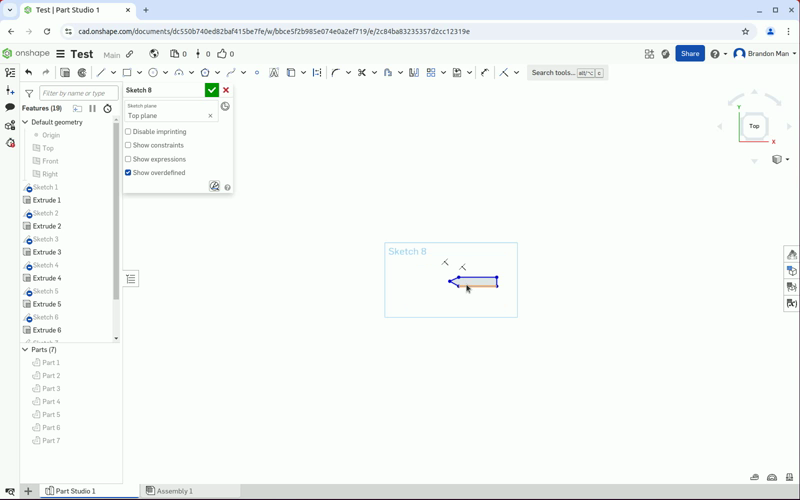
scroll(6)
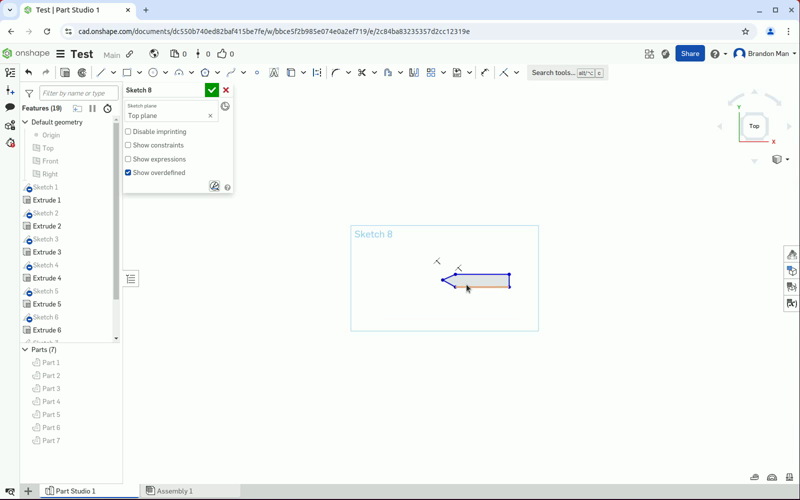
scroll(6)
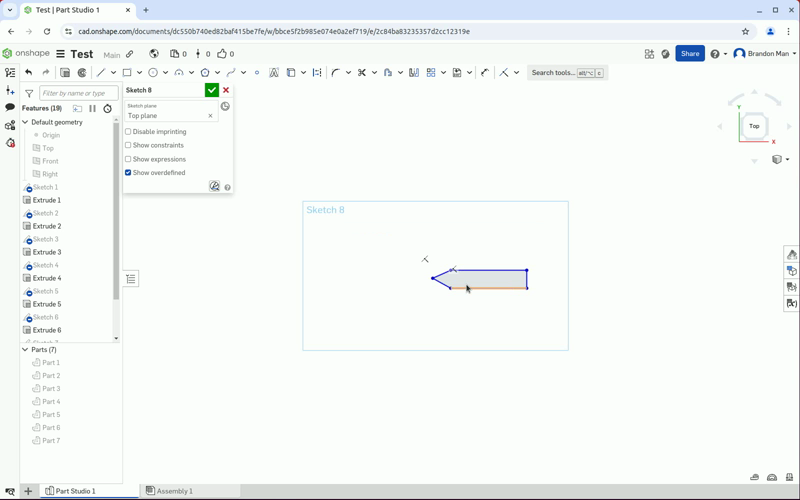
scroll(6)
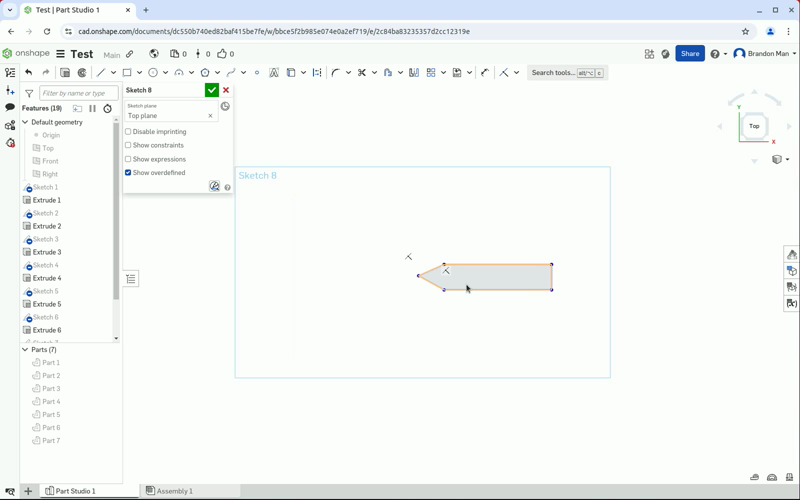
scroll(6)
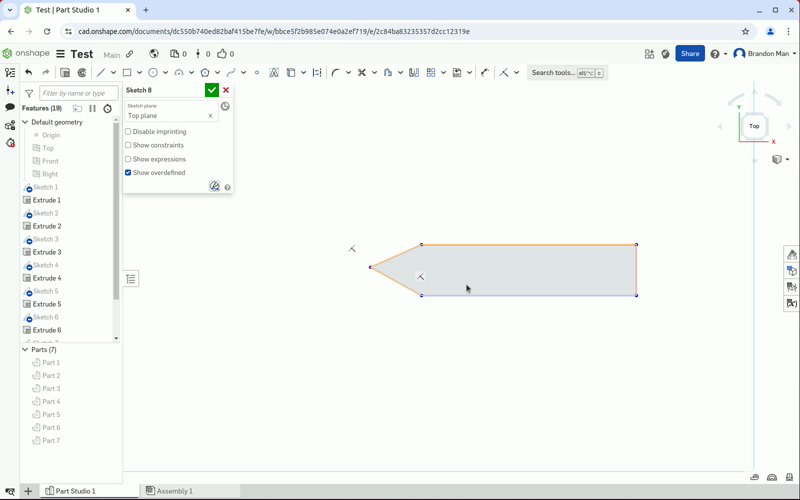
click(466, 284)
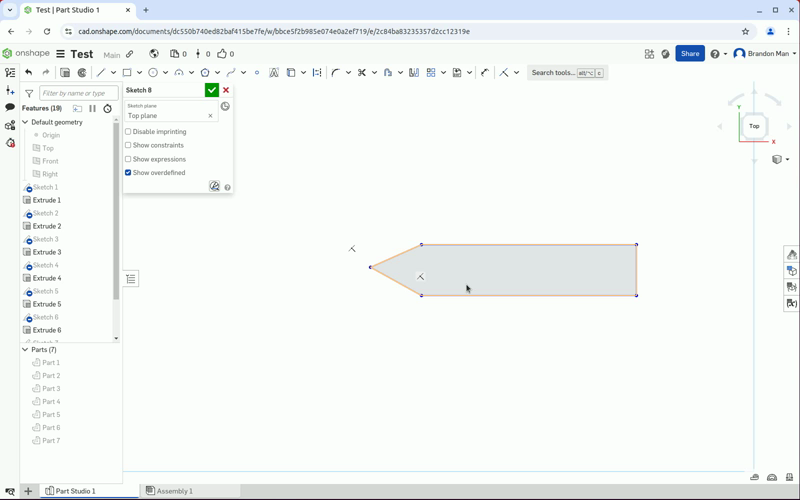
scroll(-6)
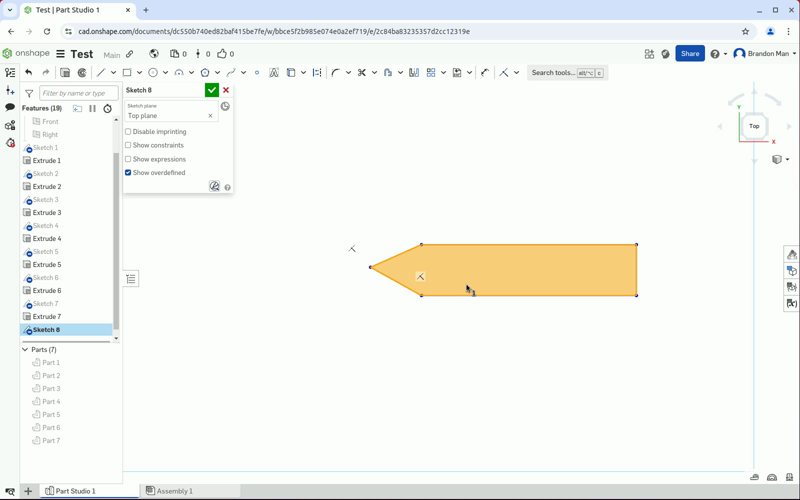
scroll(-6)
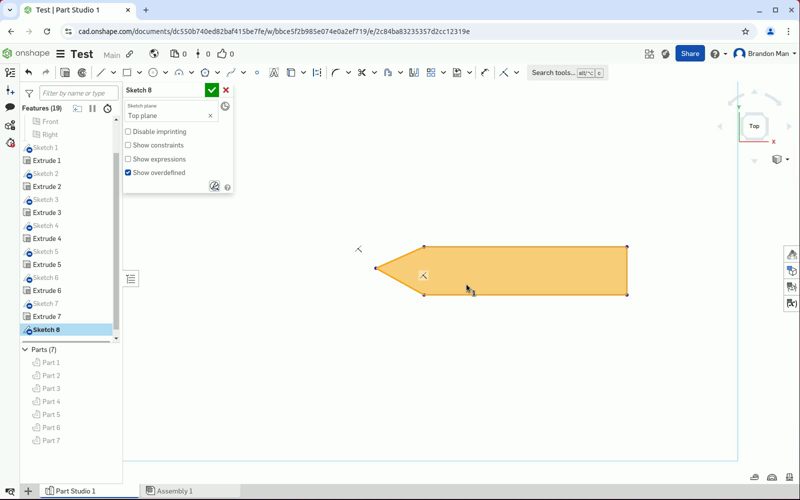
scroll(-6)
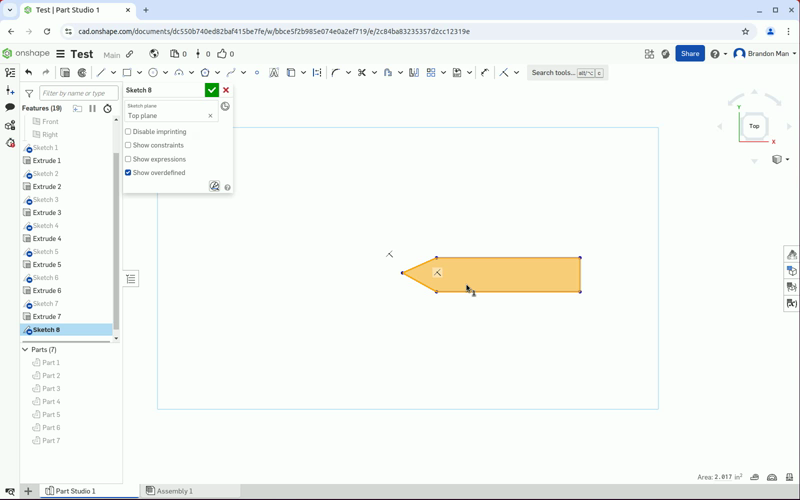
scroll(-6)
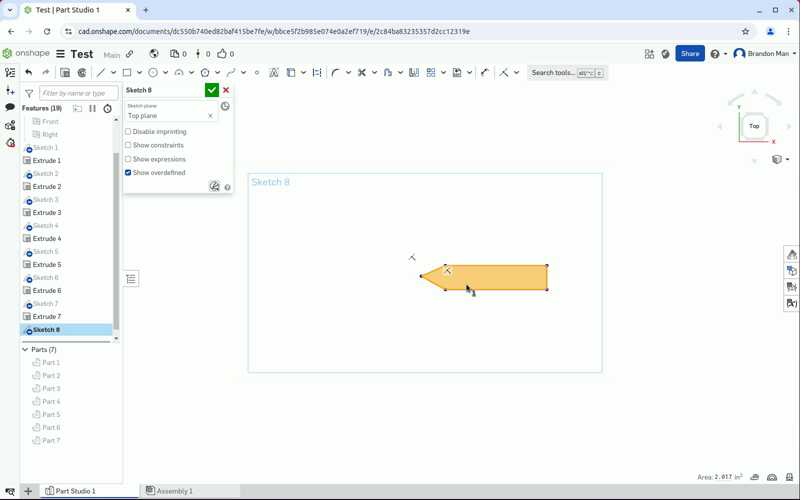
scroll(-6)
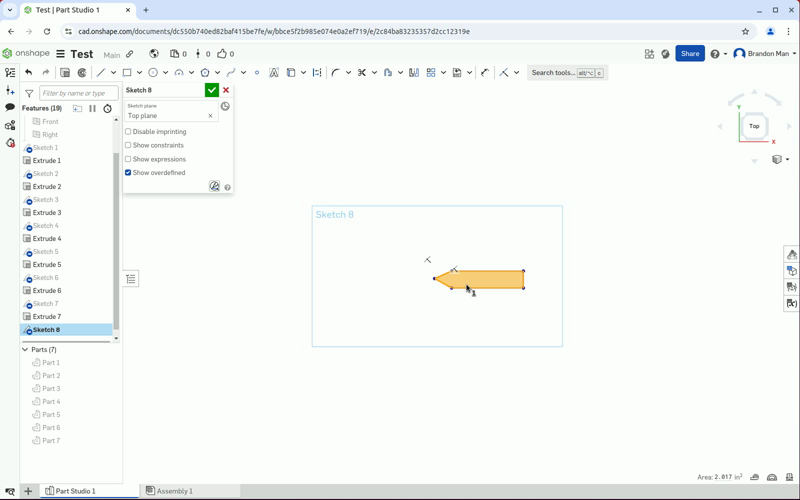
scroll(-6)
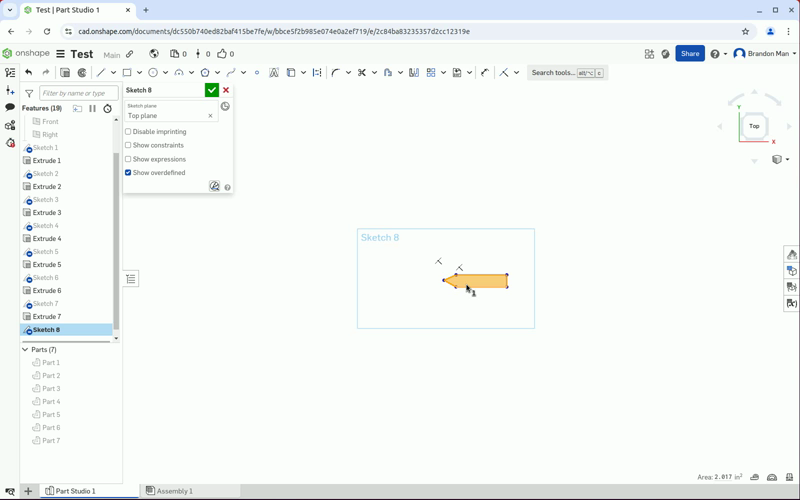
scroll(-6)
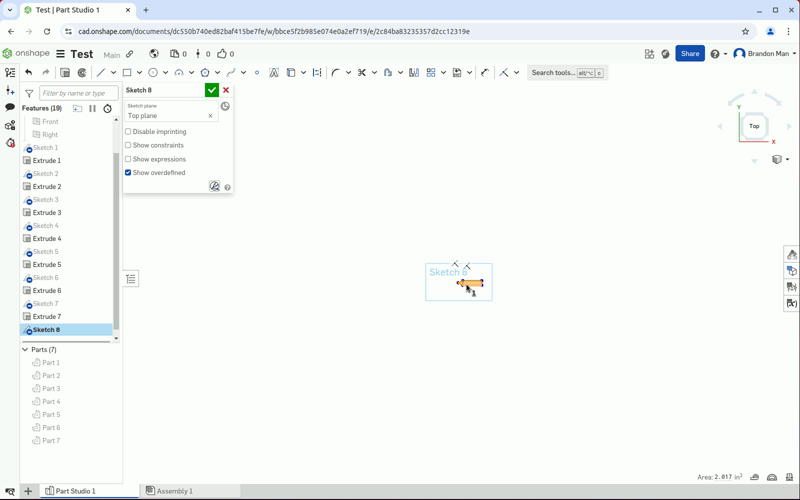
mouse_move(73, 352)
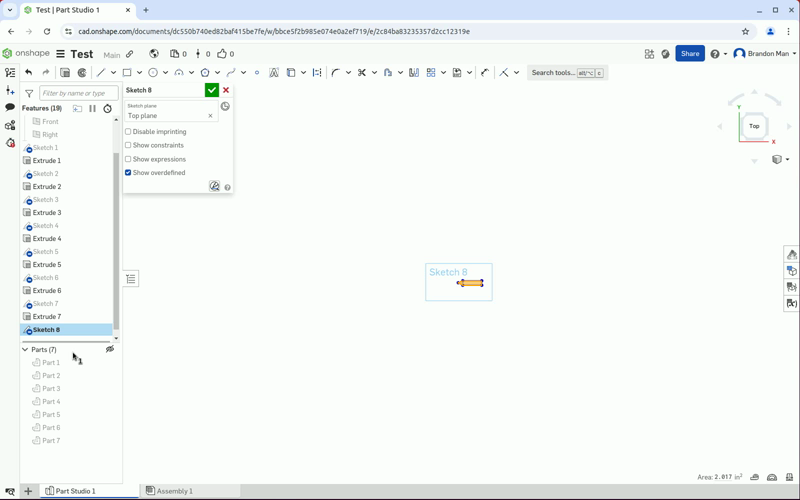
key(shift+y)
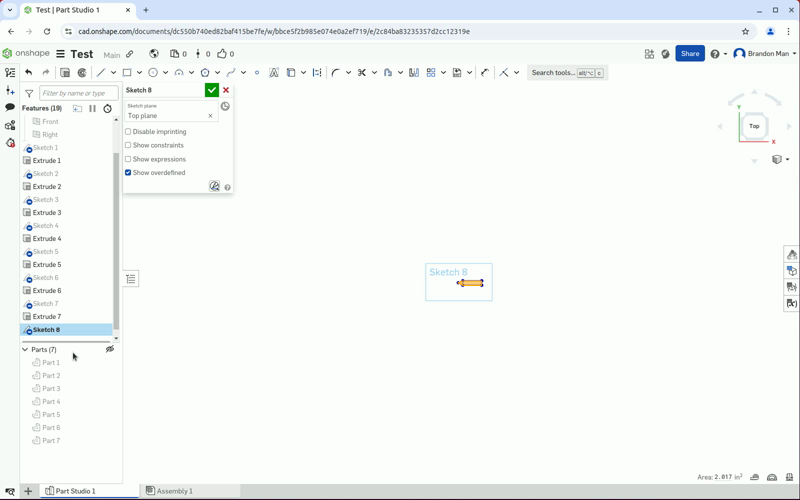
key(shift+e)
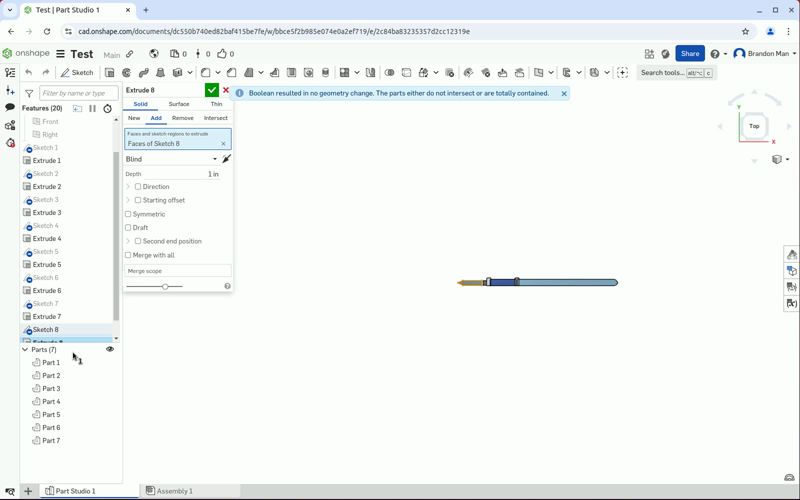
mouse_move(143, 106)
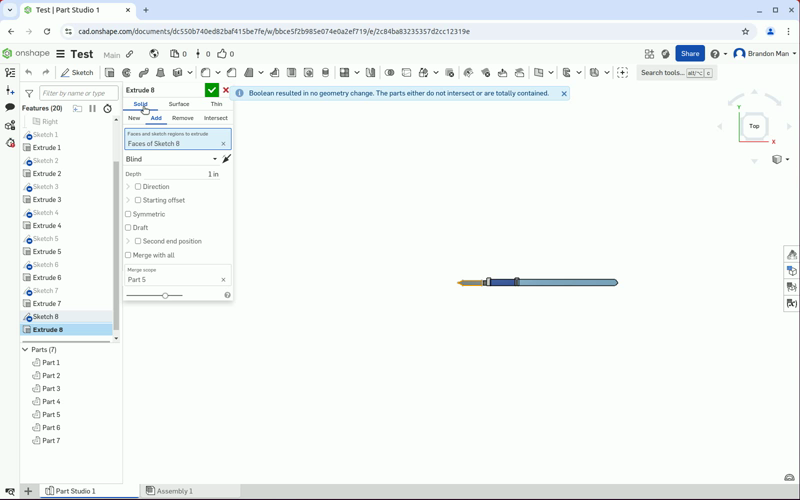
click(143, 106)
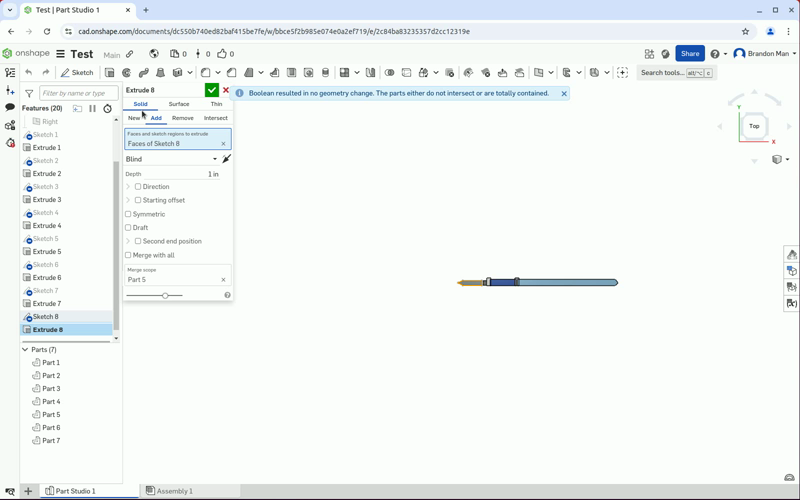
mouse_move(137, 120)
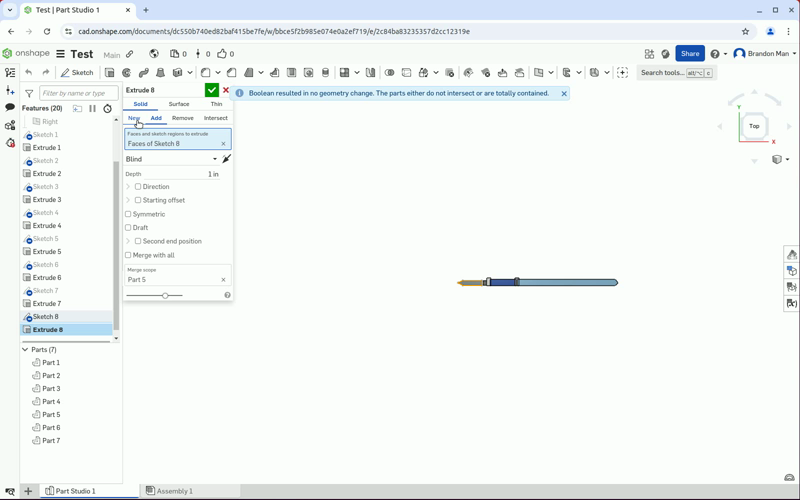
click(137, 120)
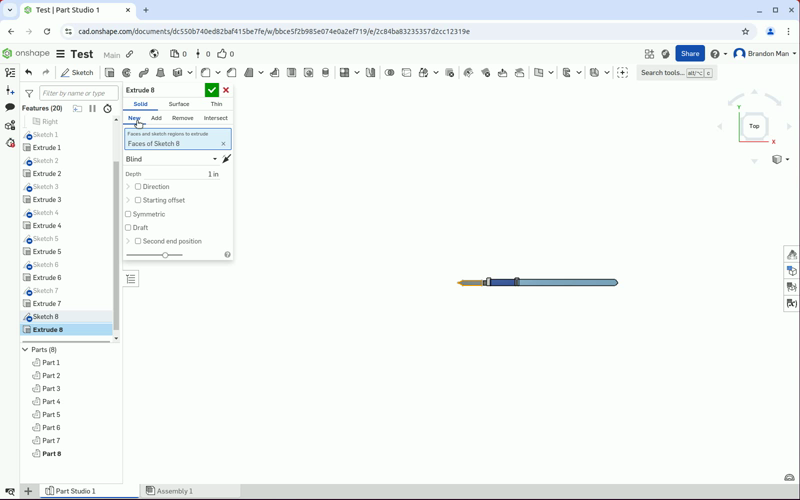
key(tab, 4)
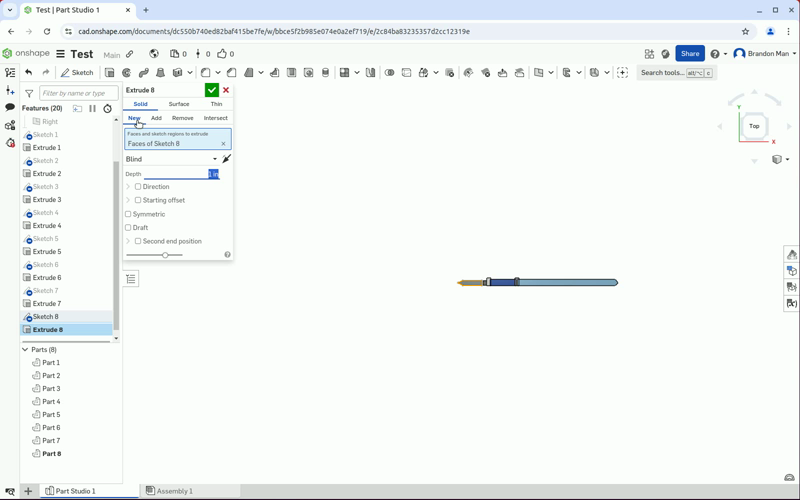
text(-0.722)
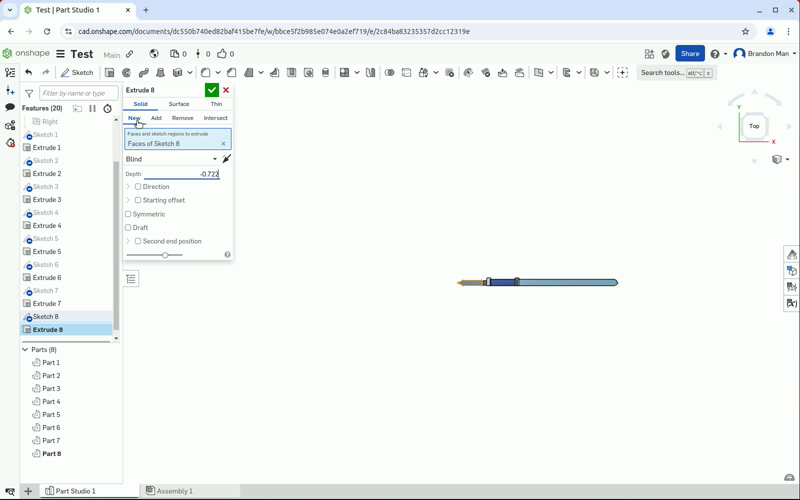
key(enter)
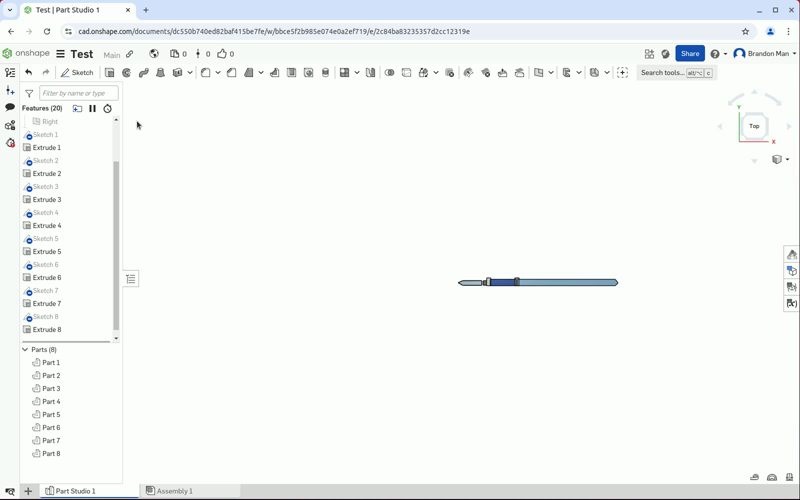
key(shift+h)
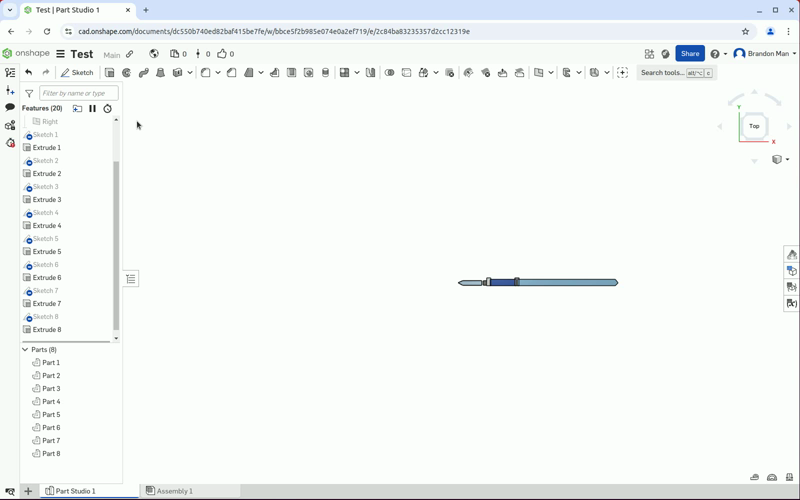
key(shift+h)
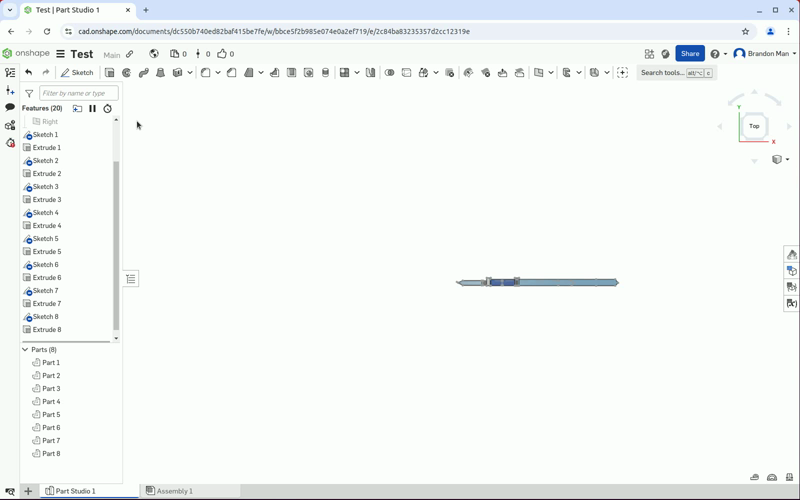
key(shift+7)
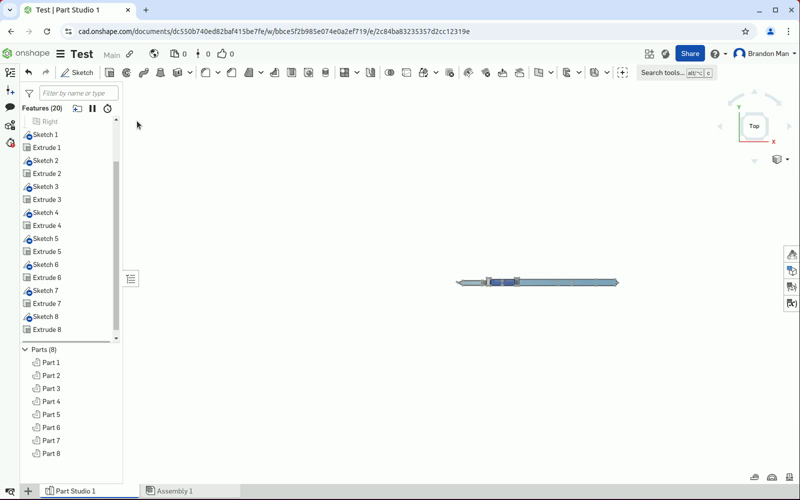
key(up, 3)
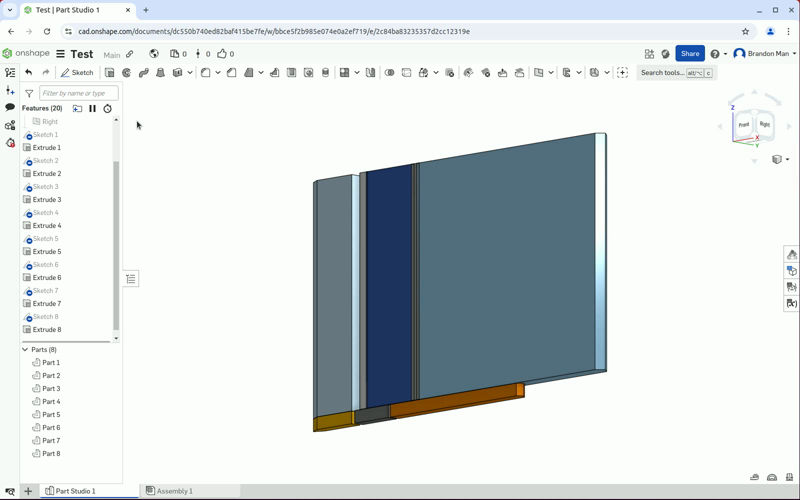
key(left, 3)
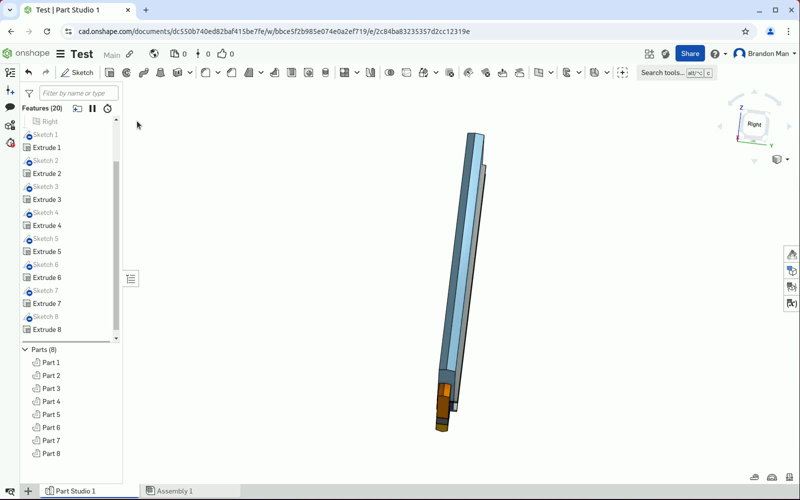
key(right, 3)
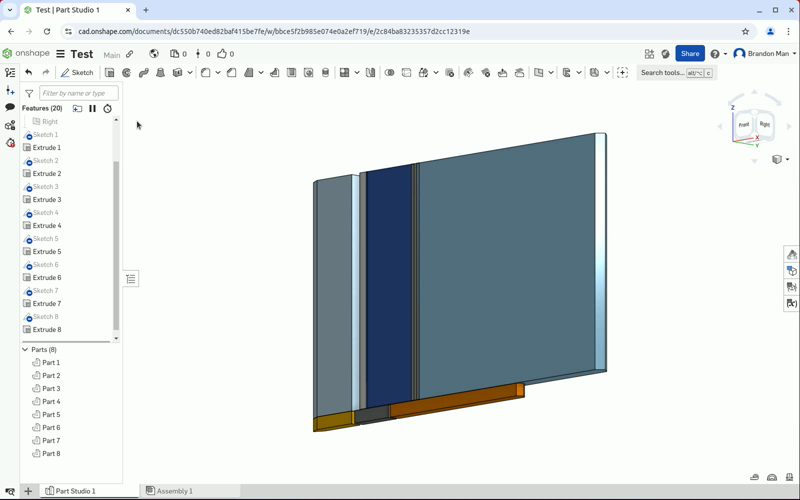
key(down, 3)
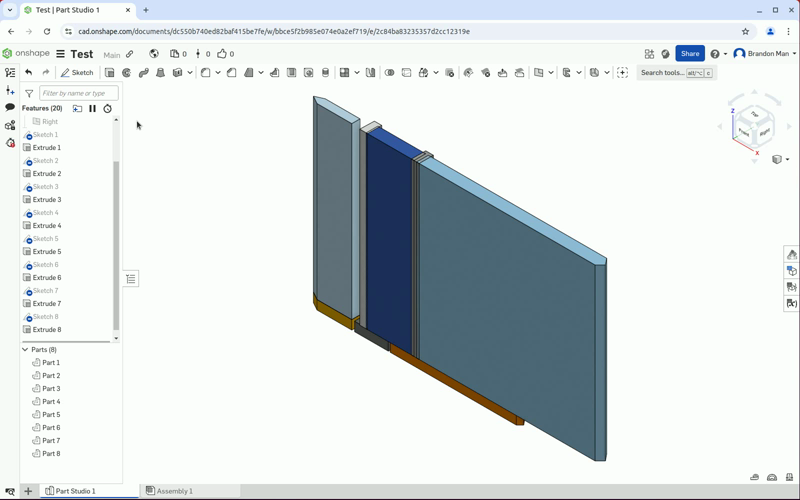
mouse_move(69, 137)
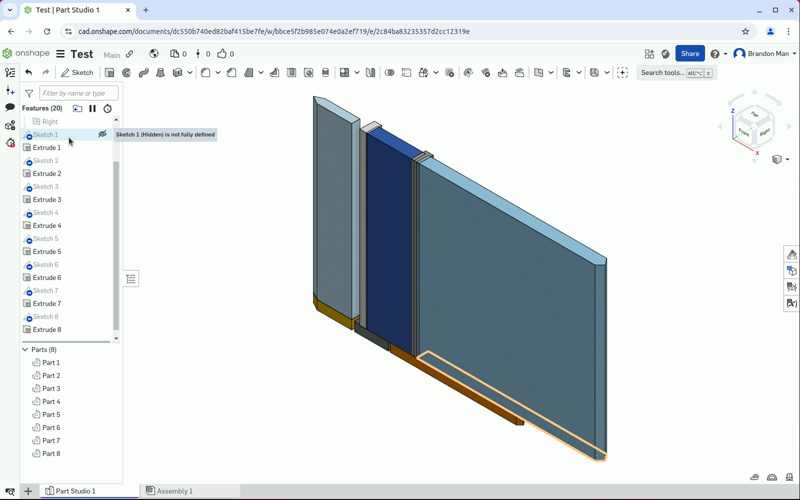
click(69, 137)